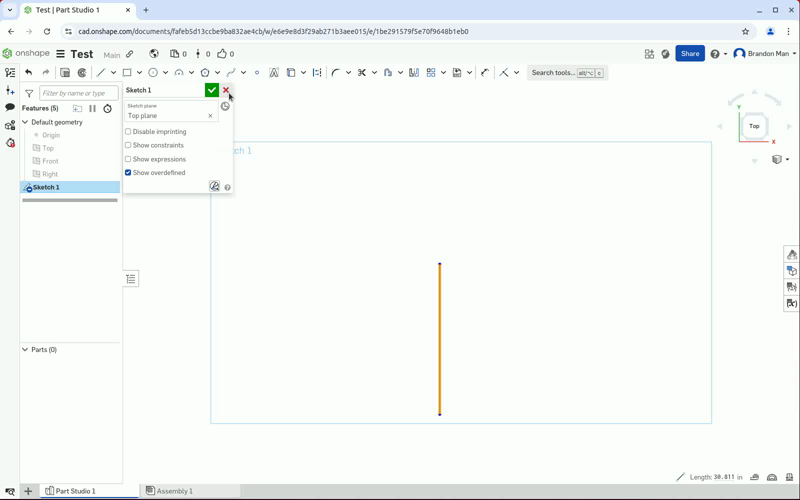
key(shift+h)
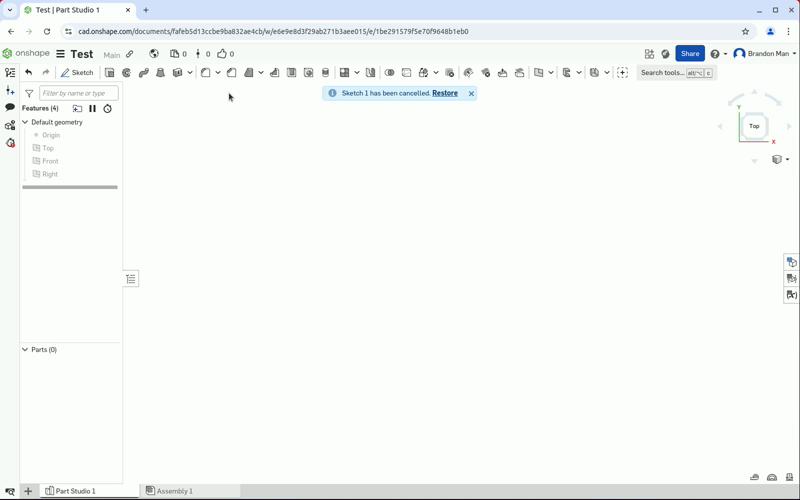
mouse_move(73, 352)
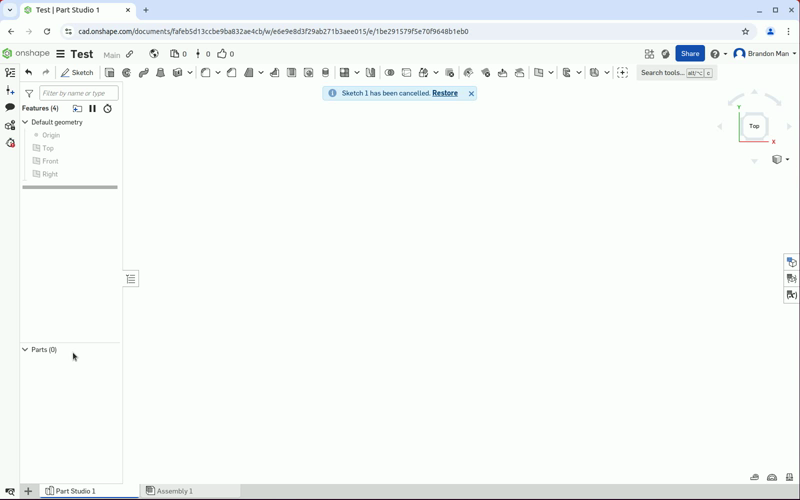
key(y)
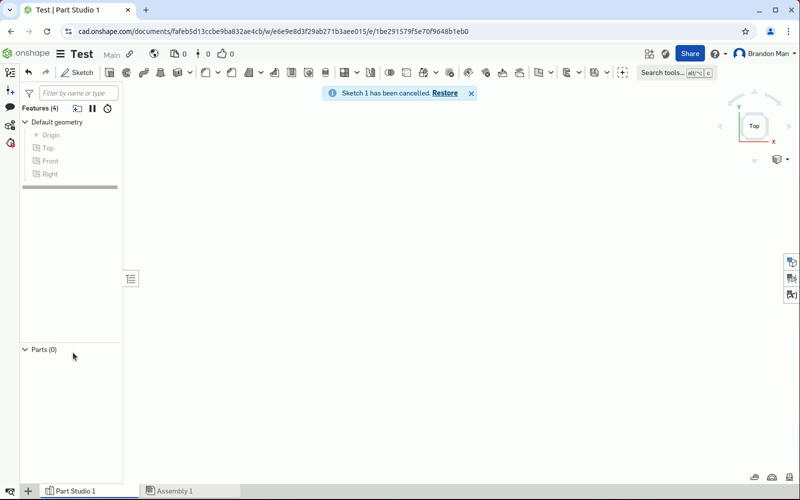
key(shift+p)
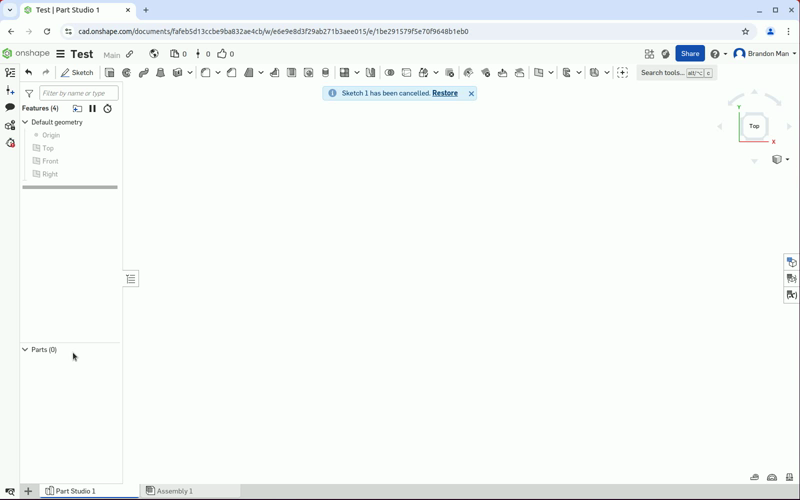
key(space)
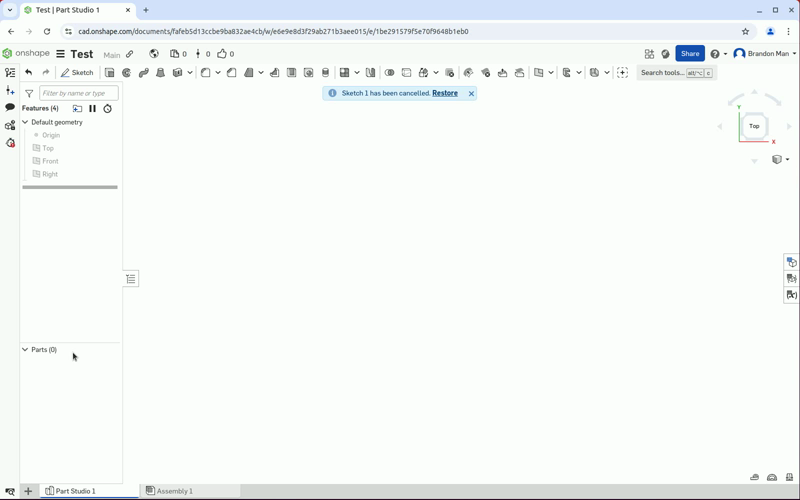
key_down(shift)
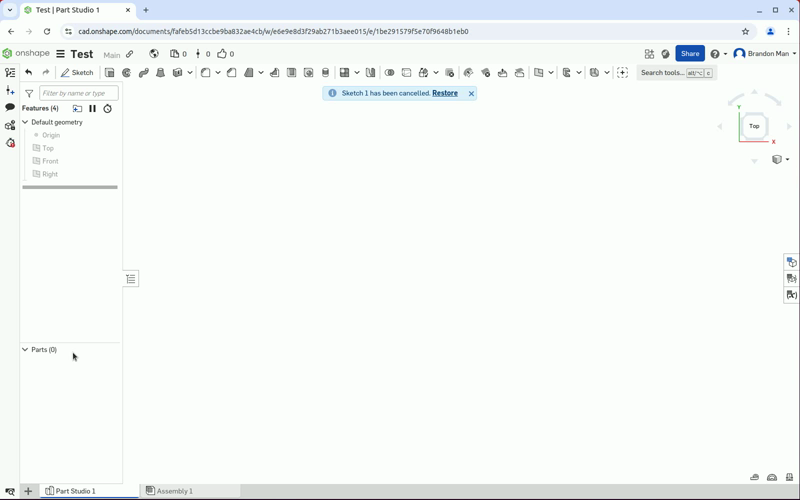
key(up)
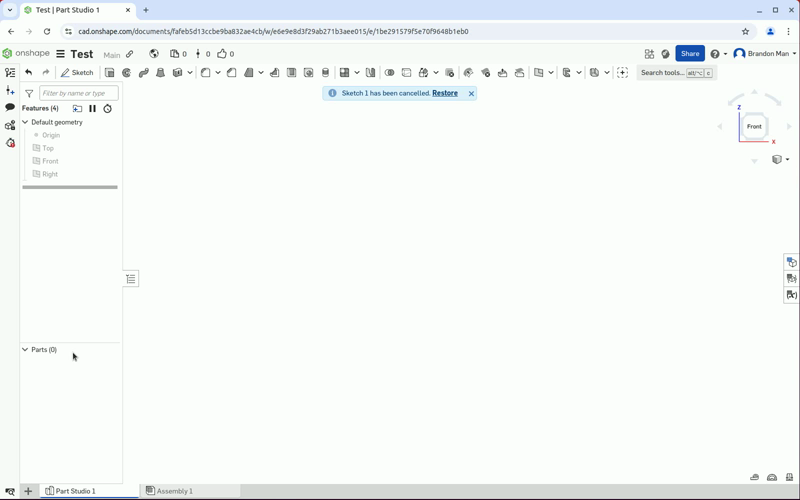
key_up(shift)
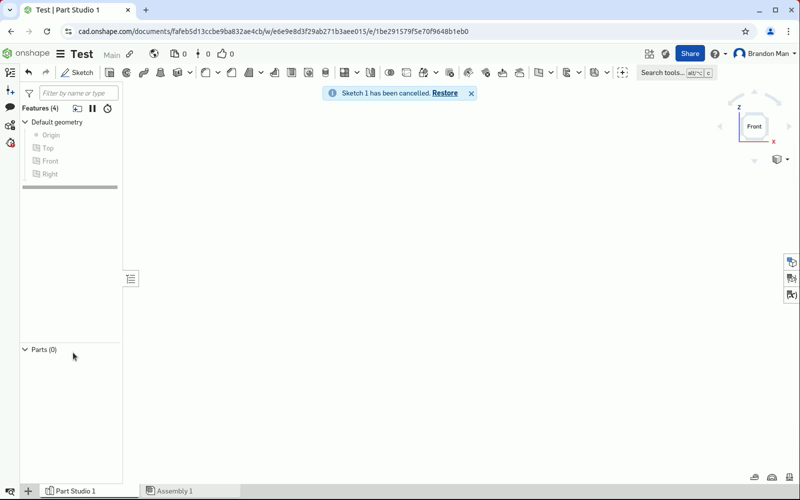
mouse_move(73, 352)
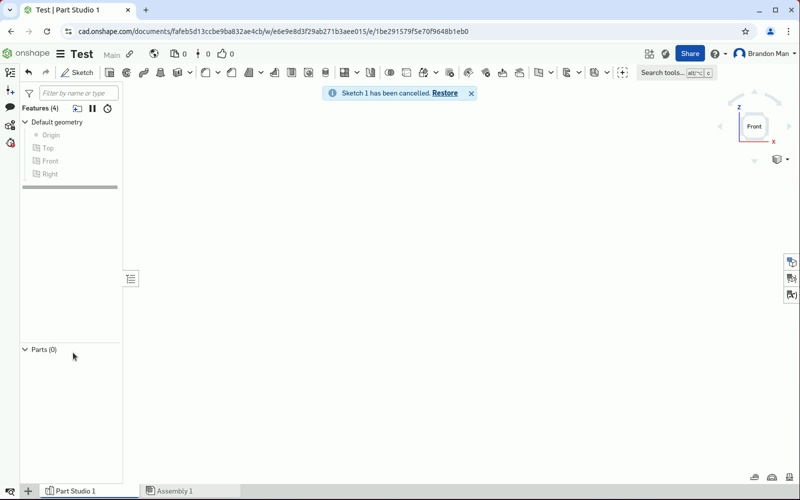
key(shift+y)
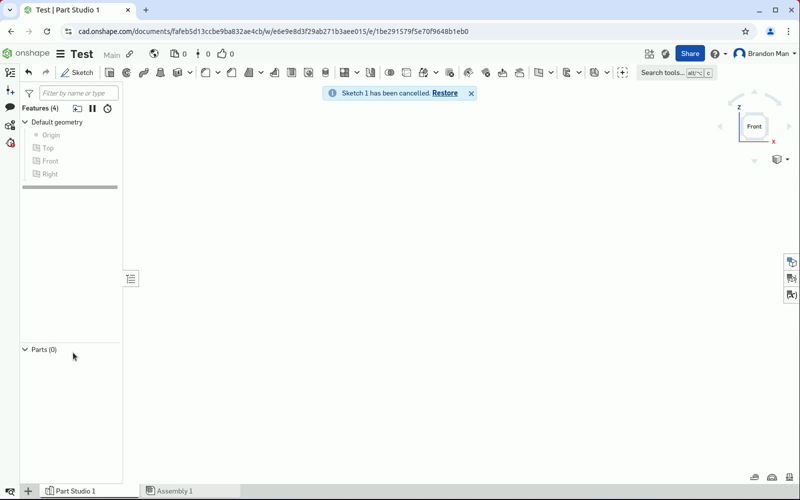
key(shift+s)
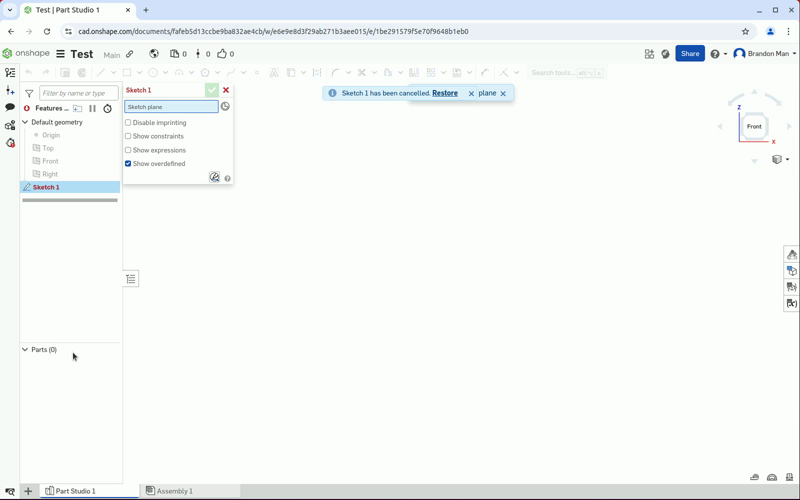
mouse_move(73, 163)
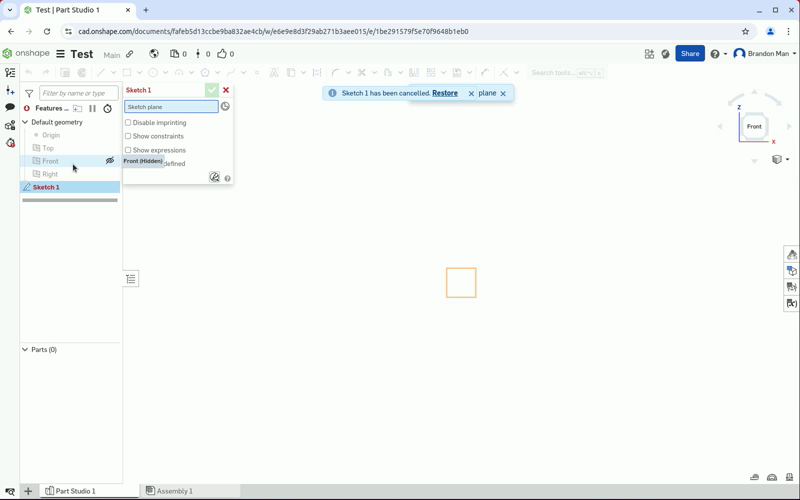
click(73, 163)
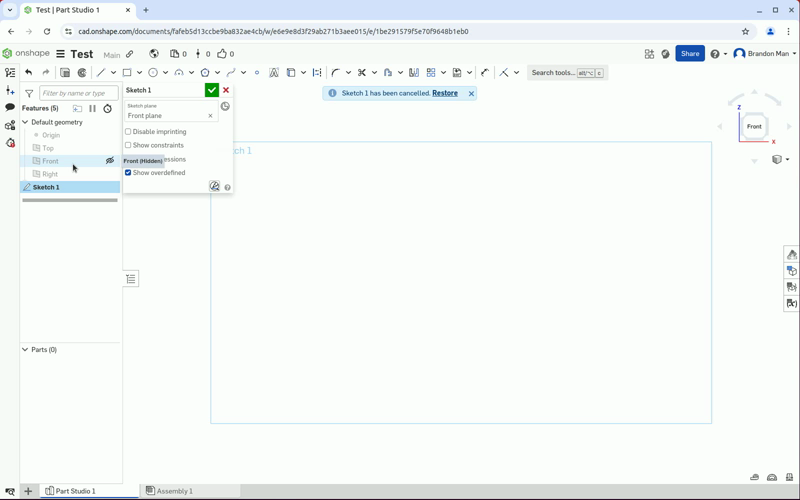
mouse_move(73, 352)
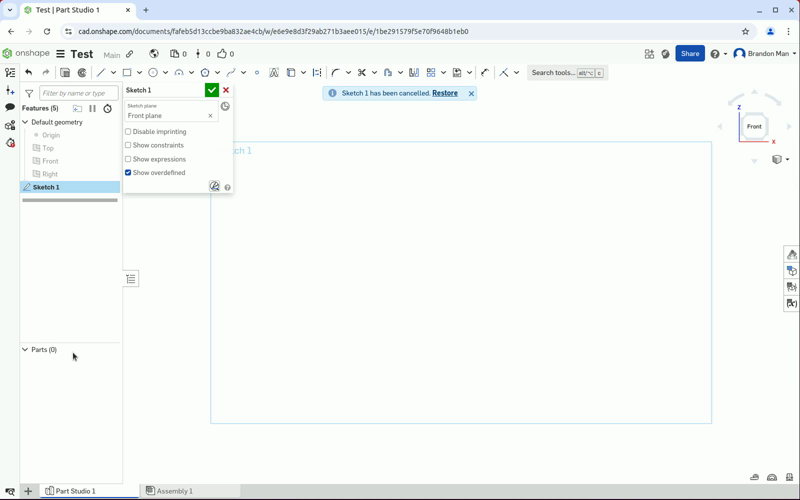
key(y)
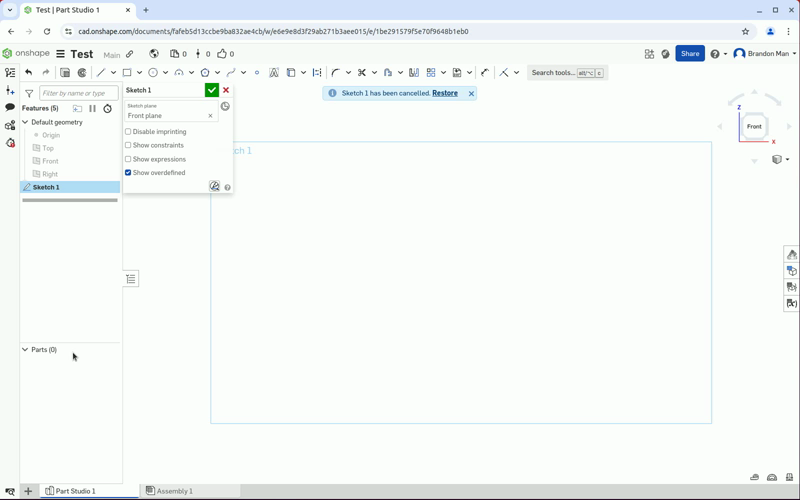
key(l)
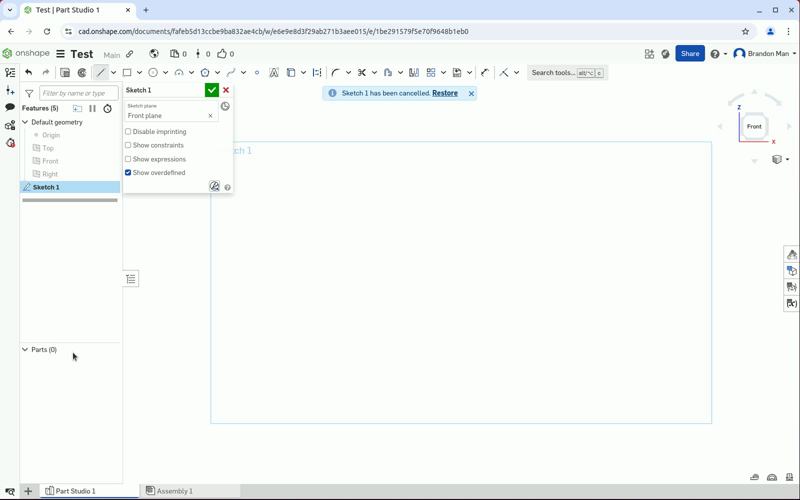
key_down(shift)
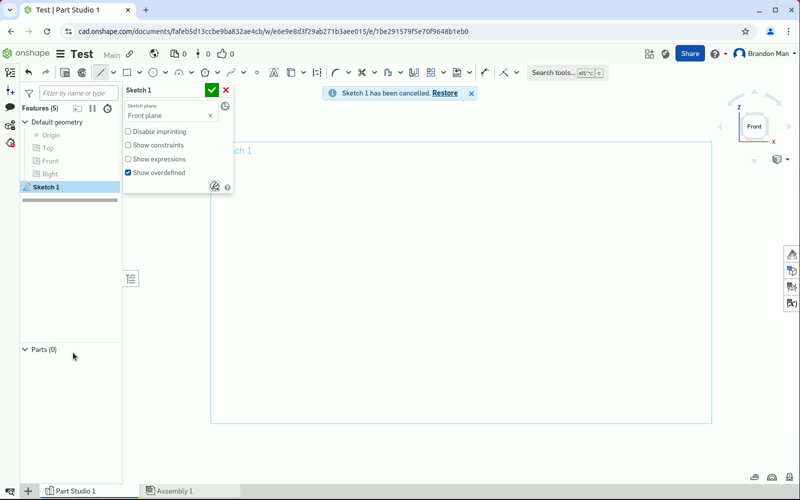
mouse_move(450, 272)
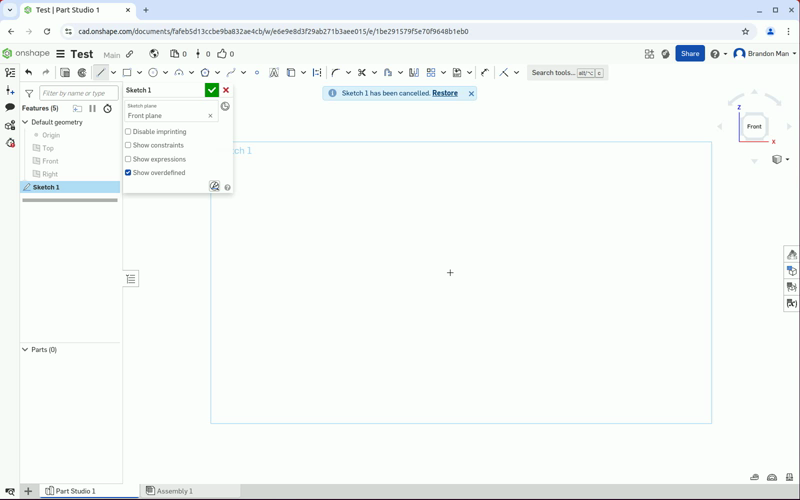
click(450, 272)
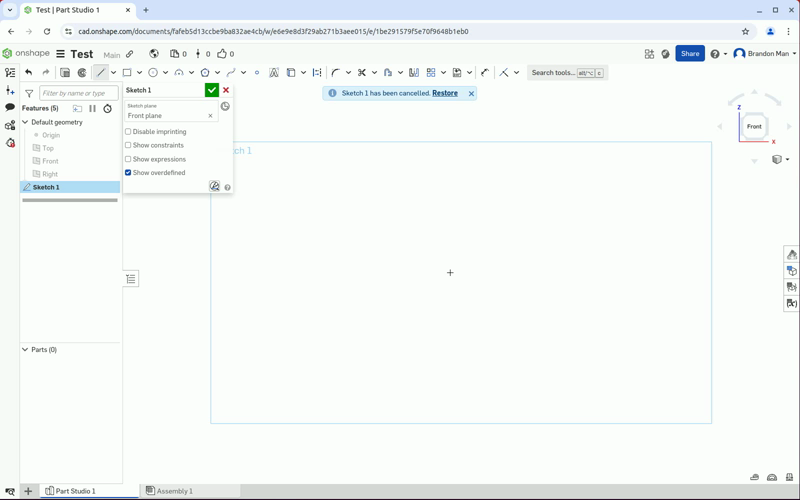
key_up(shift)
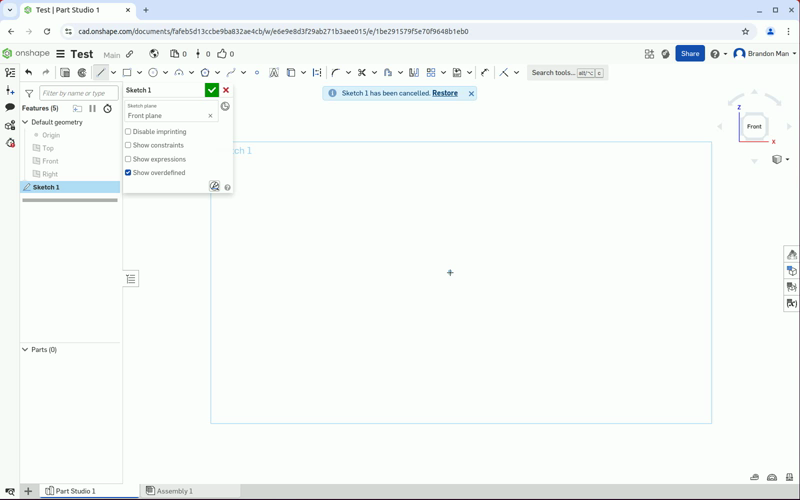
key_down(shift)
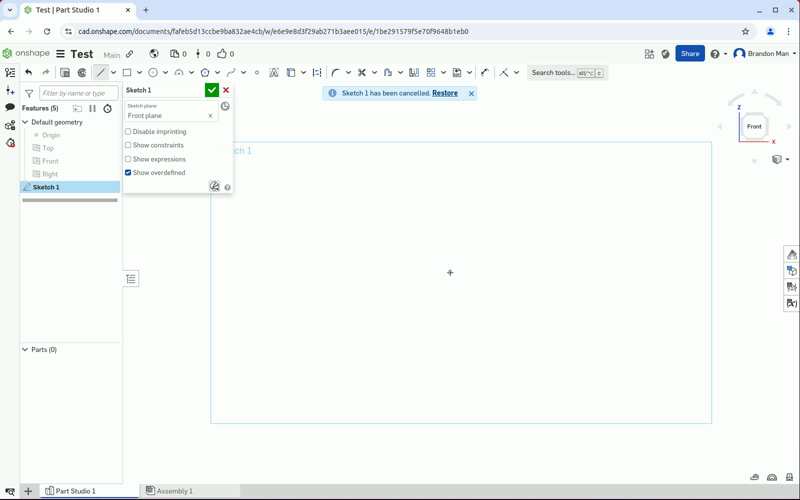
mouse_move(480, 272)
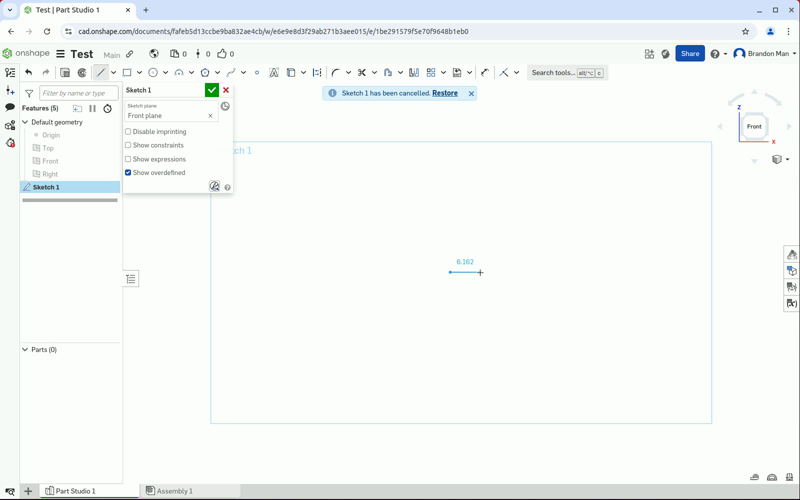
mouse_move(455, 272)
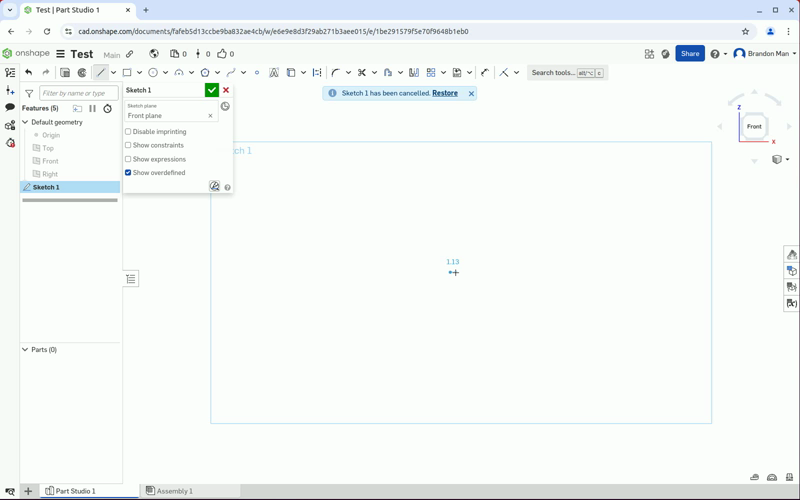
scroll(6)
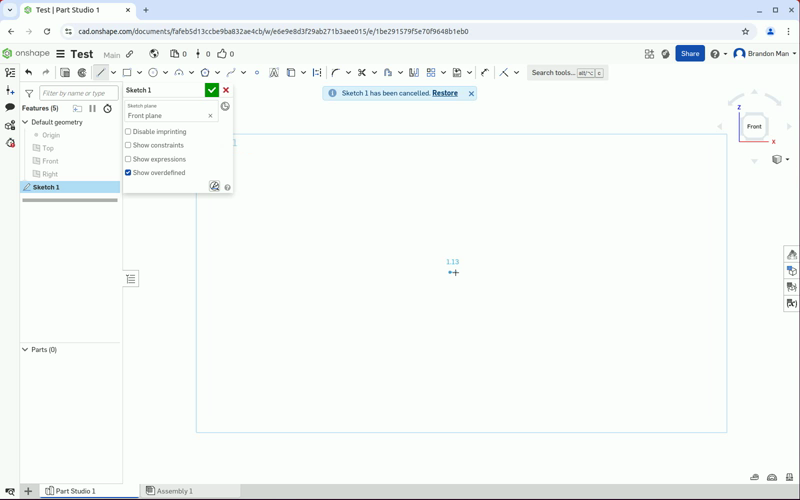
scroll(6)
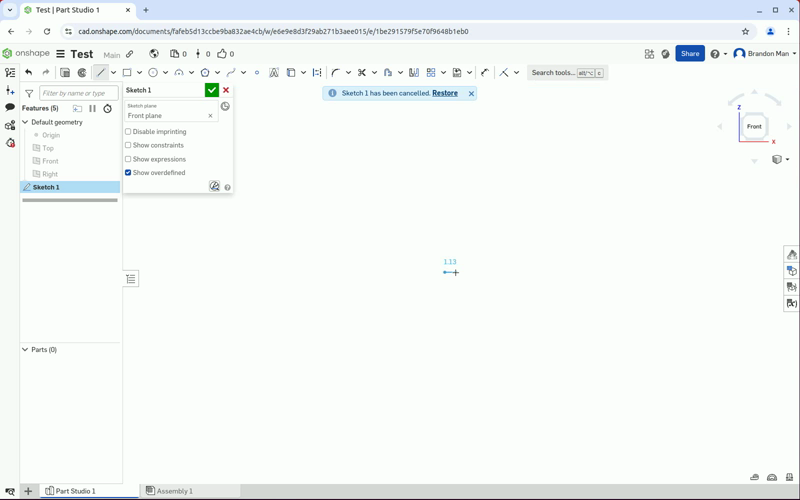
scroll(6)
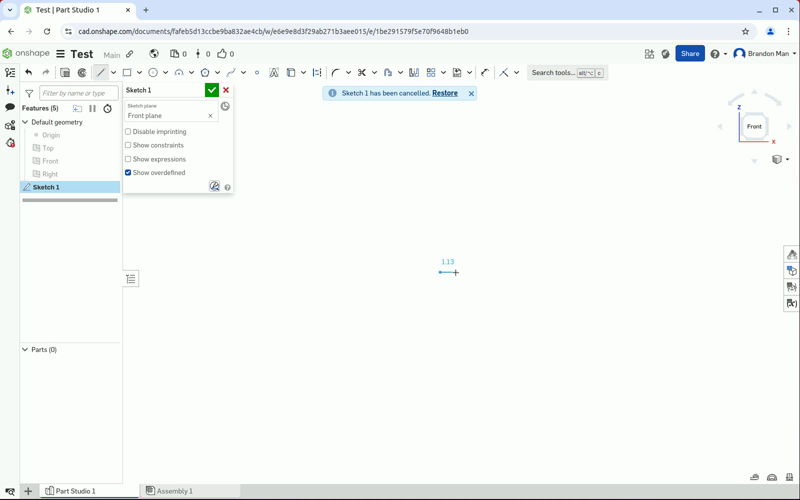
scroll(6)
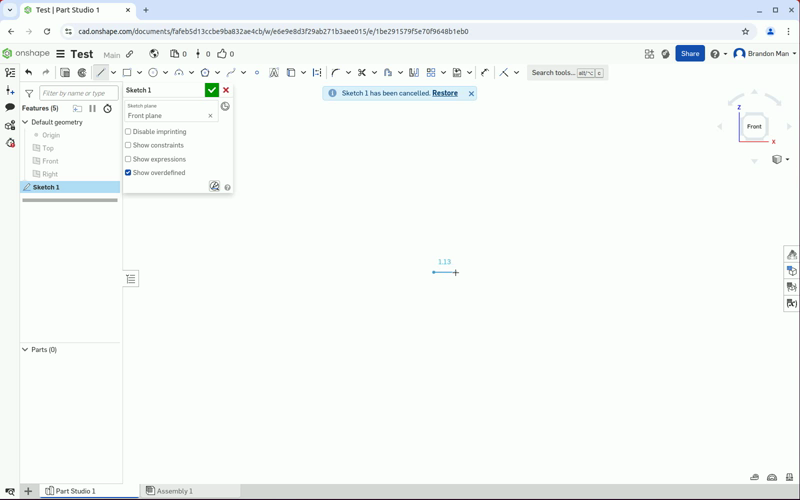
scroll(6)
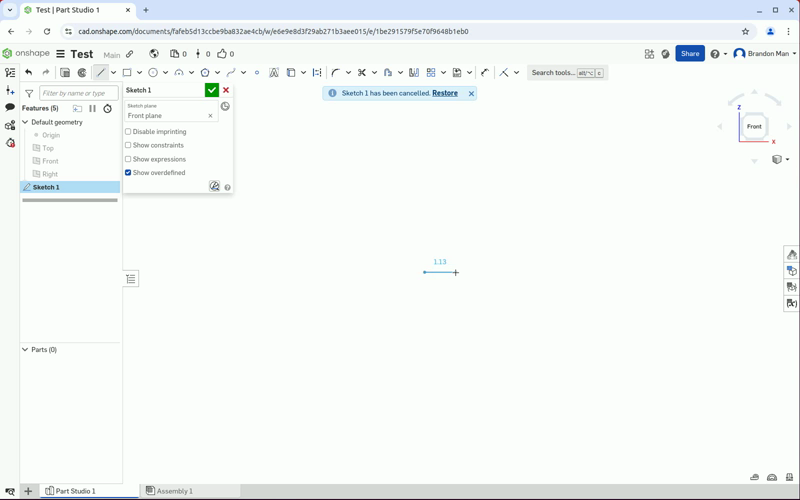
scroll(6)
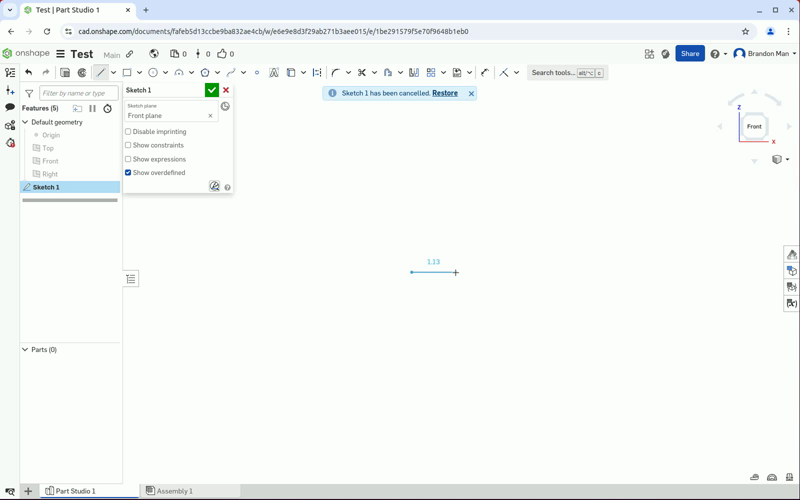
scroll(6)
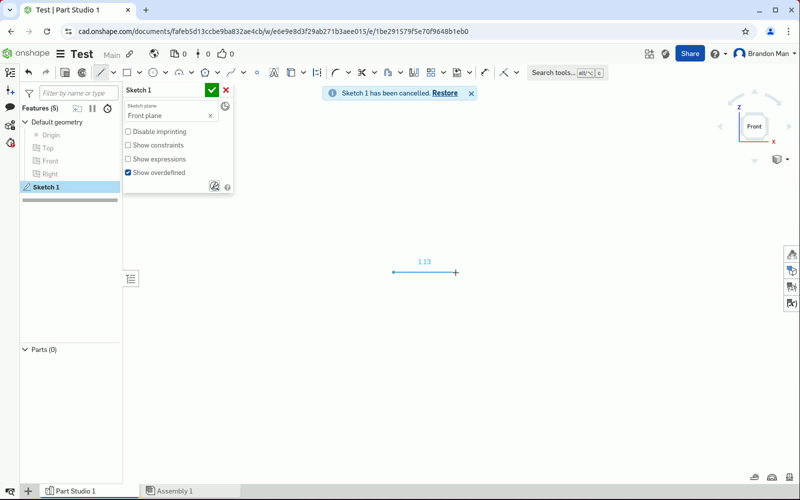
click(455, 272)
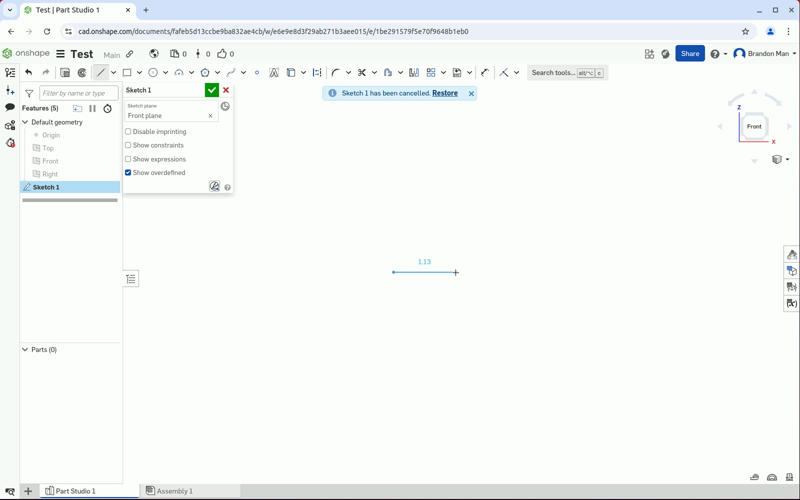
scroll(-6)
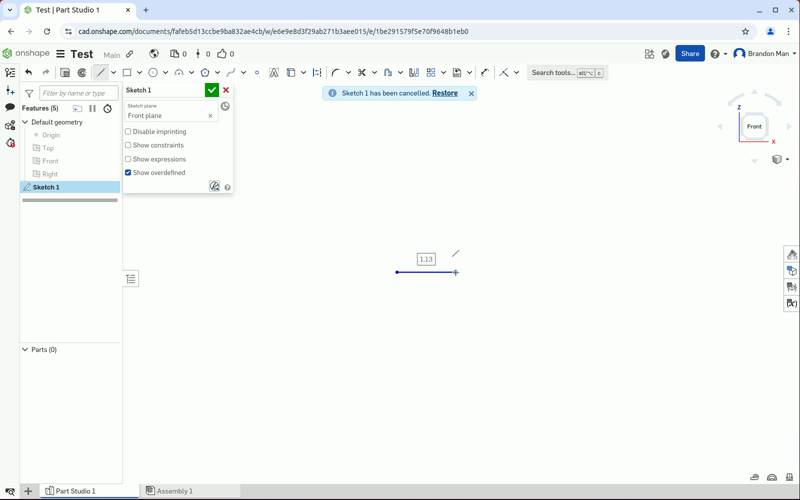
scroll(-6)
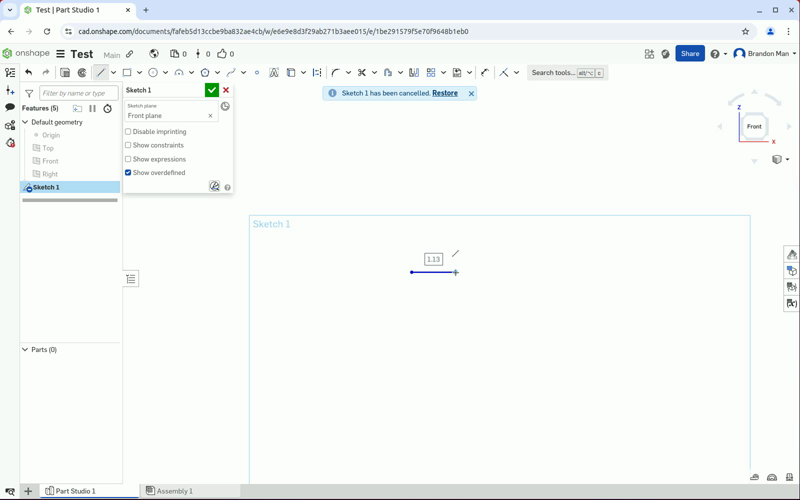
scroll(-6)
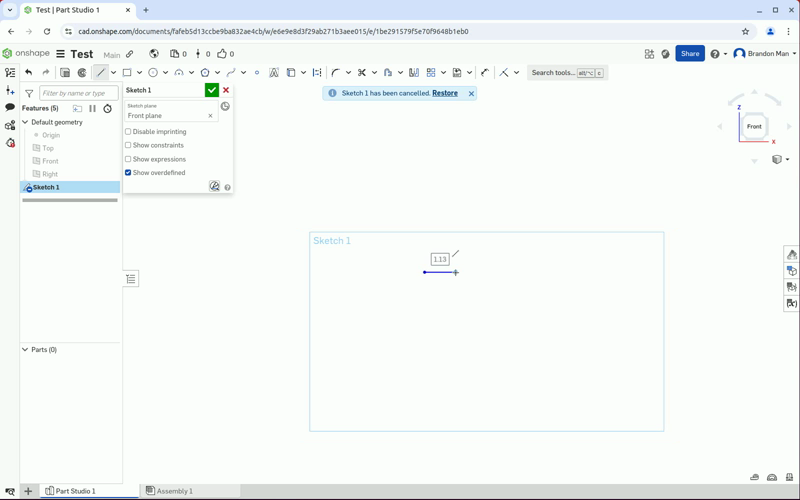
scroll(-6)
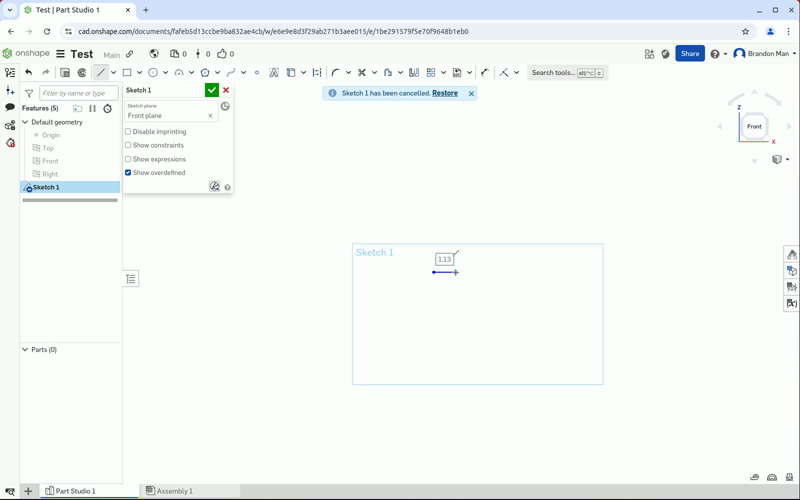
scroll(-6)
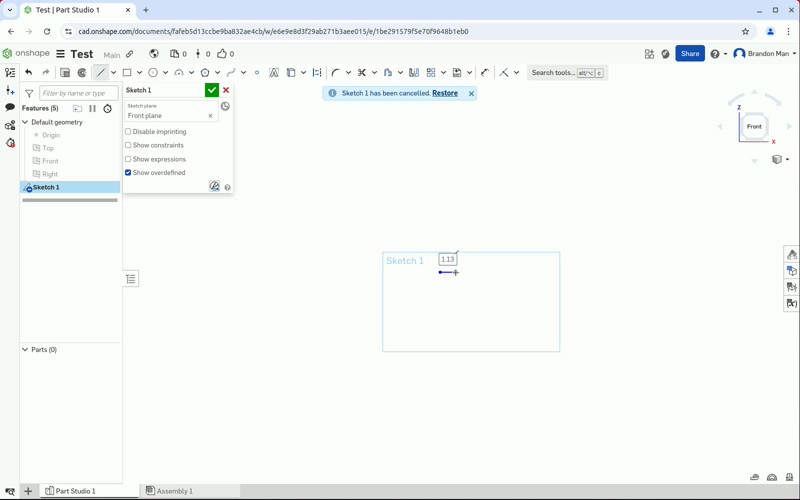
scroll(-6)
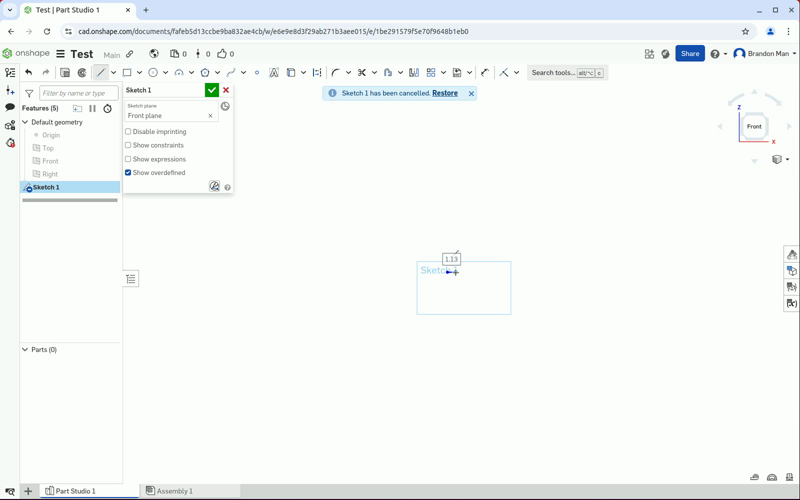
scroll(-6)
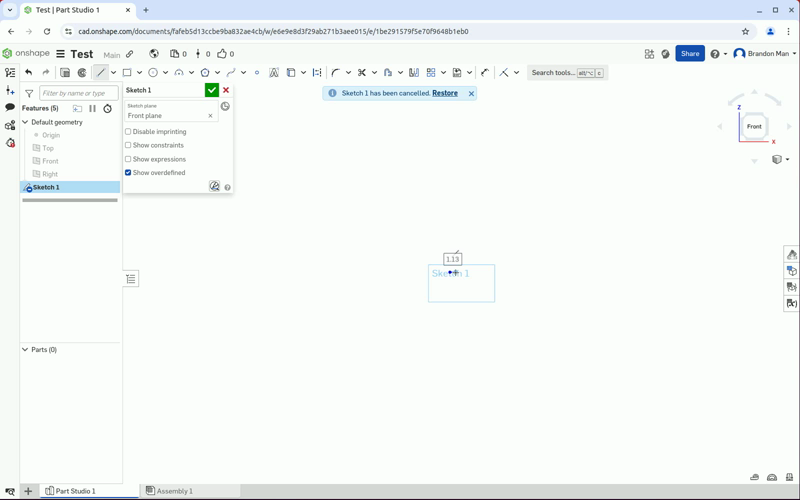
key_up(shift)
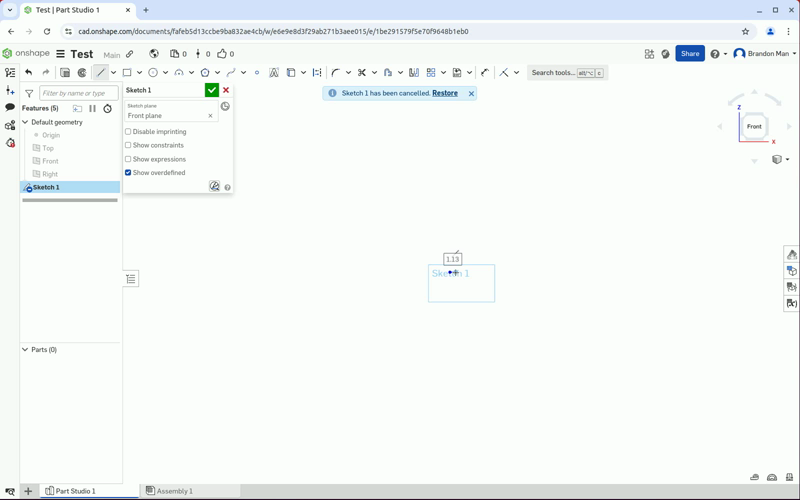
key(esc)
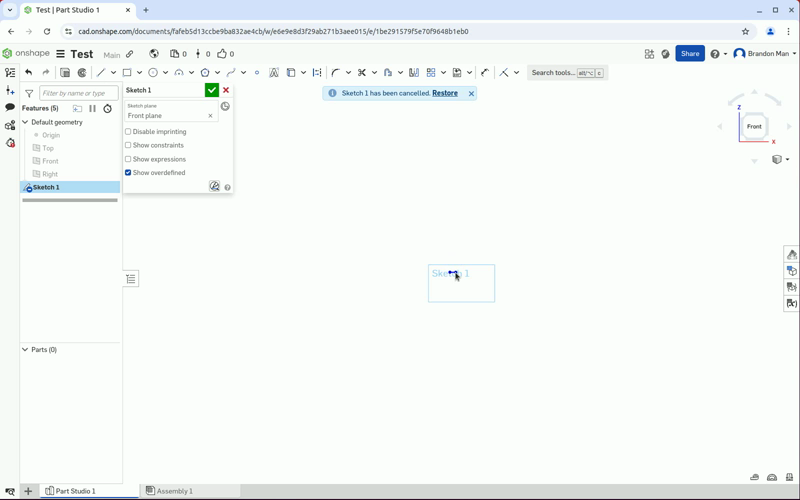
key(a)
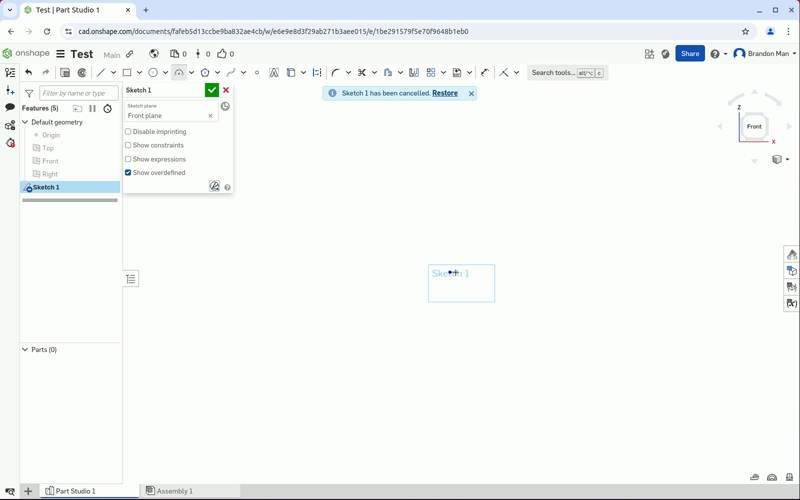
mouse_move(455, 272)
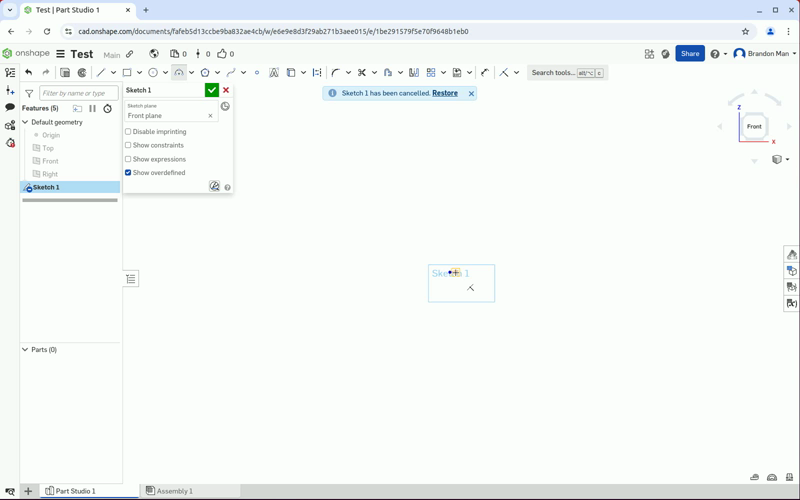
click(455, 272)
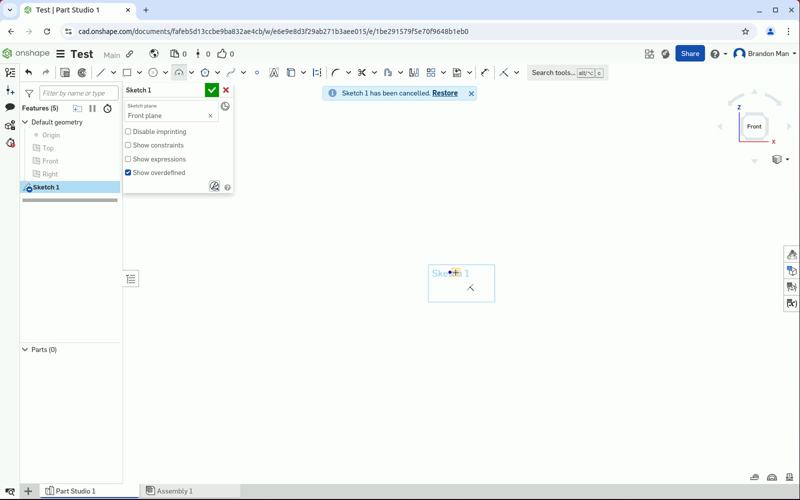
key_down(shift)
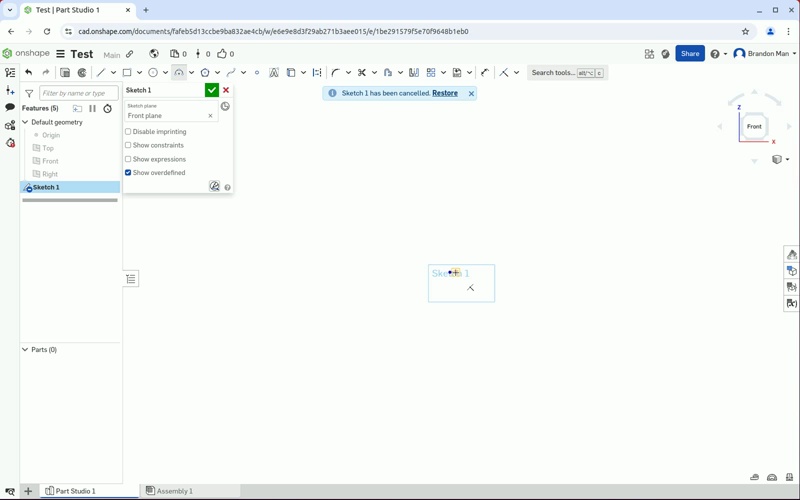
mouse_move(492, 235)
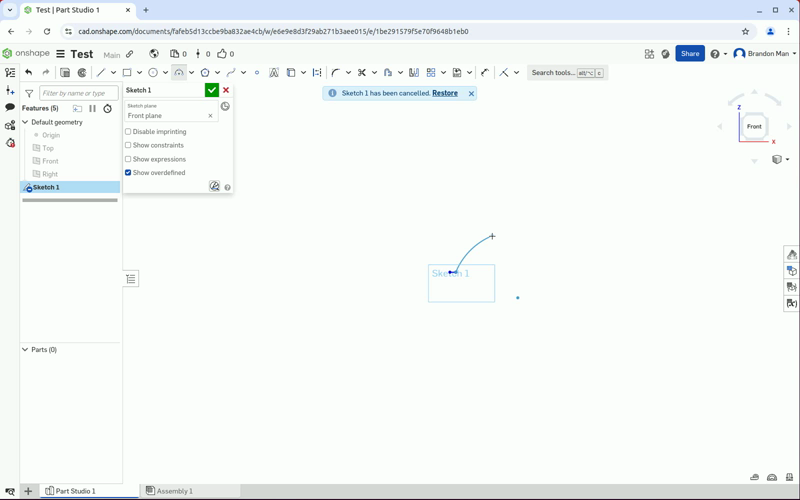
click(492, 235)
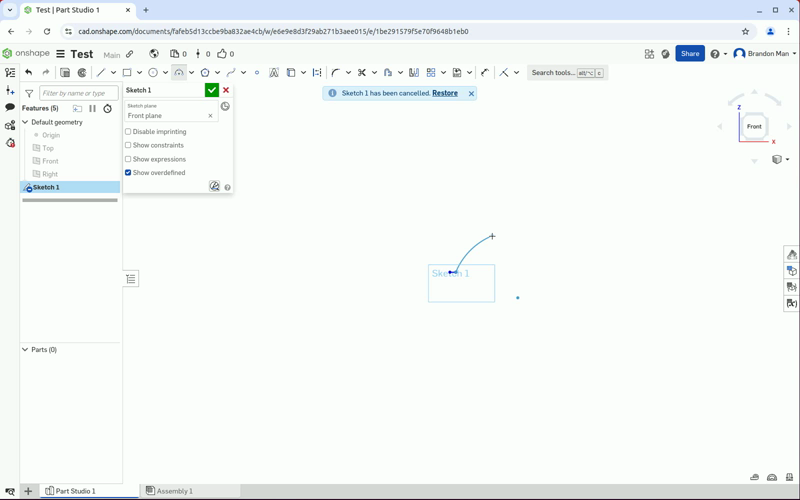
mouse_move(466, 246)
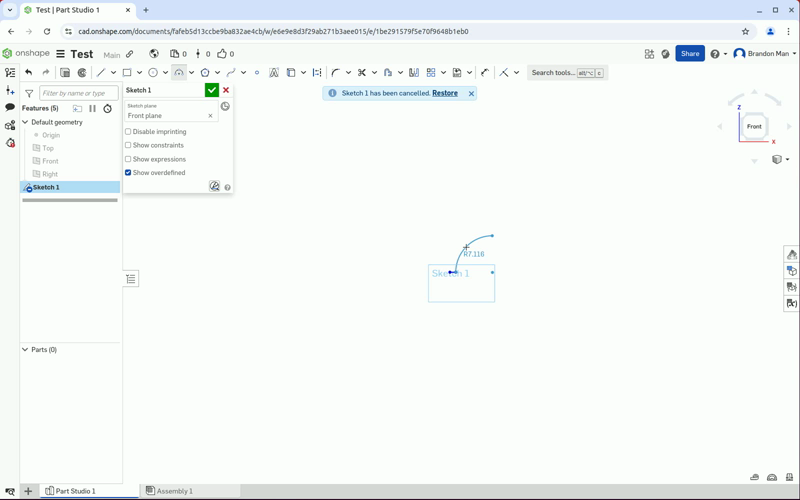
click(466, 246)
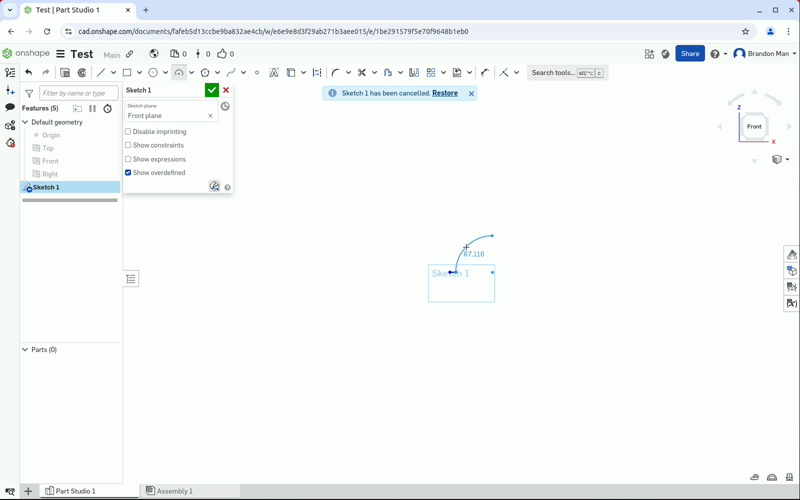
key_up(shift)
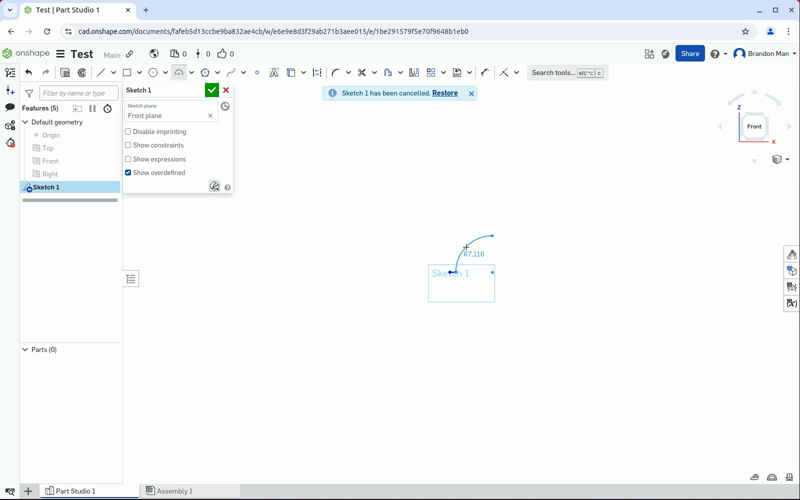
key(esc)
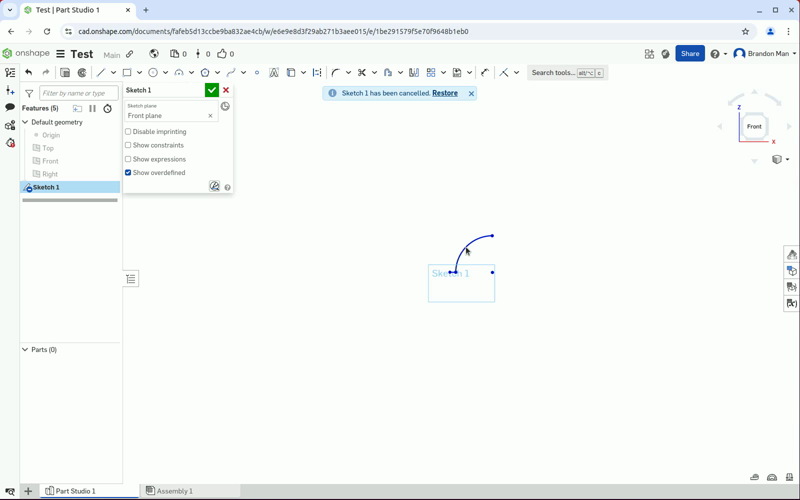
key(l)
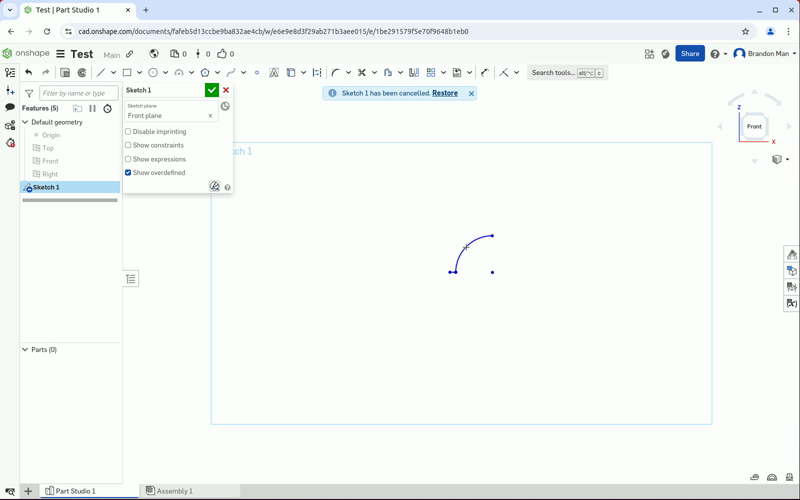
mouse_move(492, 235)
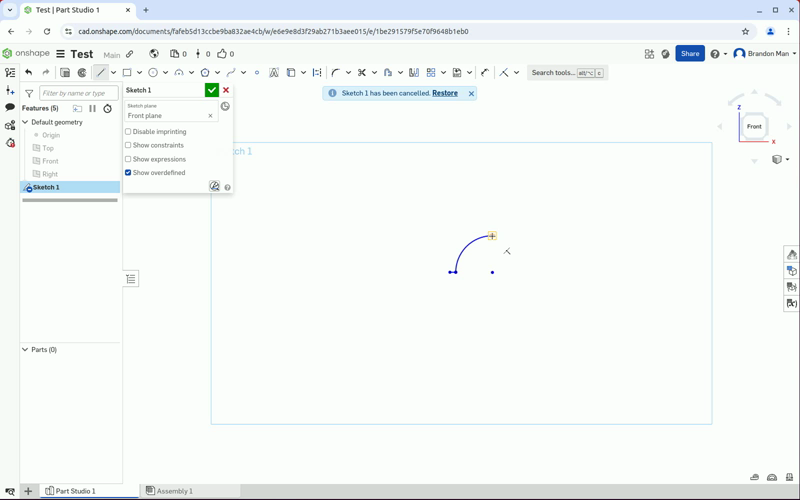
click(492, 235)
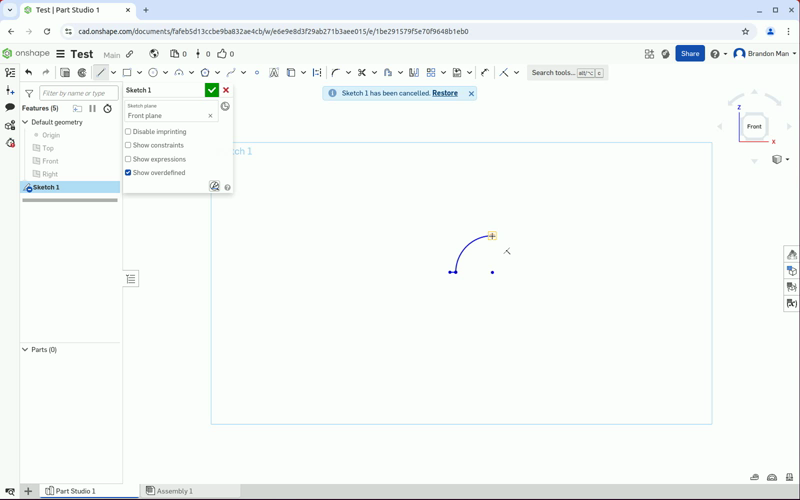
key_down(shift)
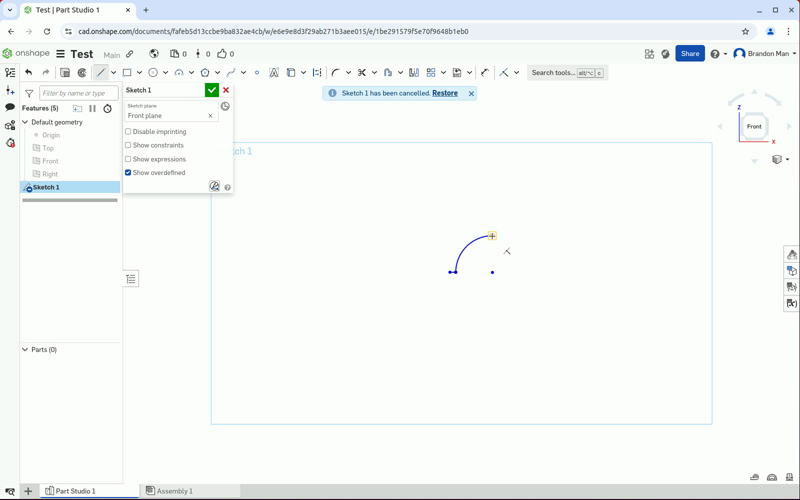
mouse_move(522, 235)
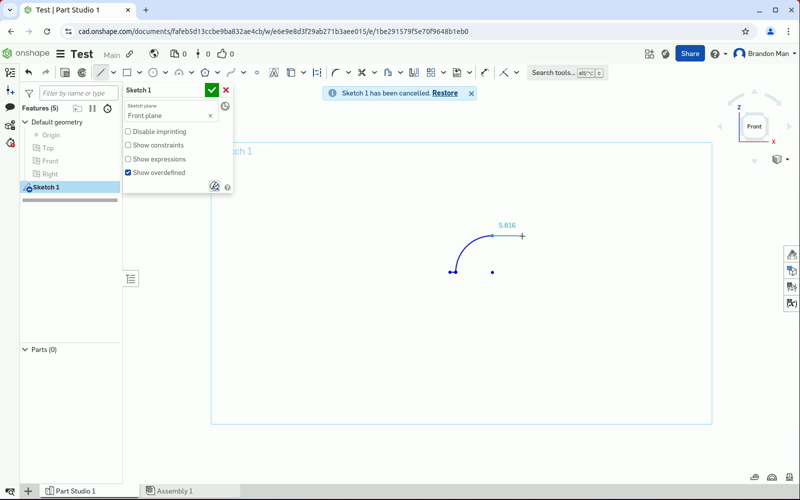
mouse_move(492, 230)
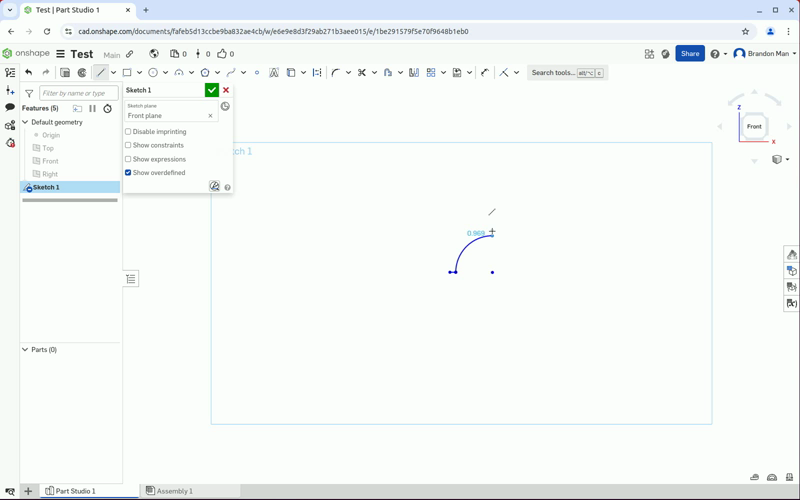
scroll(6)
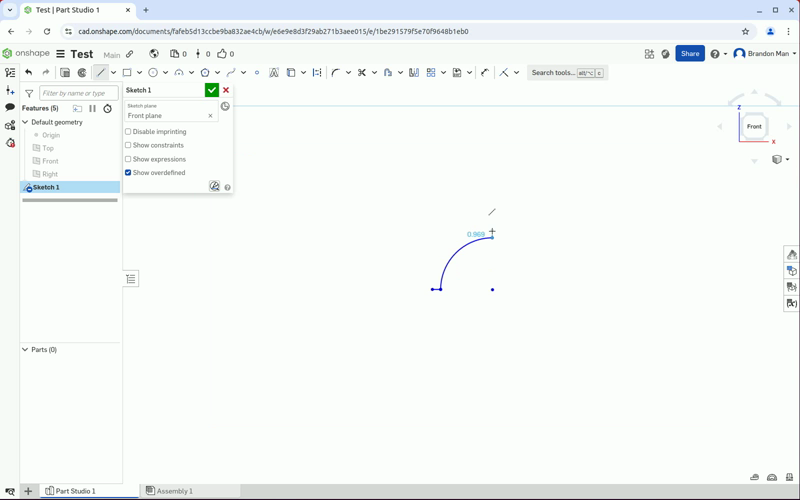
scroll(6)
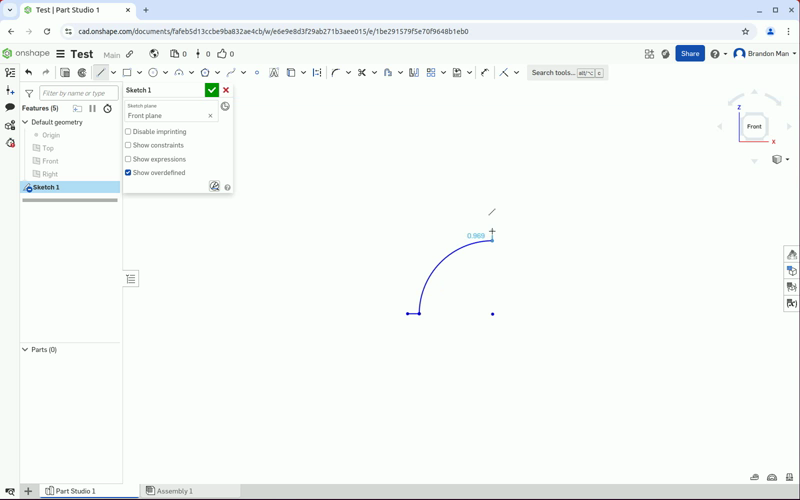
scroll(6)
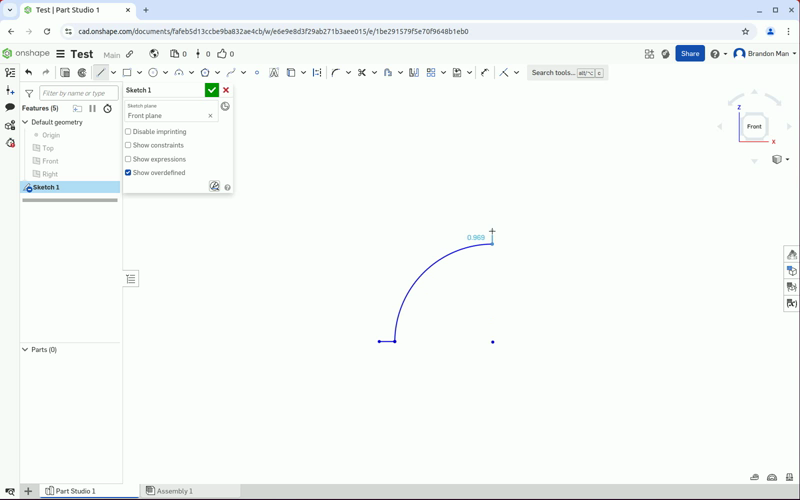
scroll(6)
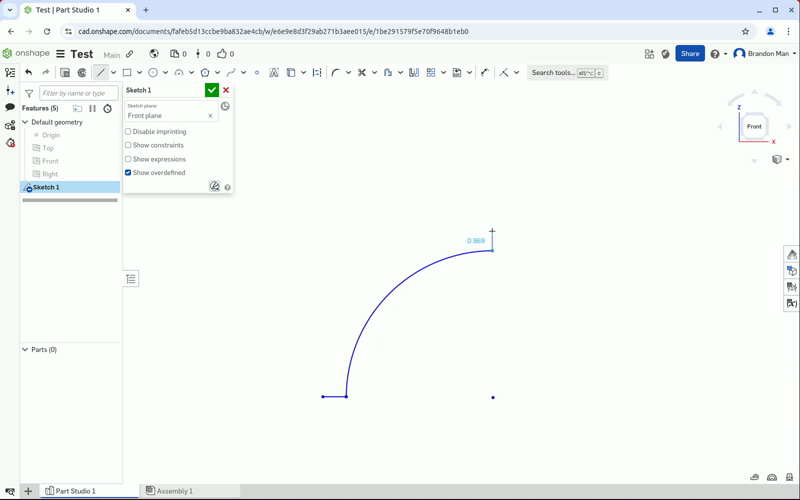
scroll(6)
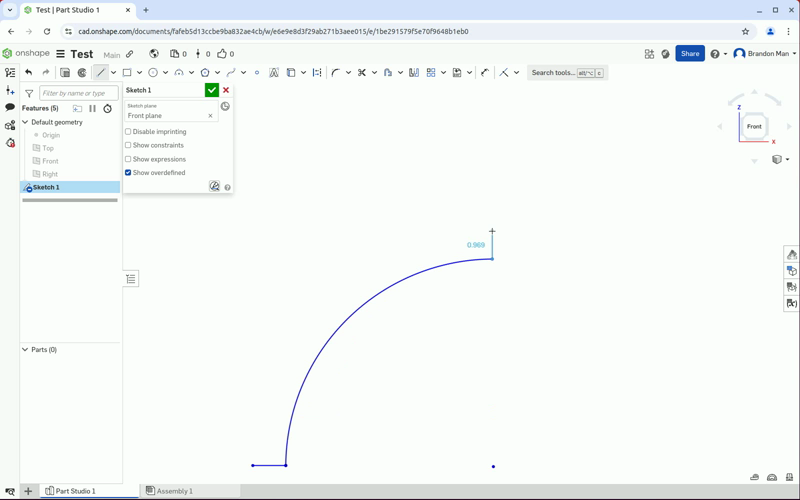
scroll(6)
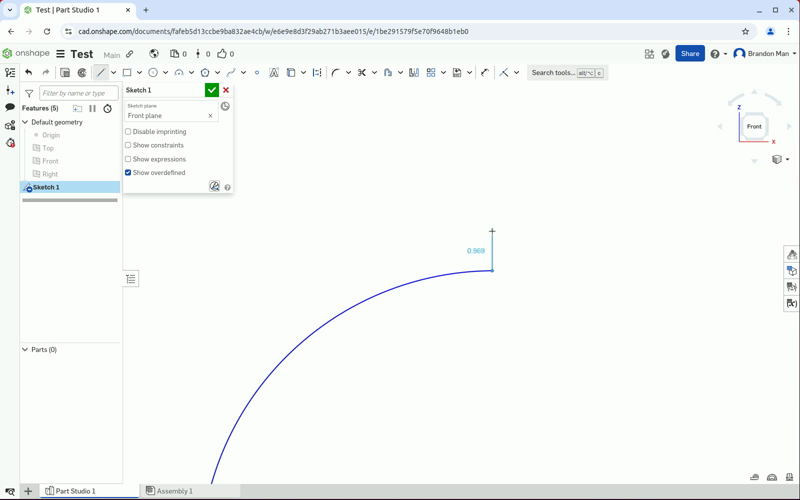
scroll(6)
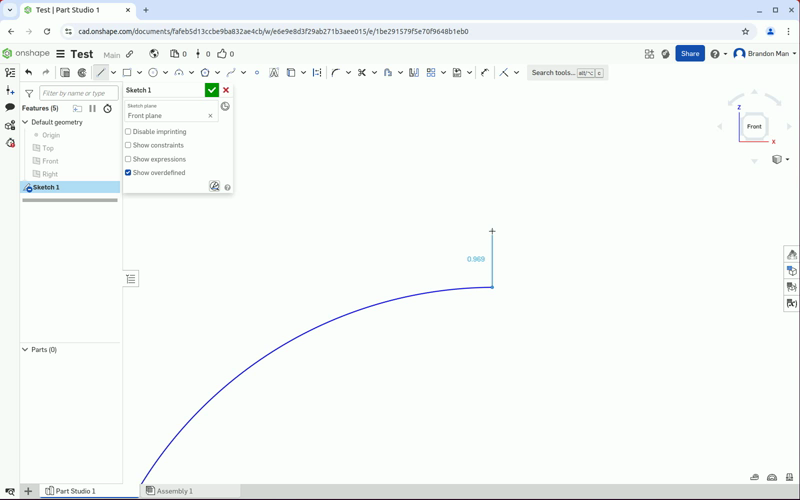
click(492, 230)
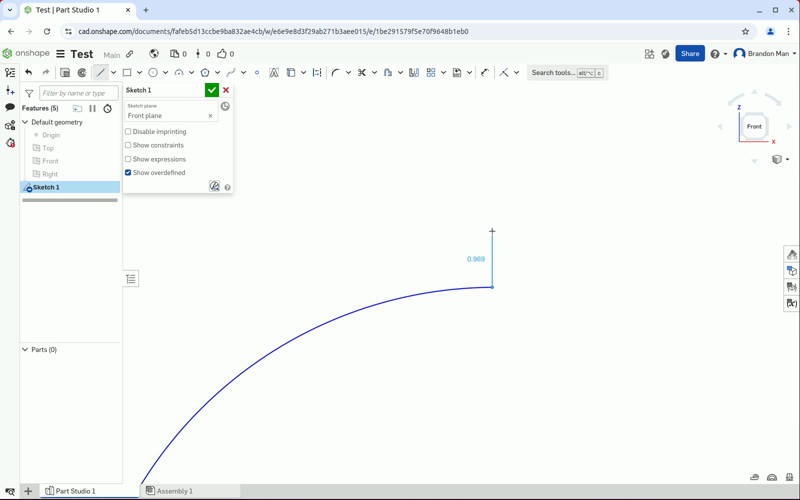
scroll(-6)
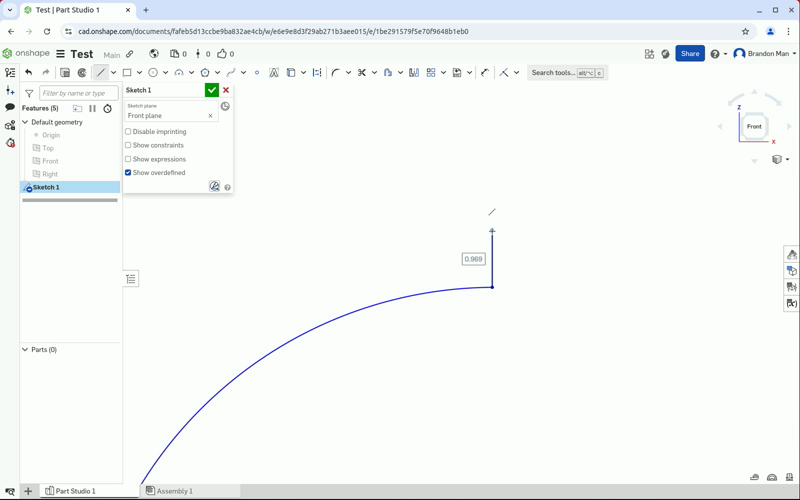
scroll(-6)
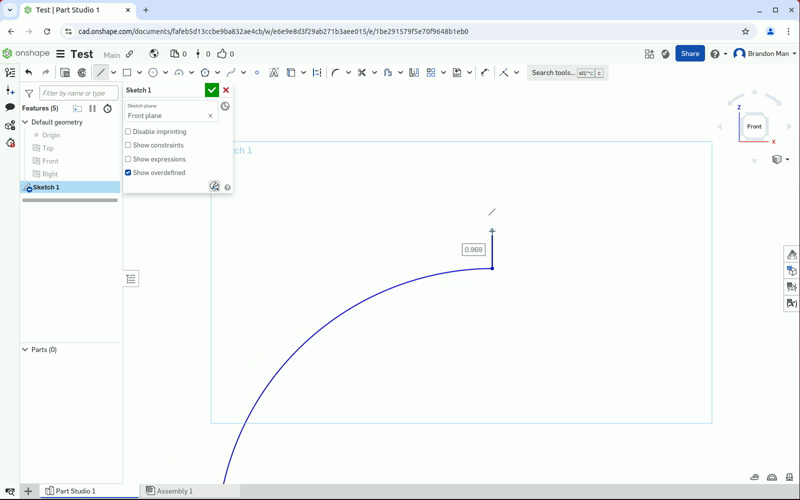
scroll(-6)
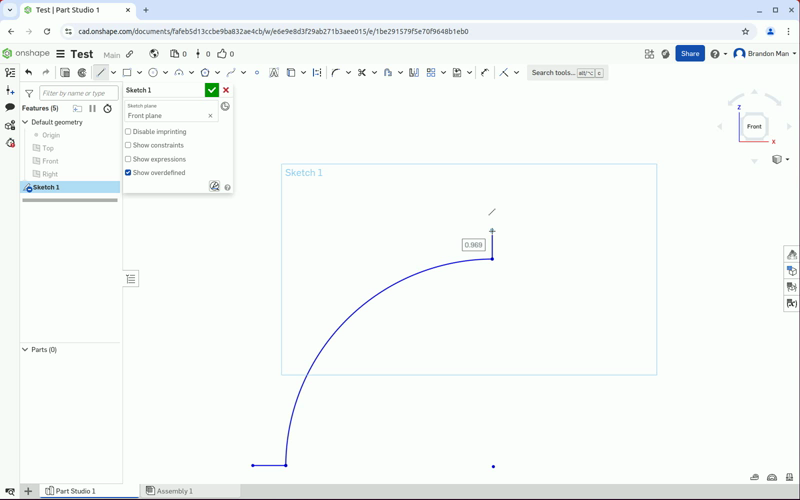
scroll(-6)
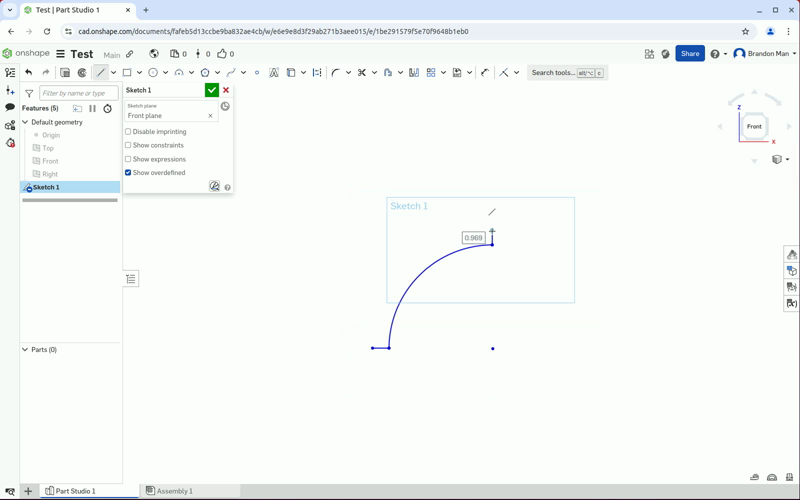
scroll(-6)
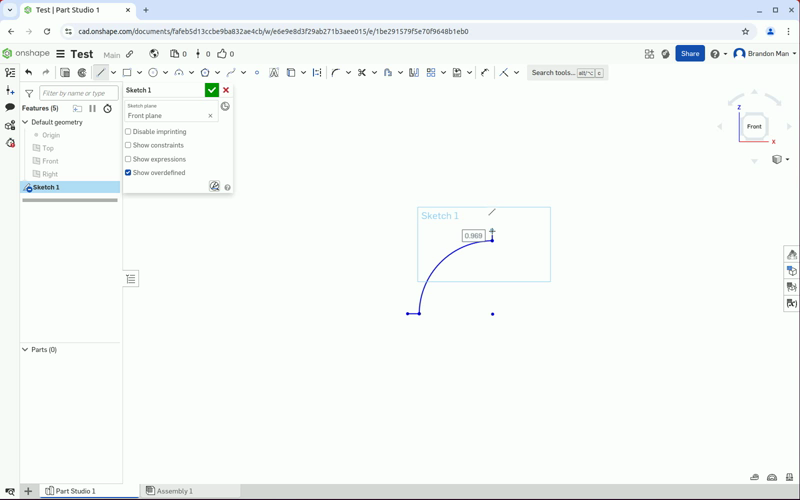
scroll(-6)
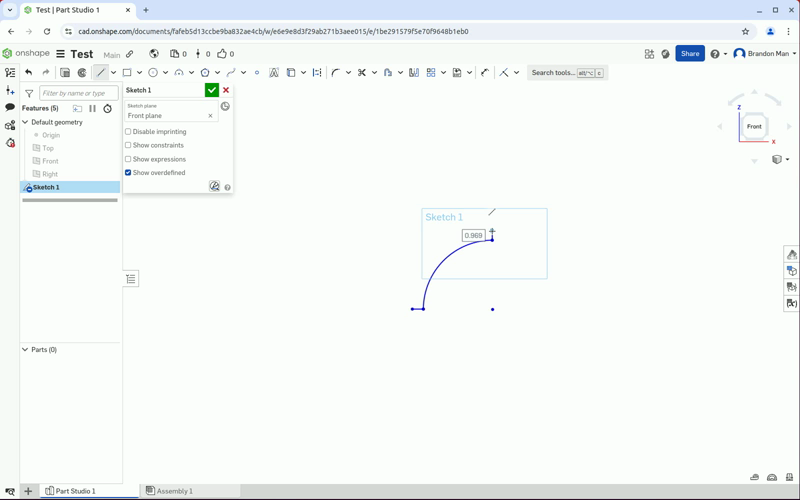
scroll(-6)
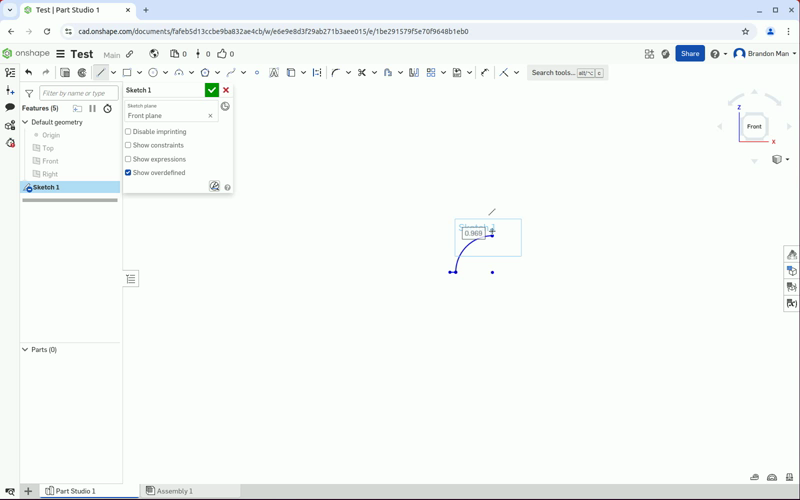
key_up(shift)
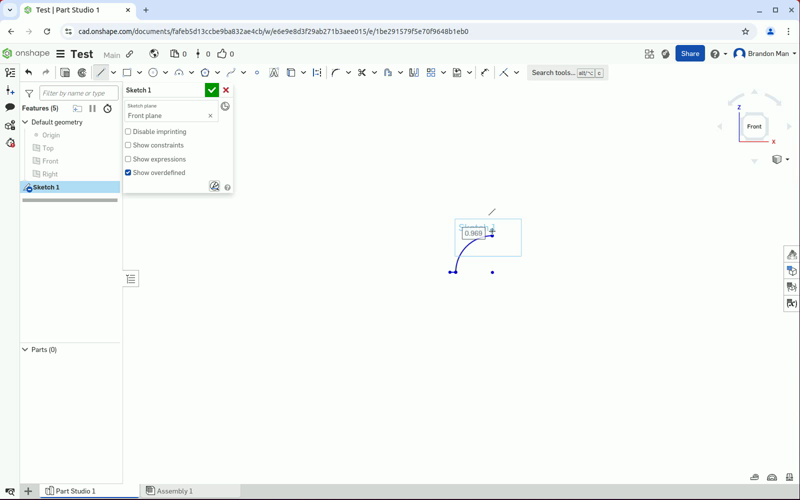
key(esc)
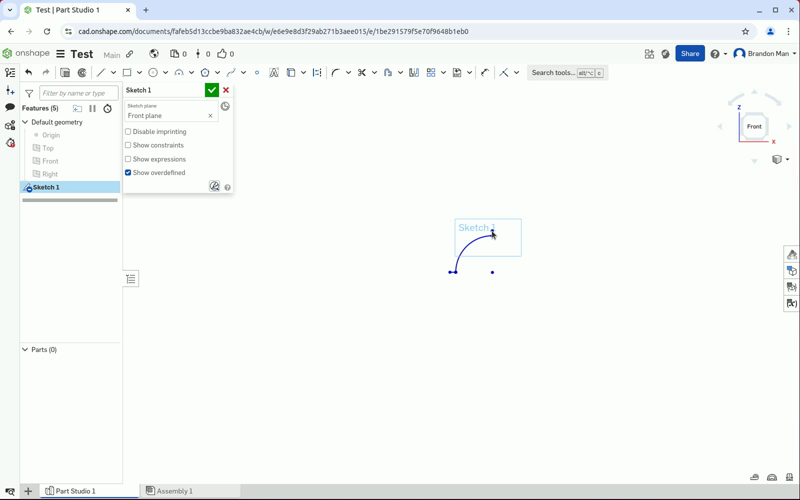
key(a)
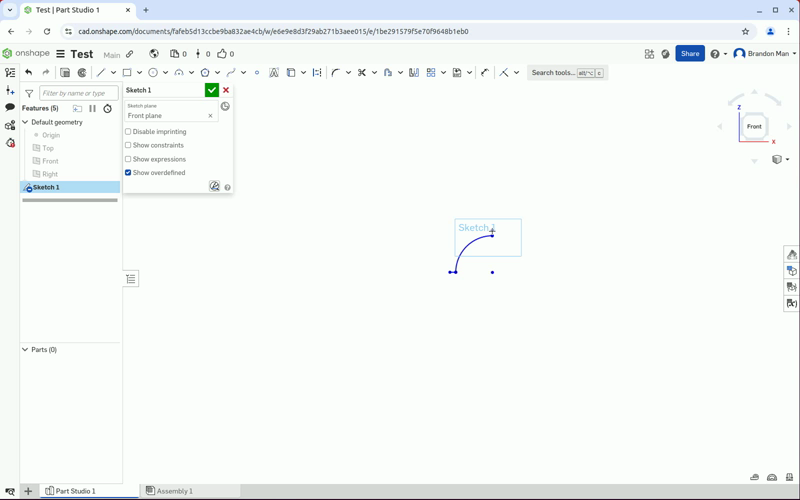
mouse_move(492, 230)
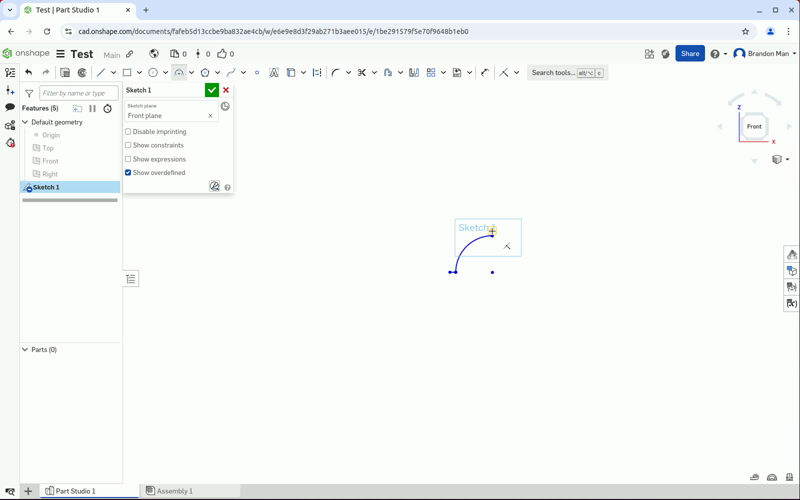
click(492, 230)
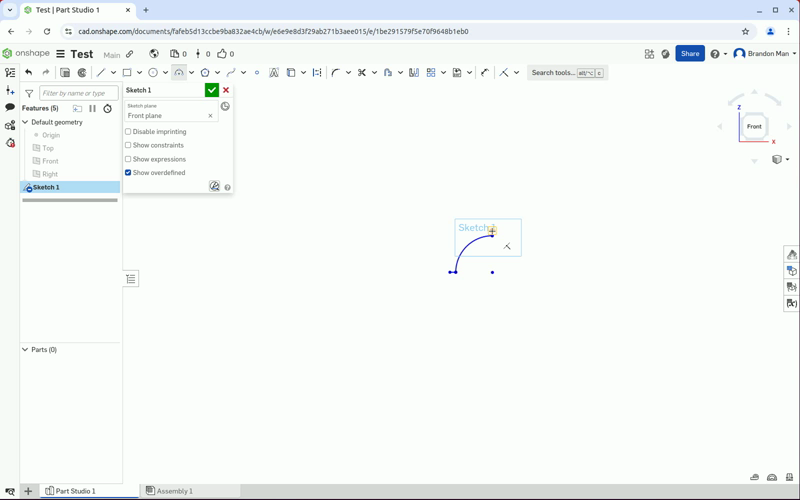
mouse_move(450, 272)
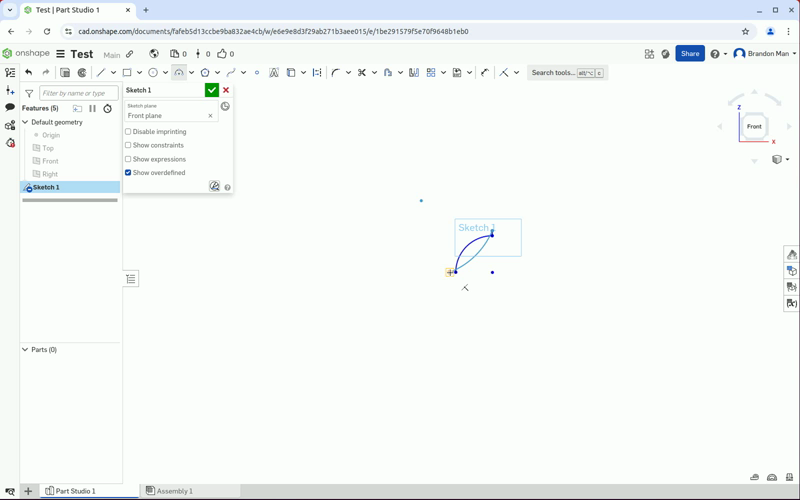
click(450, 272)
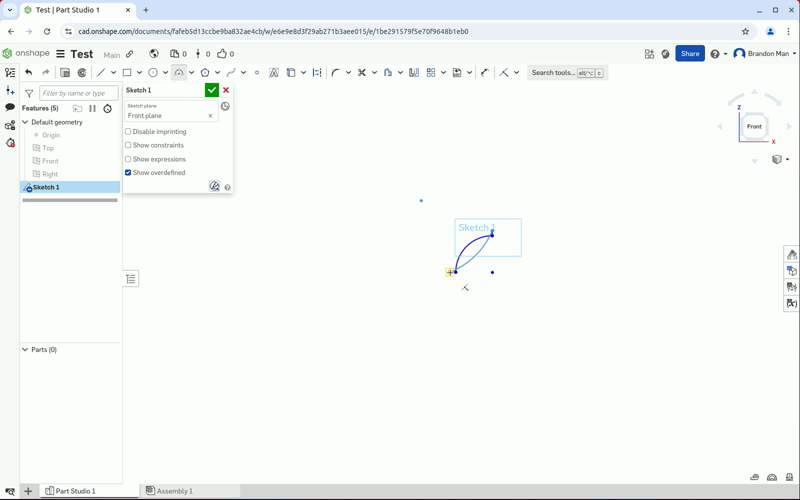
key_down(shift)
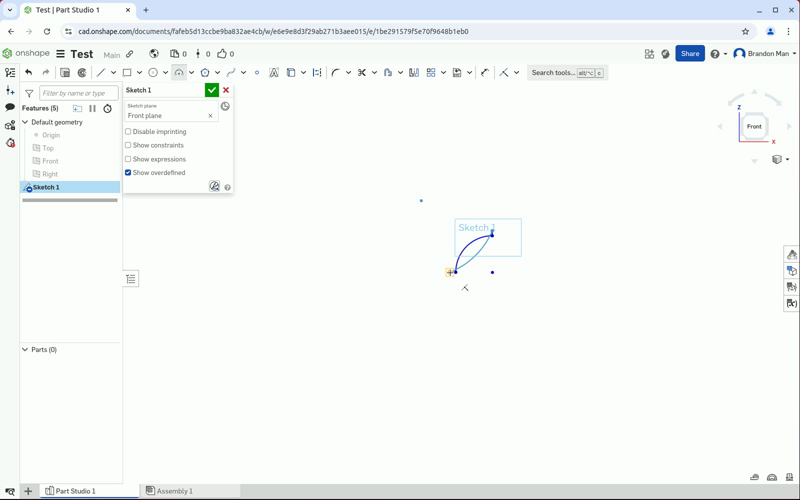
mouse_move(462, 243)
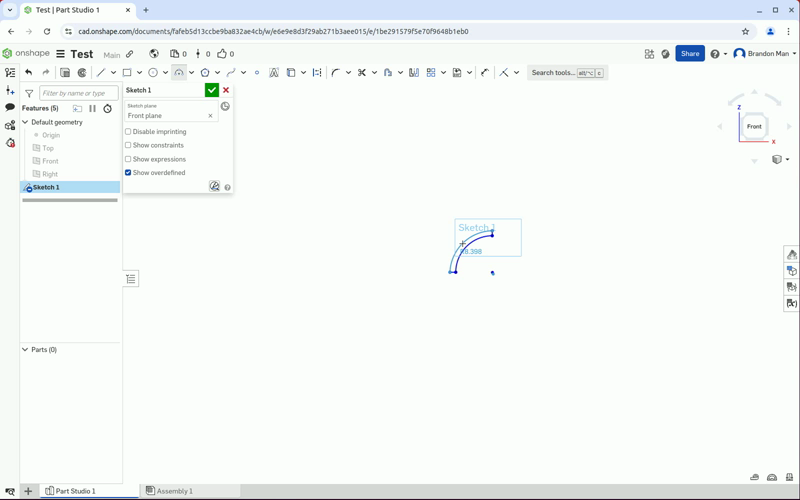
click(462, 243)
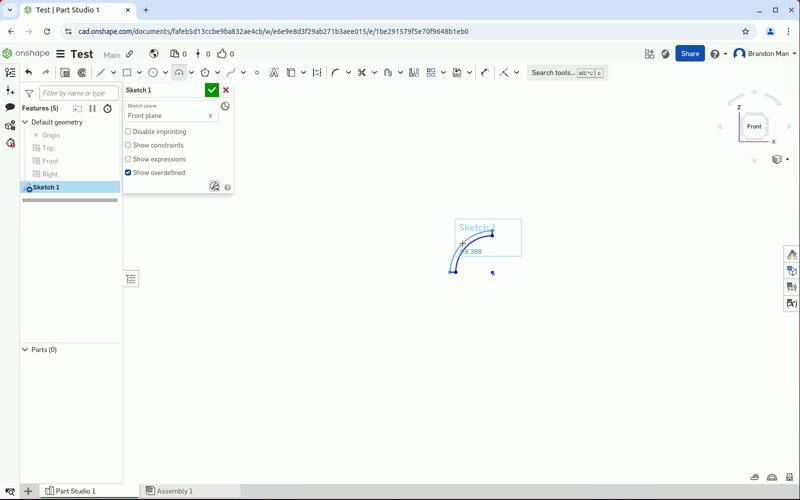
key_up(shift)
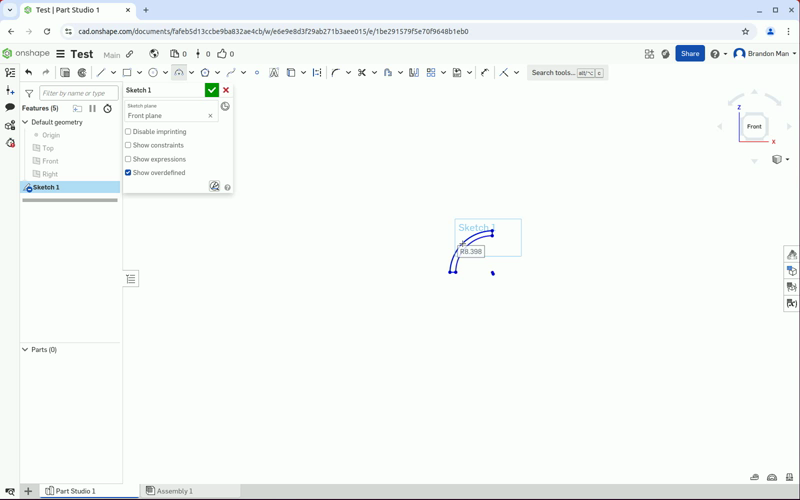
key(esc)
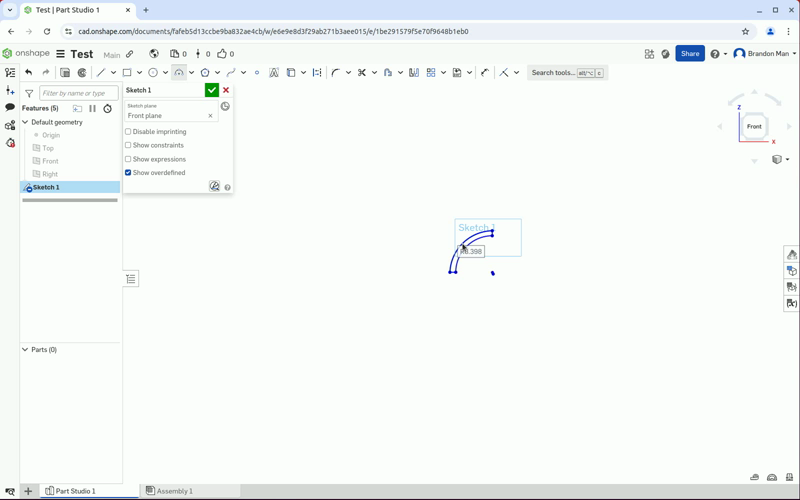
mouse_move(455, 268)
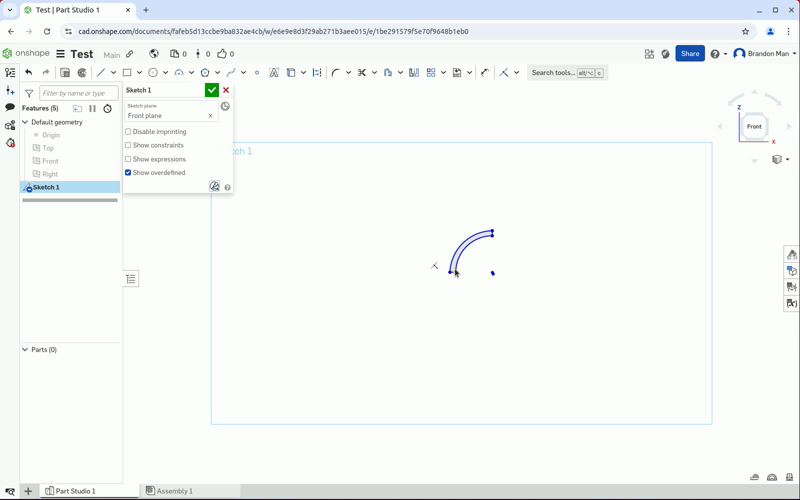
scroll(6)
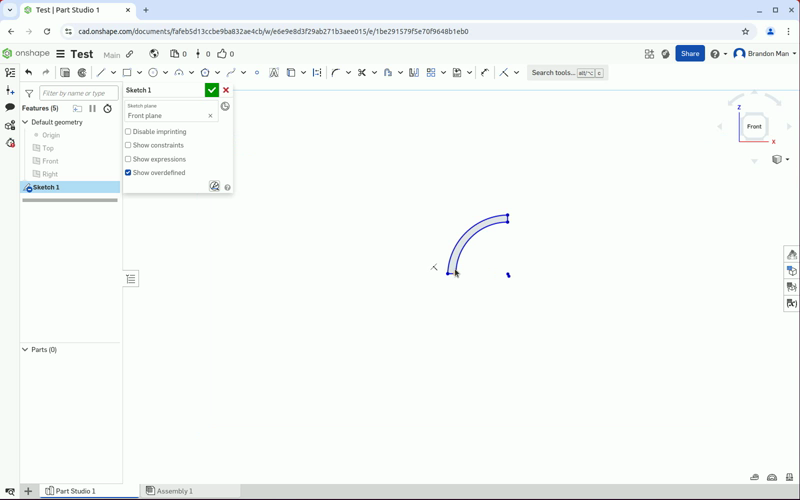
scroll(6)
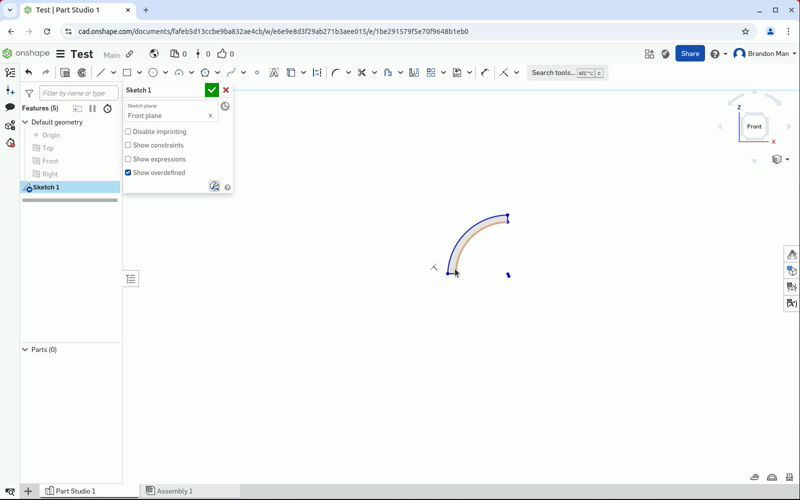
scroll(6)
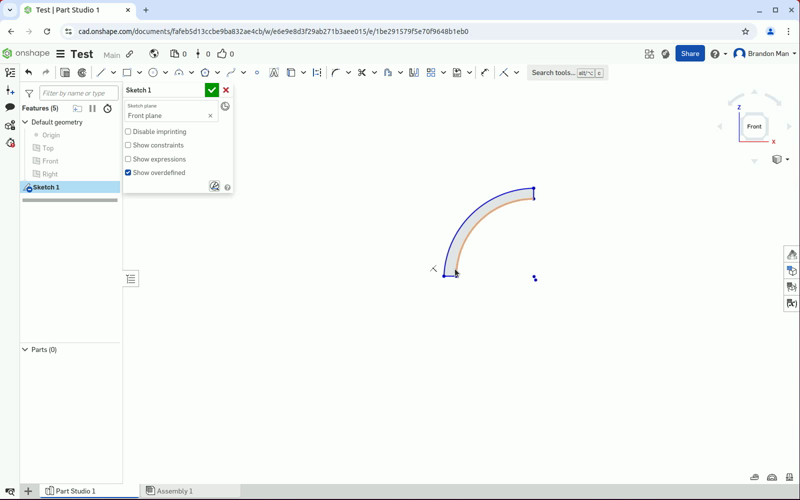
scroll(6)
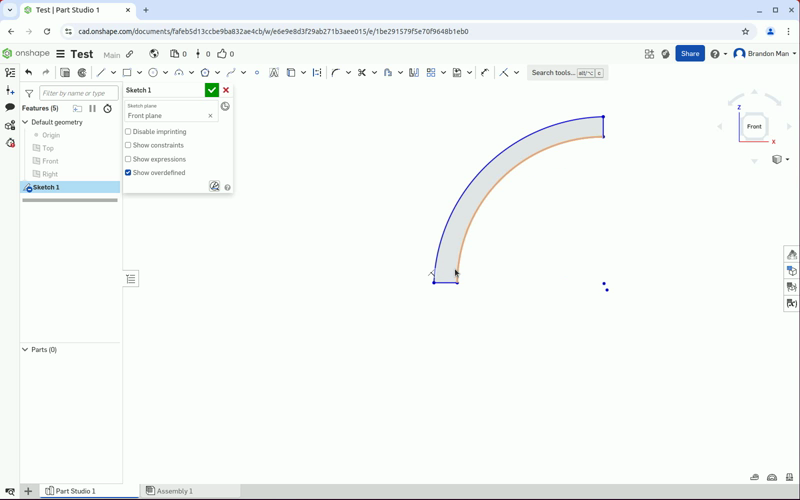
scroll(6)
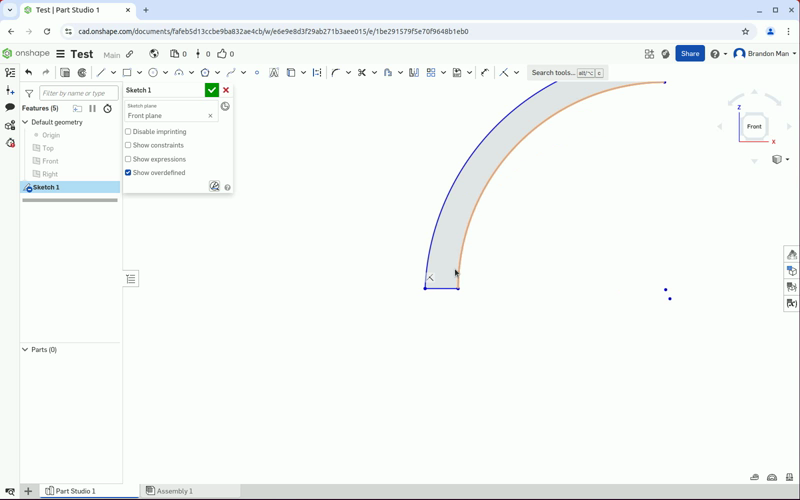
scroll(6)
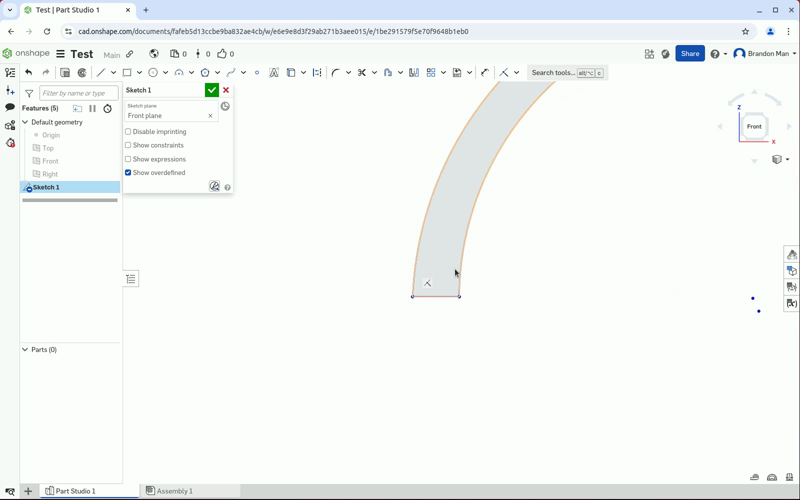
scroll(6)
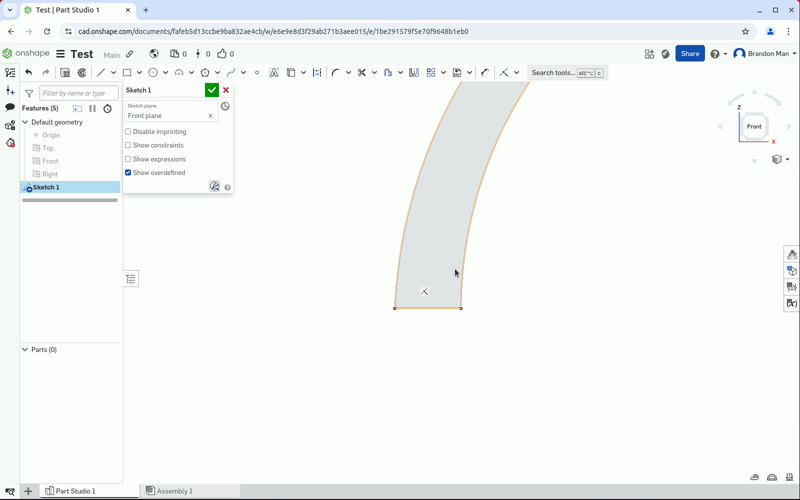
click(455, 268)
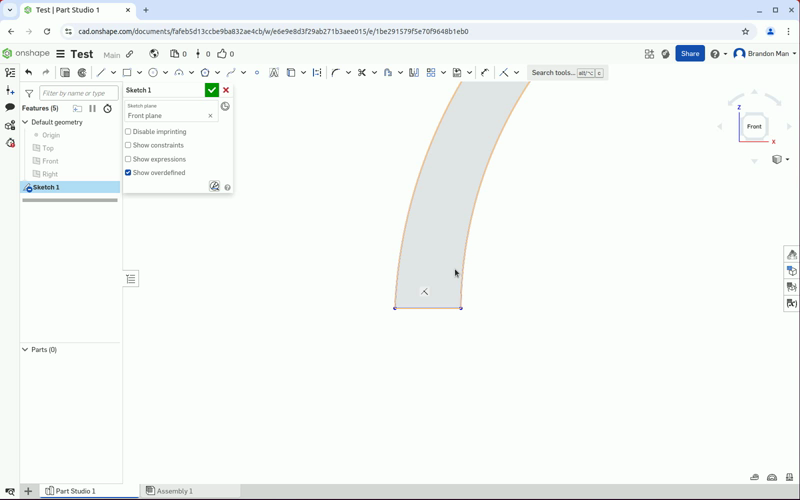
scroll(-6)
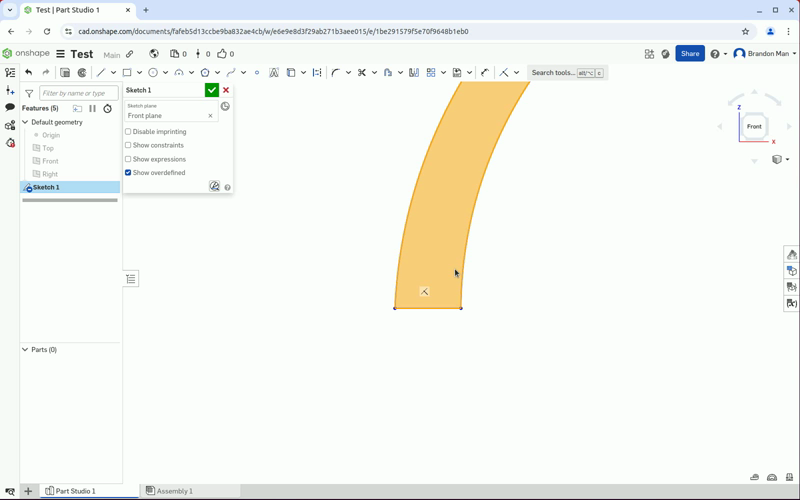
scroll(-6)
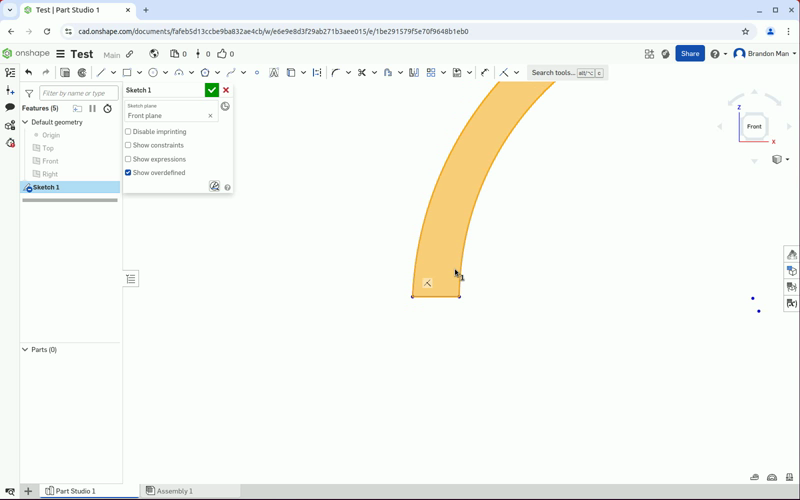
scroll(-6)
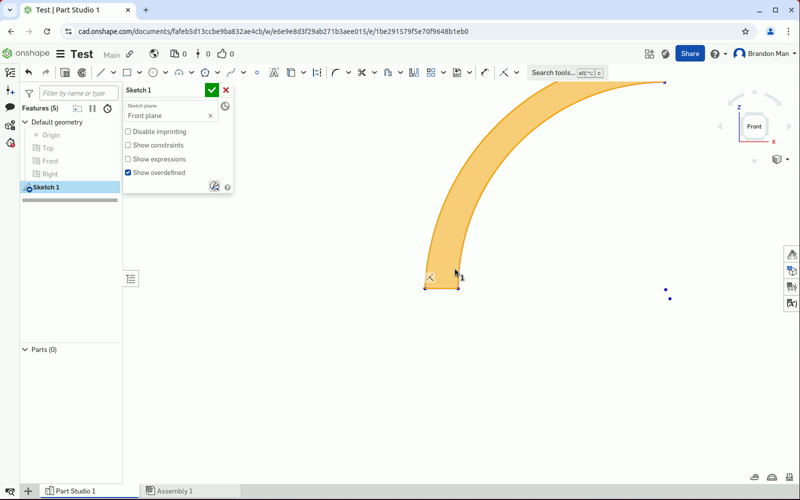
scroll(-6)
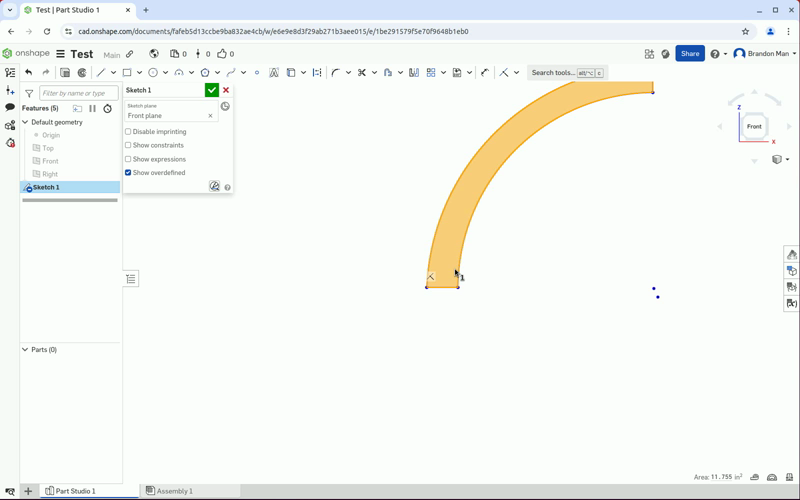
scroll(-6)
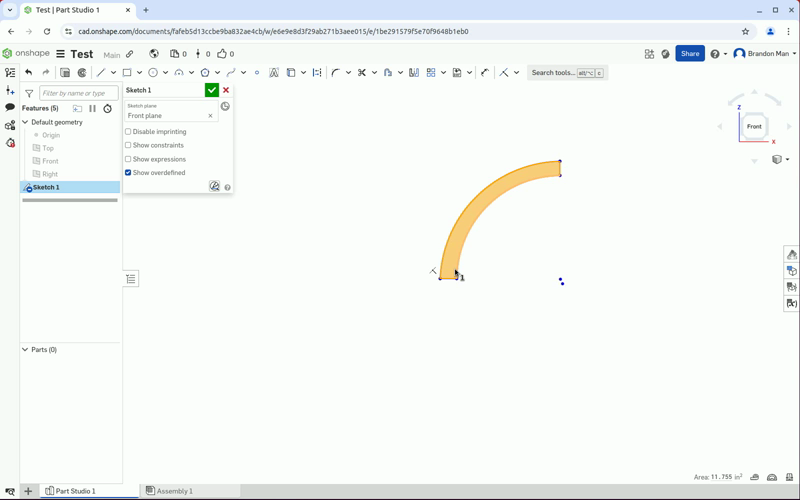
scroll(-6)
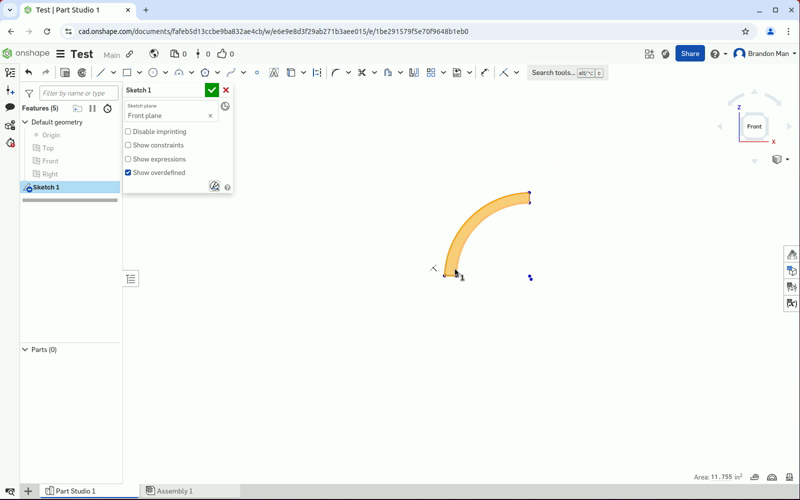
scroll(-6)
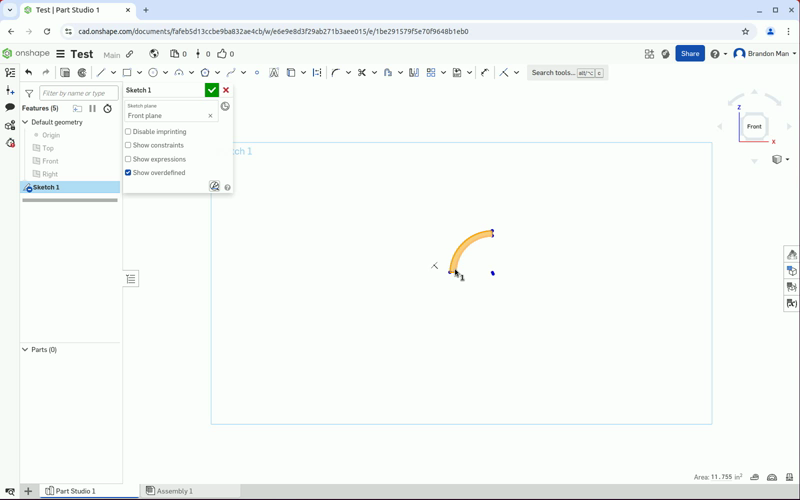
mouse_move(73, 352)
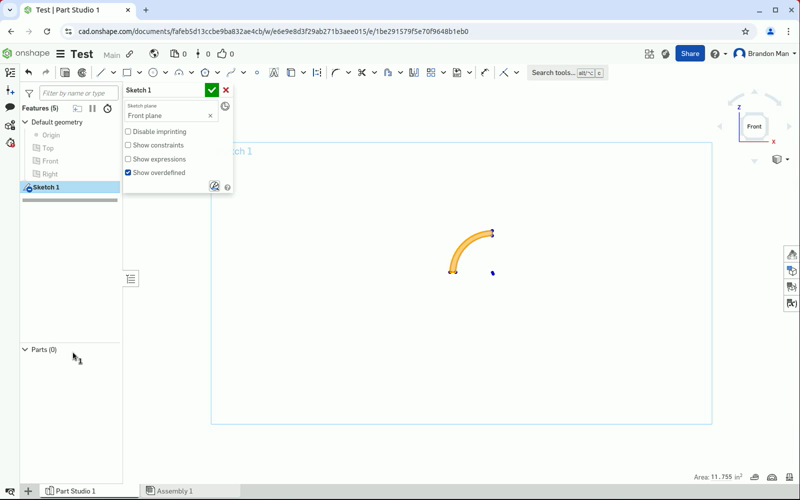
key(shift+y)
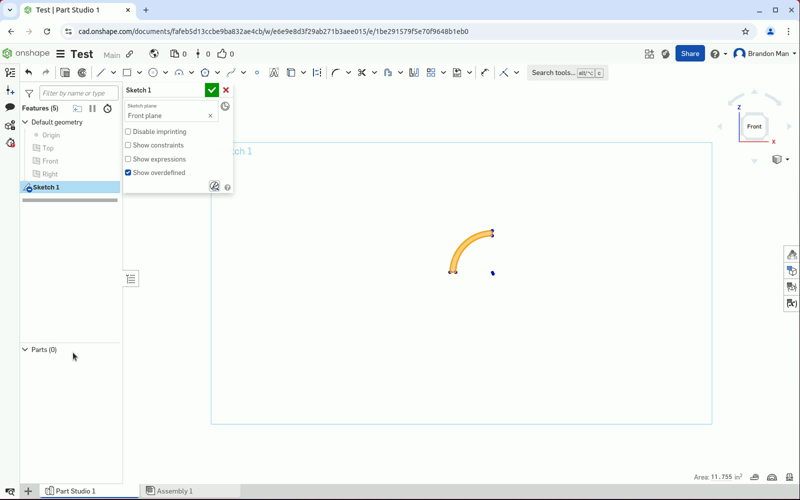
key(shift+e)
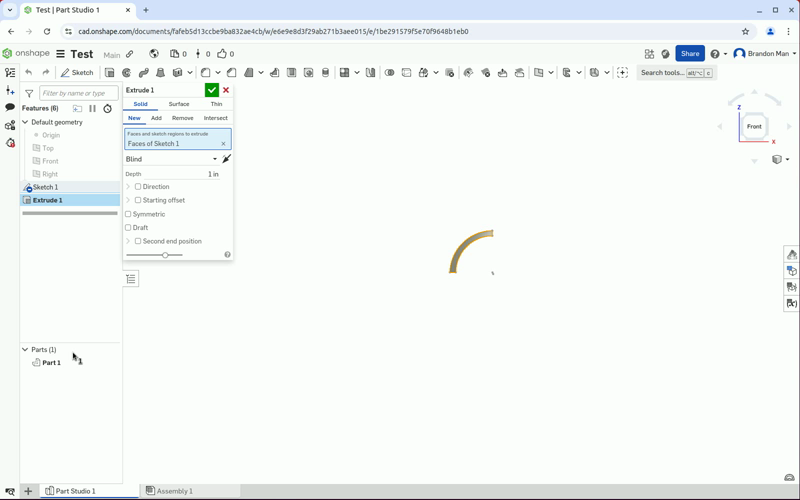
mouse_move(143, 106)
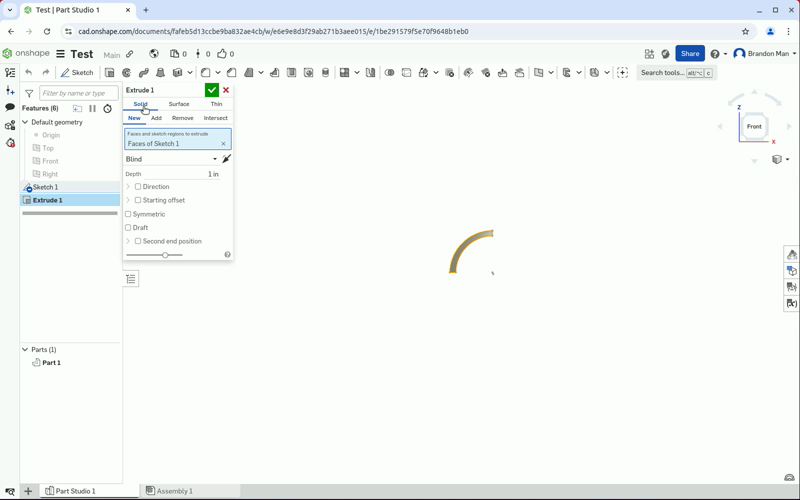
click(143, 106)
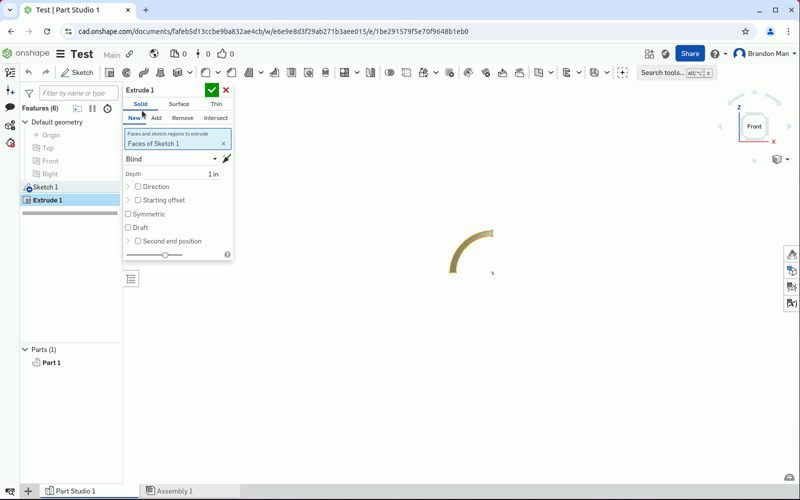
mouse_move(137, 120)
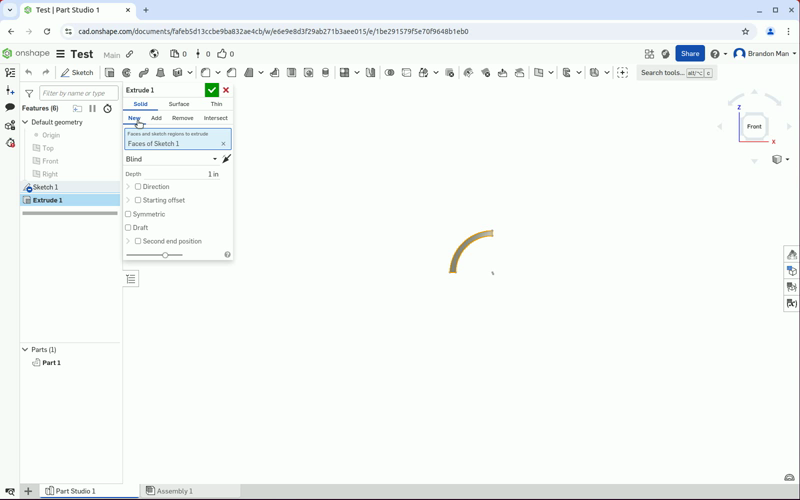
click(137, 120)
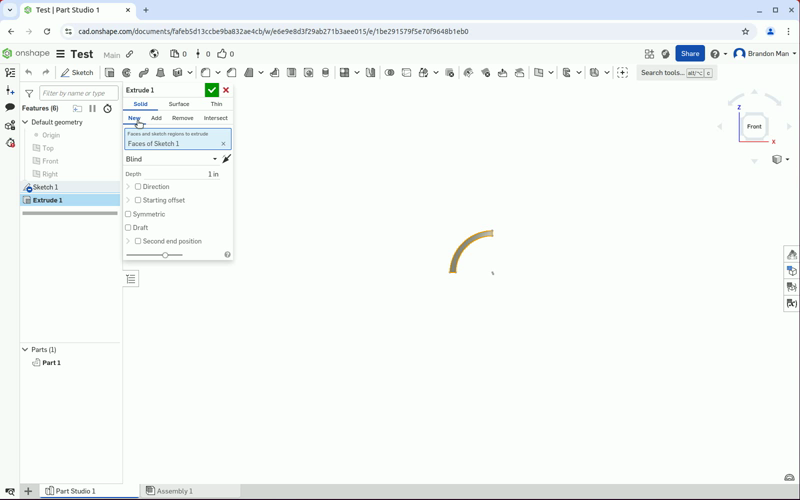
key(tab, 4)
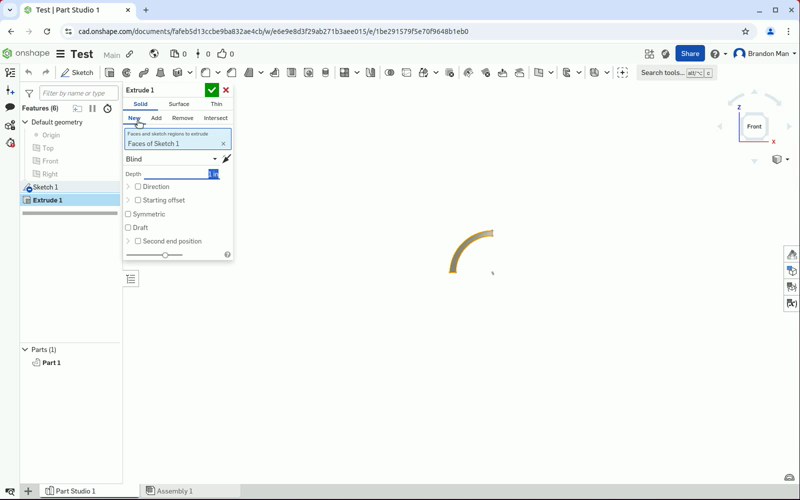
text(2.166)
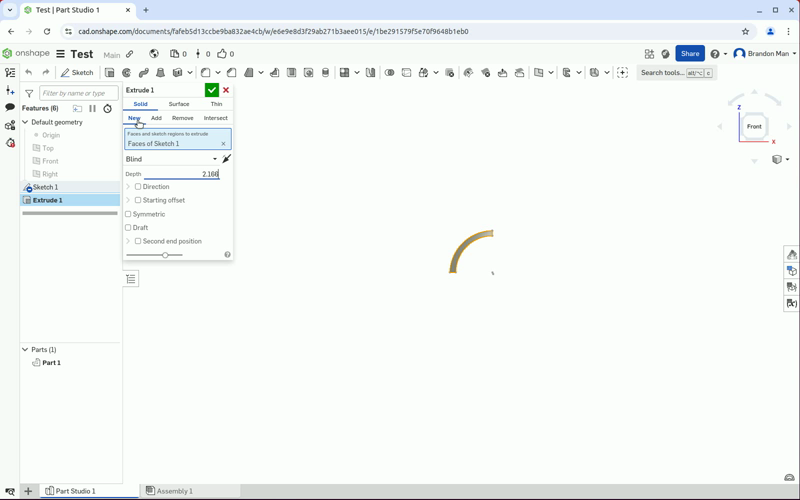
key(enter)
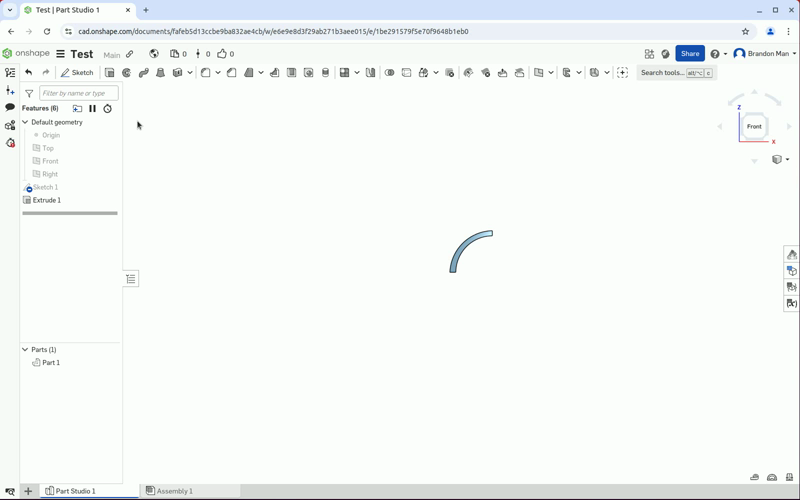
key(shift+h)
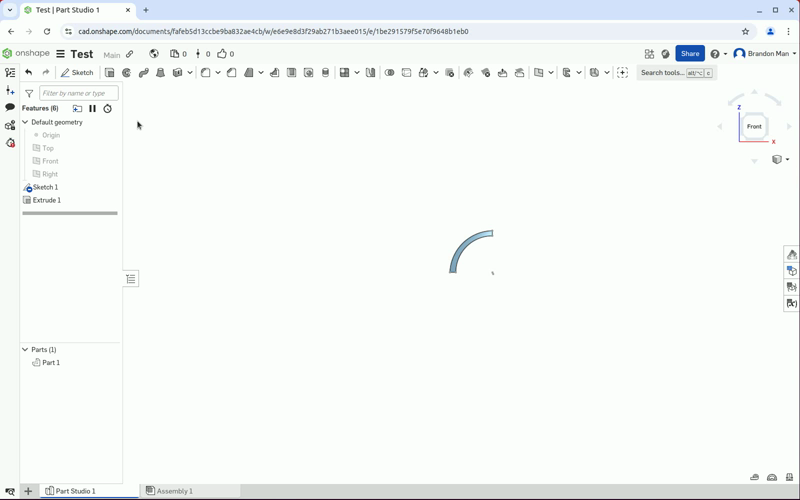
key(shift+h)
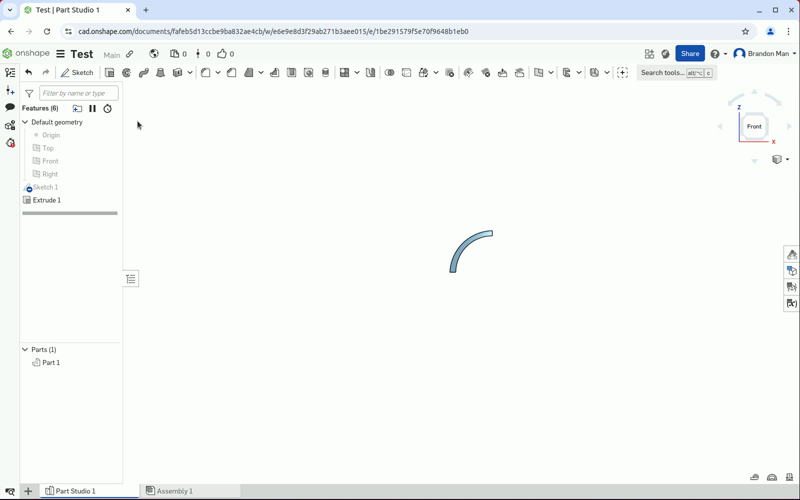
mouse_move(73, 189)
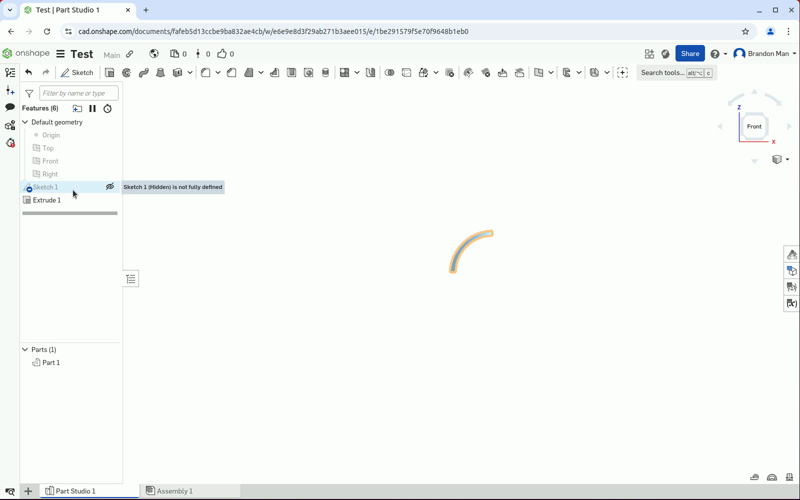
click(73, 189)
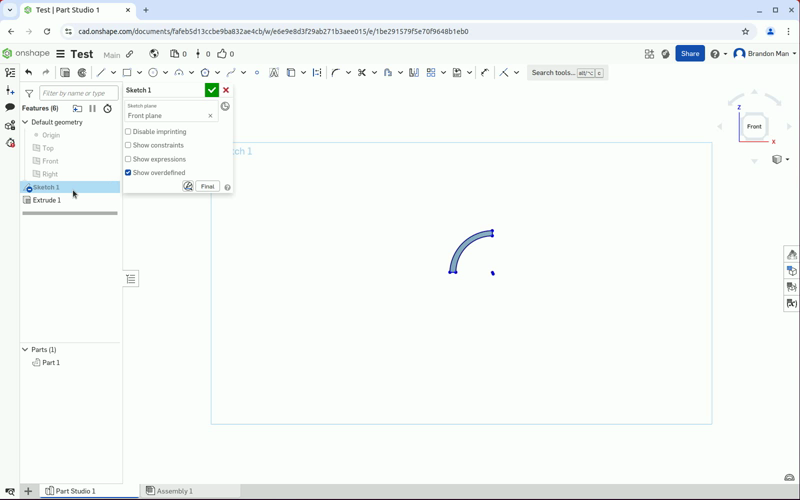
mouse_move(229, 92)
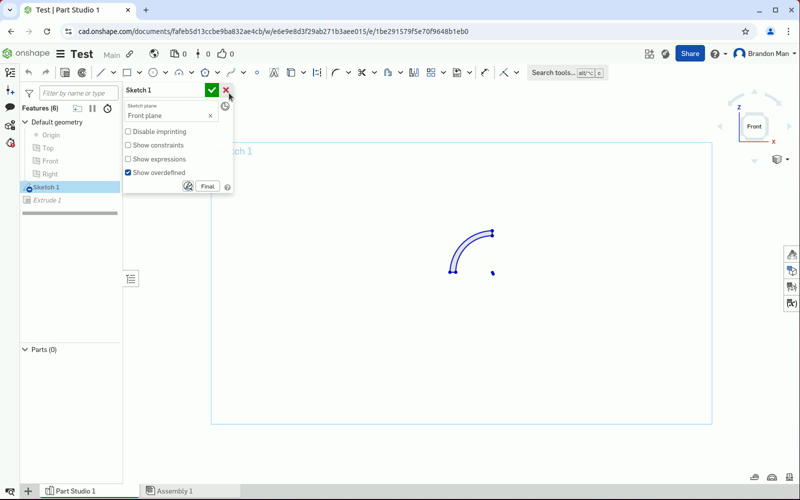
click(229, 92)
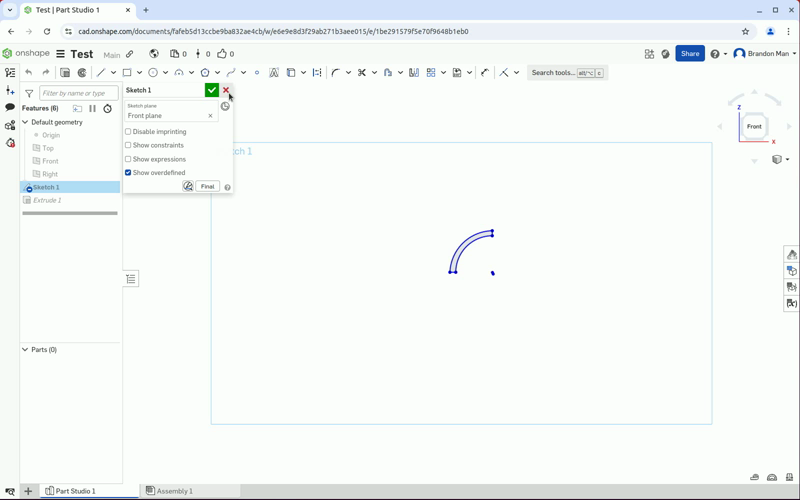
key(shift+s)
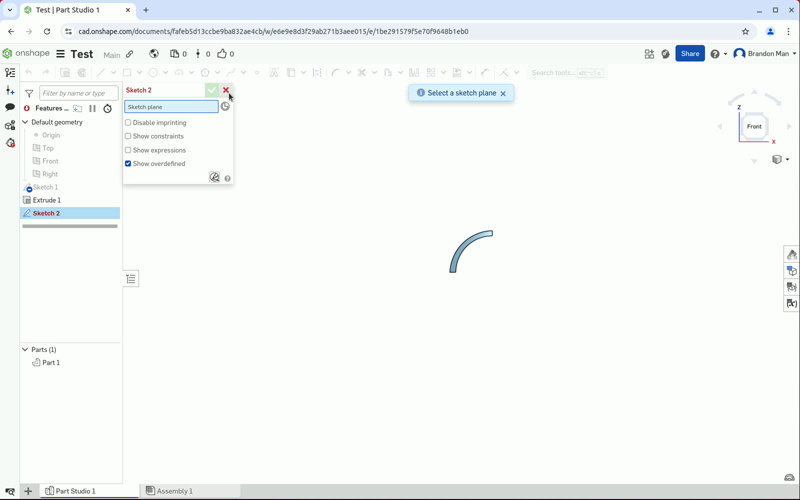
mouse_move(73, 163)
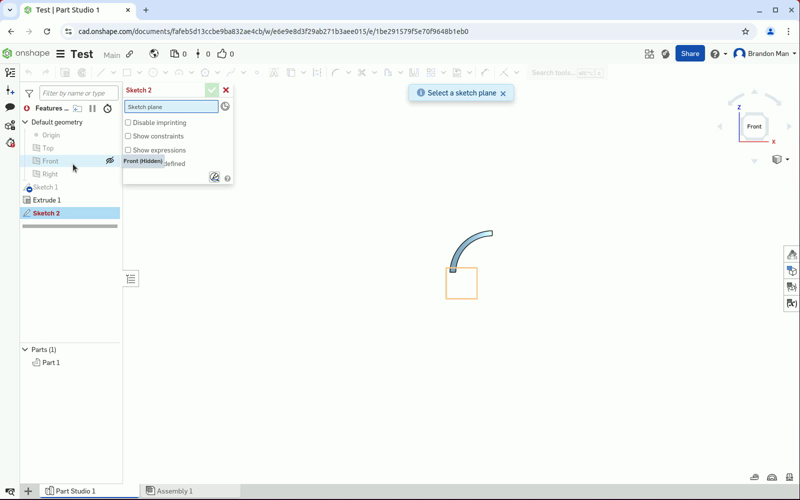
click(73, 163)
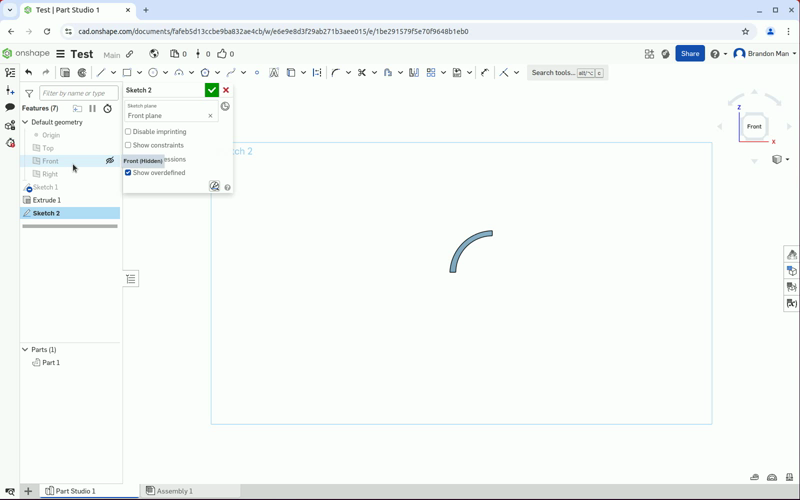
mouse_move(73, 352)
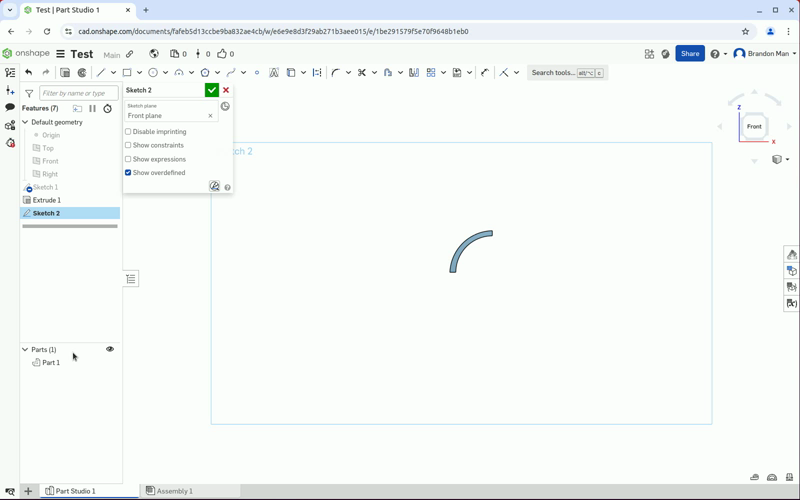
key(y)
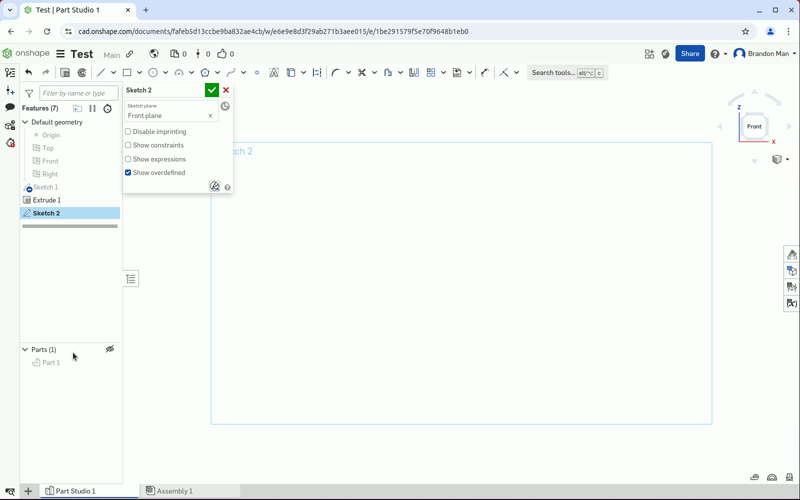
key(a)
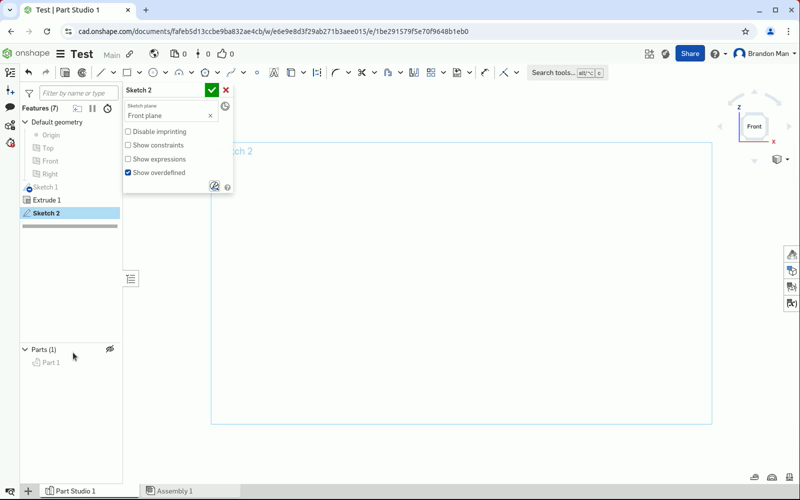
key_down(shift)
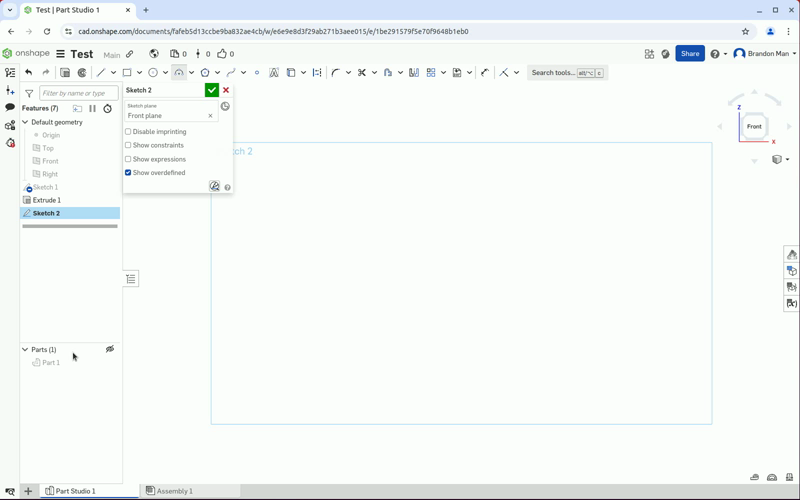
mouse_move(450, 272)
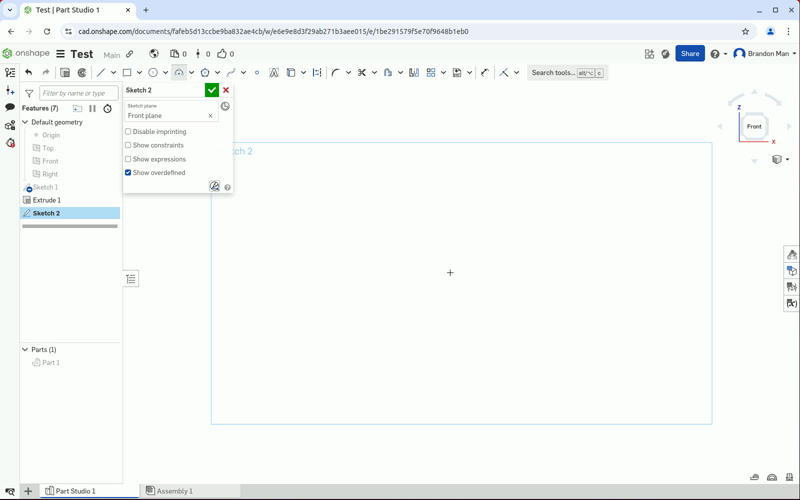
click(450, 272)
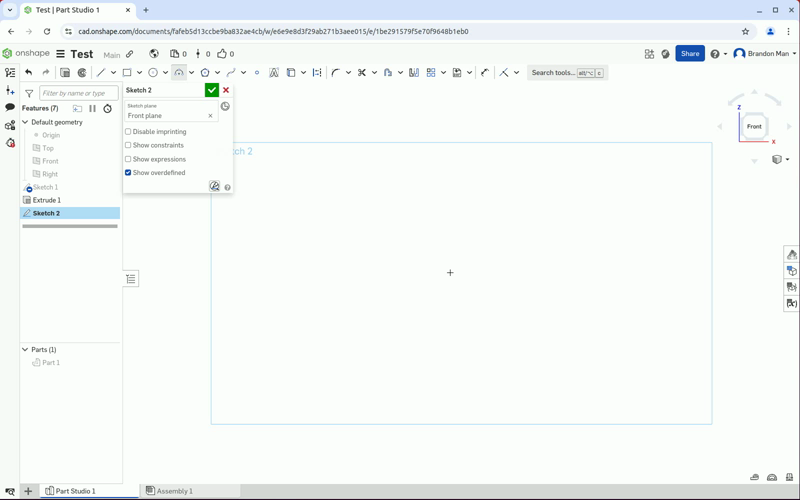
key_up(shift)
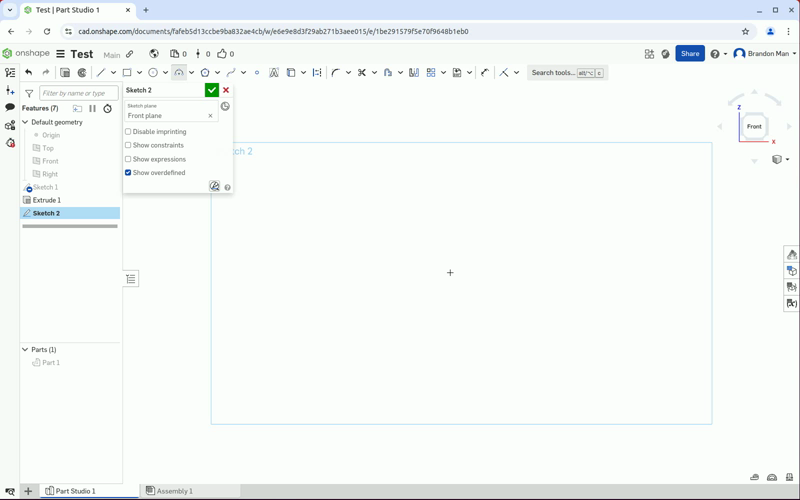
key_down(shift)
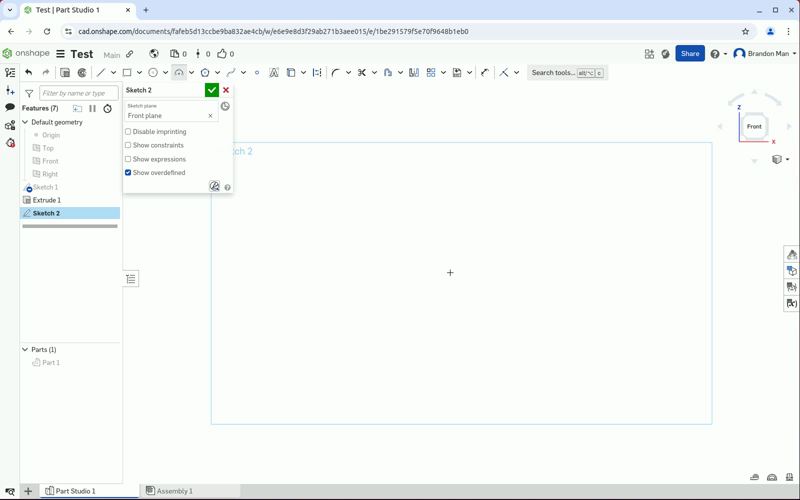
mouse_move(471, 293)
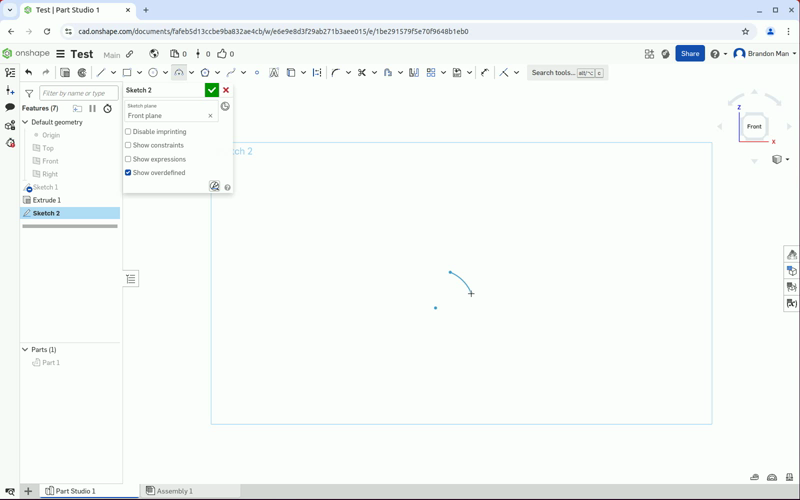
click(471, 293)
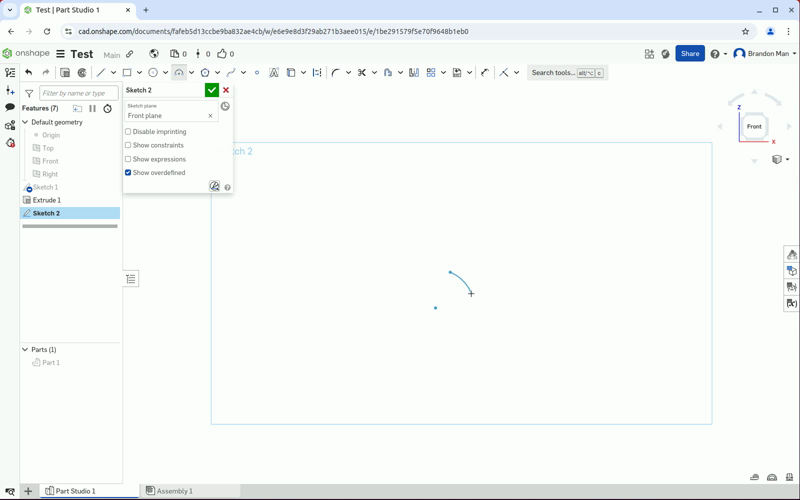
mouse_move(456, 287)
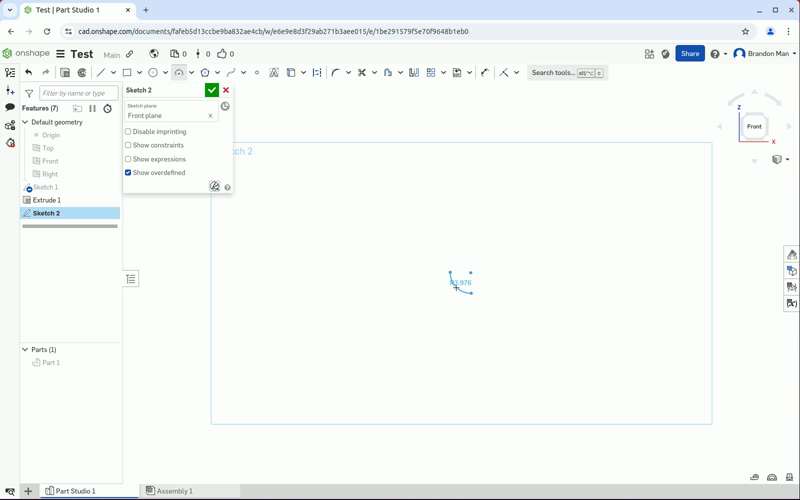
click(456, 287)
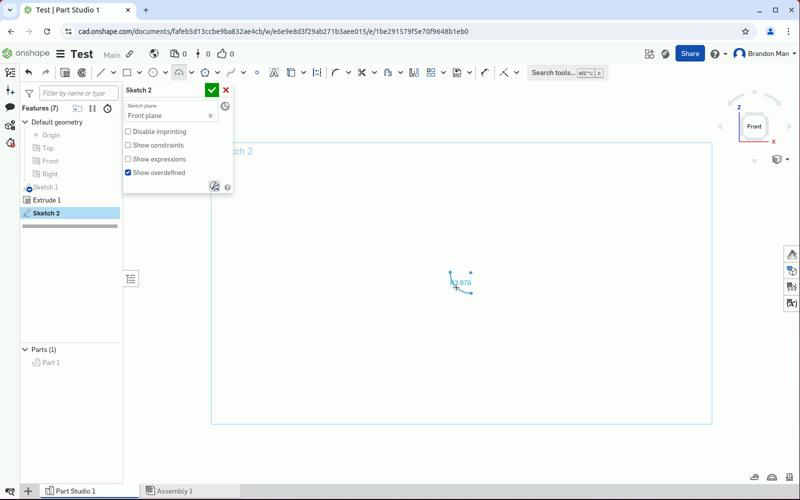
key_up(shift)
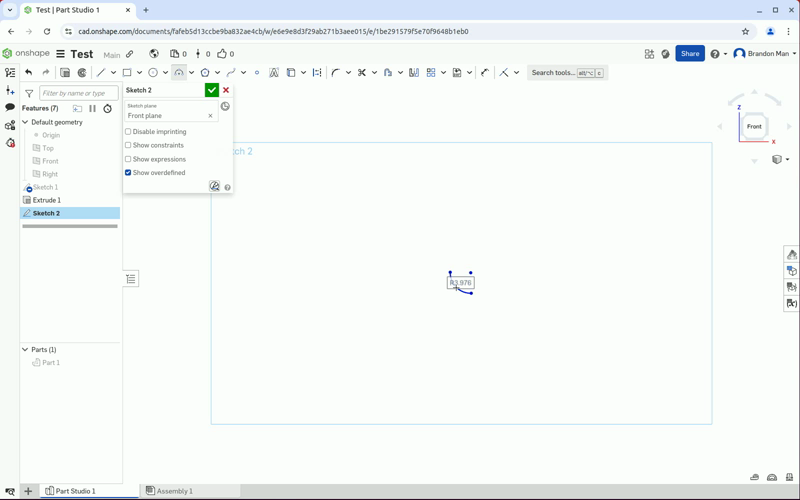
key(esc)
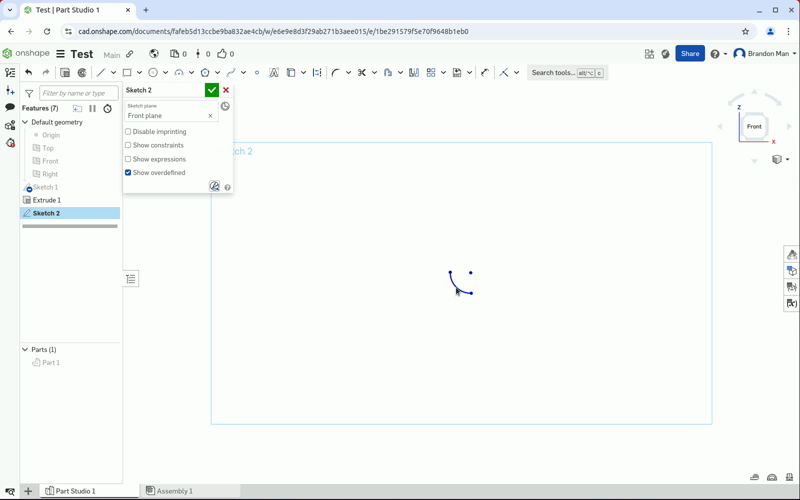
key(l)
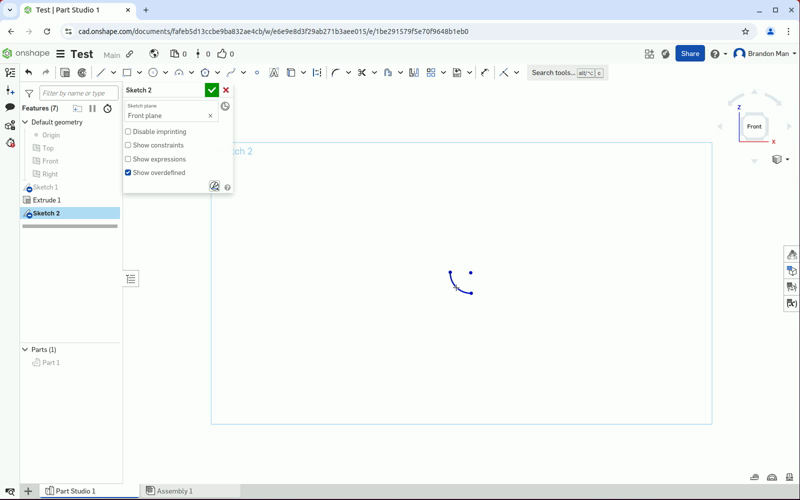
mouse_move(471, 293)
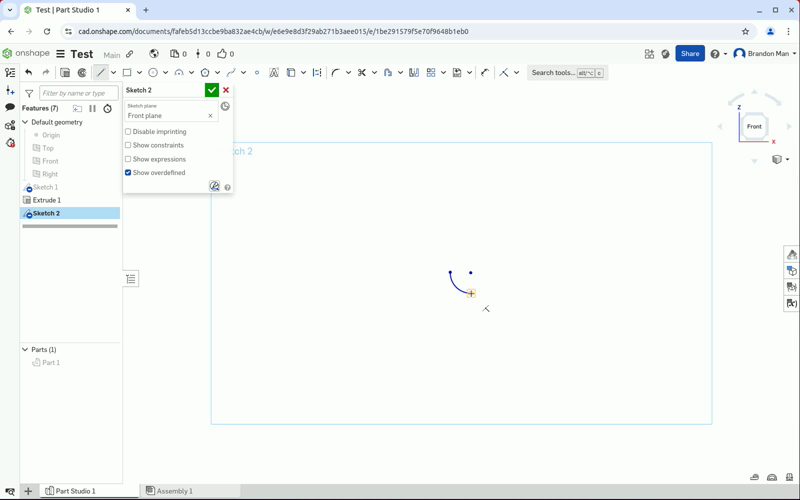
click(471, 293)
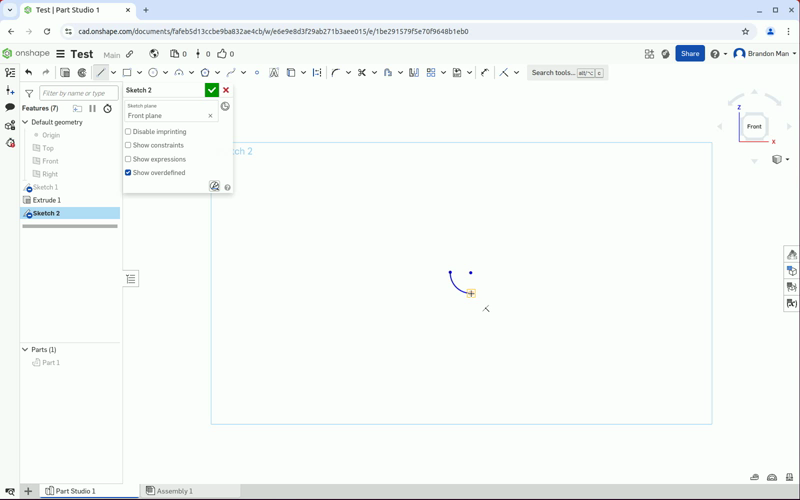
key_down(shift)
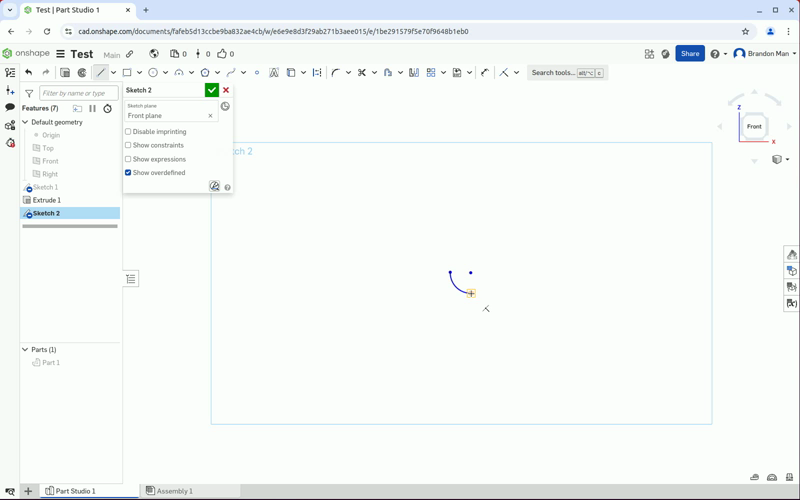
mouse_move(501, 293)
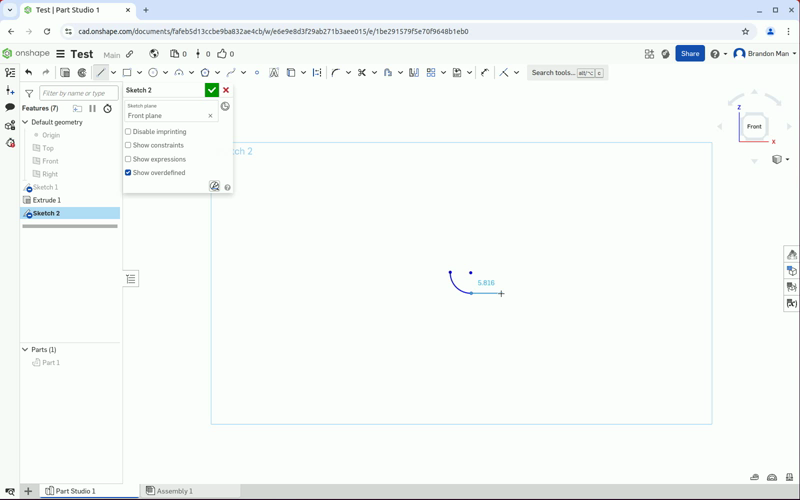
mouse_move(471, 288)
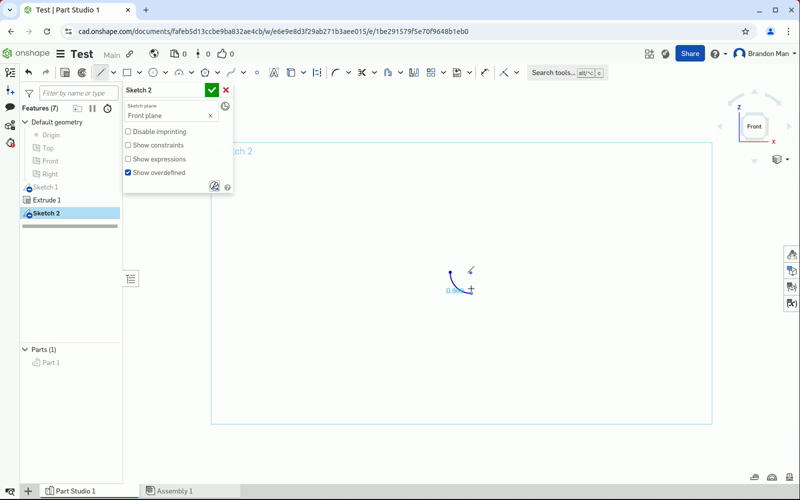
scroll(6)
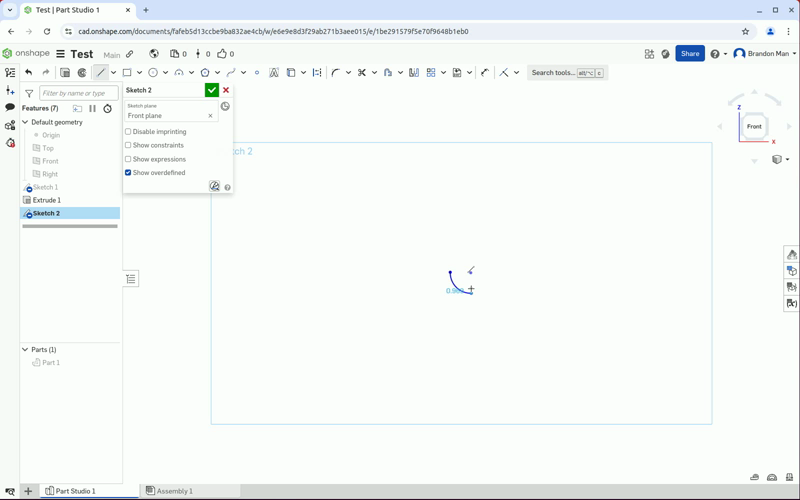
scroll(6)
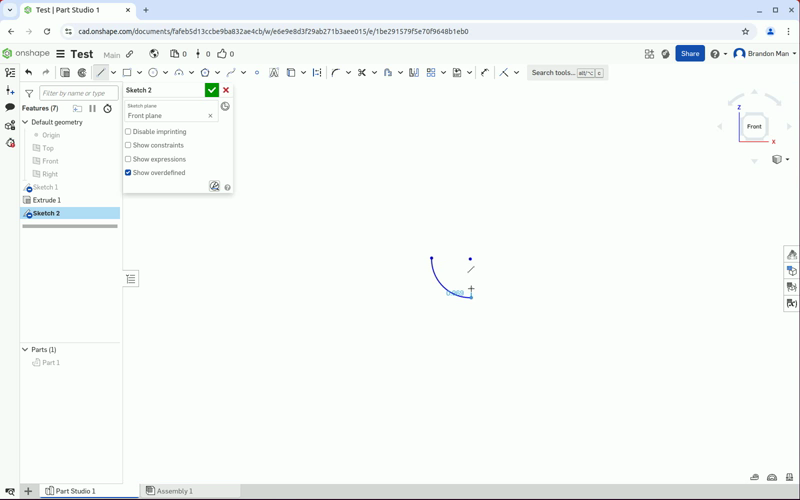
scroll(6)
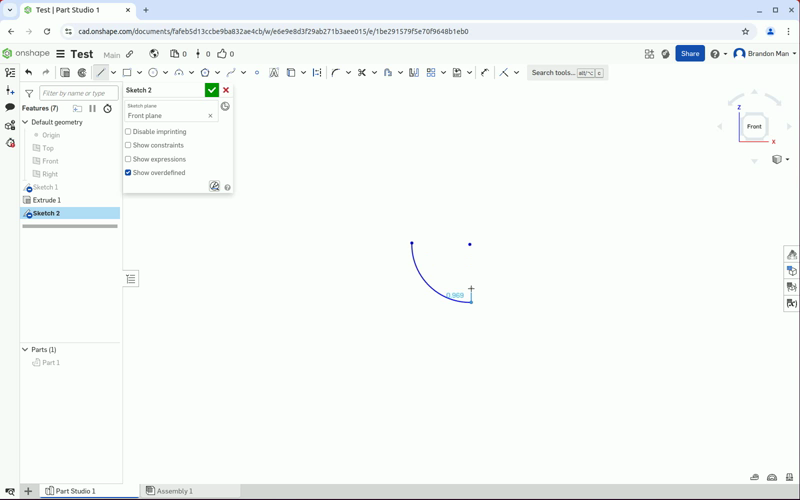
scroll(6)
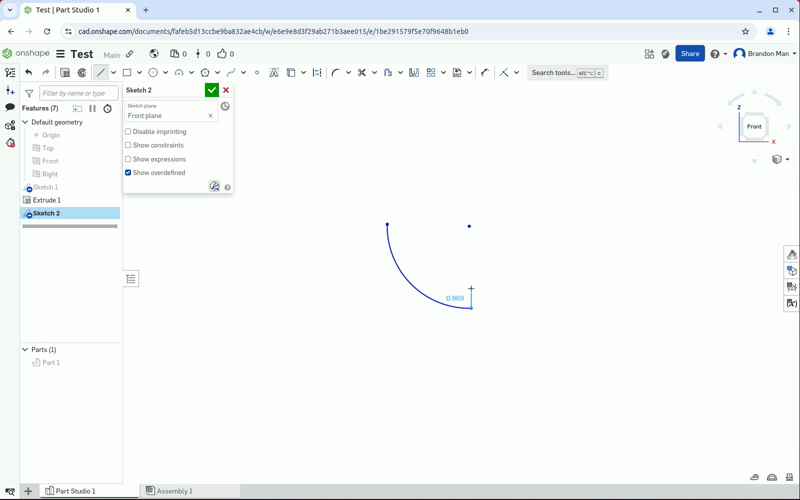
scroll(6)
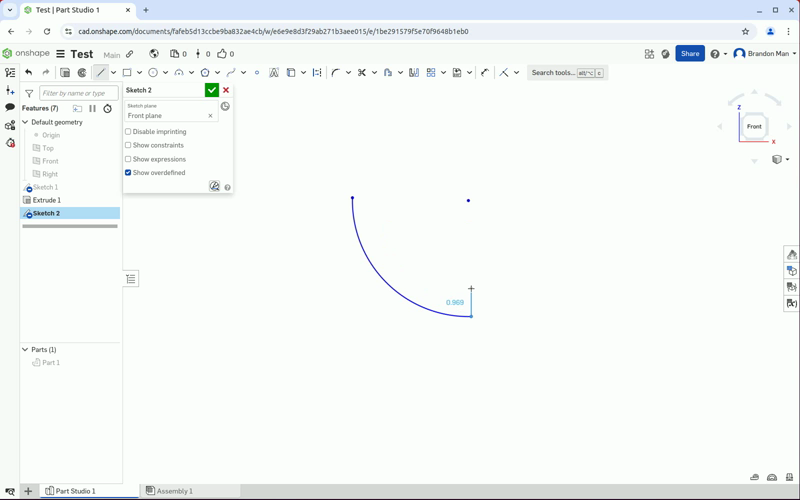
scroll(6)
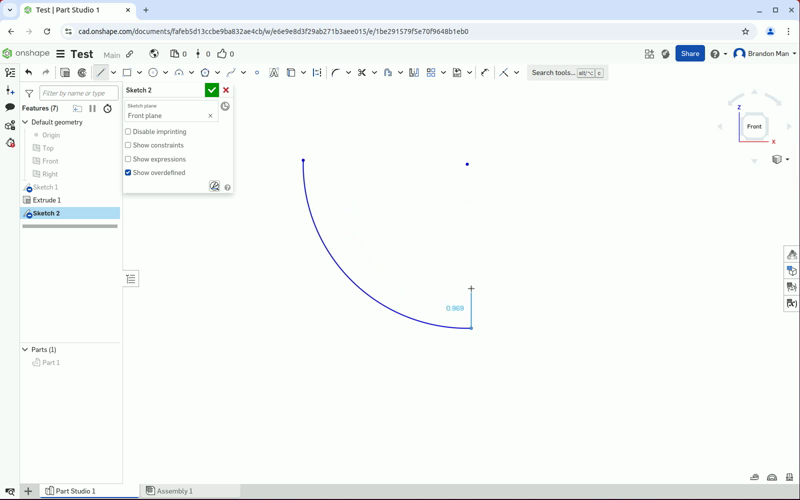
scroll(6)
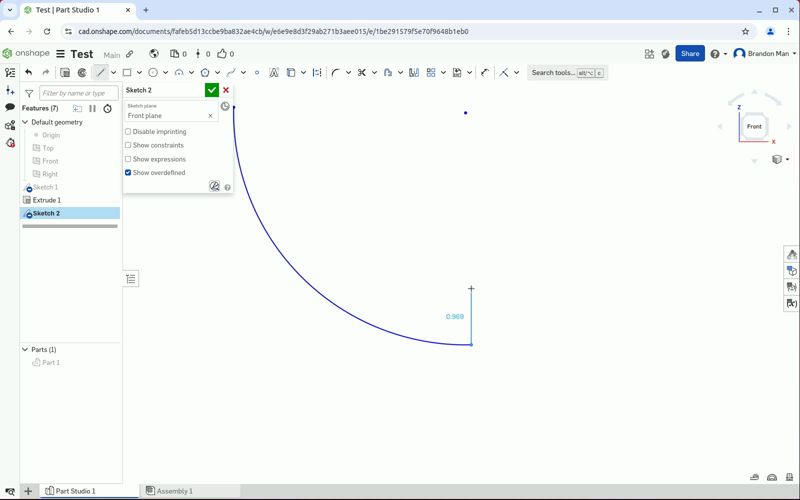
click(471, 288)
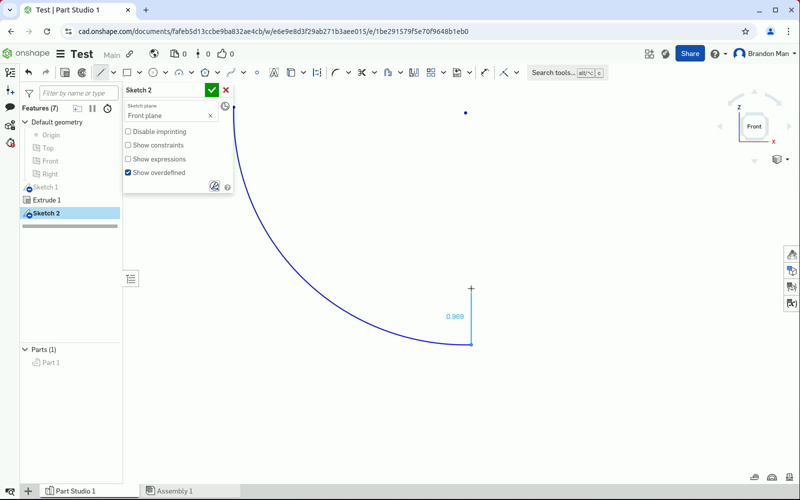
scroll(-6)
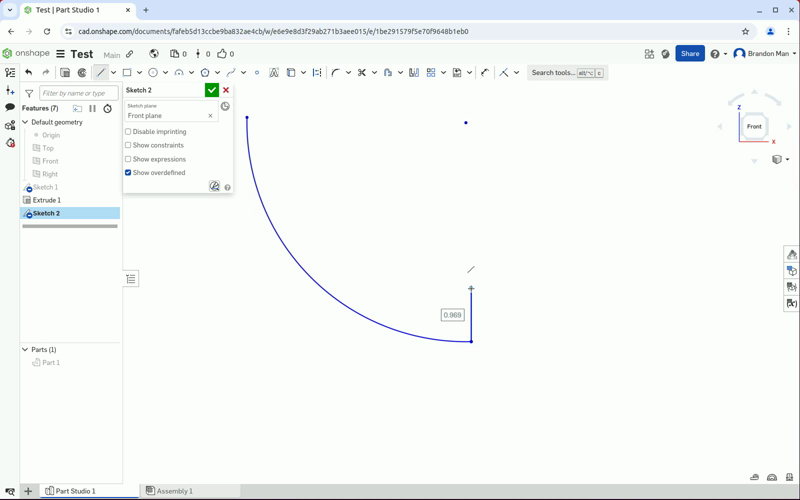
scroll(-6)
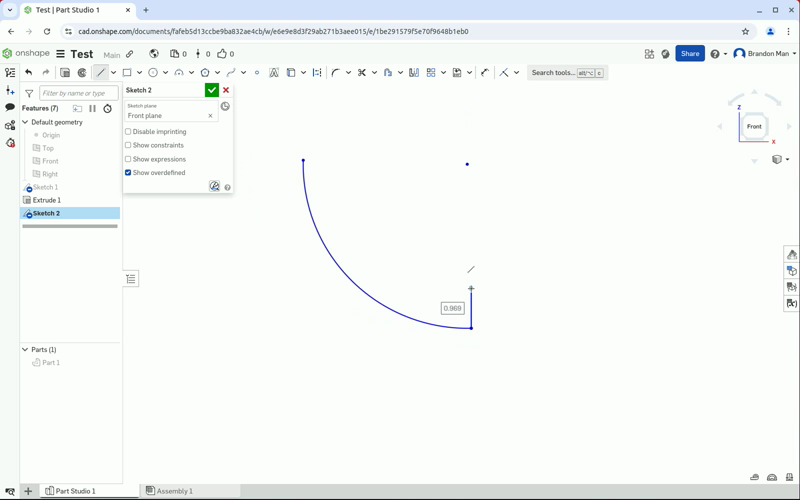
scroll(-6)
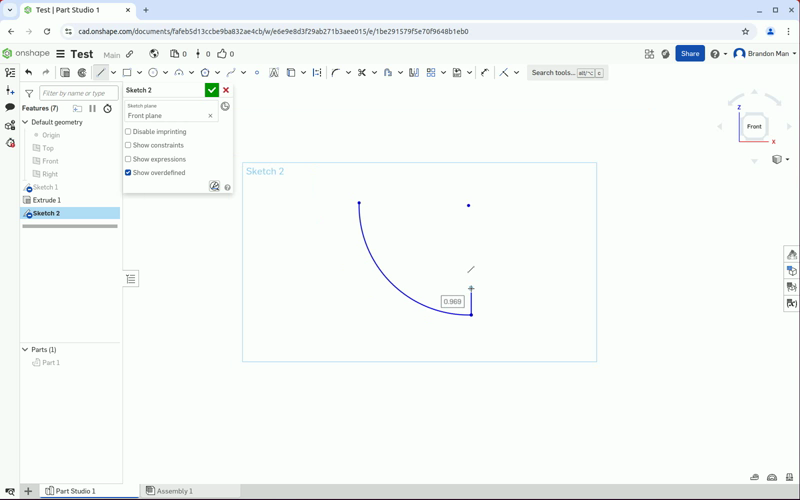
scroll(-6)
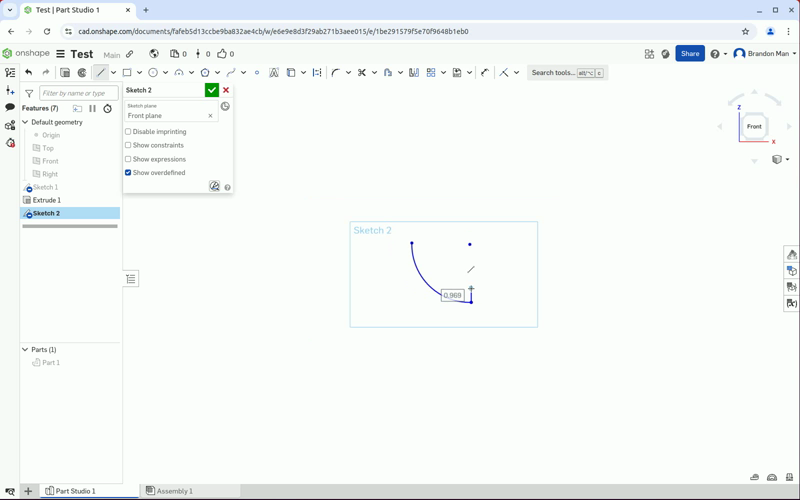
scroll(-6)
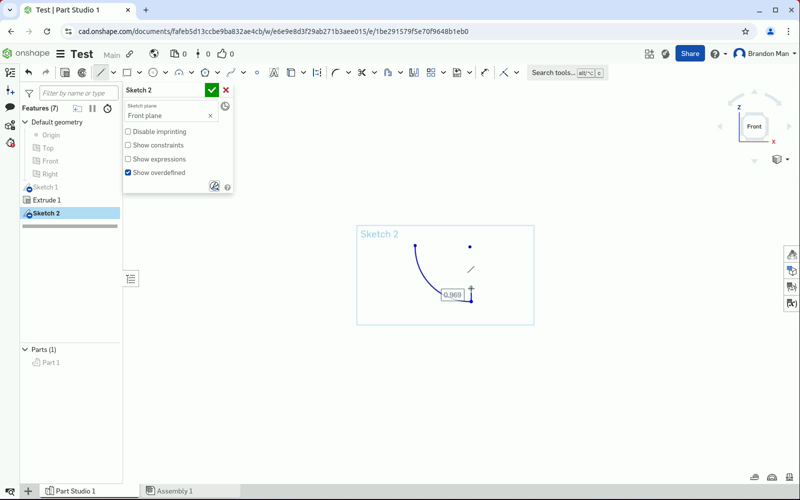
scroll(-6)
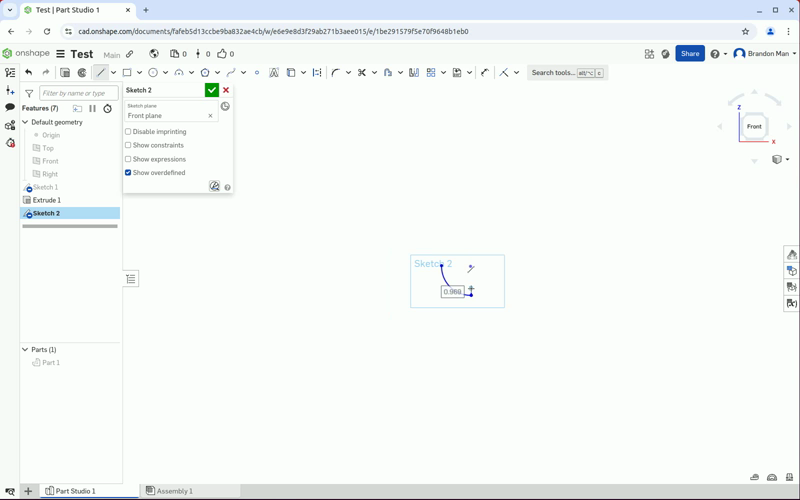
scroll(-6)
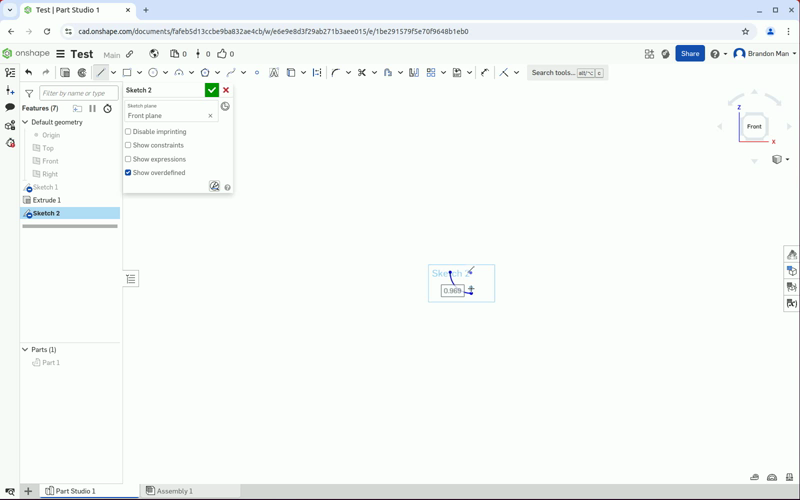
key_up(shift)
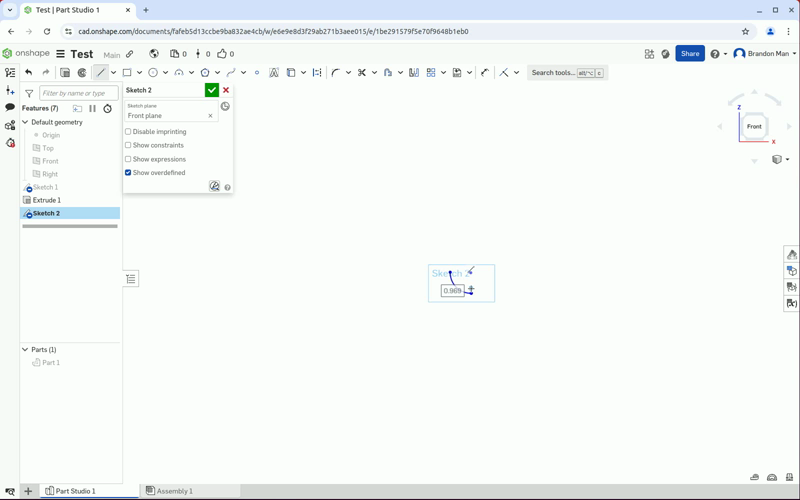
key(esc)
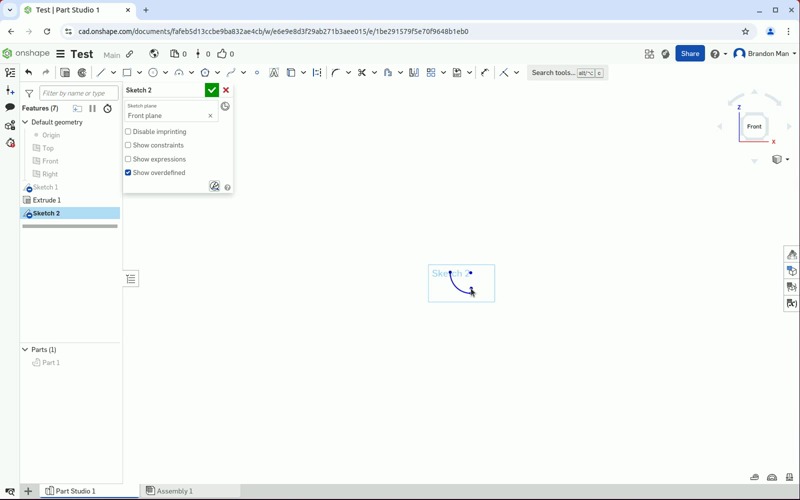
key(a)
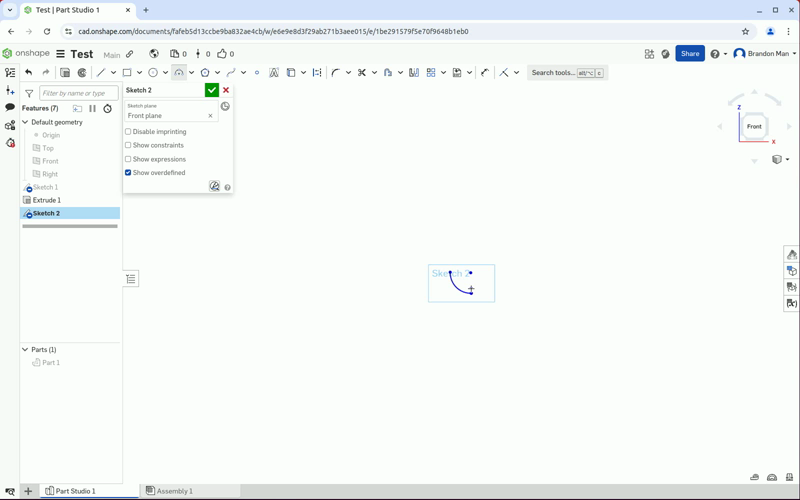
mouse_move(471, 288)
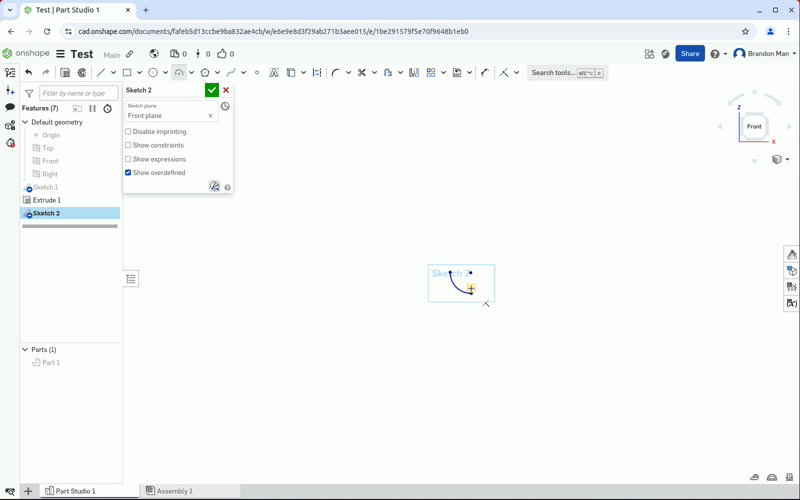
click(471, 288)
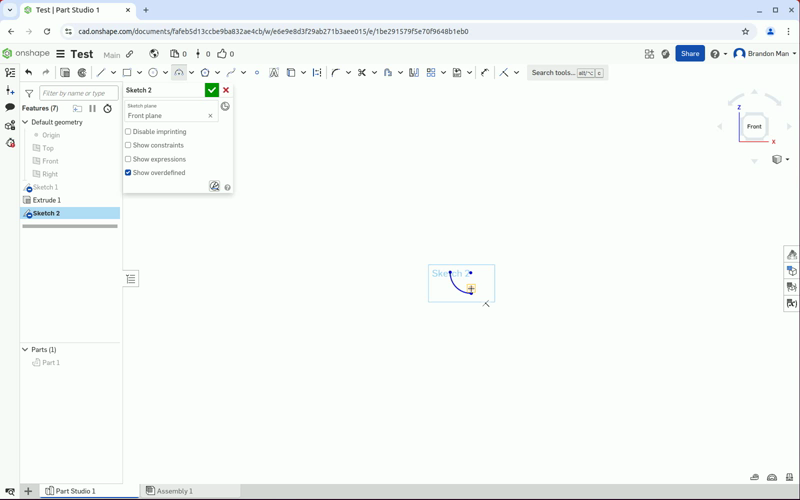
key_down(shift)
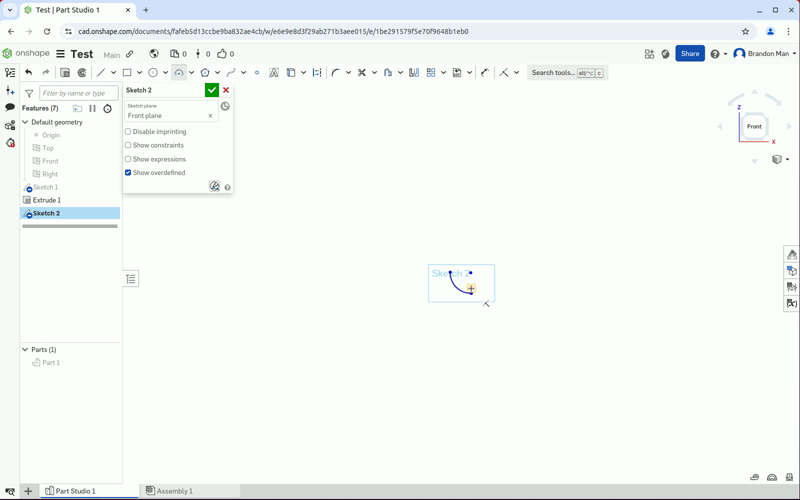
mouse_move(455, 272)
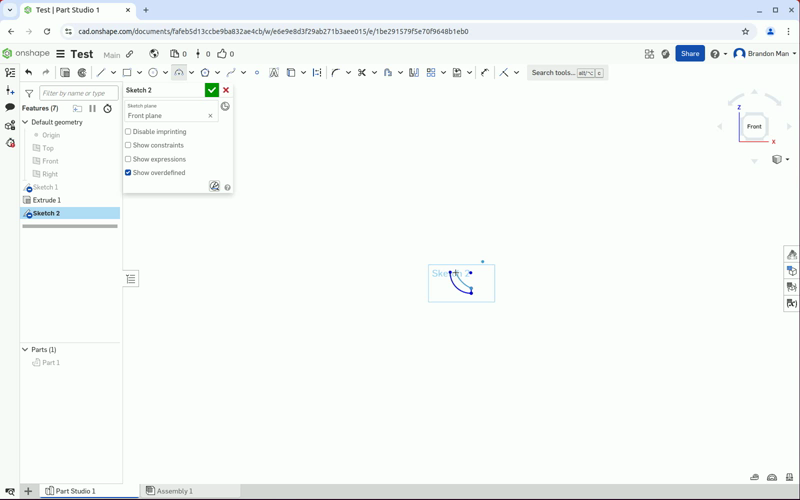
click(455, 272)
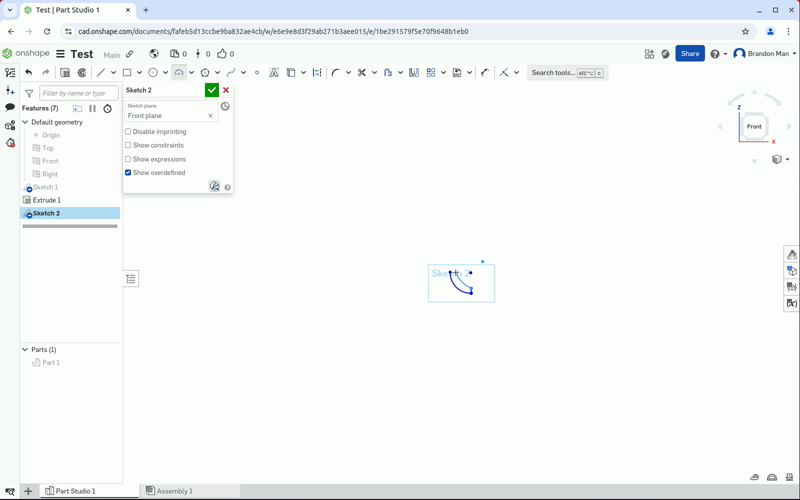
mouse_move(460, 283)
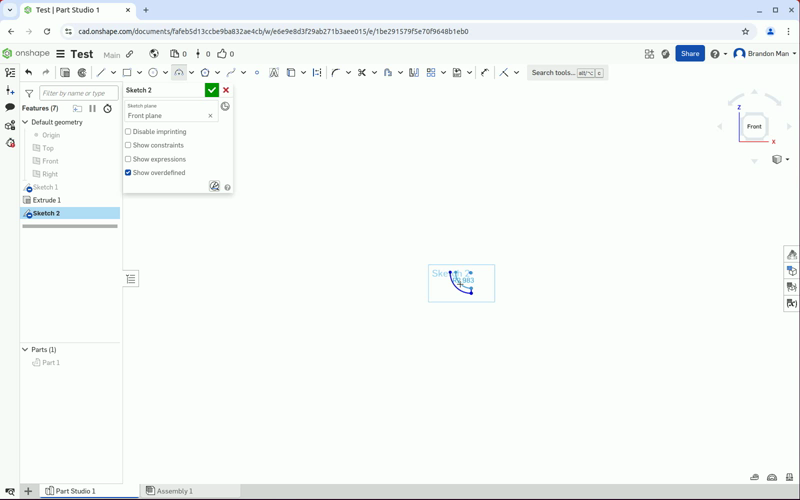
click(460, 283)
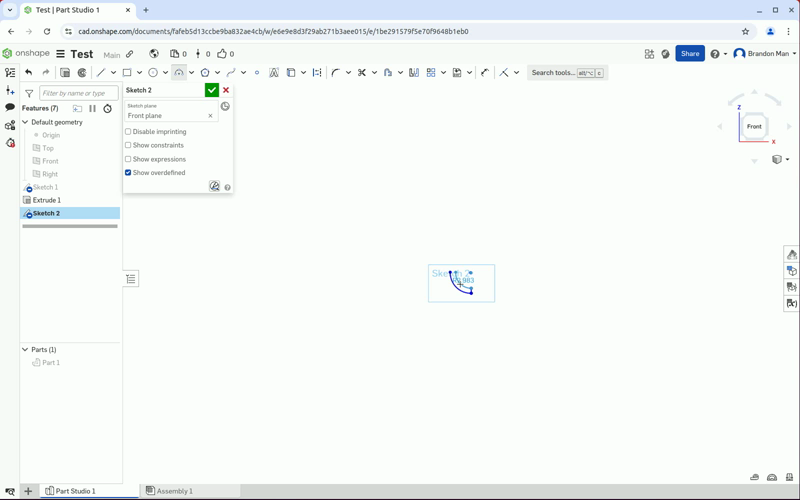
key_up(shift)
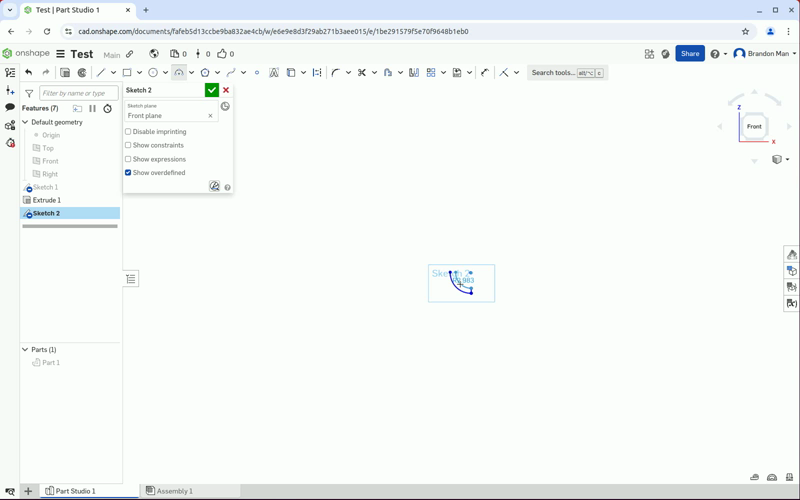
key(esc)
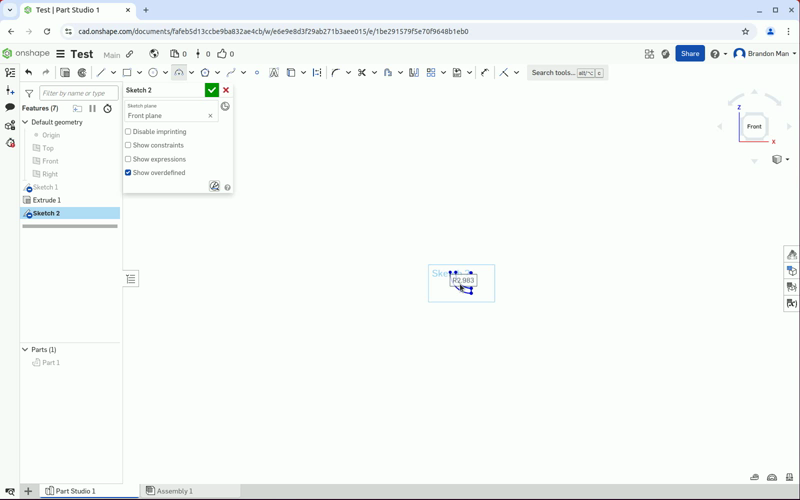
key(l)
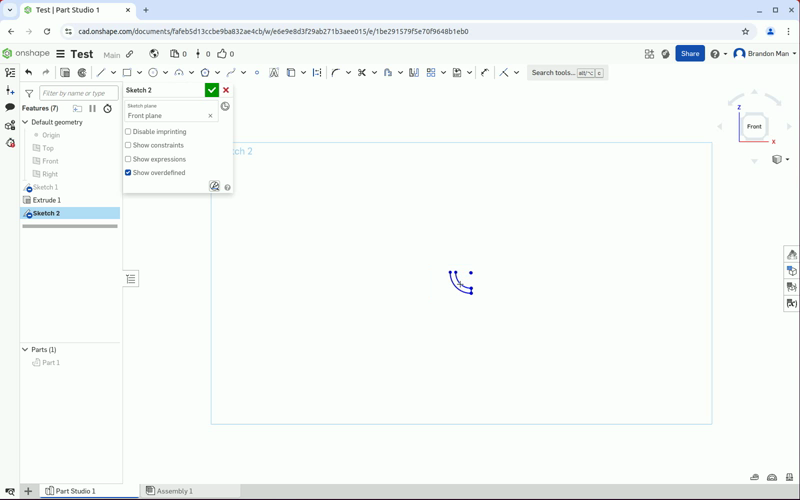
mouse_move(455, 272)
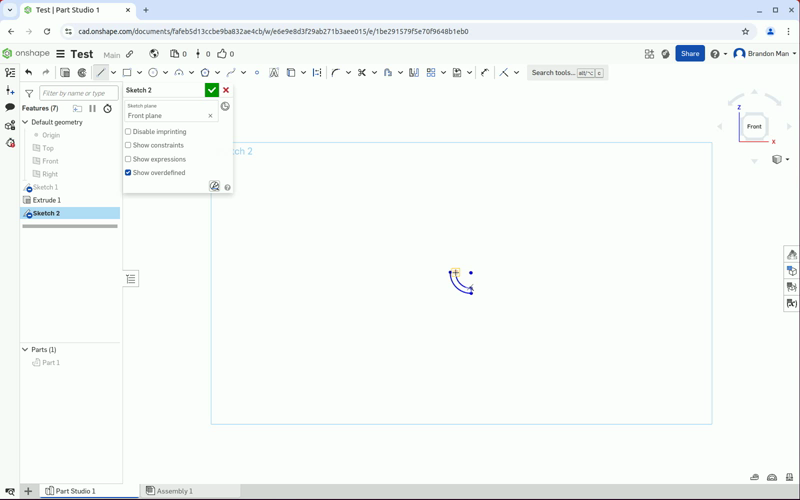
click(455, 272)
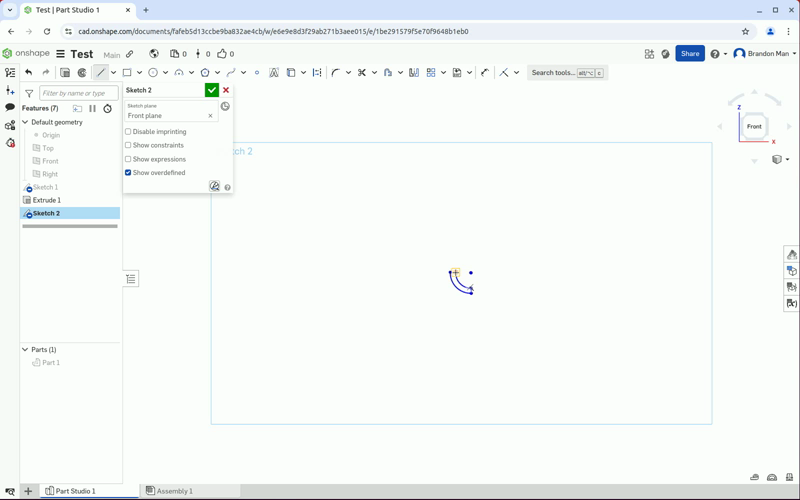
mouse_move(485, 272)
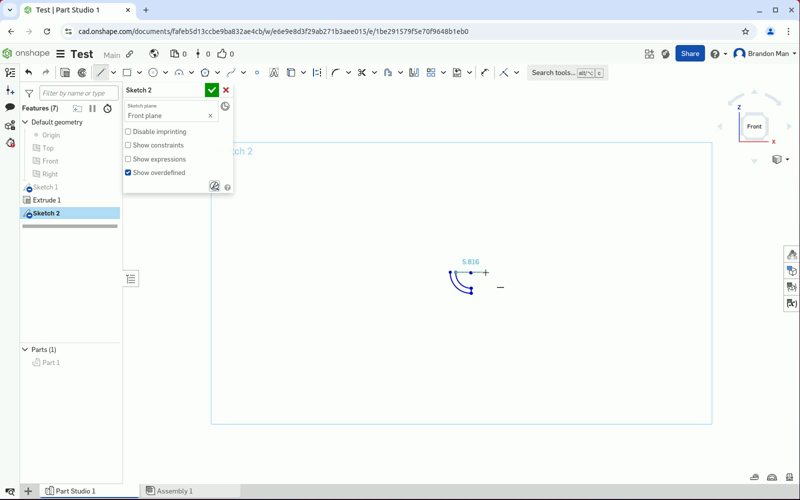
key_down(shift)
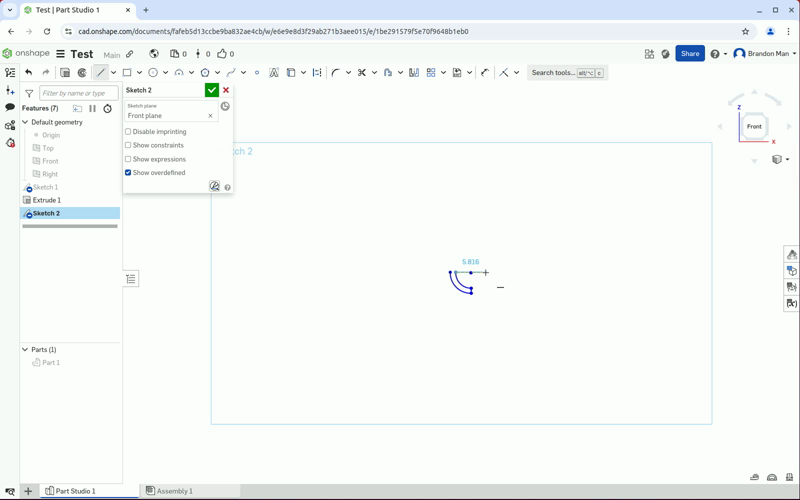
mouse_move(450, 272)
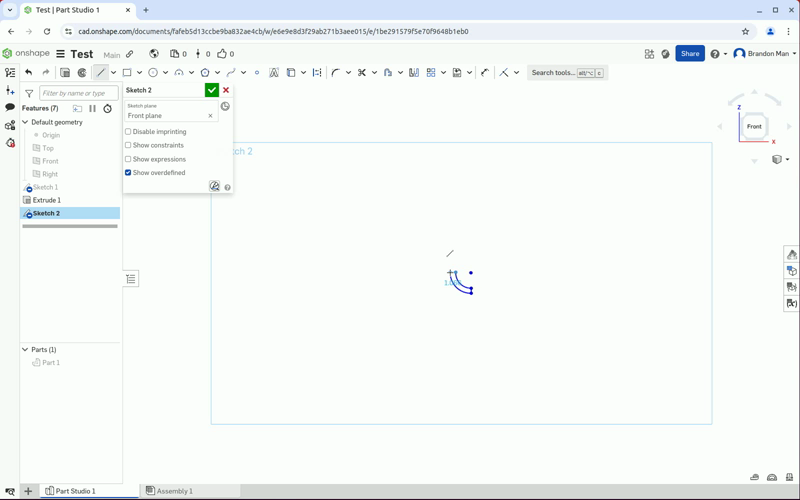
scroll(6)
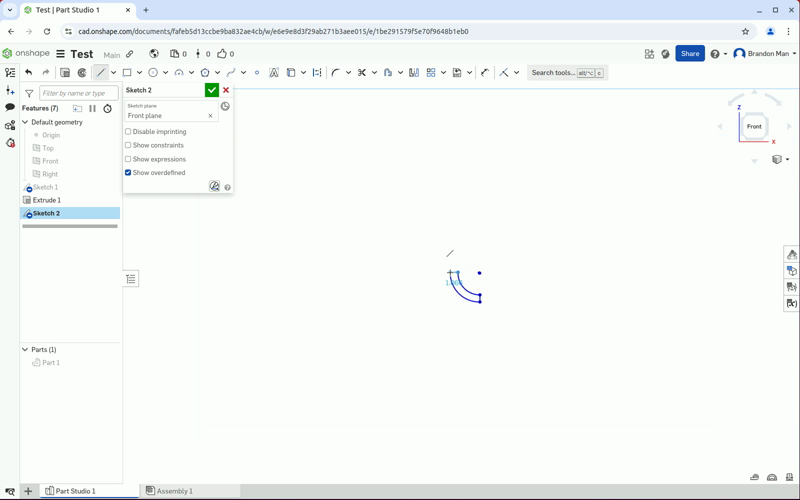
scroll(6)
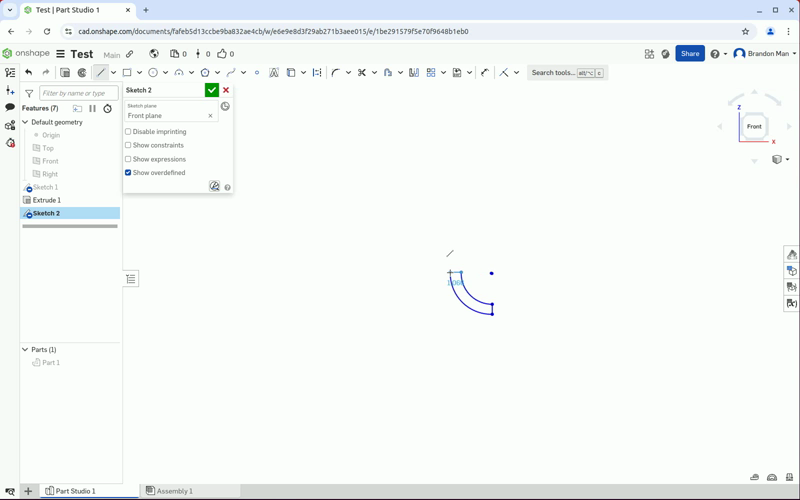
scroll(6)
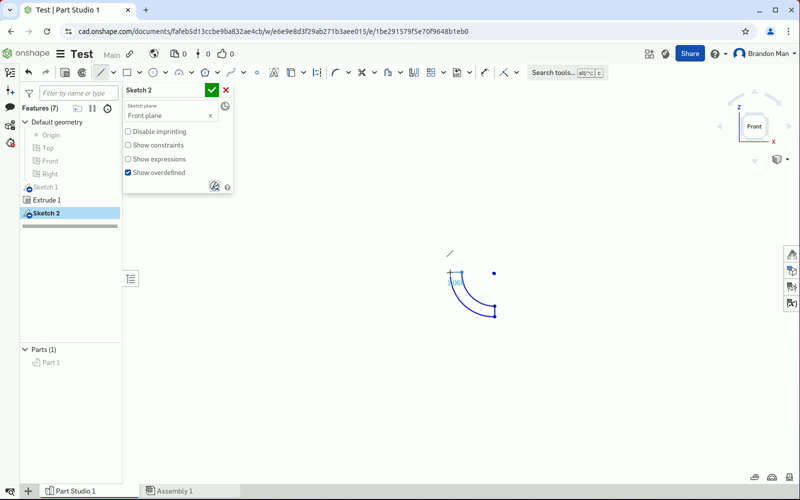
scroll(6)
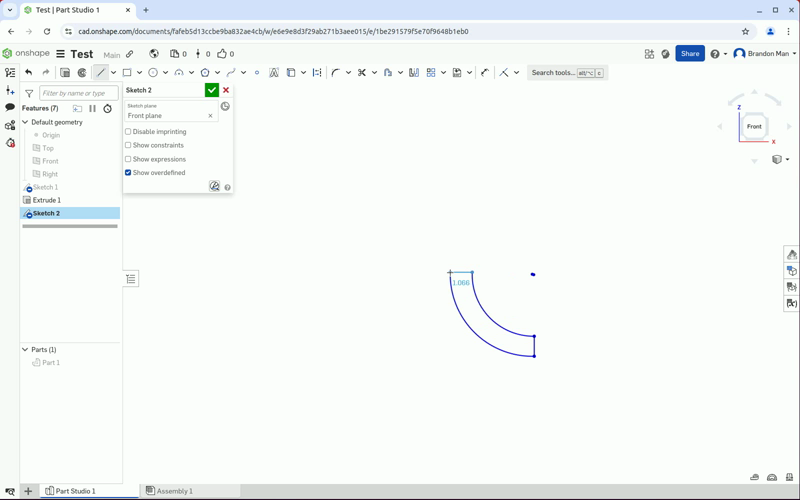
scroll(6)
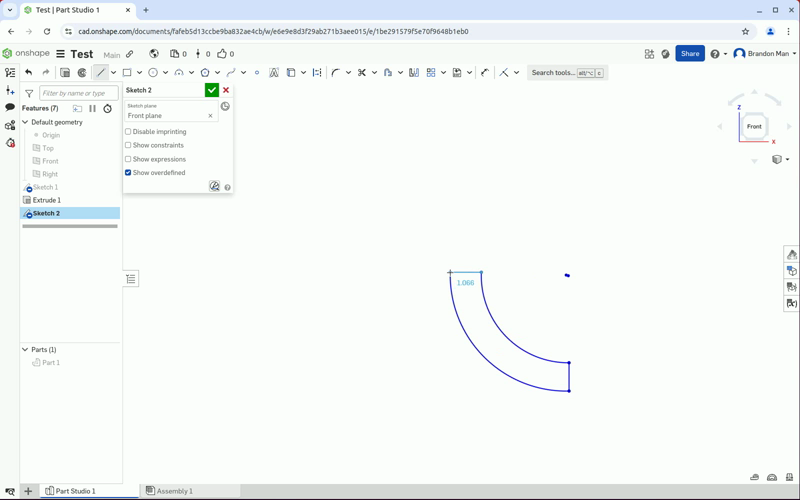
scroll(6)
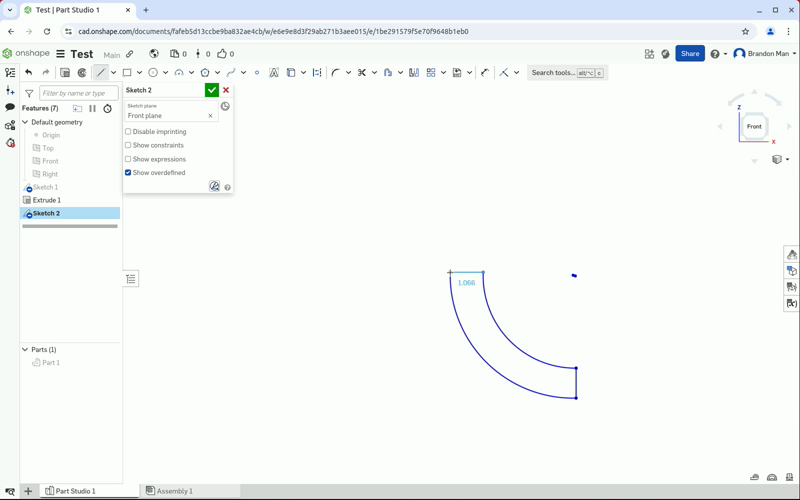
scroll(6)
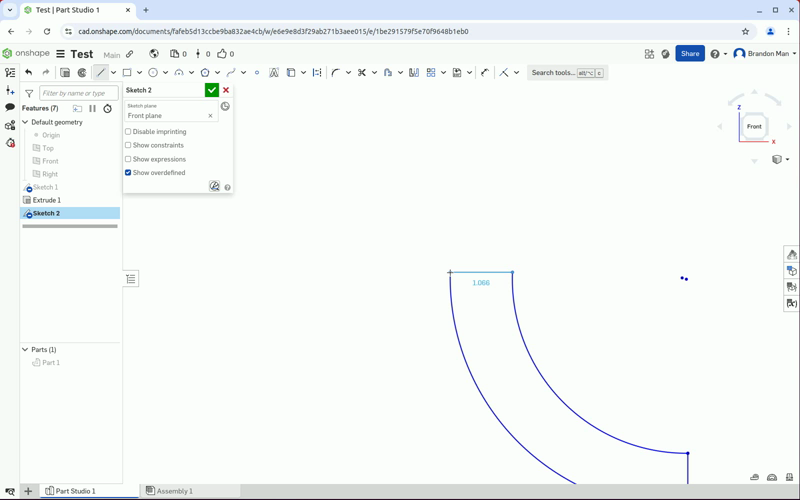
key_up(shift)
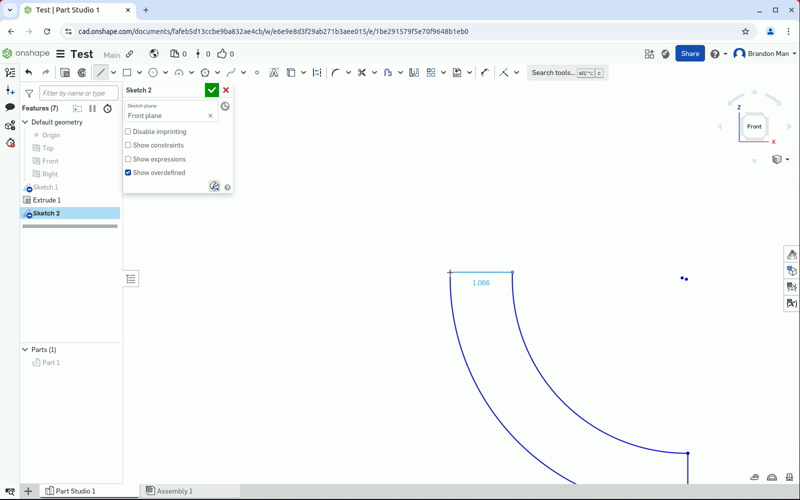
click(450, 272)
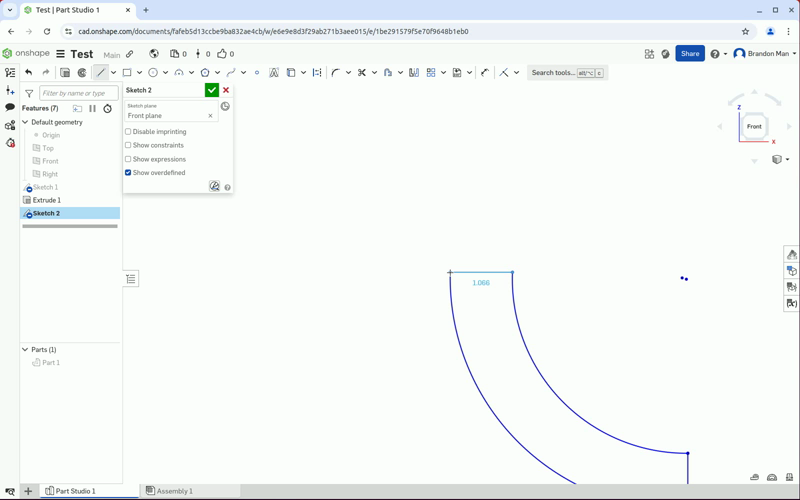
scroll(-6)
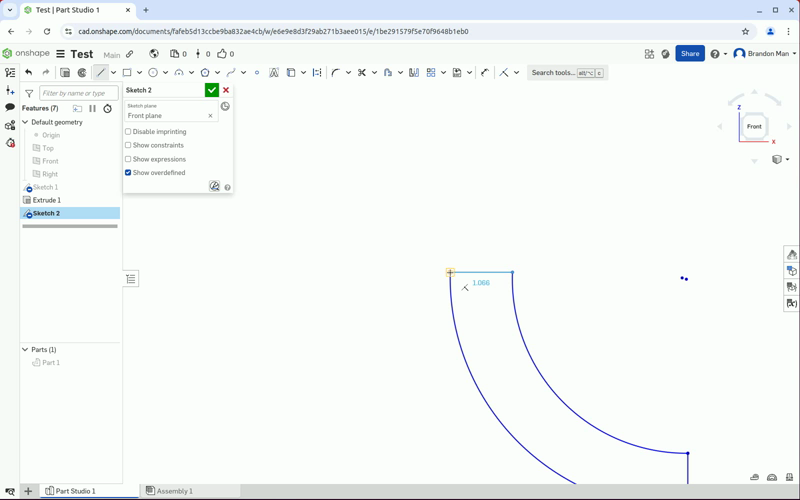
scroll(-6)
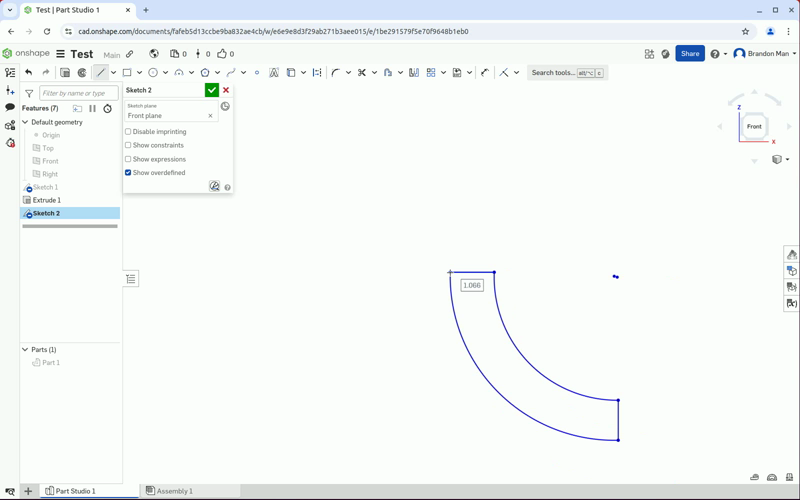
scroll(-6)
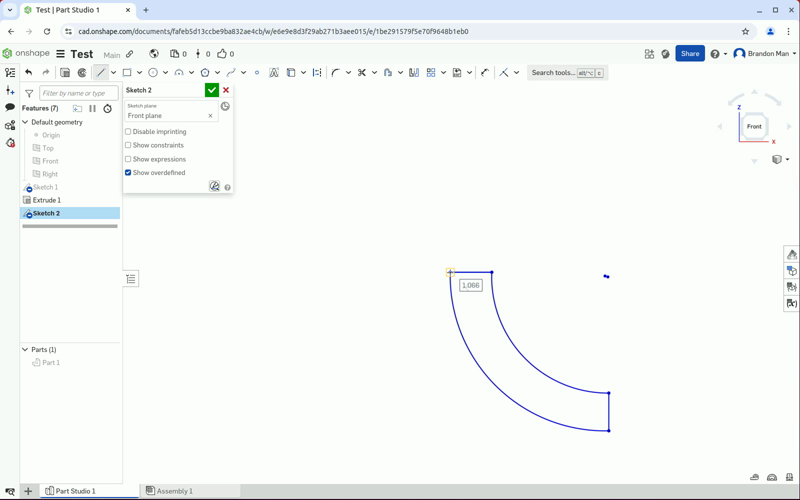
scroll(-6)
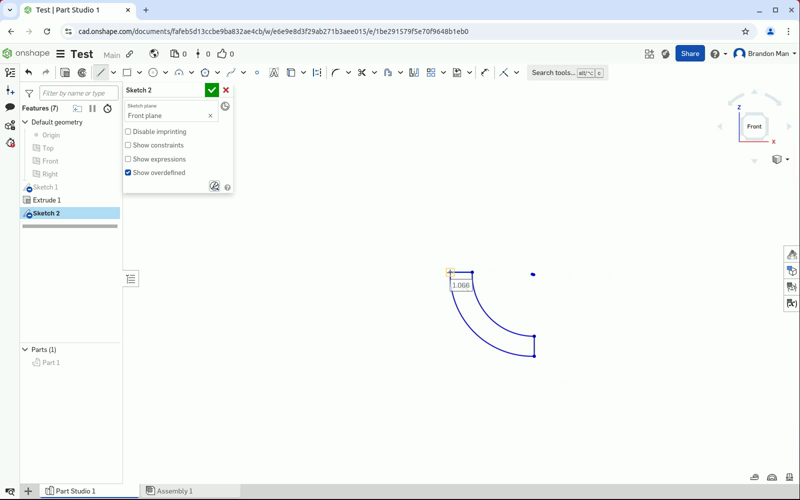
scroll(-6)
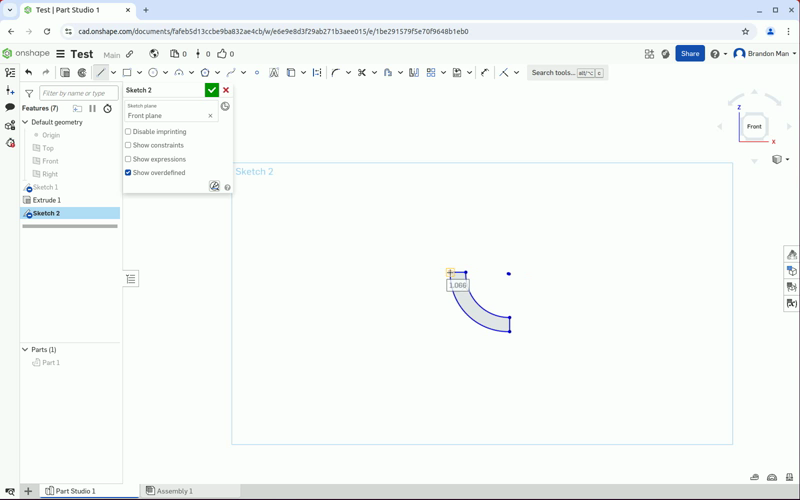
scroll(-6)
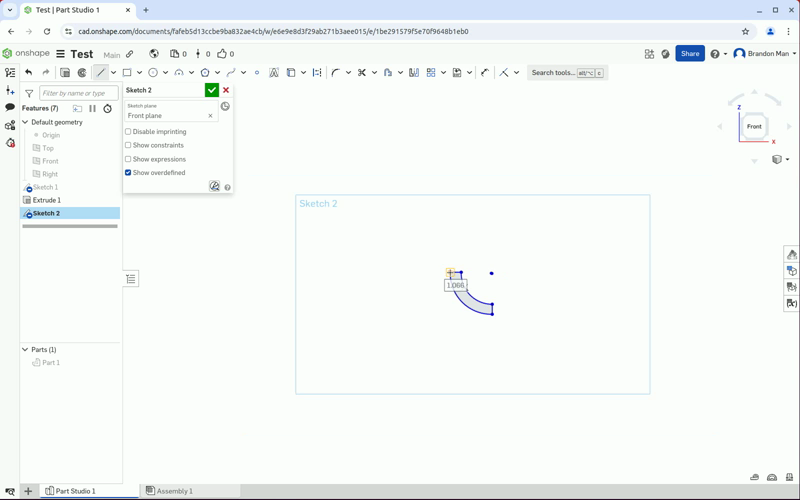
scroll(-6)
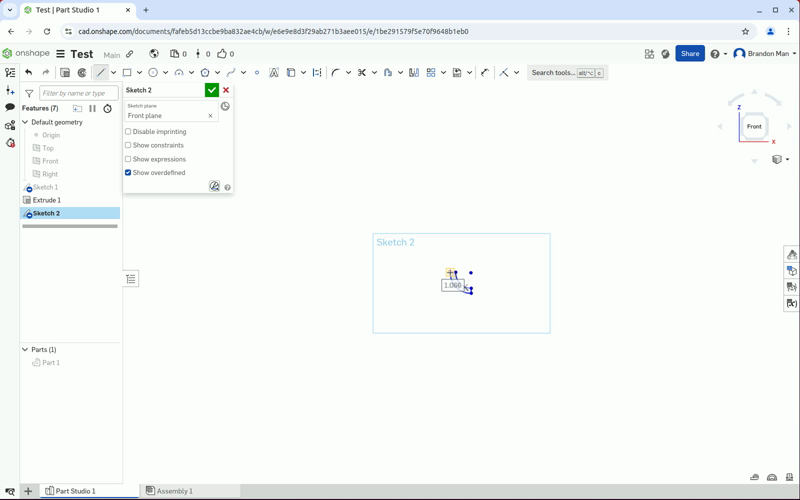
key(esc)
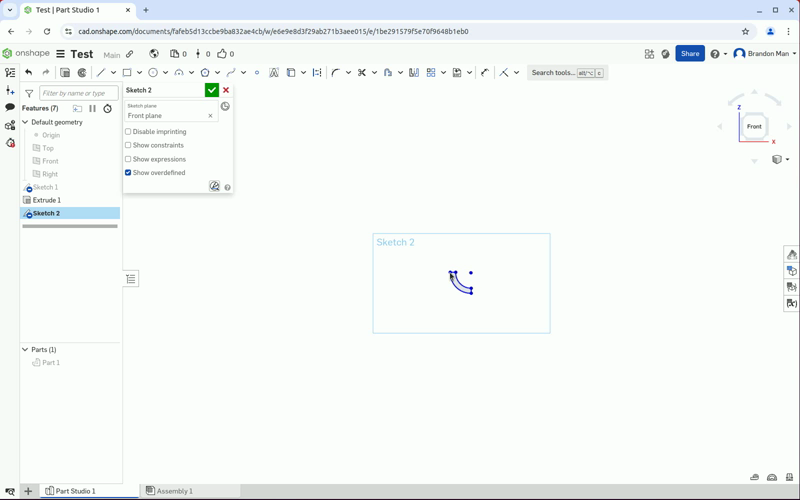
mouse_move(467, 288)
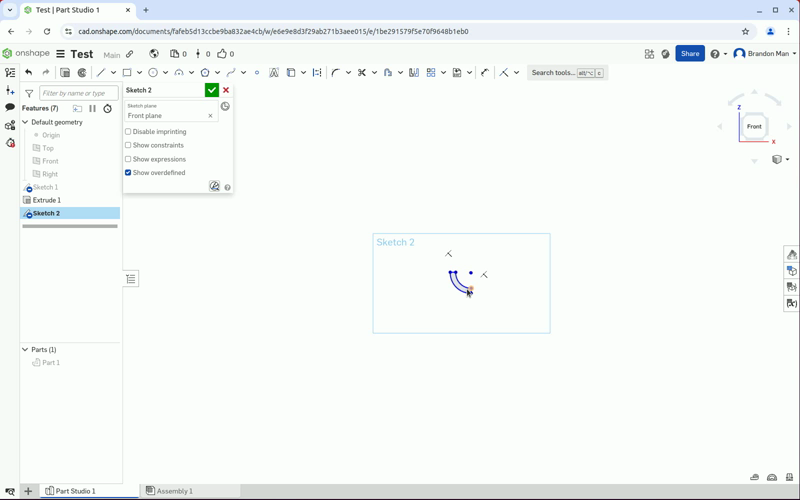
scroll(6)
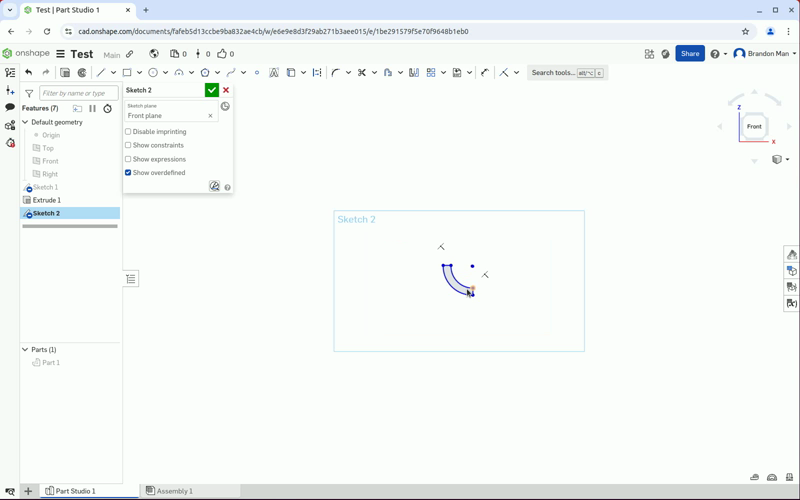
scroll(6)
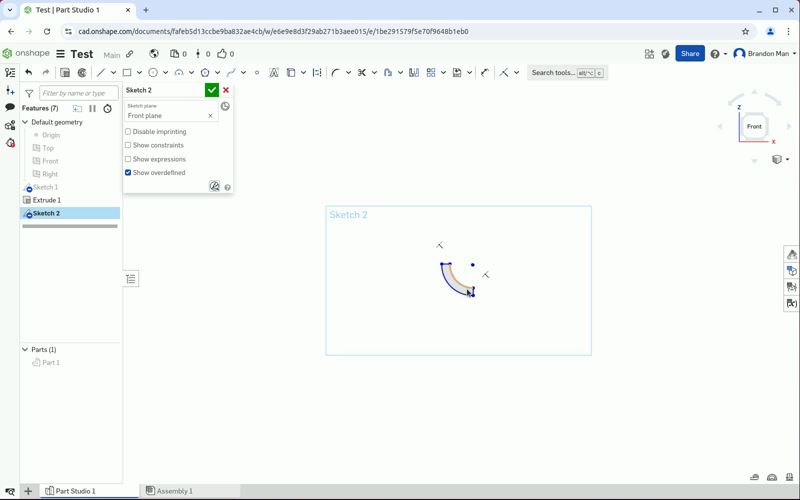
scroll(6)
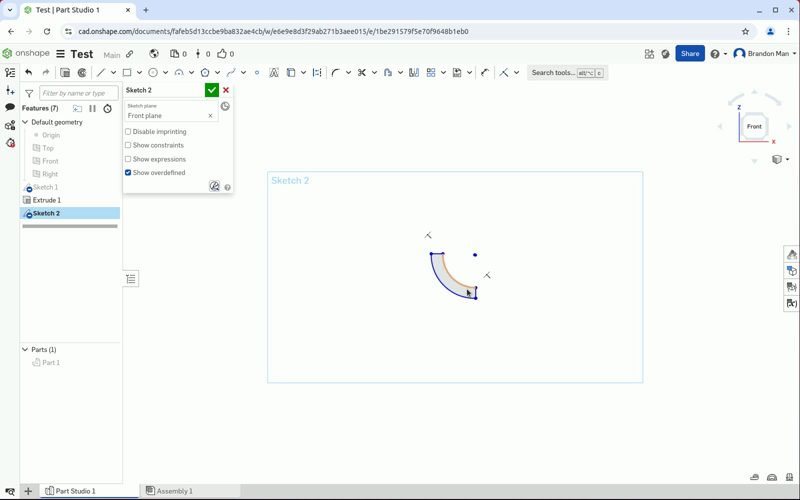
scroll(6)
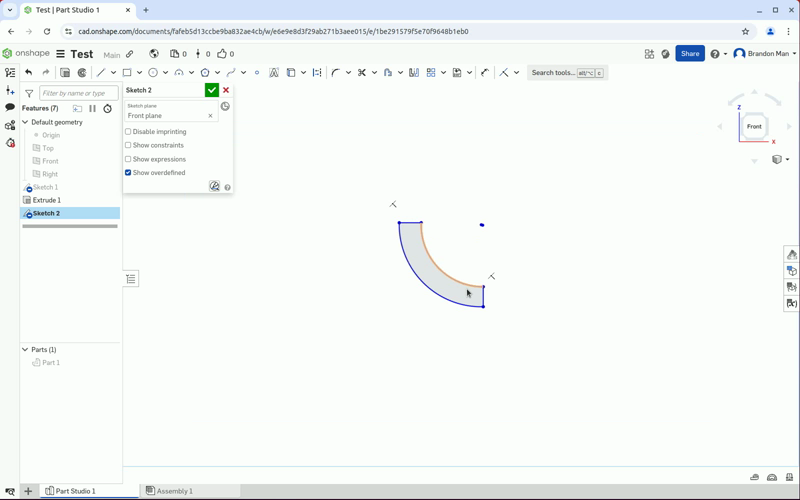
scroll(6)
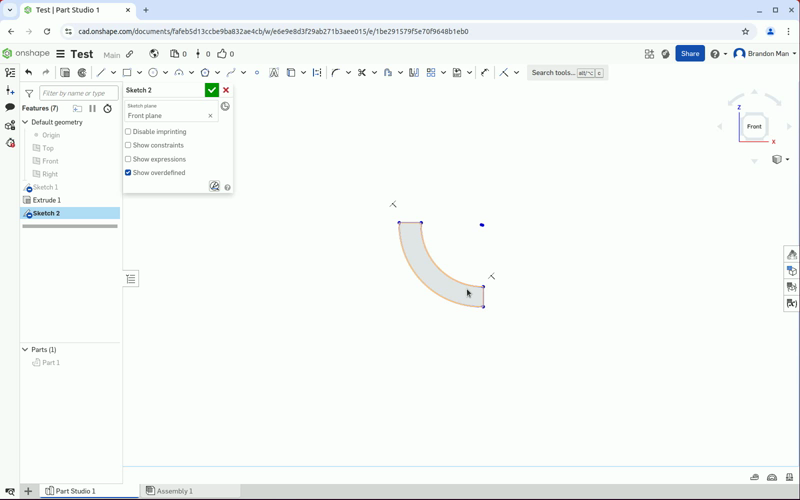
scroll(6)
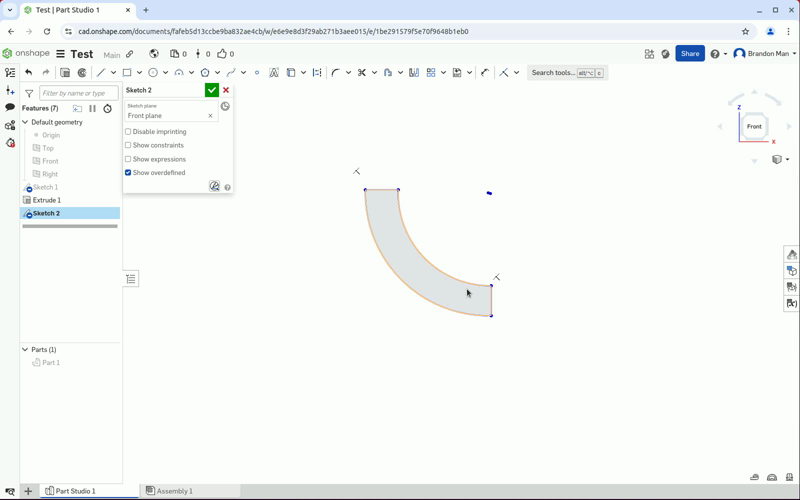
scroll(6)
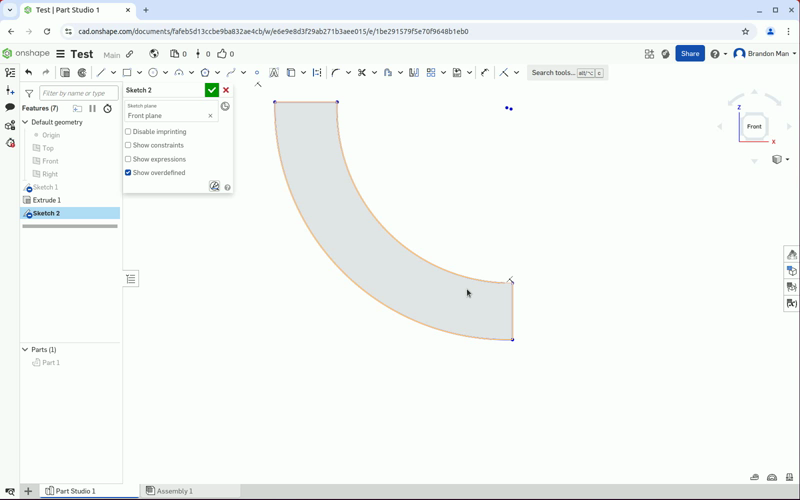
click(467, 288)
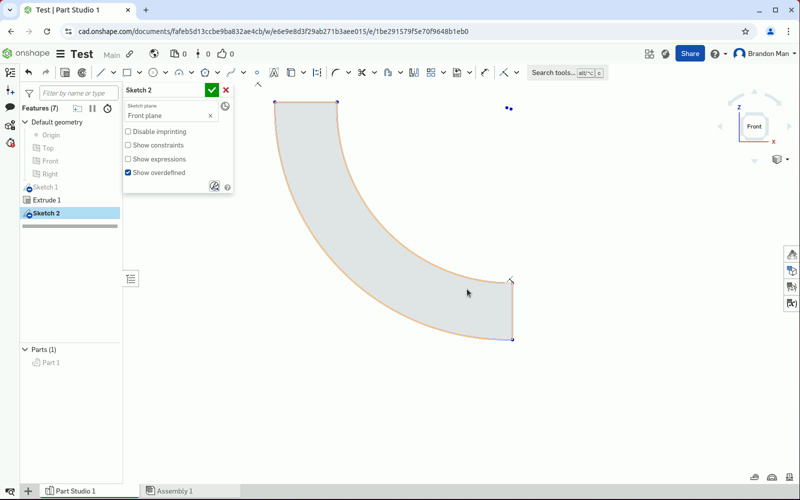
scroll(-6)
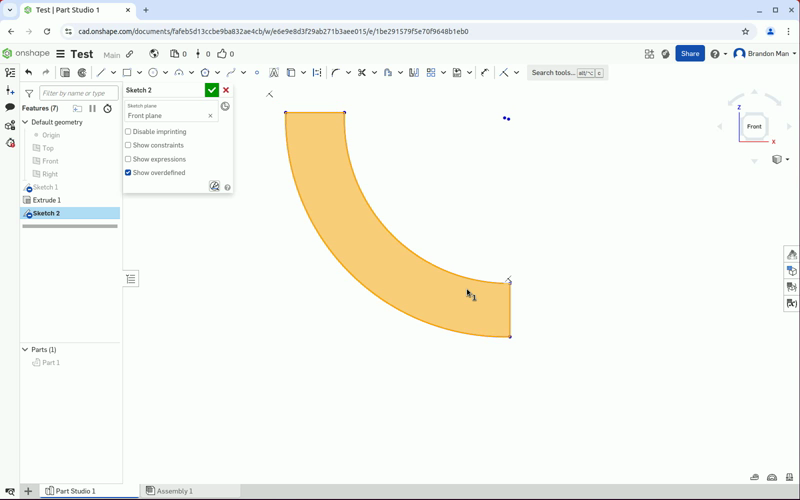
scroll(-6)
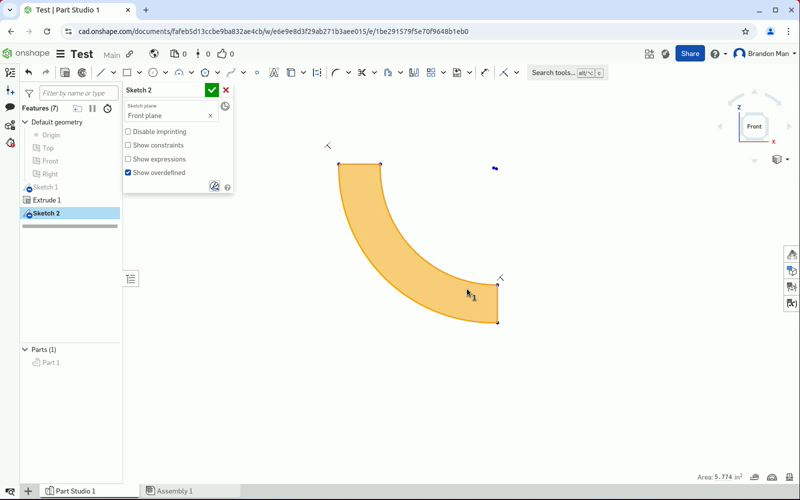
scroll(-6)
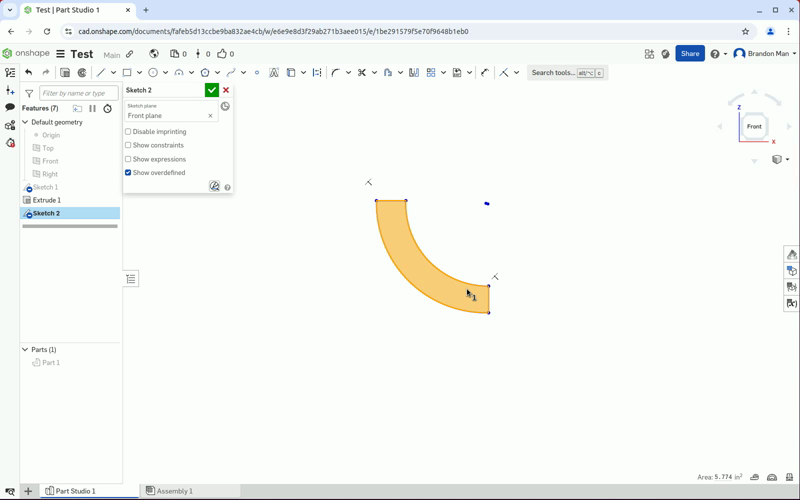
scroll(-6)
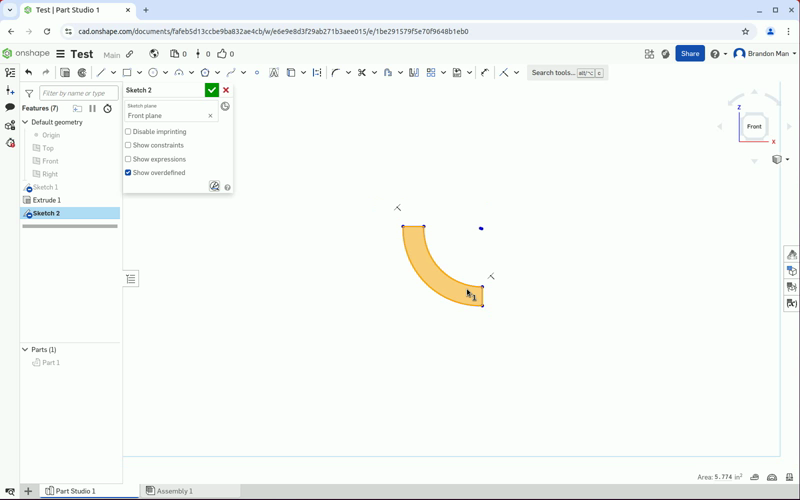
scroll(-6)
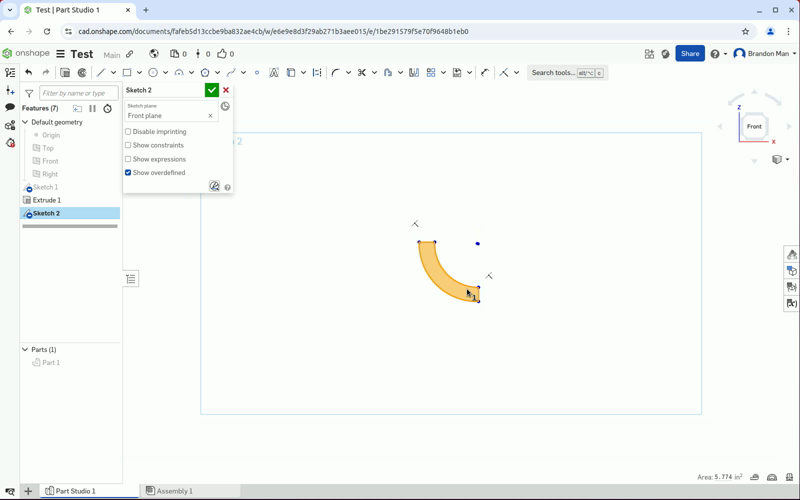
scroll(-6)
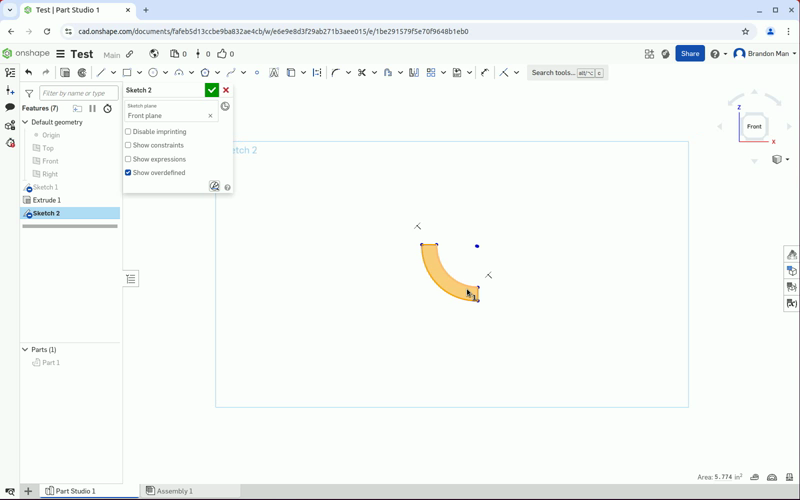
scroll(-6)
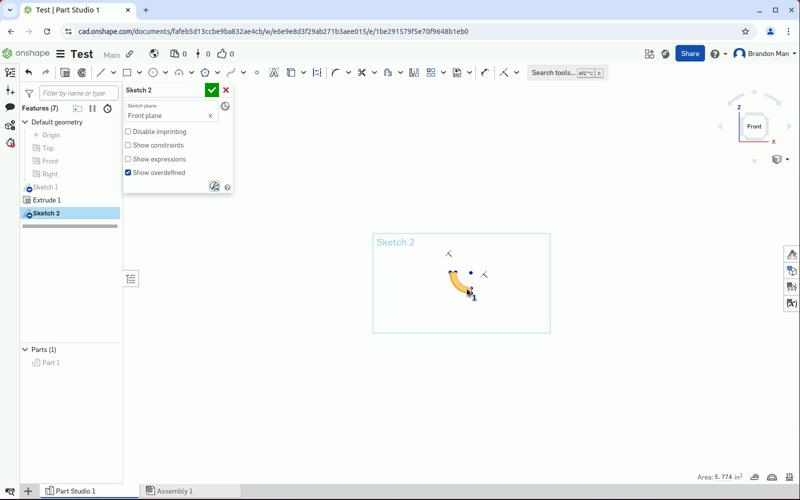
mouse_move(73, 352)
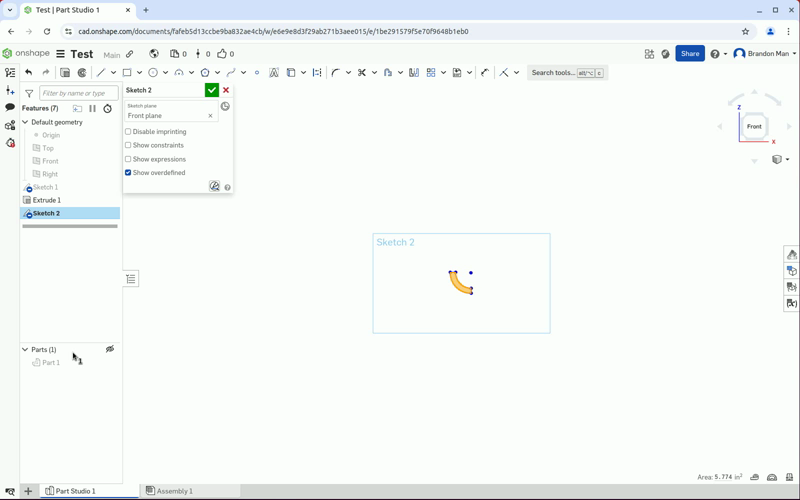
key(shift+y)
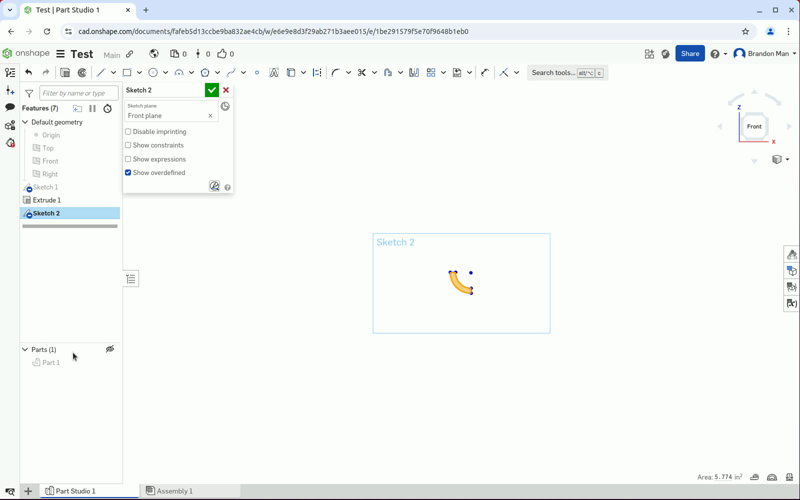
key(shift+e)
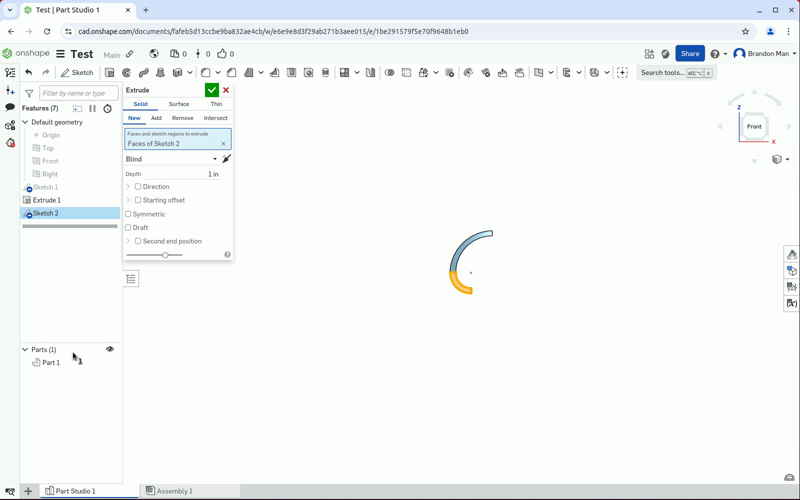
mouse_move(143, 106)
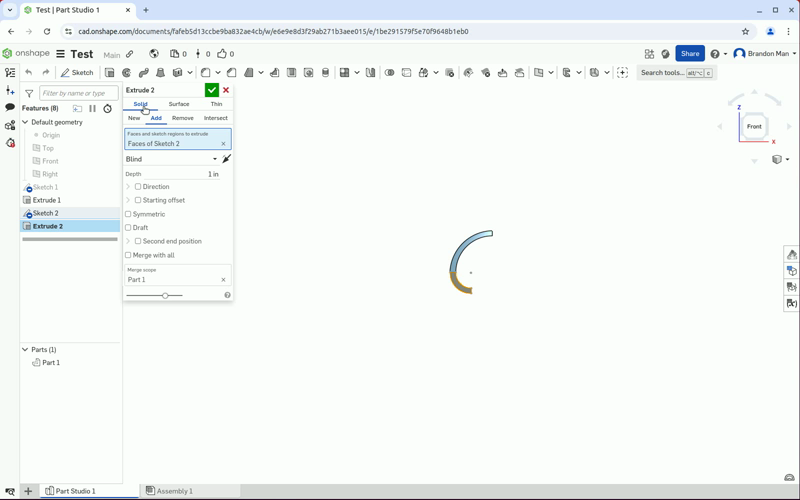
click(143, 106)
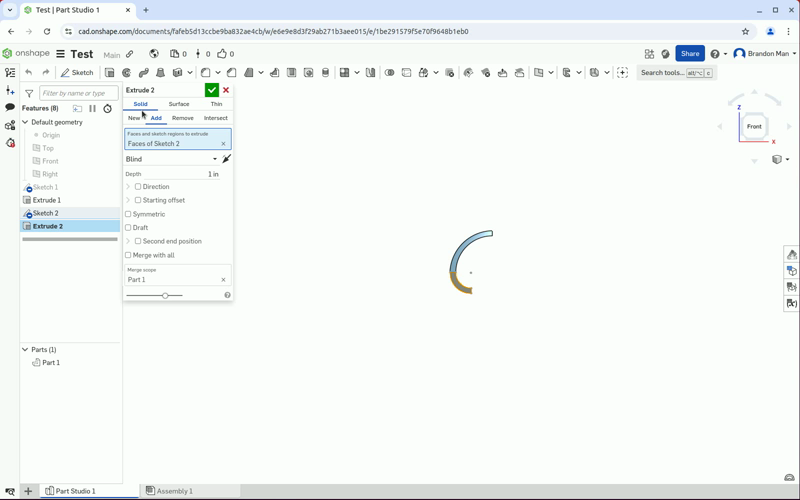
mouse_move(137, 120)
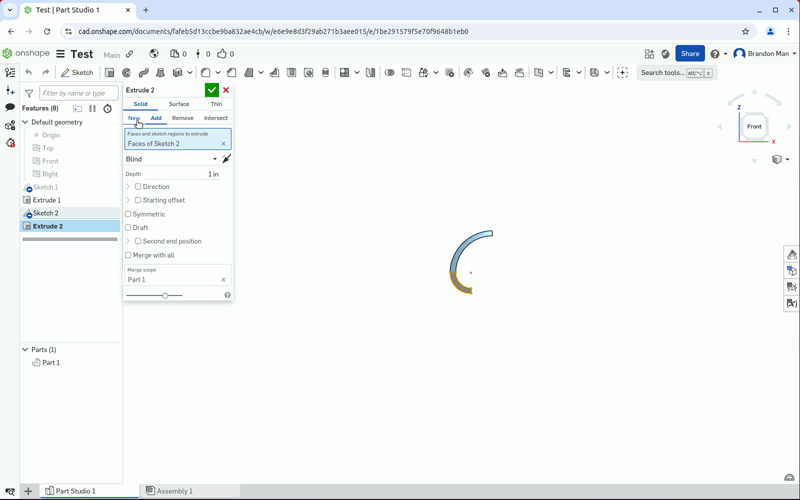
click(137, 120)
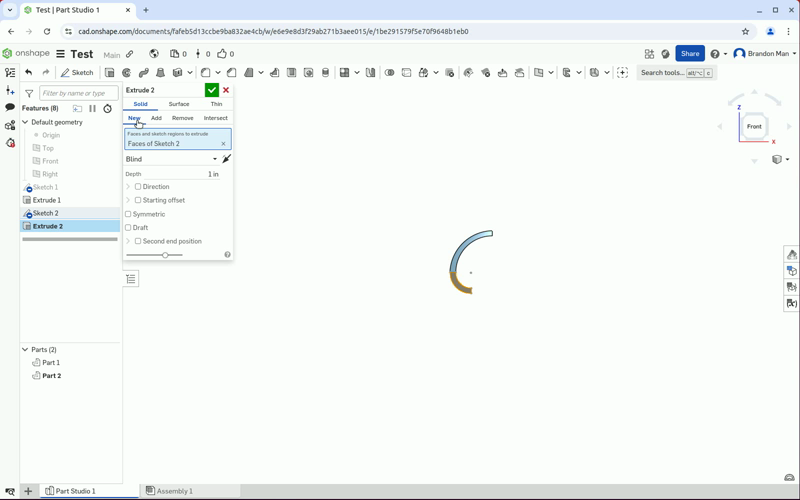
key(tab, 4)
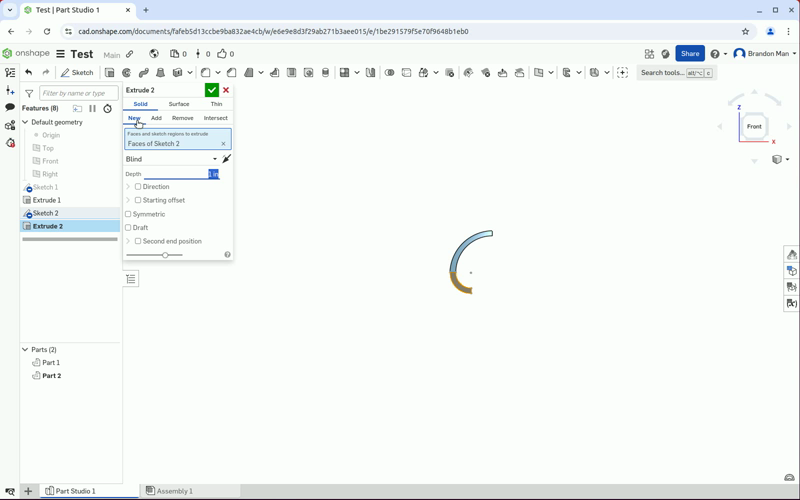
text(2.166)
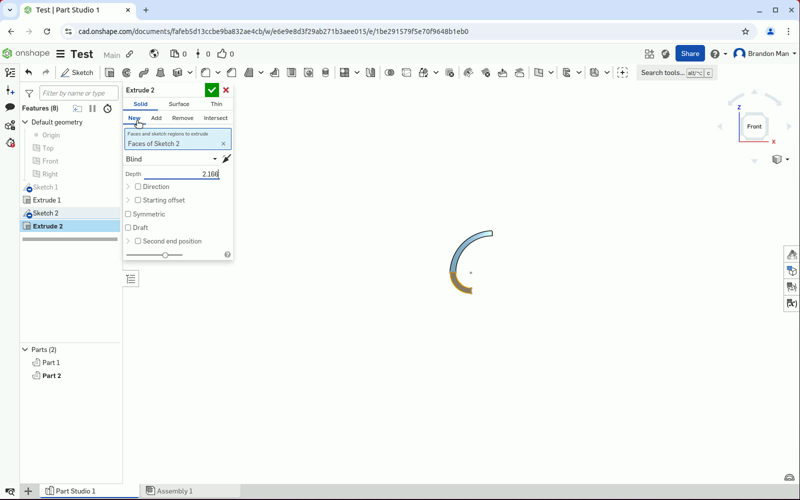
key(enter)
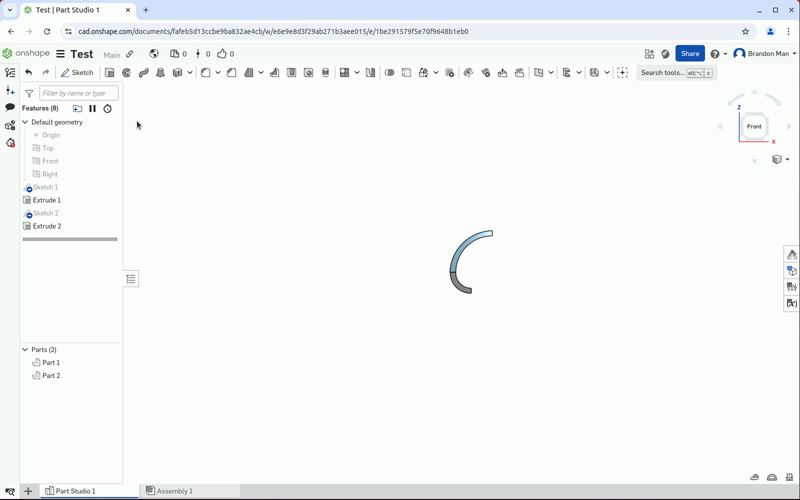
key(shift+h)
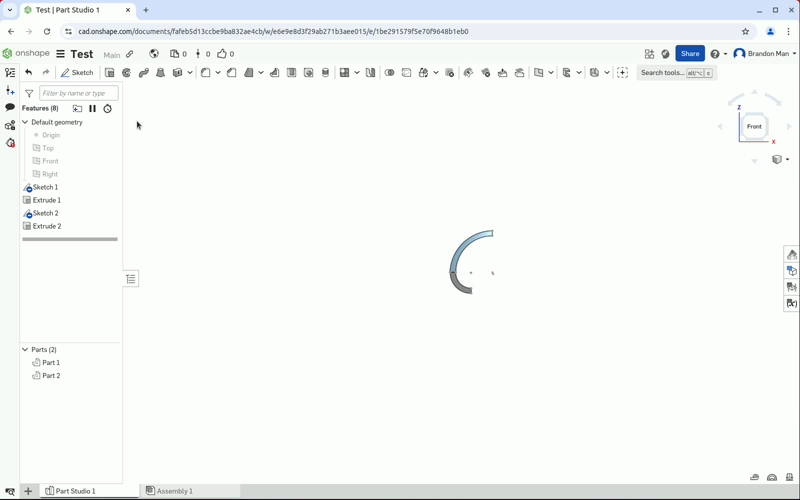
key(shift+h)
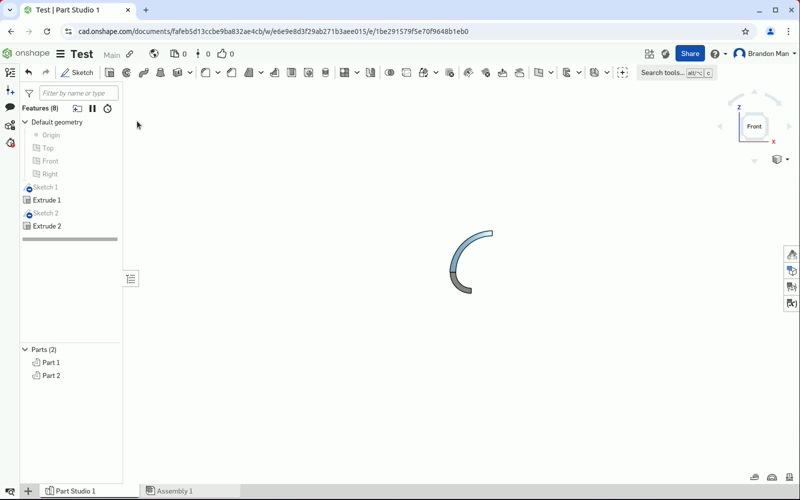
mouse_move(73, 189)
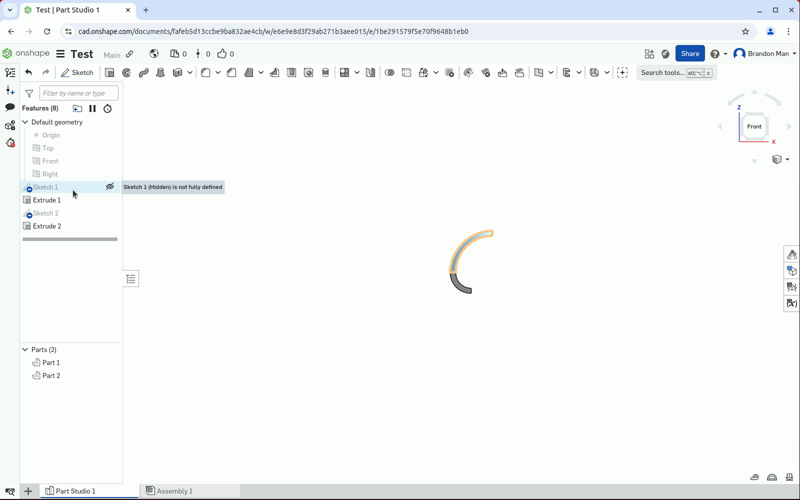
click(73, 189)
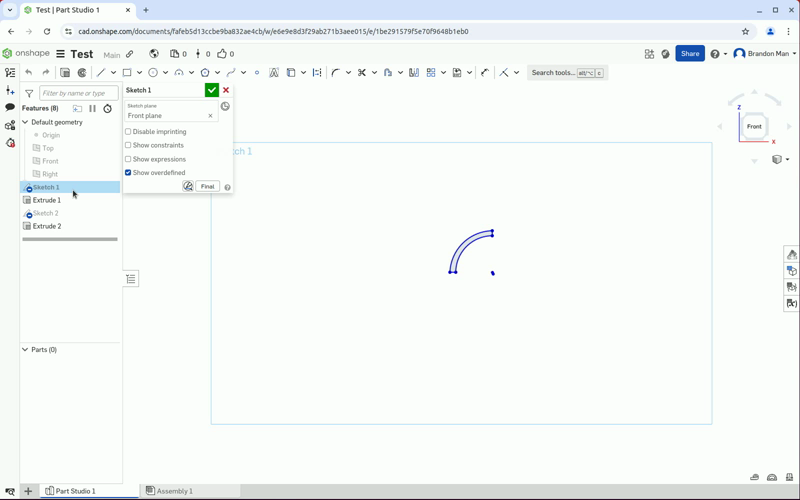
mouse_move(229, 92)
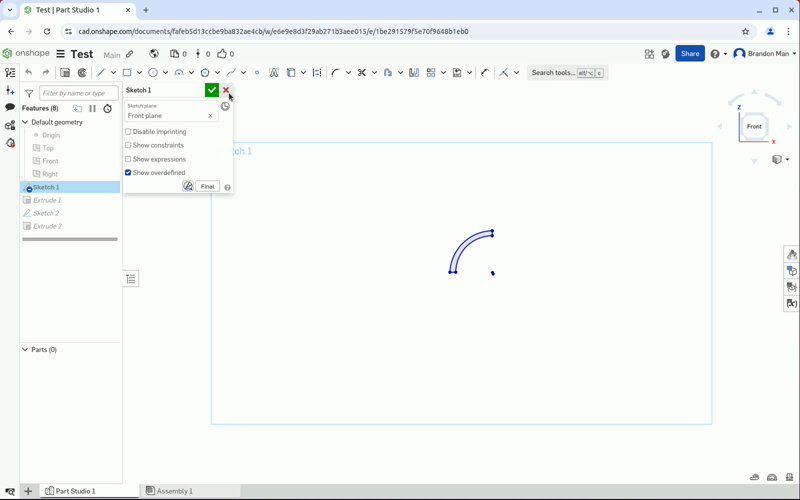
click(229, 92)
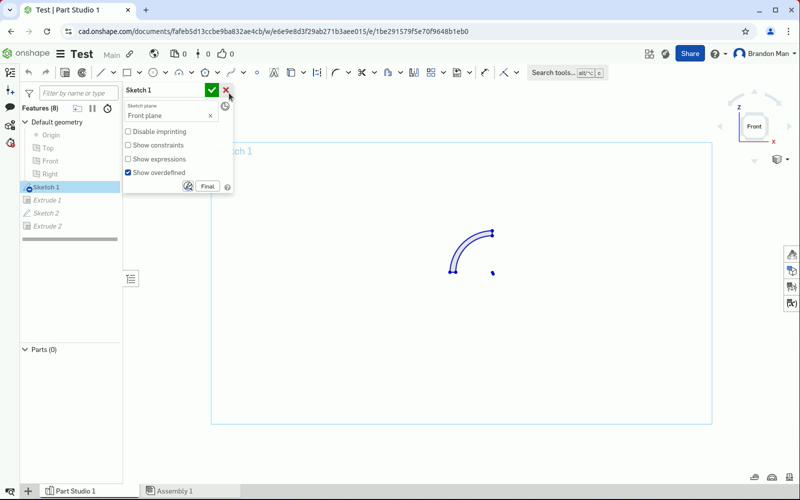
key(shift+s)
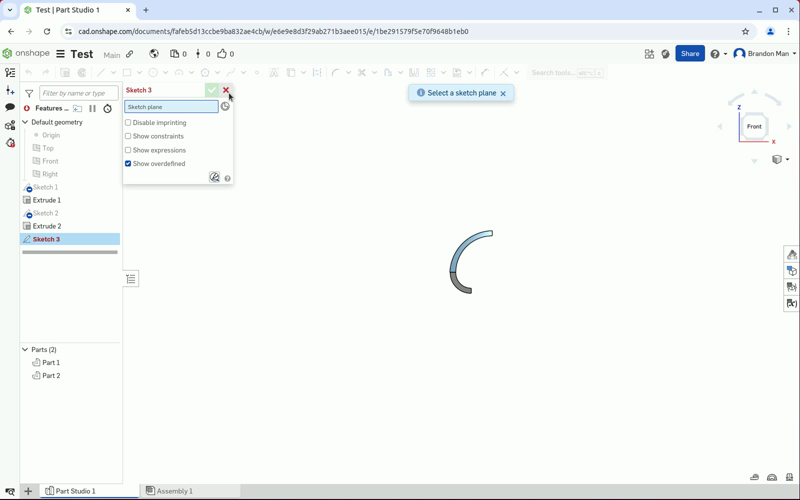
mouse_move(73, 163)
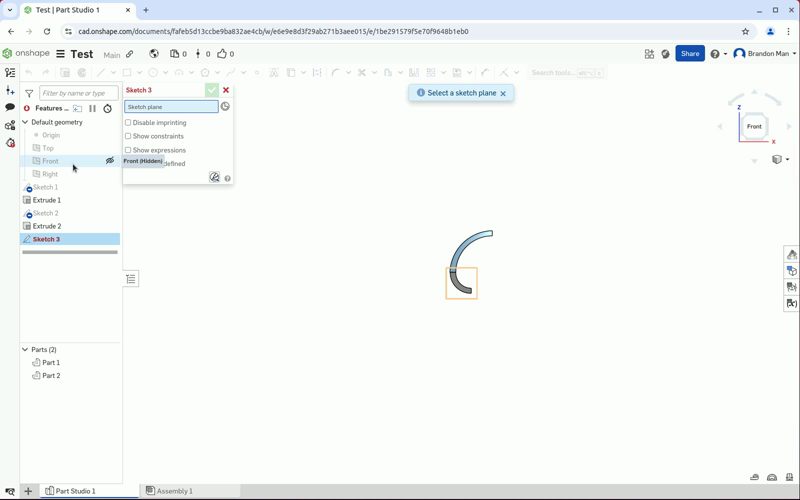
click(73, 163)
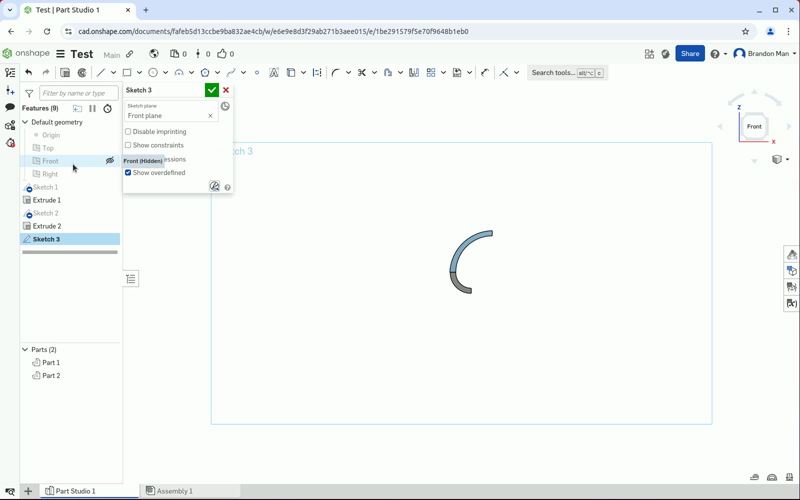
mouse_move(73, 352)
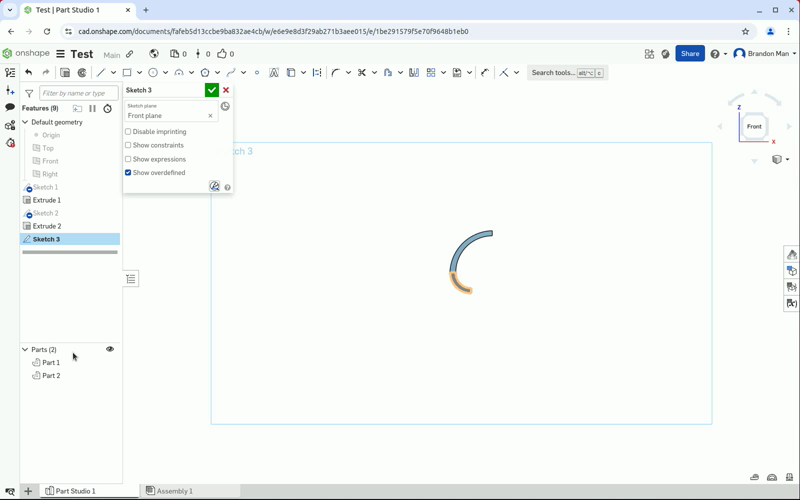
key(y)
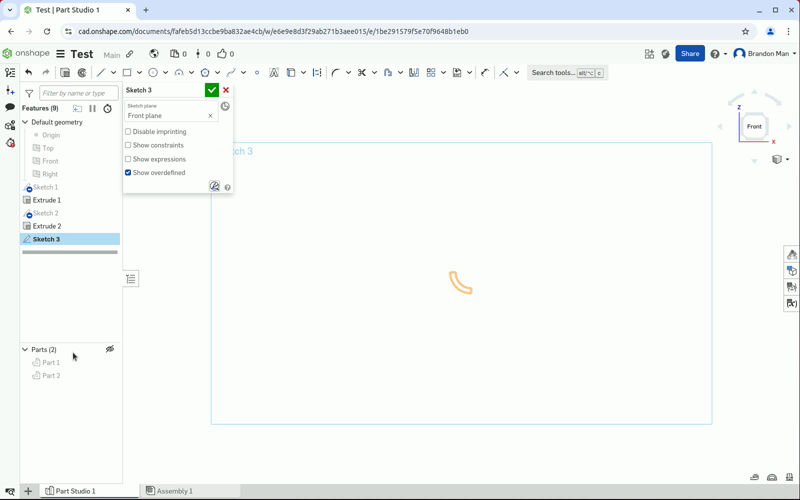
key(a)
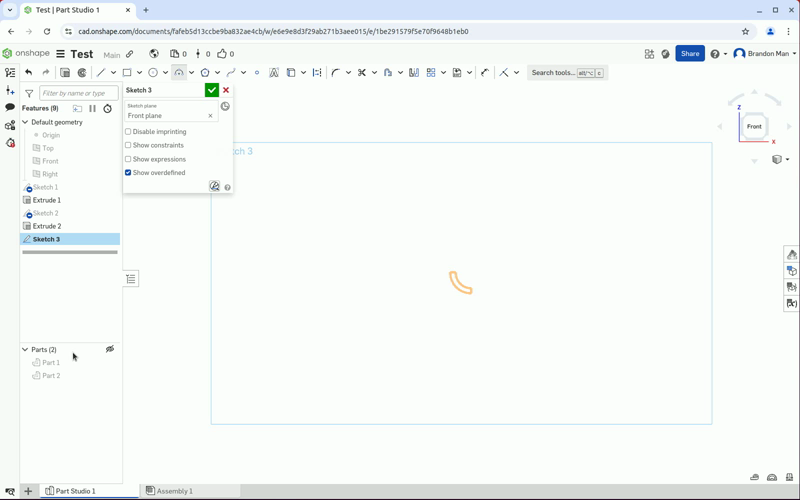
key_down(shift)
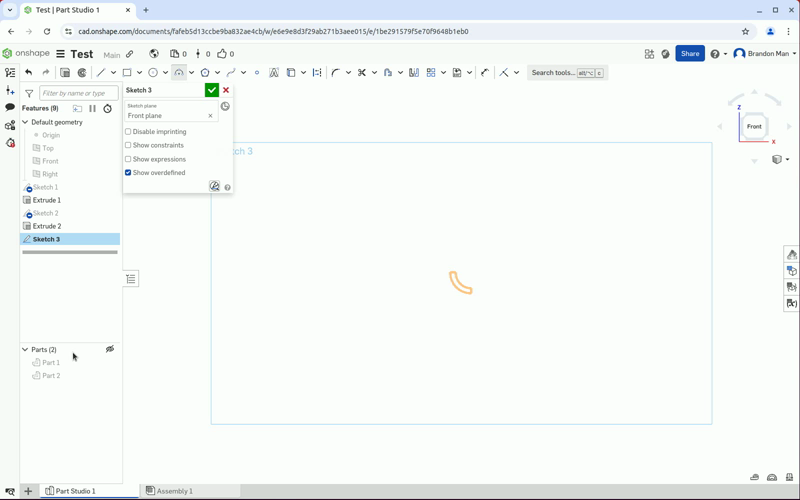
mouse_move(491, 237)
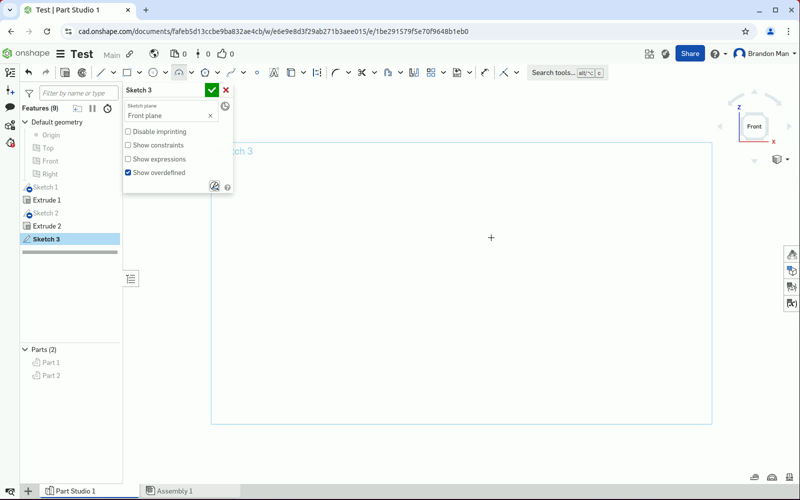
click(491, 237)
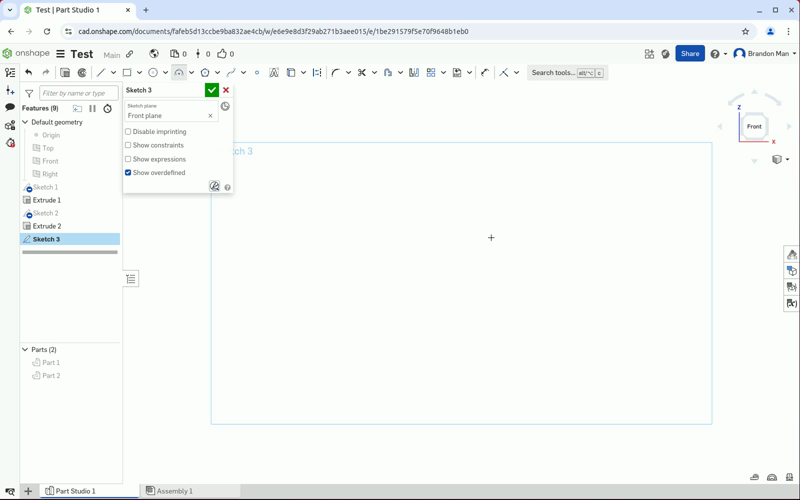
key_up(shift)
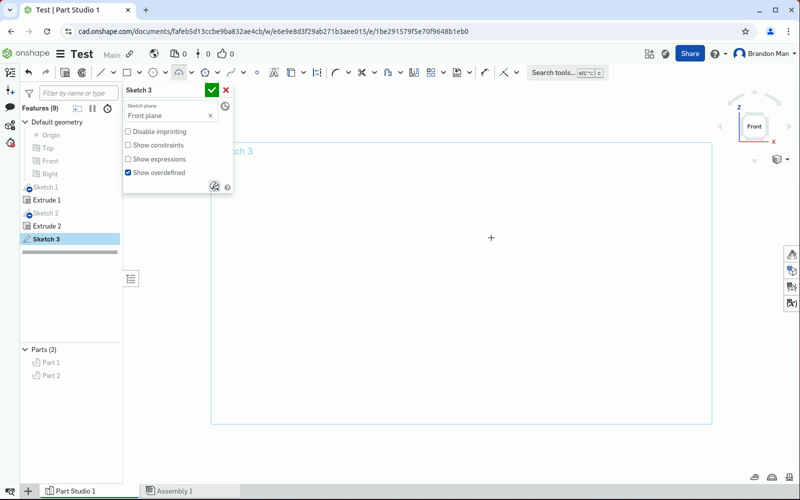
key_down(shift)
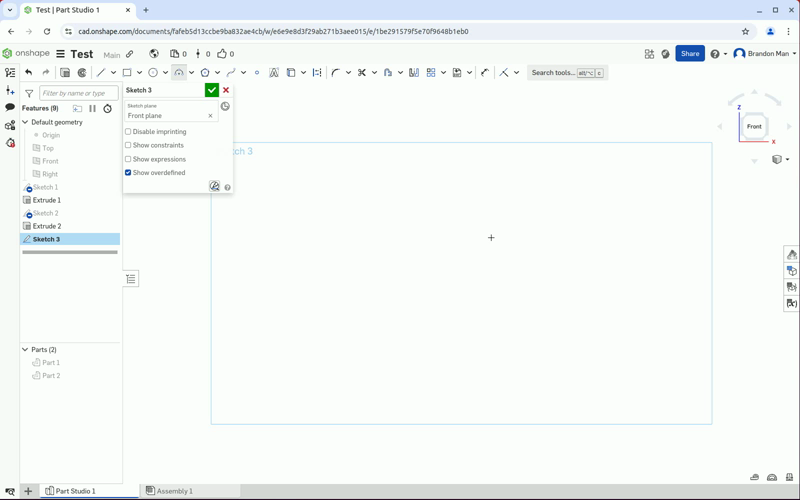
mouse_move(547, 293)
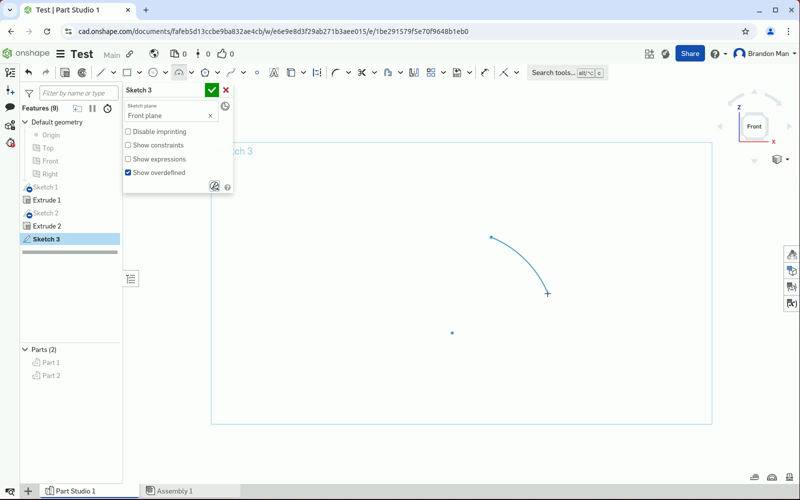
click(547, 293)
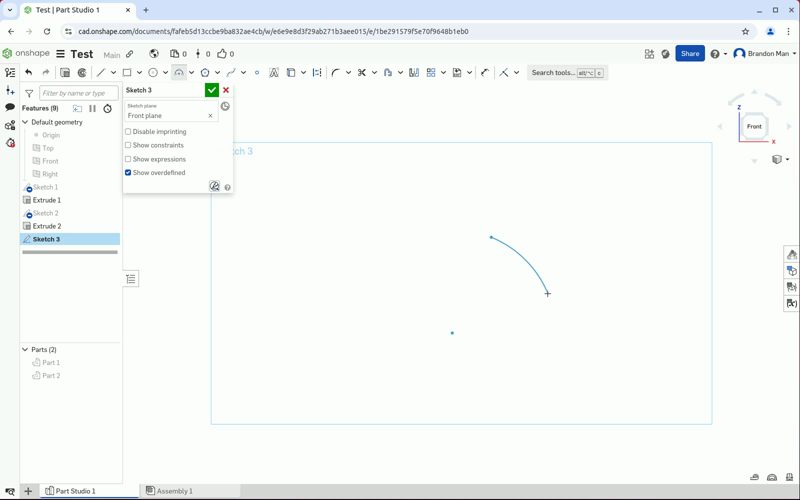
mouse_move(531, 253)
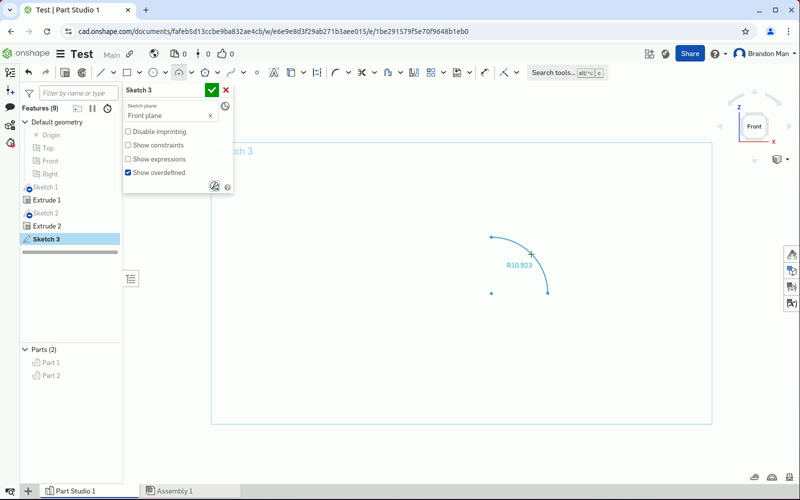
click(531, 253)
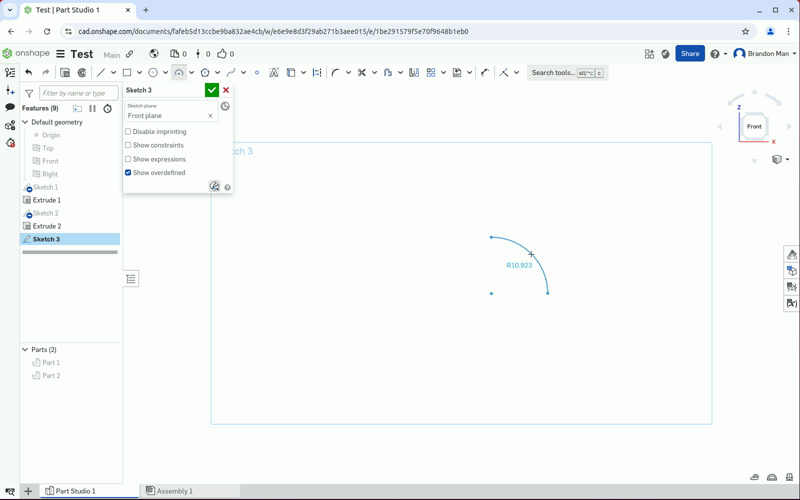
key_up(shift)
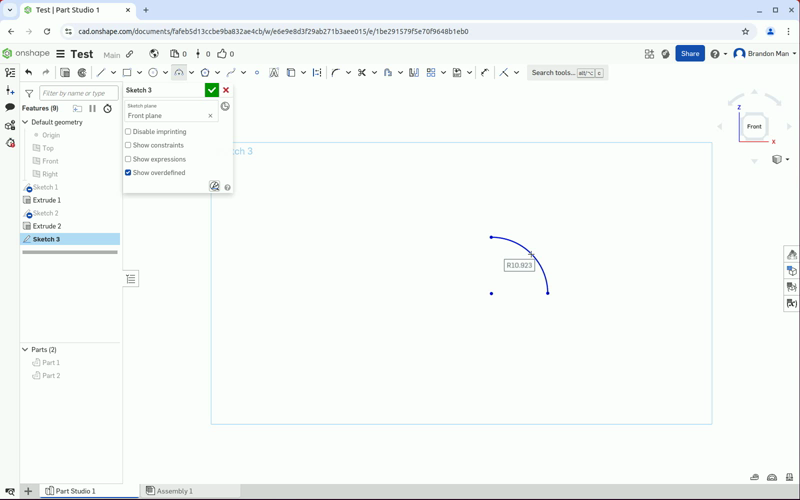
key(esc)
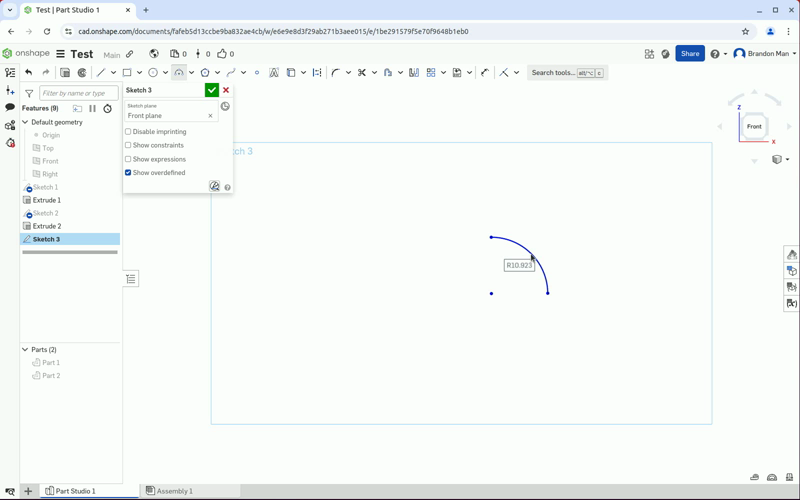
key(l)
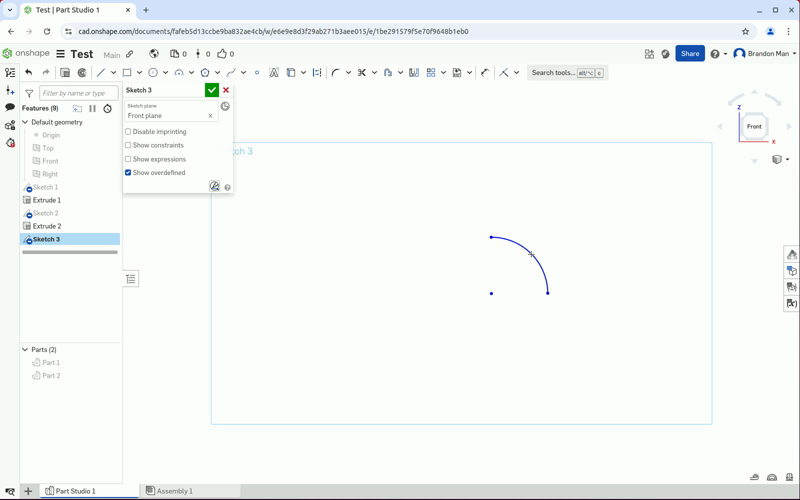
mouse_move(547, 293)
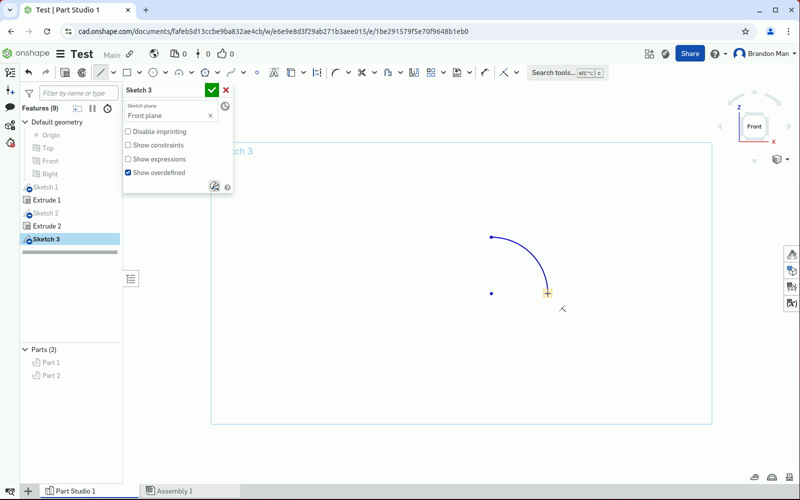
click(547, 293)
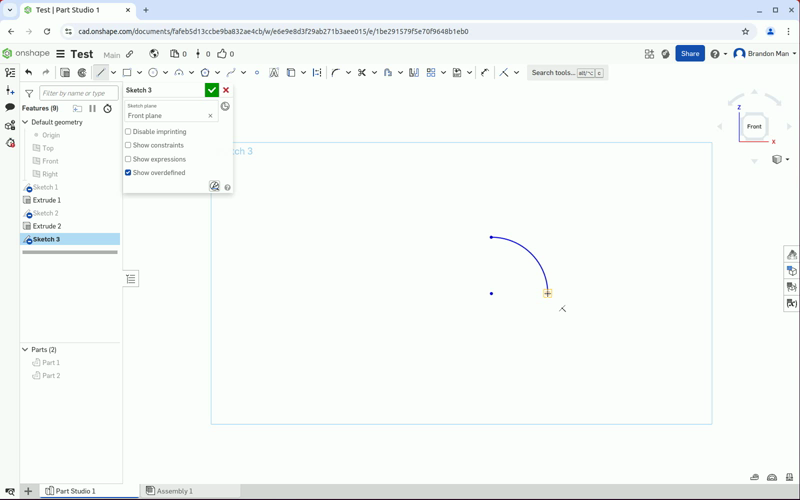
key_down(shift)
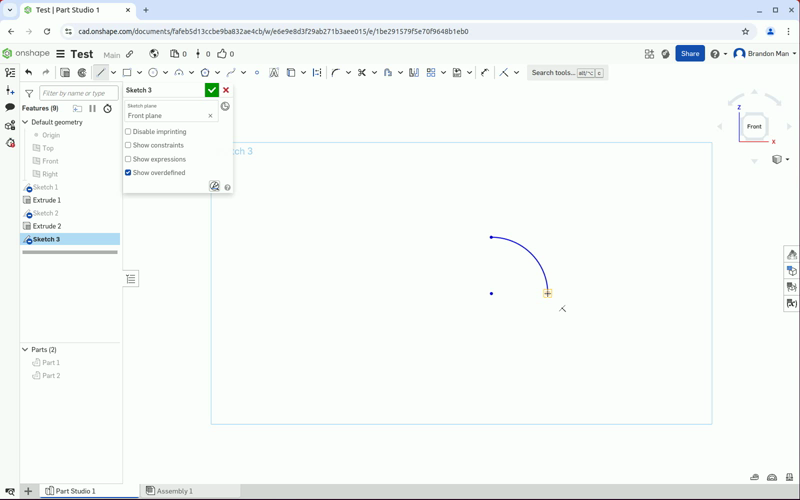
mouse_move(577, 293)
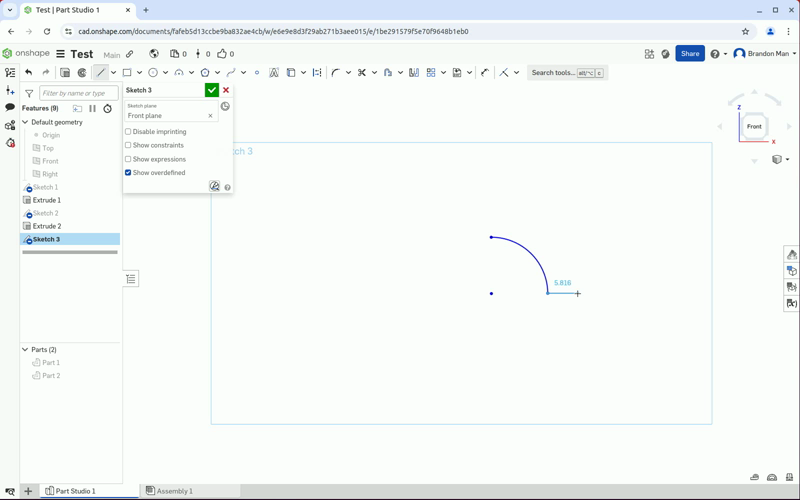
mouse_move(552, 293)
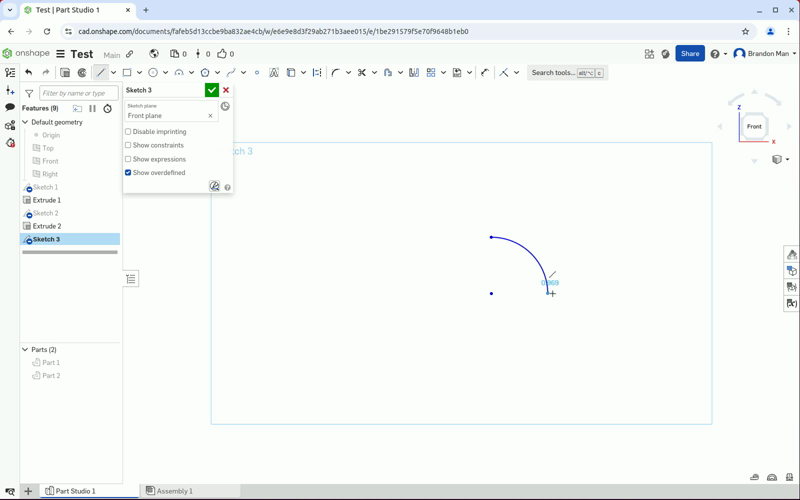
scroll(6)
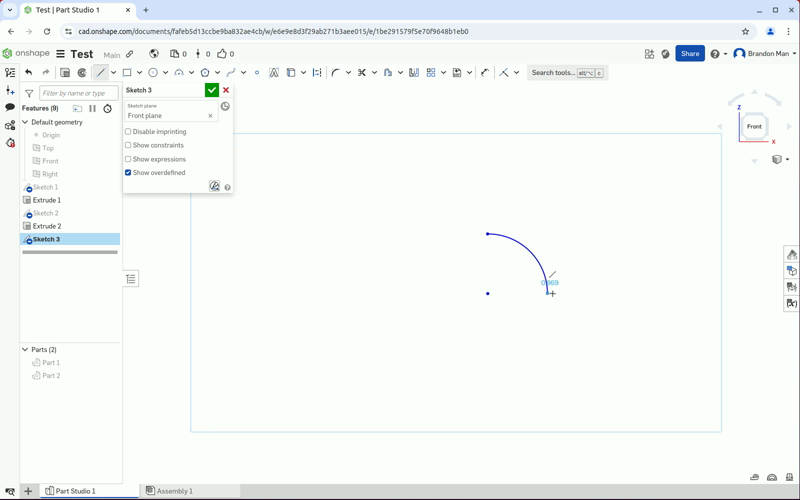
scroll(6)
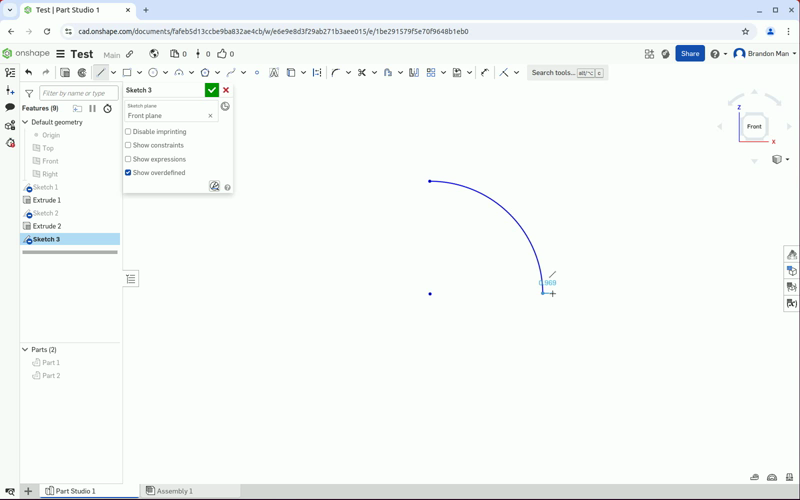
scroll(6)
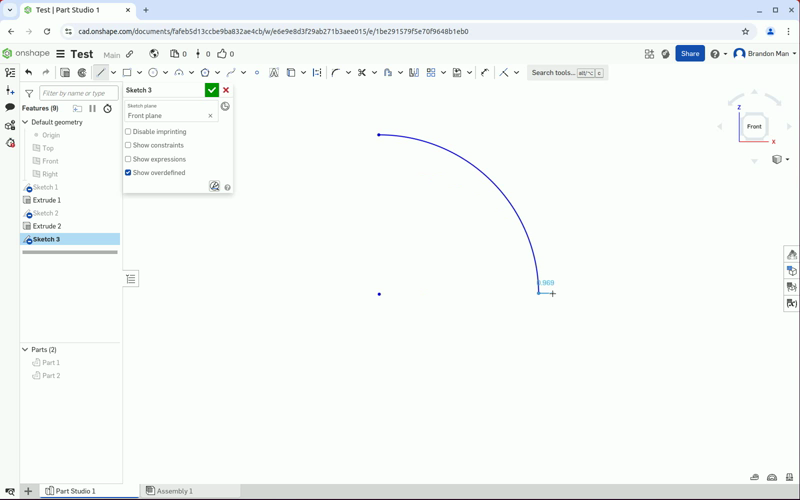
scroll(6)
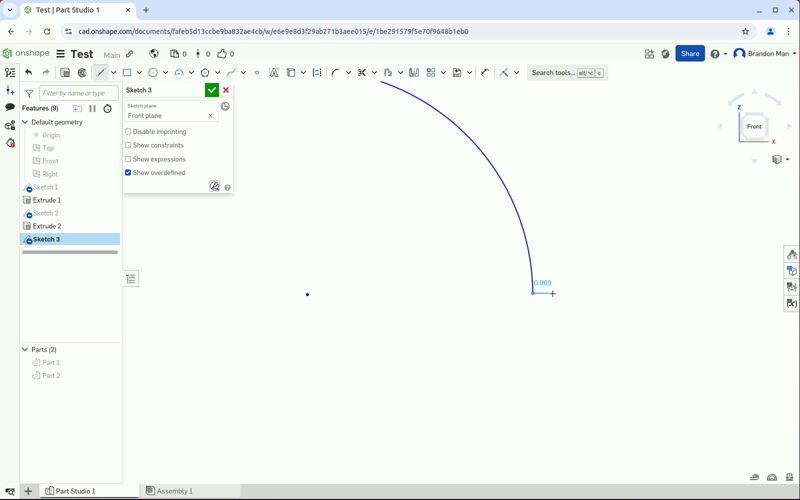
scroll(6)
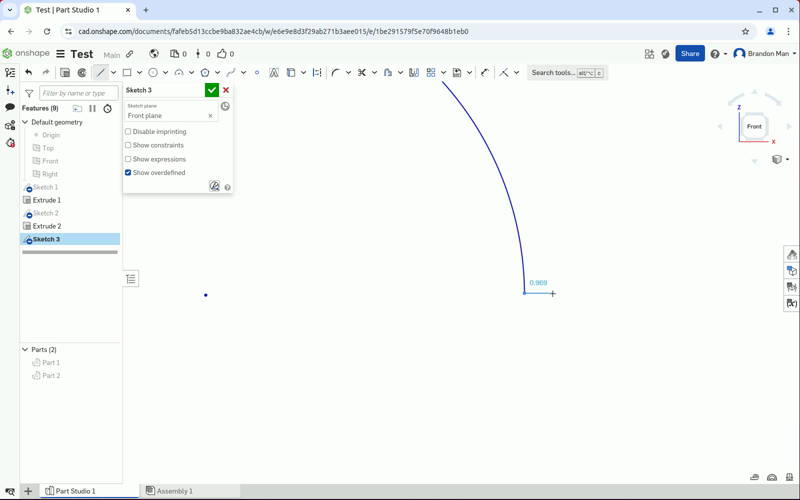
scroll(6)
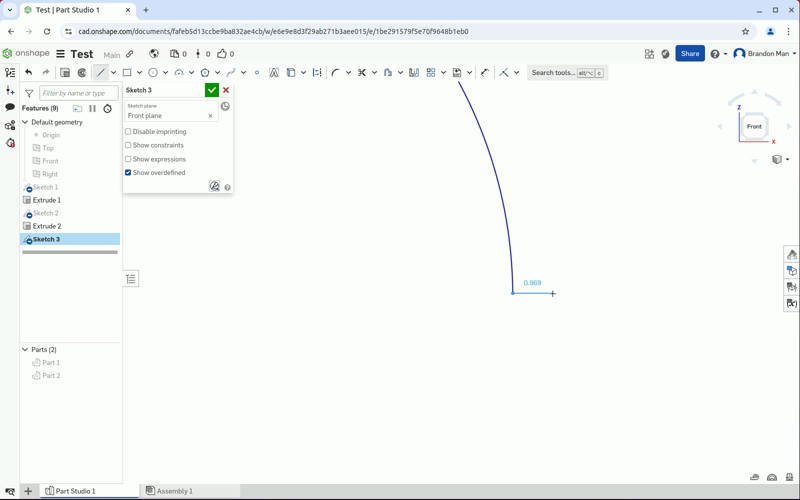
scroll(6)
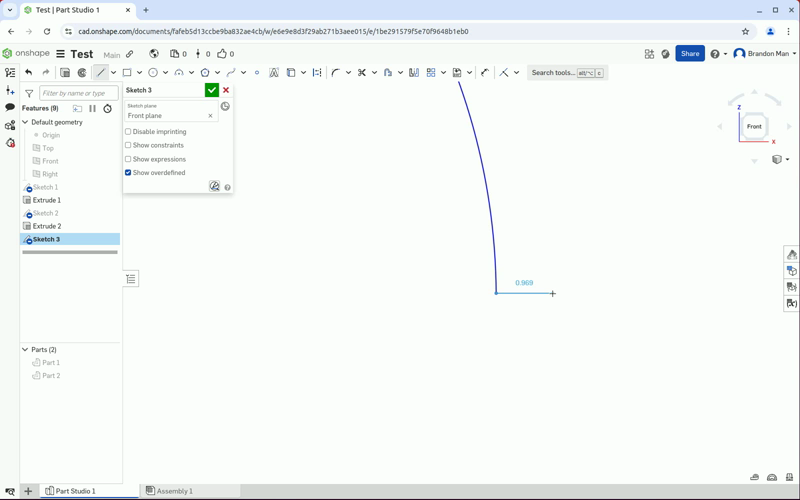
click(552, 293)
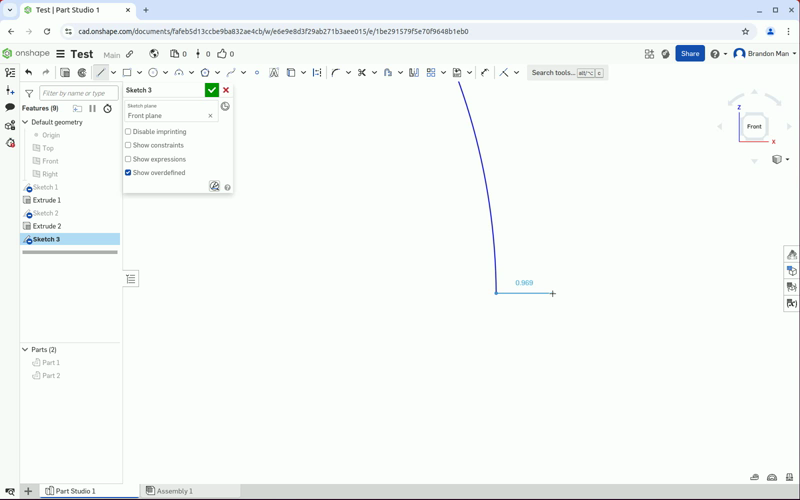
scroll(-6)
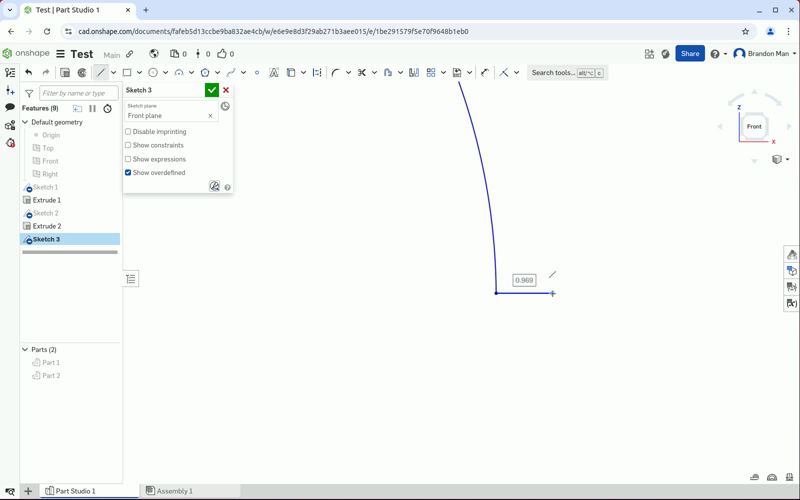
scroll(-6)
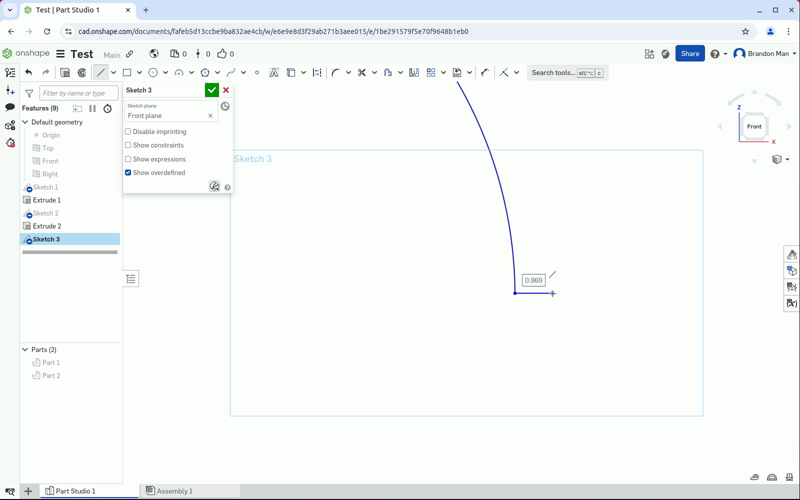
scroll(-6)
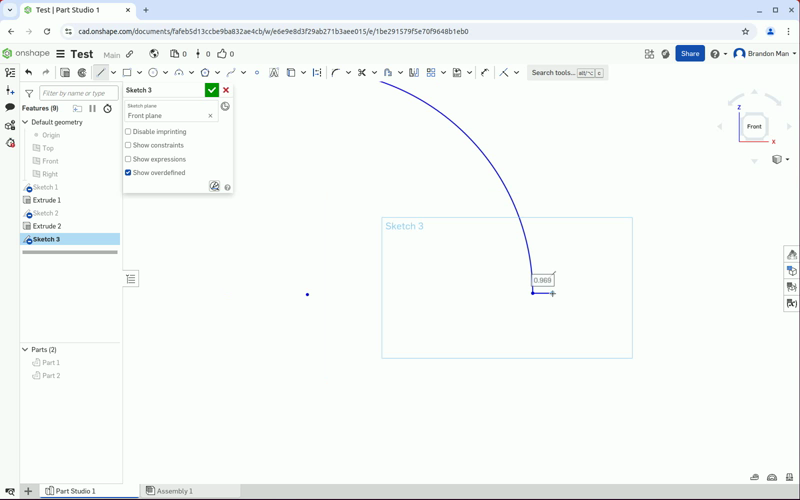
scroll(-6)
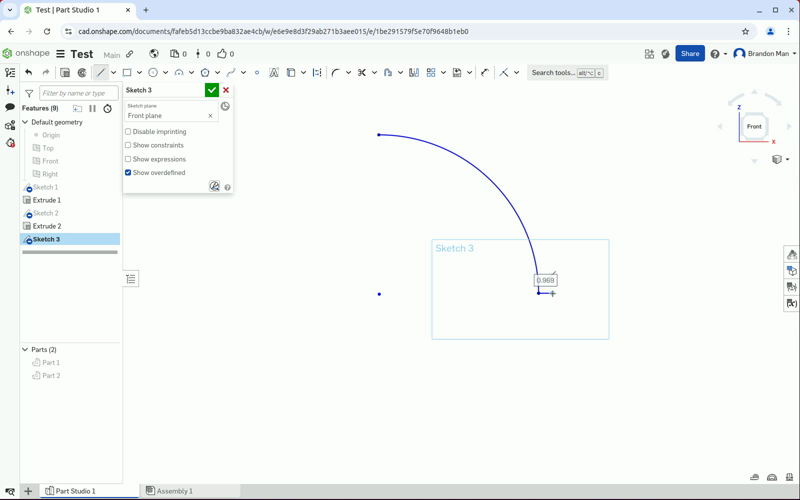
scroll(-6)
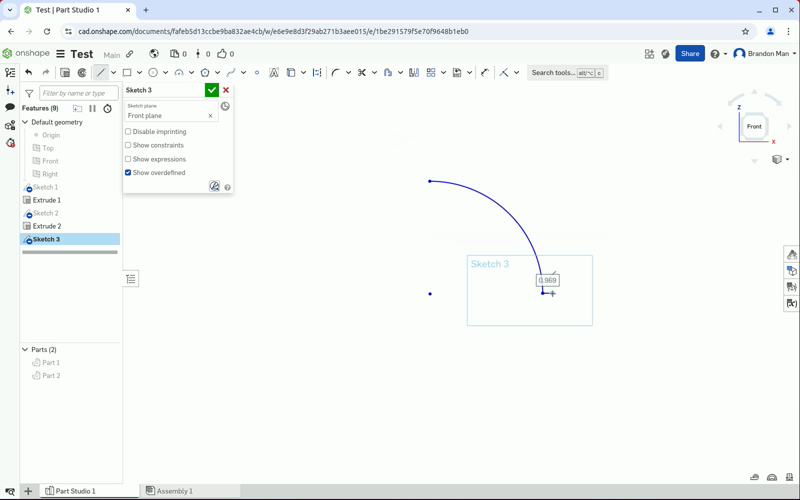
scroll(-6)
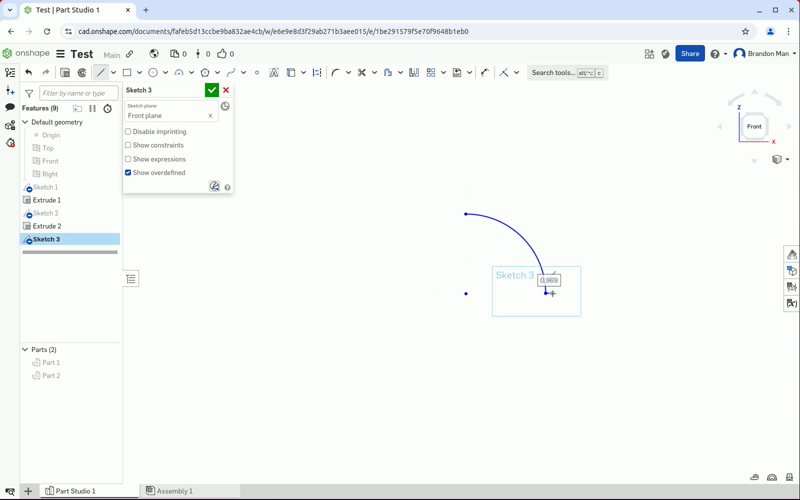
scroll(-6)
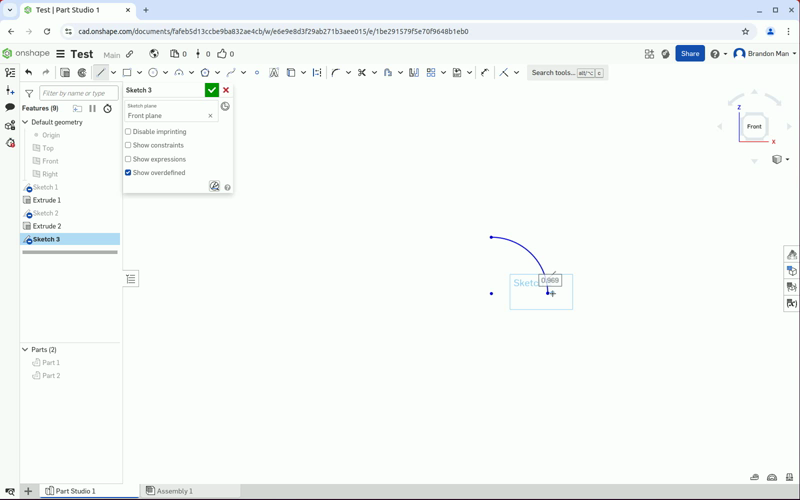
key_up(shift)
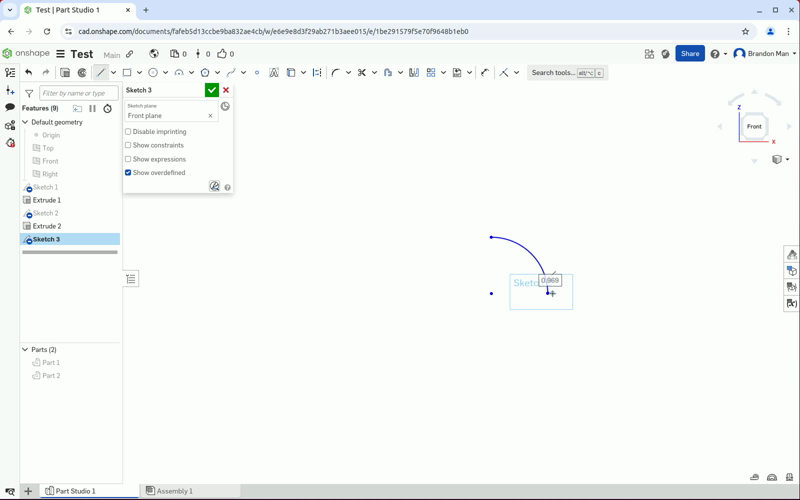
key(esc)
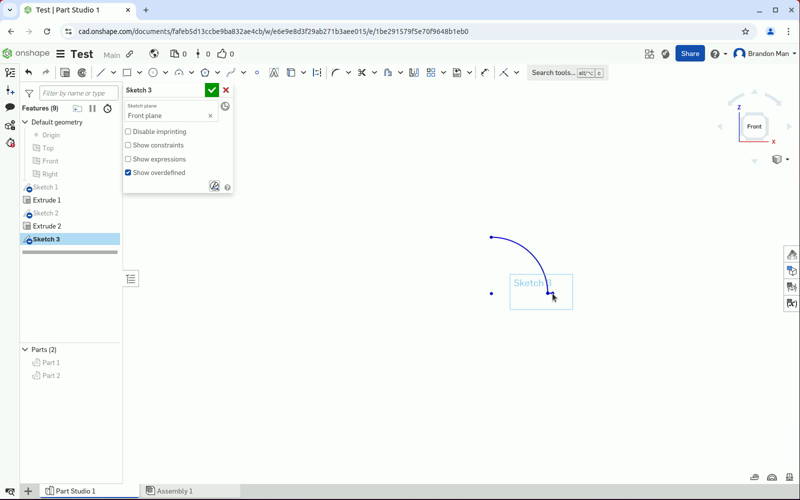
key(a)
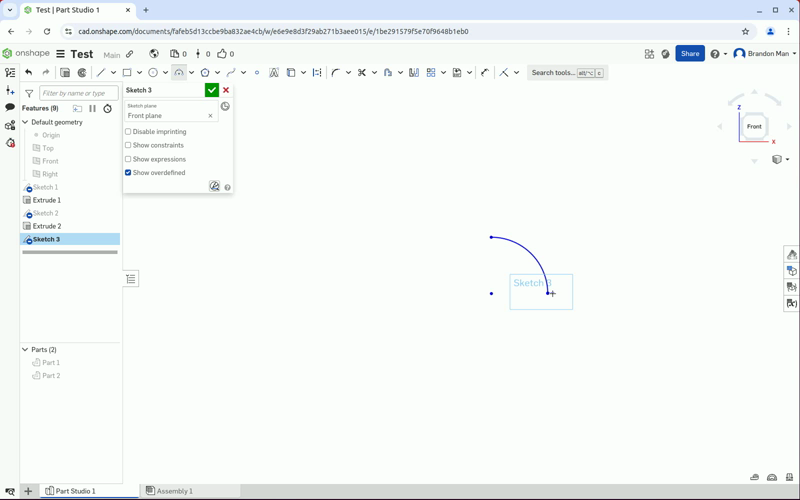
mouse_move(552, 293)
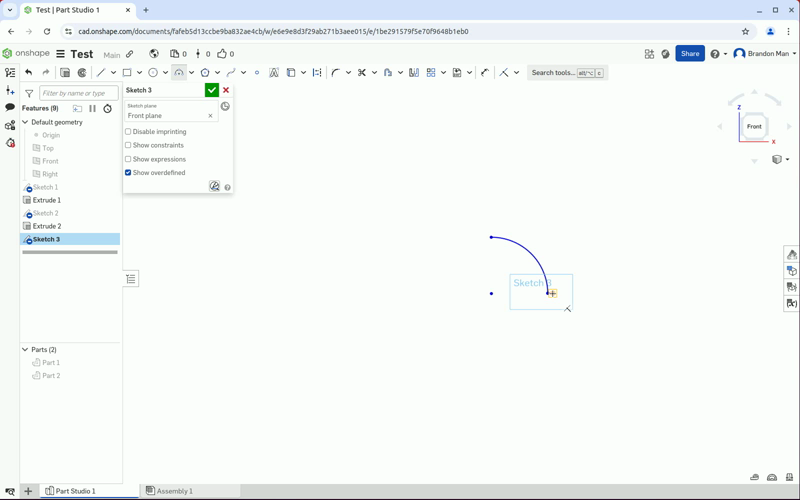
click(552, 293)
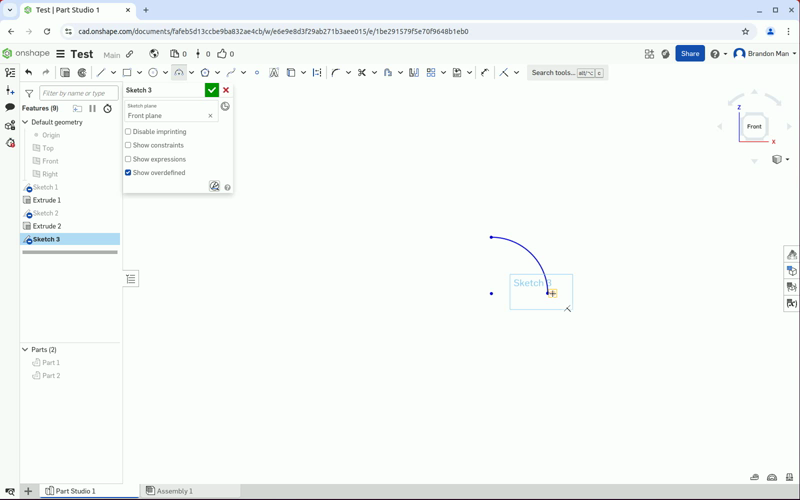
key_down(shift)
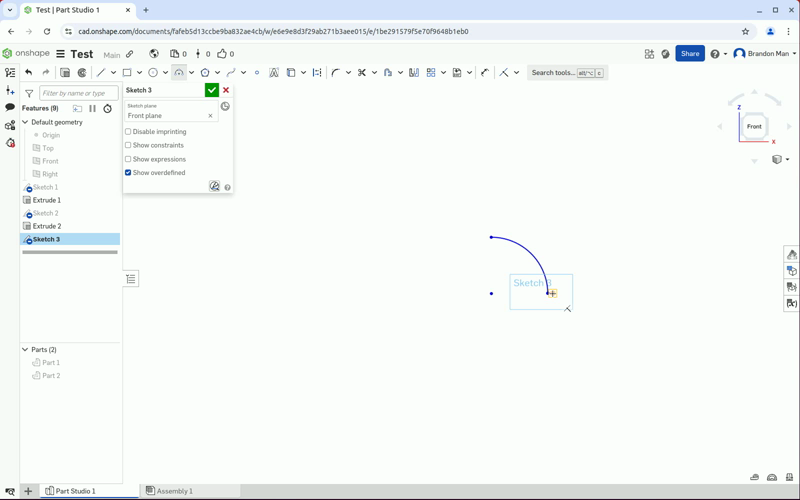
mouse_move(491, 231)
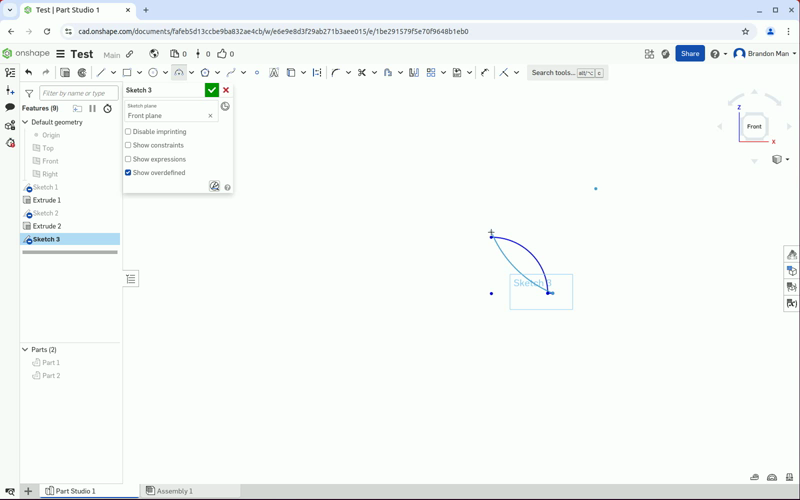
click(491, 231)
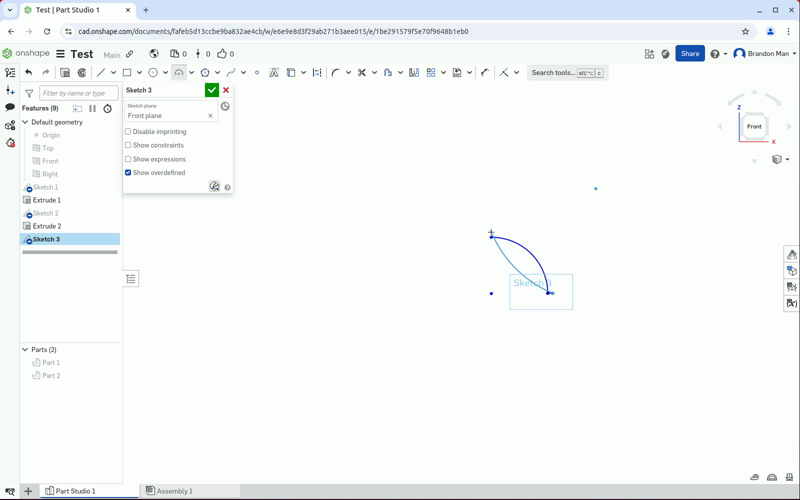
mouse_move(534, 249)
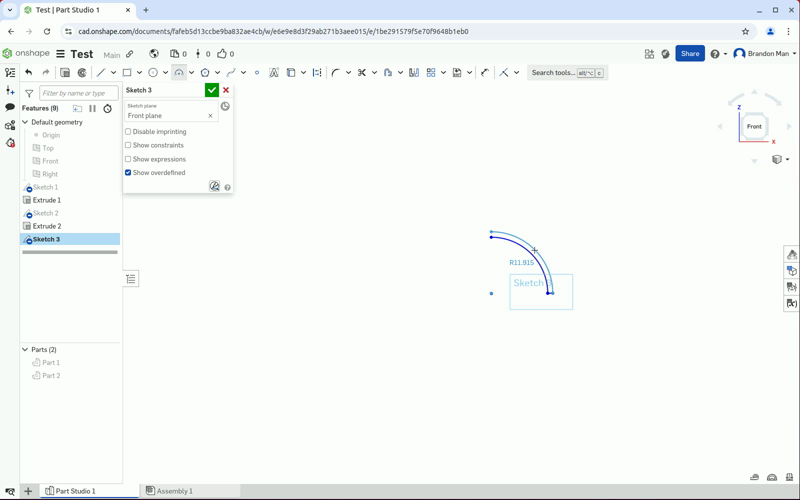
click(534, 249)
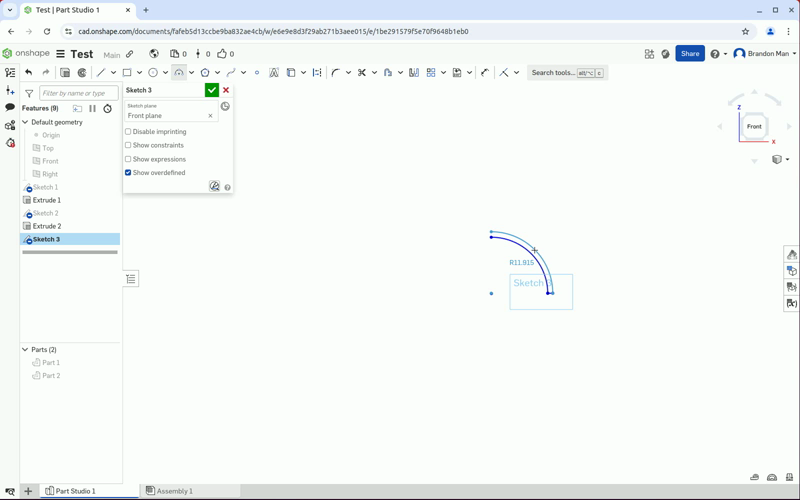
key_up(shift)
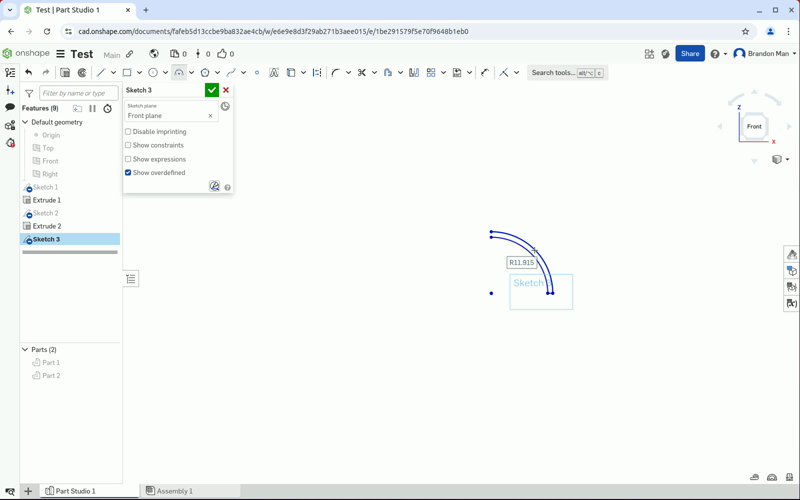
key(esc)
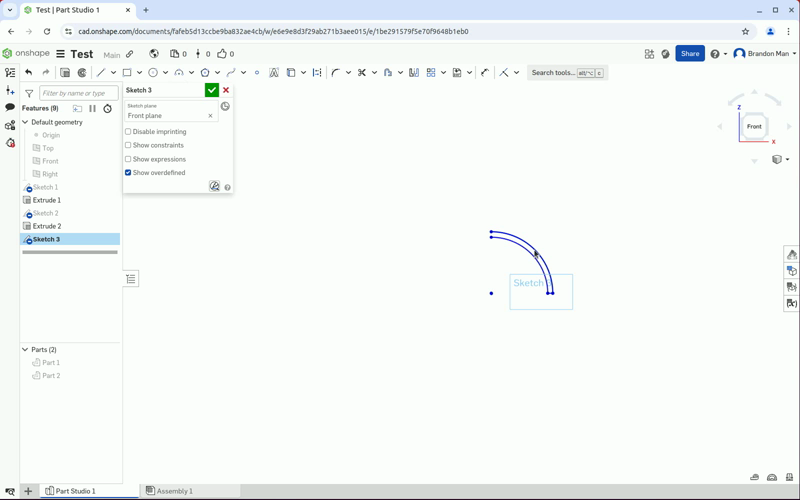
key(l)
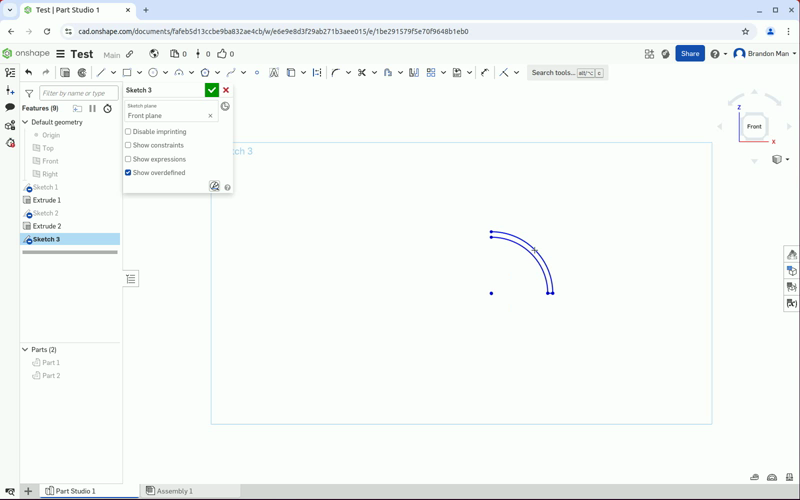
mouse_move(491, 231)
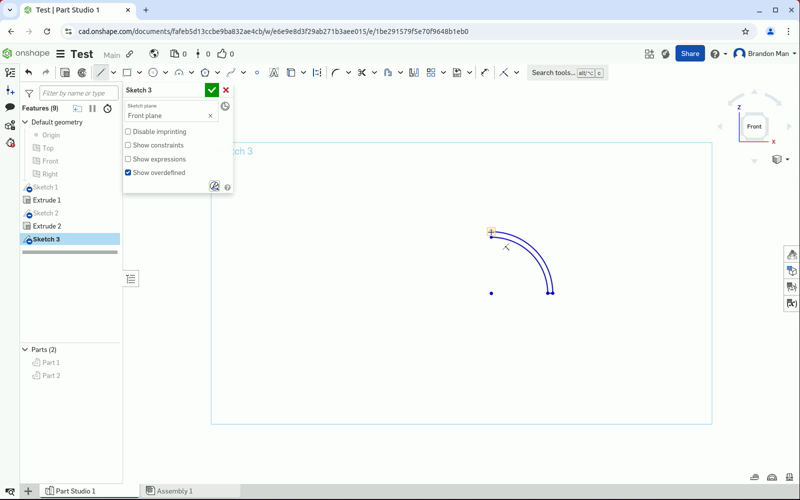
click(491, 231)
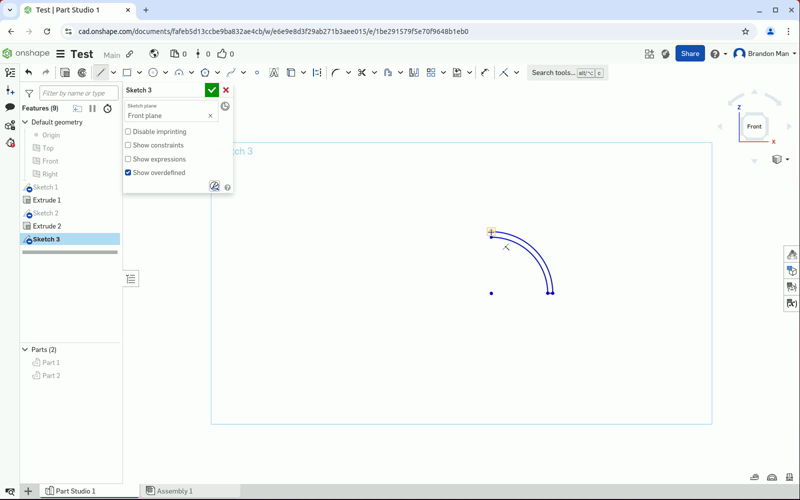
mouse_move(521, 231)
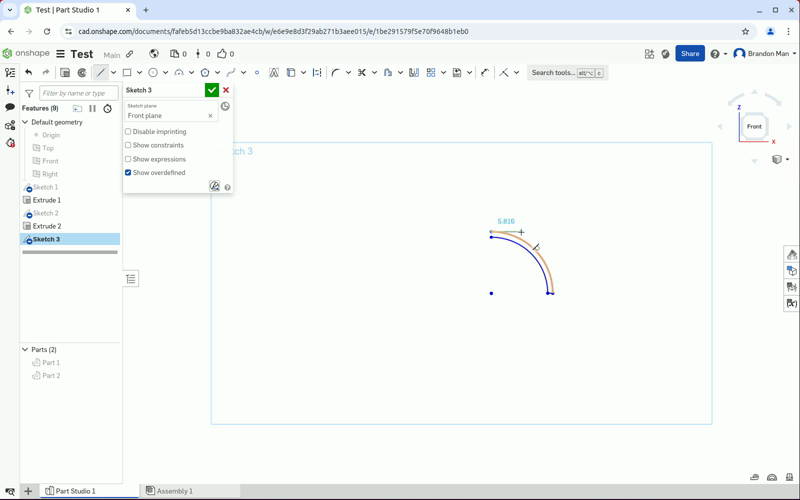
key_down(shift)
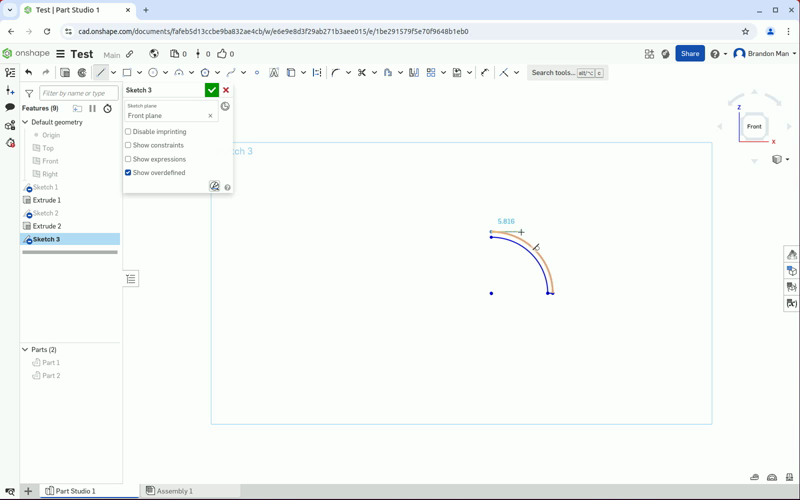
mouse_move(491, 237)
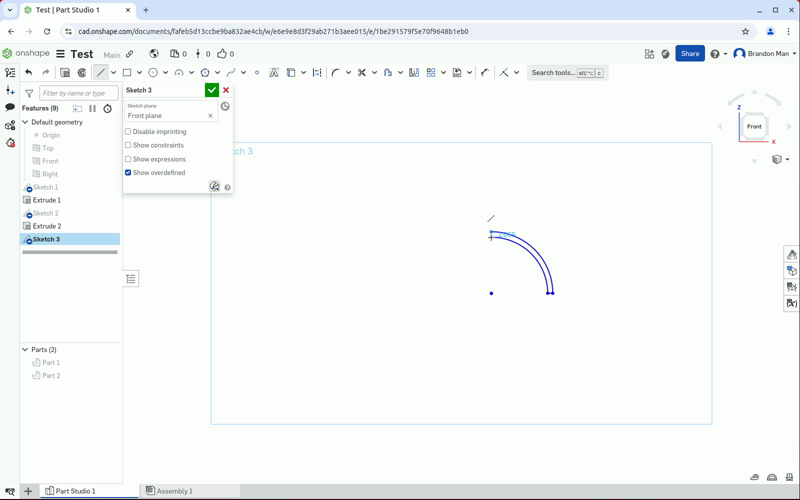
scroll(6)
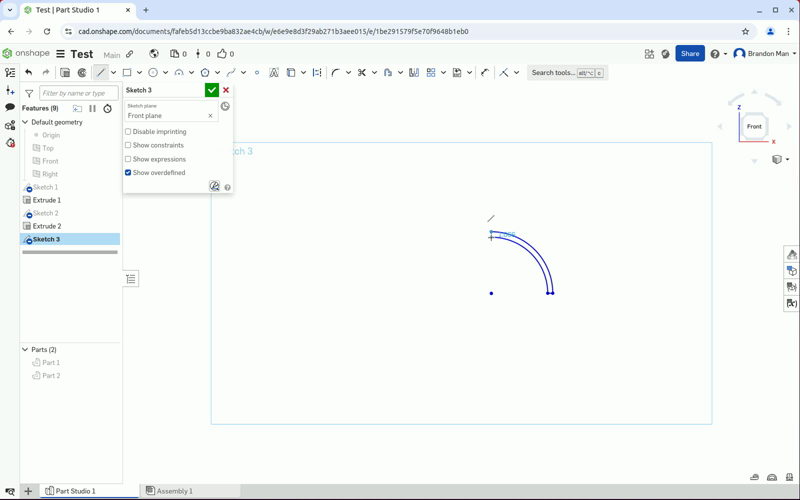
scroll(6)
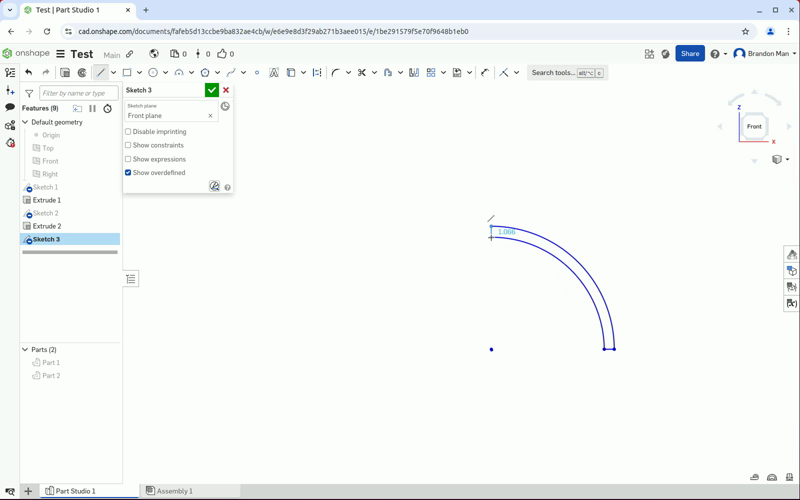
scroll(6)
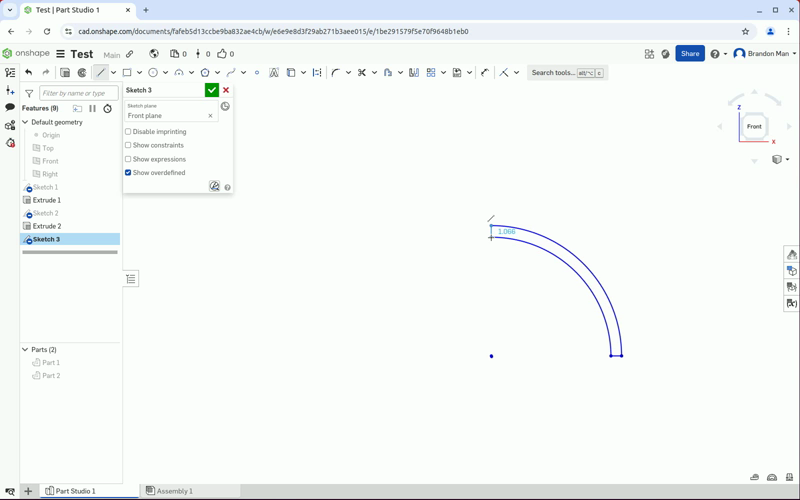
scroll(6)
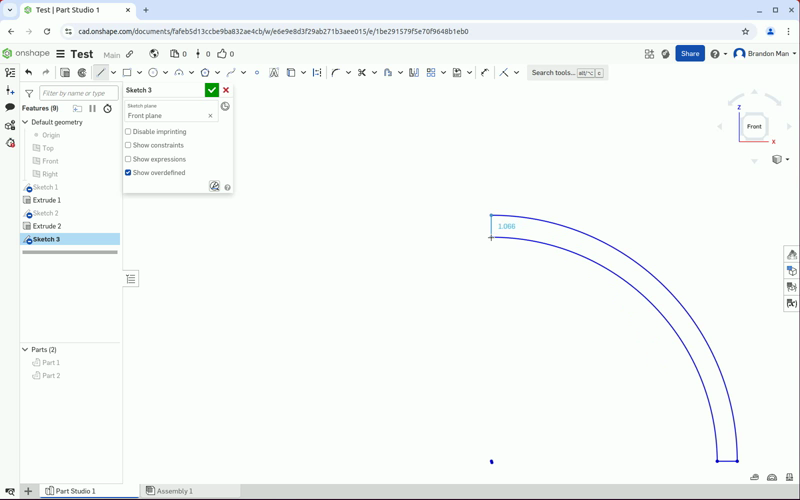
scroll(6)
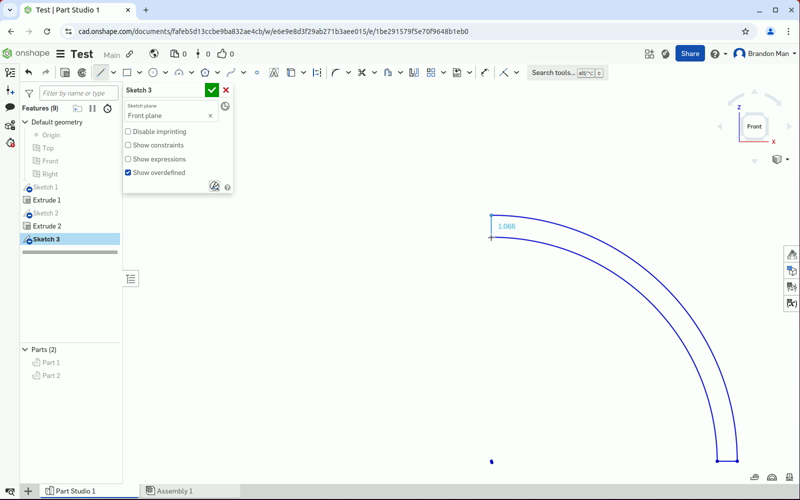
scroll(6)
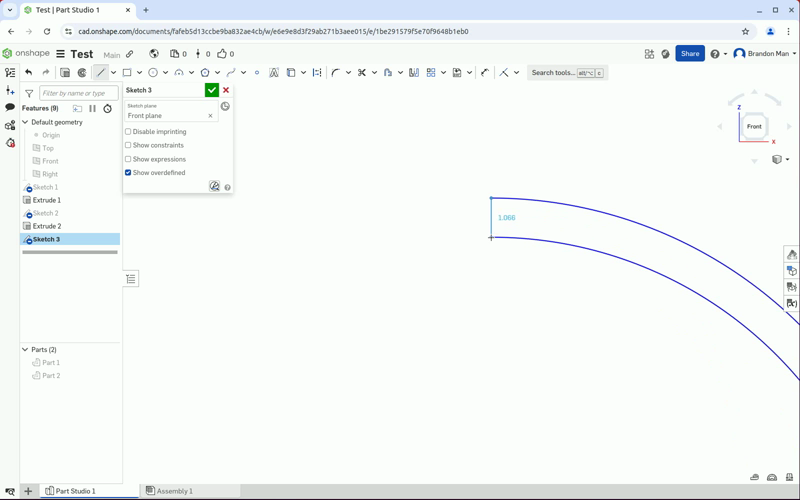
scroll(6)
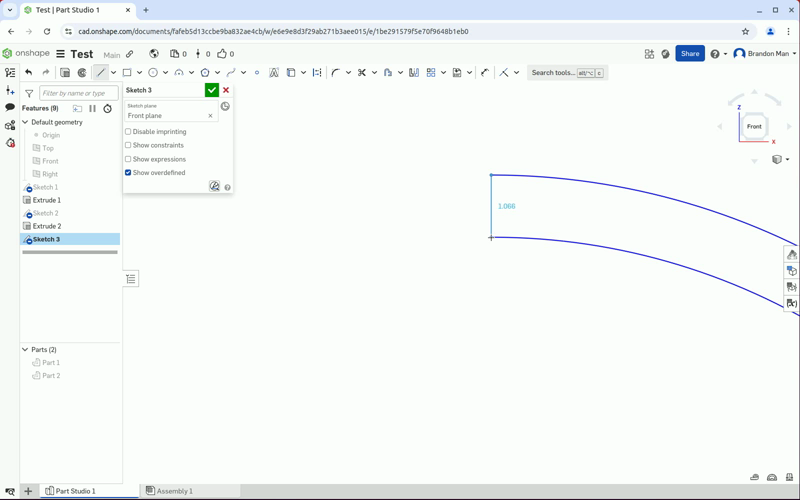
key_up(shift)
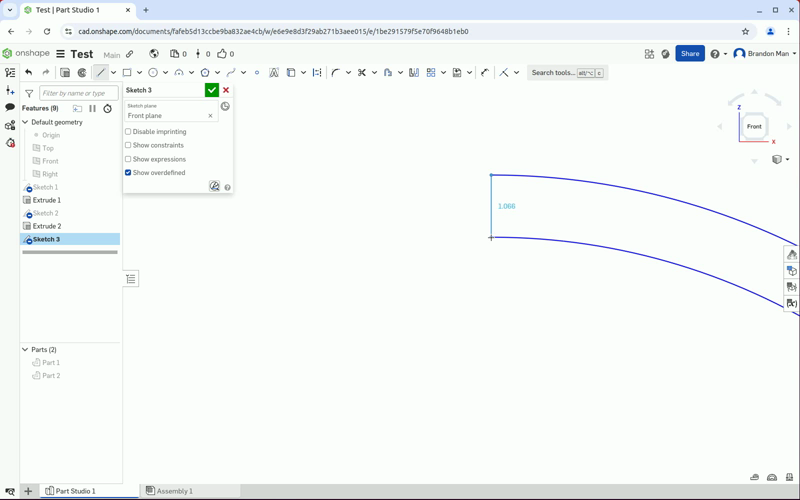
click(491, 237)
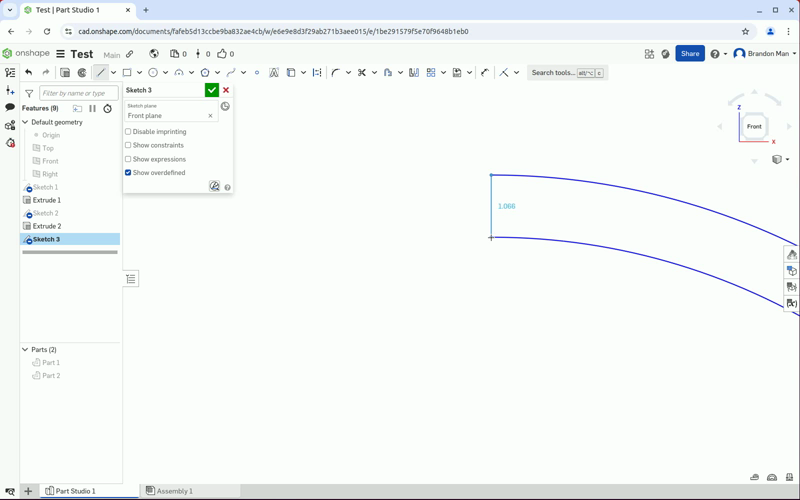
scroll(-6)
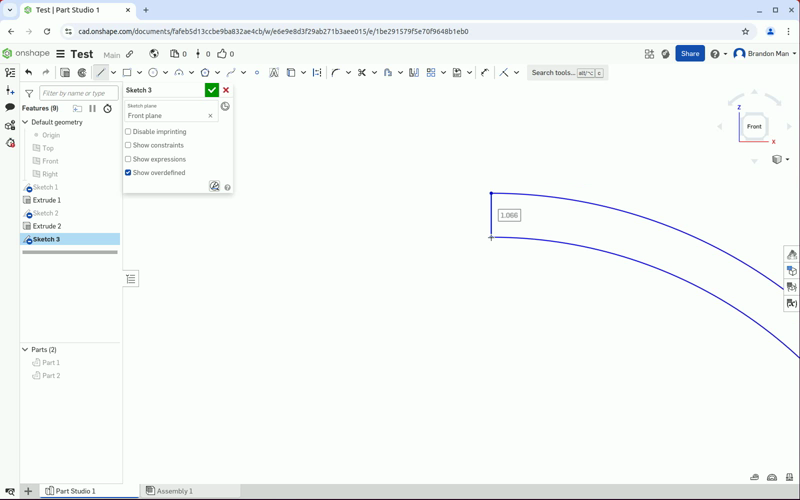
scroll(-6)
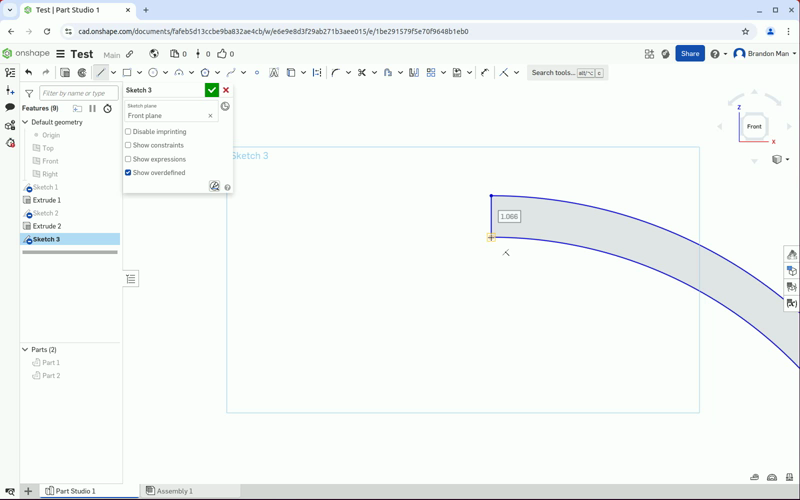
scroll(-6)
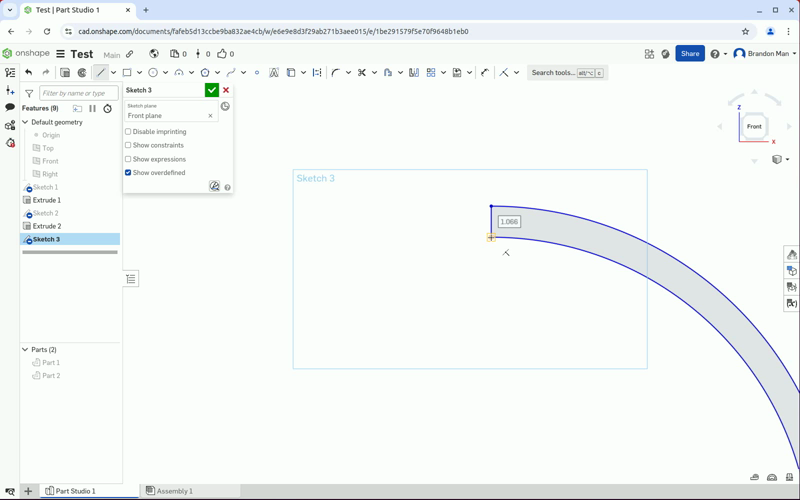
scroll(-6)
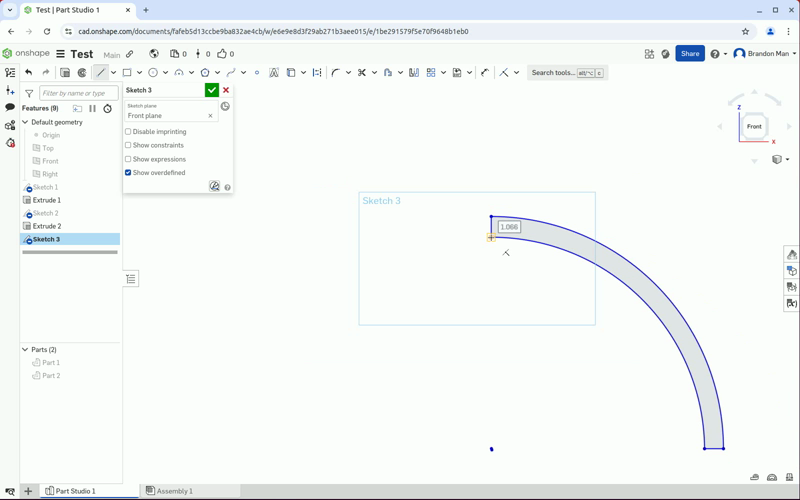
scroll(-6)
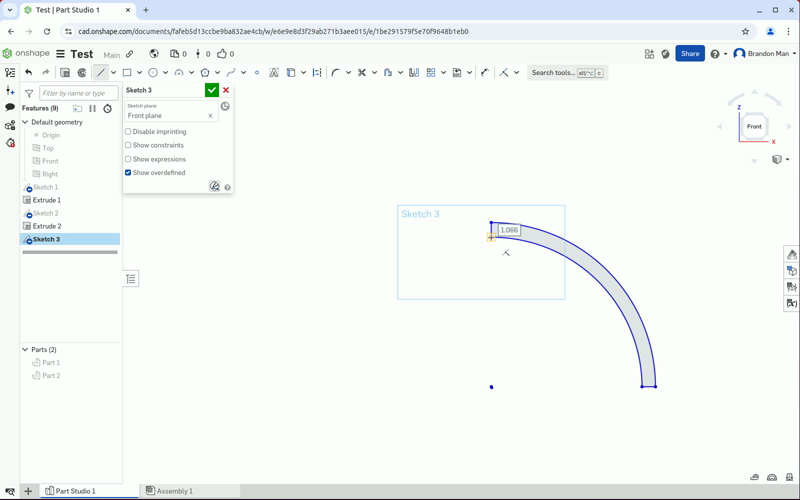
scroll(-6)
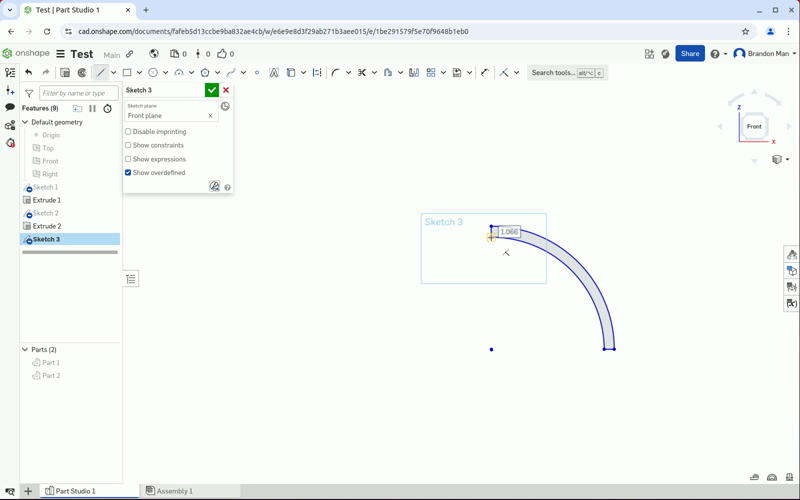
scroll(-6)
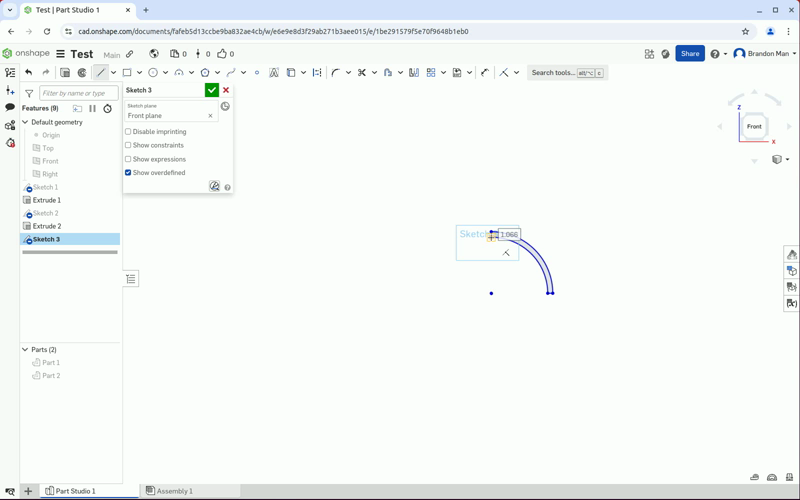
key(esc)
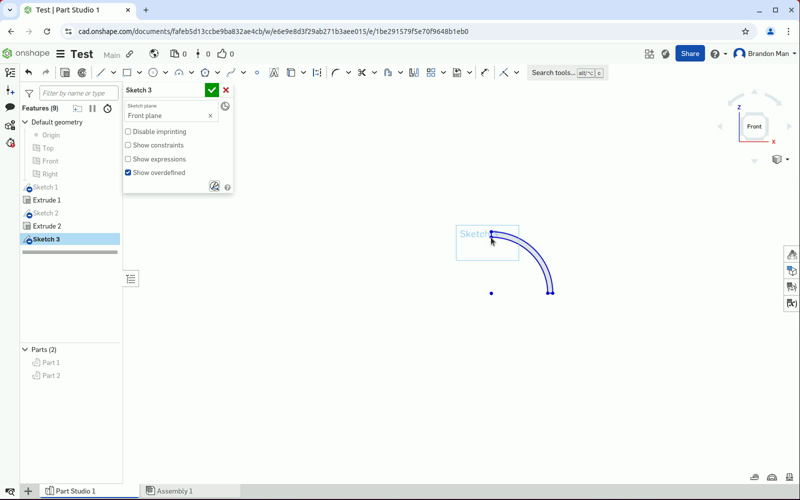
mouse_move(548, 274)
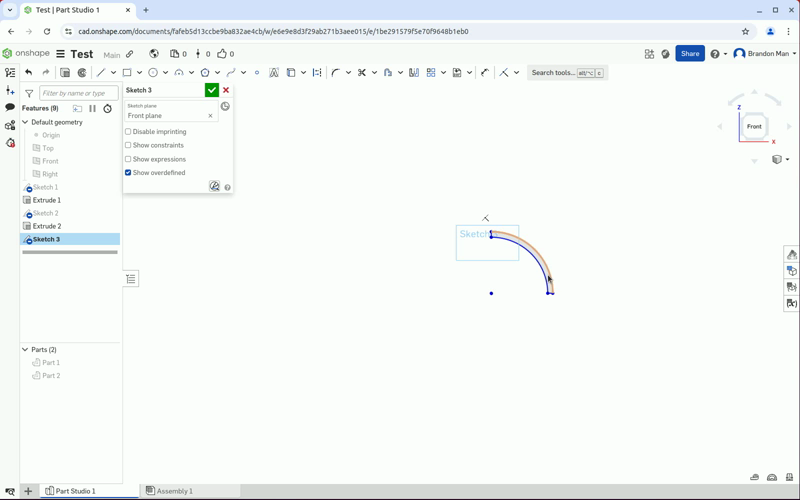
scroll(6)
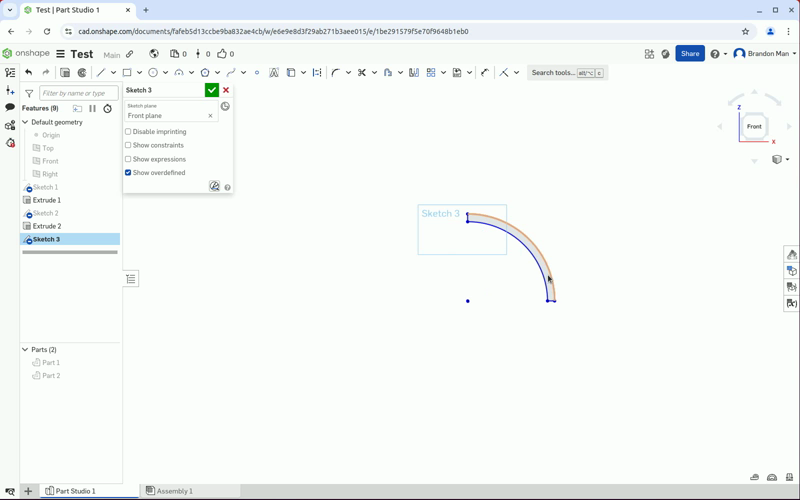
scroll(6)
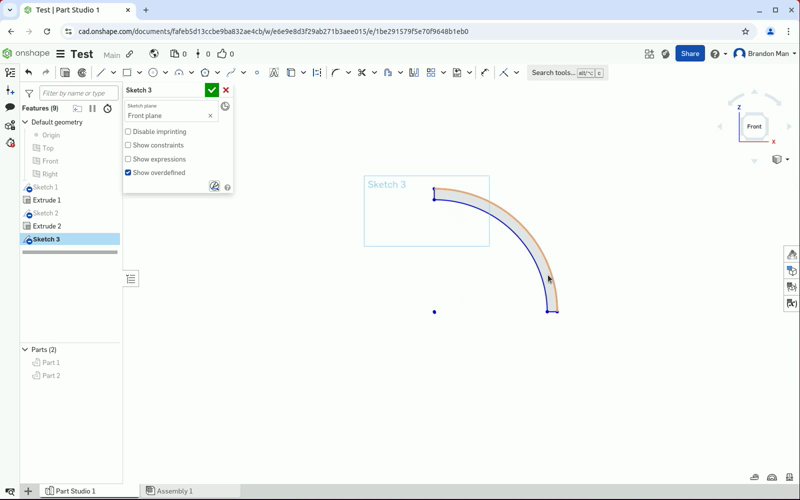
scroll(6)
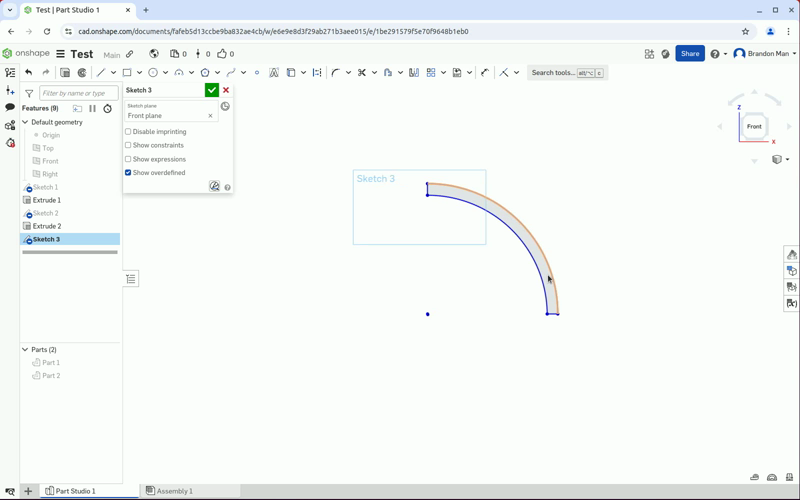
scroll(6)
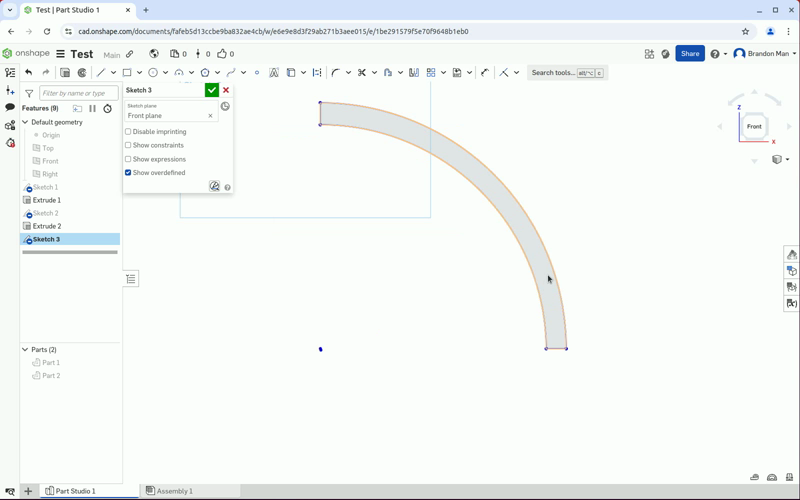
scroll(6)
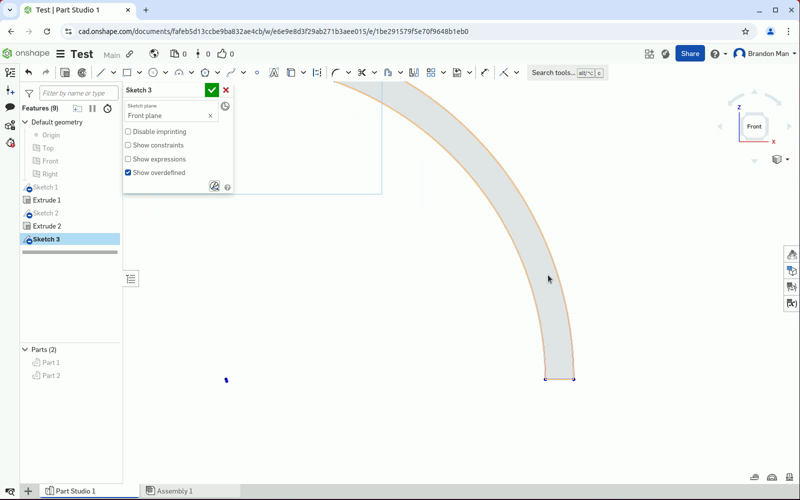
scroll(6)
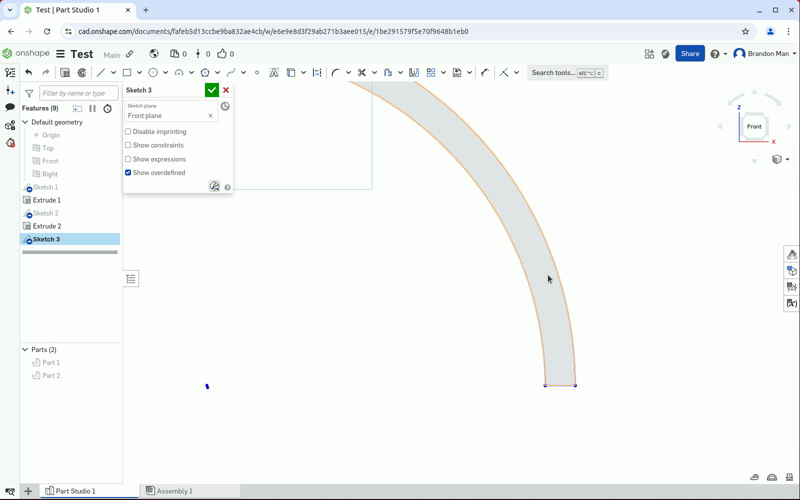
scroll(6)
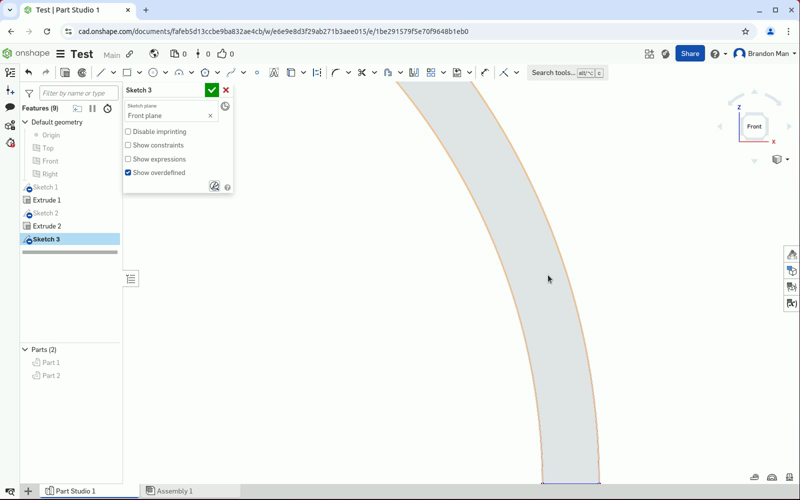
click(548, 274)
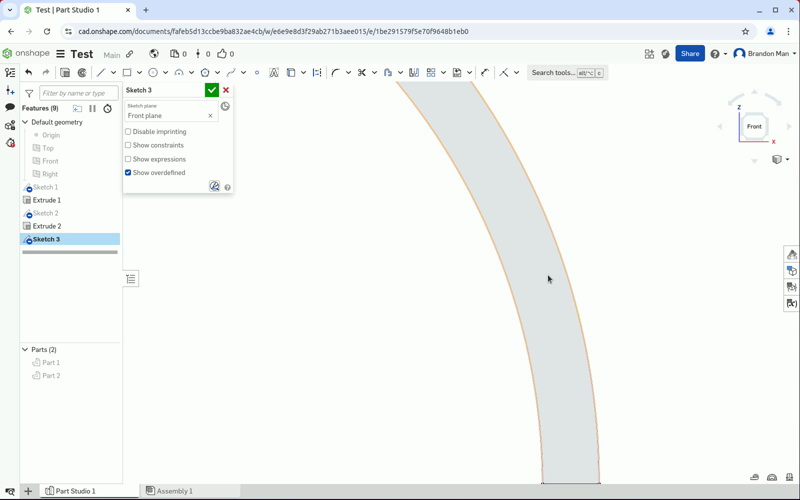
scroll(-6)
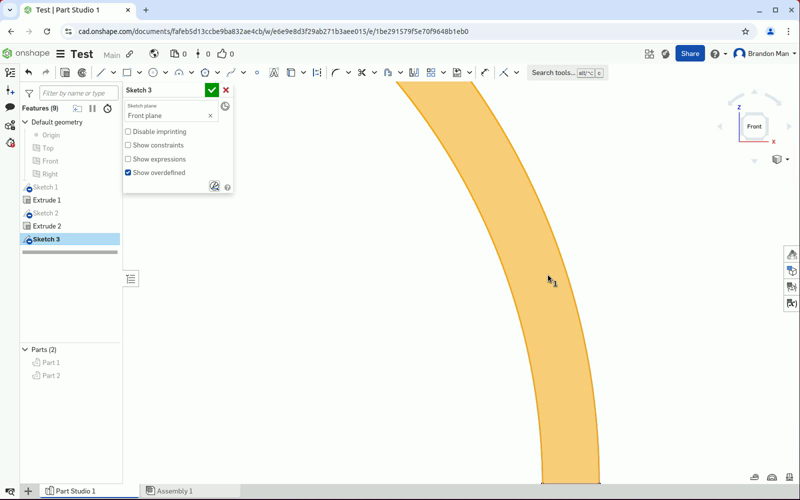
scroll(-6)
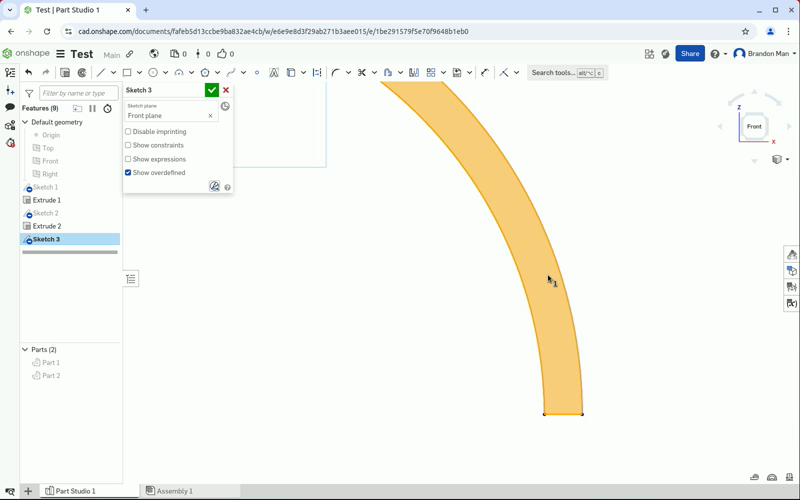
scroll(-6)
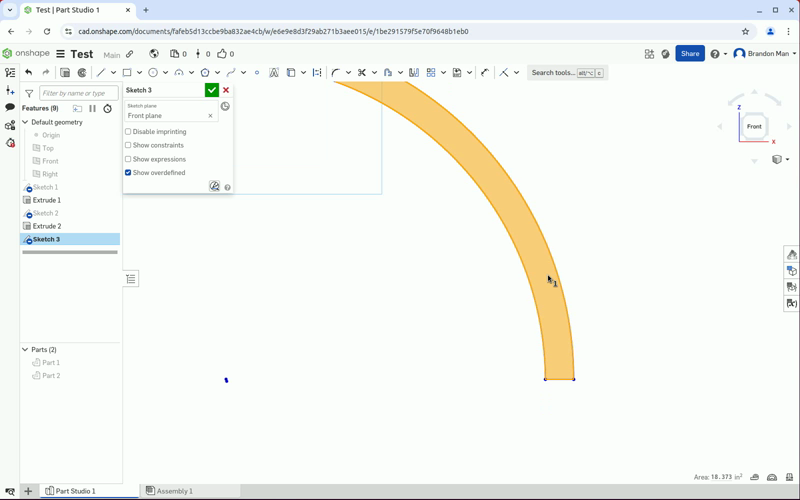
scroll(-6)
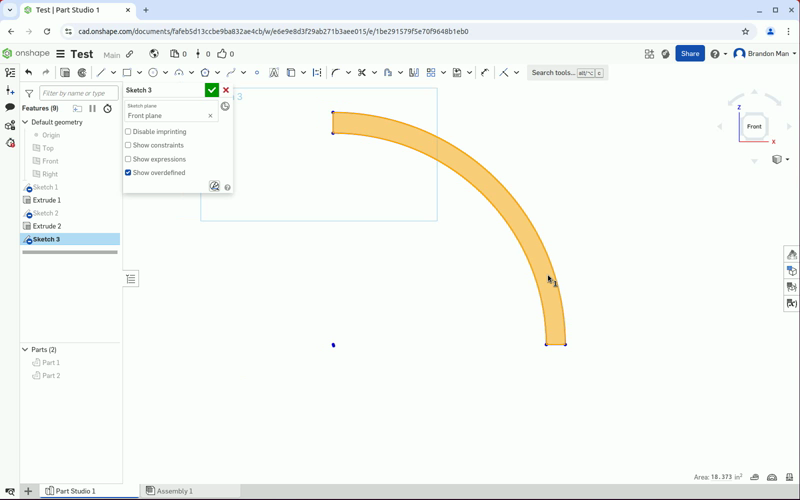
scroll(-6)
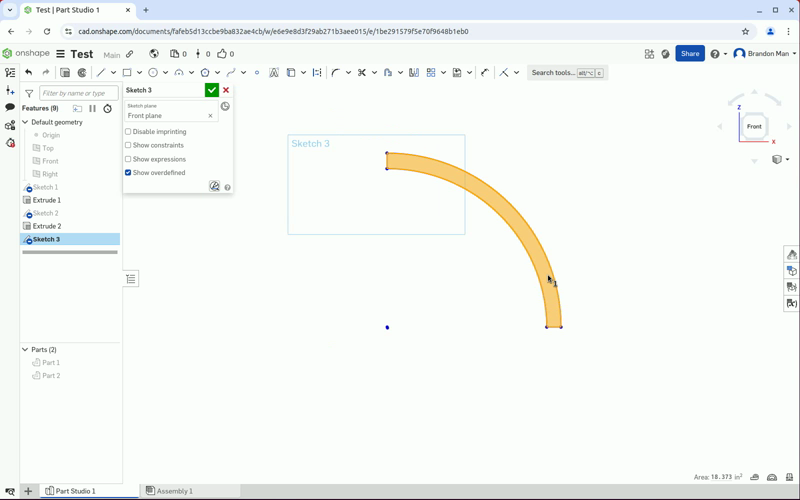
scroll(-6)
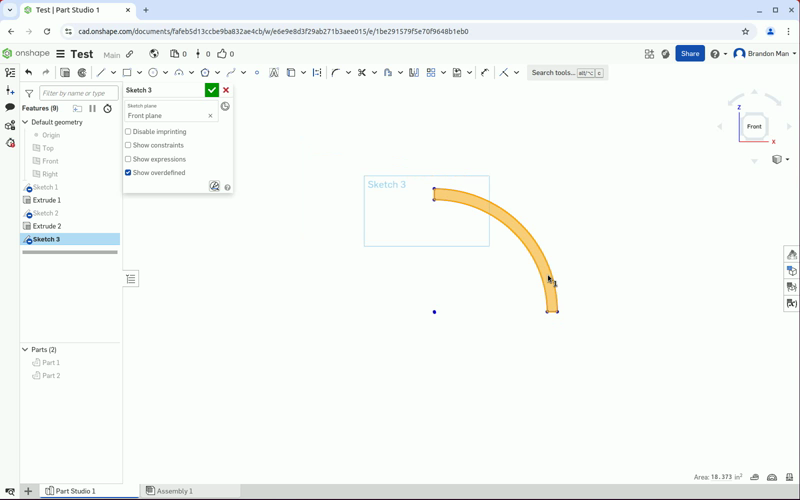
scroll(-6)
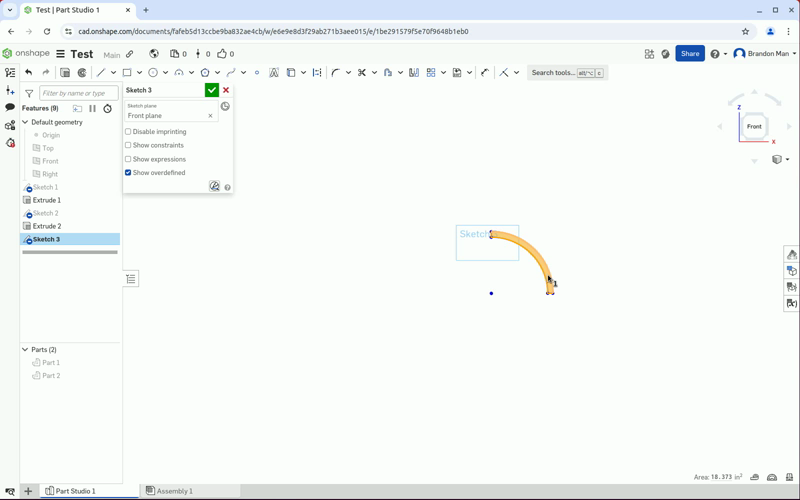
mouse_move(73, 352)
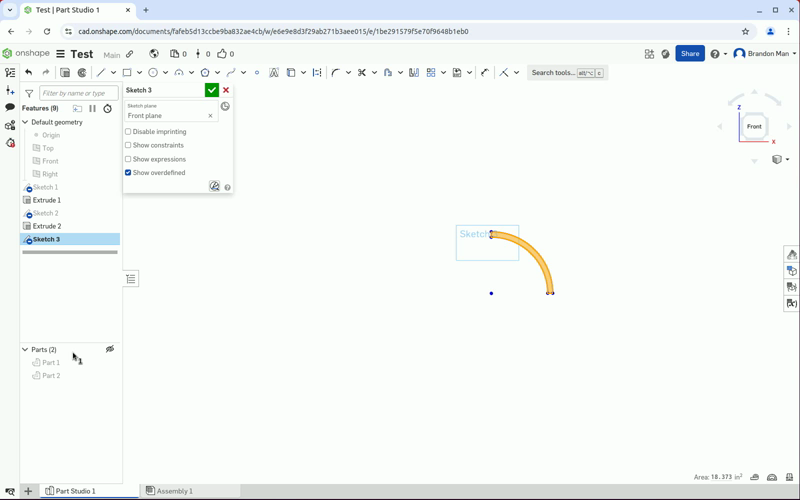
key(shift+y)
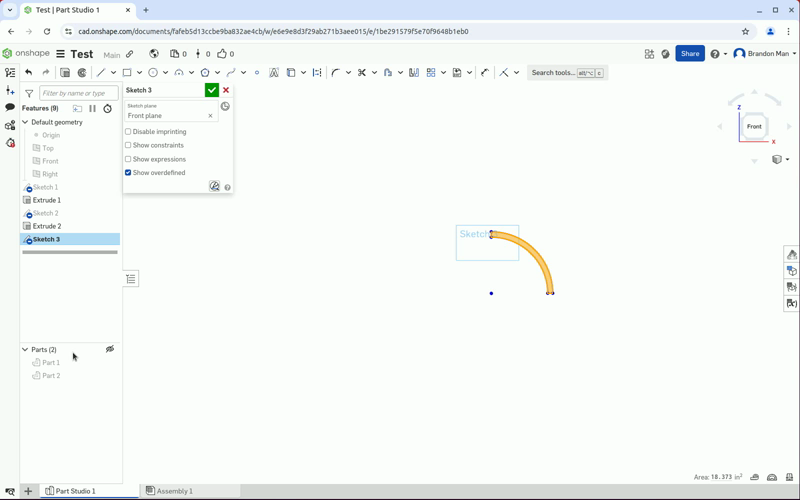
key(shift+e)
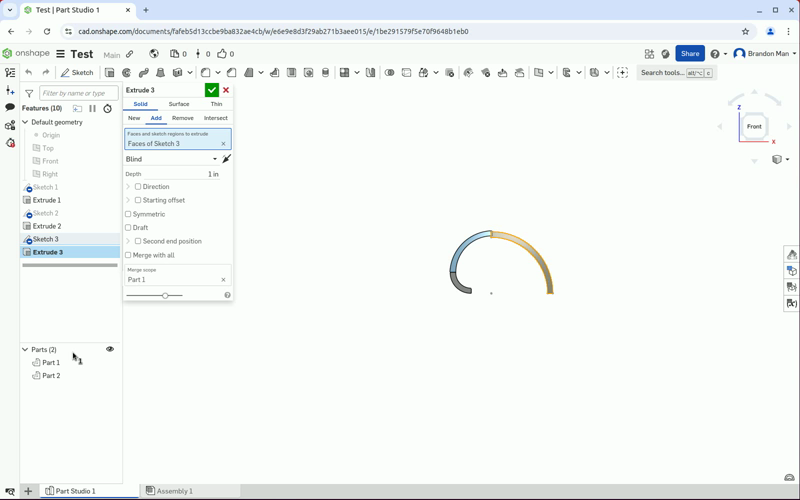
mouse_move(143, 106)
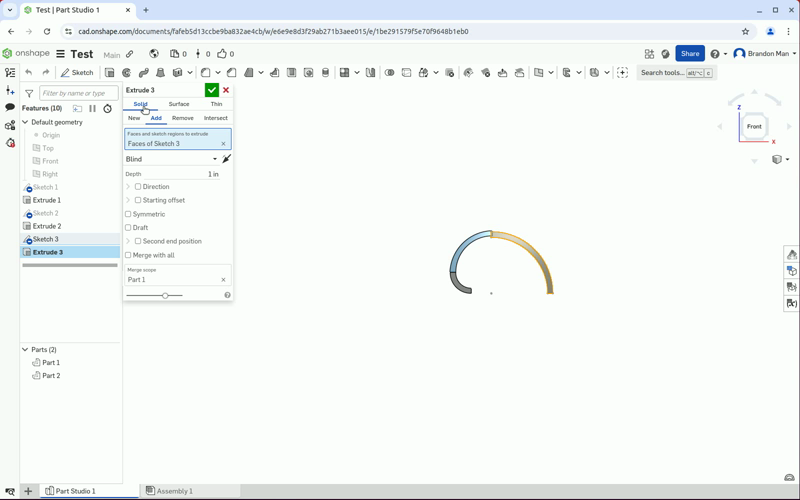
click(143, 106)
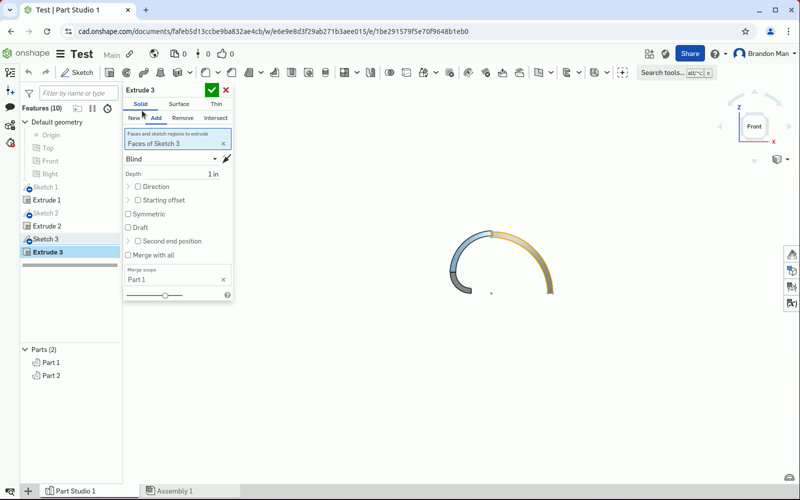
mouse_move(137, 120)
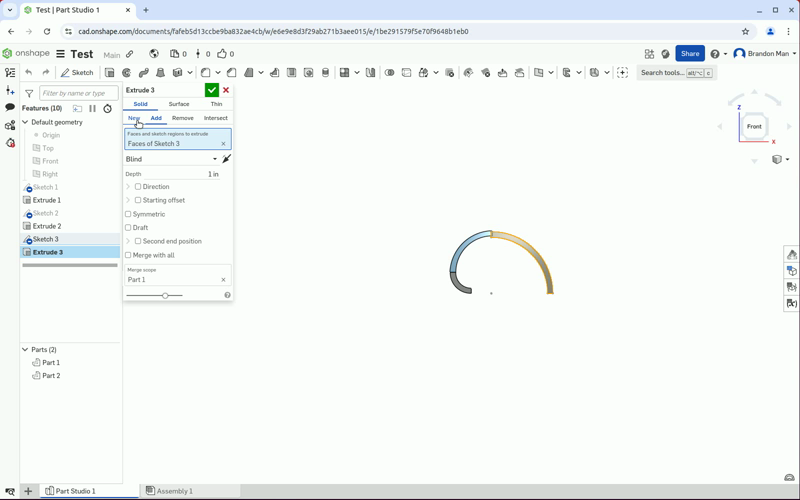
click(137, 120)
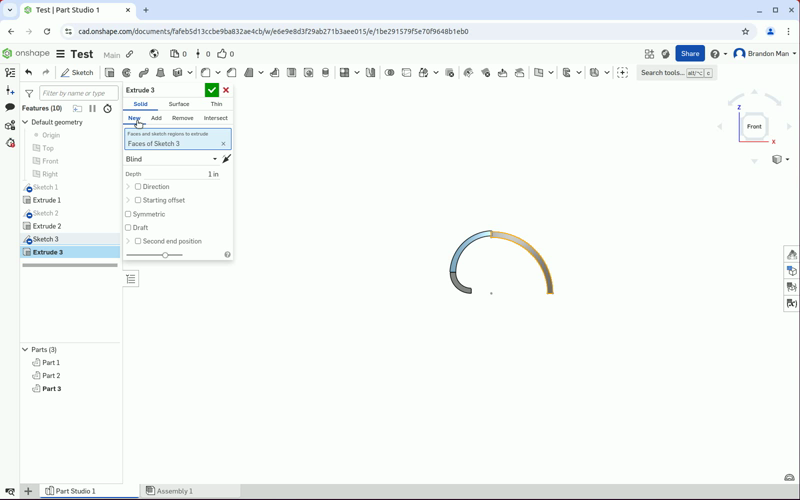
key(tab, 4)
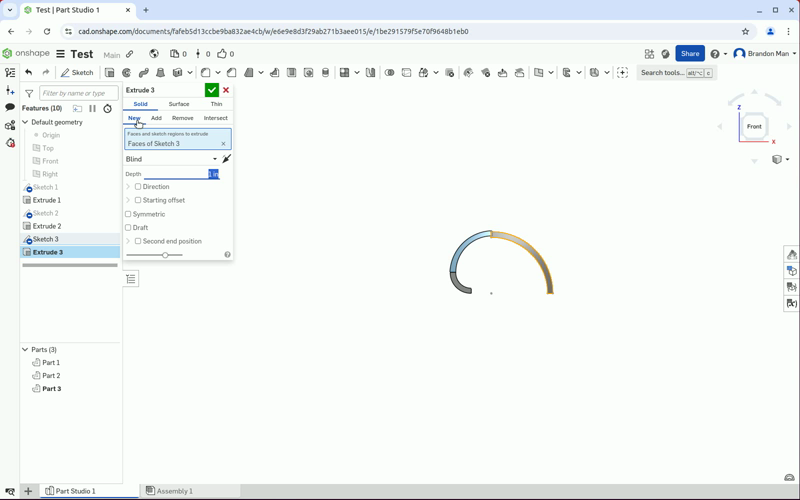
text(2.166)
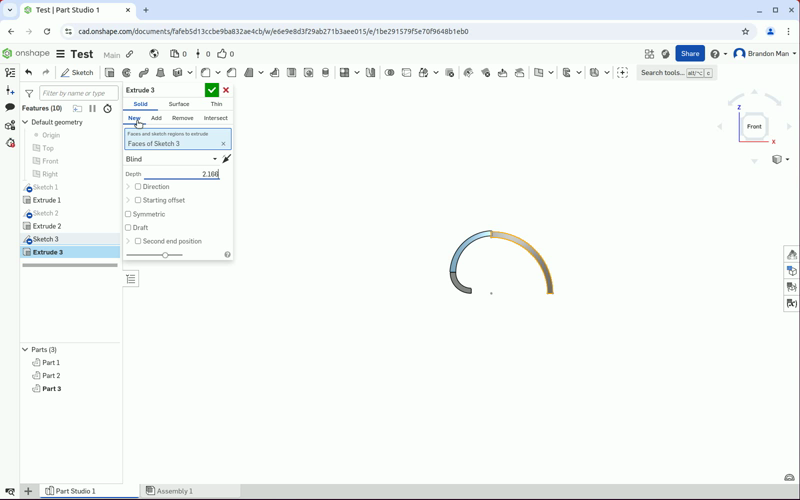
key(enter)
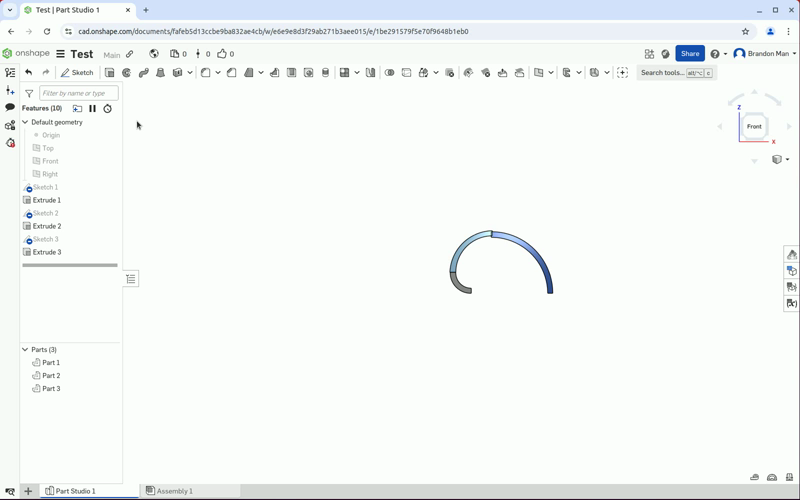
key(shift+h)
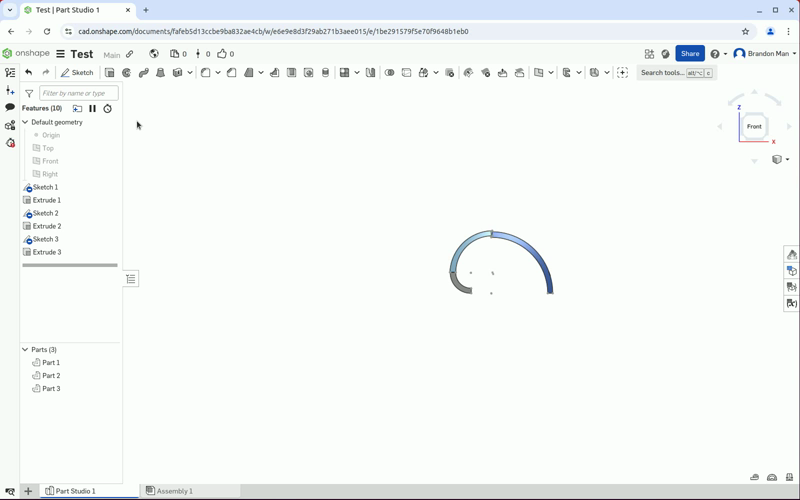
key(shift+h)
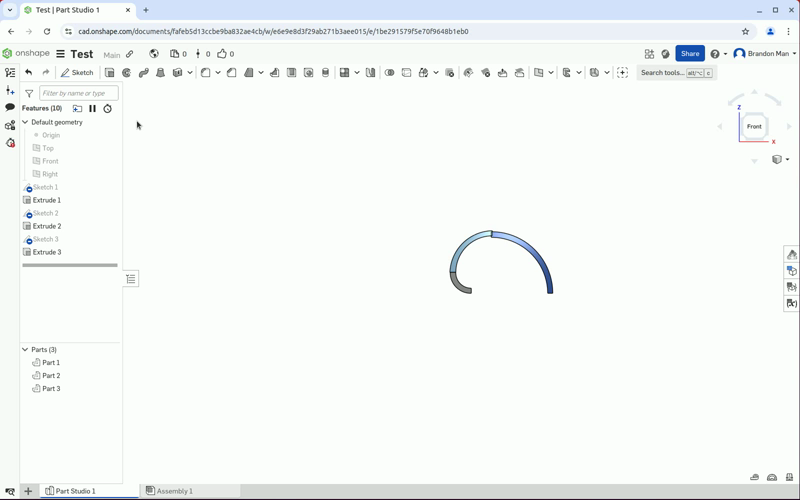
mouse_move(73, 189)
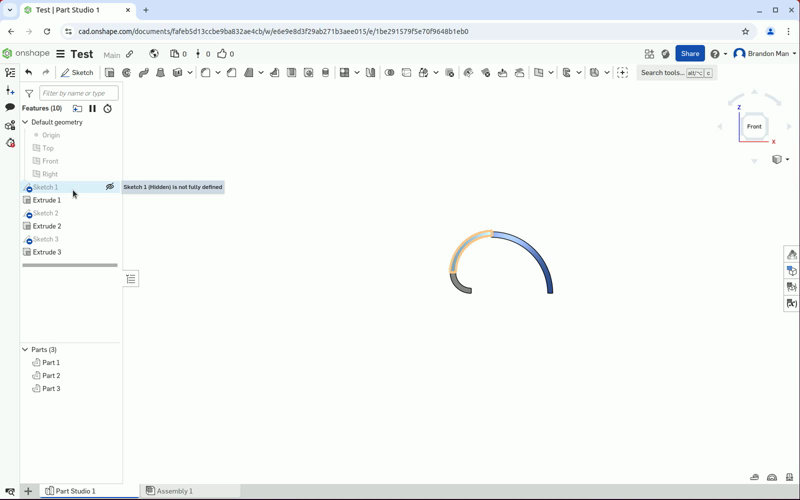
click(73, 189)
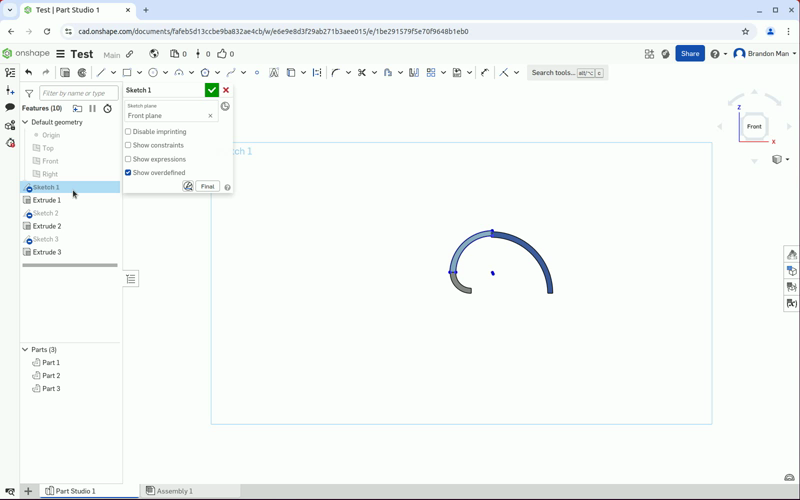
mouse_move(229, 92)
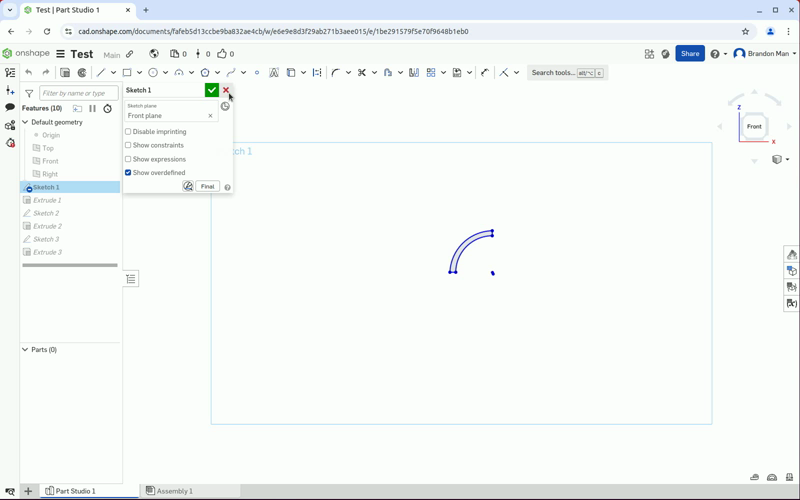
click(229, 92)
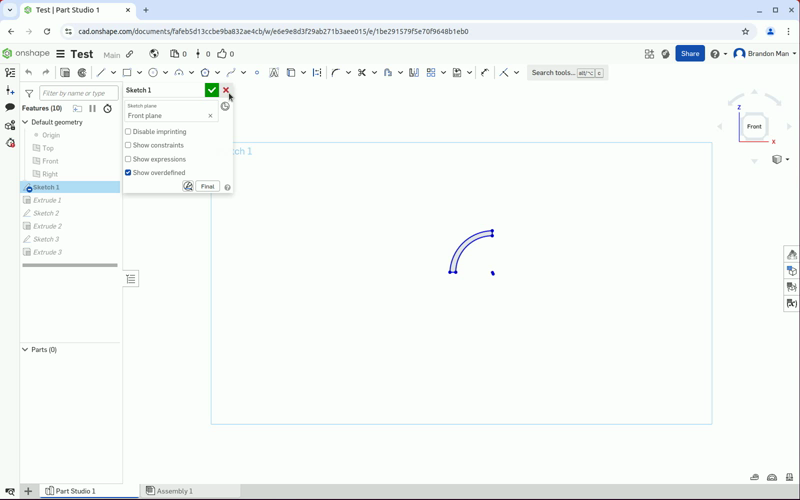
key(shift+s)
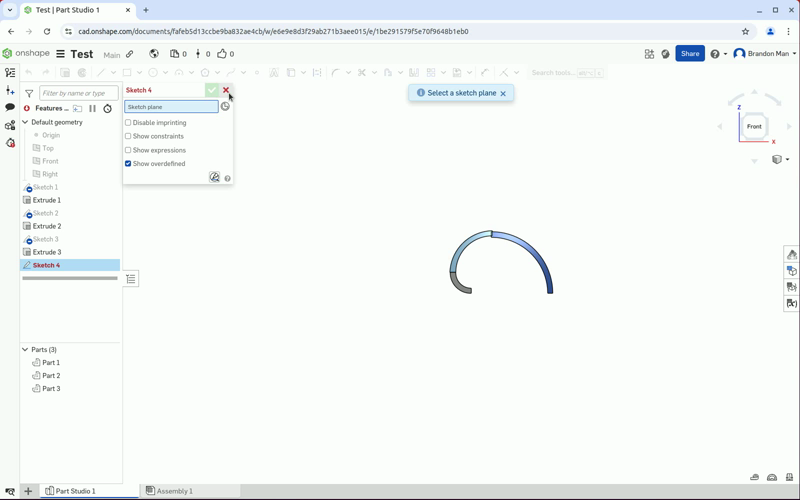
mouse_move(73, 163)
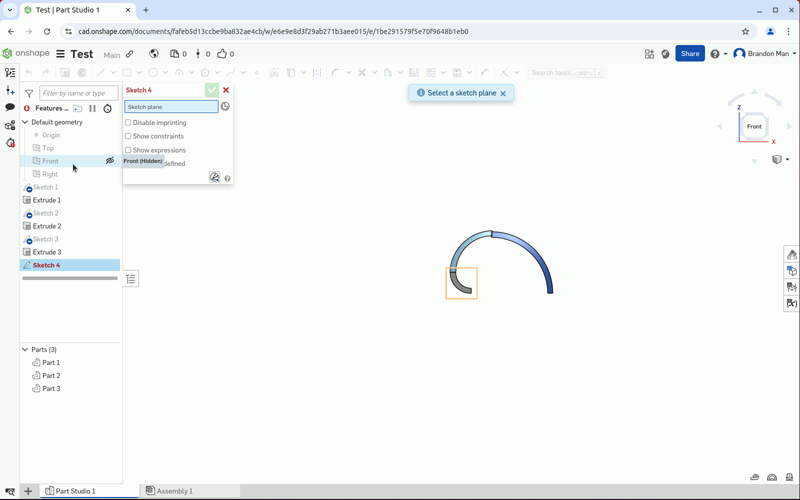
click(73, 163)
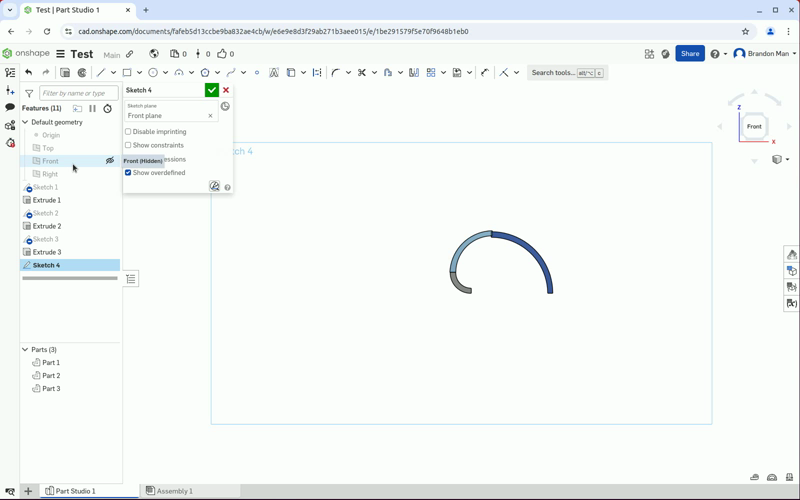
mouse_move(73, 352)
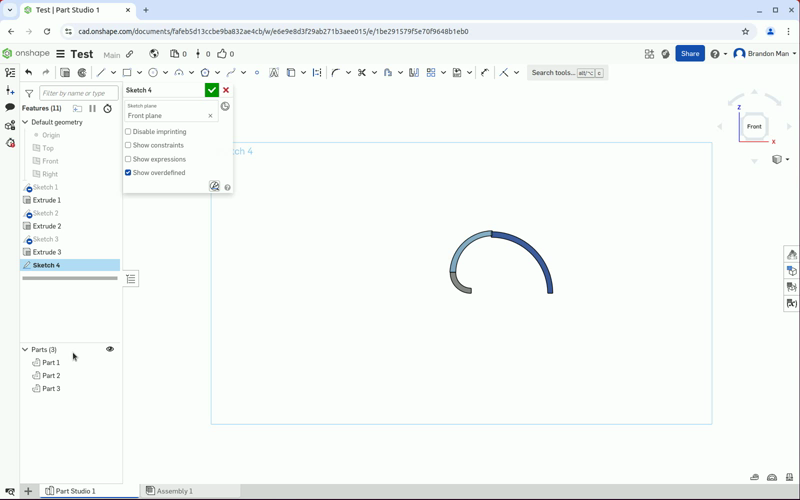
key(y)
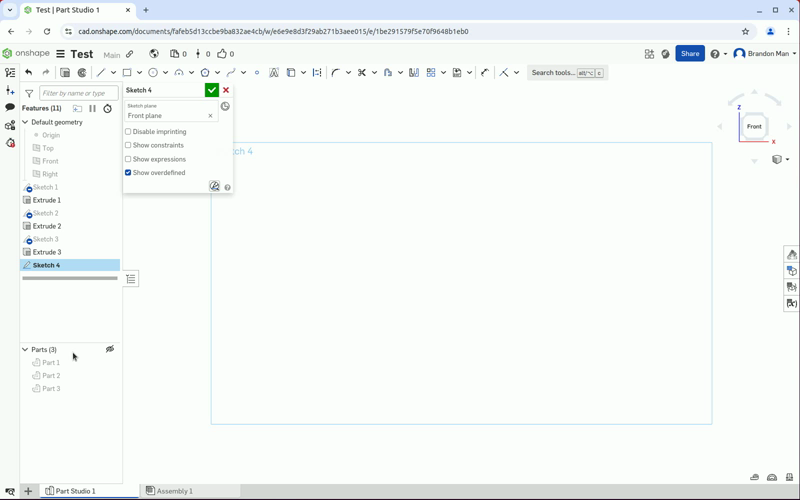
key(a)
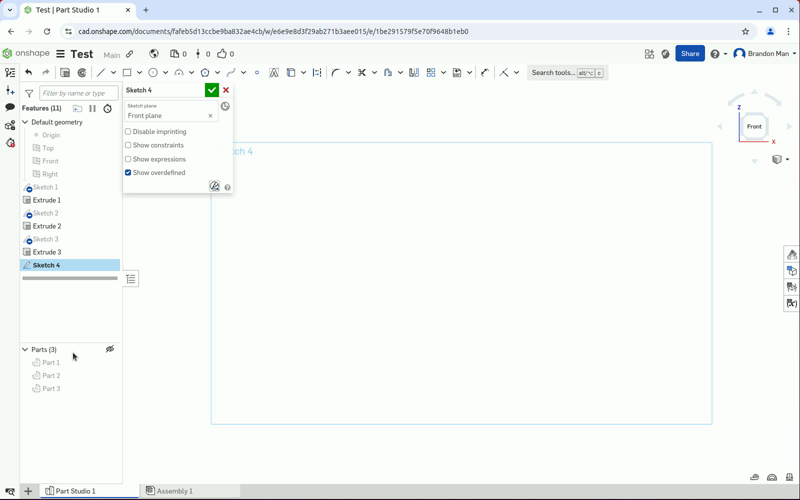
key_down(shift)
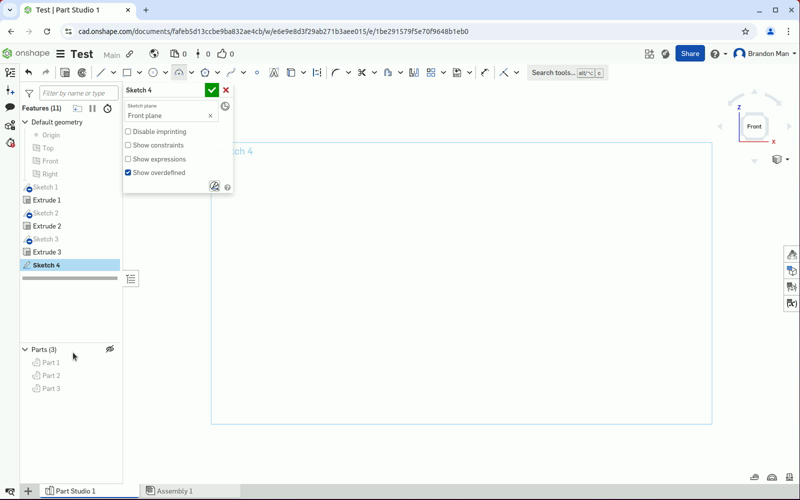
mouse_move(450, 395)
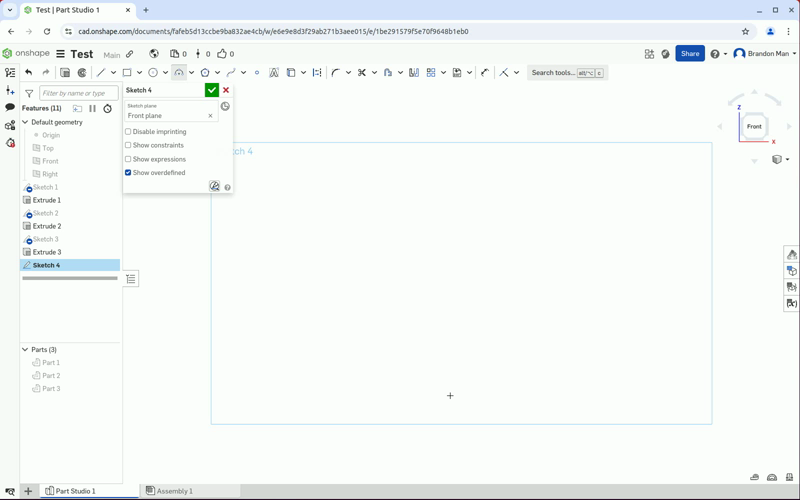
click(450, 395)
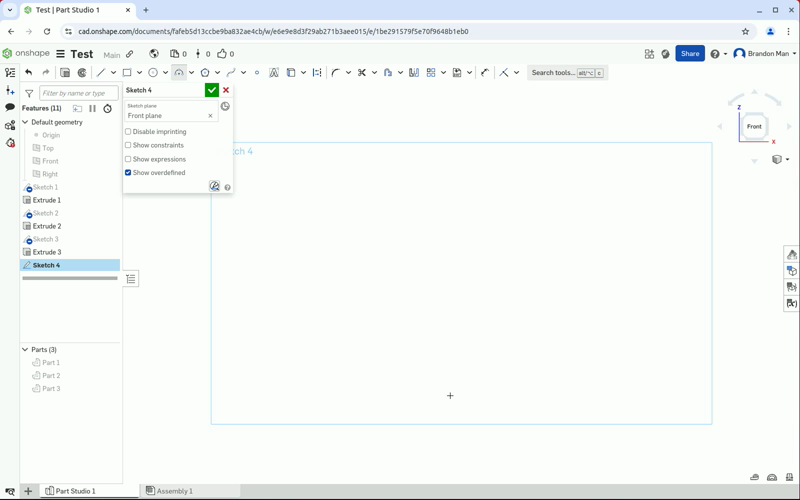
key_up(shift)
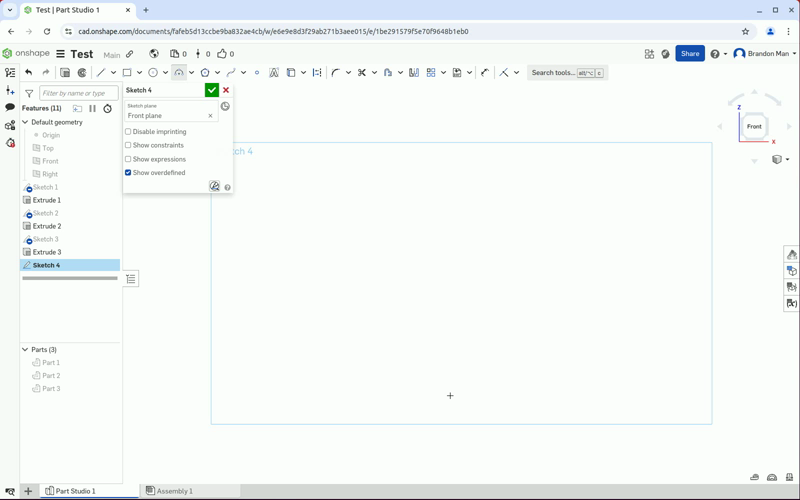
key_down(shift)
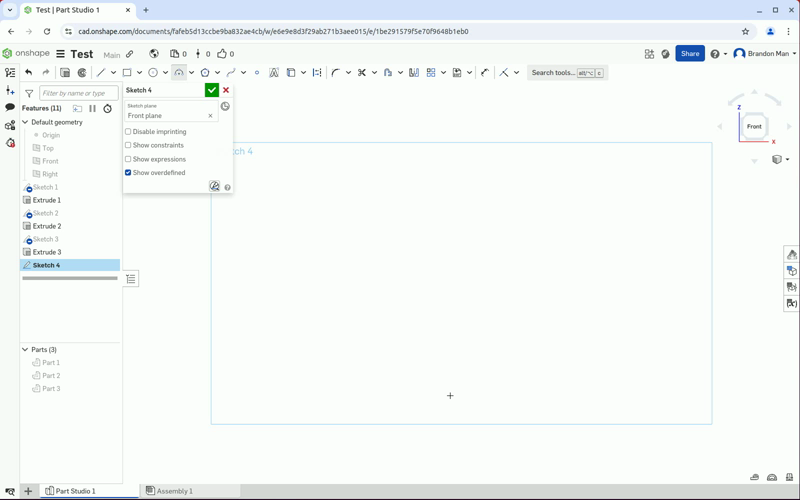
mouse_move(552, 293)
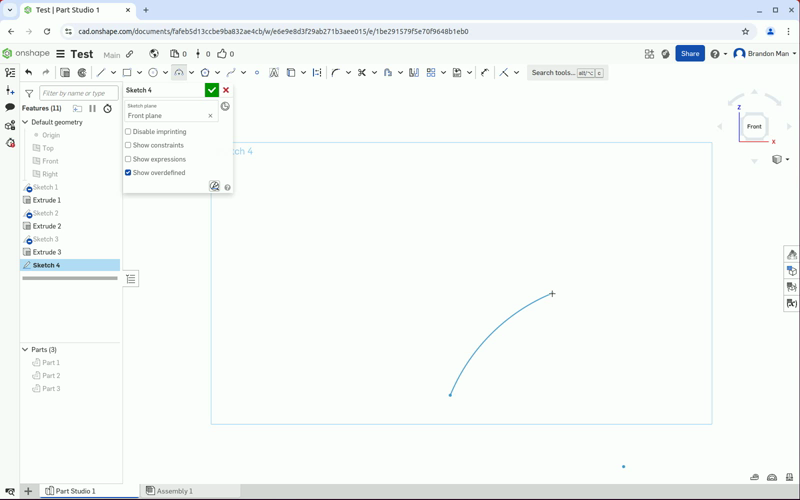
click(552, 293)
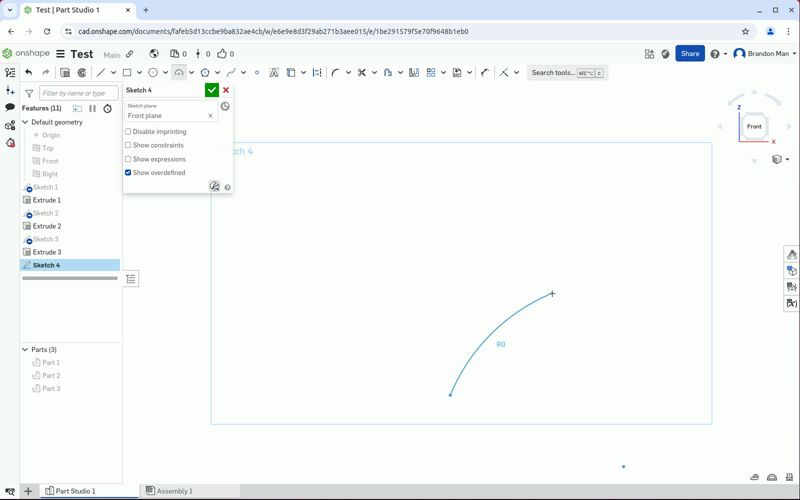
mouse_move(522, 365)
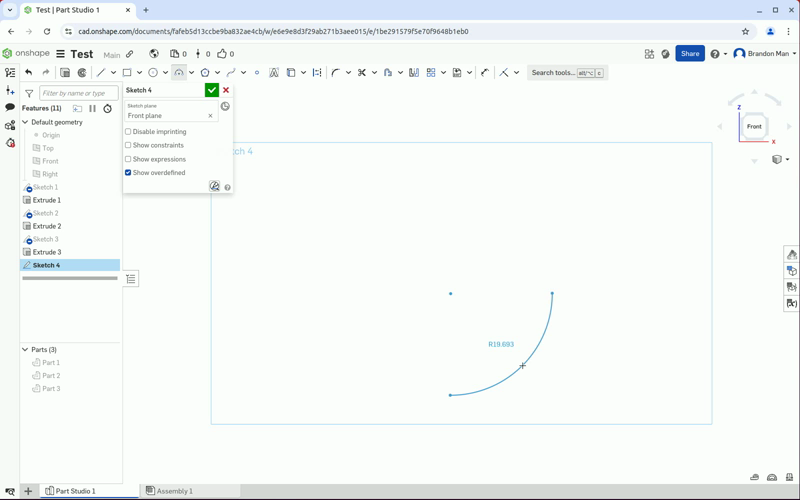
click(522, 365)
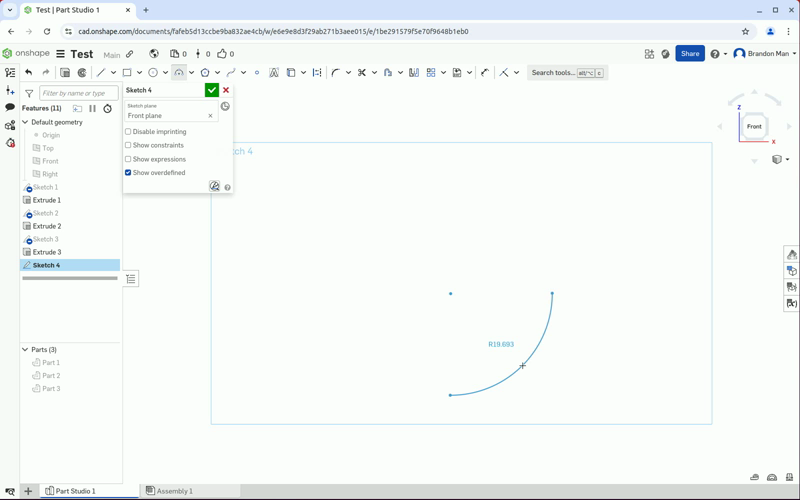
key_up(shift)
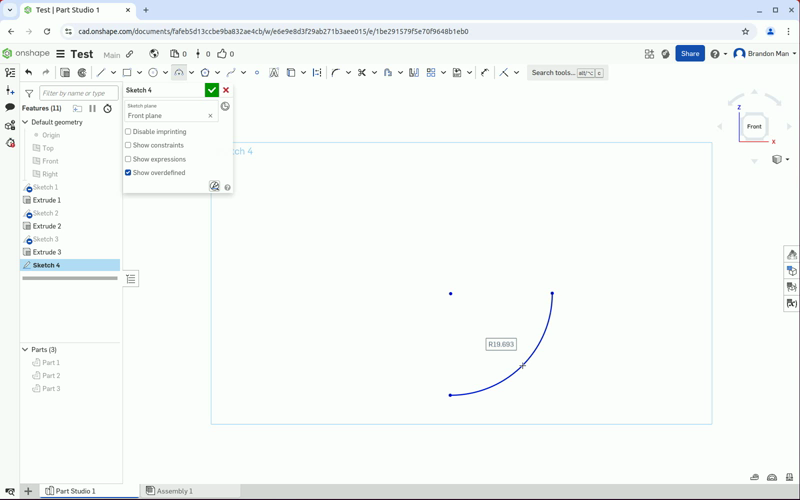
key(esc)
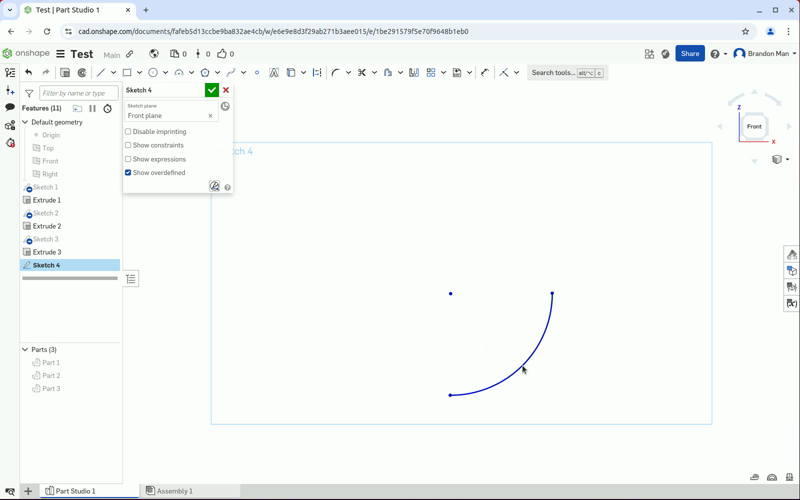
key(l)
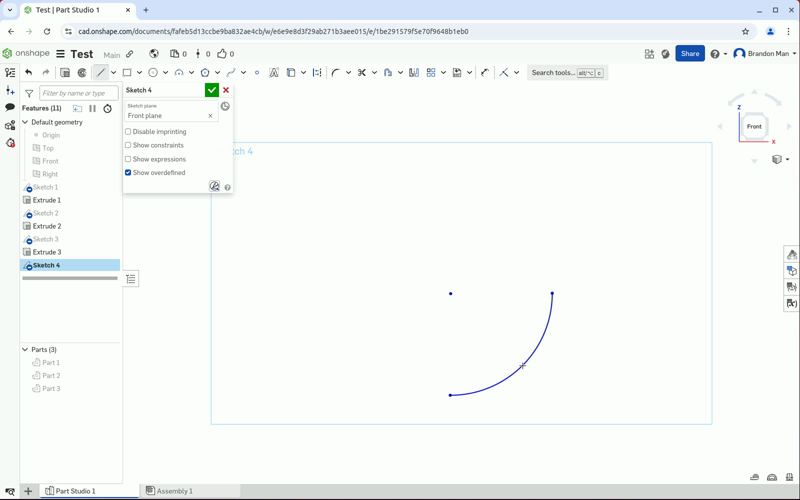
mouse_move(552, 293)
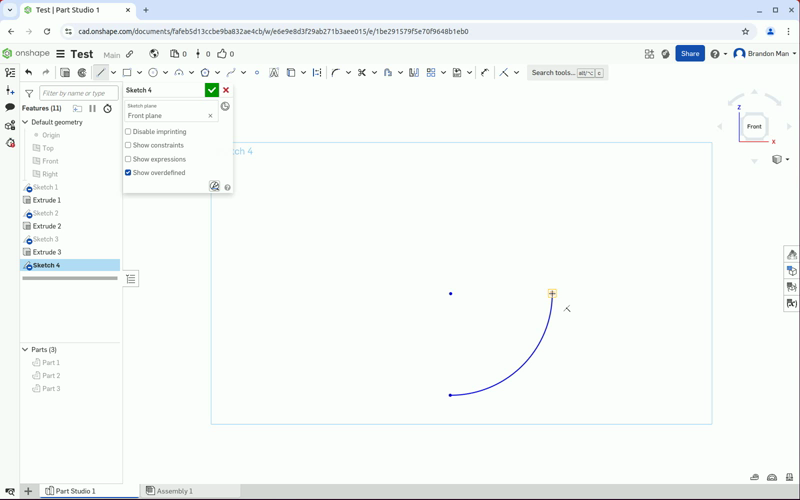
click(552, 293)
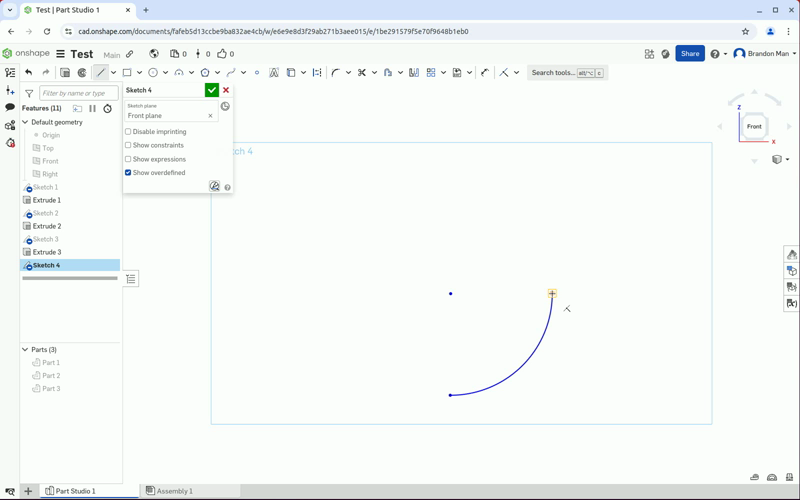
key_down(shift)
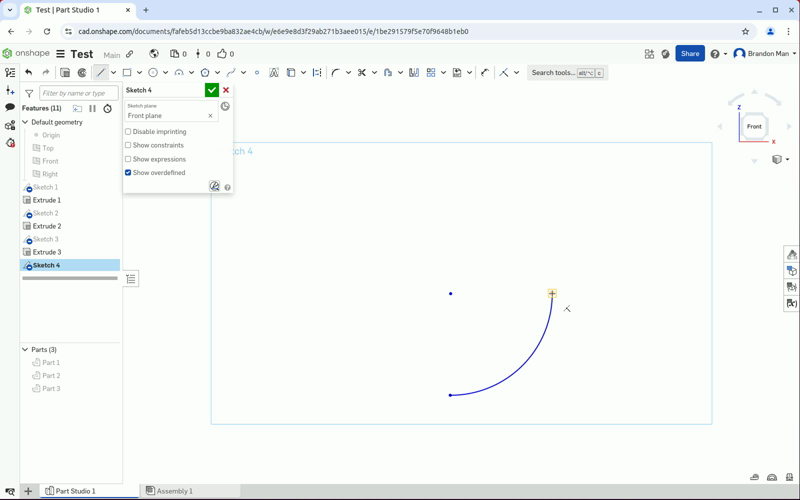
mouse_move(582, 293)
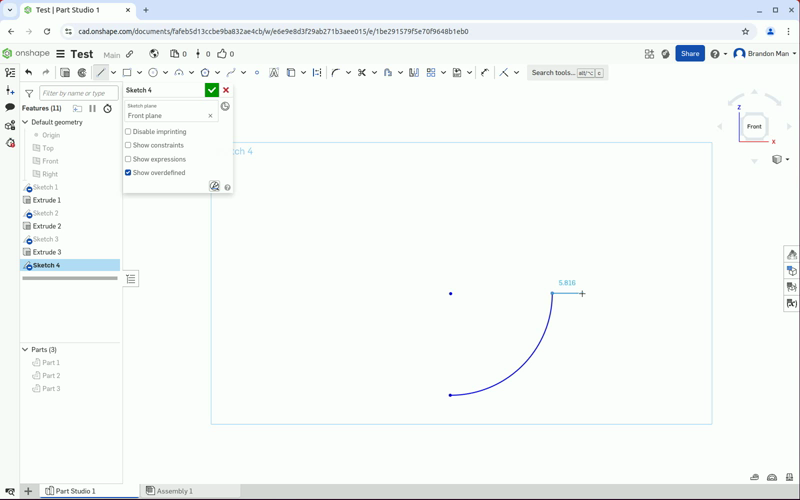
mouse_move(546, 293)
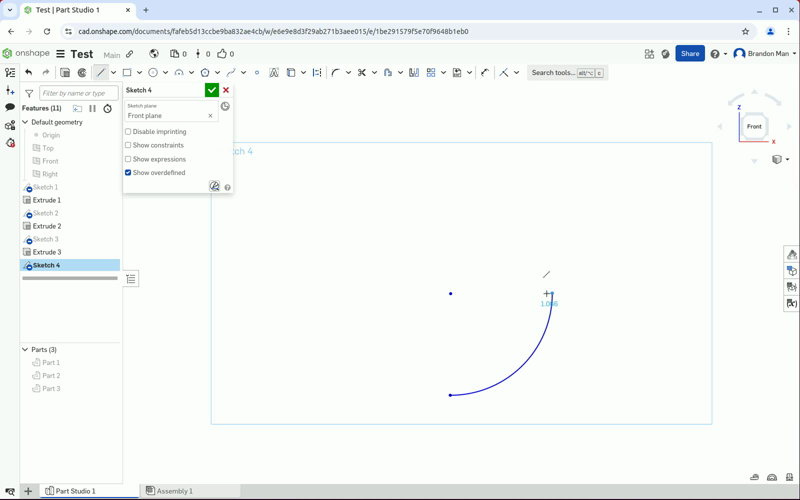
scroll(6)
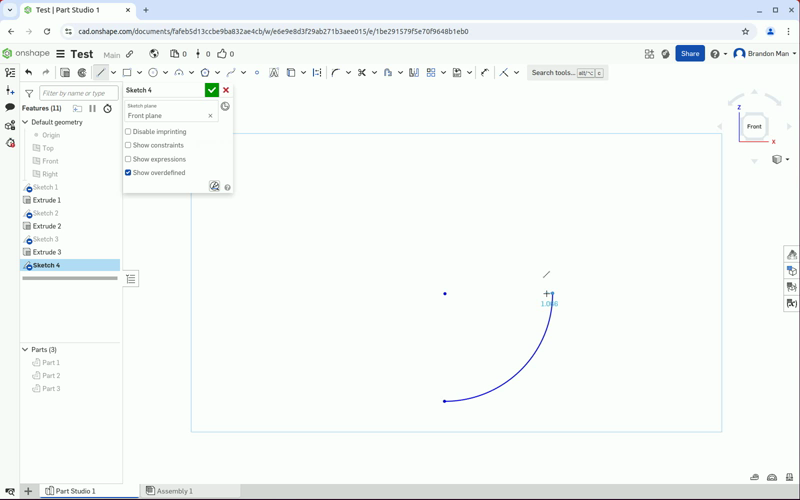
scroll(6)
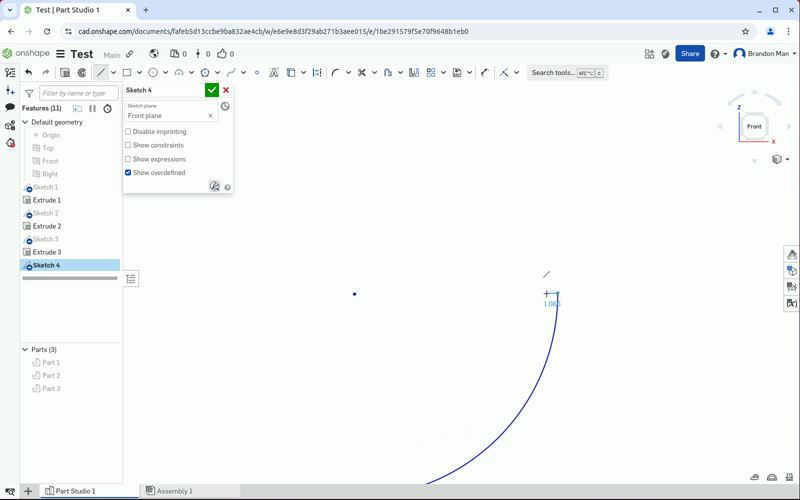
scroll(6)
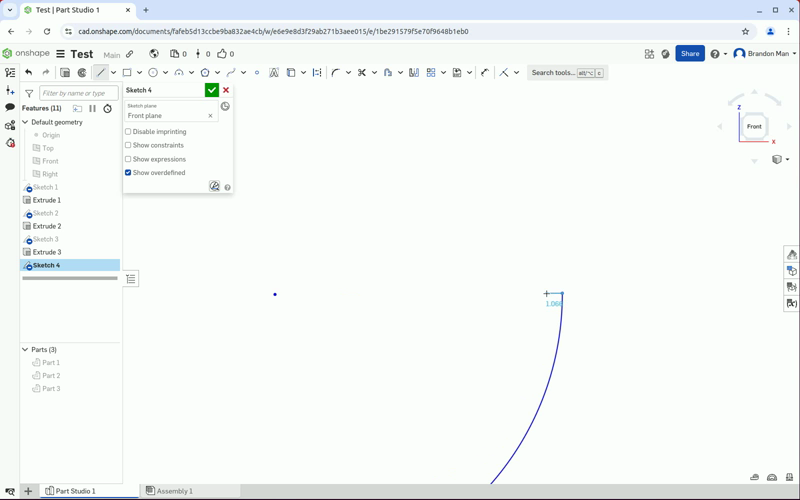
scroll(6)
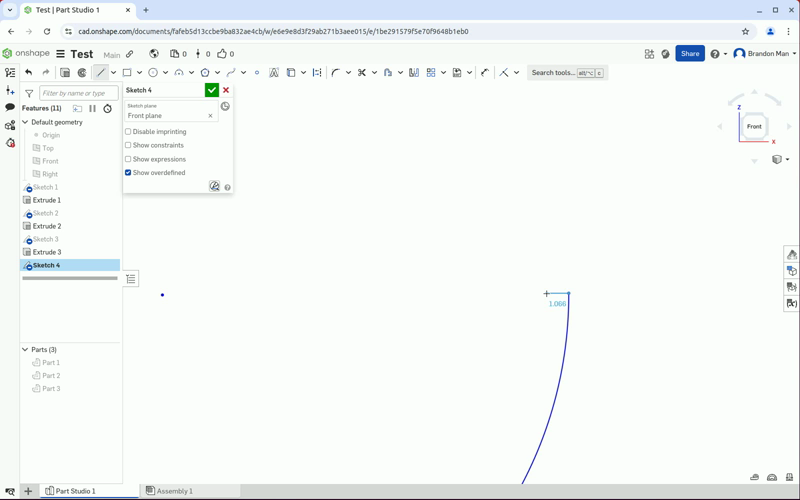
scroll(6)
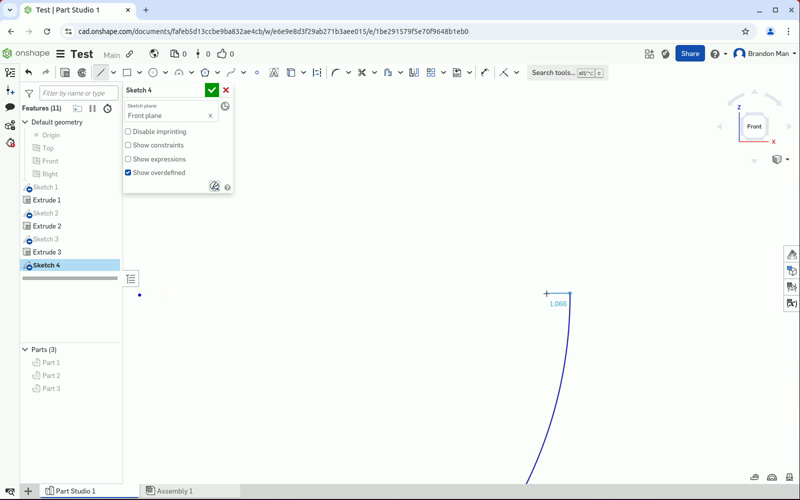
scroll(6)
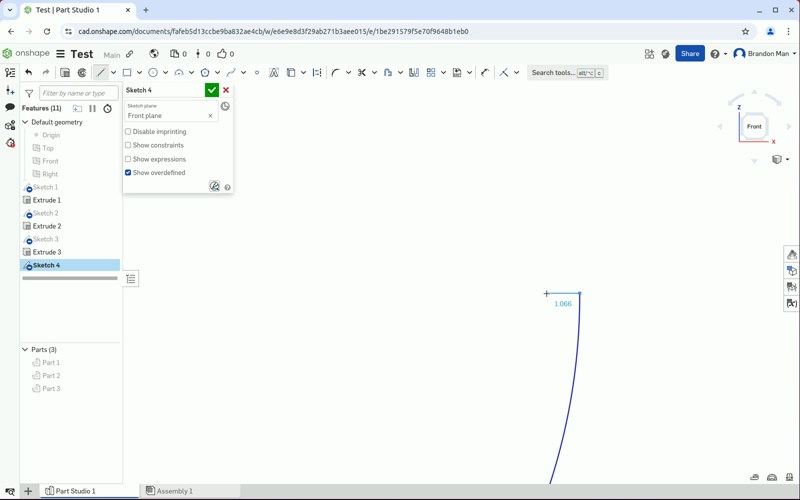
scroll(6)
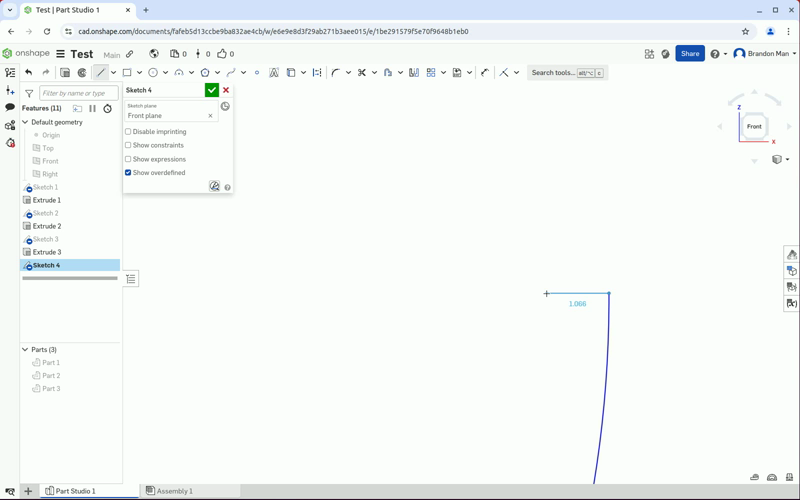
click(546, 293)
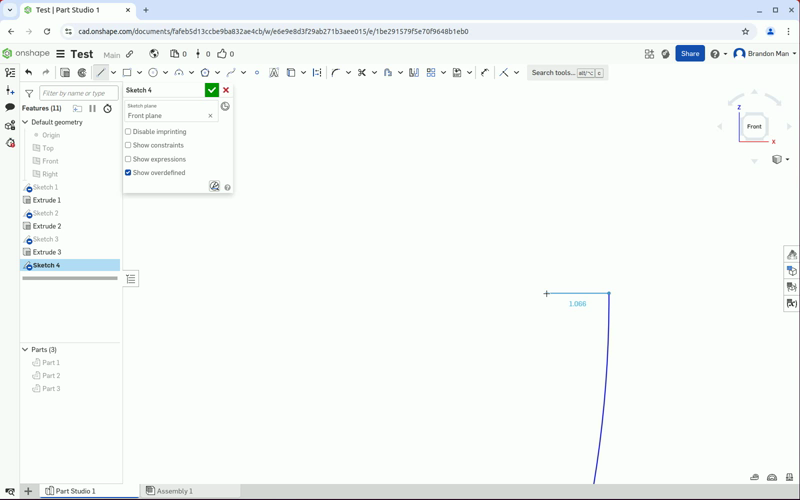
scroll(-6)
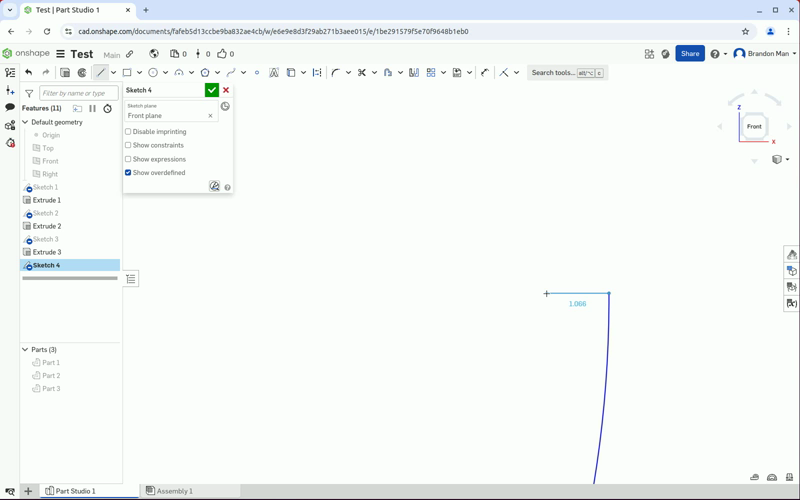
scroll(-6)
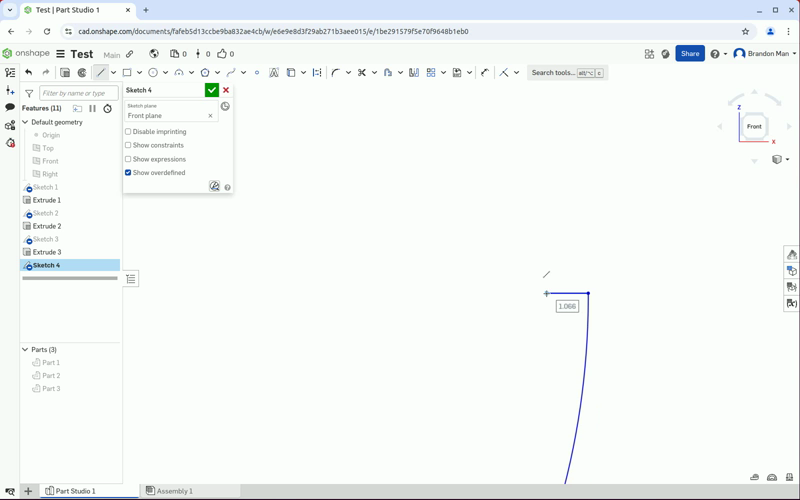
scroll(-6)
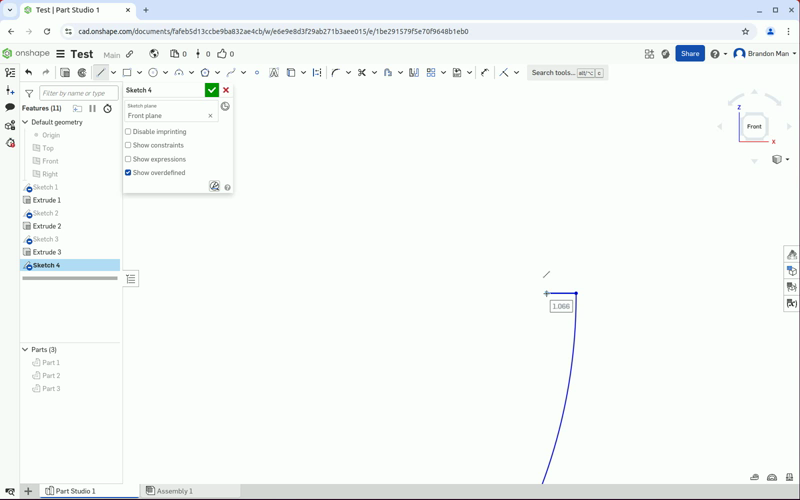
scroll(-6)
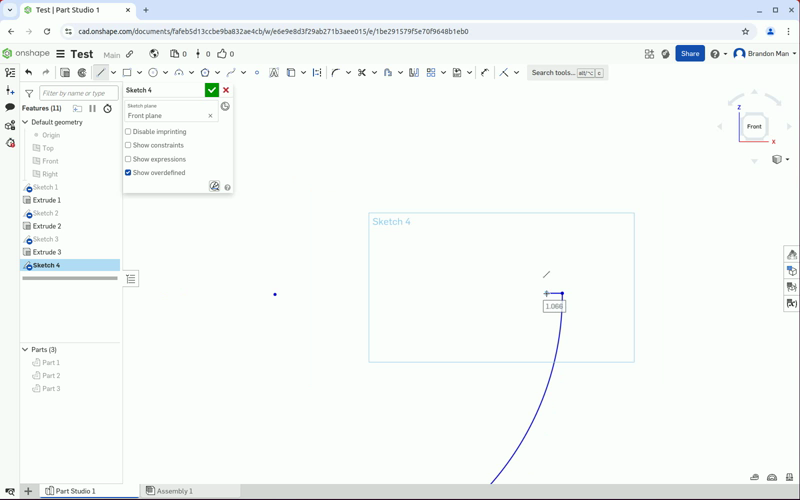
scroll(-6)
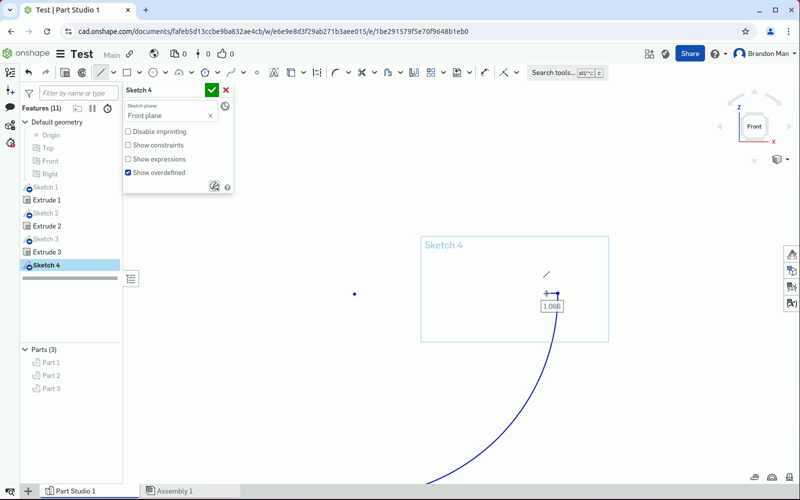
scroll(-6)
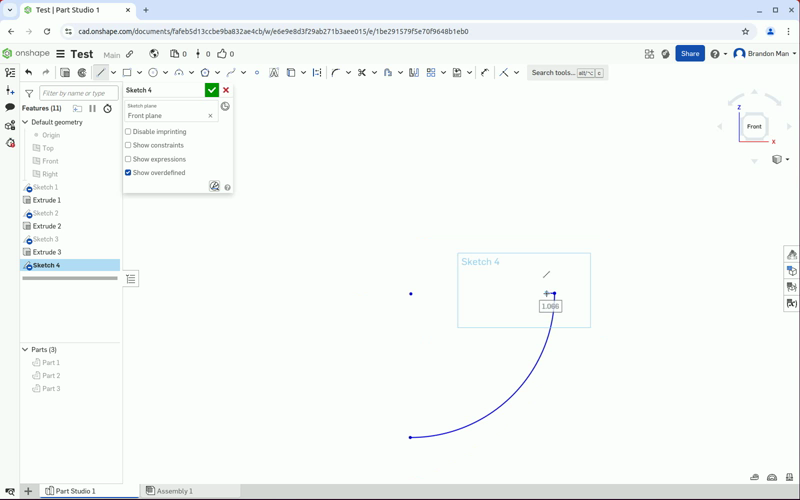
scroll(-6)
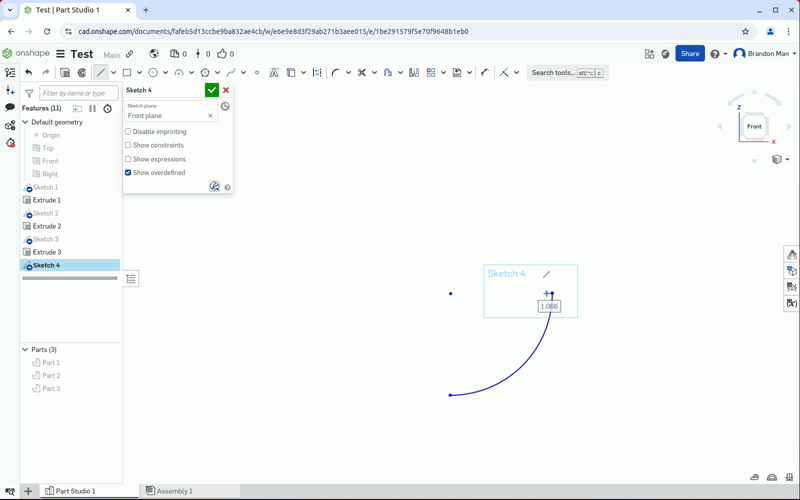
key_up(shift)
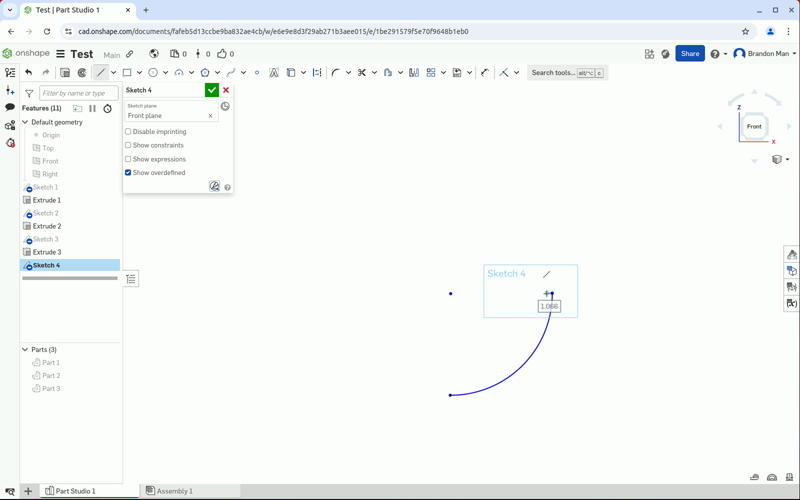
key(esc)
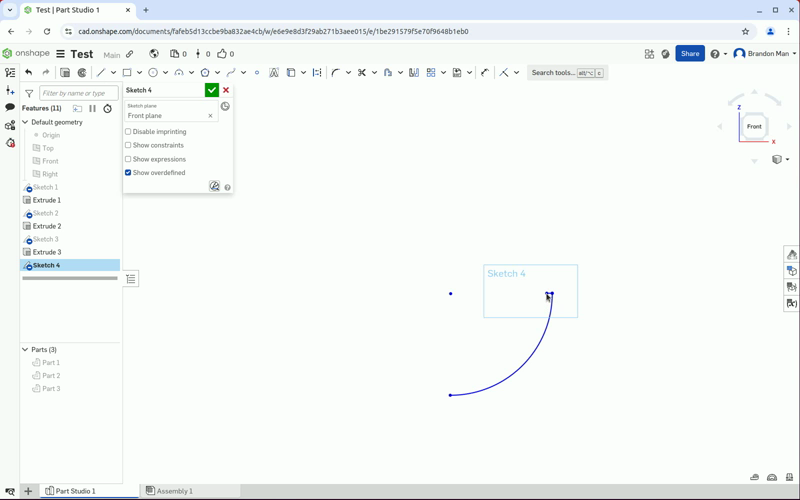
key(a)
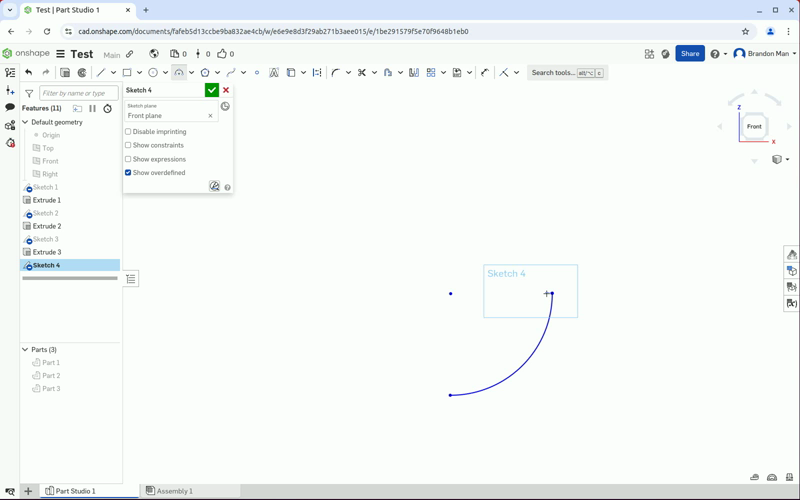
mouse_move(546, 293)
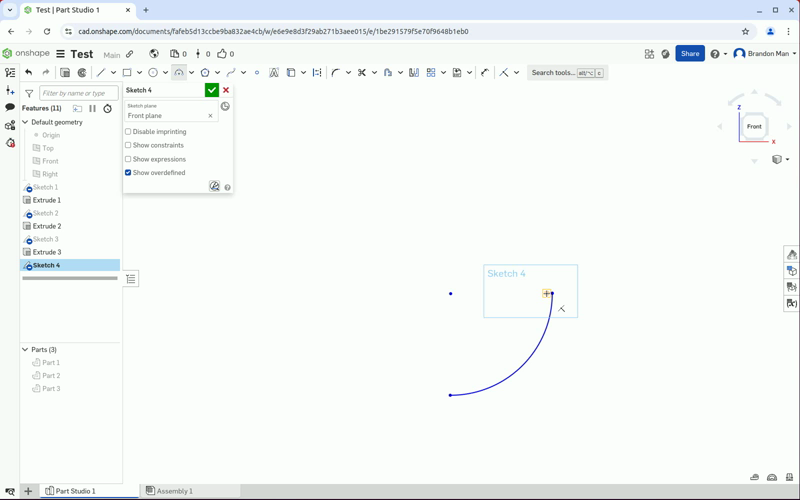
click(546, 293)
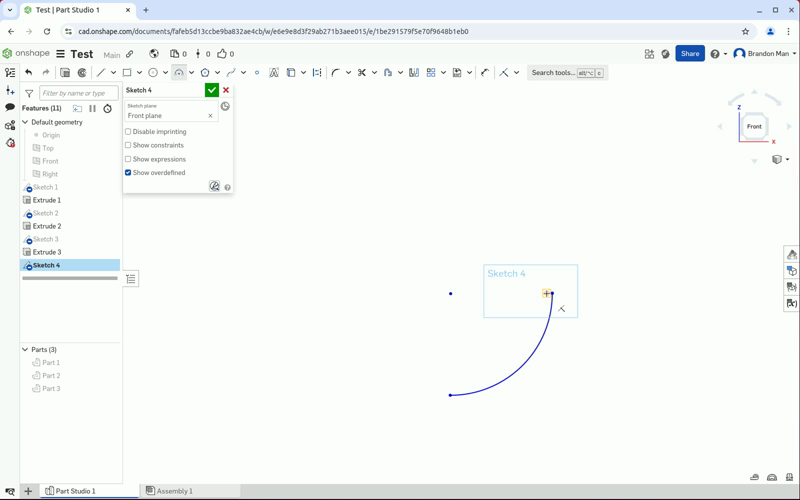
key_down(shift)
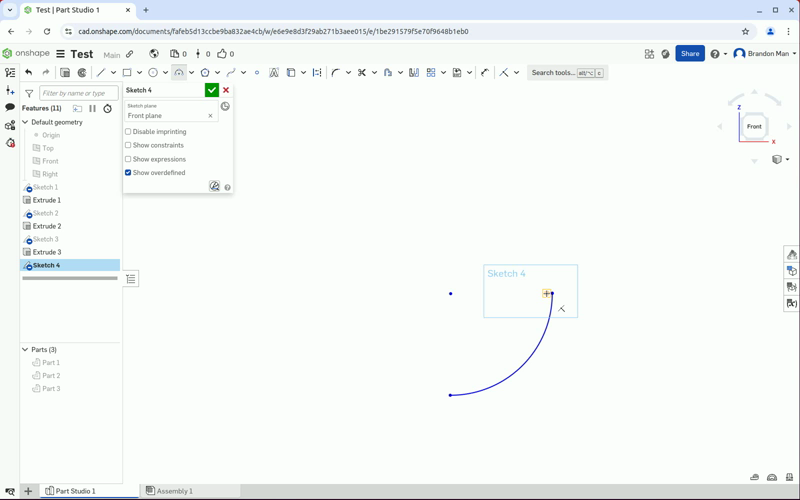
mouse_move(450, 390)
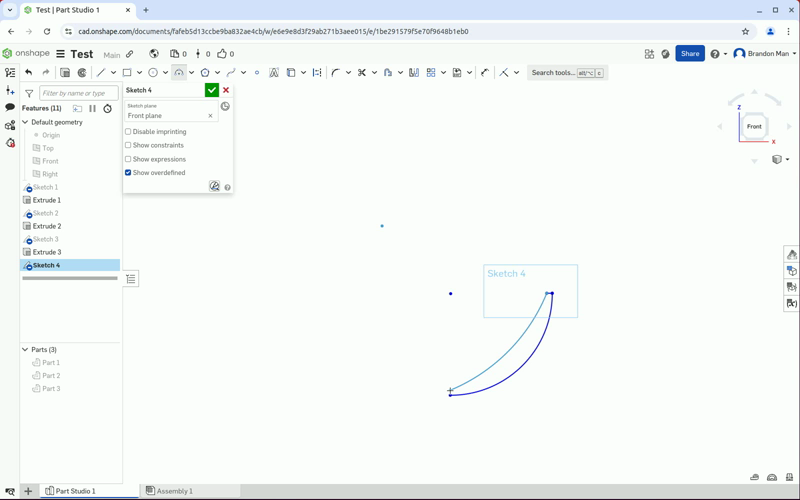
click(450, 390)
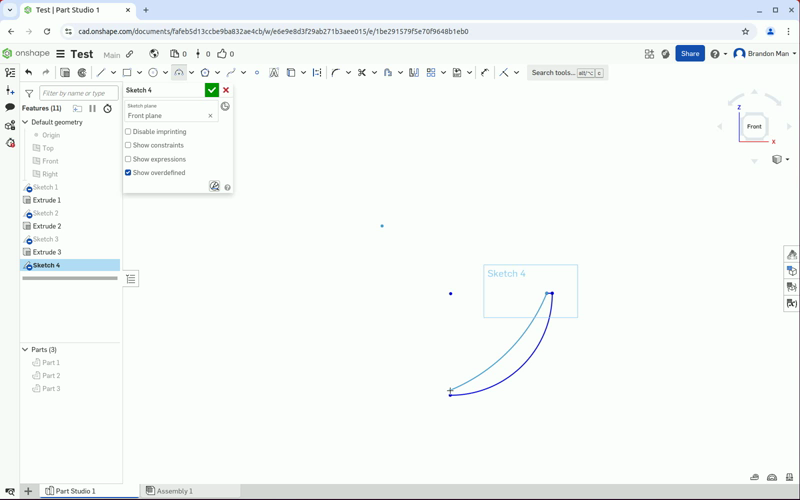
mouse_move(518, 361)
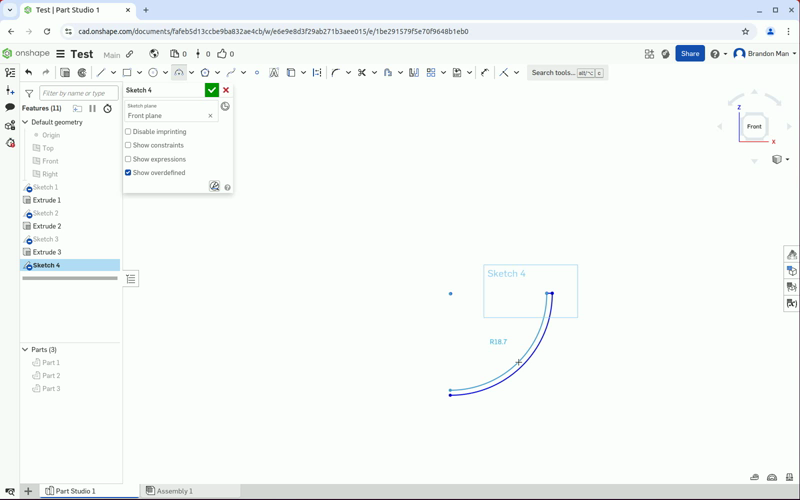
click(518, 361)
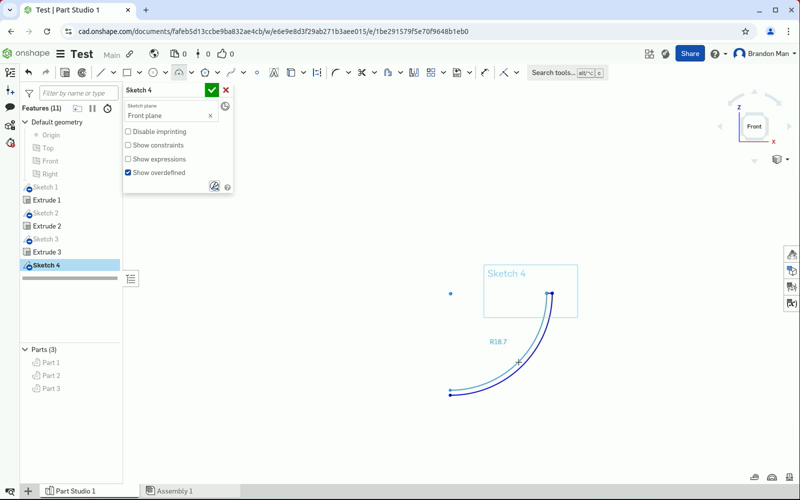
key_up(shift)
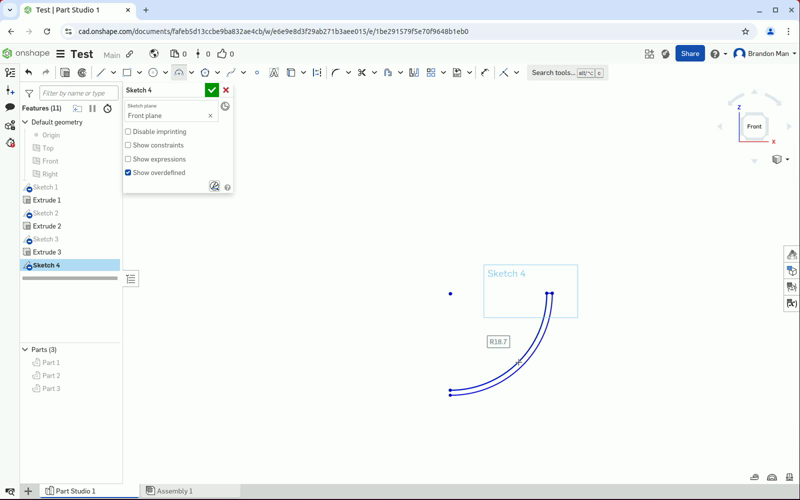
key(esc)
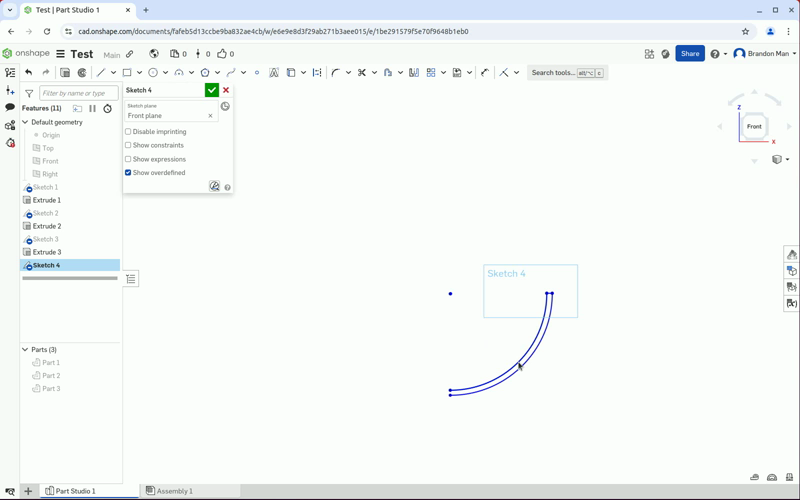
key(l)
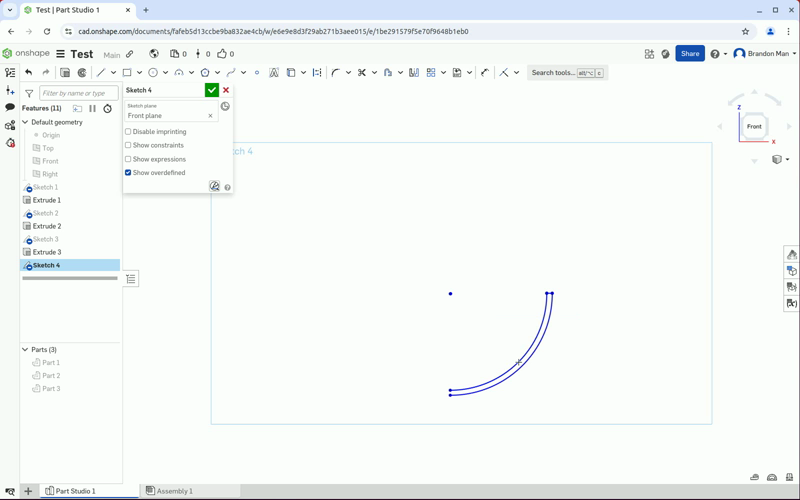
mouse_move(450, 390)
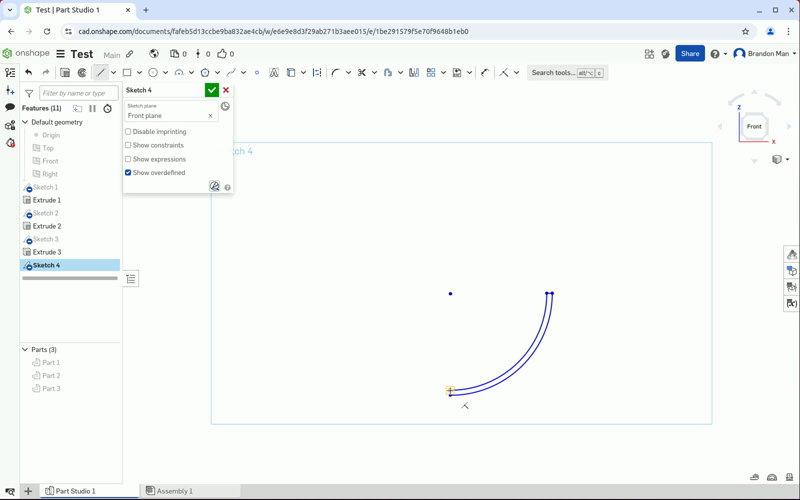
click(450, 390)
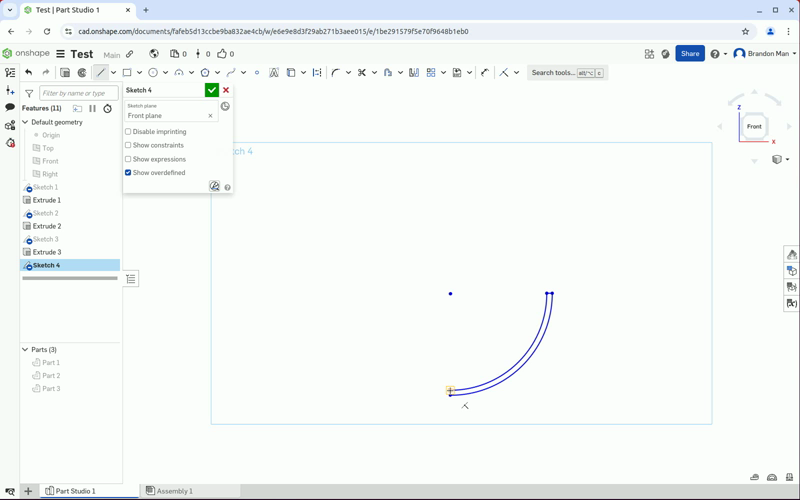
mouse_move(480, 390)
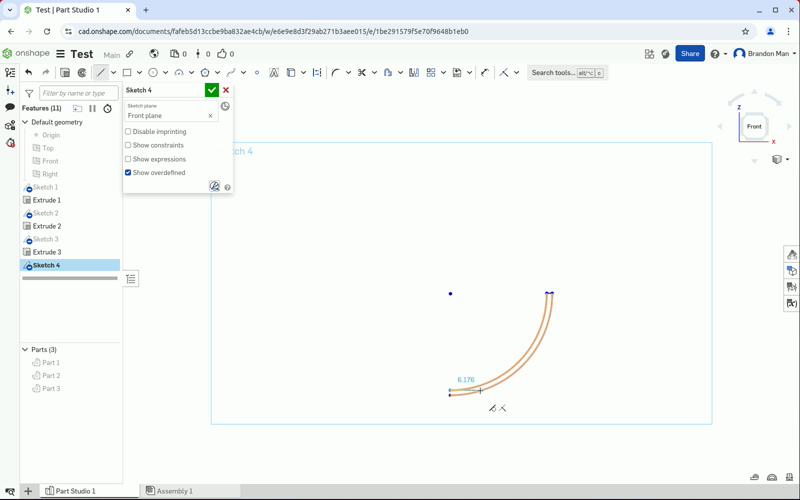
key_down(shift)
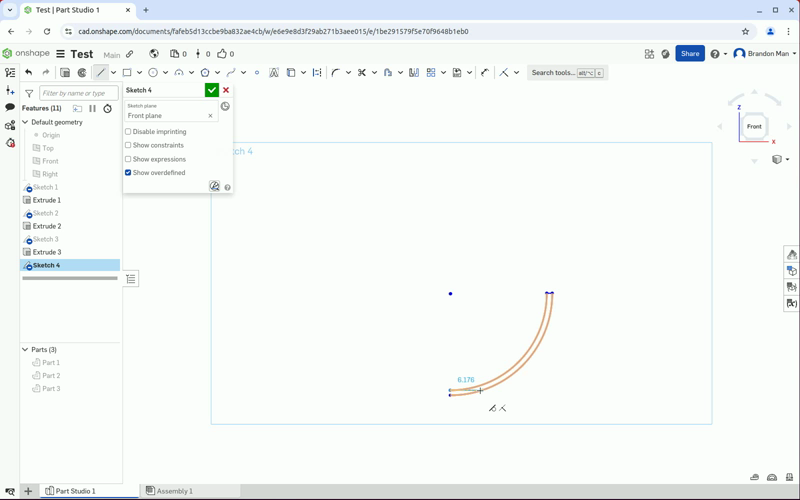
mouse_move(450, 395)
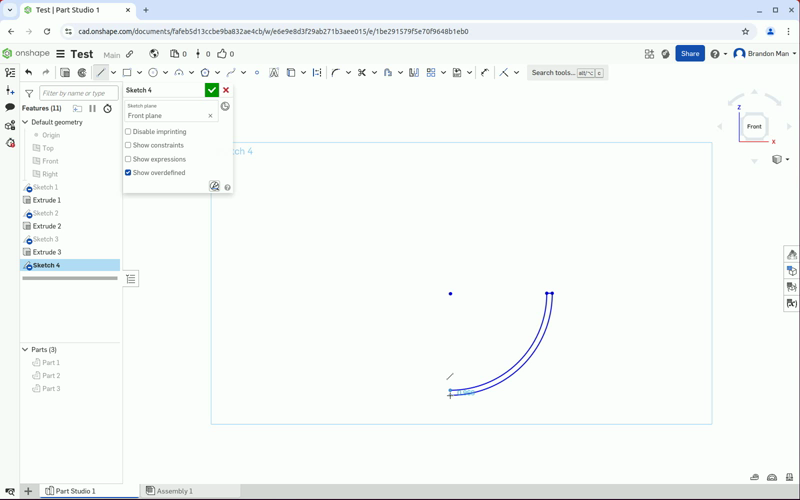
scroll(6)
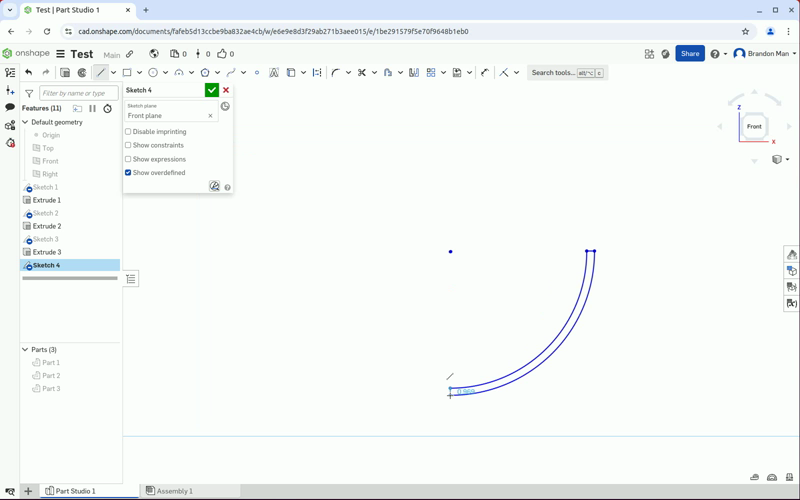
scroll(6)
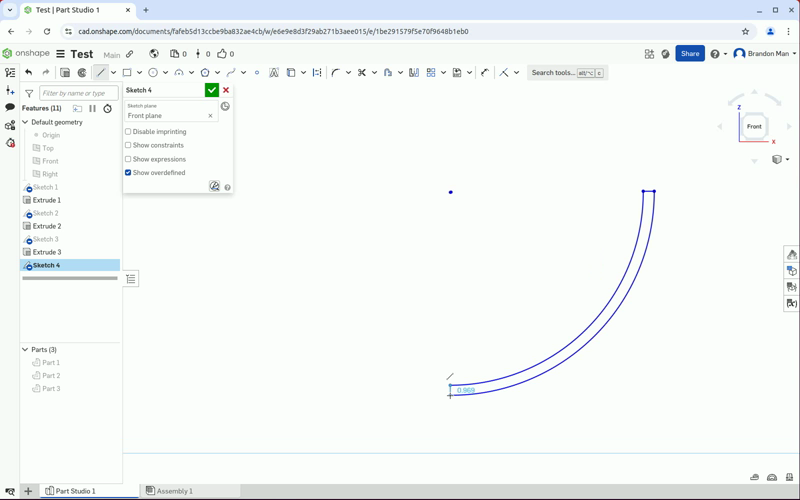
scroll(6)
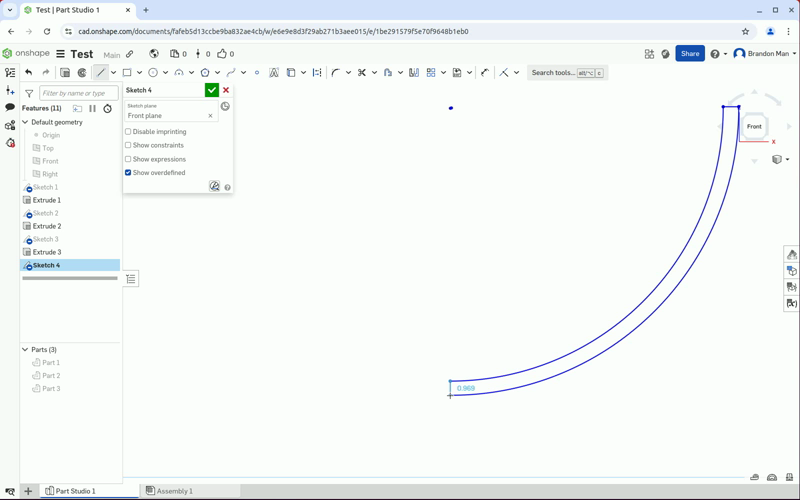
scroll(6)
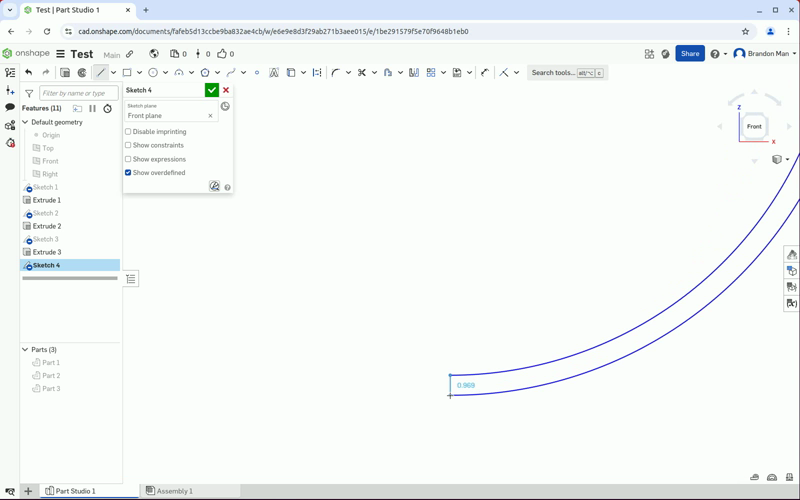
scroll(6)
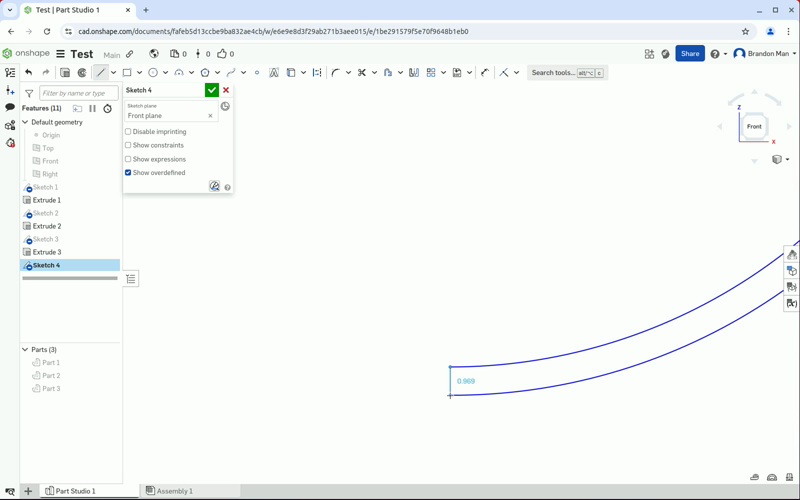
scroll(6)
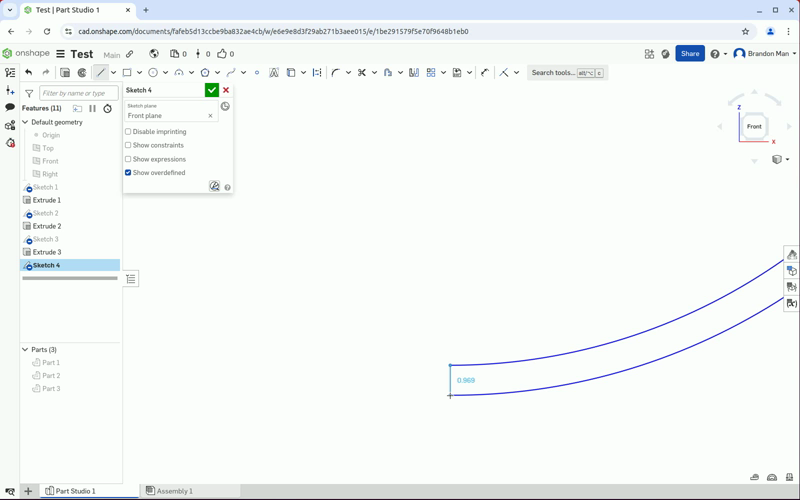
scroll(6)
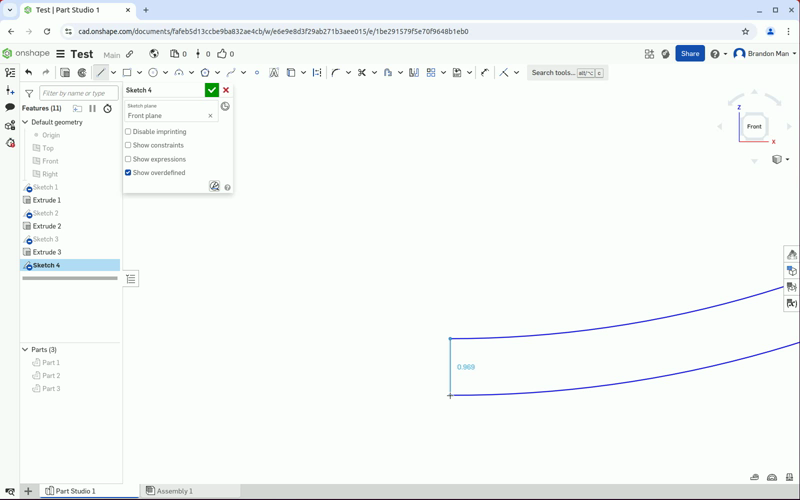
key_up(shift)
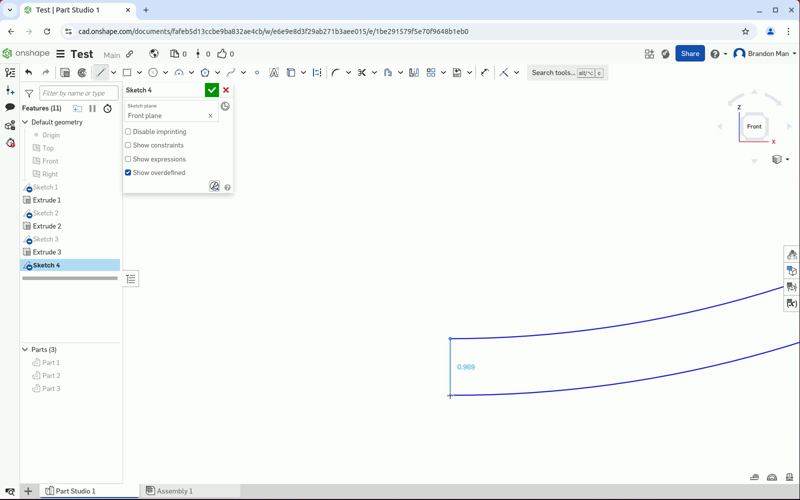
click(450, 395)
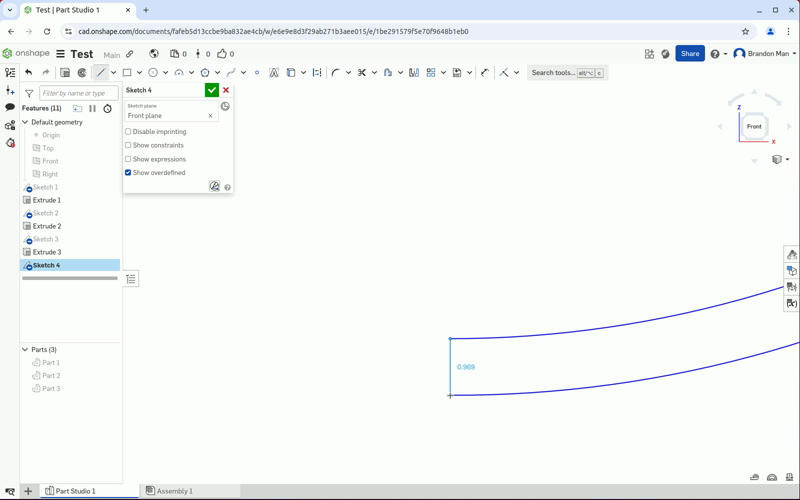
scroll(-6)
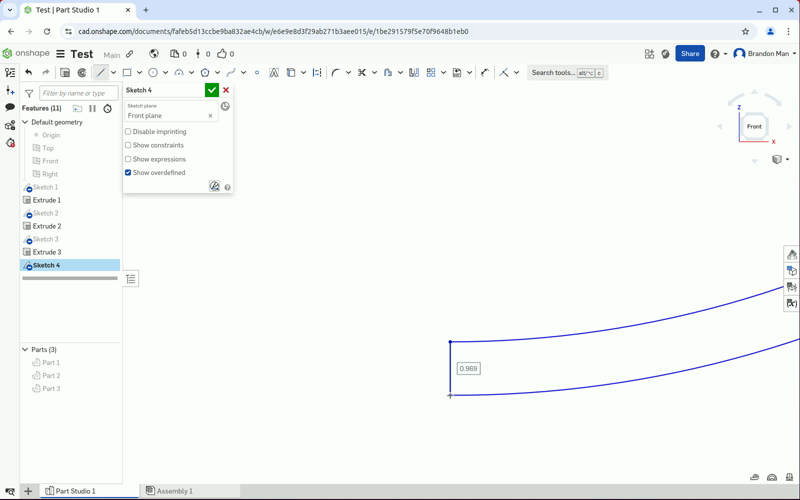
scroll(-6)
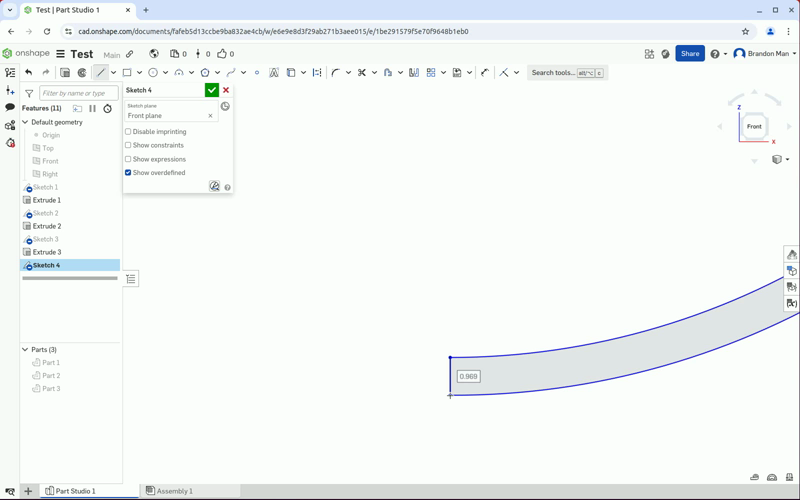
scroll(-6)
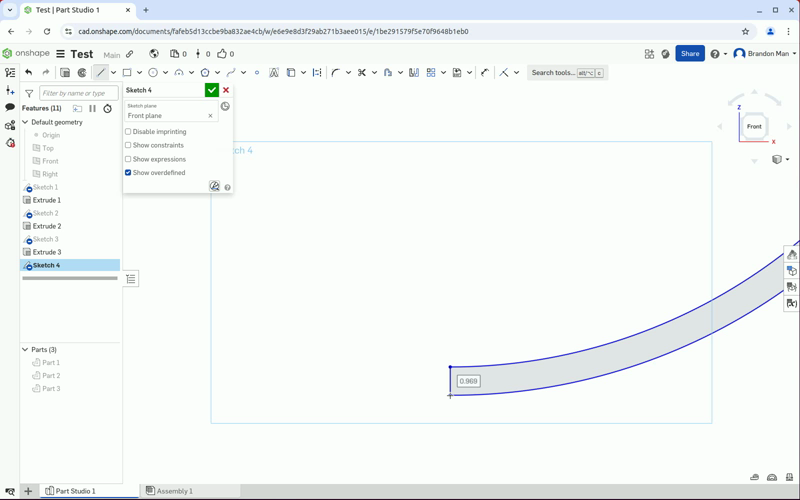
scroll(-6)
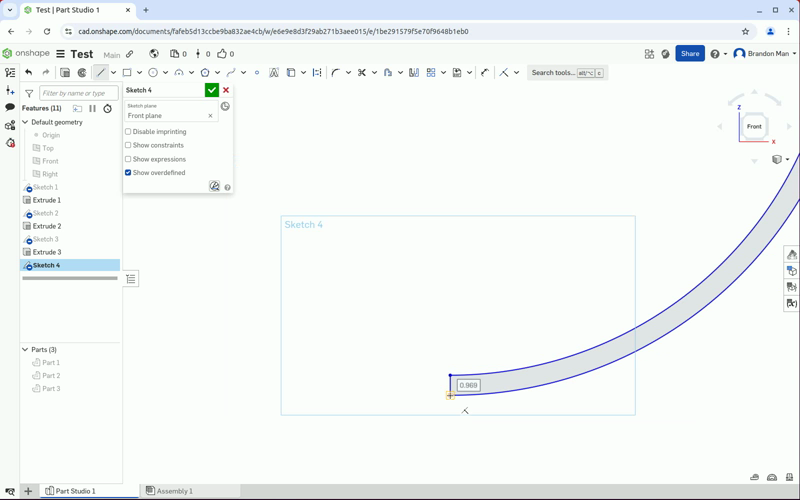
scroll(-6)
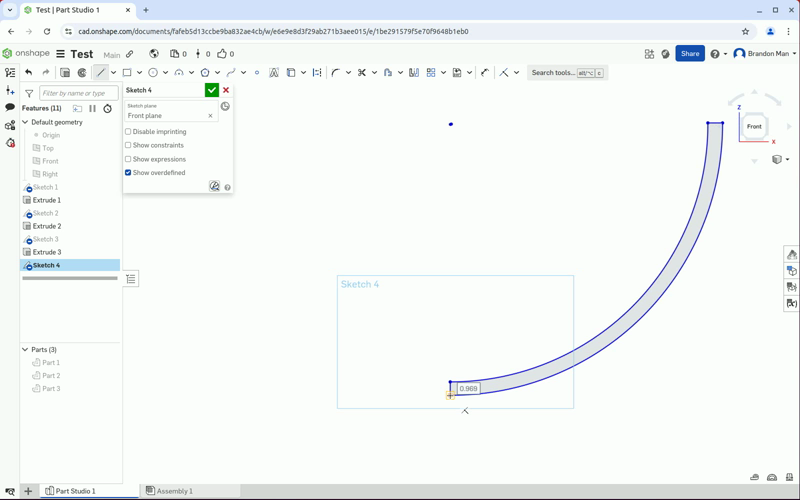
scroll(-6)
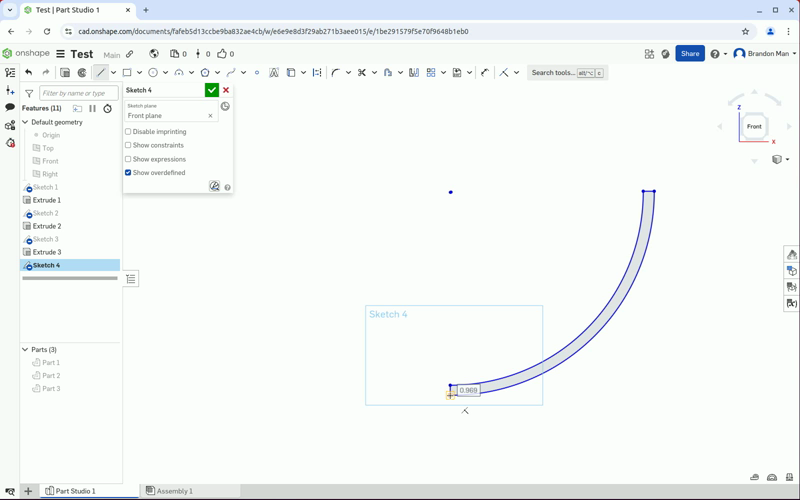
scroll(-6)
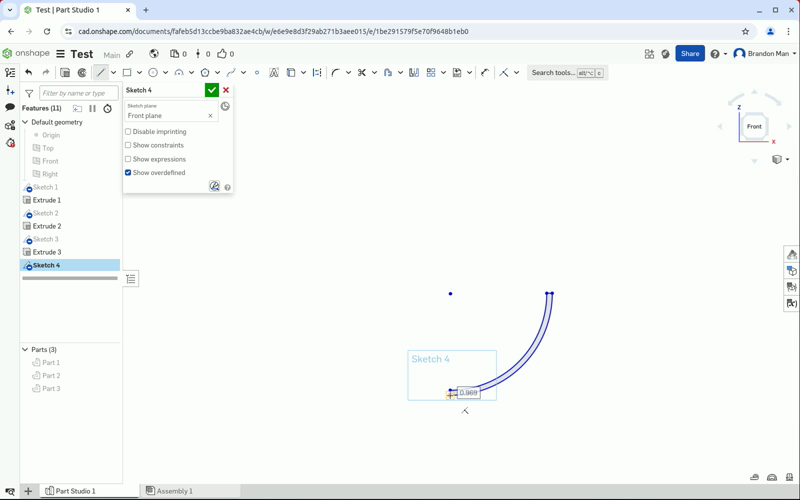
key(esc)
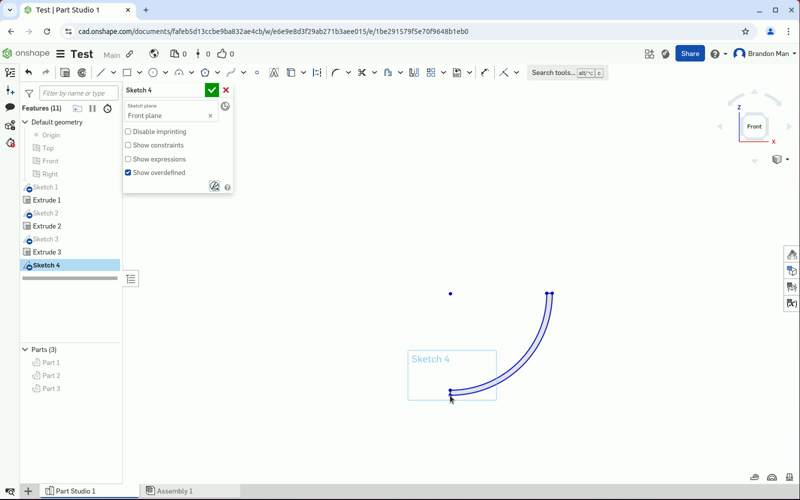
mouse_move(498, 381)
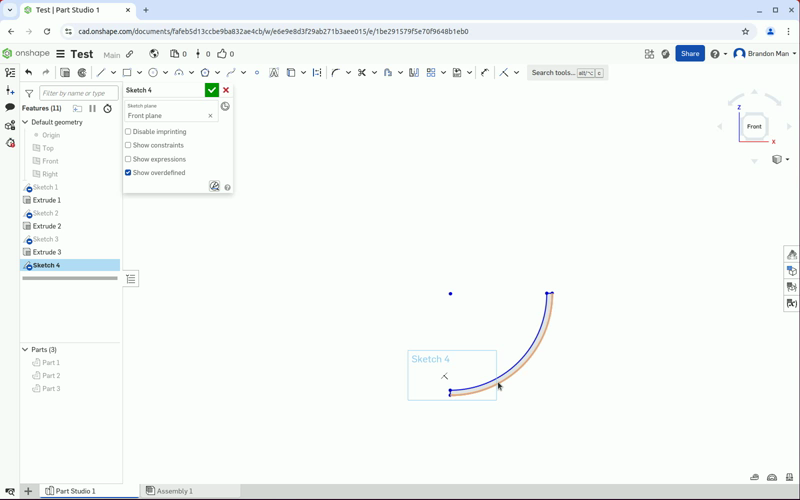
scroll(6)
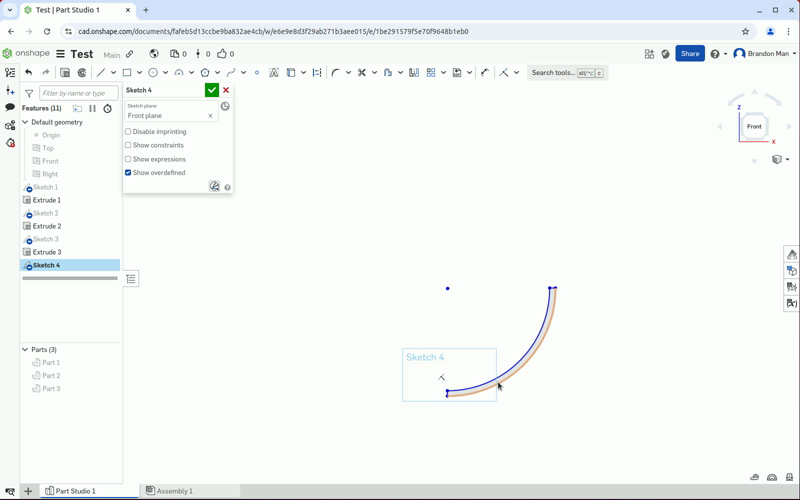
scroll(6)
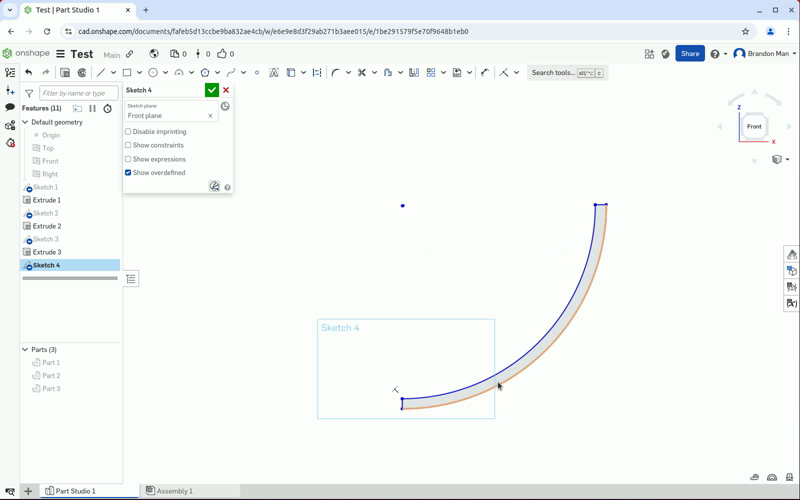
scroll(6)
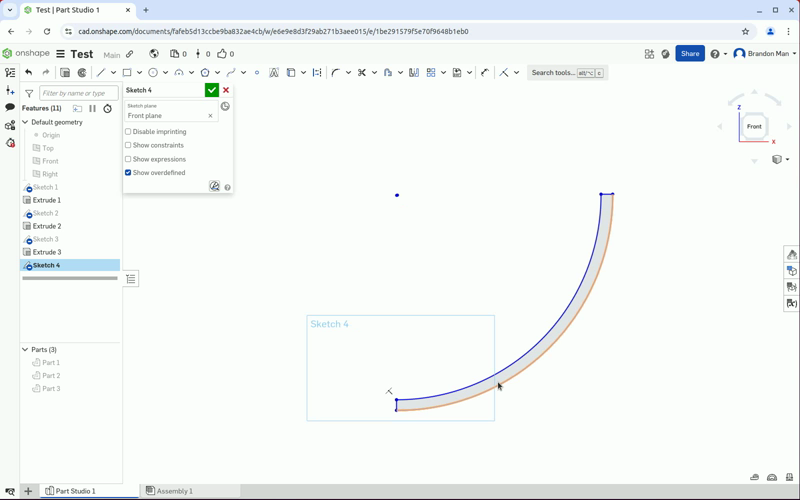
scroll(6)
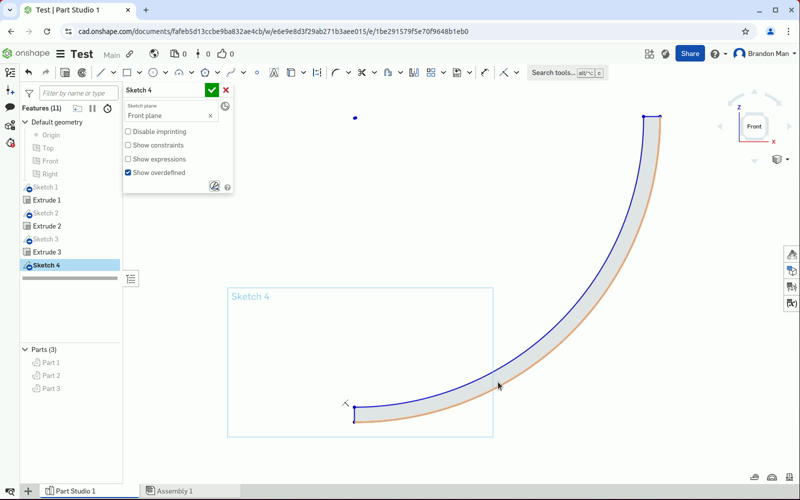
scroll(6)
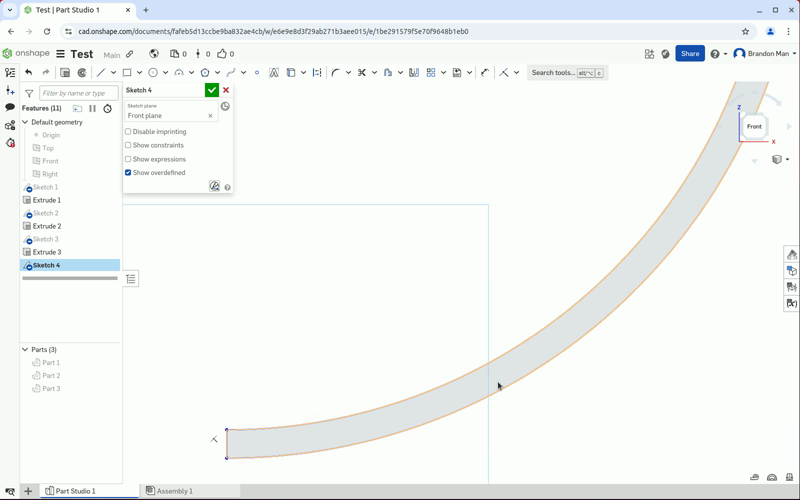
scroll(6)
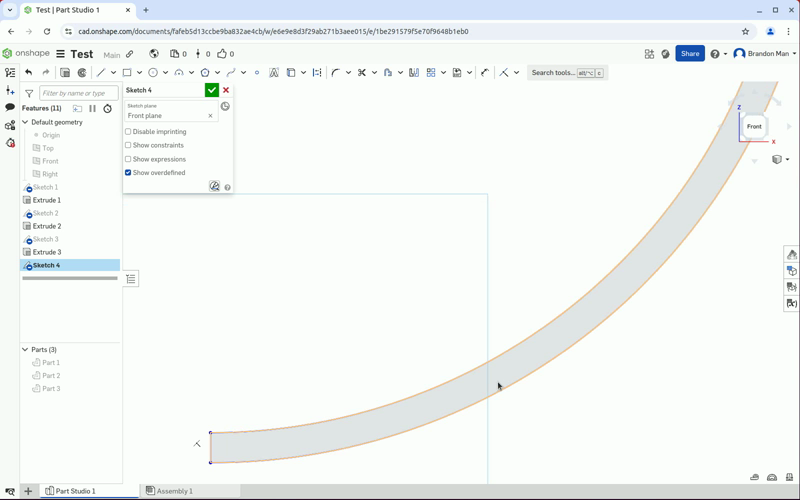
scroll(6)
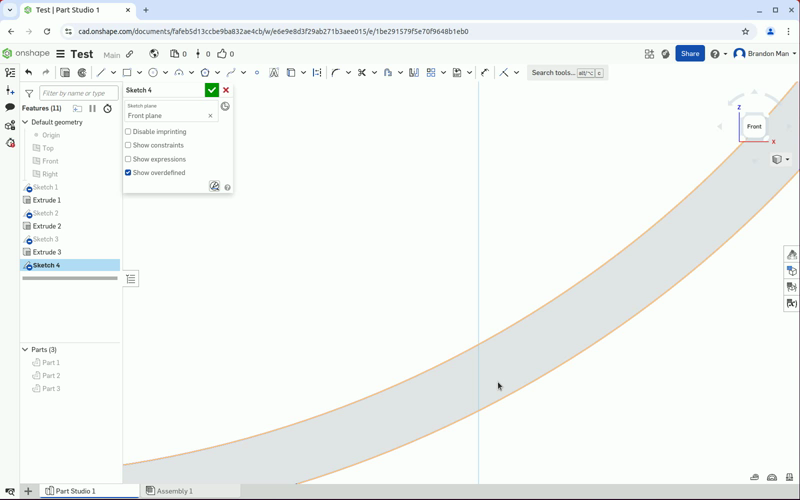
click(498, 381)
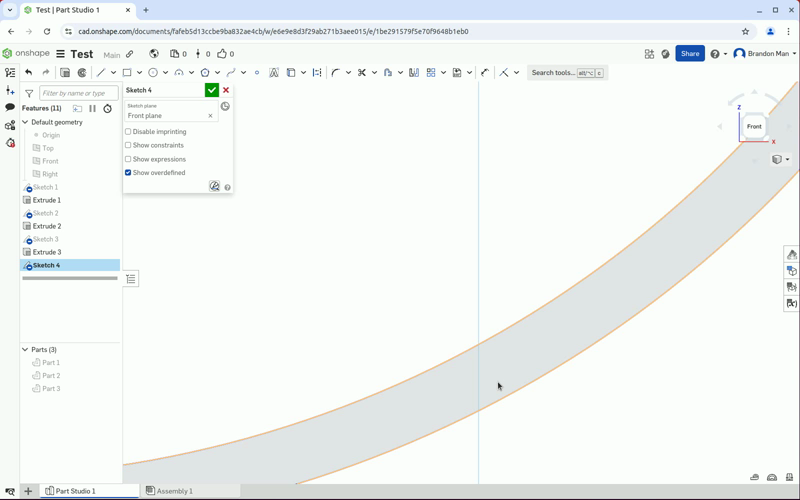
scroll(-6)
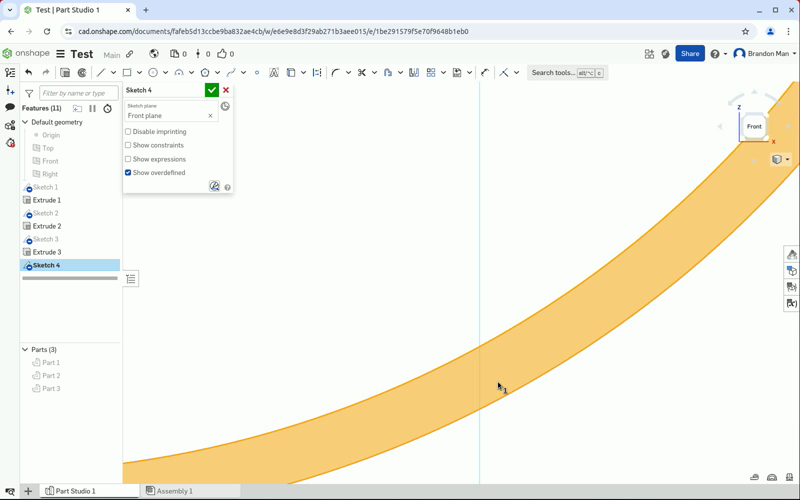
scroll(-6)
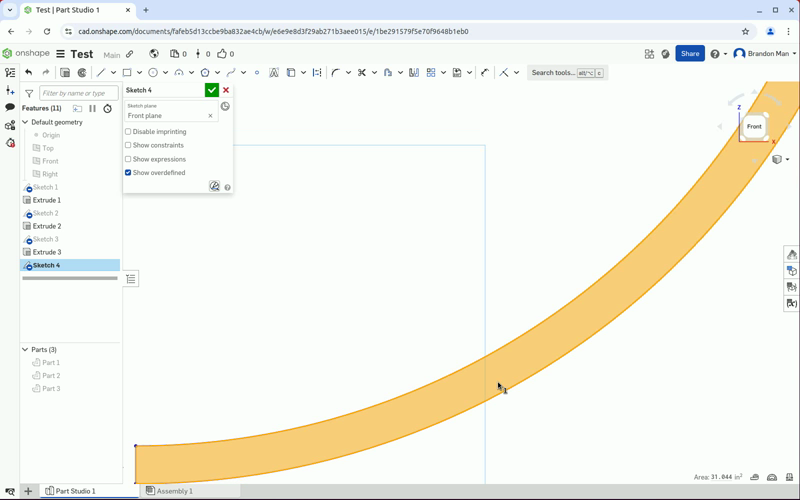
scroll(-6)
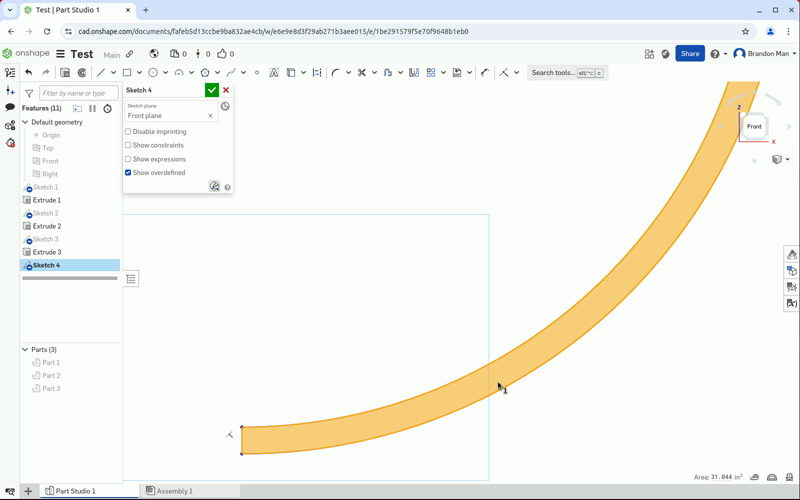
scroll(-6)
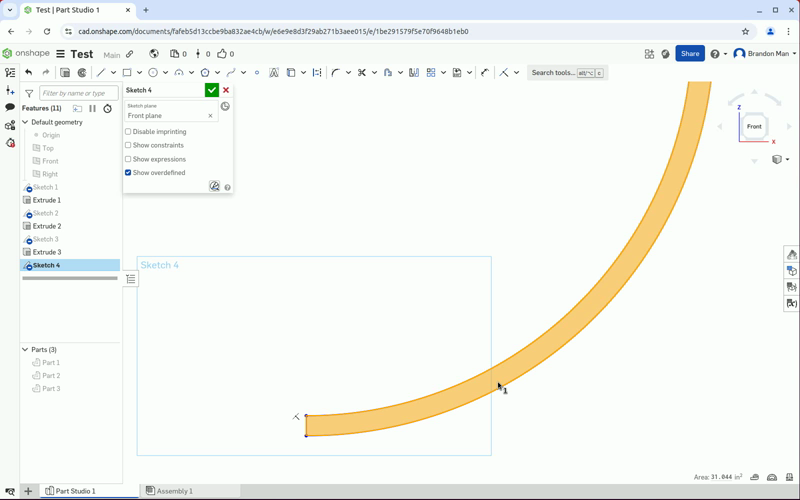
scroll(-6)
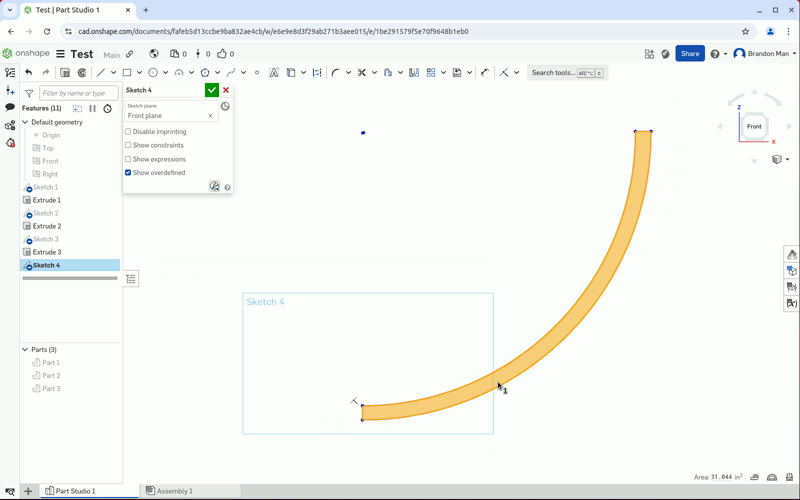
scroll(-6)
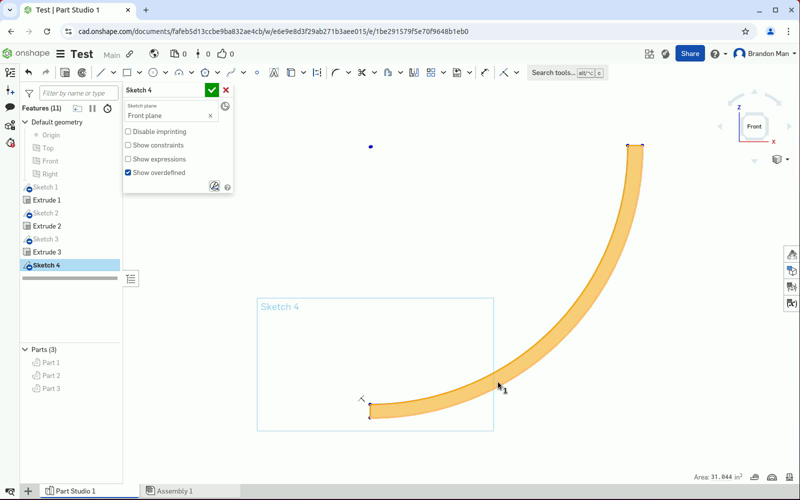
scroll(-6)
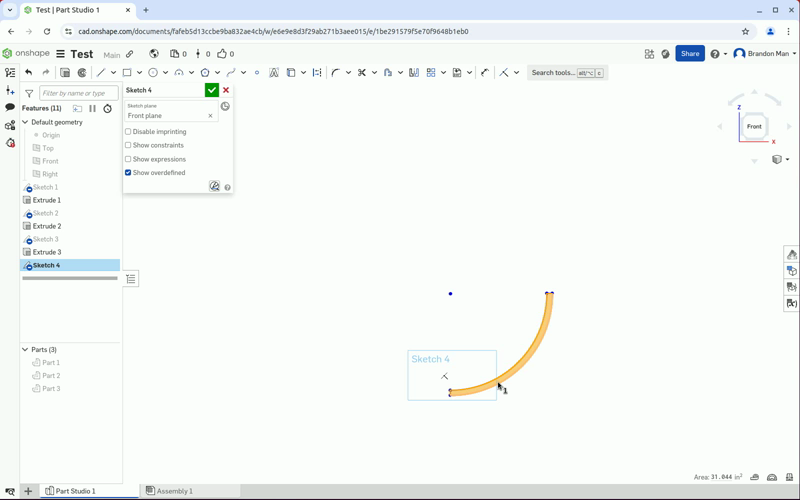
mouse_move(73, 352)
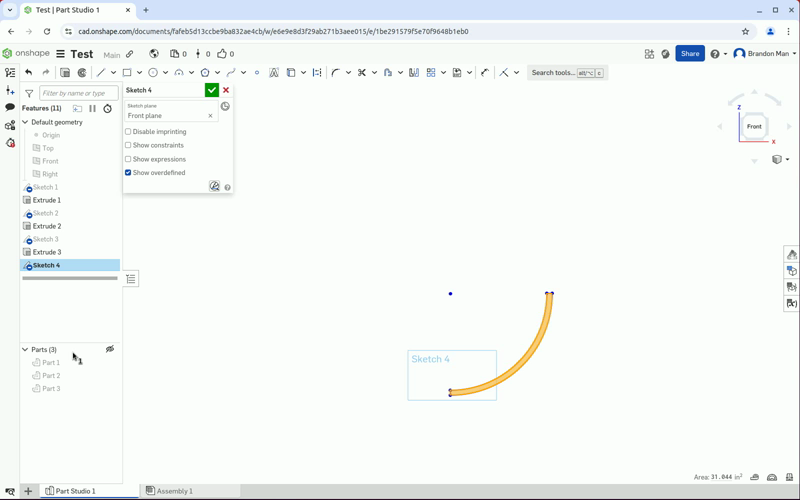
key(shift+y)
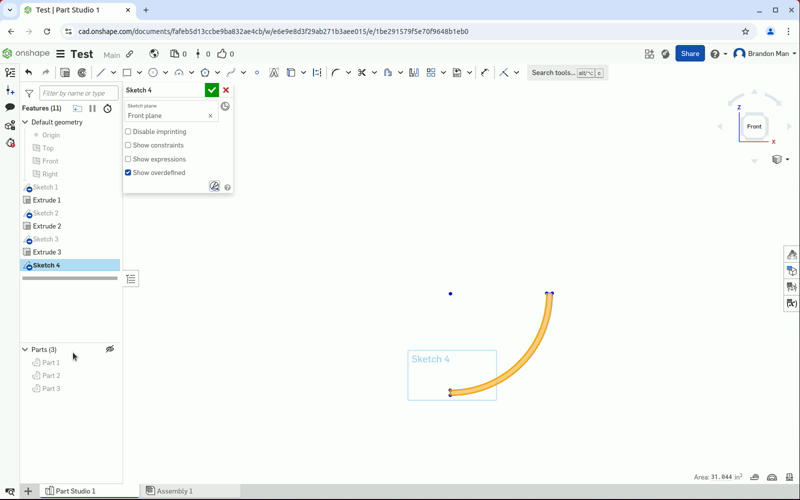
key(shift+e)
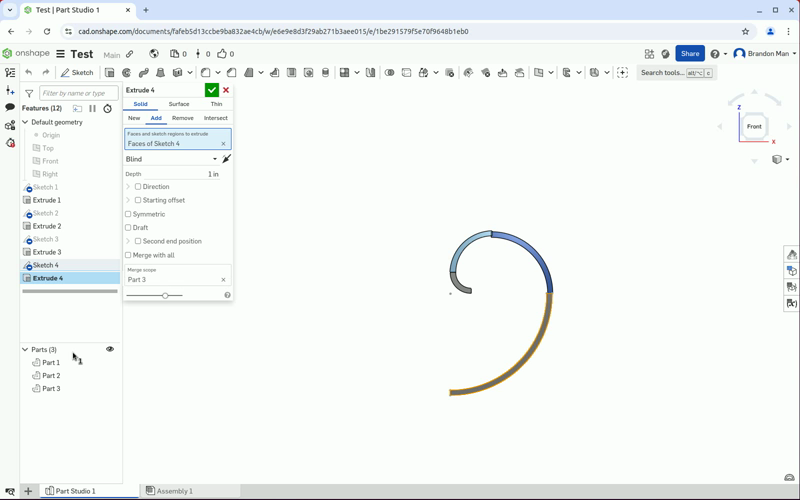
mouse_move(143, 106)
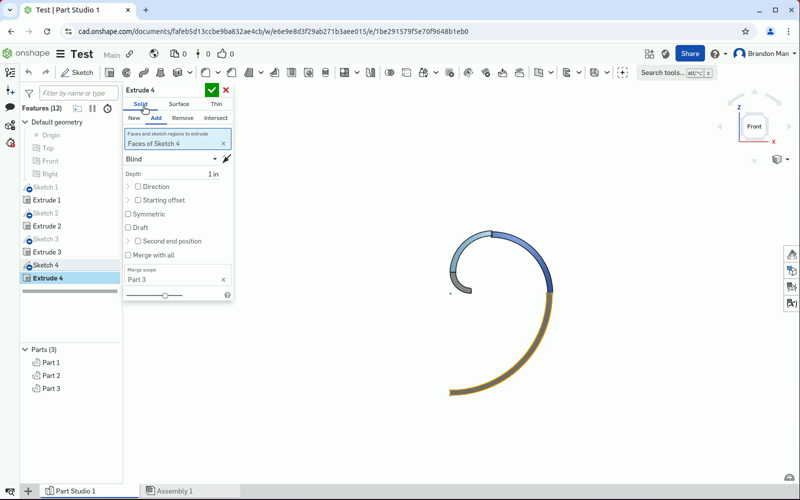
click(143, 106)
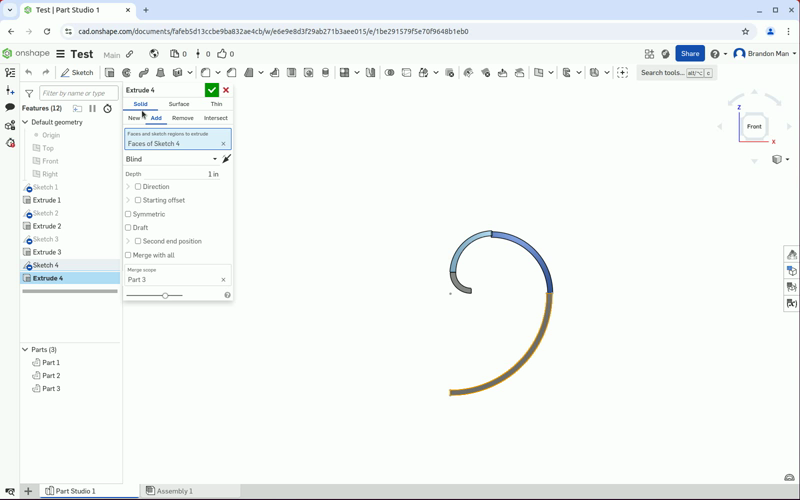
mouse_move(137, 120)
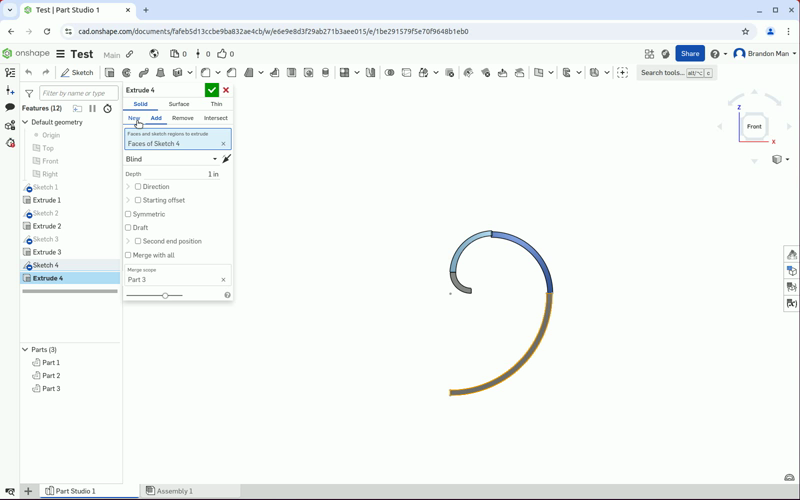
click(137, 120)
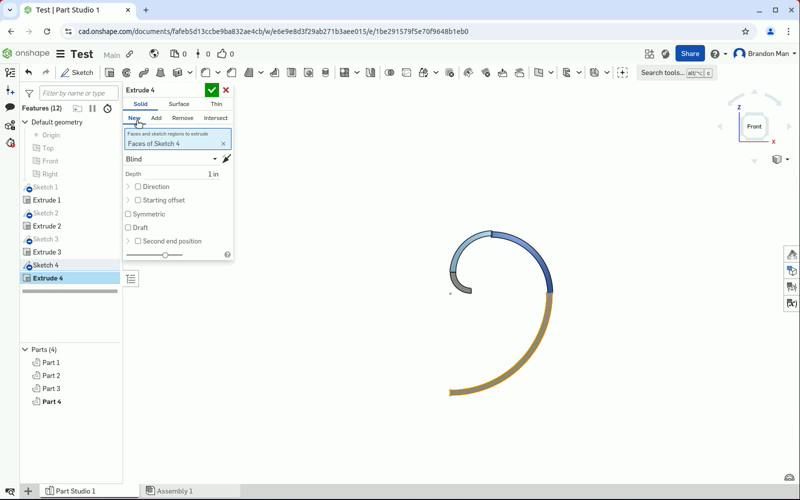
key(tab, 4)
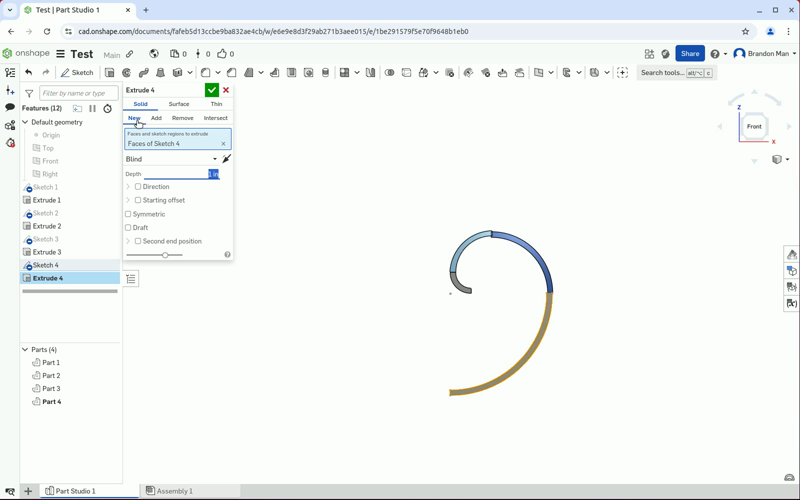
text(2.166)
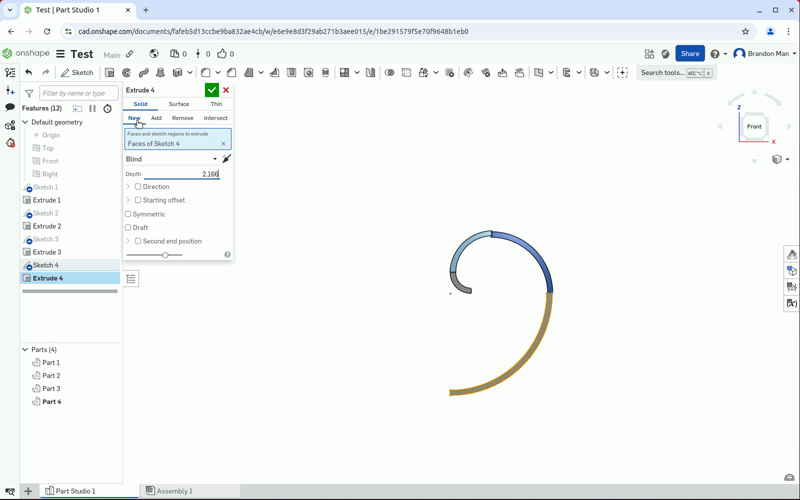
key(enter)
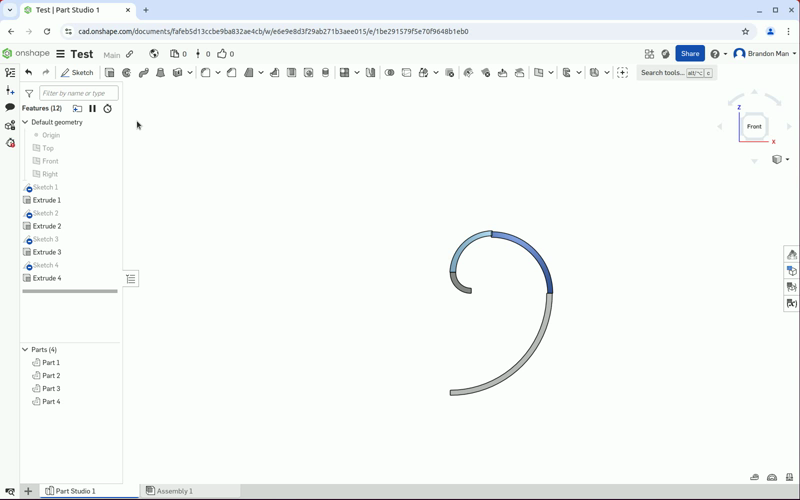
key(shift+h)
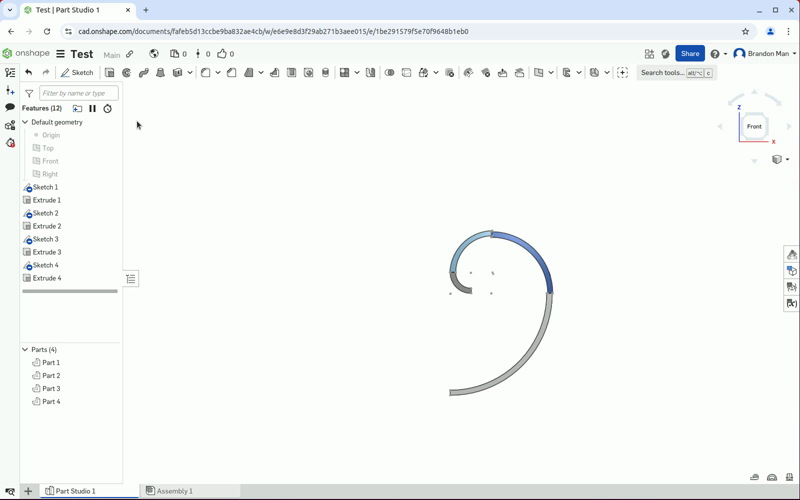
key(shift+h)
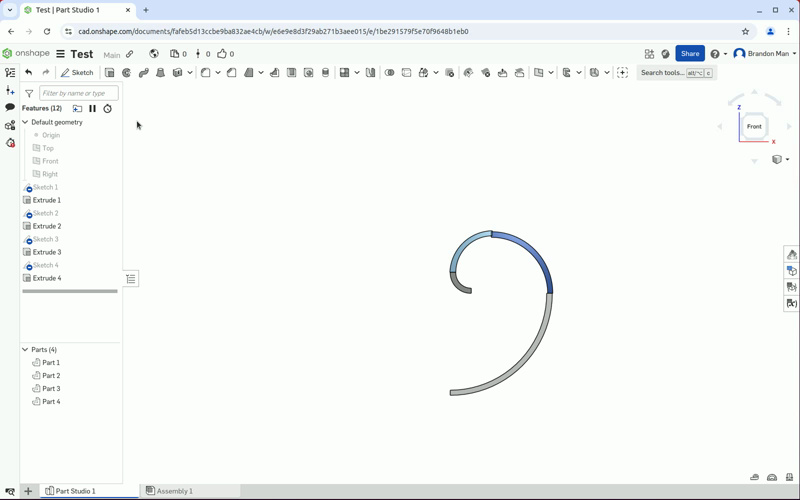
mouse_move(73, 189)
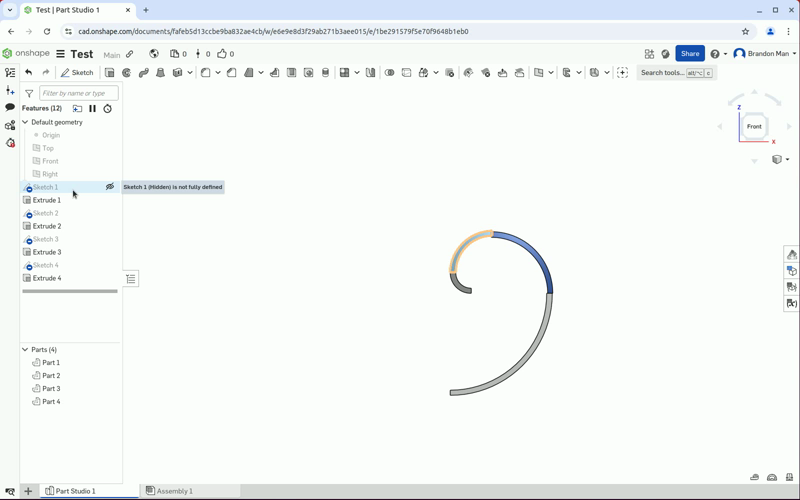
click(73, 189)
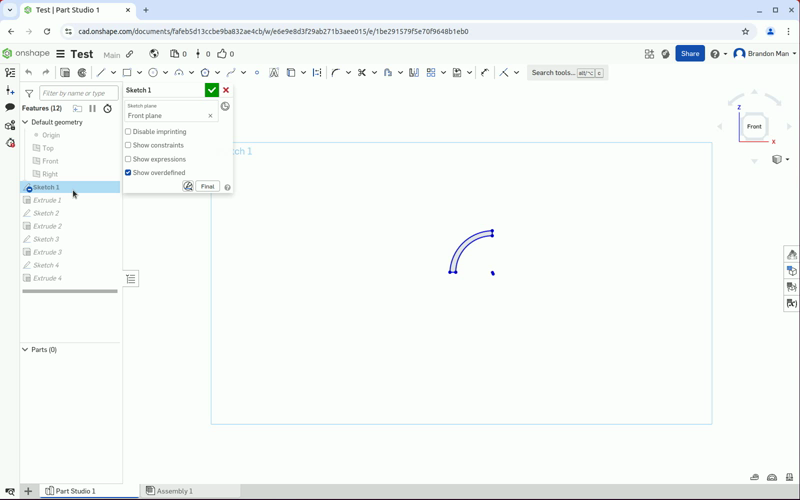
mouse_move(229, 92)
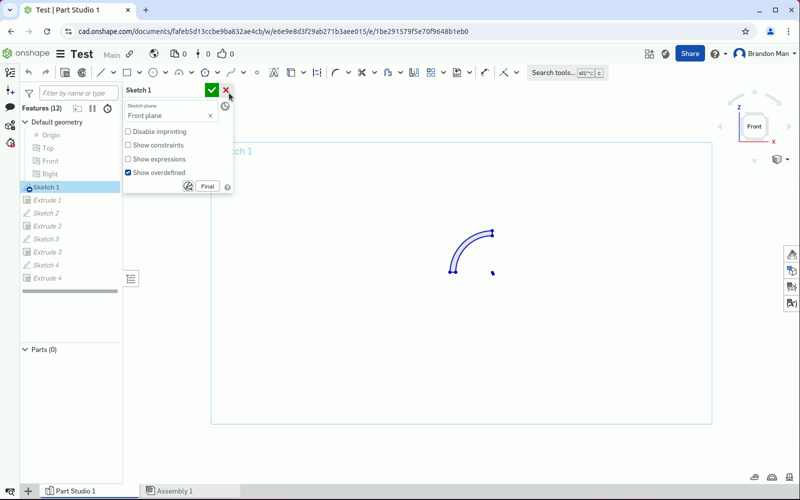
click(229, 92)
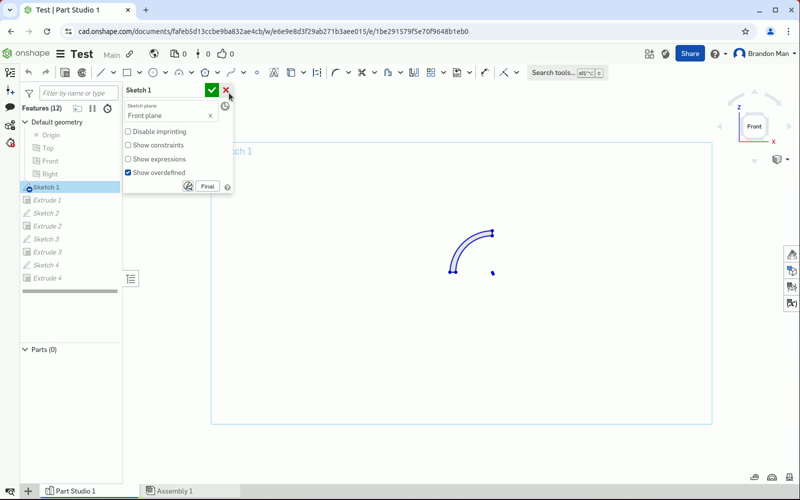
key(shift+s)
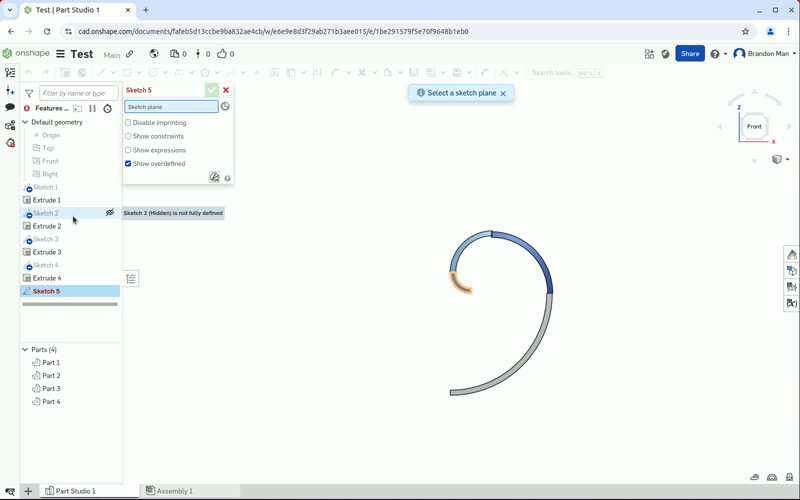
scroll(3)
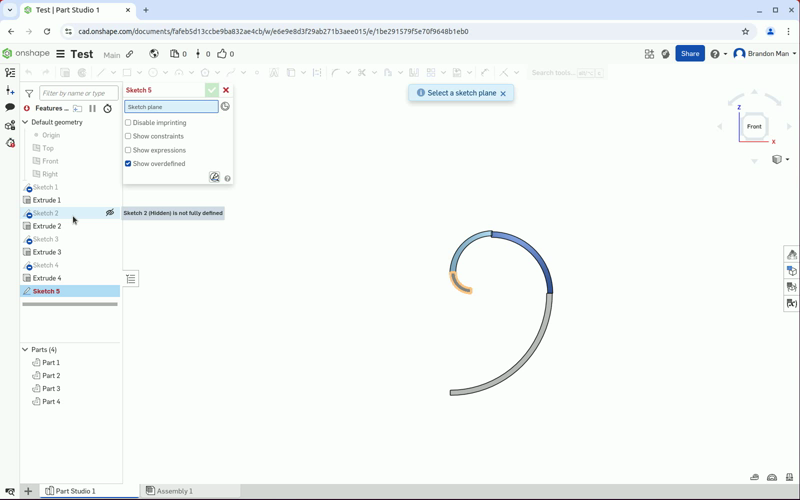
mouse_move(73, 163)
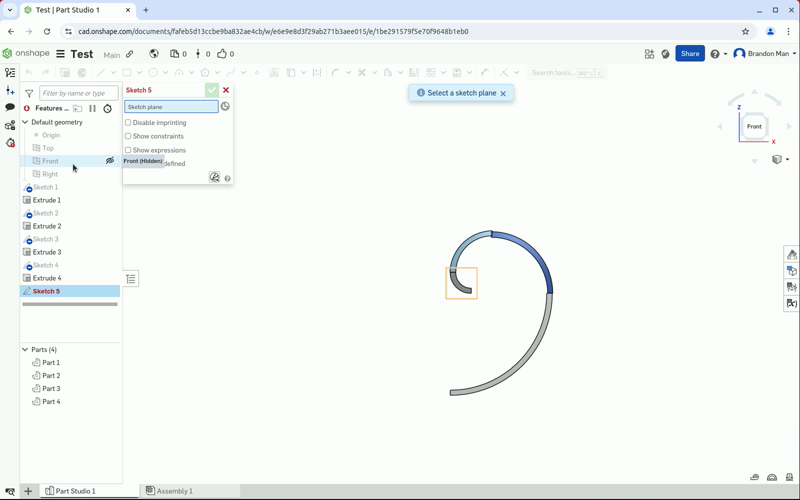
click(73, 163)
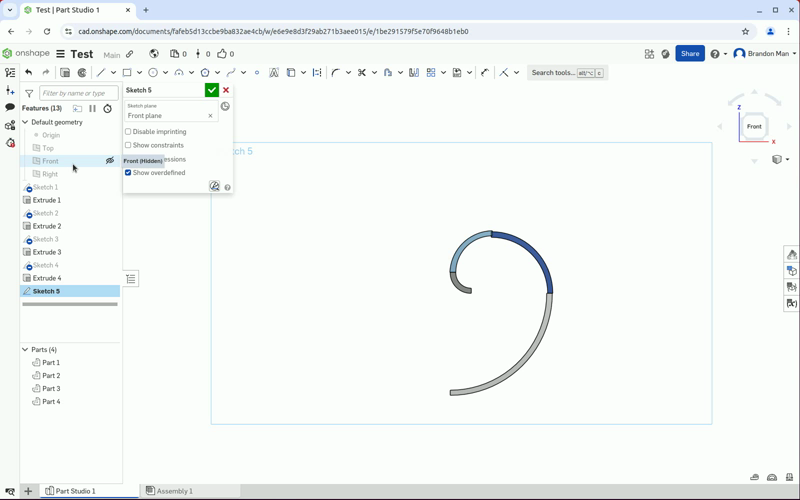
mouse_move(73, 352)
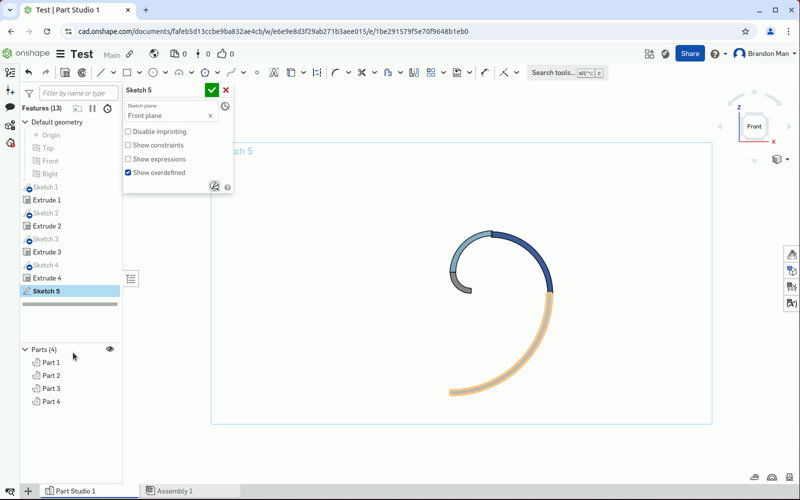
key(y)
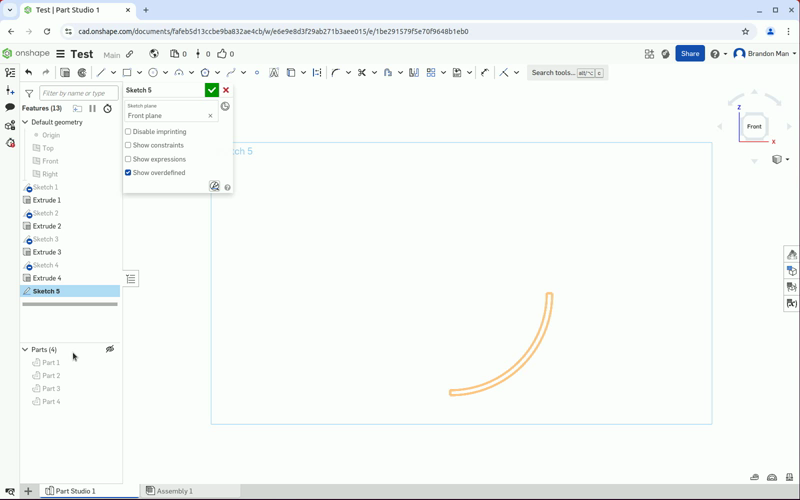
key(a)
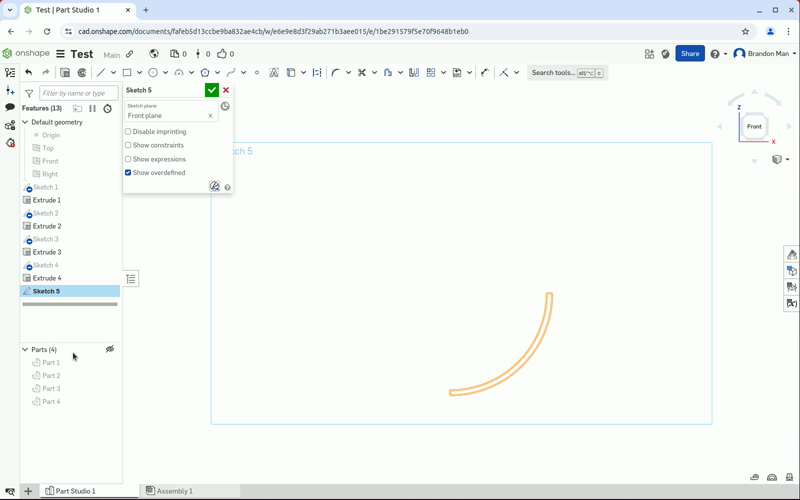
key_down(shift)
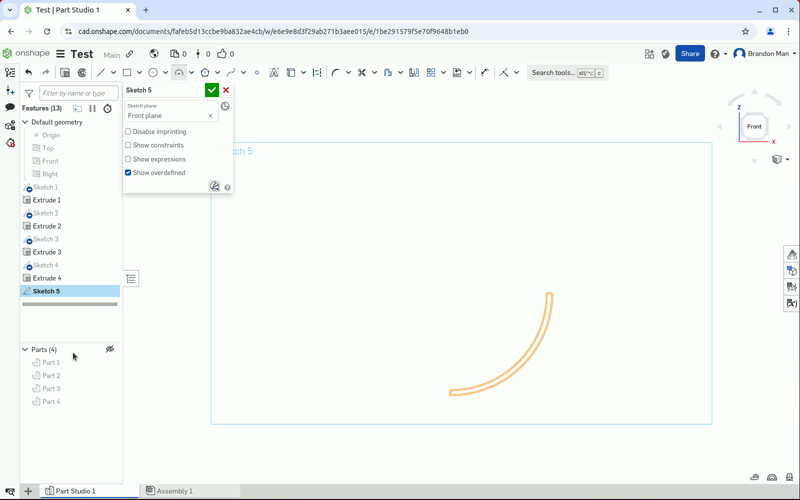
mouse_move(450, 390)
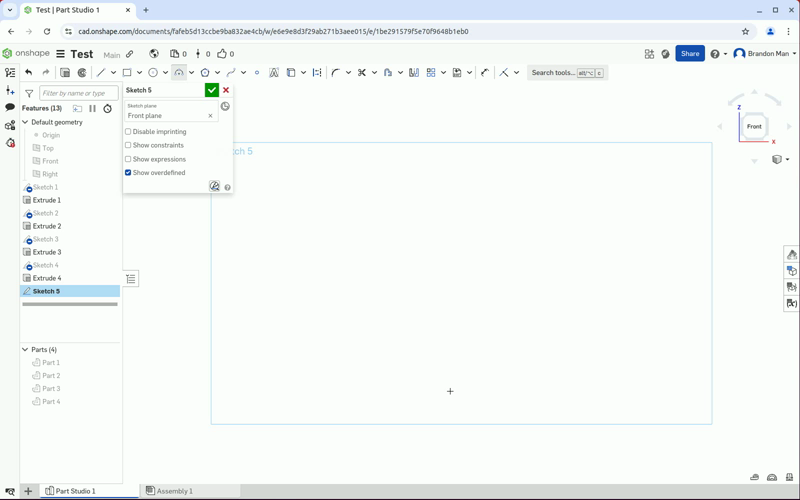
click(450, 390)
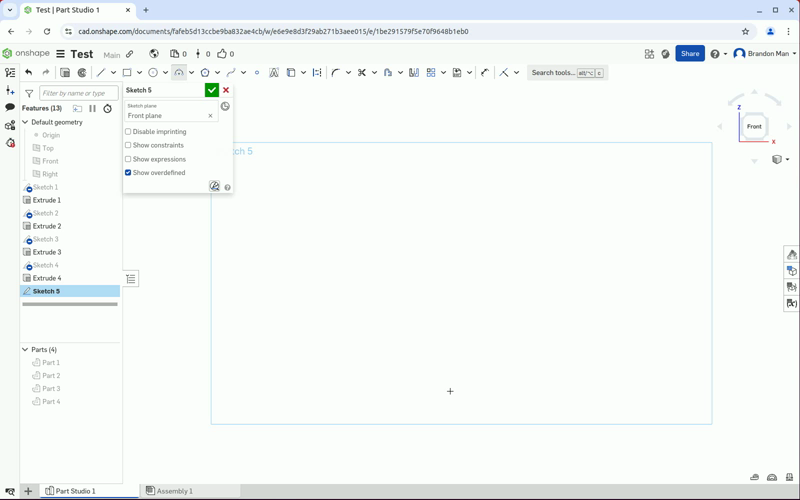
key_up(shift)
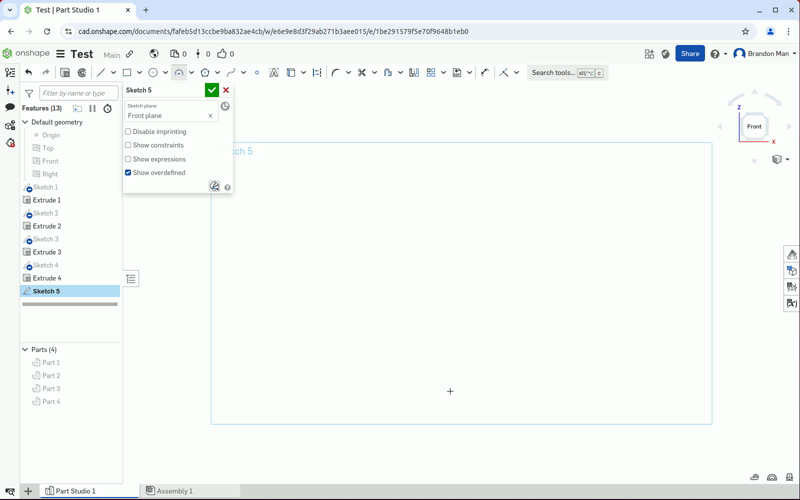
key_down(shift)
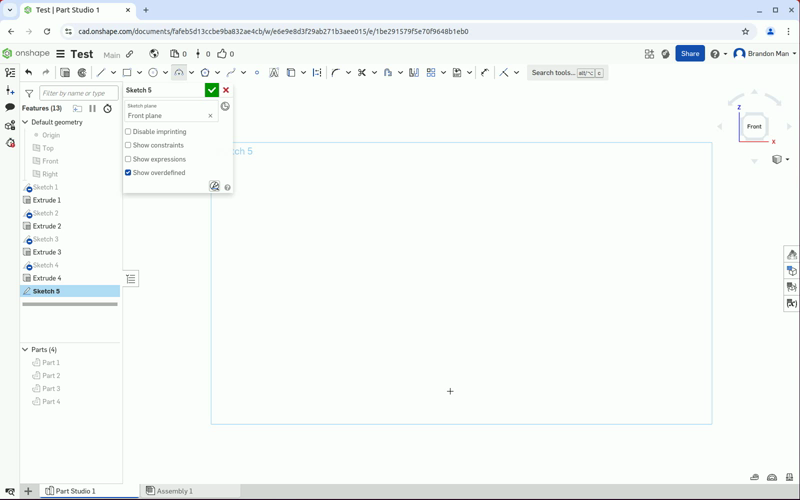
mouse_move(547, 293)
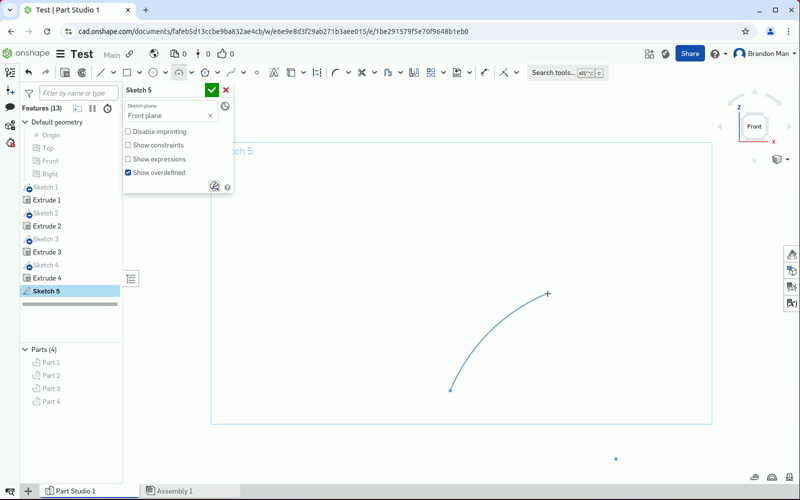
click(547, 293)
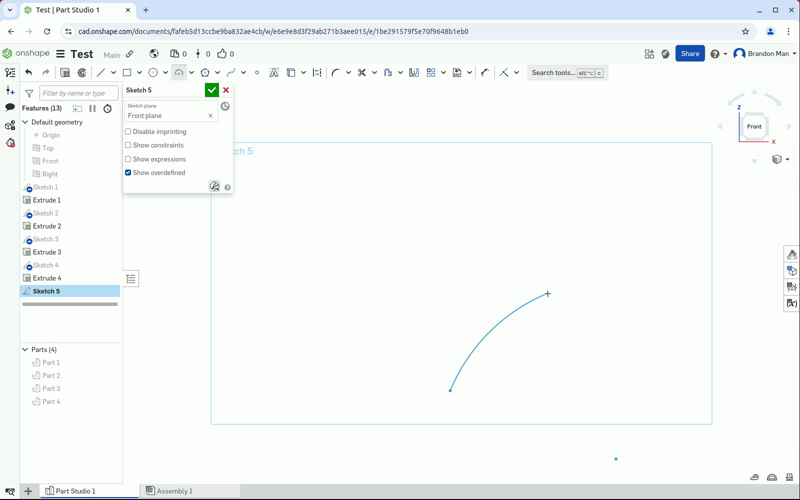
mouse_move(519, 362)
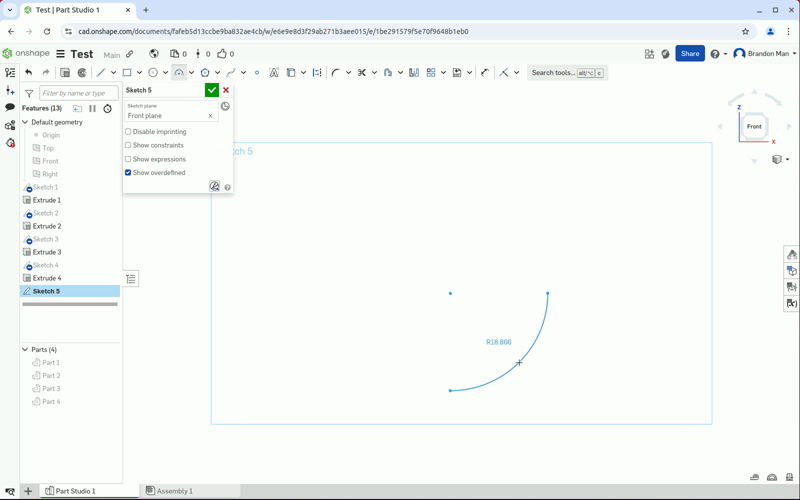
click(519, 362)
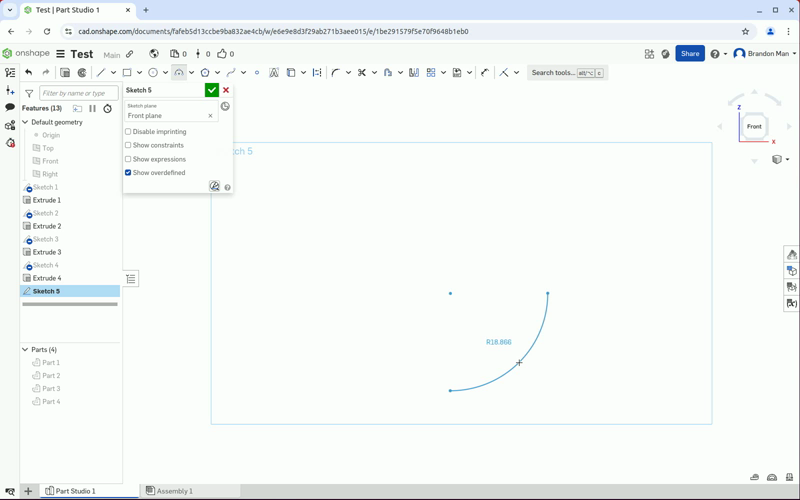
key_up(shift)
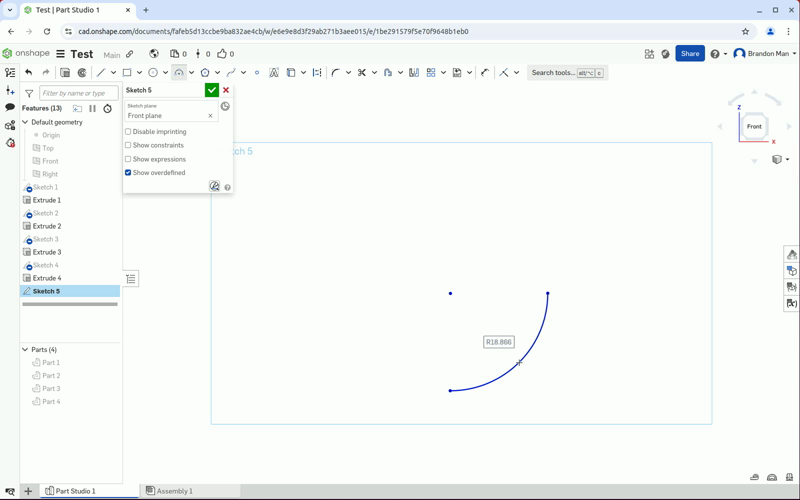
key(esc)
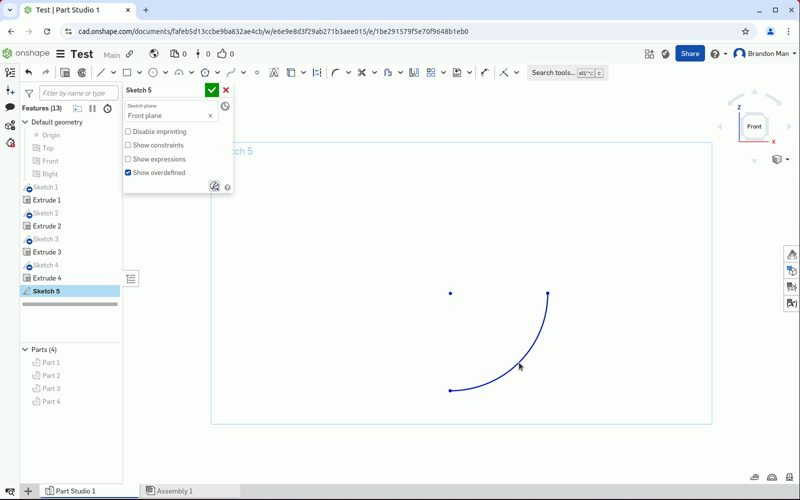
key(l)
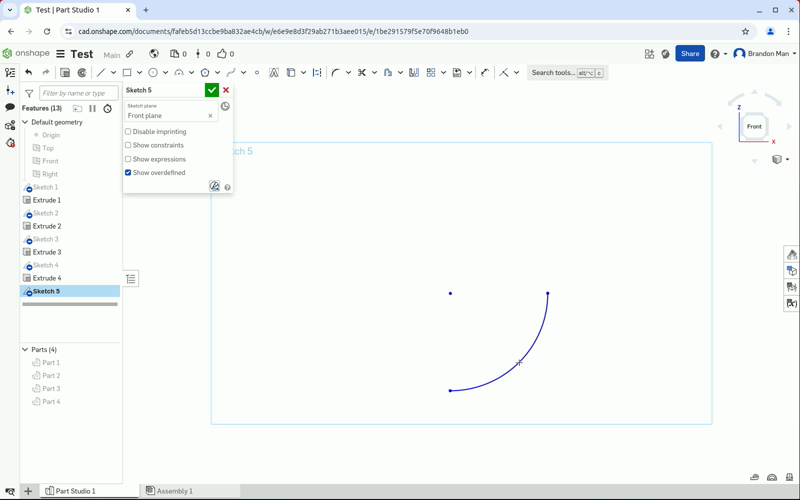
mouse_move(547, 293)
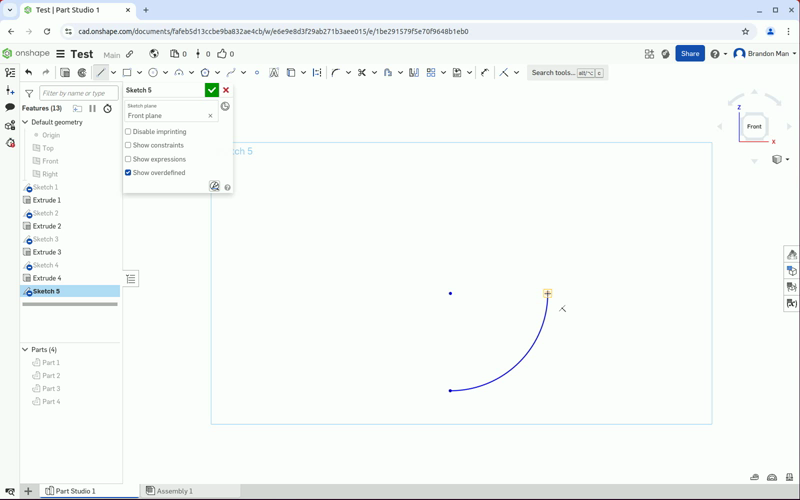
click(547, 293)
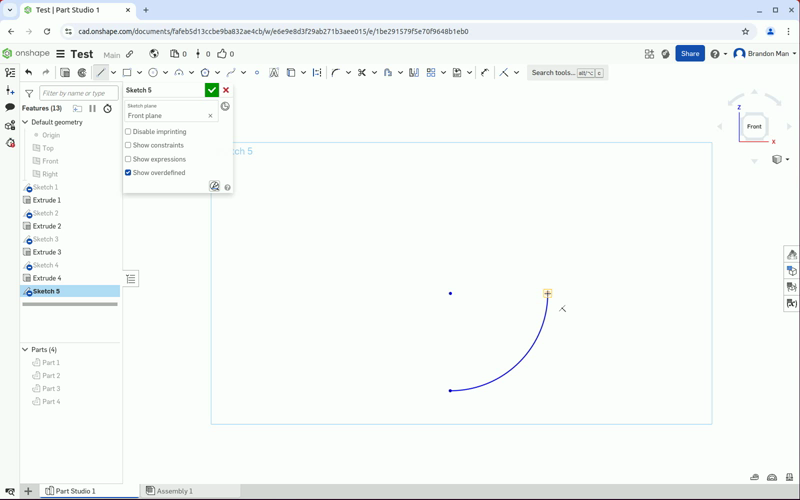
key_down(shift)
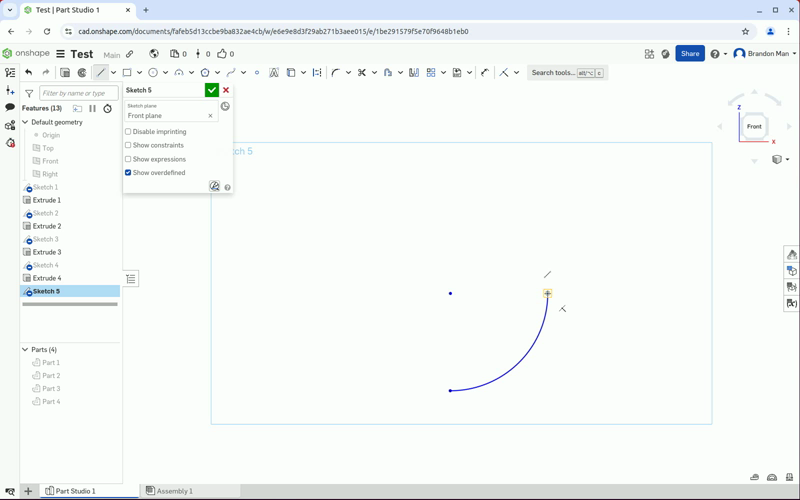
mouse_move(577, 293)
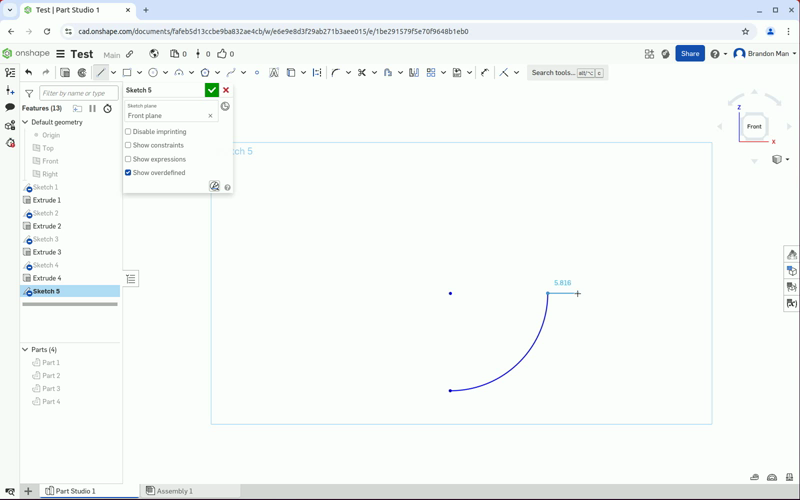
mouse_move(491, 293)
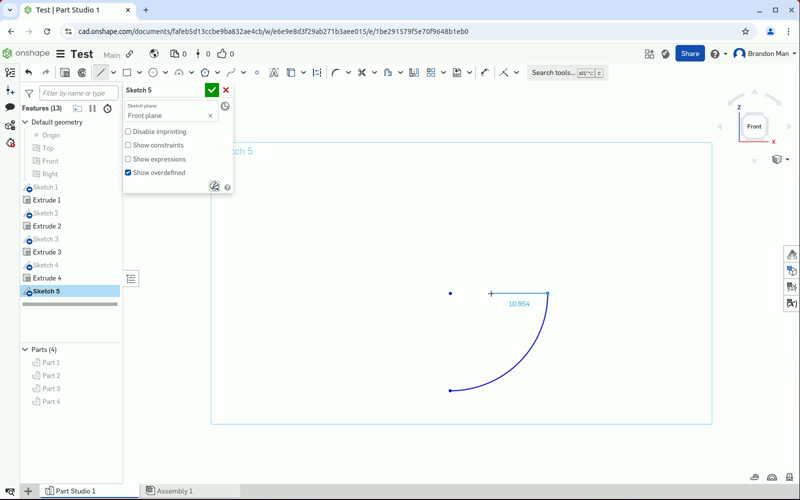
click(491, 293)
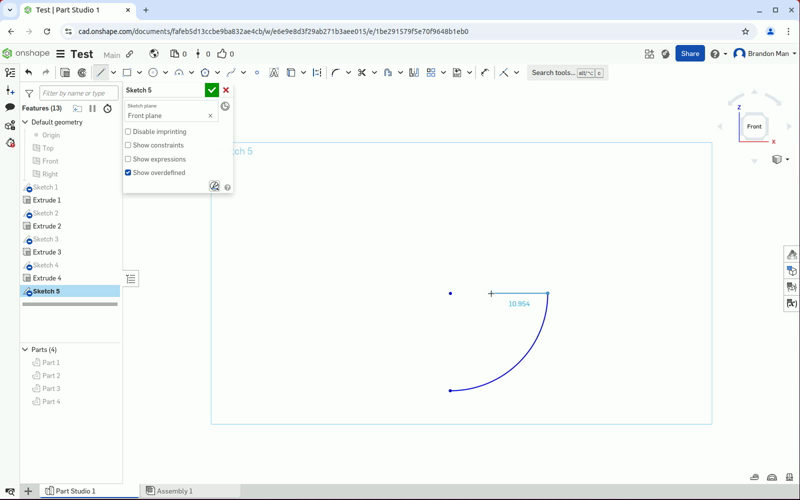
key_up(shift)
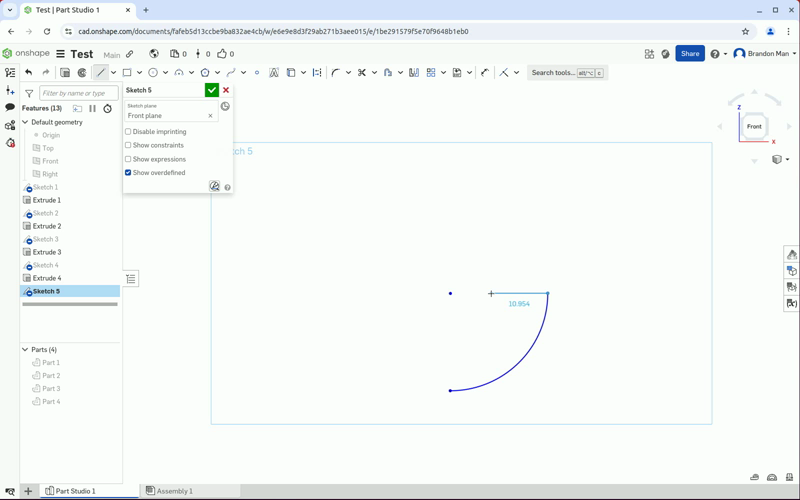
key_down(shift)
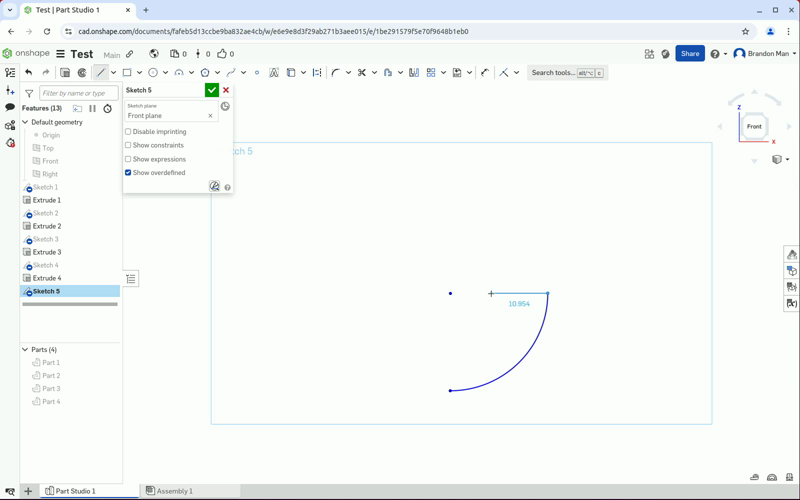
mouse_move(521, 293)
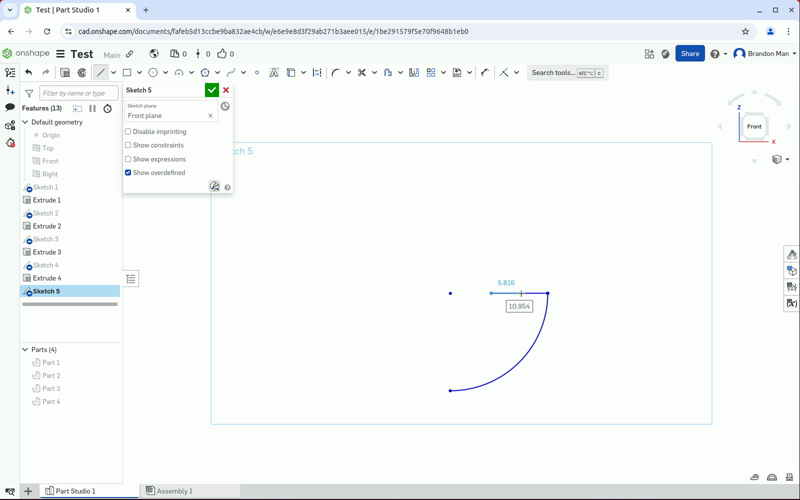
mouse_move(450, 332)
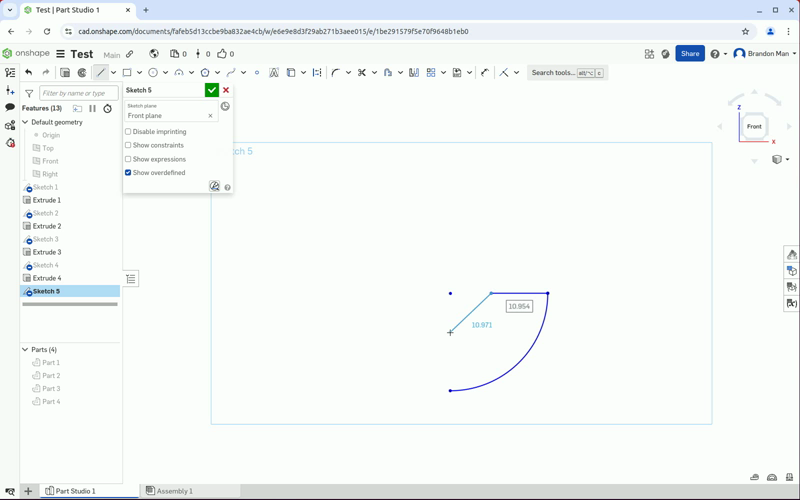
click(450, 332)
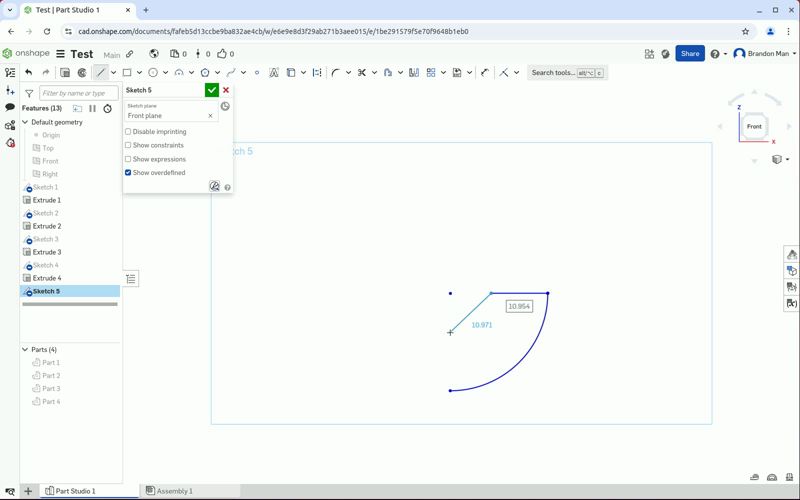
key_up(shift)
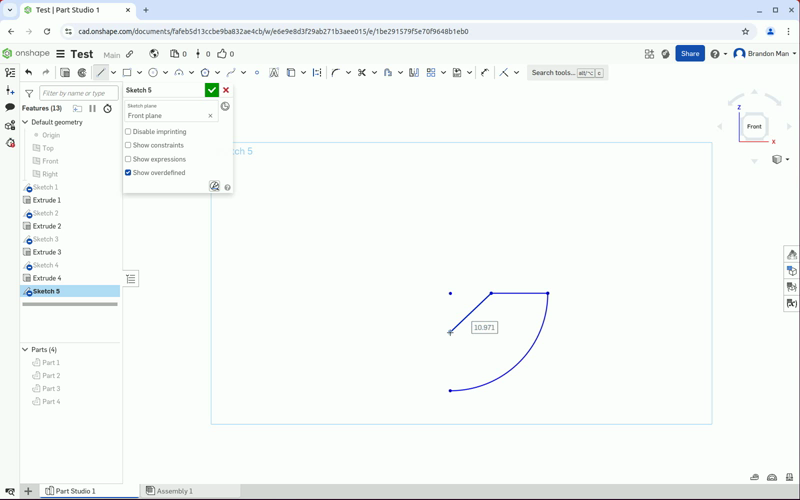
mouse_move(480, 332)
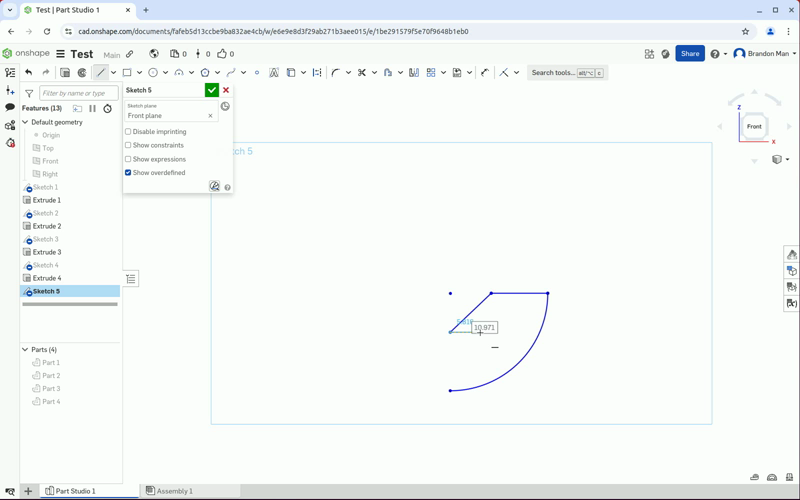
key_down(shift)
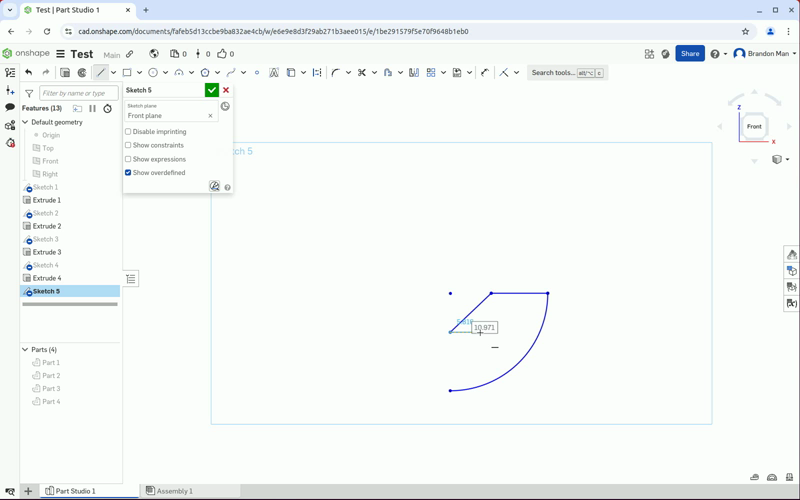
mouse_move(450, 390)
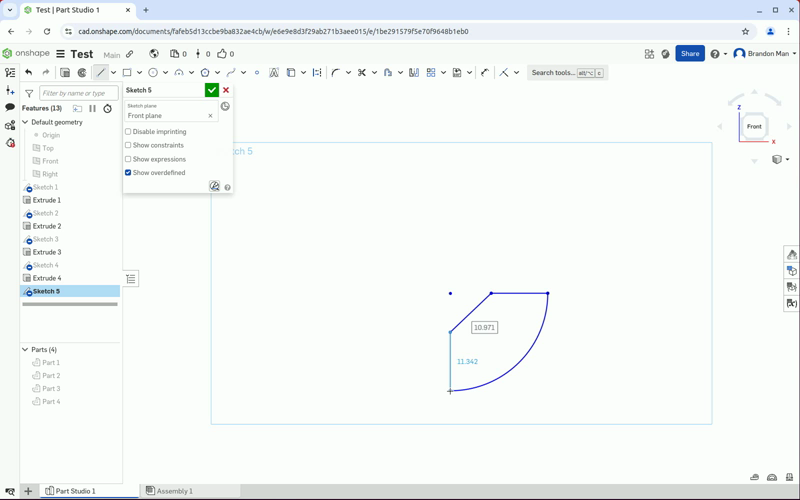
key_up(shift)
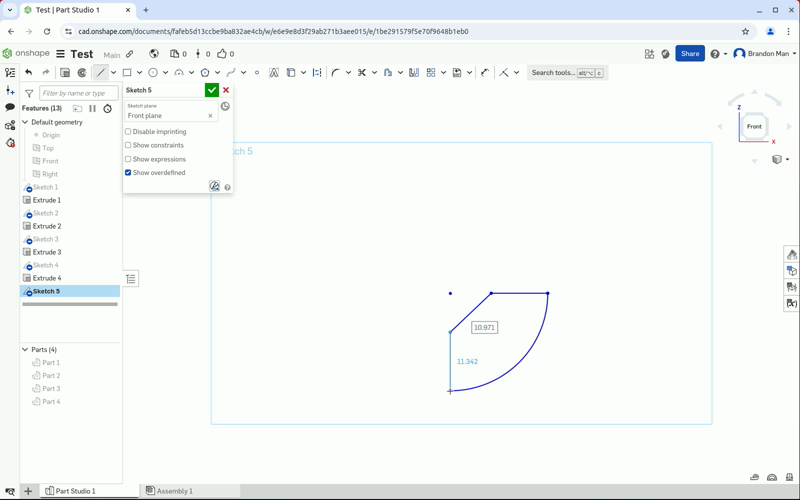
click(450, 390)
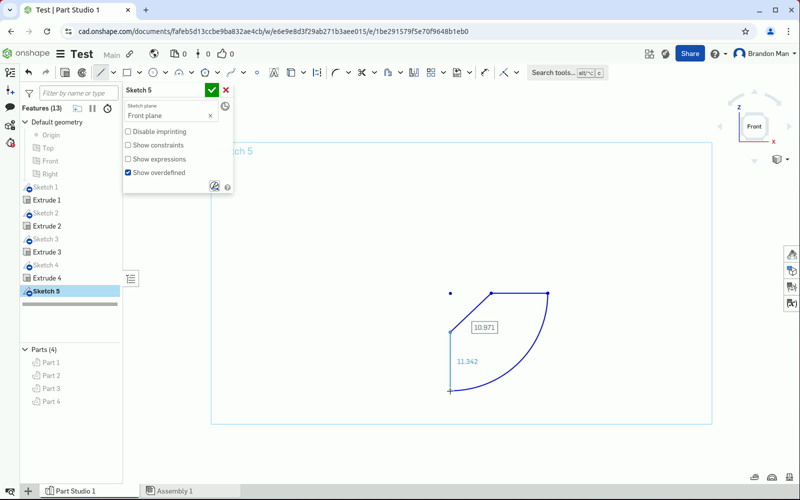
key(esc)
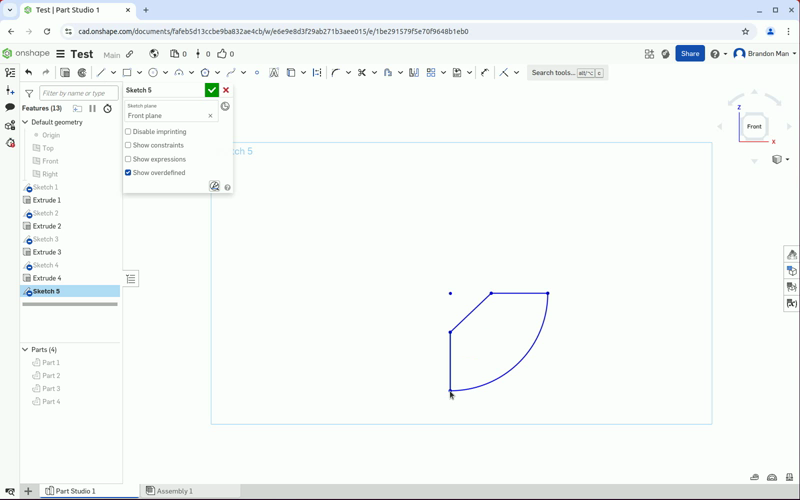
mouse_move(491, 334)
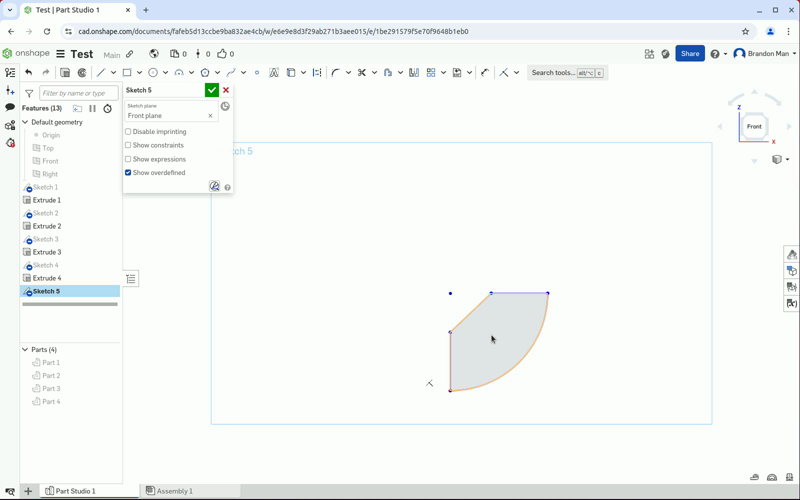
scroll(6)
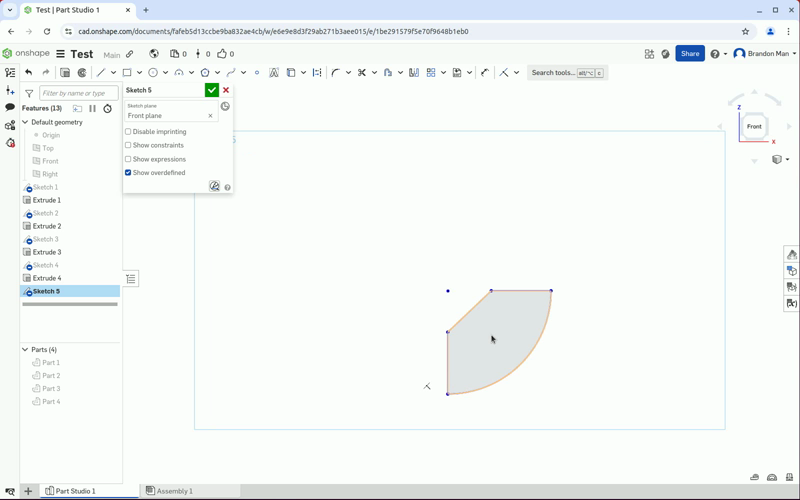
scroll(6)
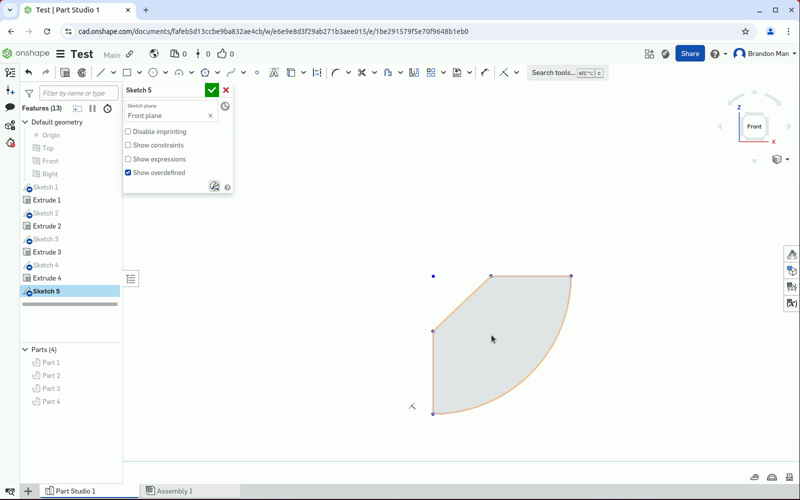
scroll(6)
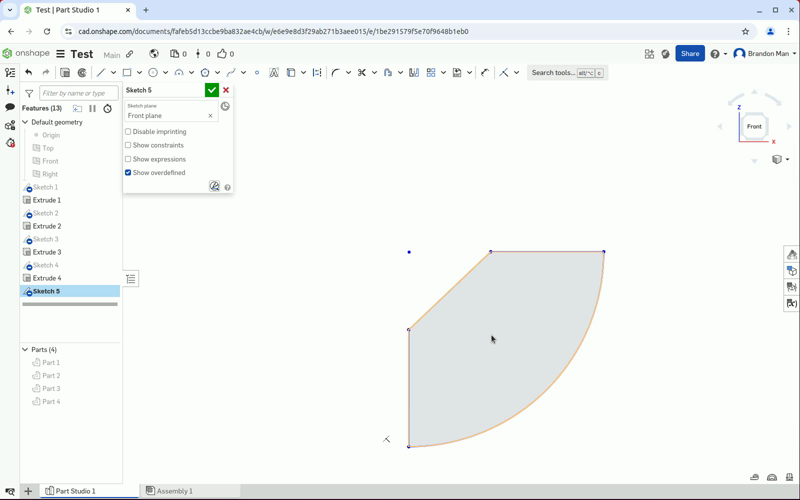
scroll(6)
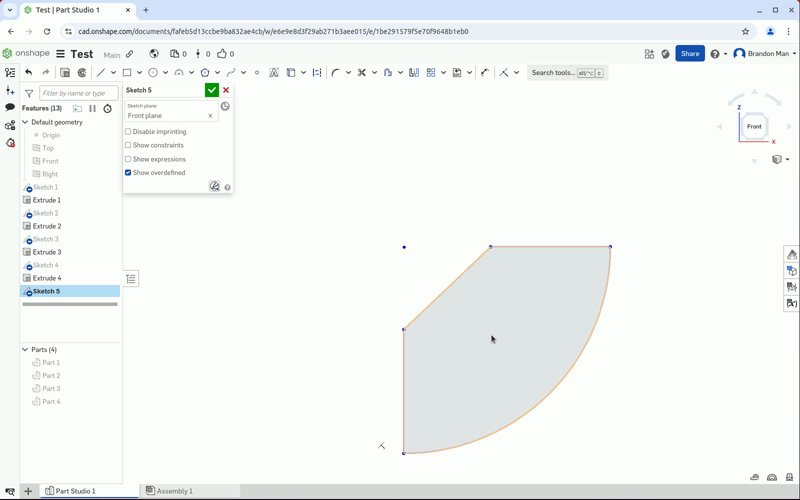
scroll(6)
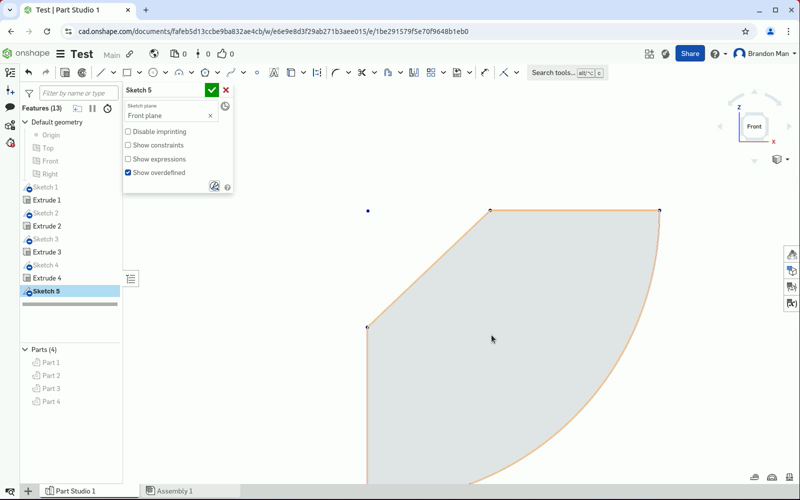
scroll(6)
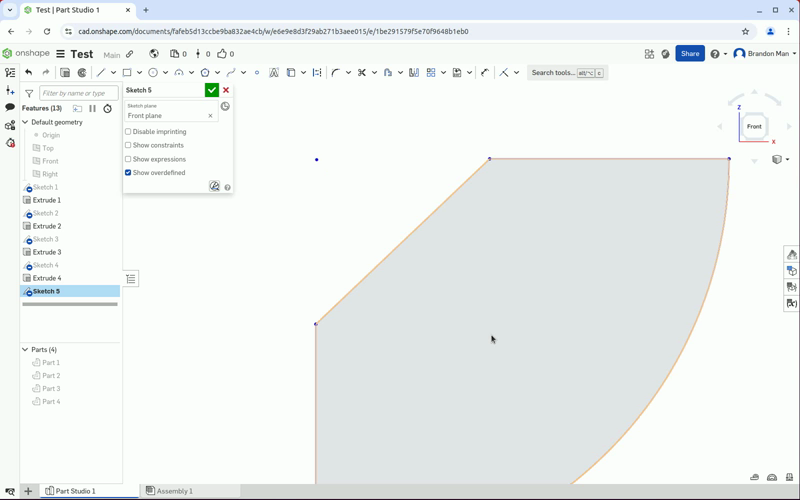
scroll(6)
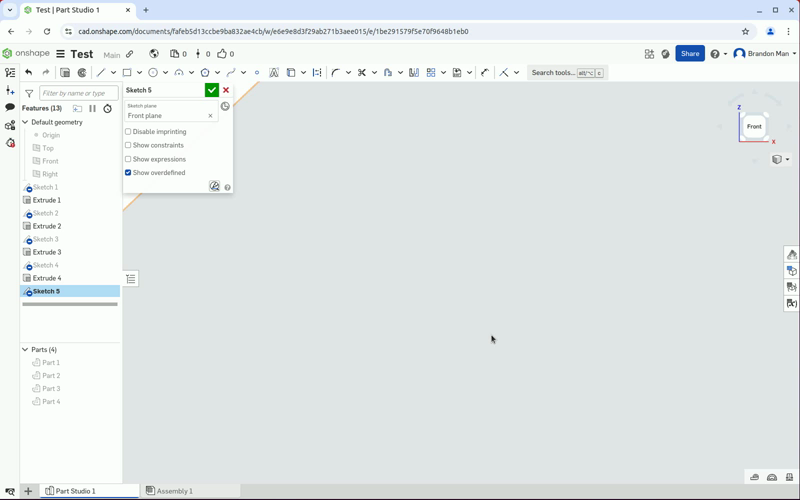
click(491, 334)
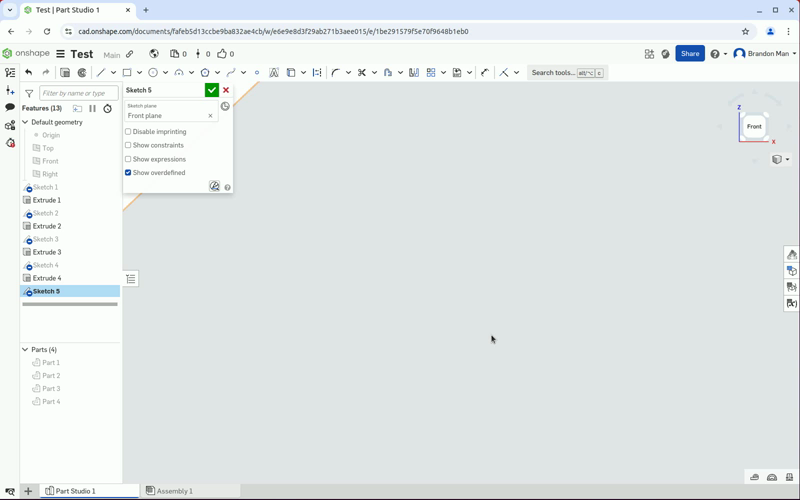
scroll(-6)
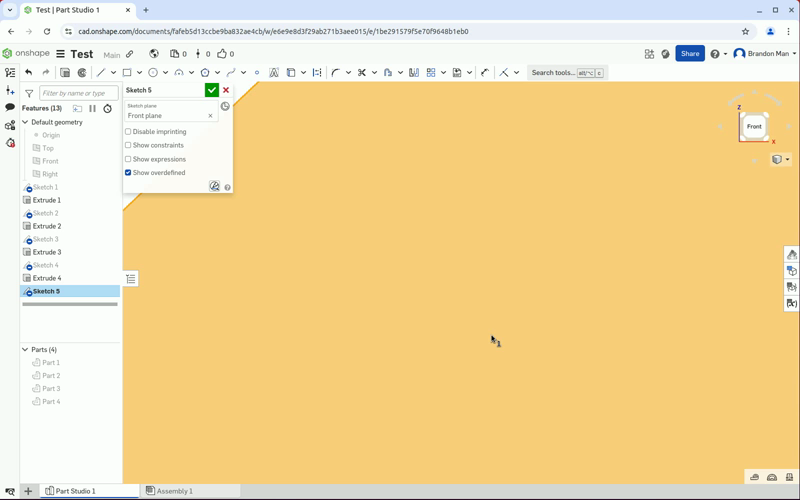
scroll(-6)
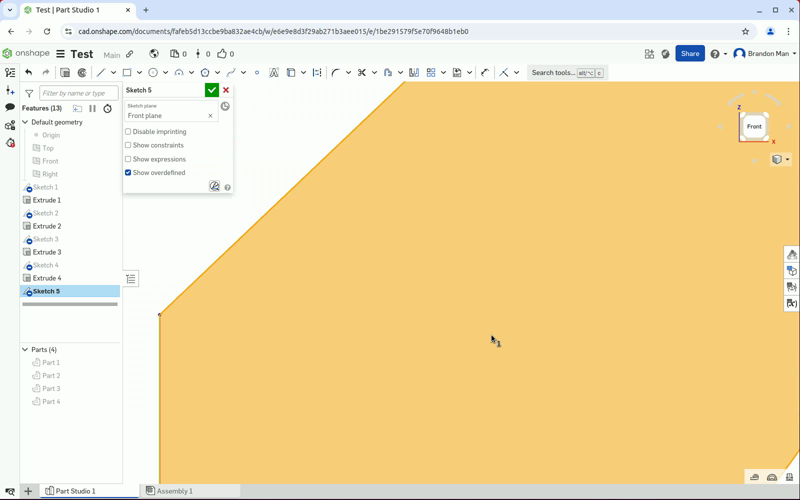
scroll(-6)
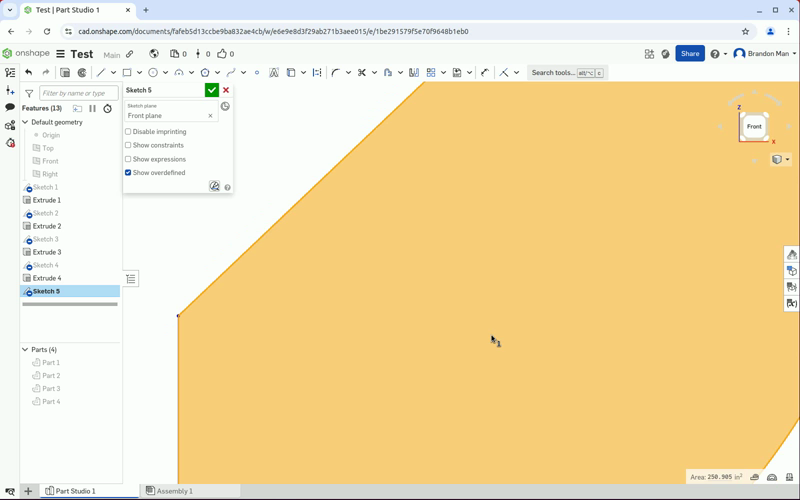
scroll(-6)
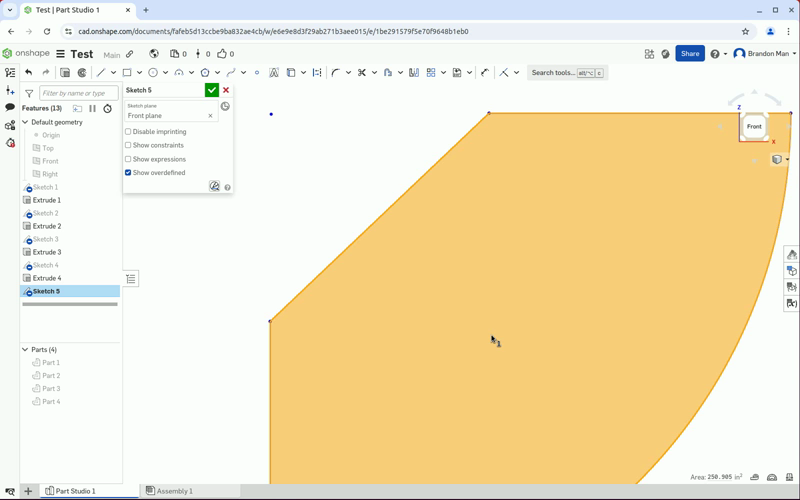
scroll(-6)
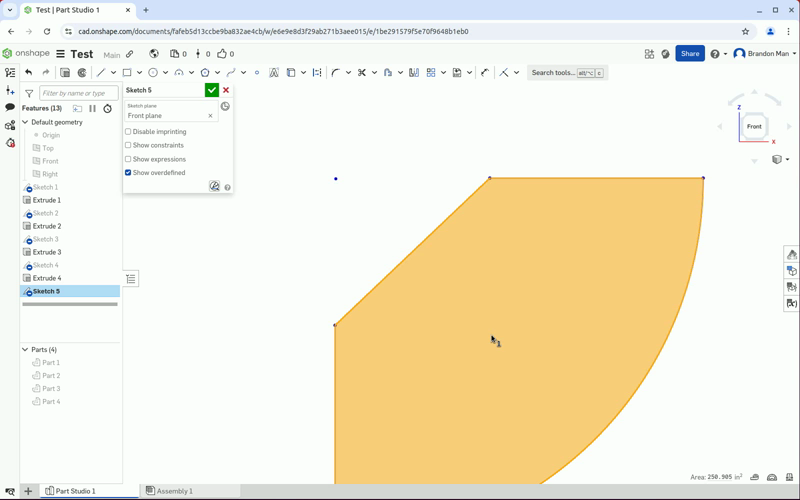
scroll(-6)
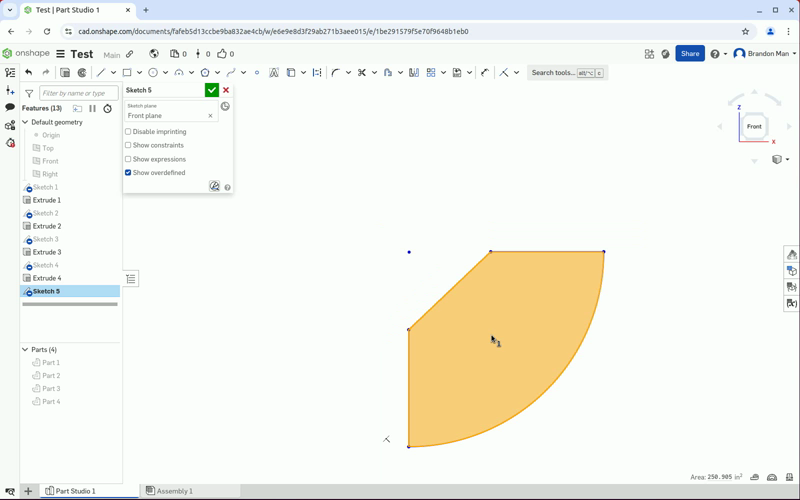
scroll(-6)
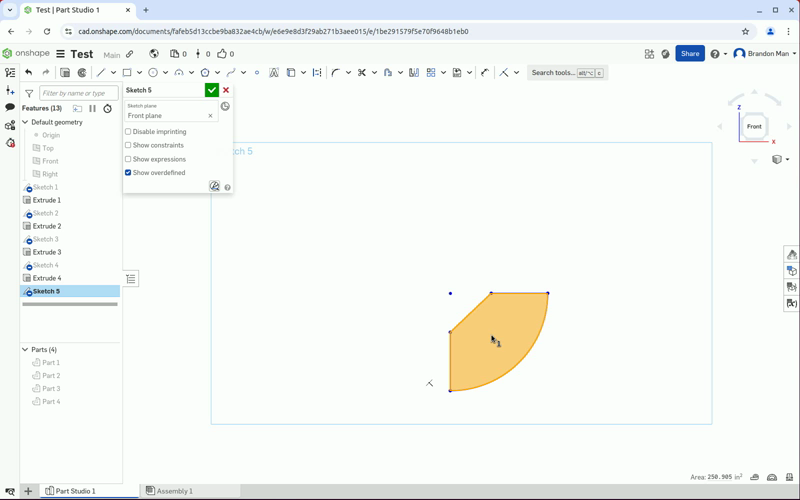
mouse_move(73, 352)
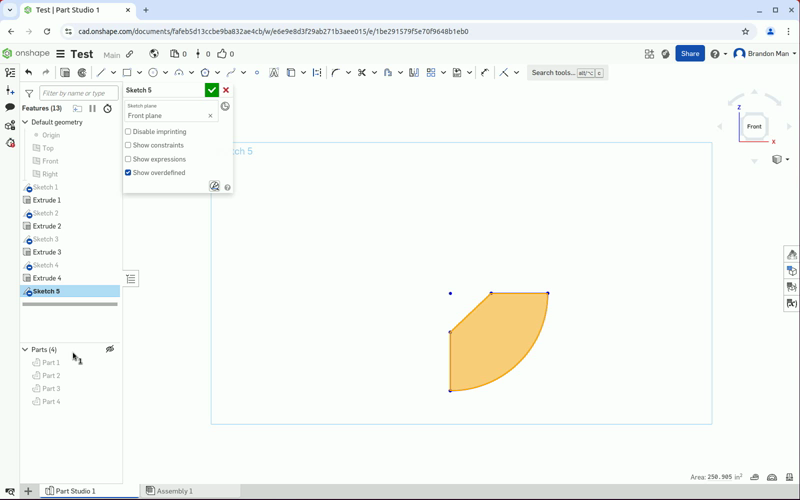
key(shift+y)
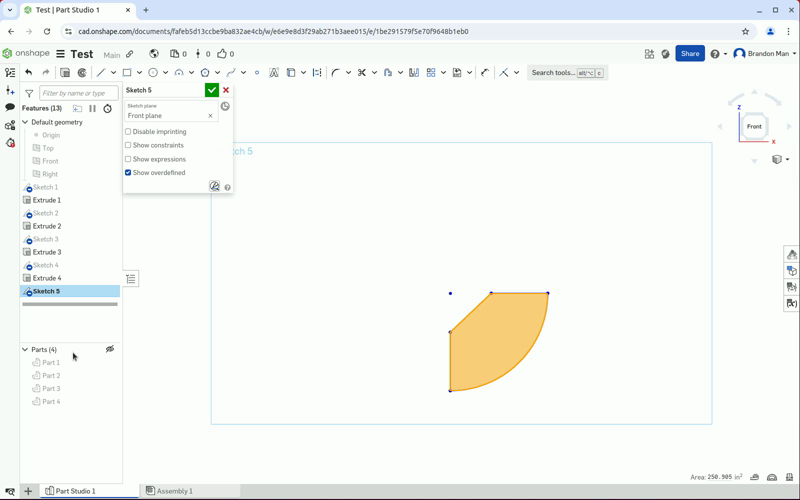
key(shift+e)
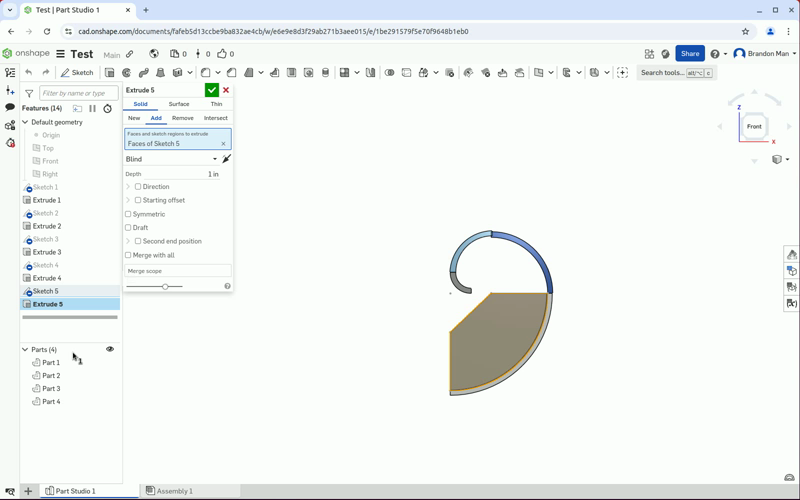
mouse_move(143, 106)
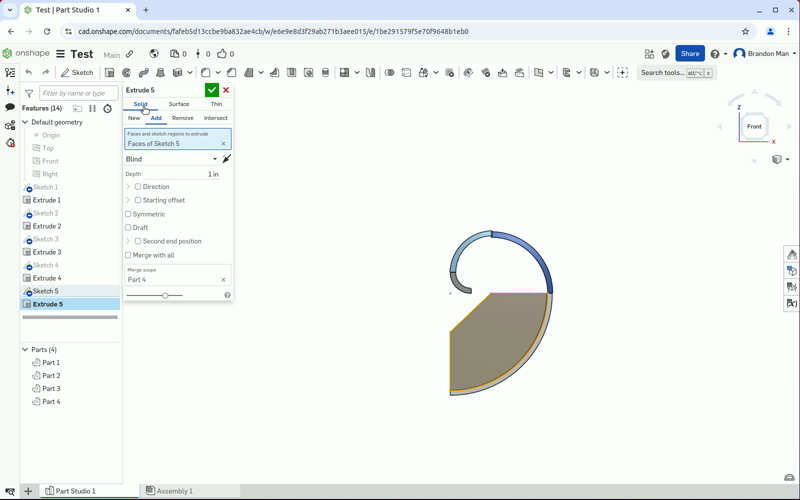
click(143, 106)
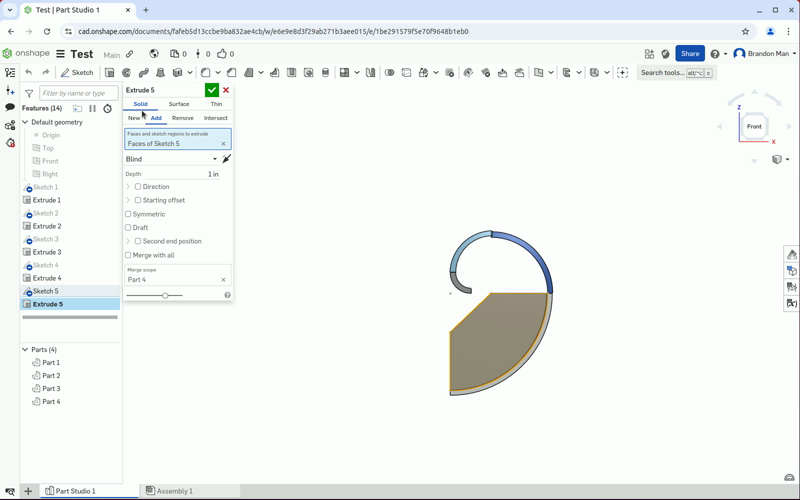
mouse_move(137, 120)
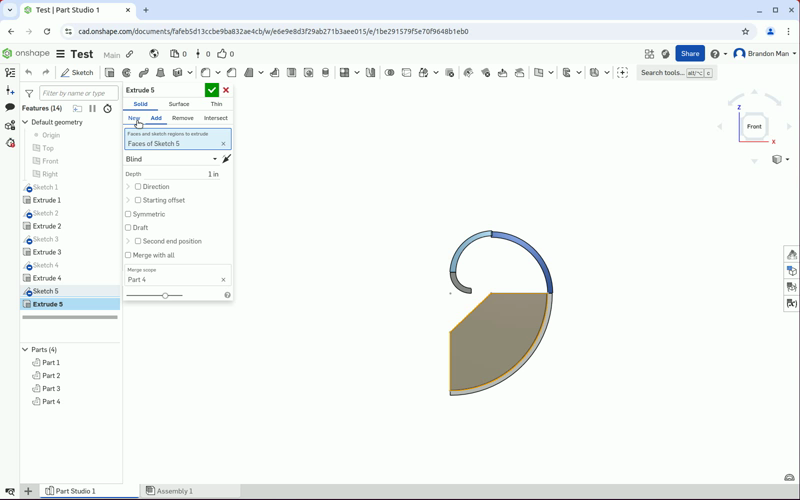
click(137, 120)
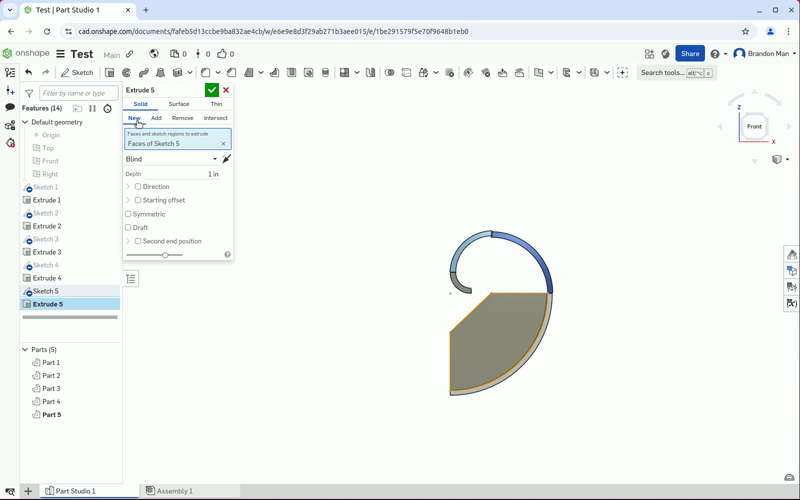
key(tab, 4)
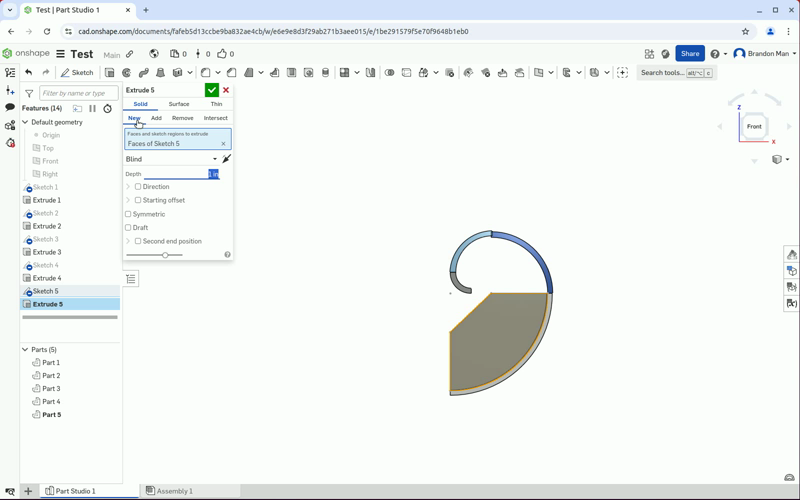
text(0.963)
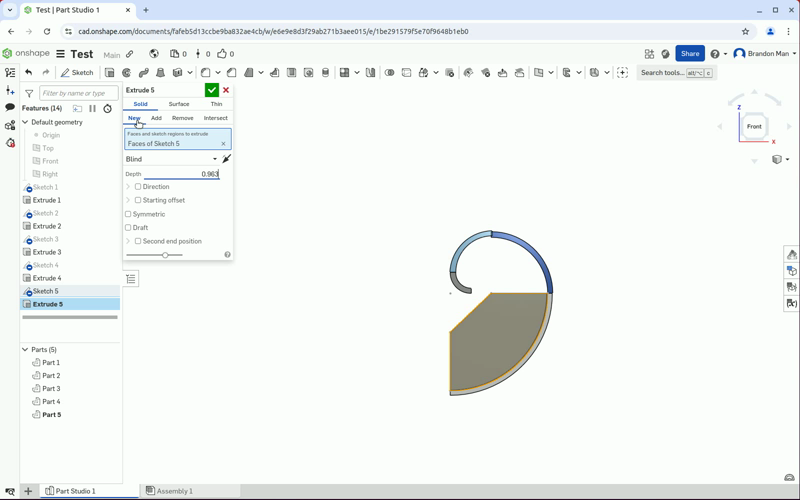
key(enter)
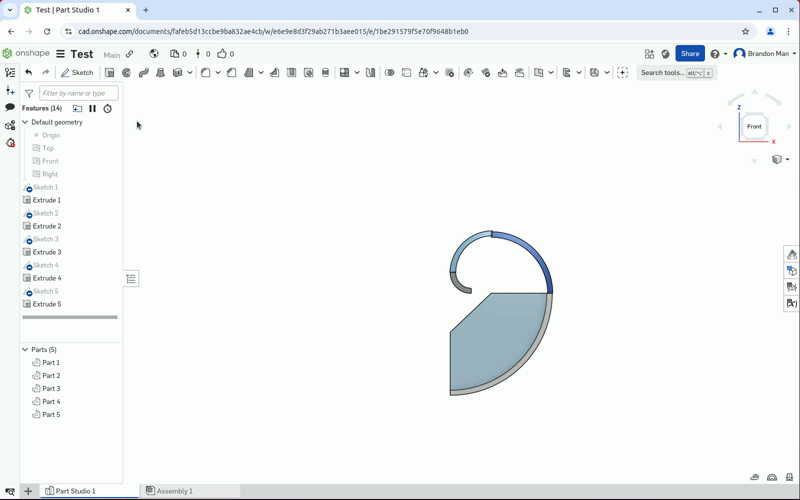
key(shift+h)
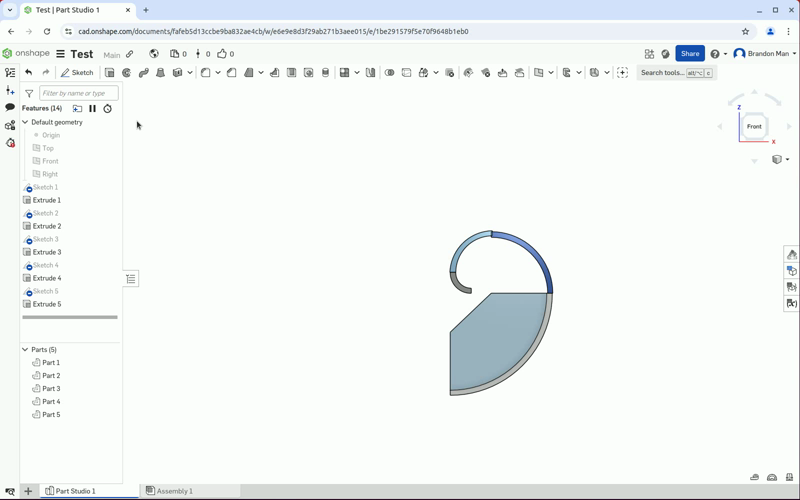
key(shift+h)
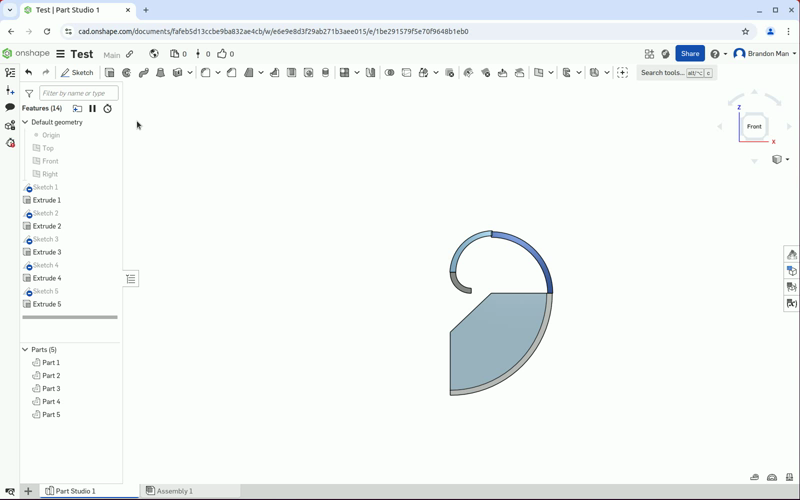
mouse_move(73, 189)
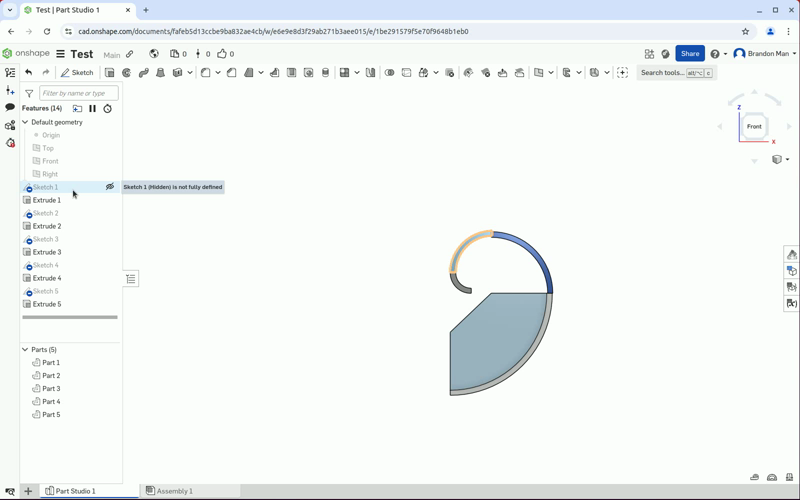
click(73, 189)
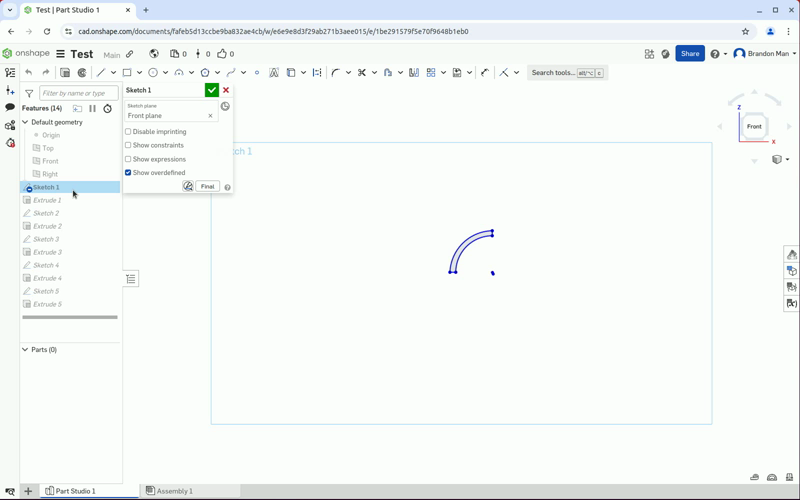
mouse_move(229, 92)
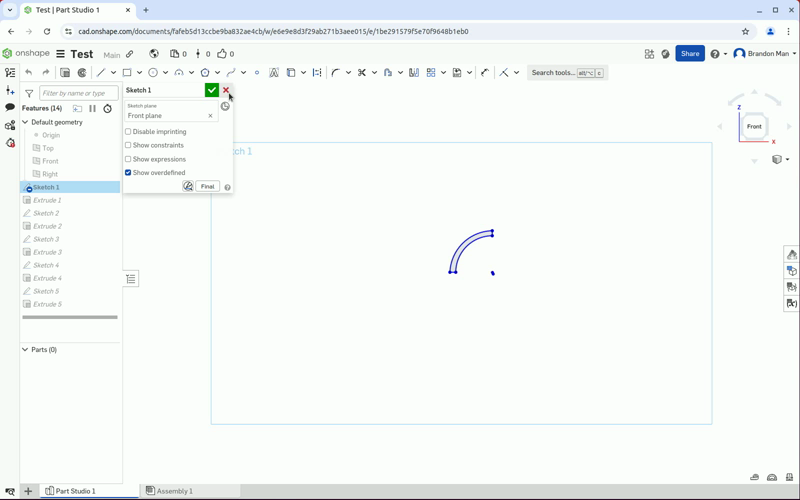
click(229, 92)
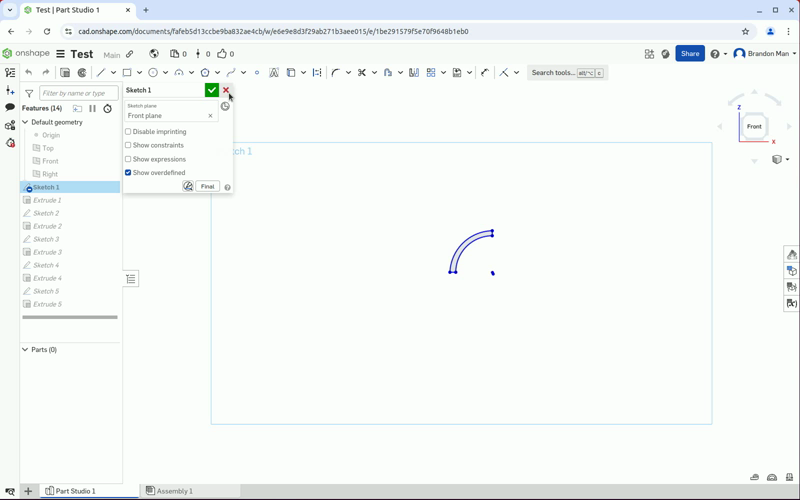
key(shift+s)
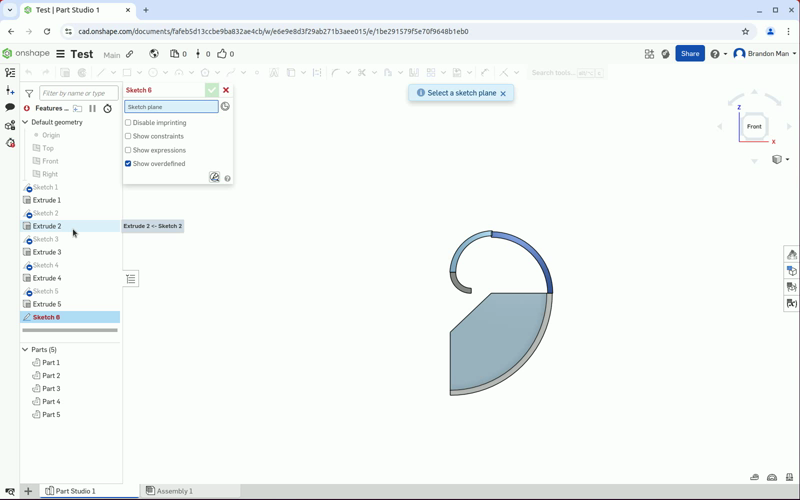
scroll(3)
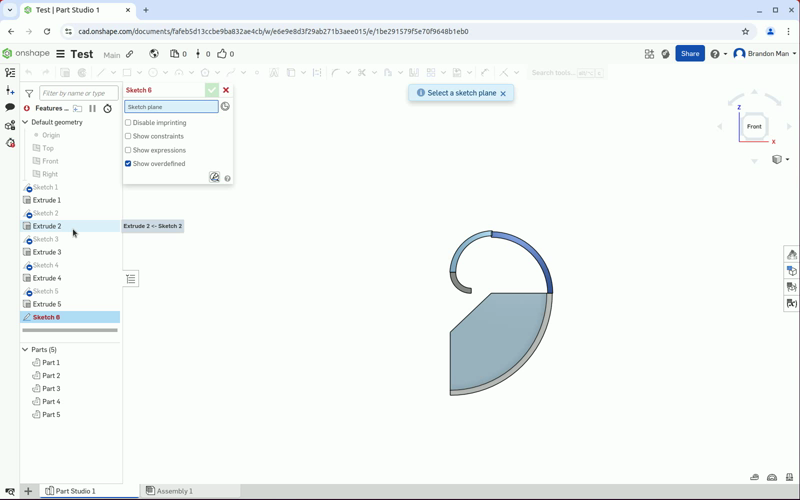
mouse_move(73, 163)
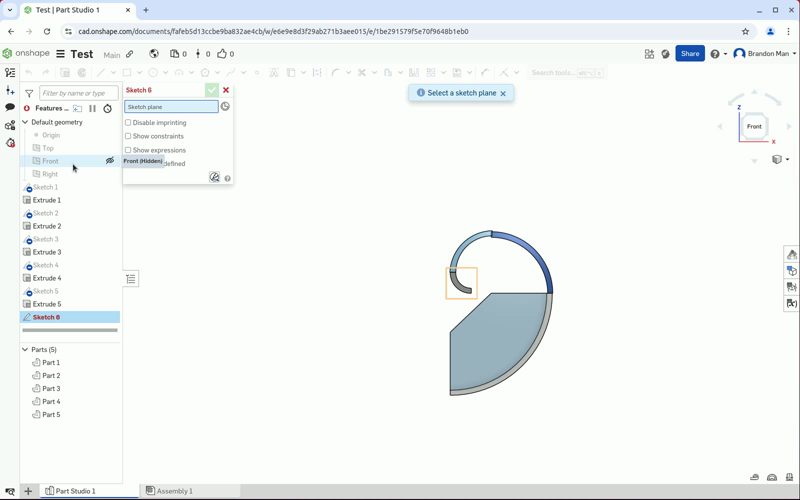
click(73, 163)
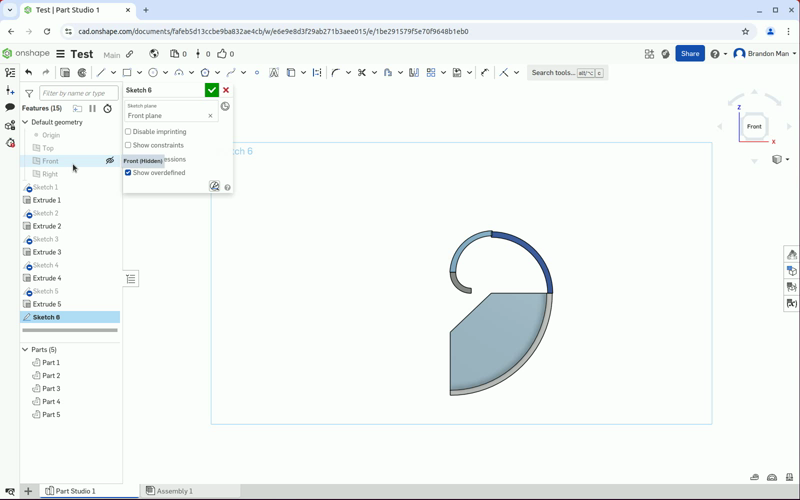
mouse_move(73, 352)
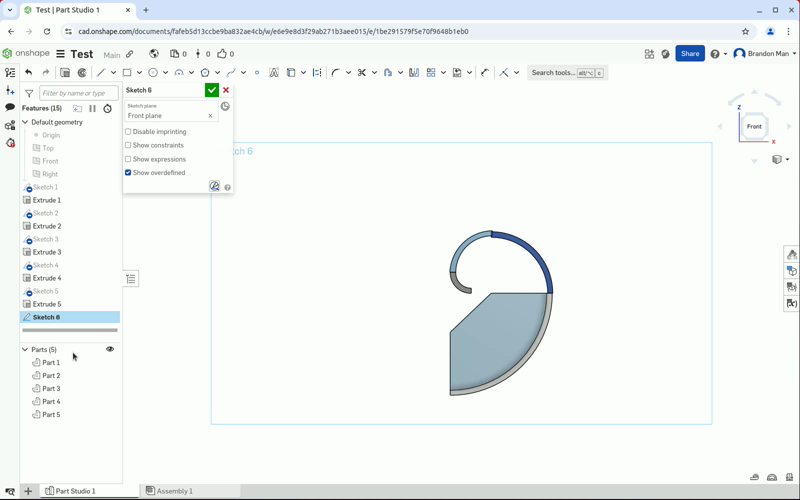
key(y)
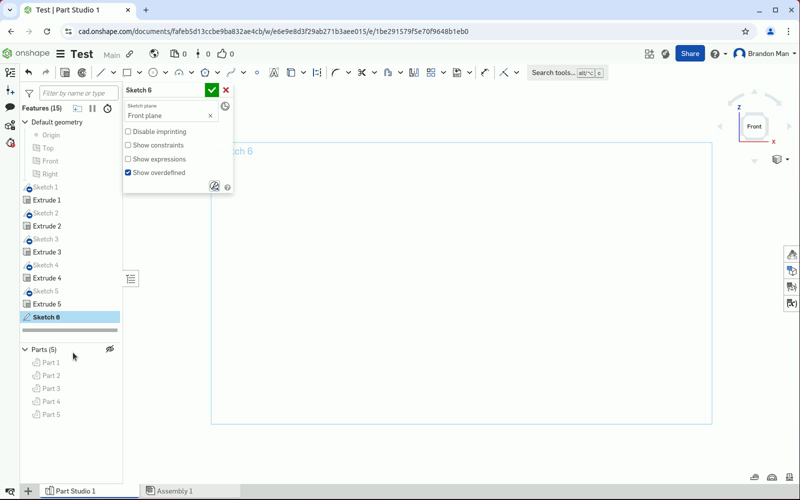
key(l)
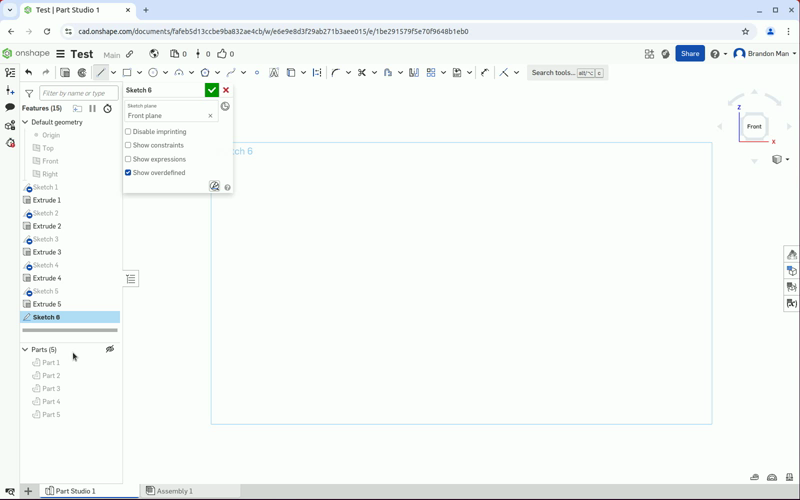
key_down(shift)
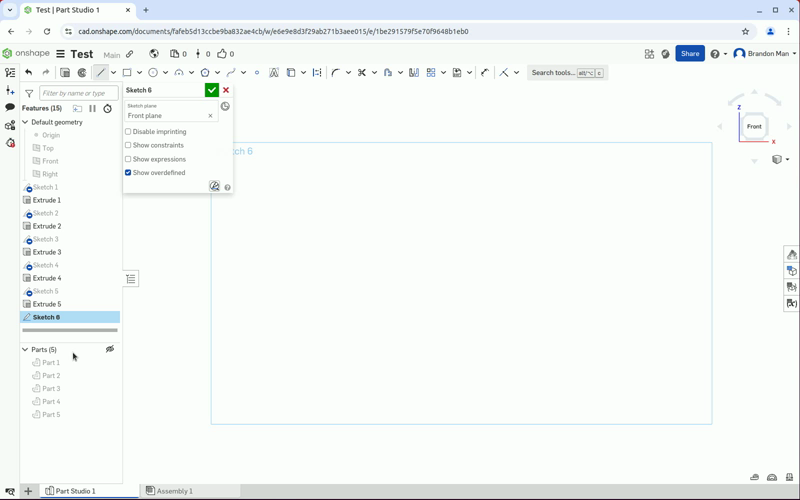
mouse_move(491, 293)
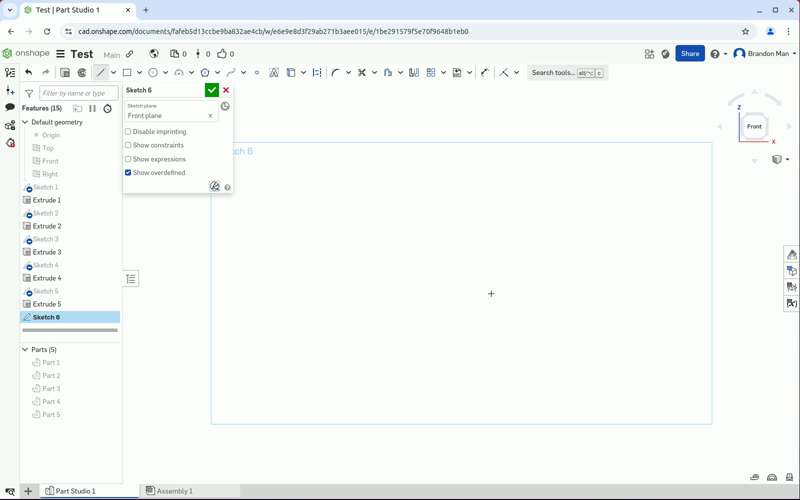
click(491, 293)
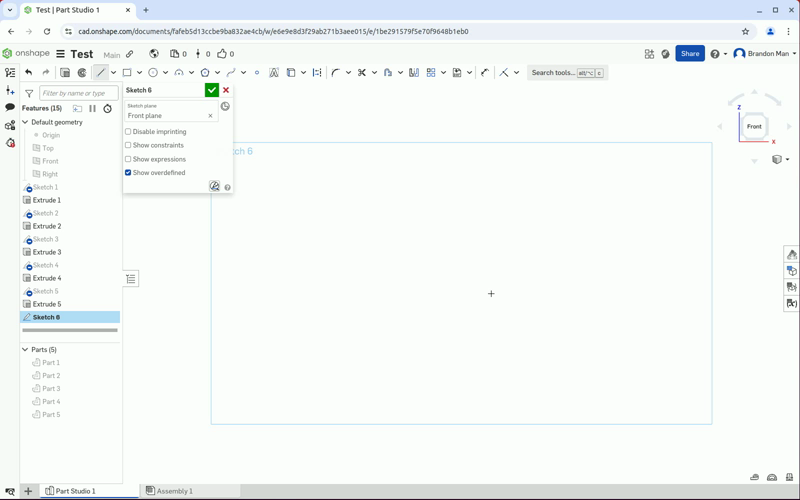
key_up(shift)
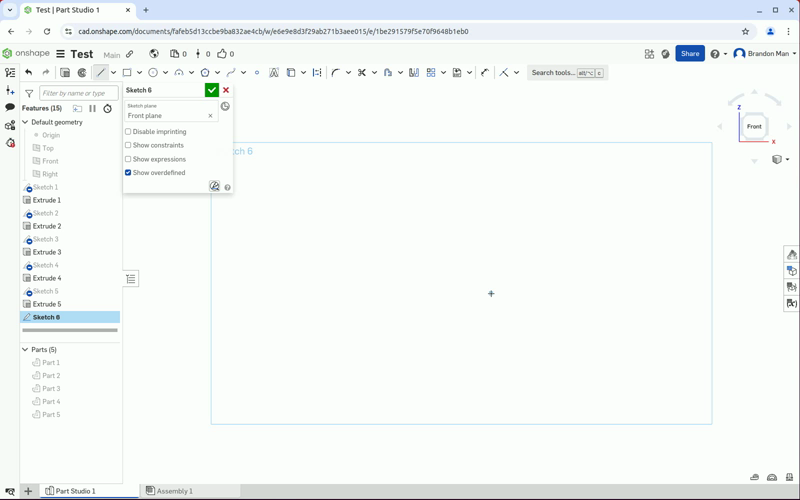
key_down(shift)
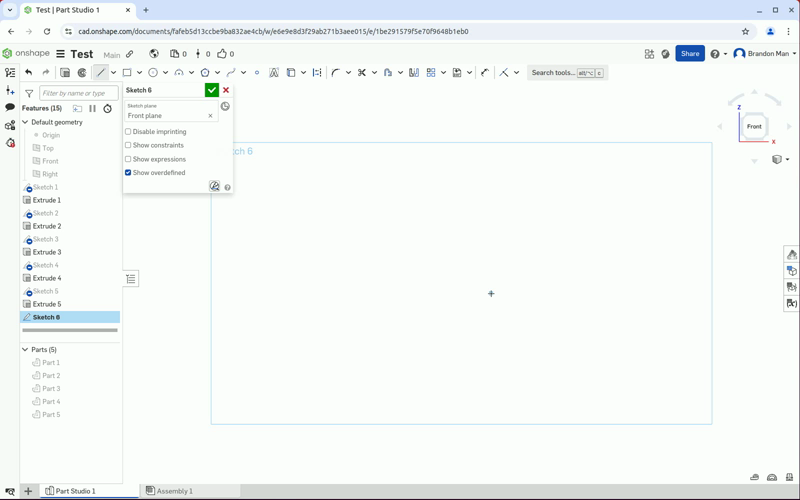
mouse_move(521, 293)
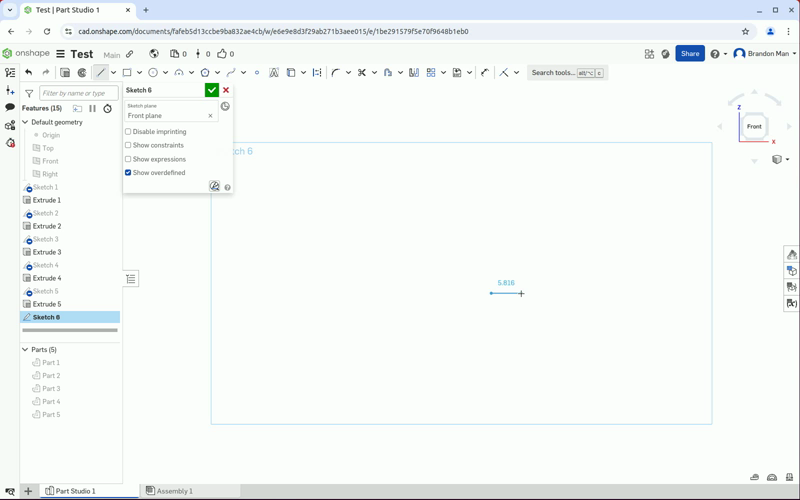
mouse_move(548, 293)
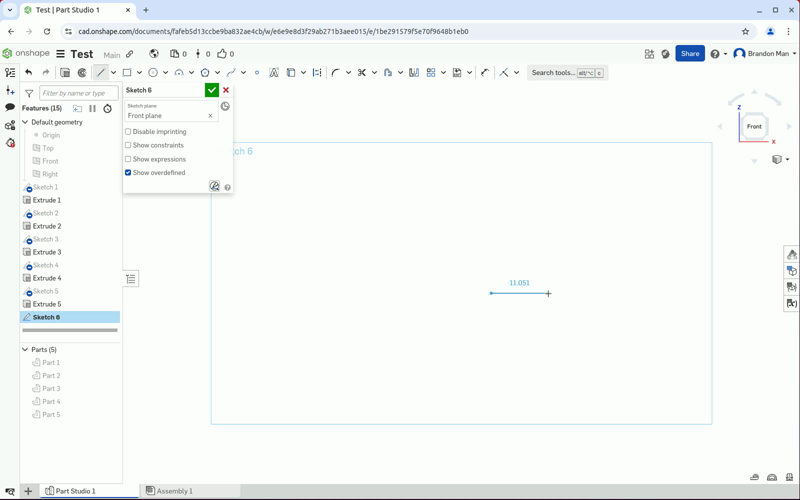
click(548, 293)
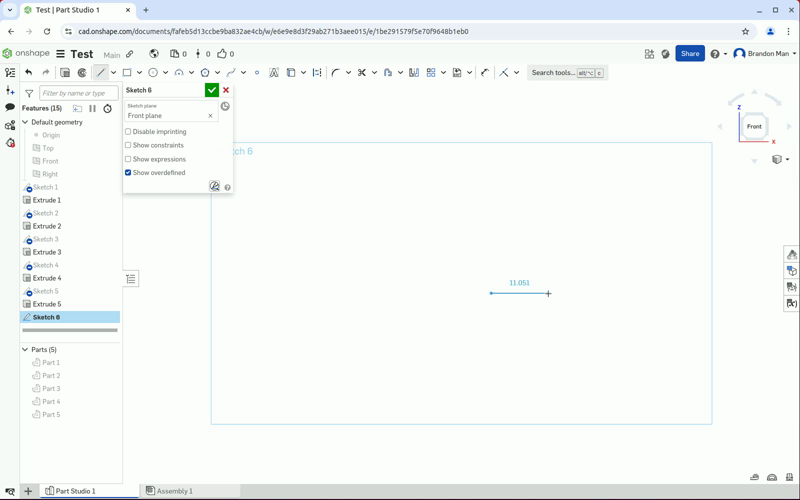
key_up(shift)
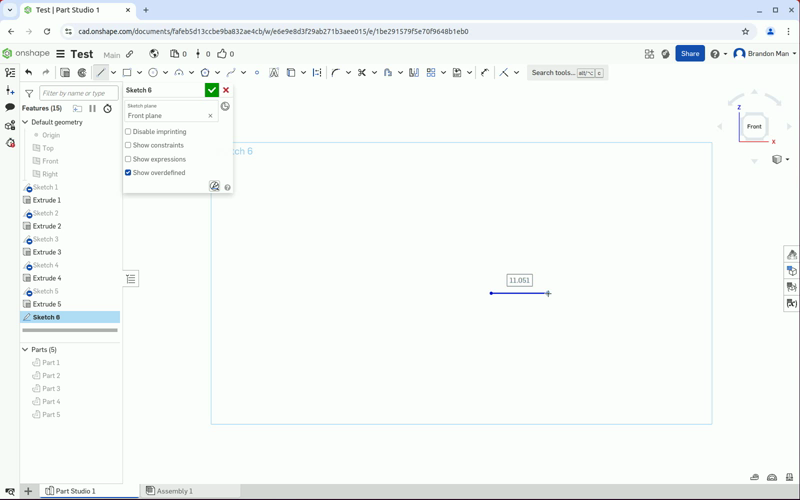
key(esc)
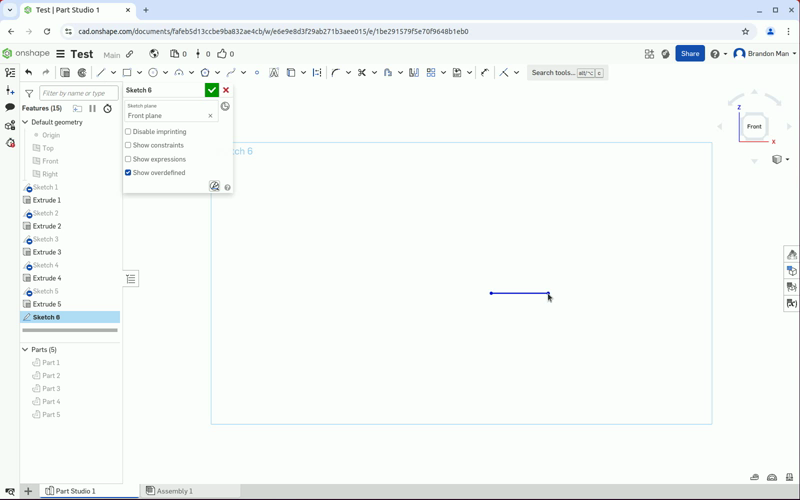
key(a)
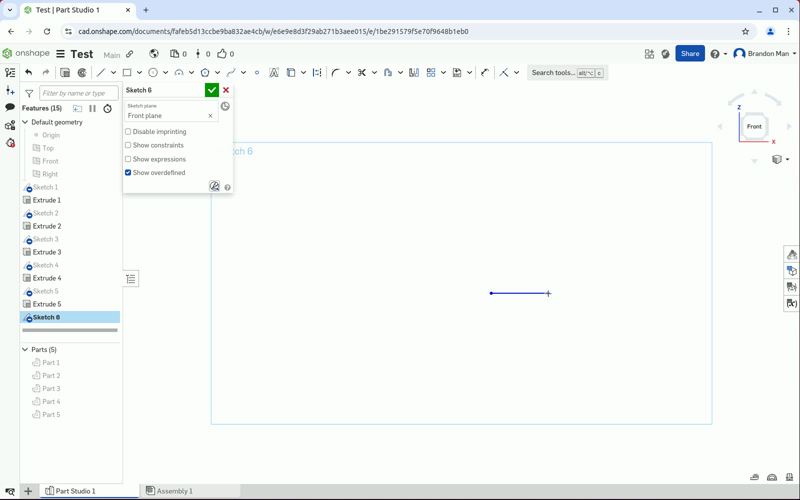
mouse_move(548, 293)
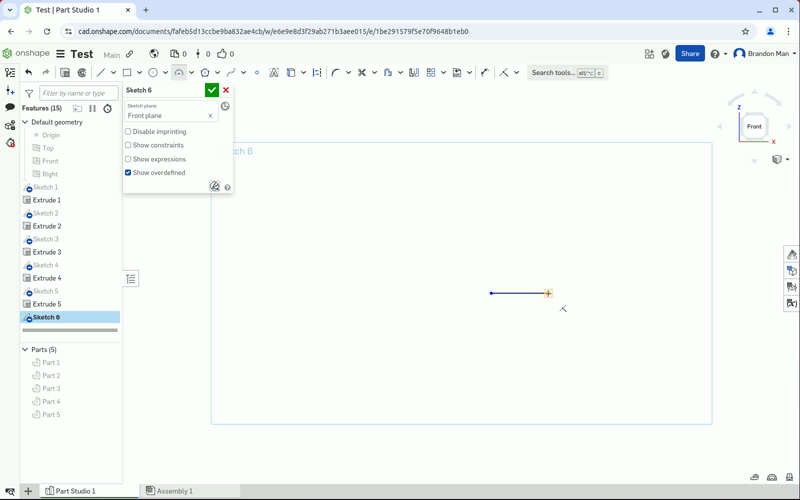
click(548, 293)
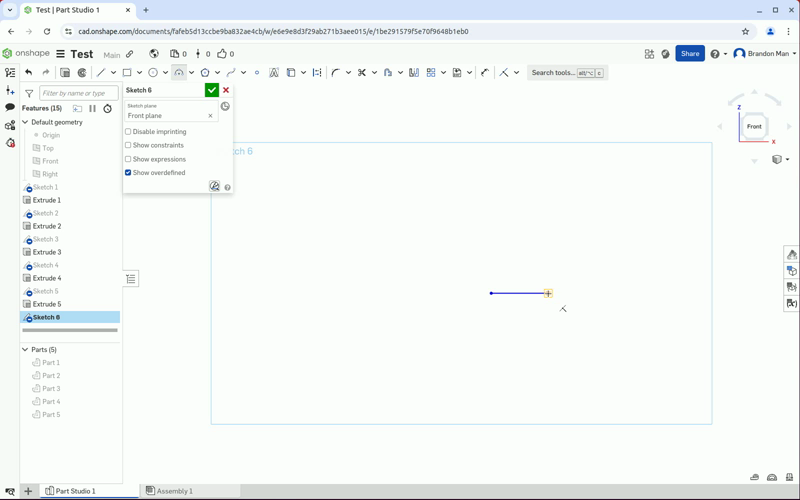
key_down(shift)
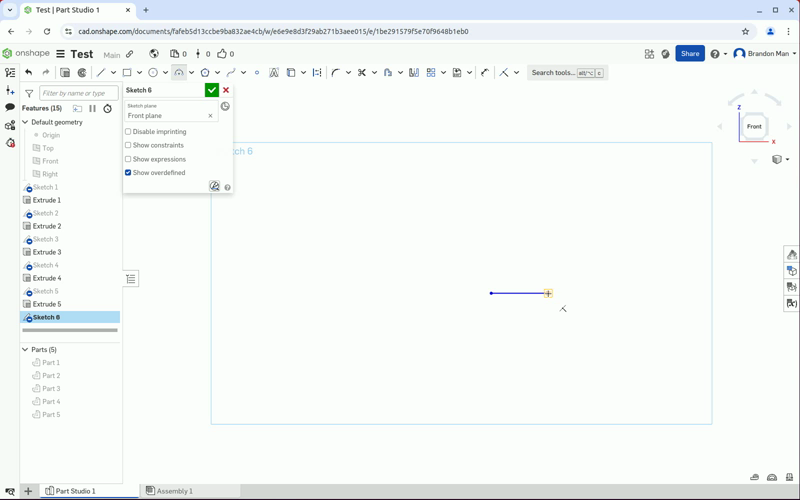
mouse_move(491, 236)
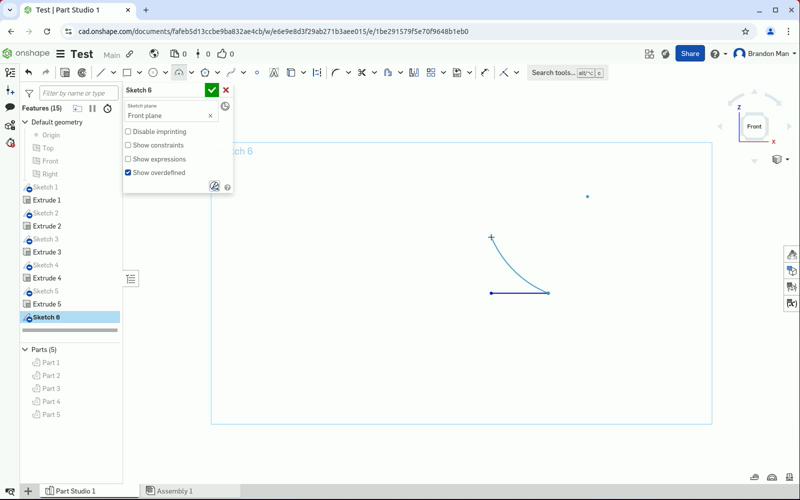
click(491, 236)
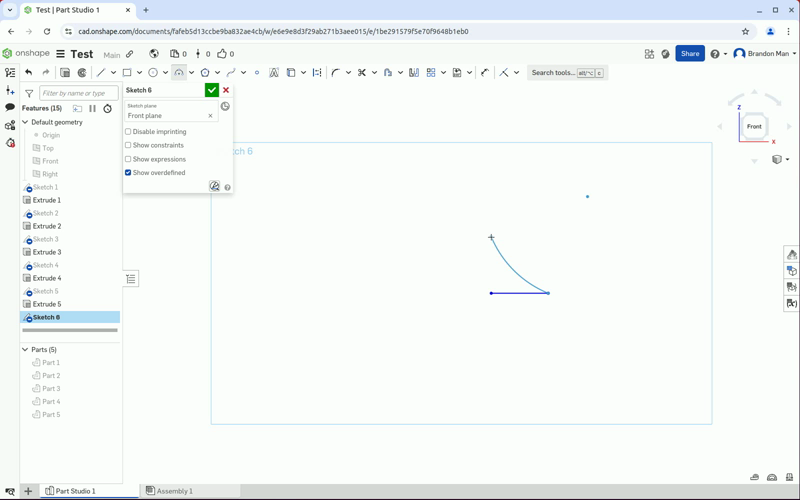
mouse_move(531, 253)
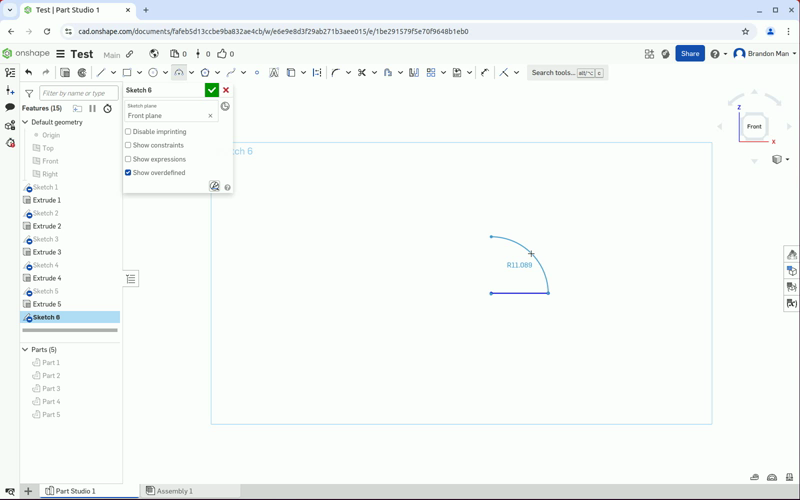
click(531, 253)
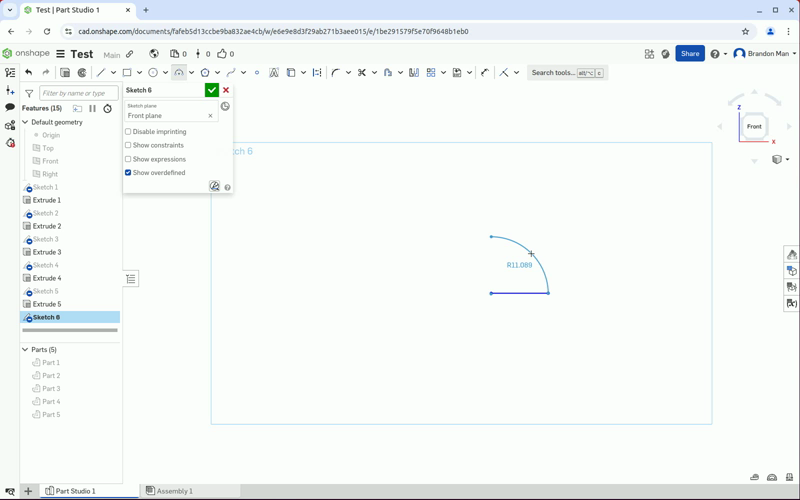
key_up(shift)
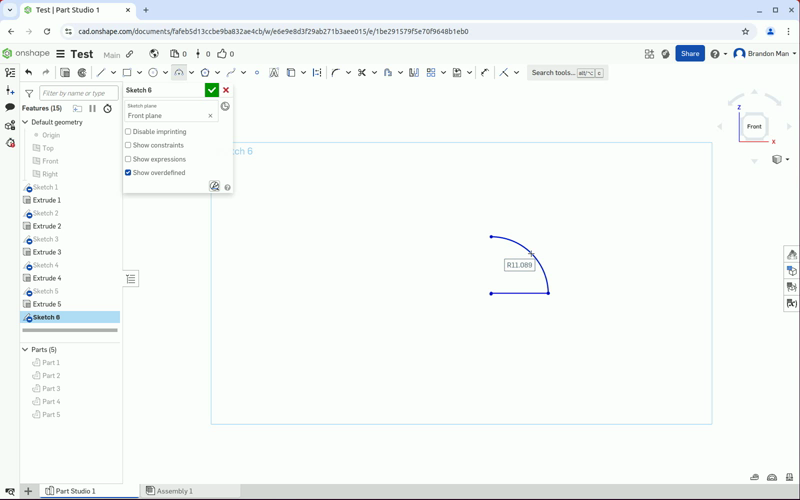
key(esc)
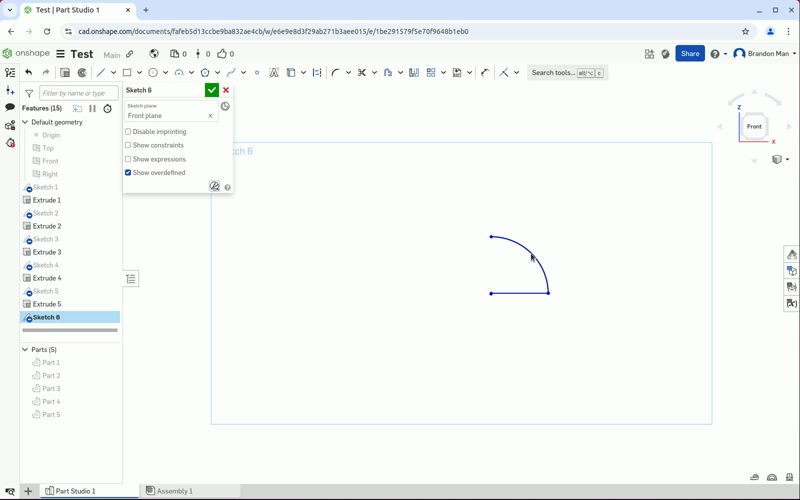
key(l)
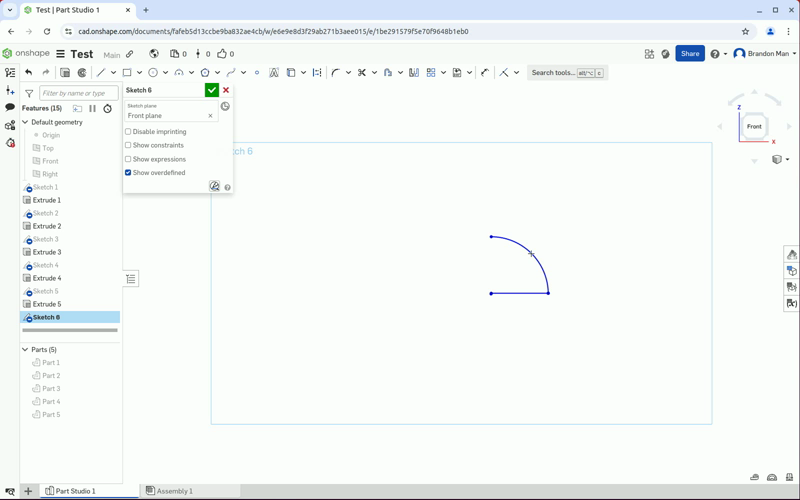
mouse_move(491, 236)
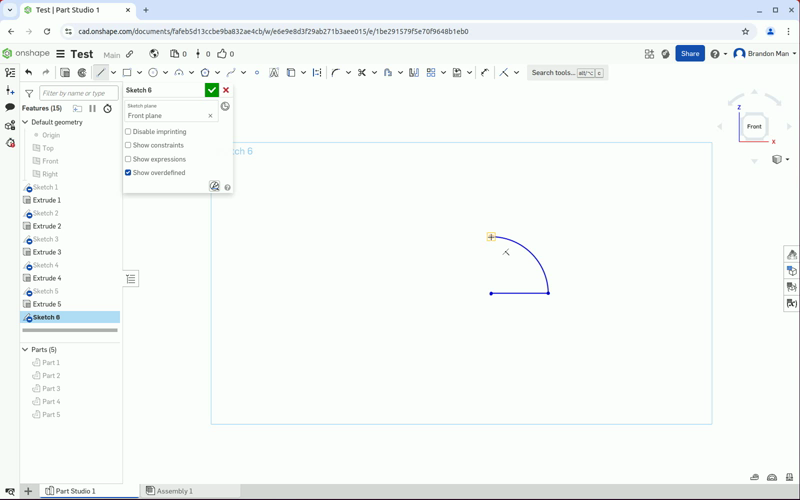
click(491, 236)
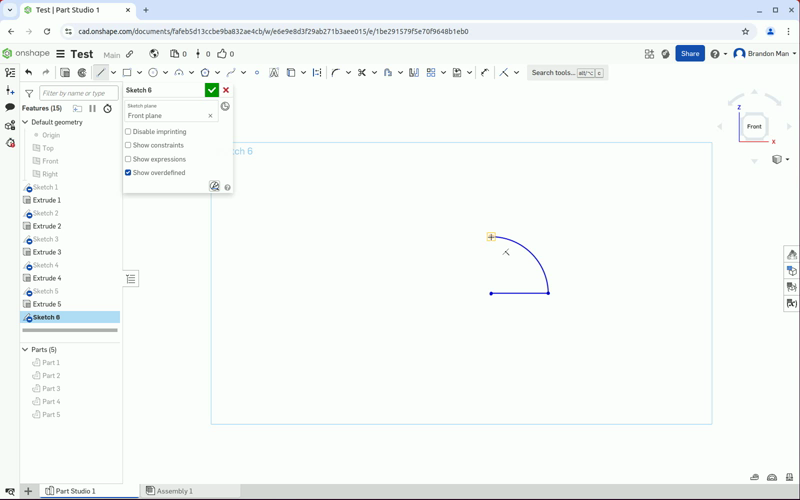
key_down(shift)
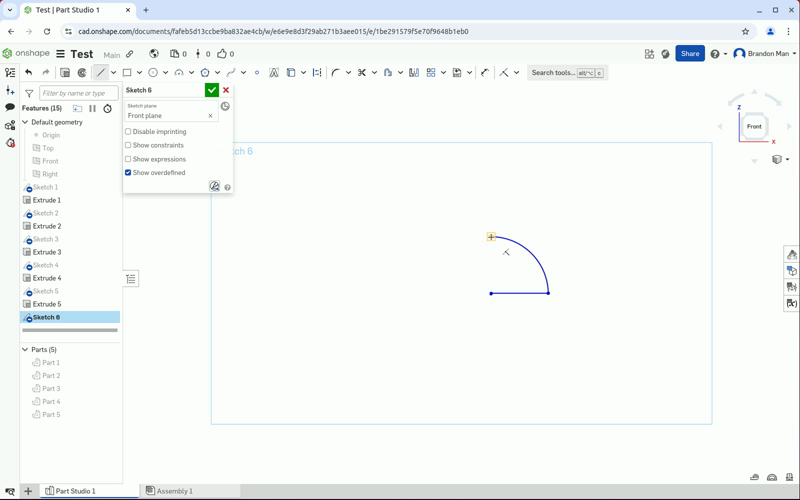
mouse_move(521, 236)
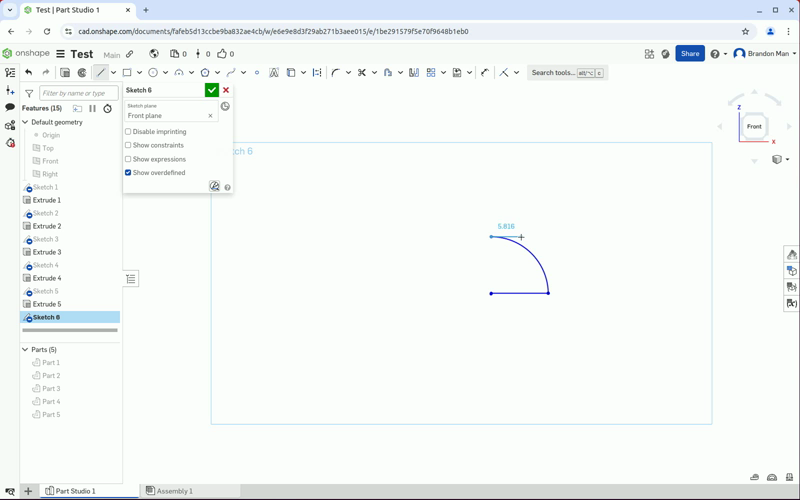
mouse_move(491, 272)
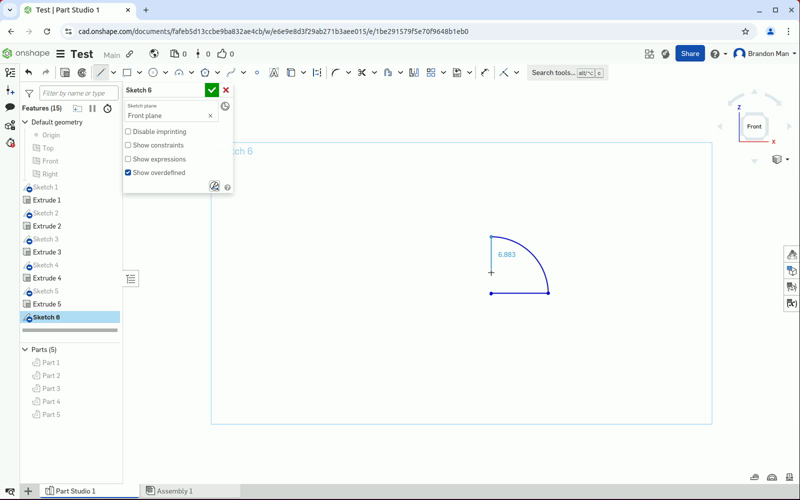
click(491, 272)
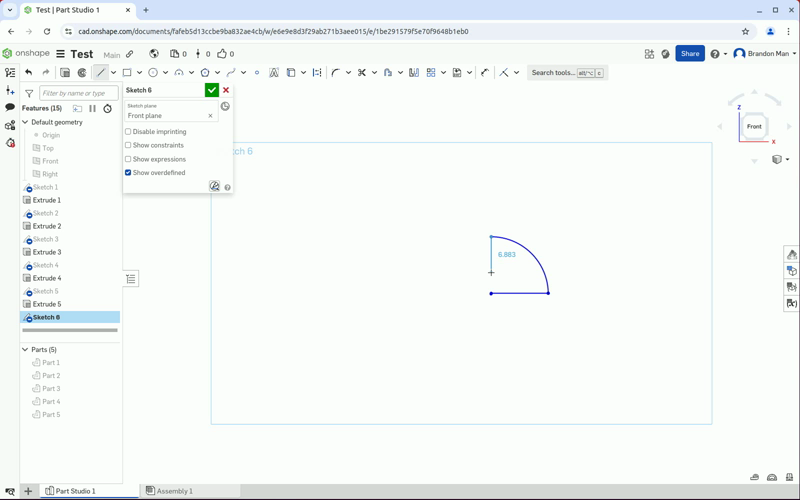
key_up(shift)
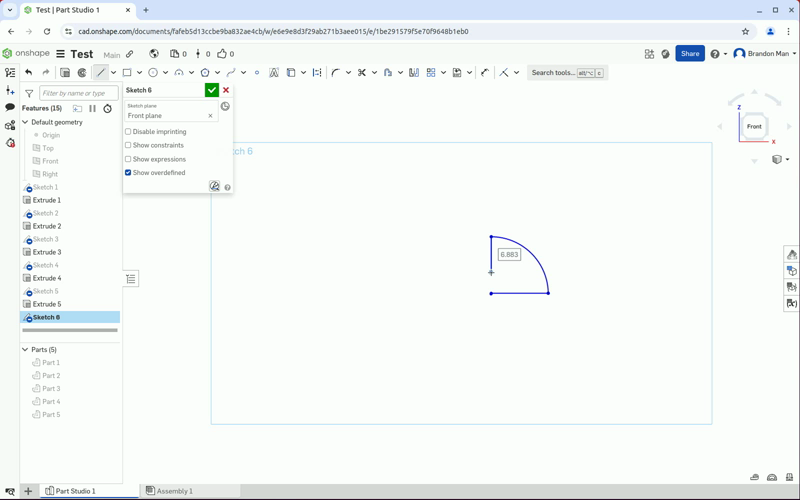
mouse_move(521, 272)
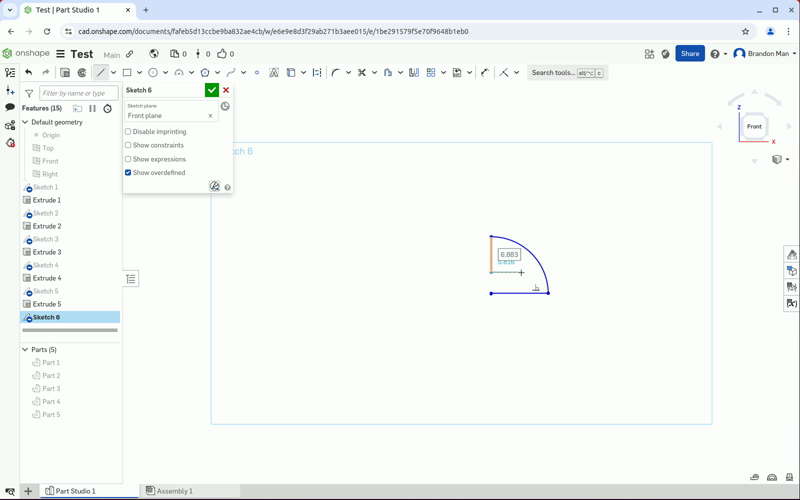
key_down(shift)
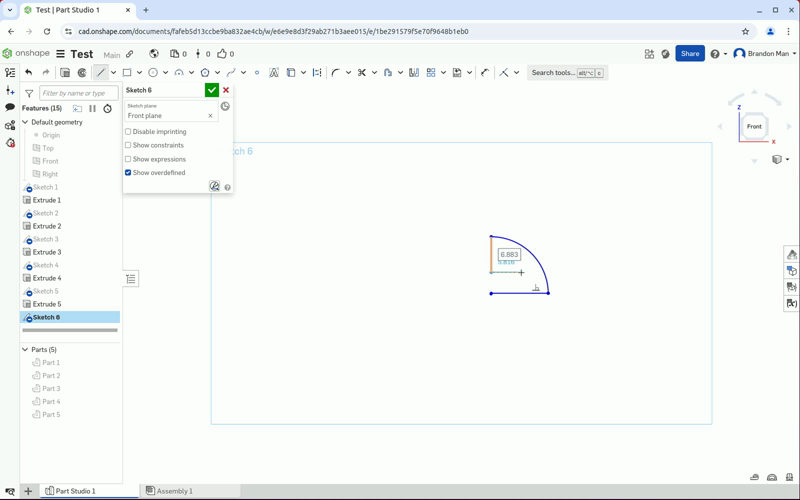
mouse_move(491, 293)
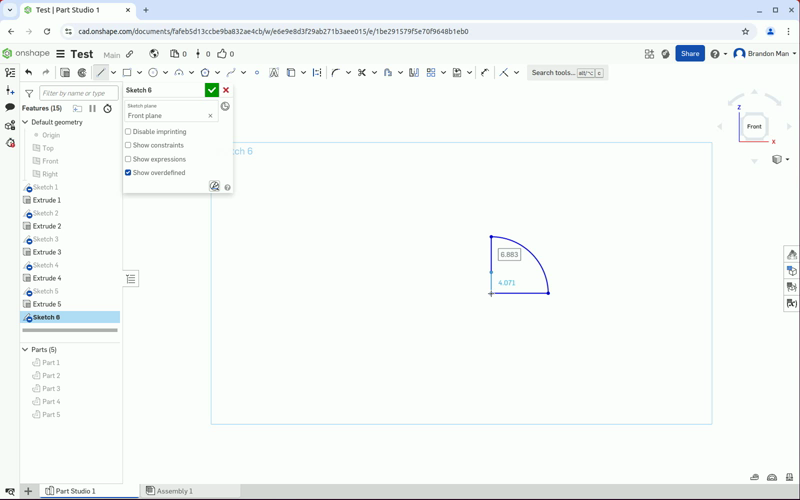
key_up(shift)
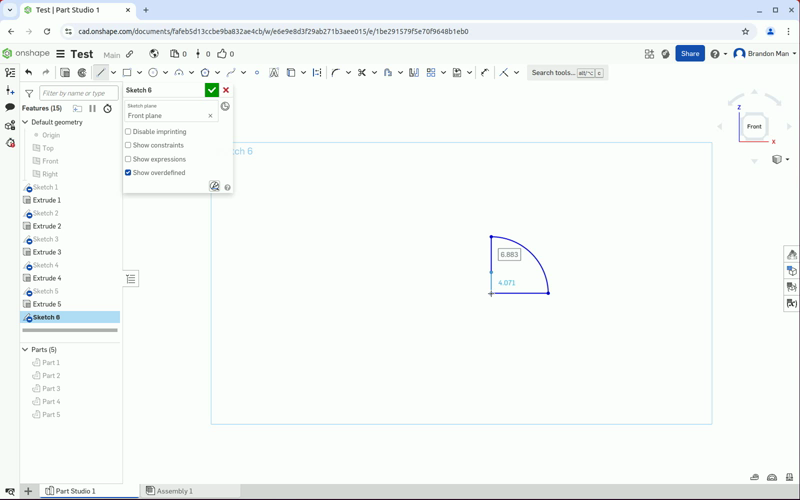
click(491, 293)
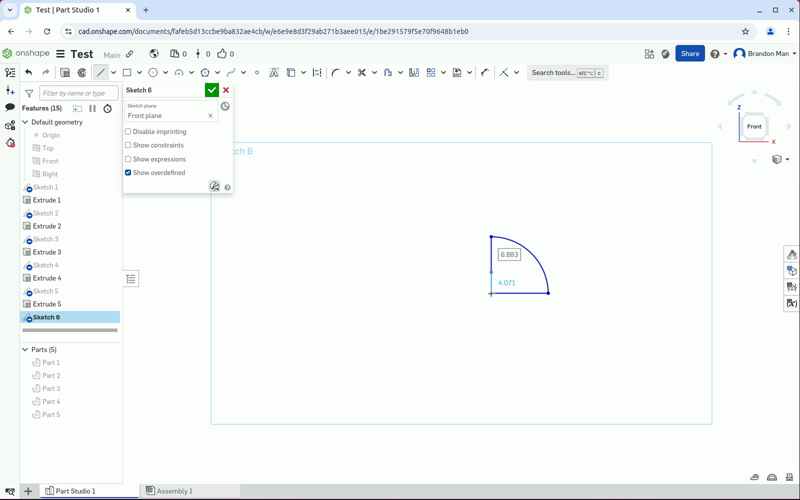
key(esc)
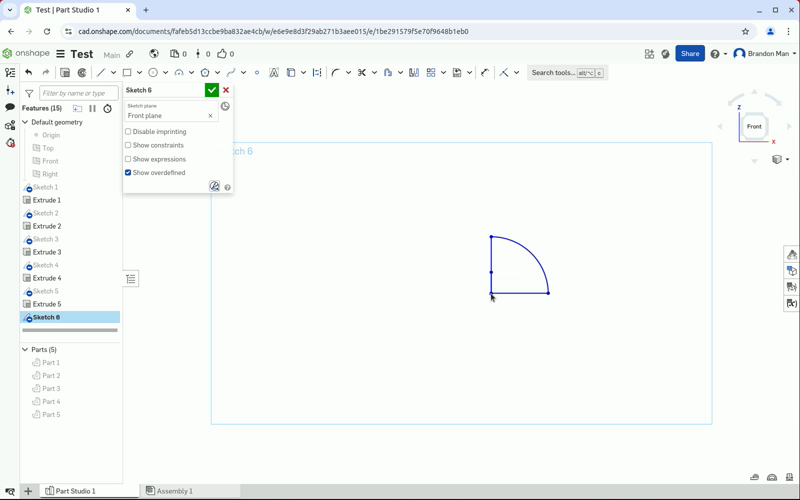
mouse_move(525, 273)
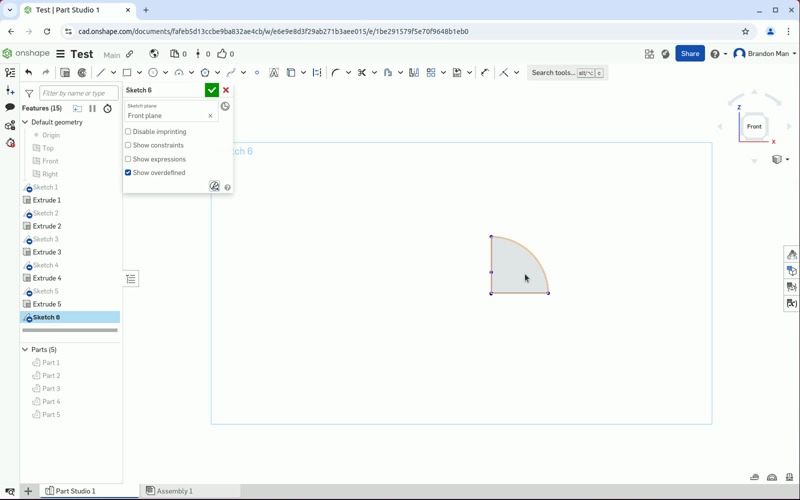
scroll(6)
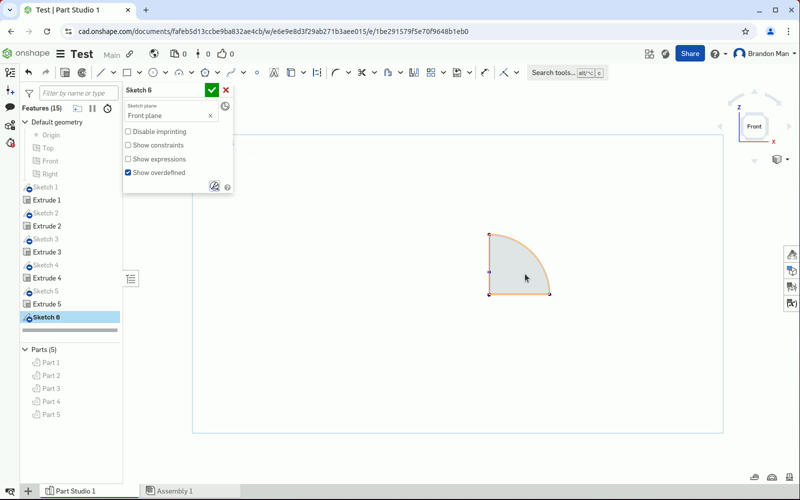
scroll(6)
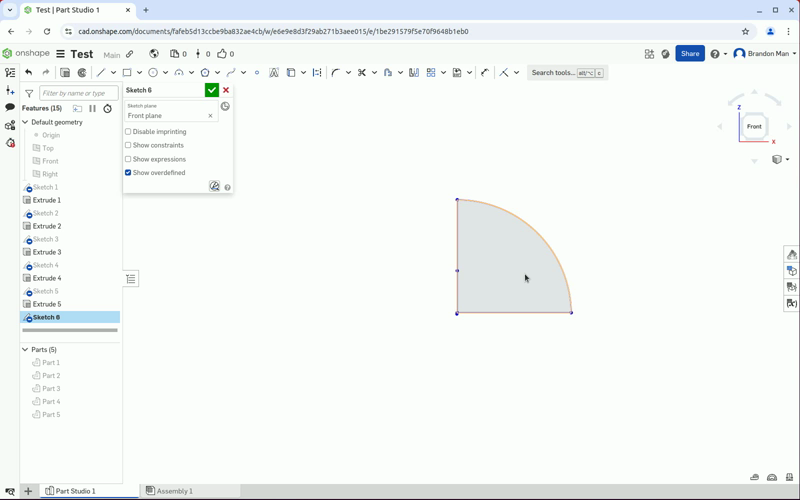
scroll(6)
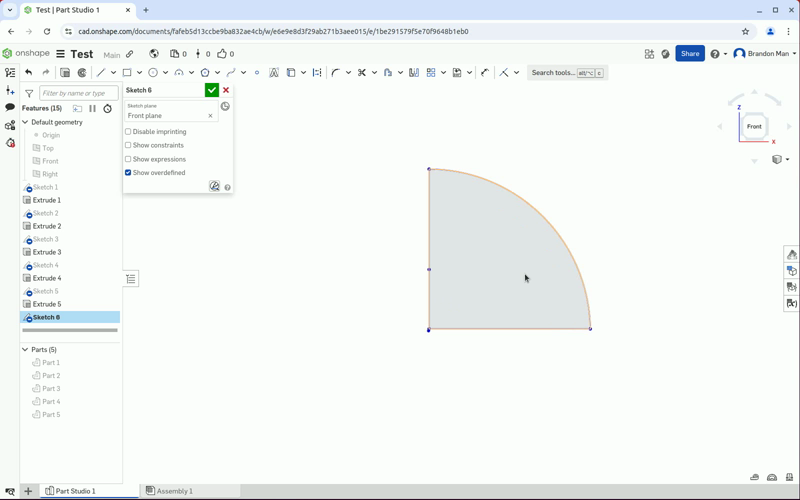
scroll(6)
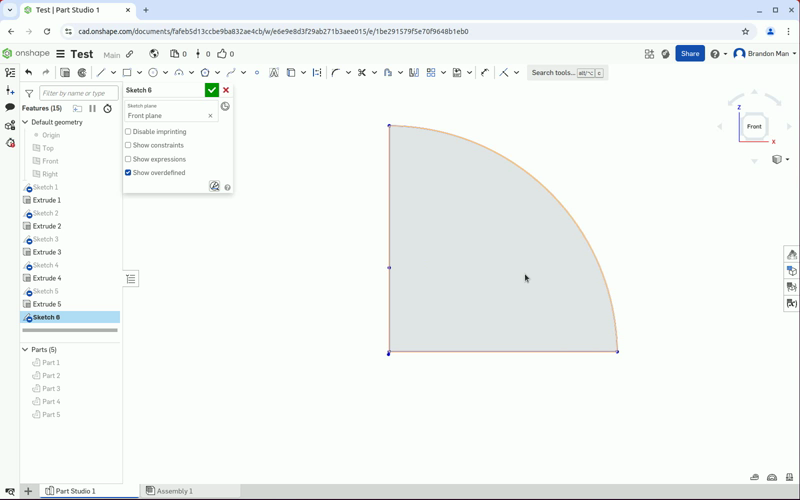
scroll(6)
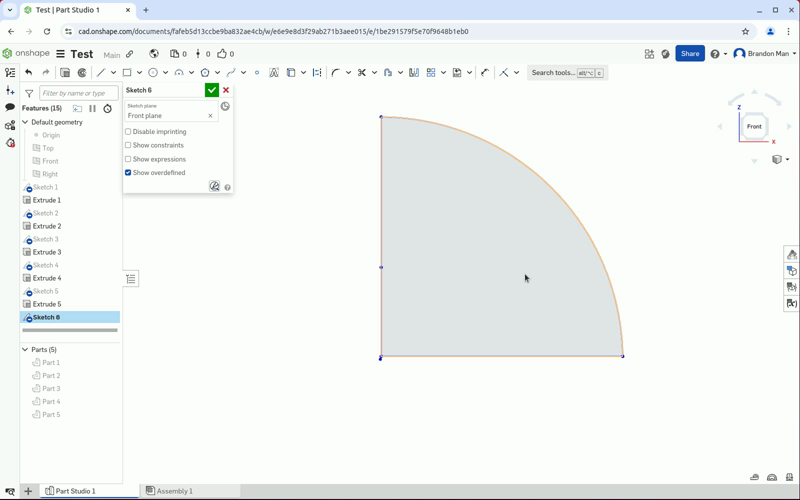
scroll(6)
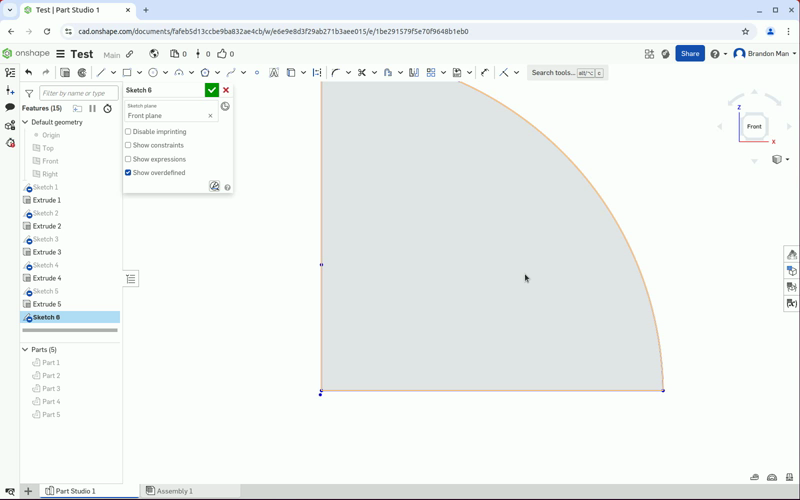
scroll(6)
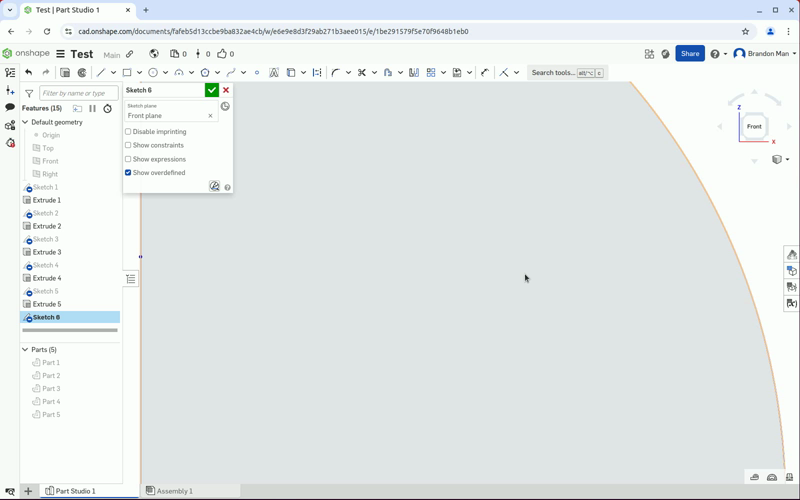
click(525, 273)
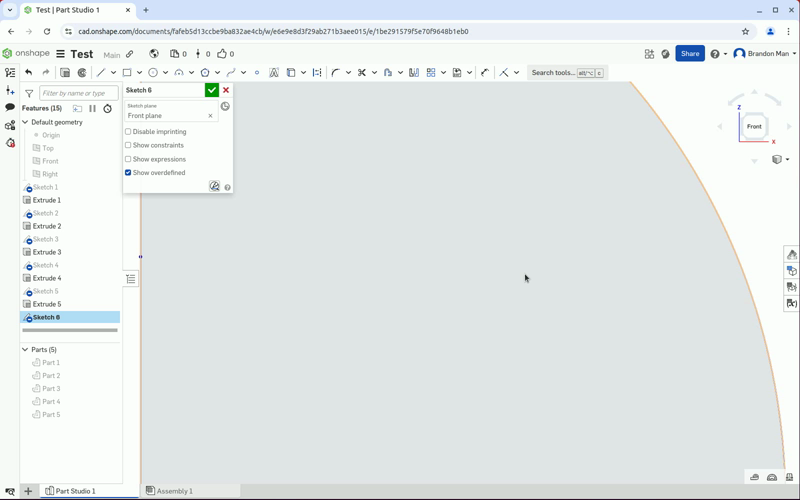
scroll(-6)
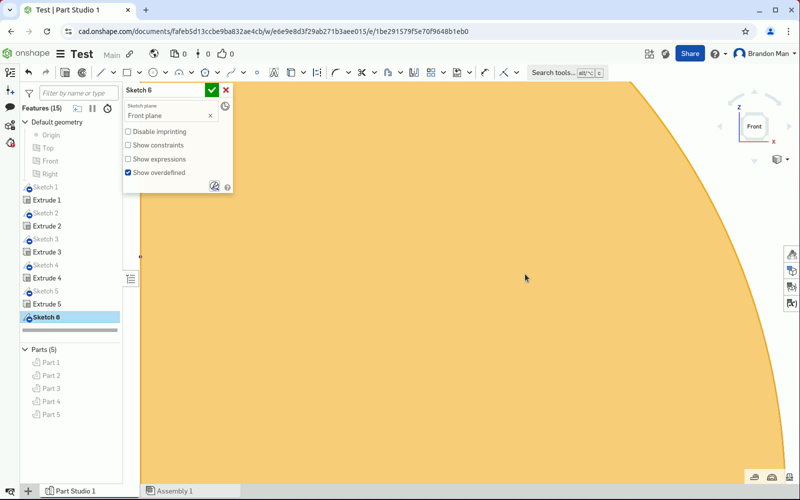
scroll(-6)
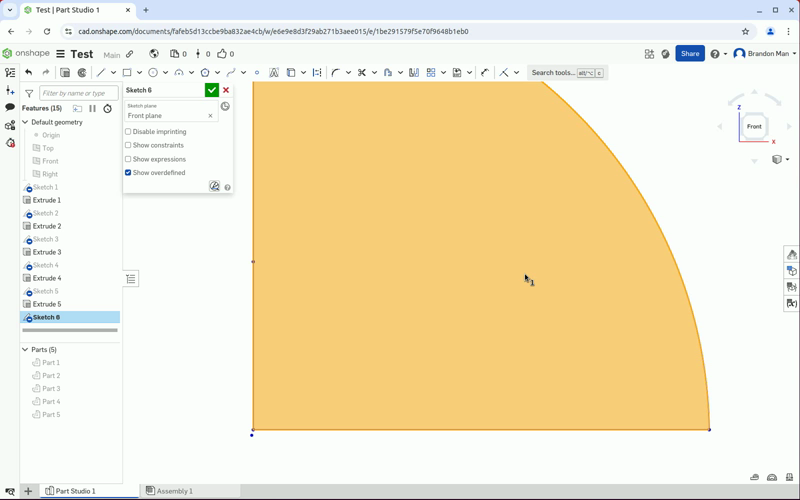
scroll(-6)
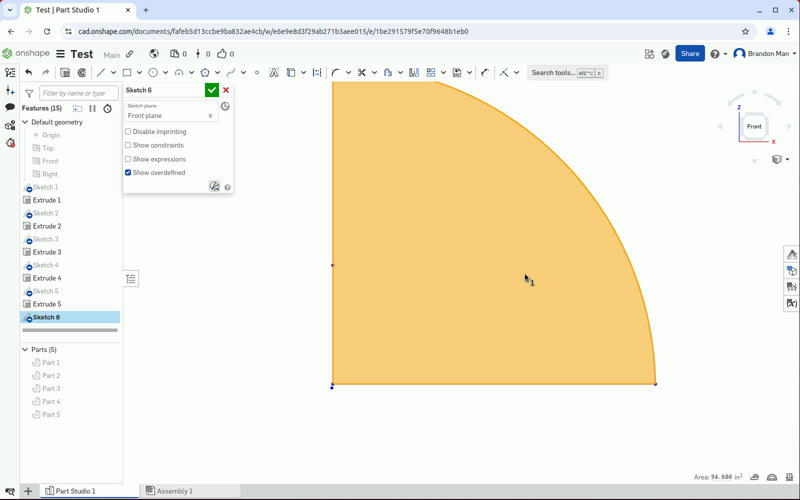
scroll(-6)
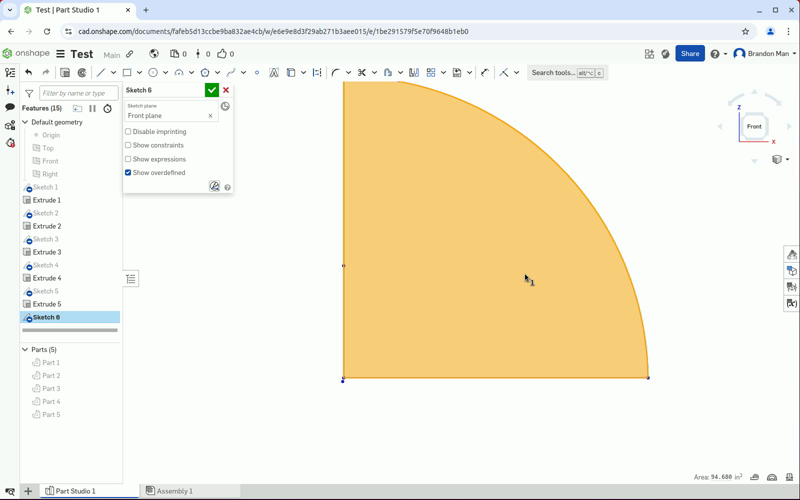
scroll(-6)
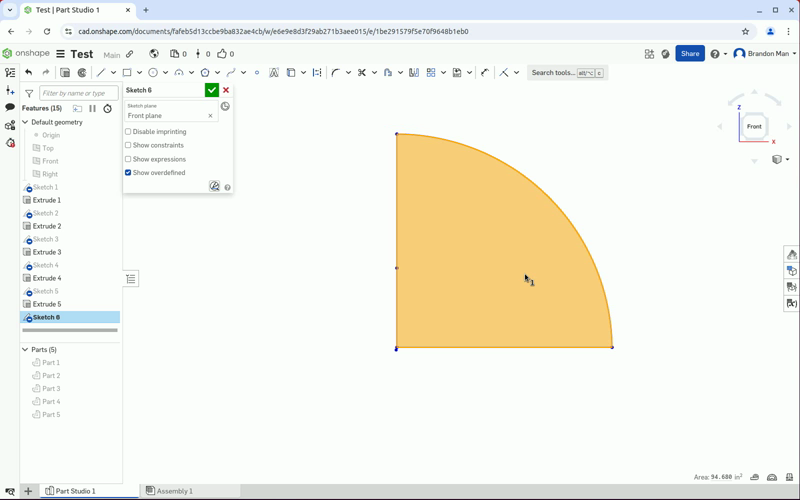
scroll(-6)
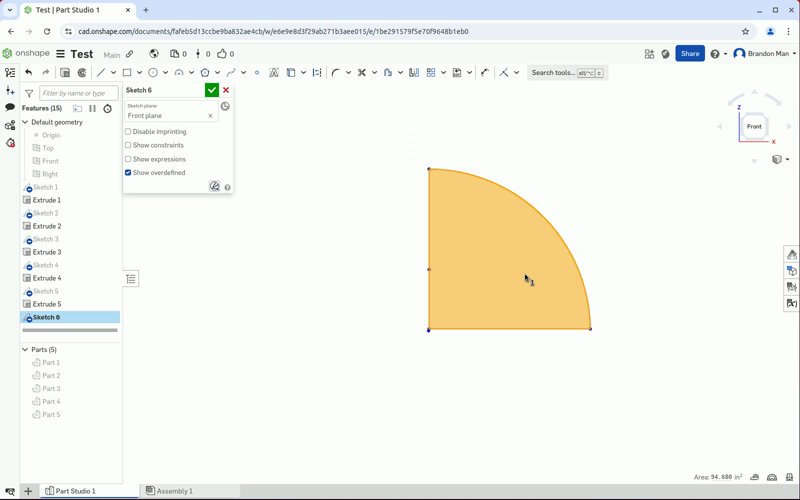
scroll(-6)
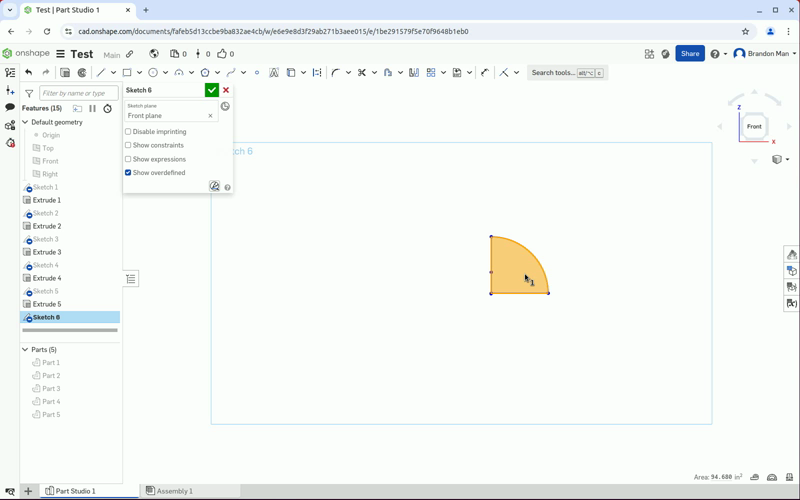
mouse_move(73, 352)
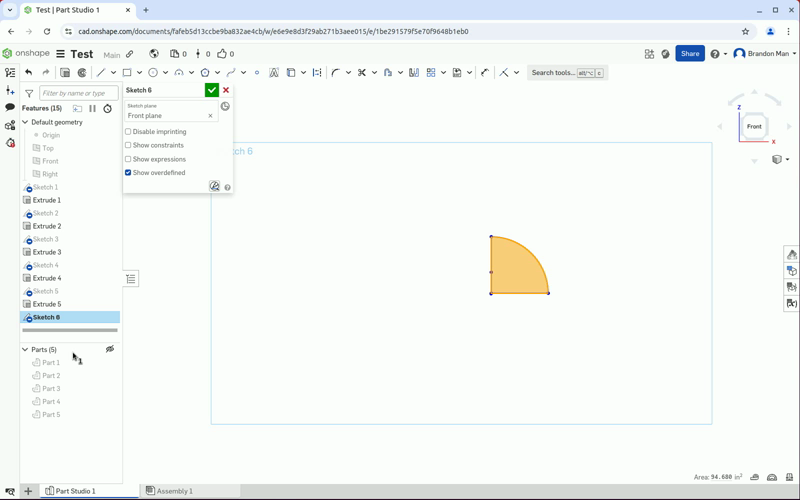
key(shift+y)
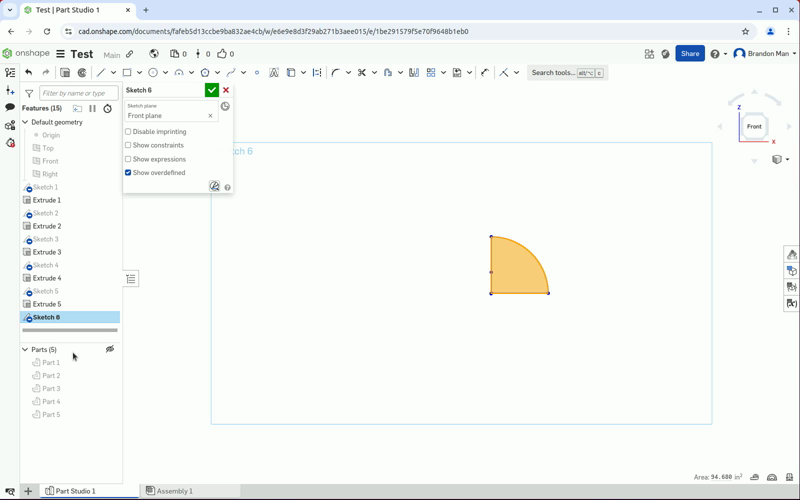
key(shift+e)
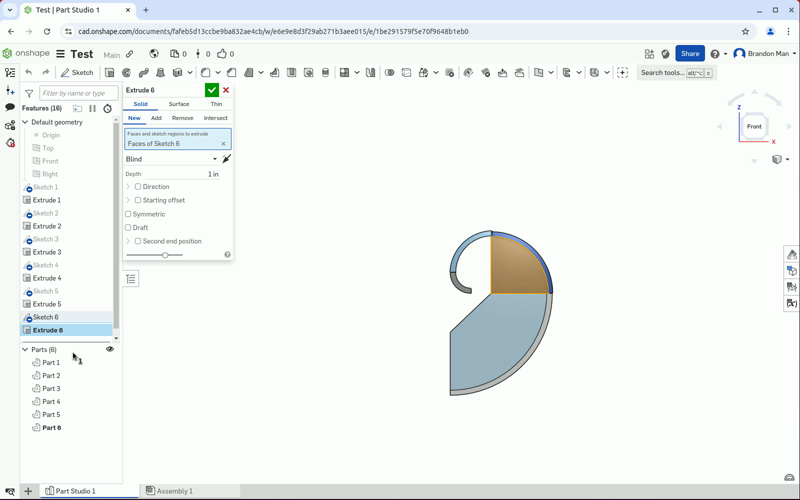
mouse_move(143, 106)
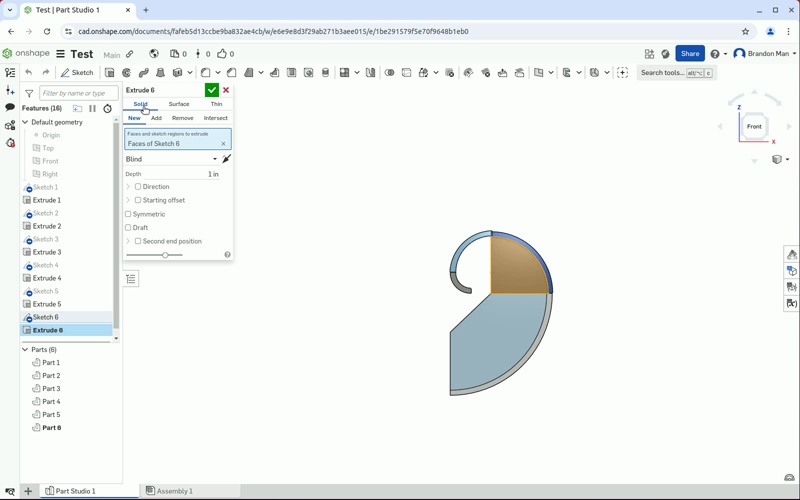
click(143, 106)
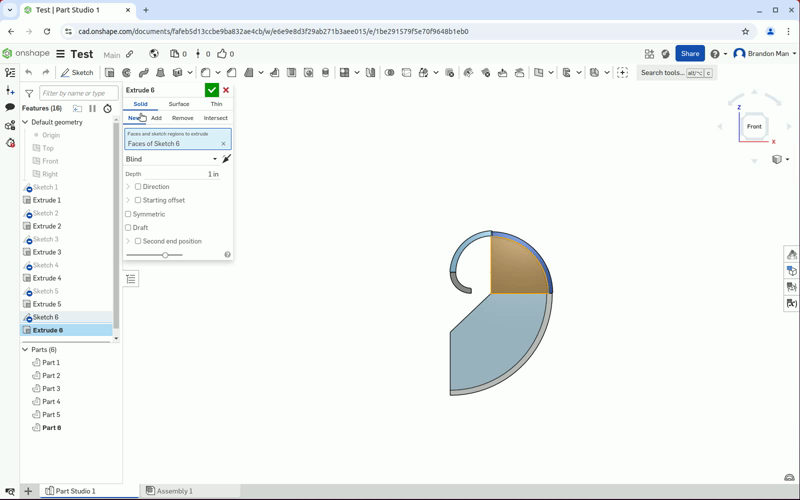
mouse_move(137, 120)
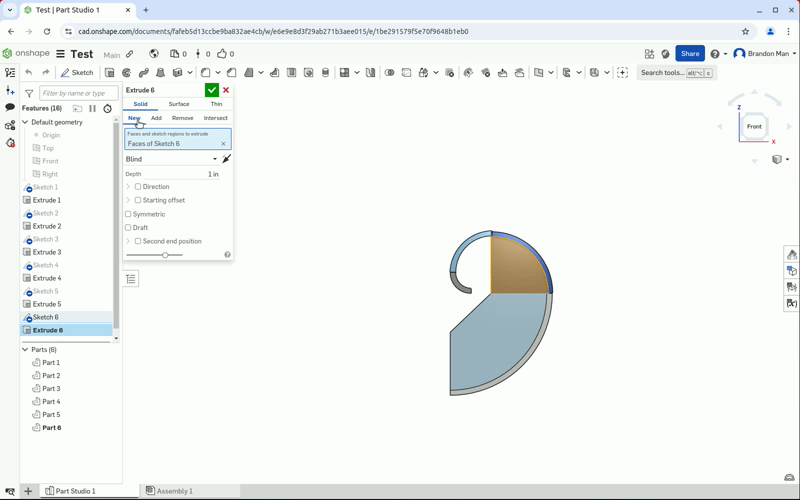
click(137, 120)
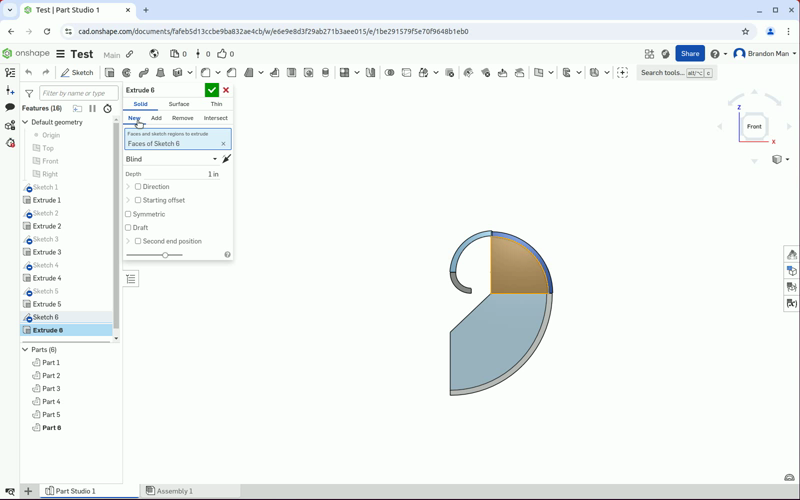
key(tab, 4)
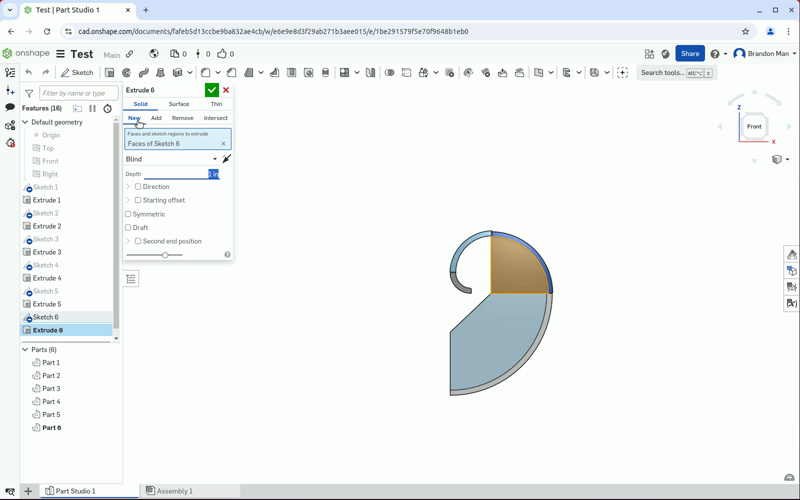
text(0.963)
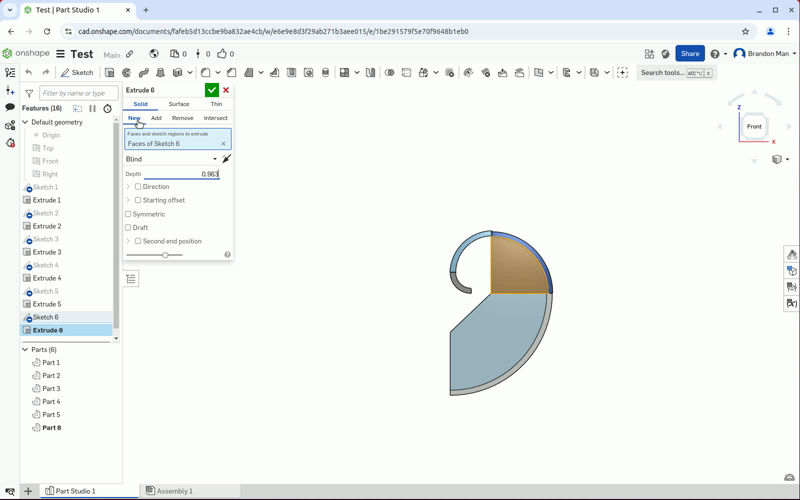
key(enter)
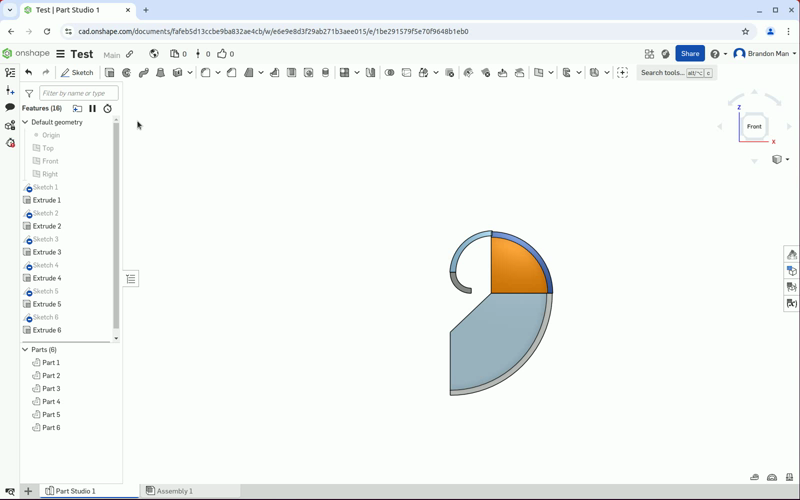
key(shift+h)
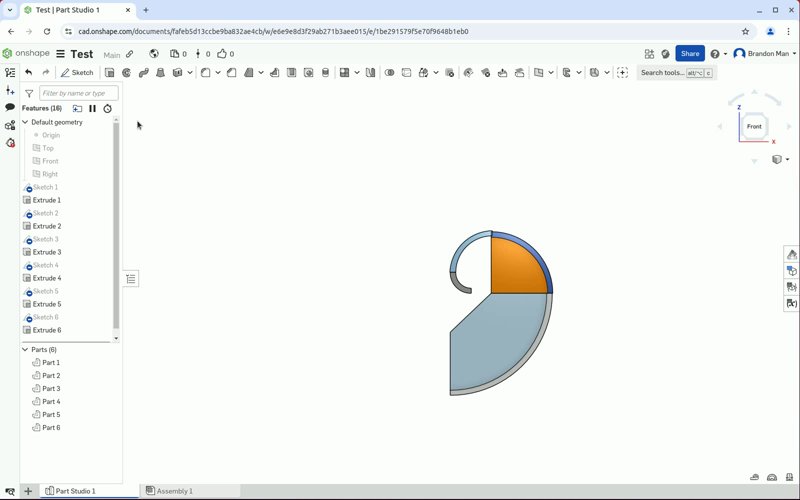
key(shift+h)
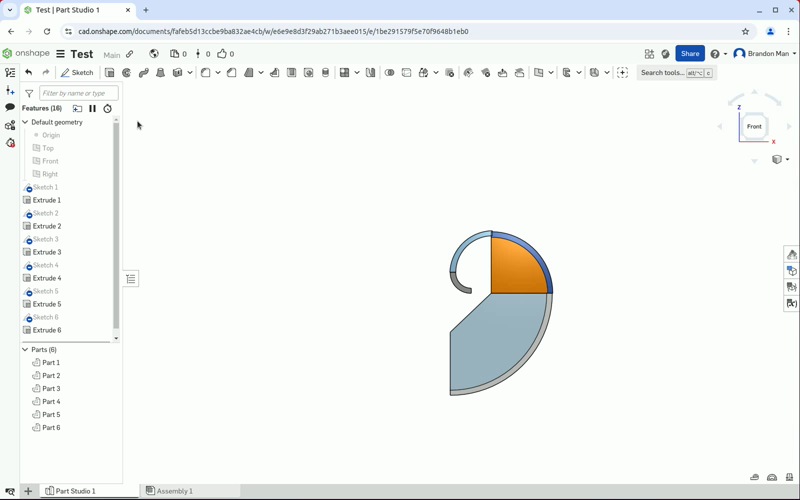
mouse_move(69, 189)
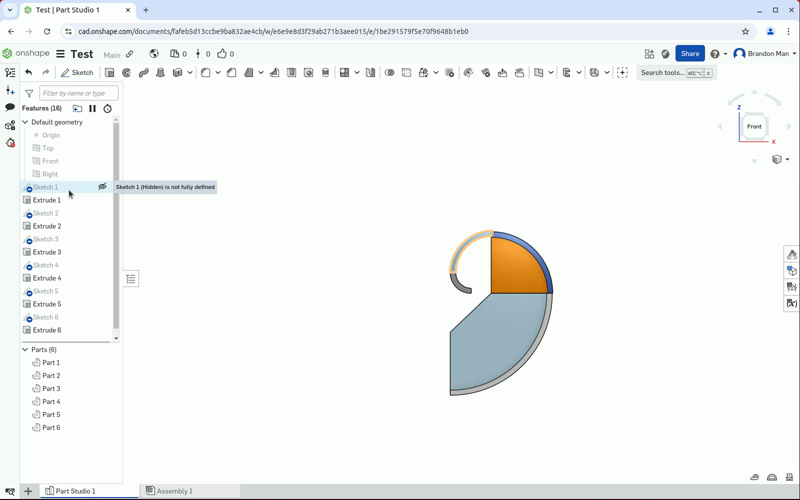
click(69, 189)
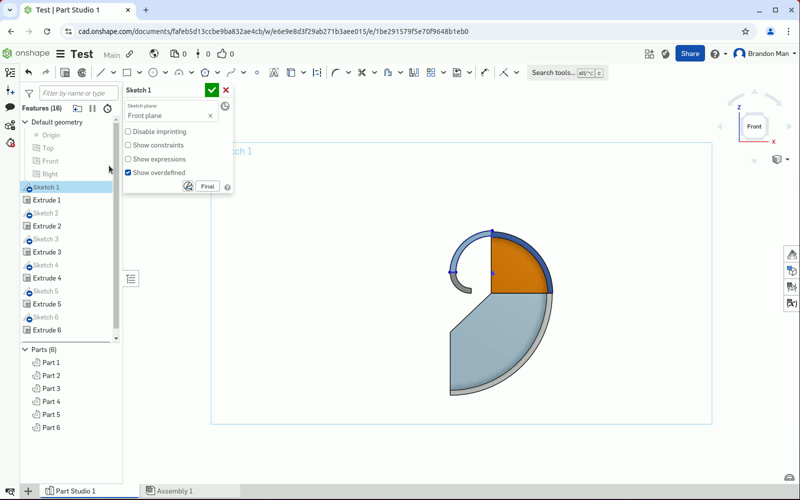
mouse_move(229, 92)
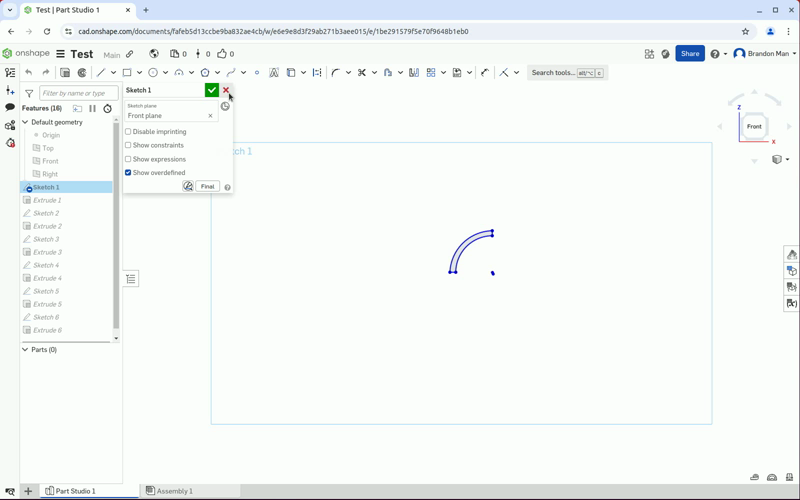
click(229, 92)
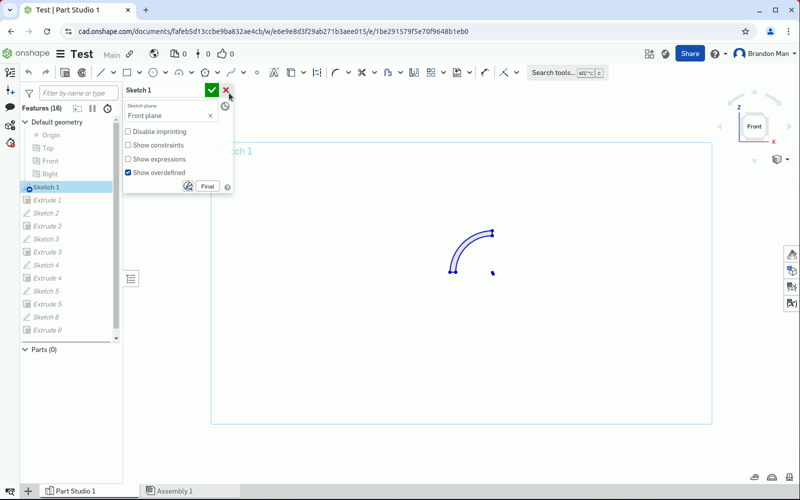
key(shift+s)
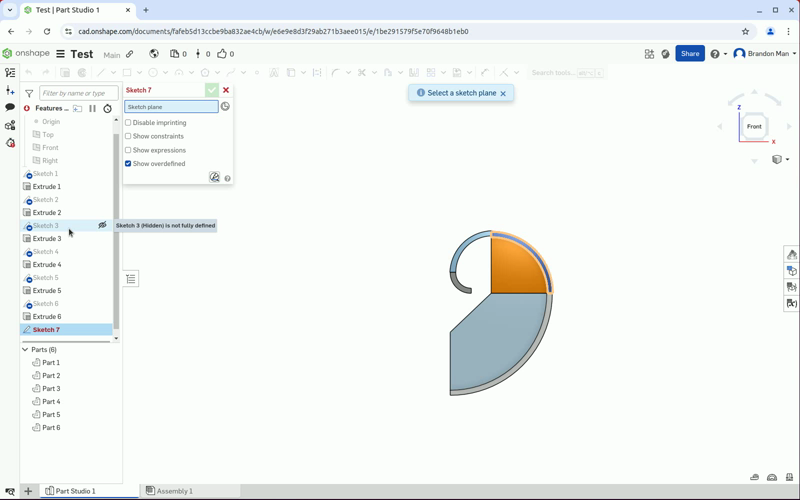
scroll(3)
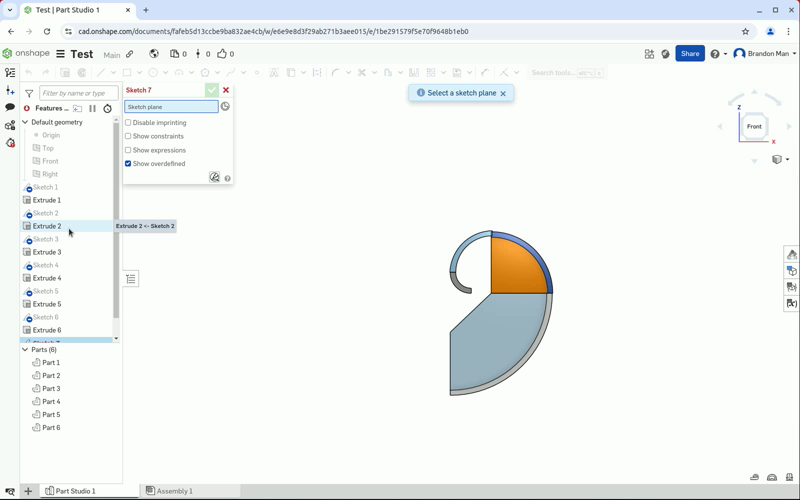
mouse_move(69, 163)
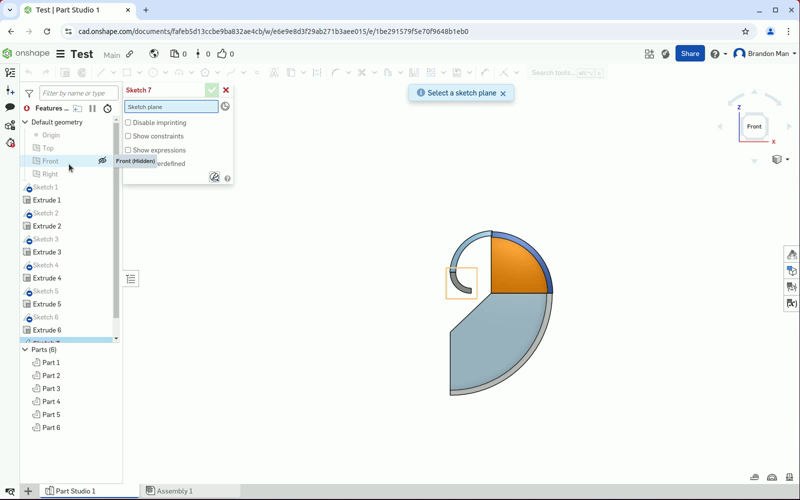
click(69, 163)
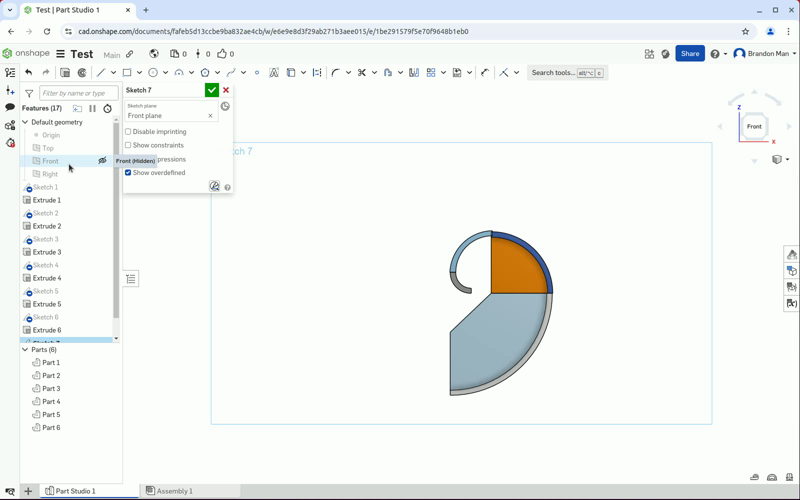
mouse_move(73, 352)
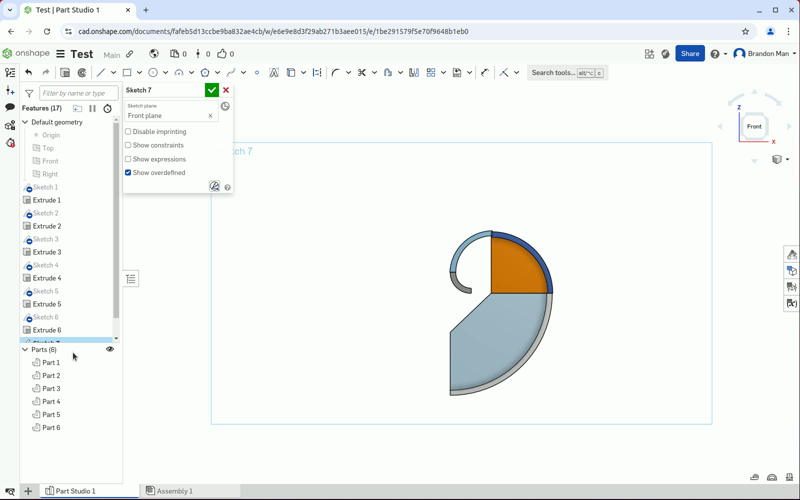
key(y)
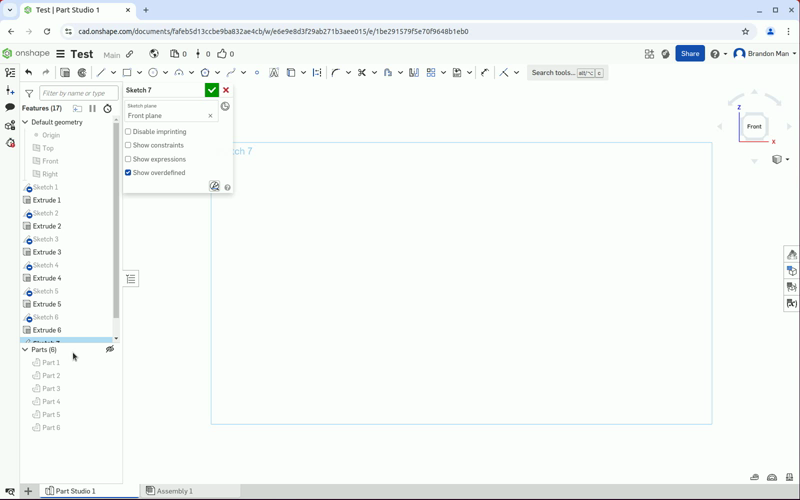
key(l)
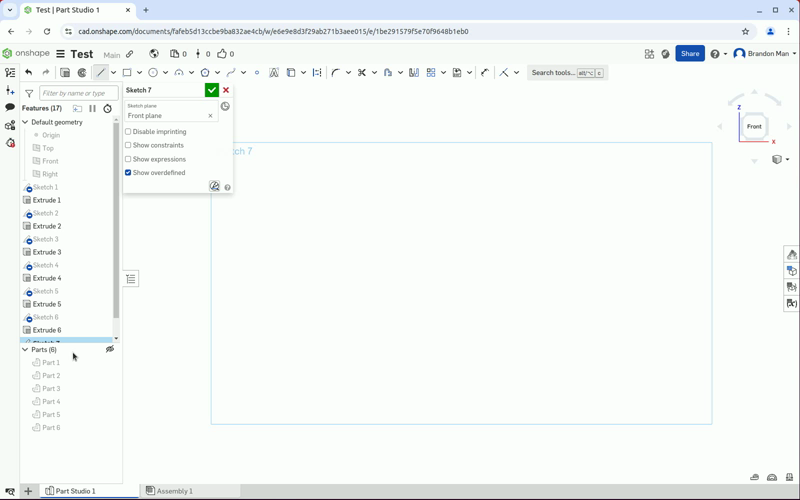
key_down(shift)
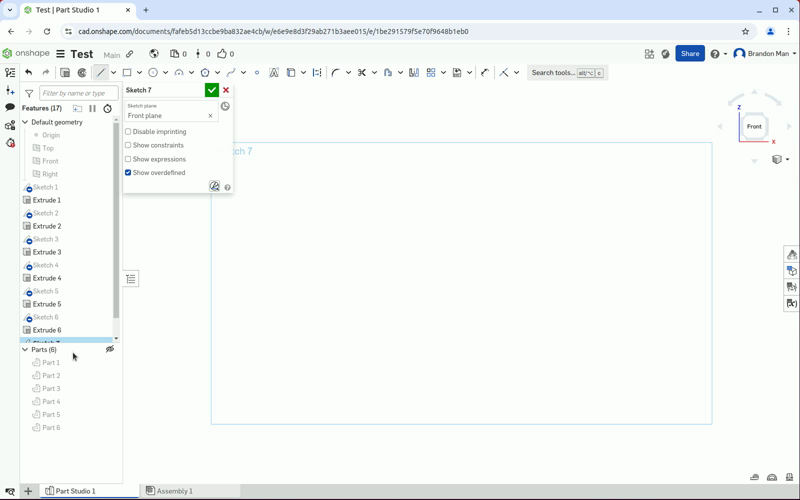
mouse_move(471, 293)
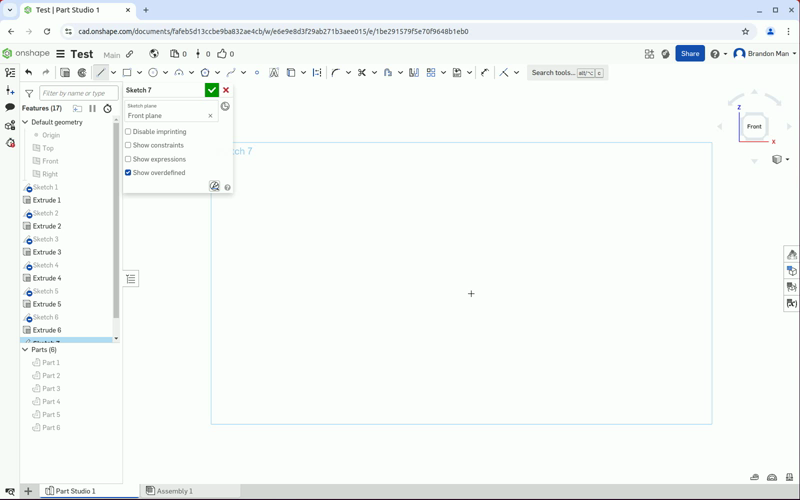
click(471, 293)
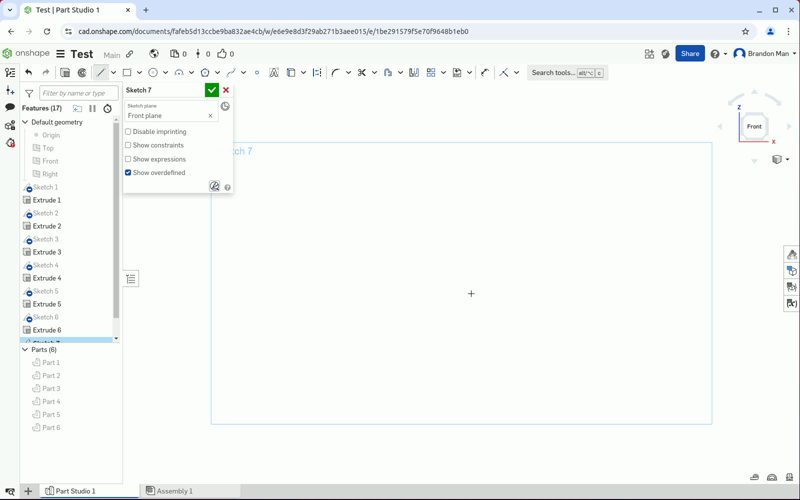
key_up(shift)
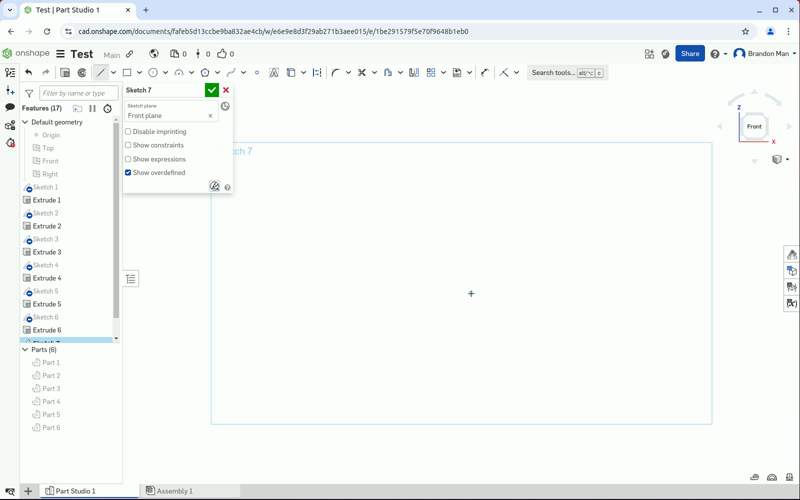
key_down(shift)
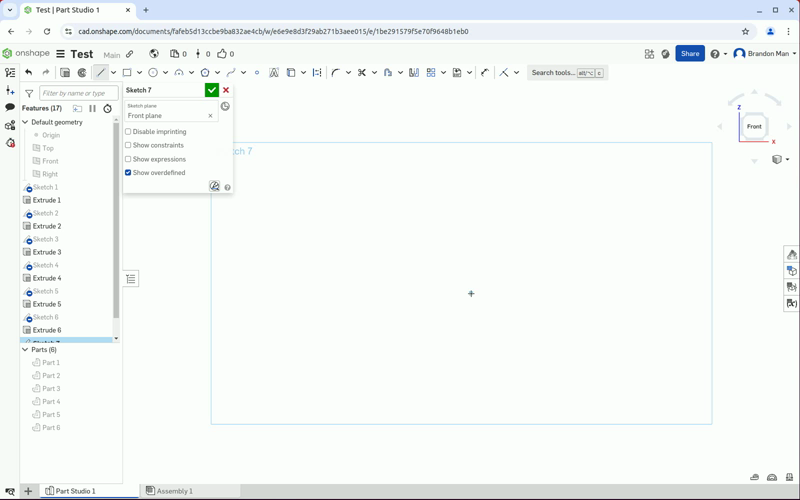
mouse_move(501, 293)
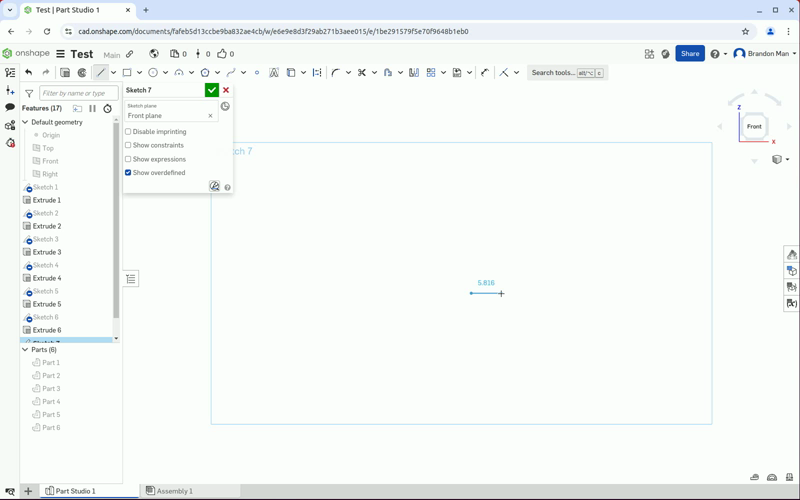
mouse_move(492, 293)
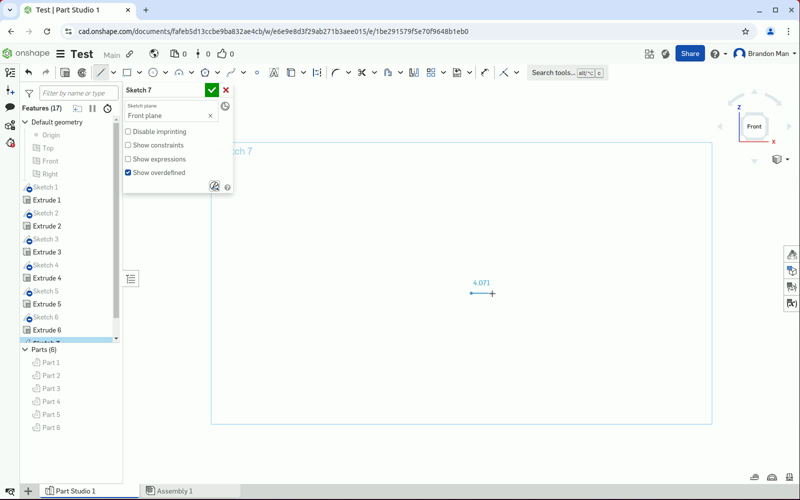
click(492, 293)
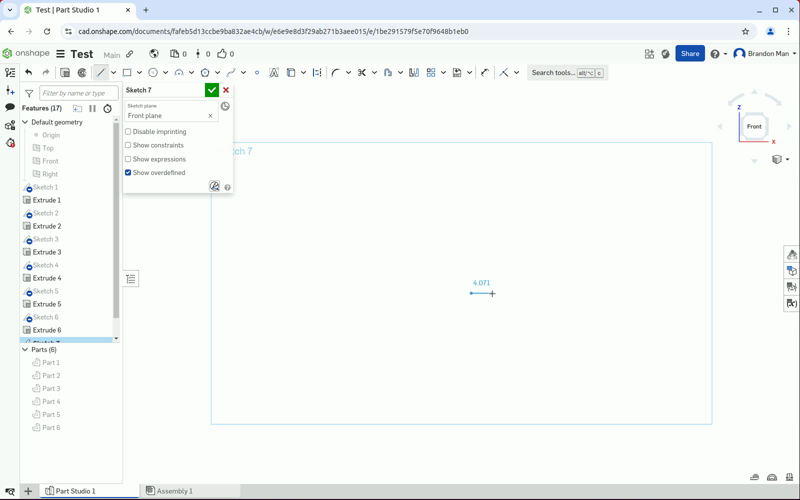
key_up(shift)
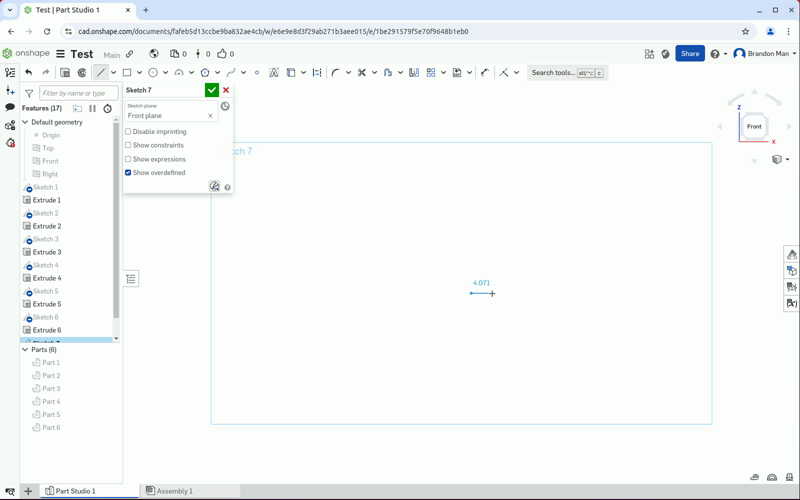
key_down(shift)
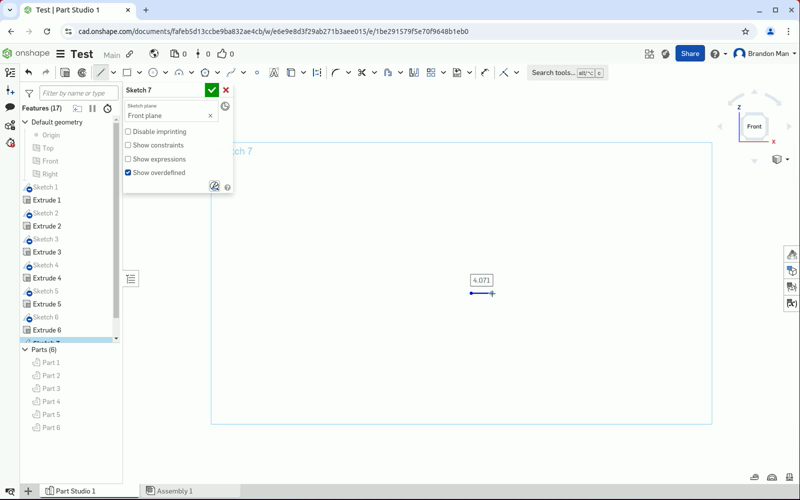
mouse_move(522, 293)
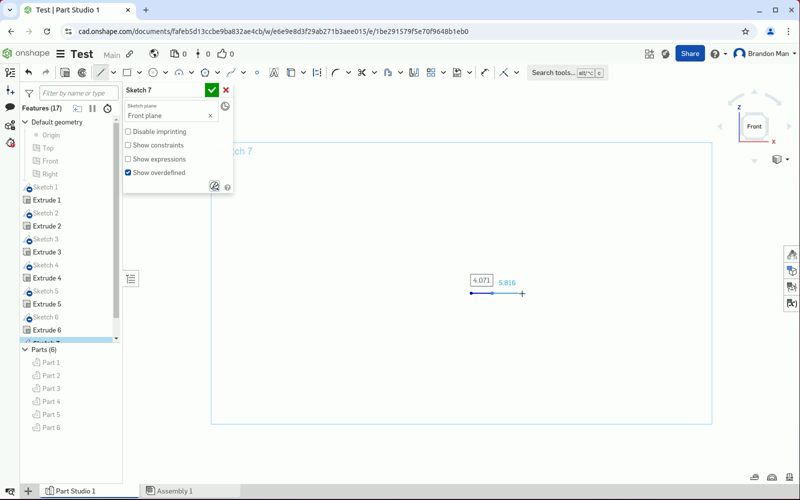
mouse_move(492, 272)
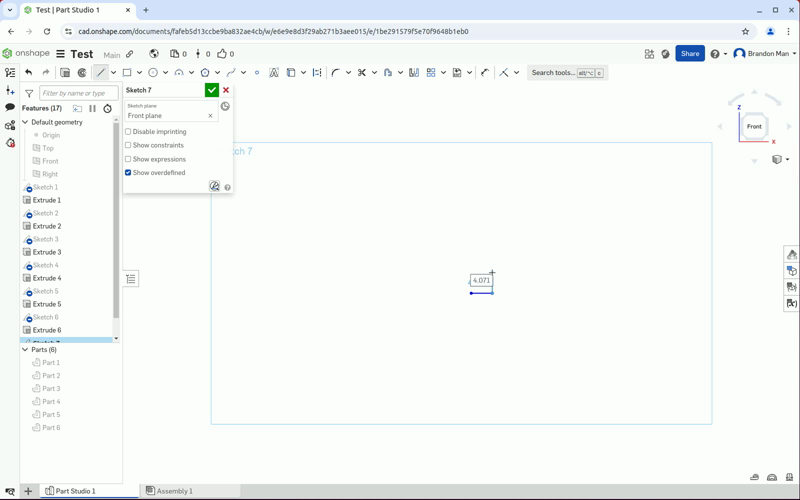
click(492, 272)
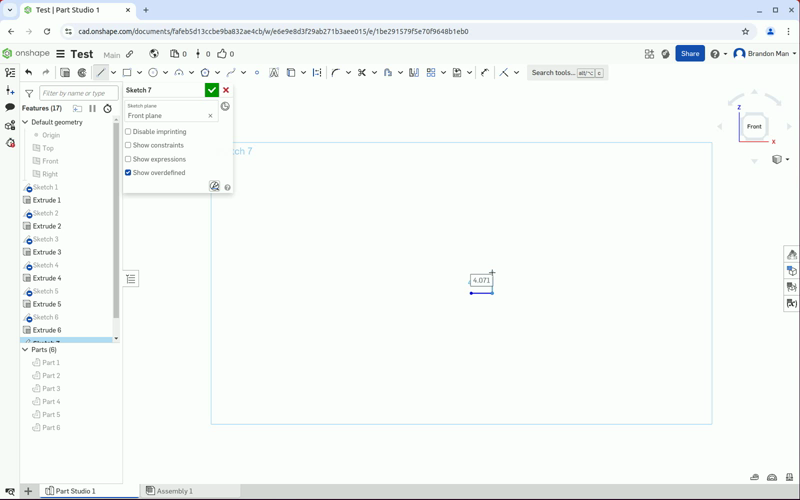
key_up(shift)
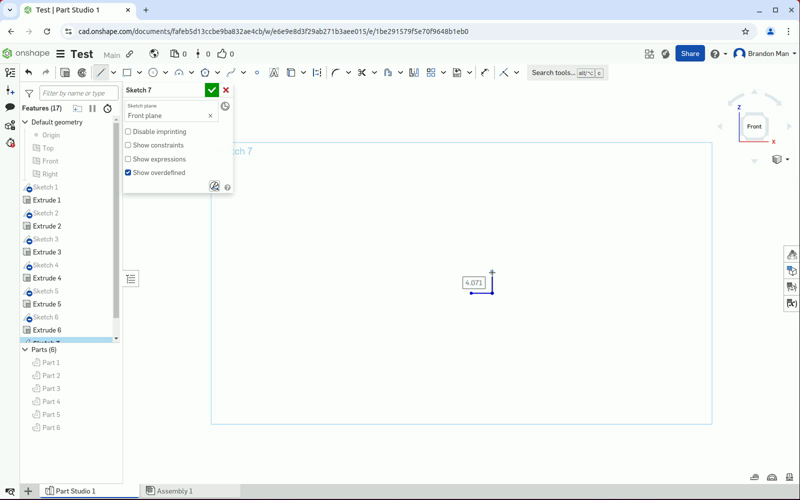
key_down(shift)
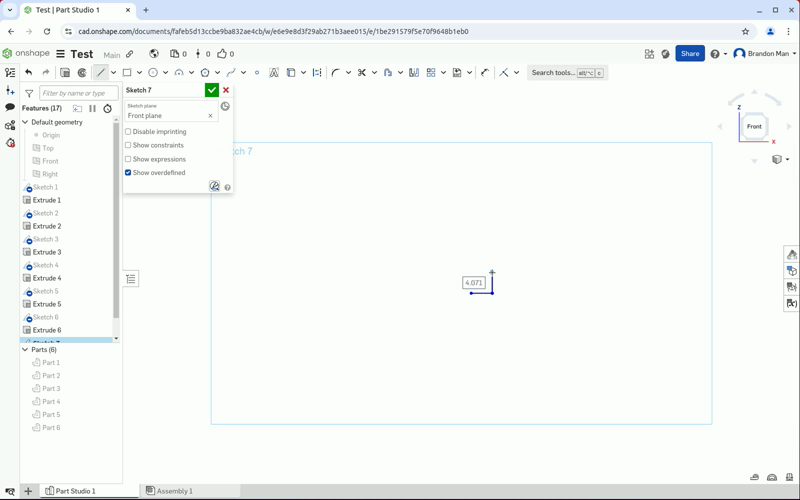
mouse_move(522, 272)
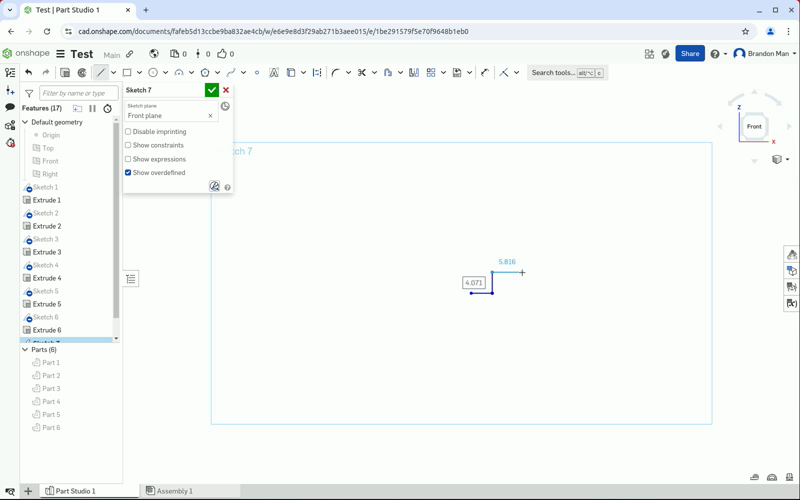
mouse_move(471, 272)
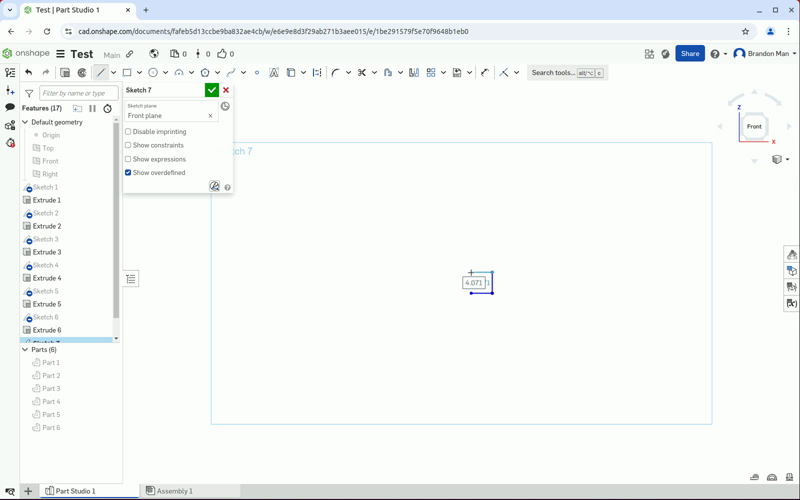
click(471, 272)
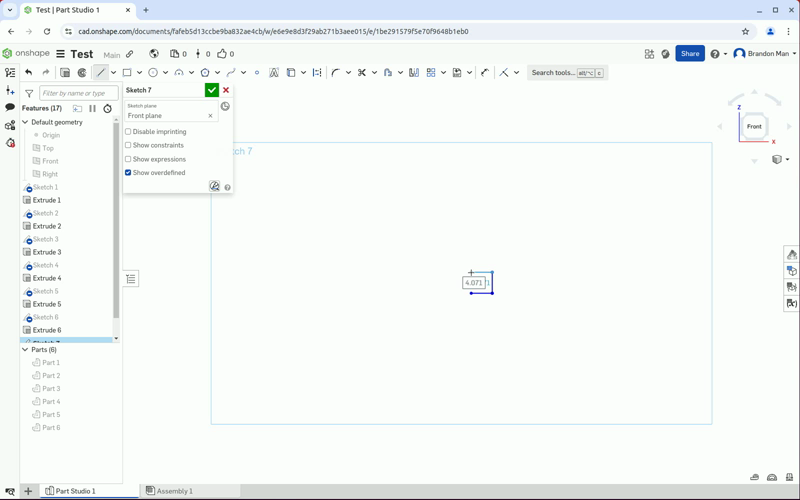
key_up(shift)
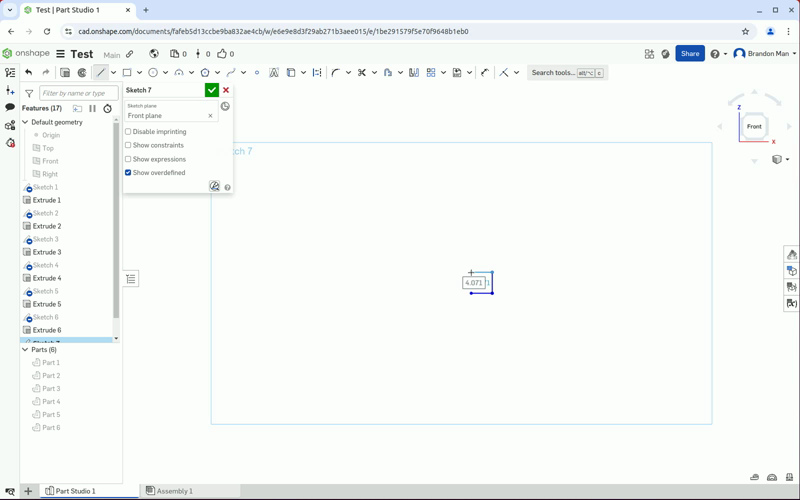
key_down(shift)
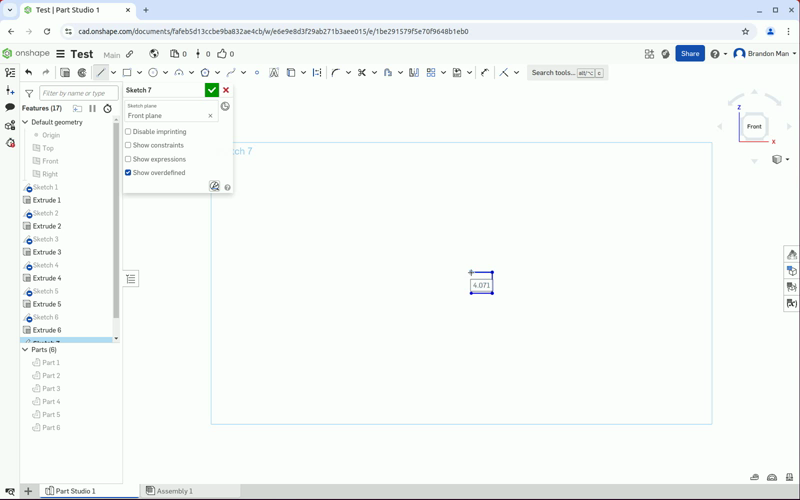
mouse_move(501, 272)
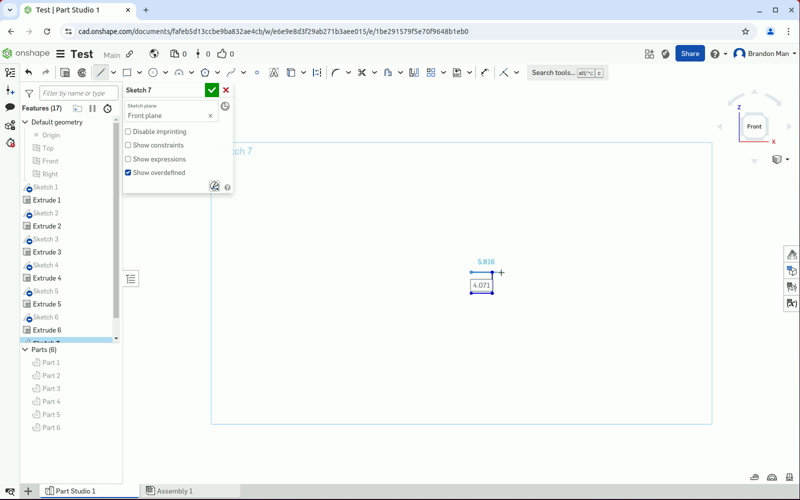
mouse_move(471, 288)
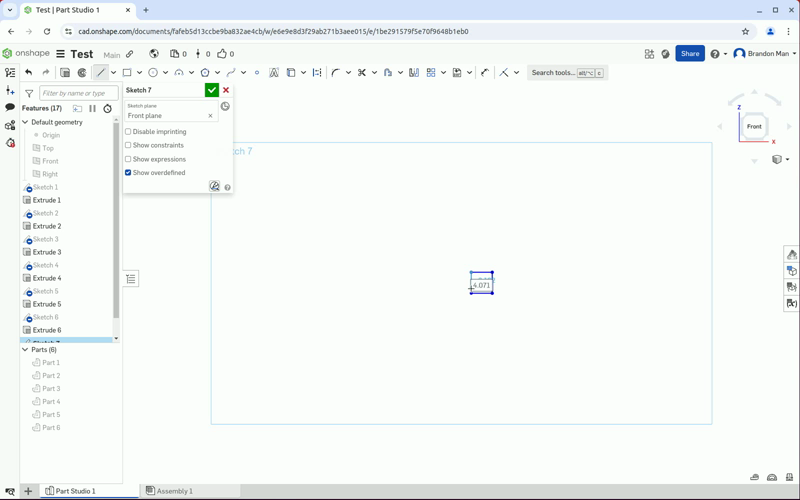
click(471, 288)
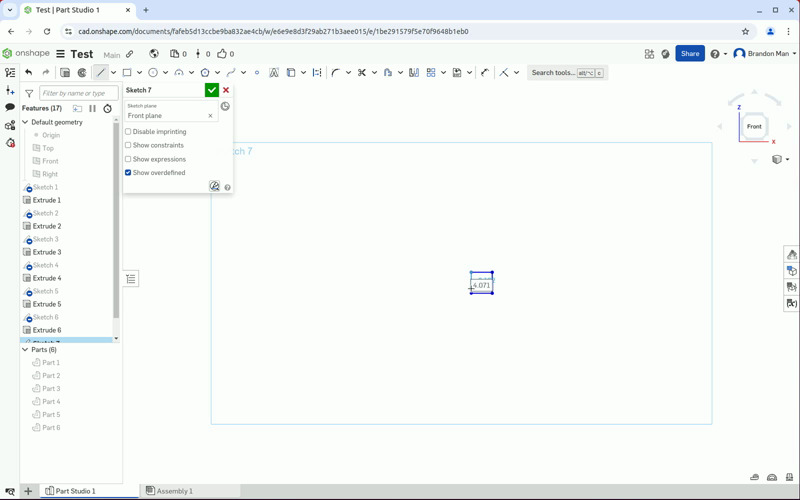
key_up(shift)
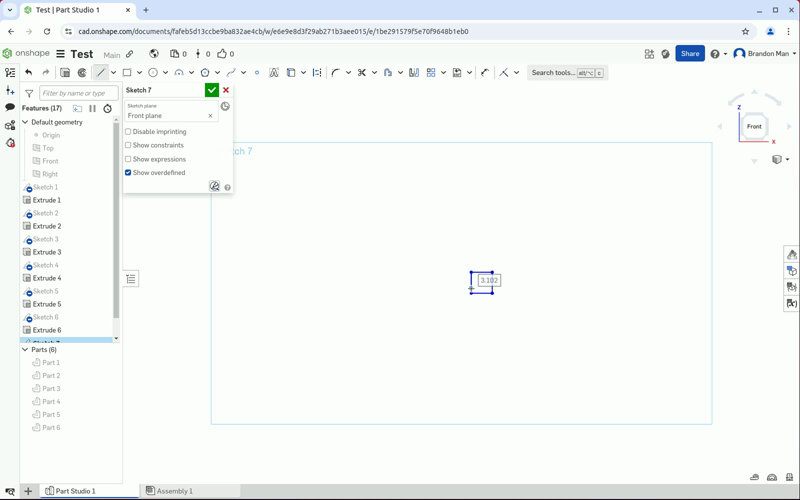
mouse_move(501, 288)
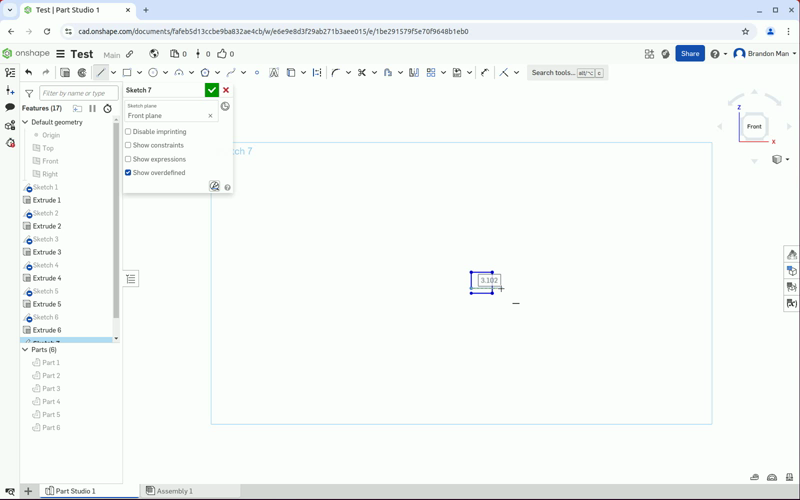
key_down(shift)
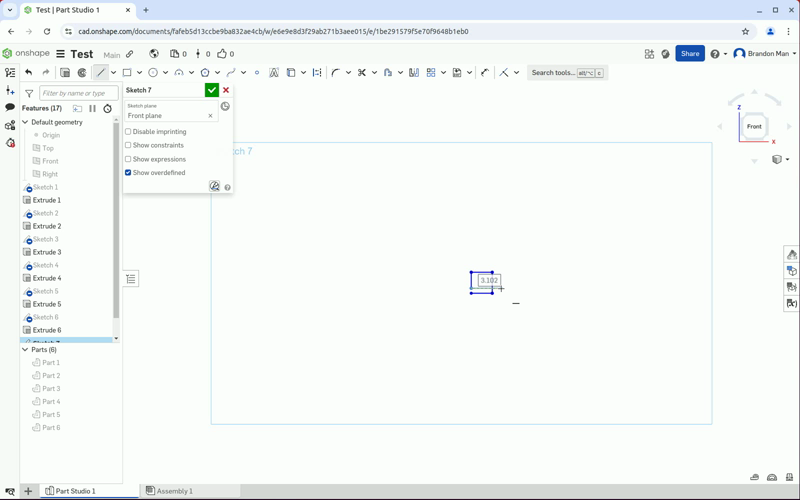
mouse_move(471, 293)
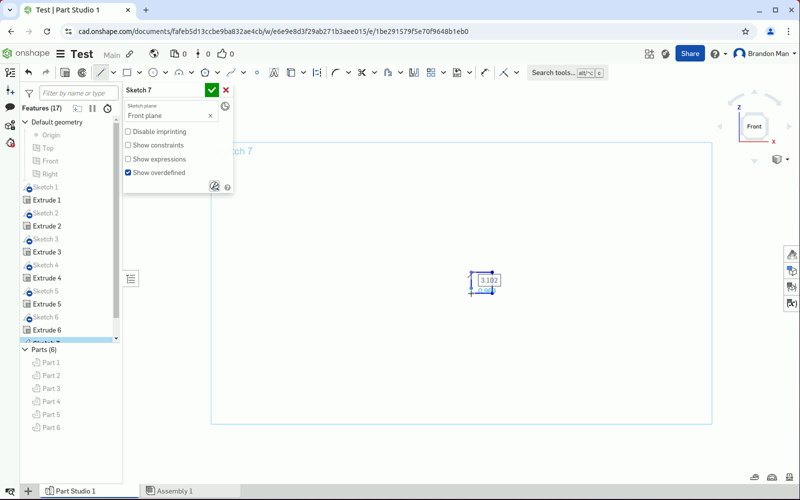
scroll(6)
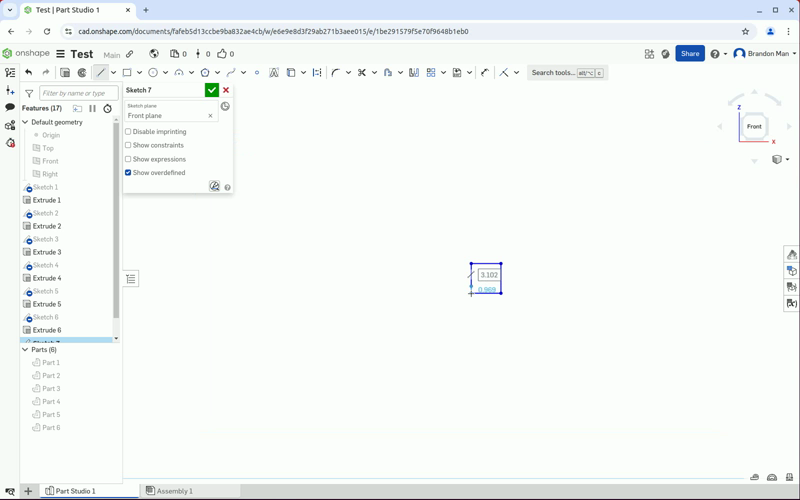
scroll(6)
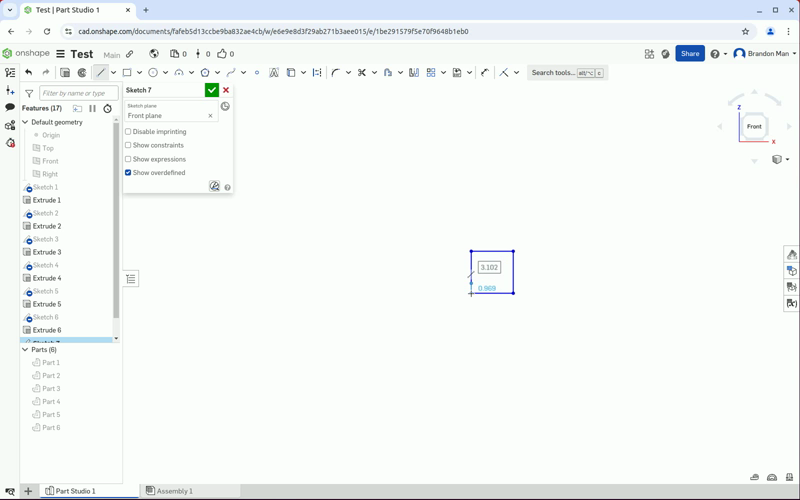
scroll(6)
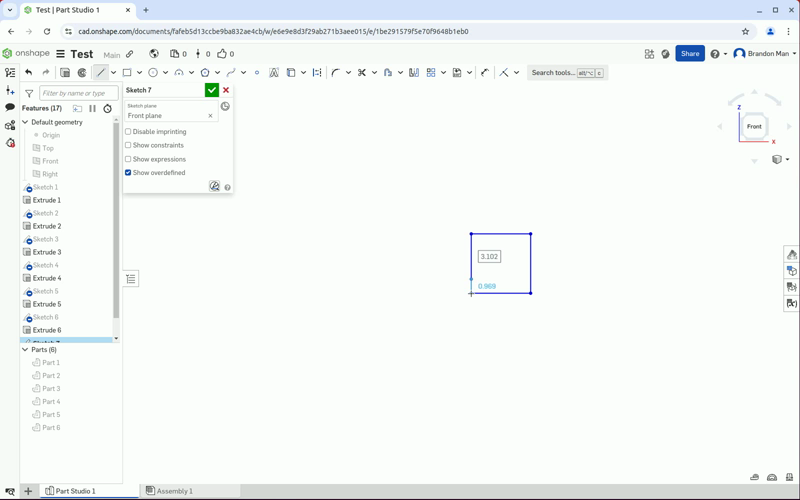
scroll(6)
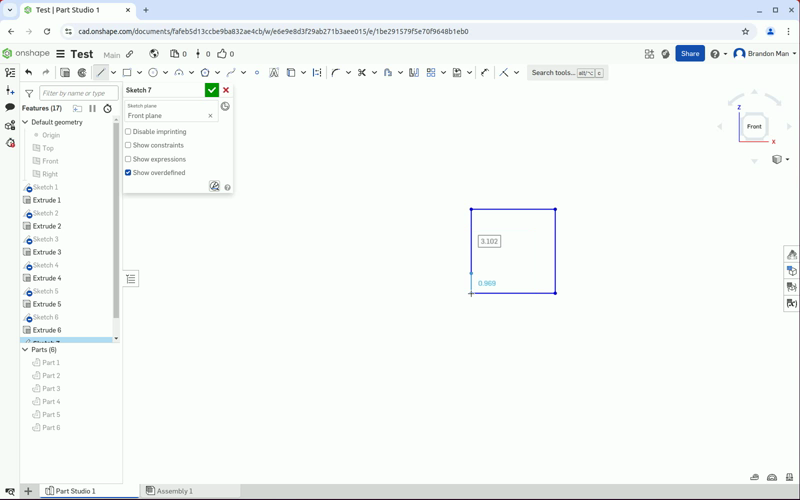
scroll(6)
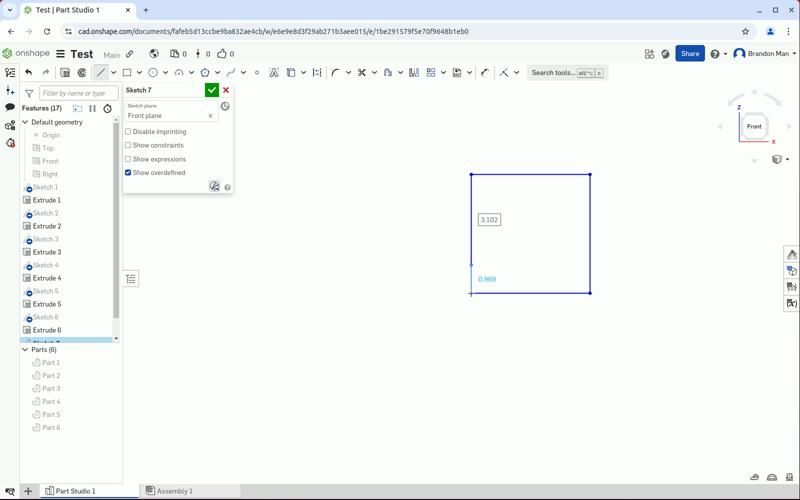
scroll(6)
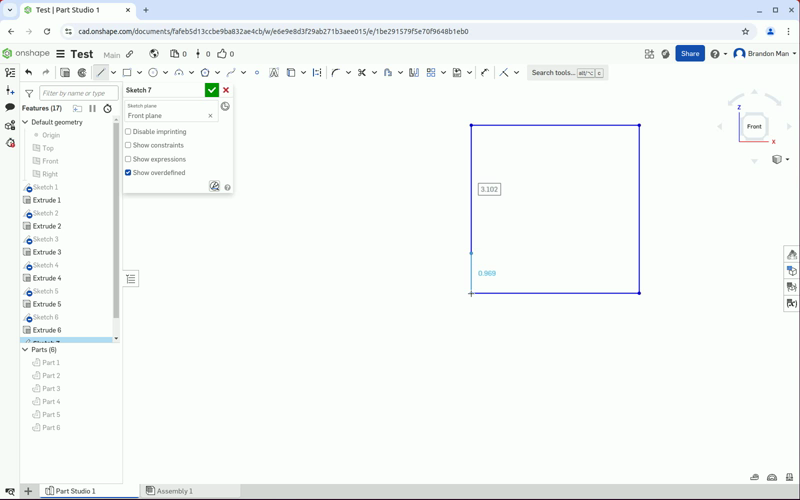
scroll(6)
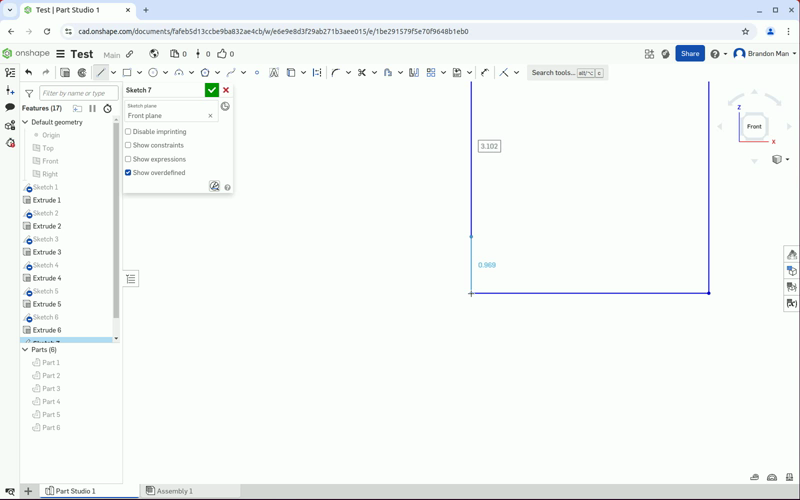
key_up(shift)
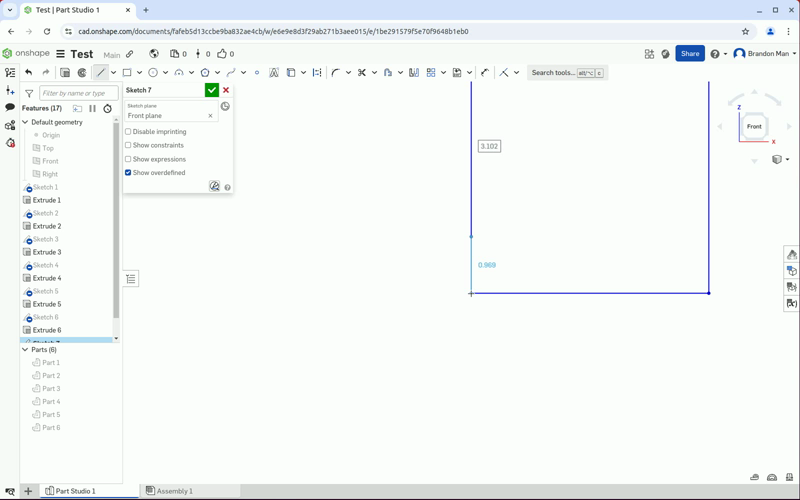
click(471, 293)
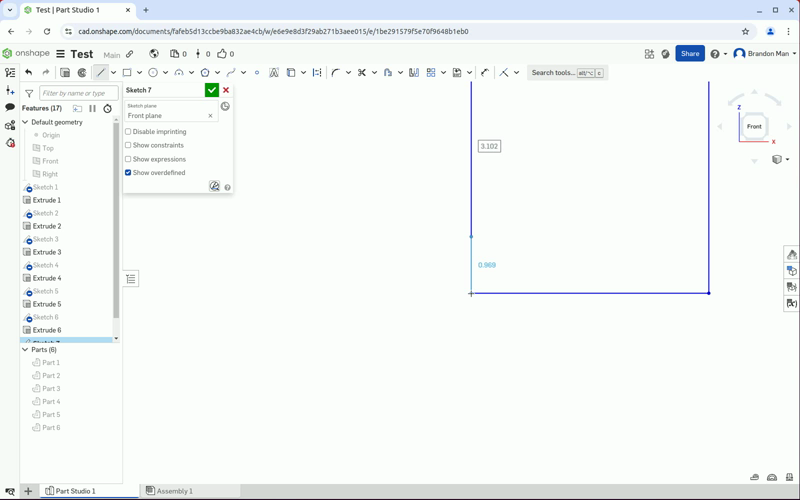
scroll(-6)
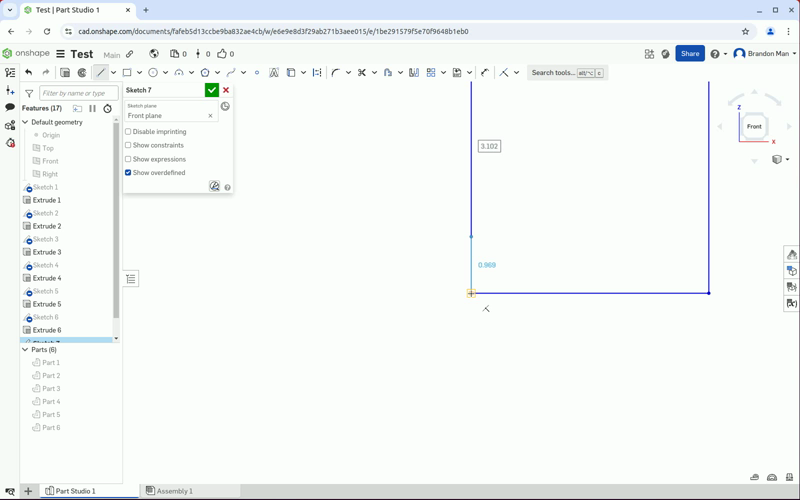
scroll(-6)
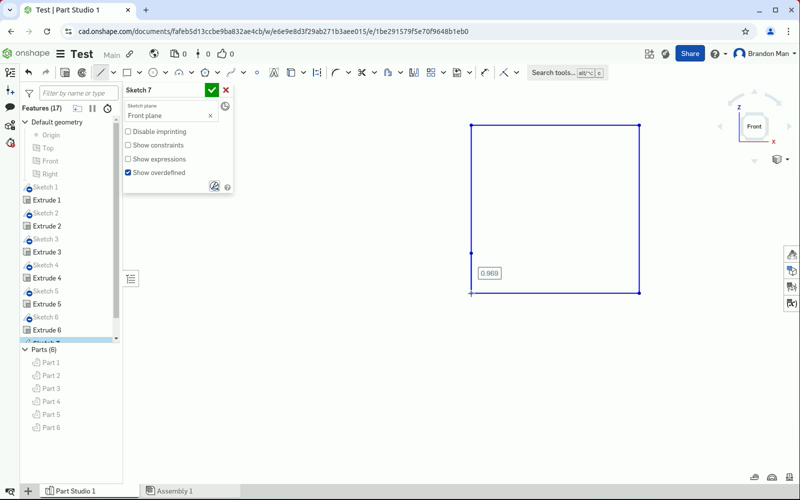
scroll(-6)
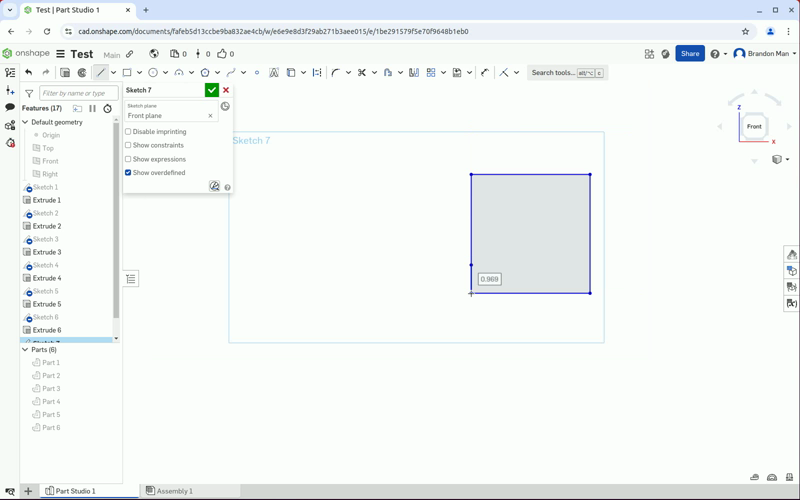
scroll(-6)
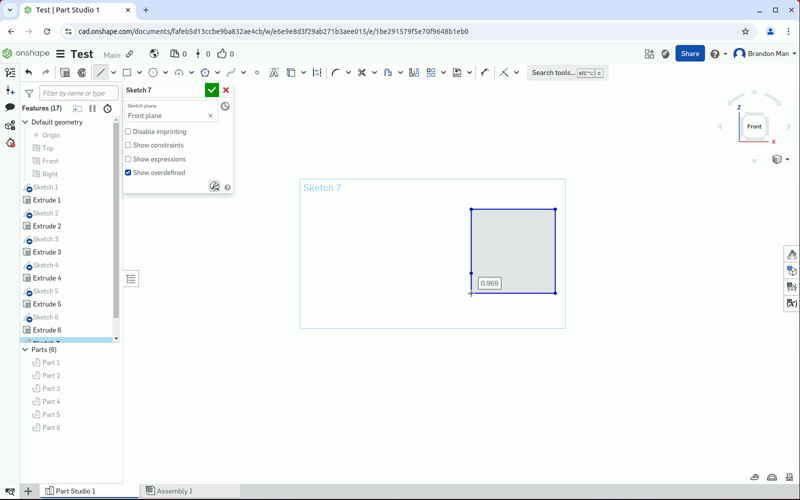
scroll(-6)
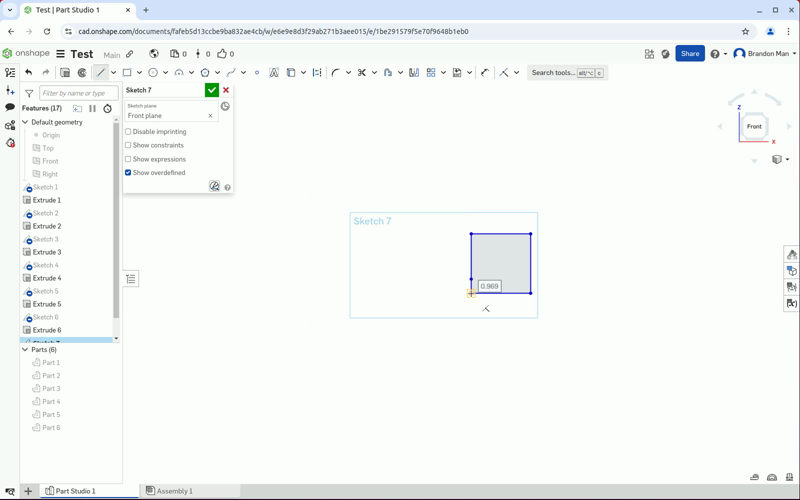
scroll(-6)
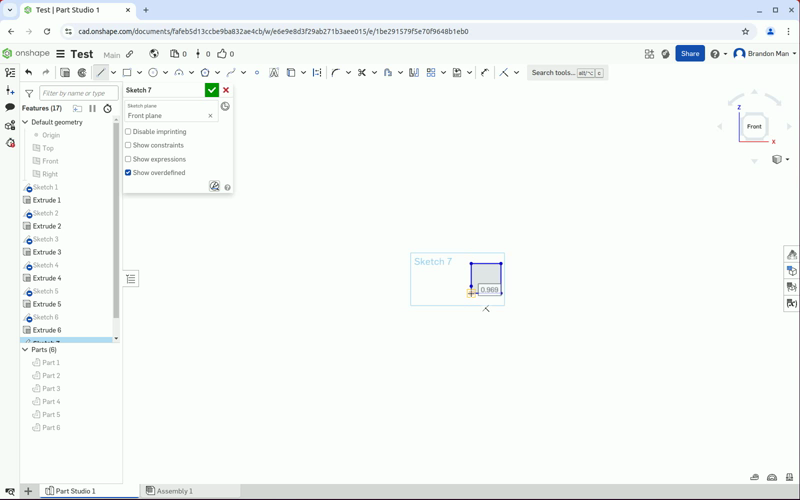
scroll(-6)
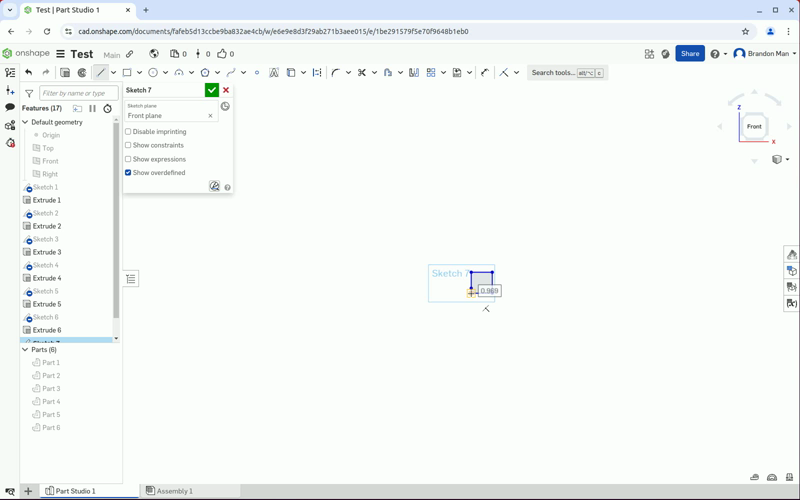
key(esc)
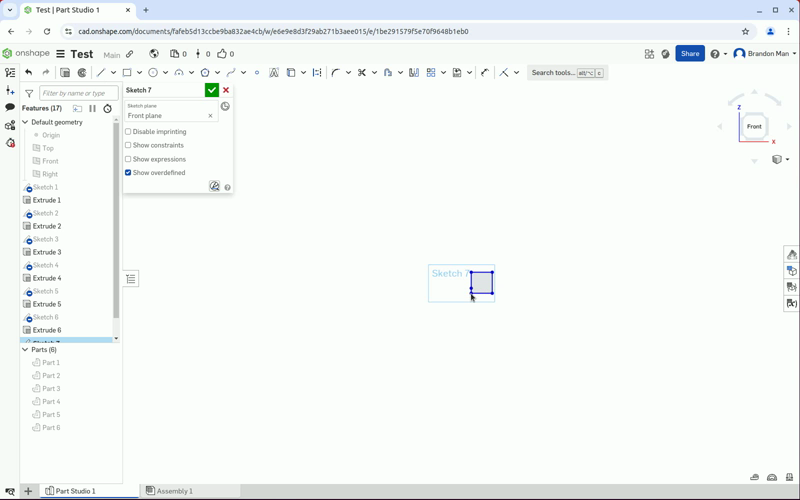
mouse_move(482, 273)
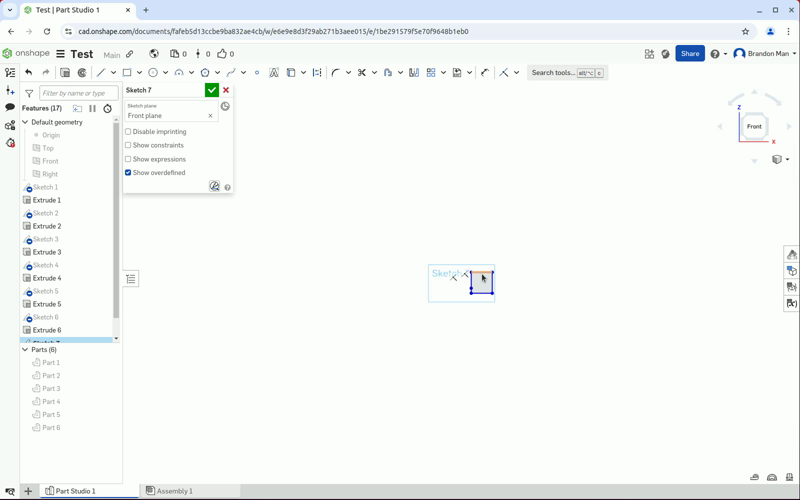
scroll(6)
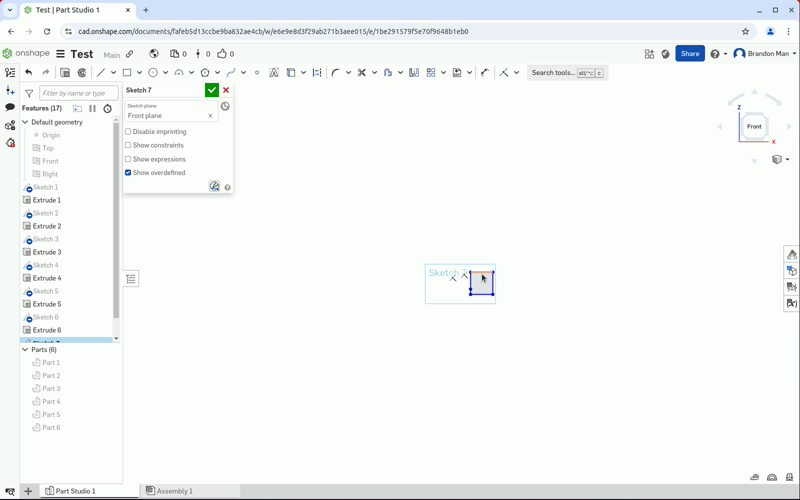
scroll(6)
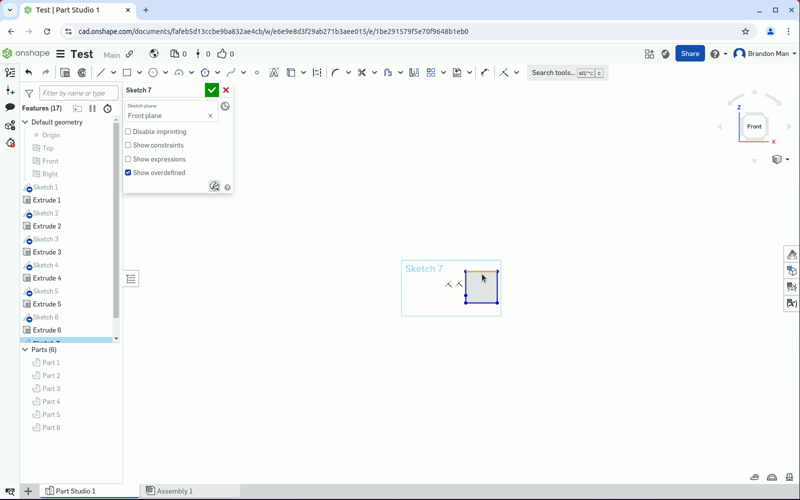
scroll(6)
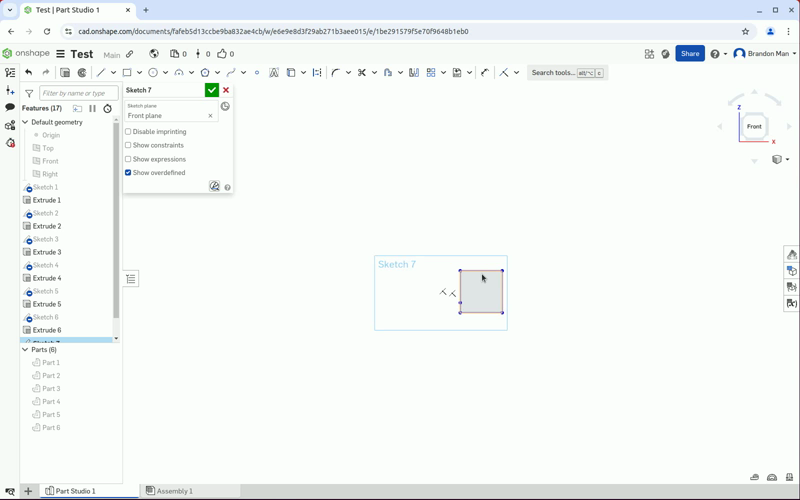
scroll(6)
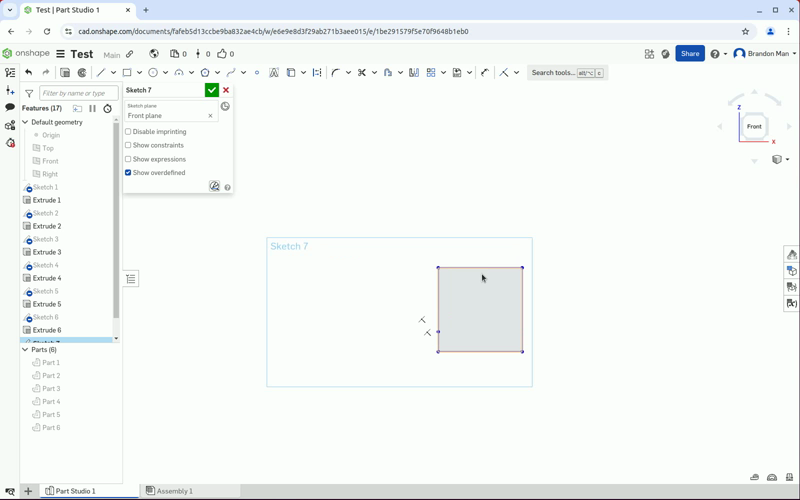
scroll(6)
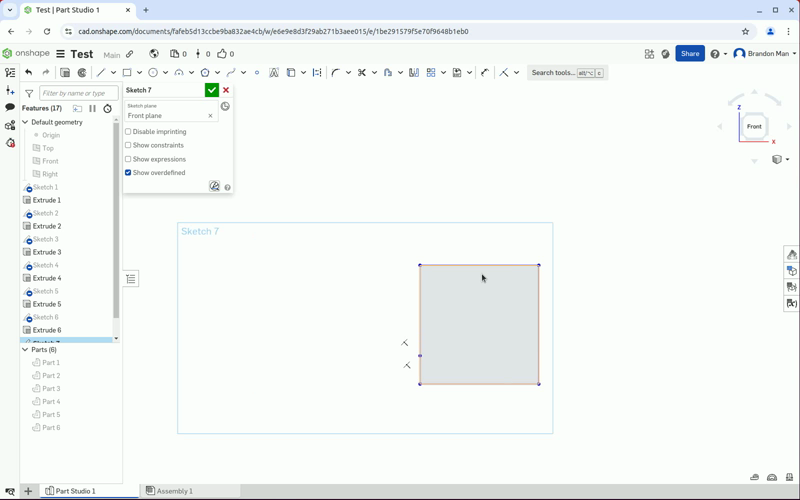
scroll(6)
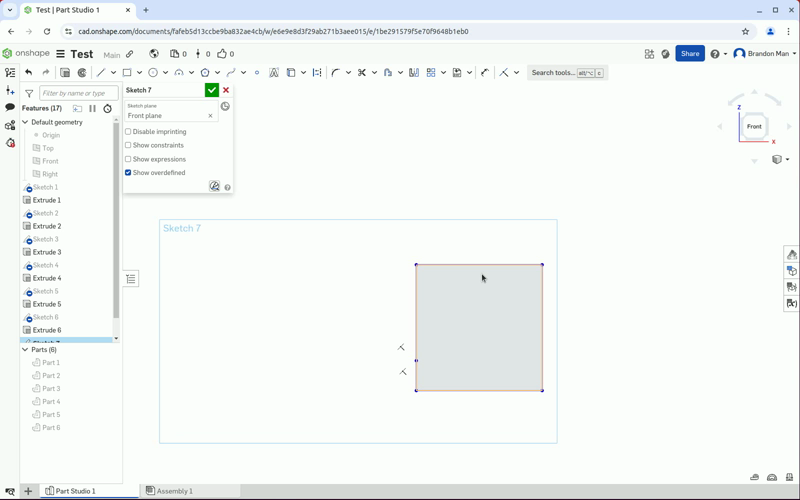
scroll(6)
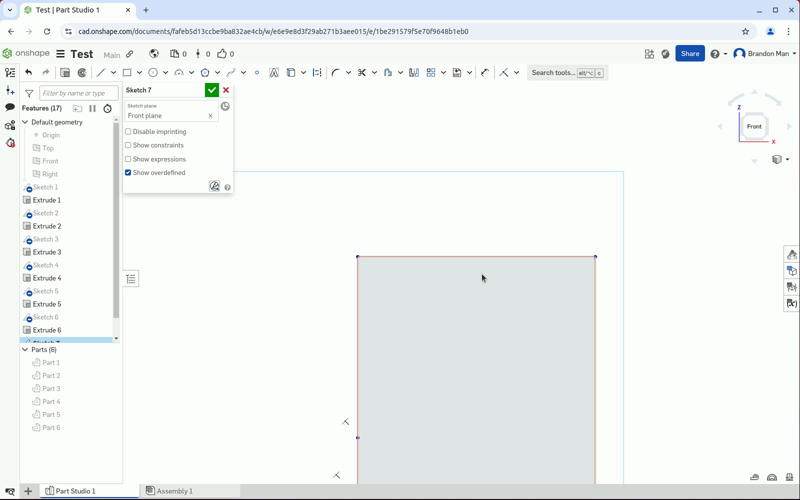
click(482, 273)
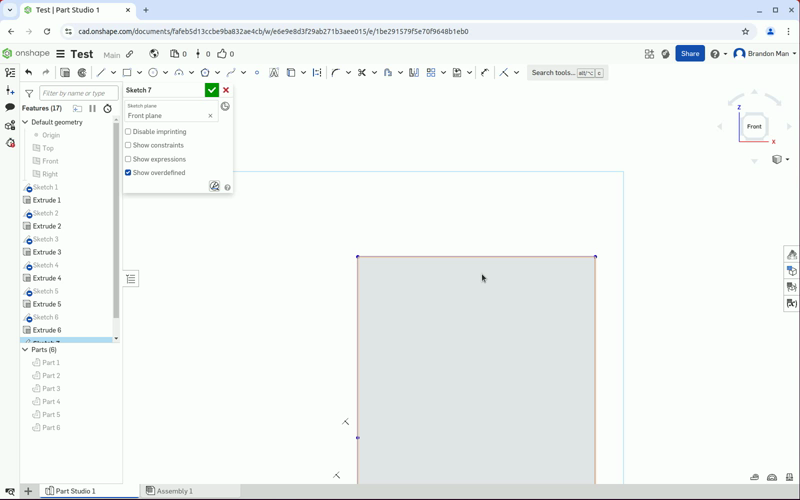
scroll(-6)
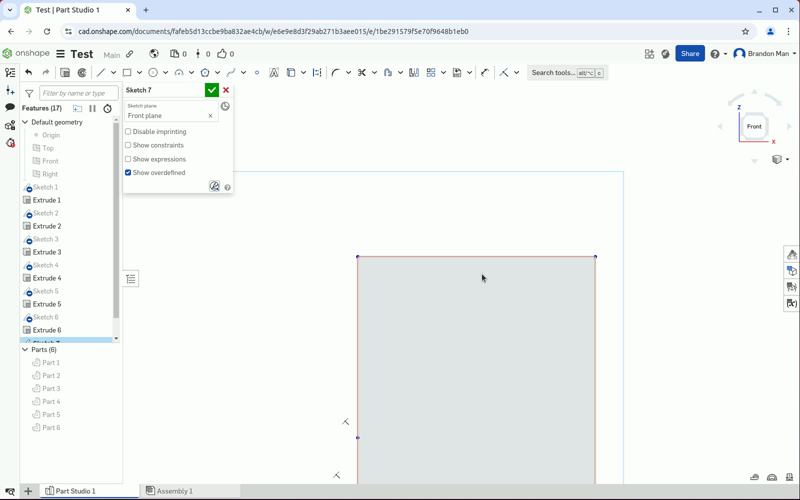
scroll(-6)
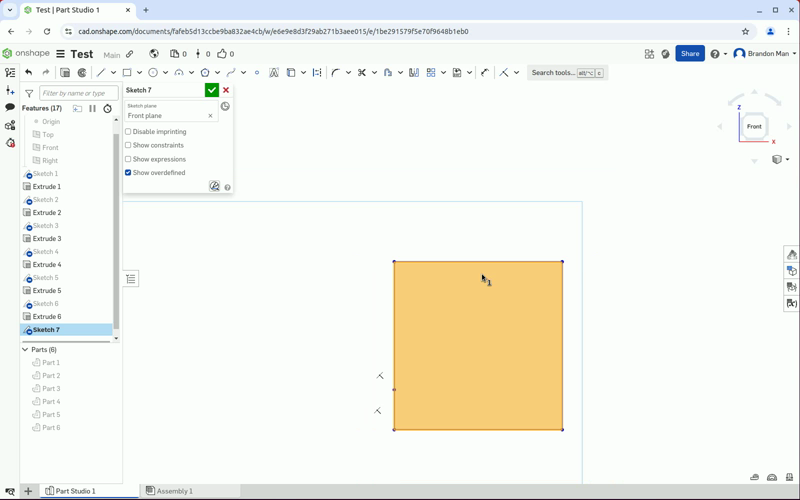
scroll(-6)
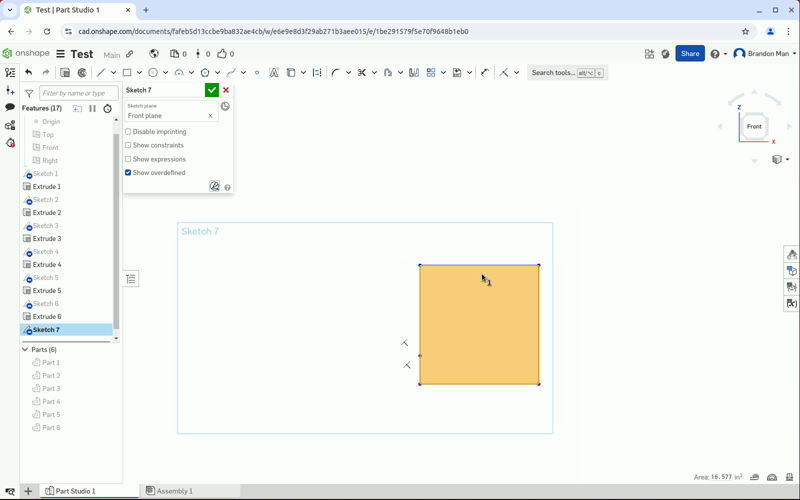
scroll(-6)
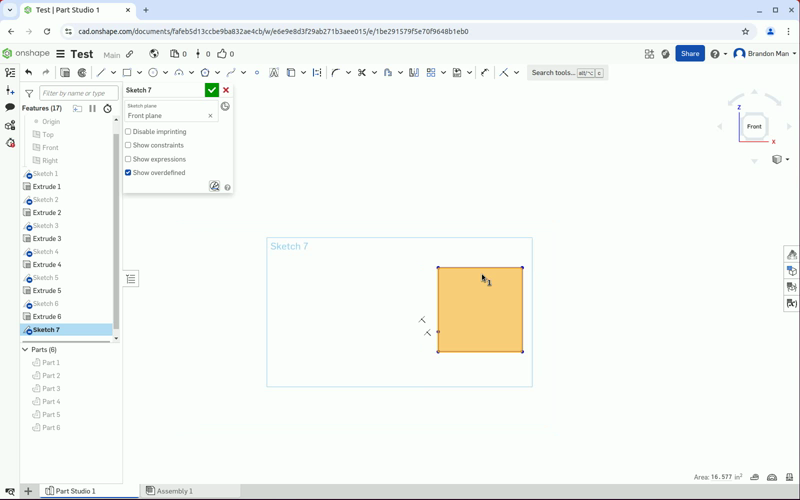
scroll(-6)
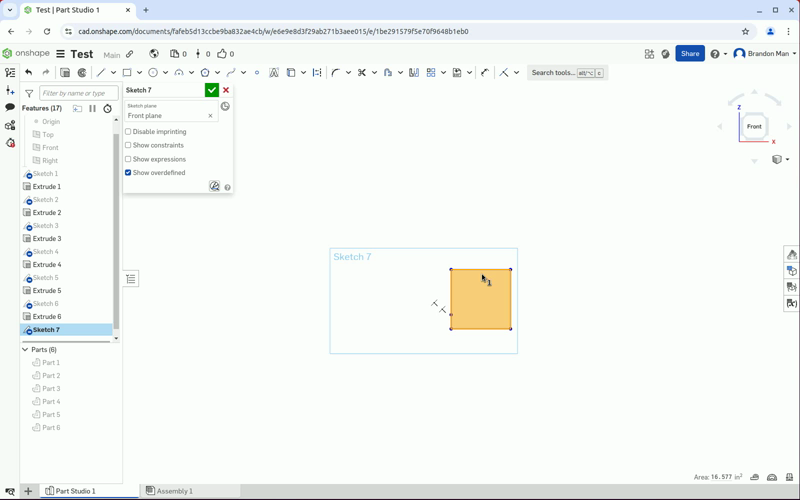
scroll(-6)
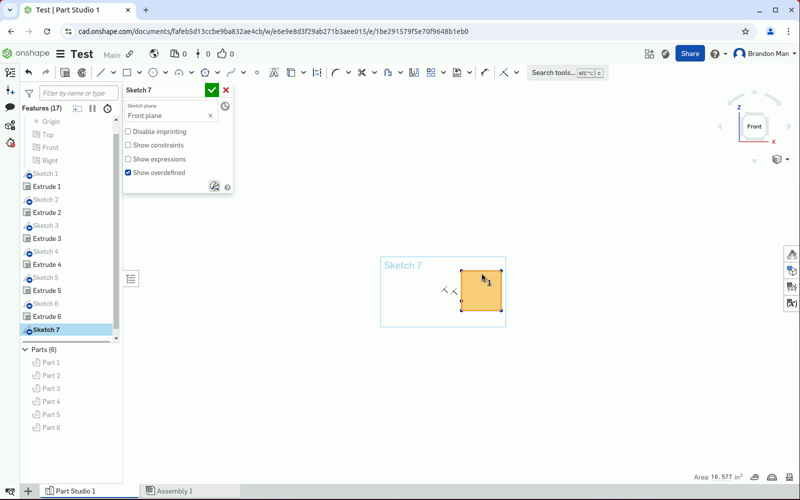
scroll(-6)
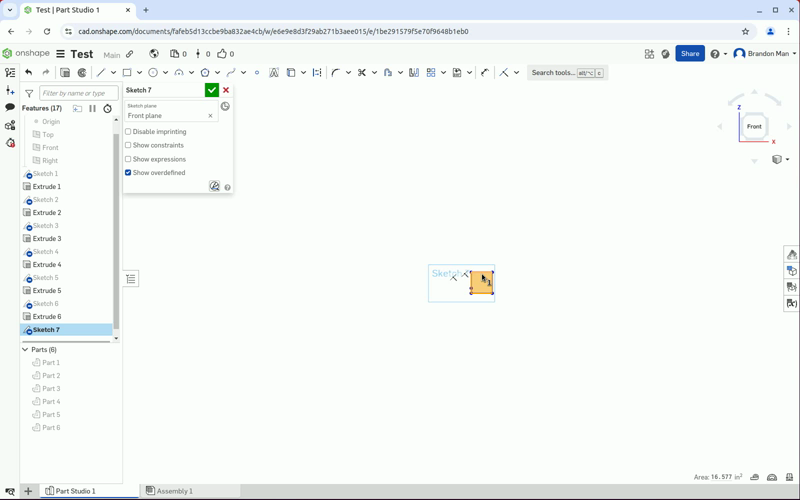
mouse_move(73, 352)
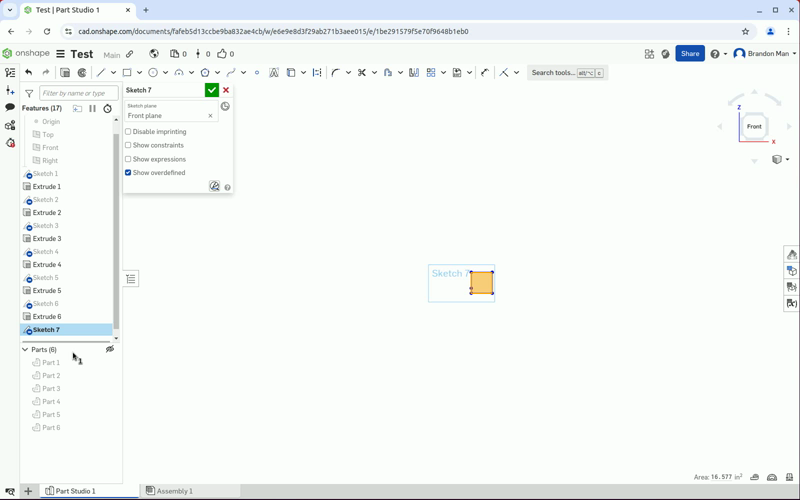
key(shift+y)
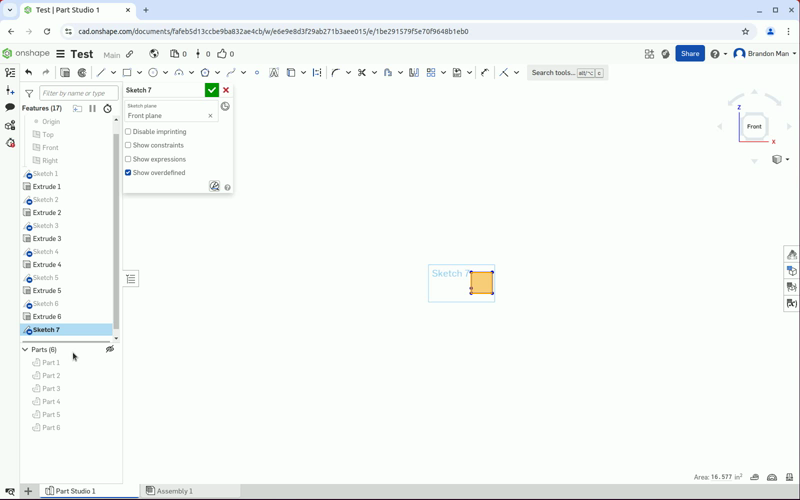
key(shift+e)
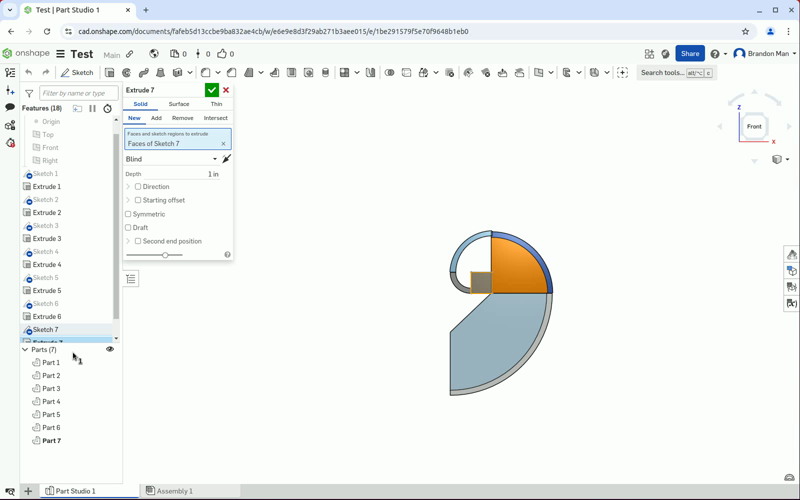
mouse_move(143, 106)
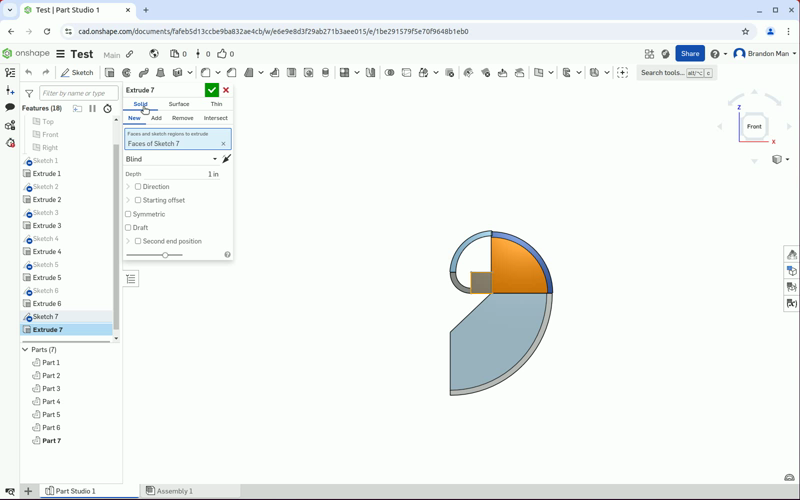
click(143, 106)
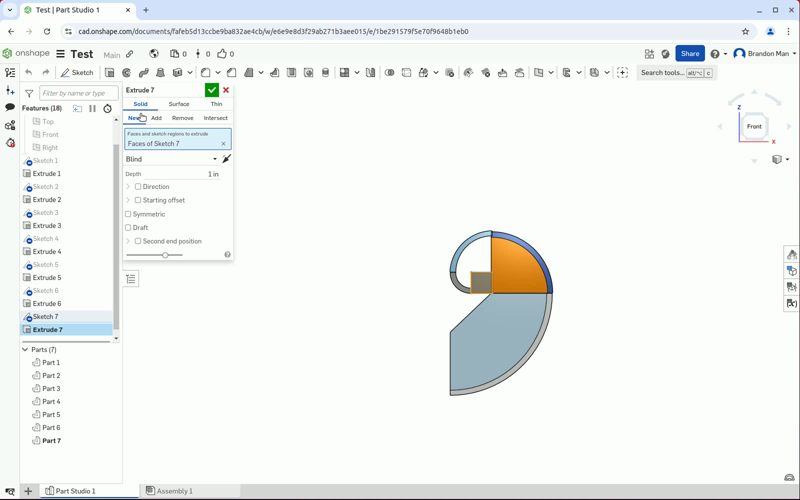
mouse_move(137, 120)
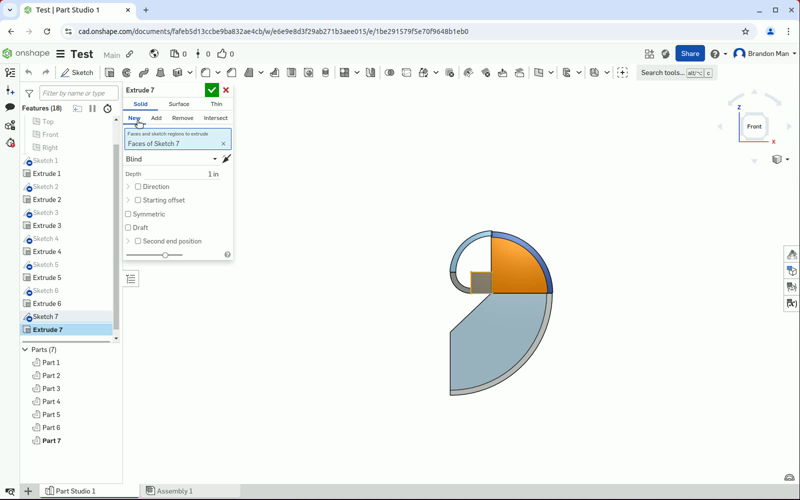
click(137, 120)
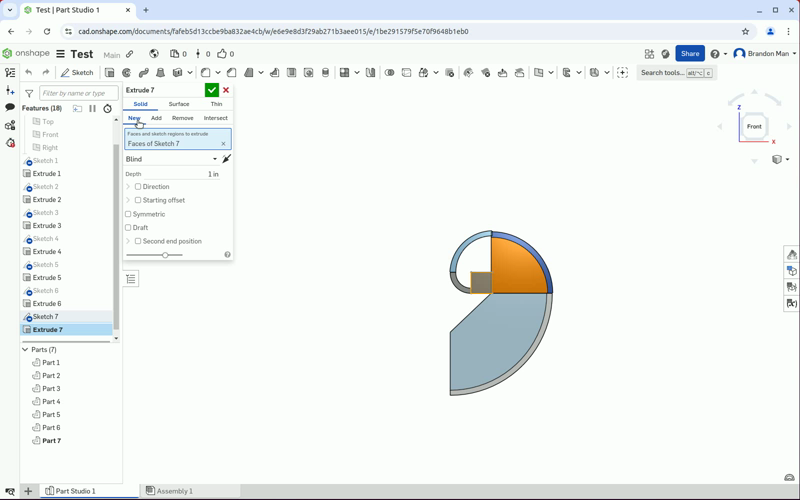
key(tab, 4)
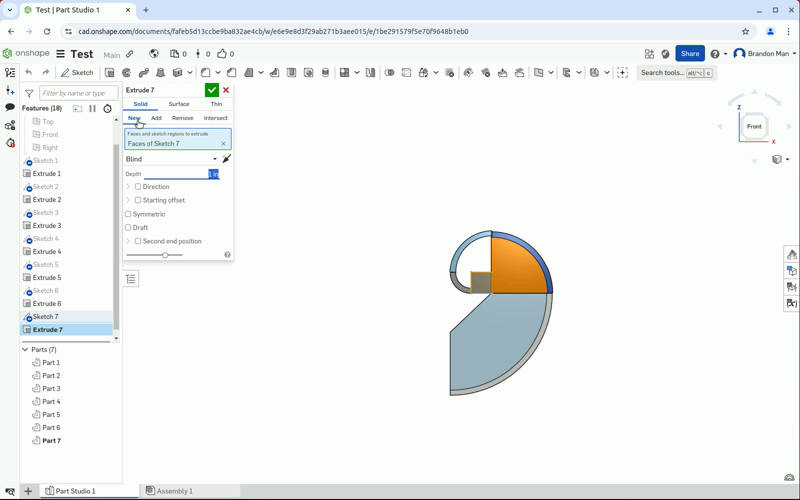
text(0.963)
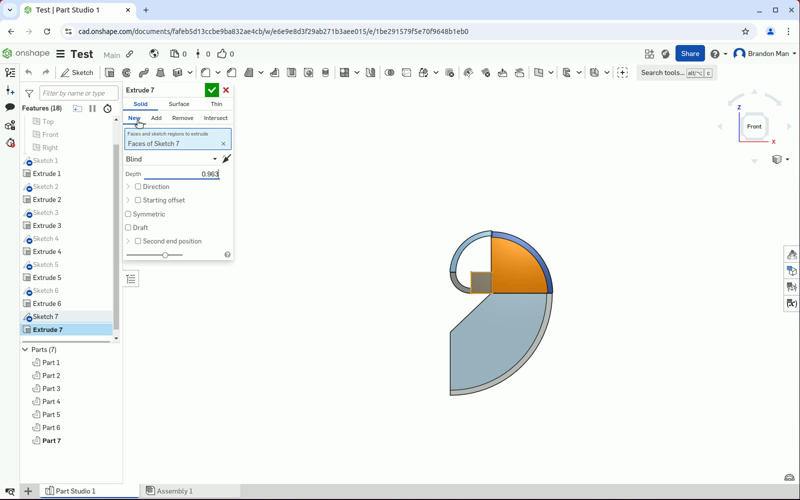
key(enter)
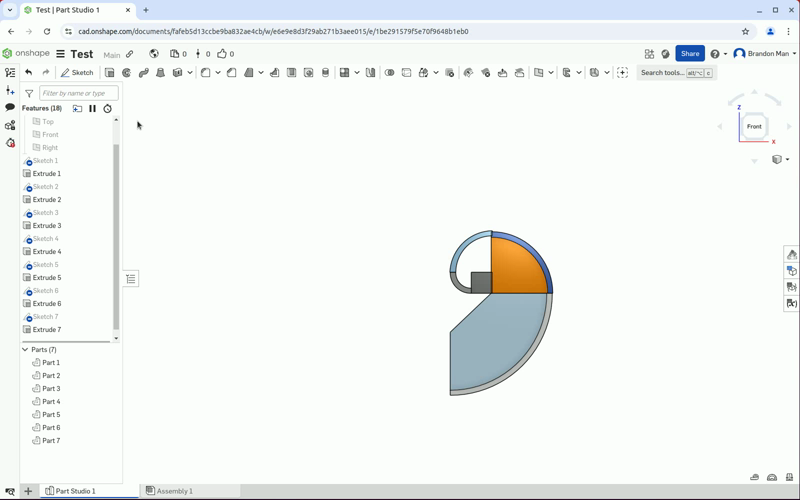
key(shift+h)
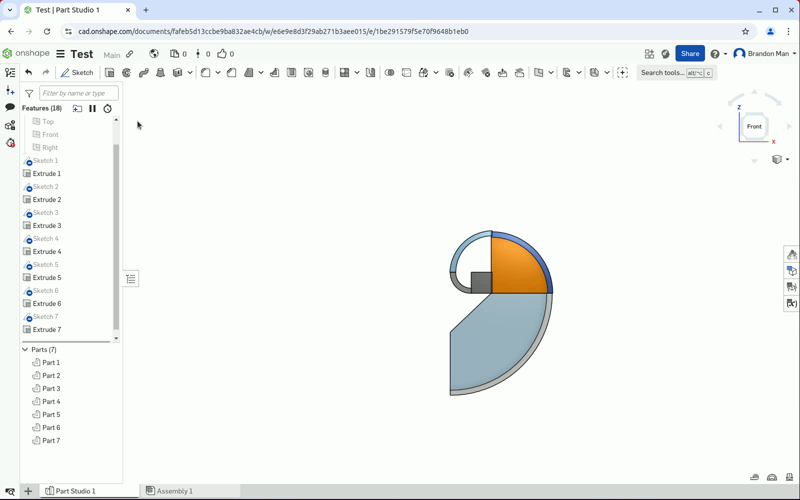
key(shift+h)
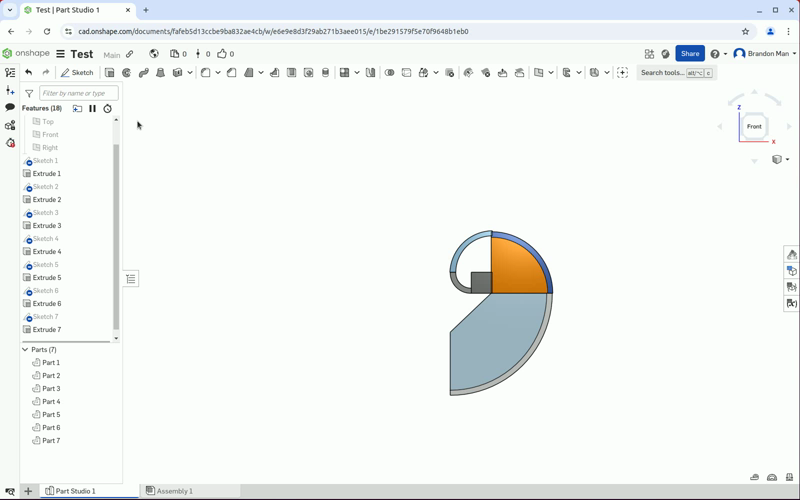
mouse_move(69, 163)
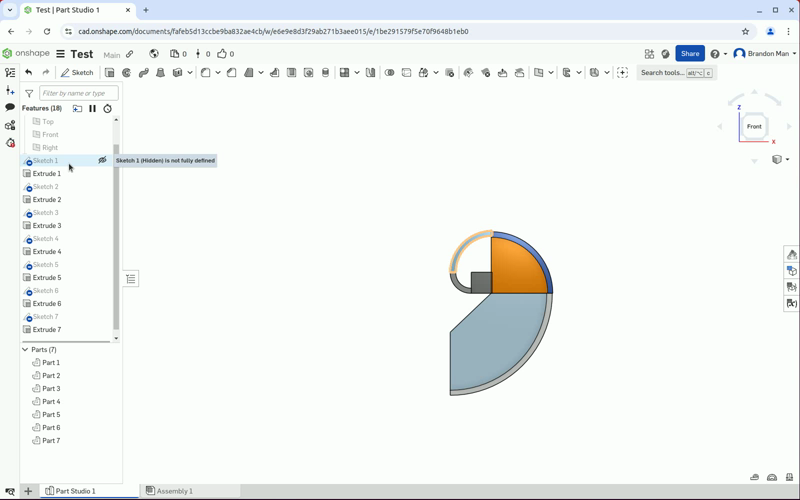
click(69, 163)
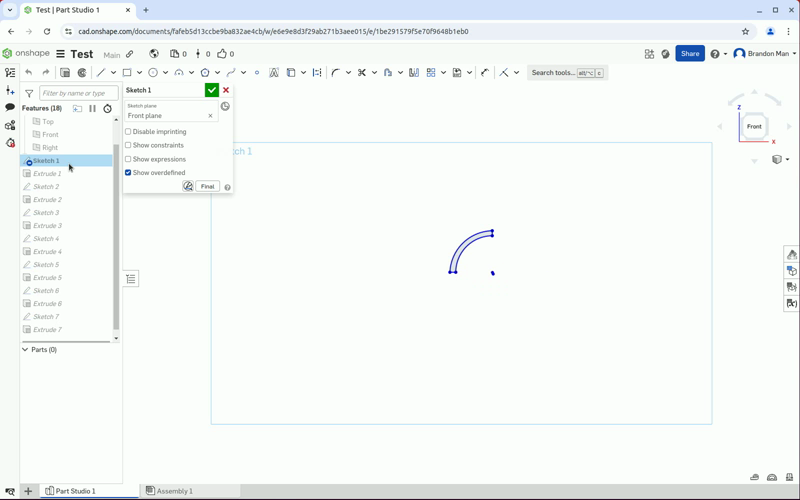
mouse_move(229, 92)
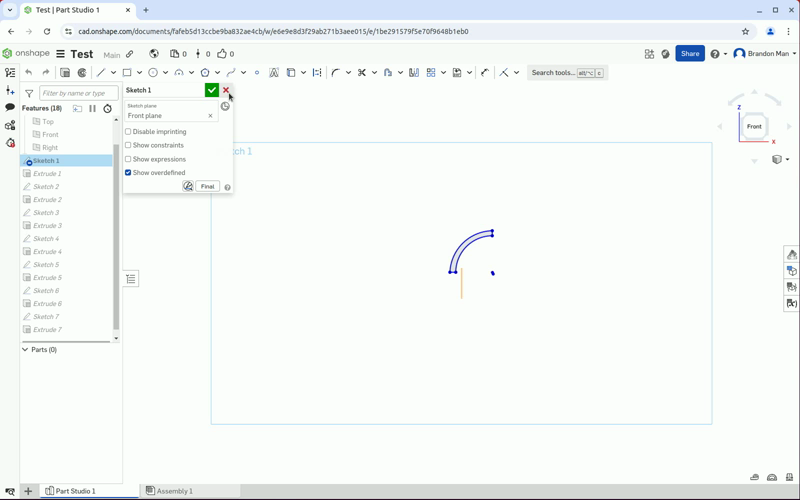
click(229, 92)
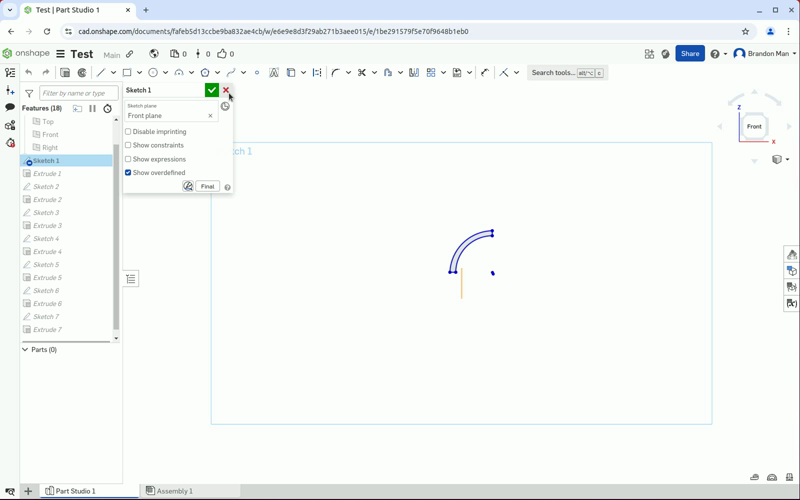
key(shift+s)
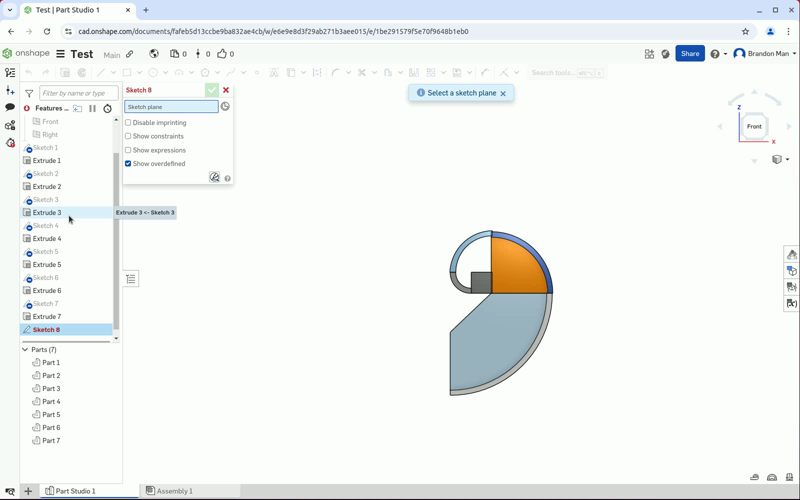
scroll(3)
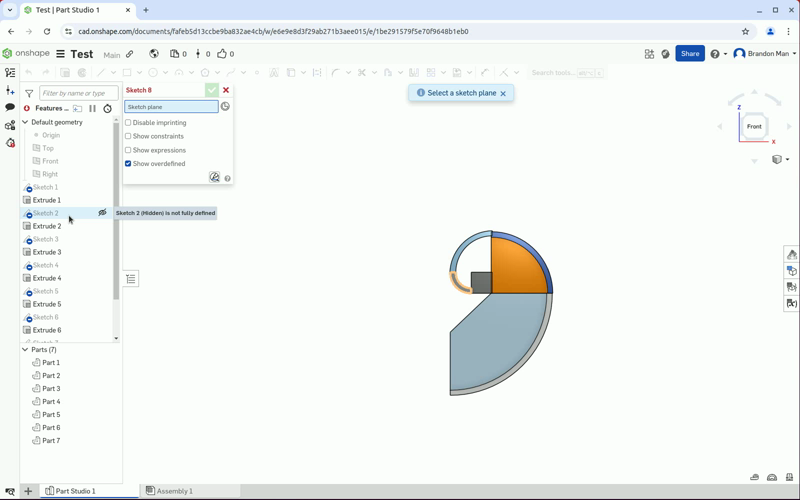
mouse_move(69, 163)
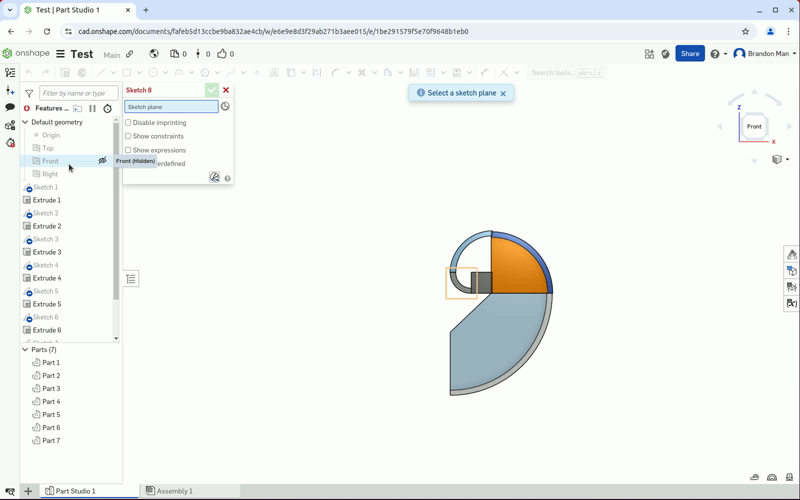
click(69, 163)
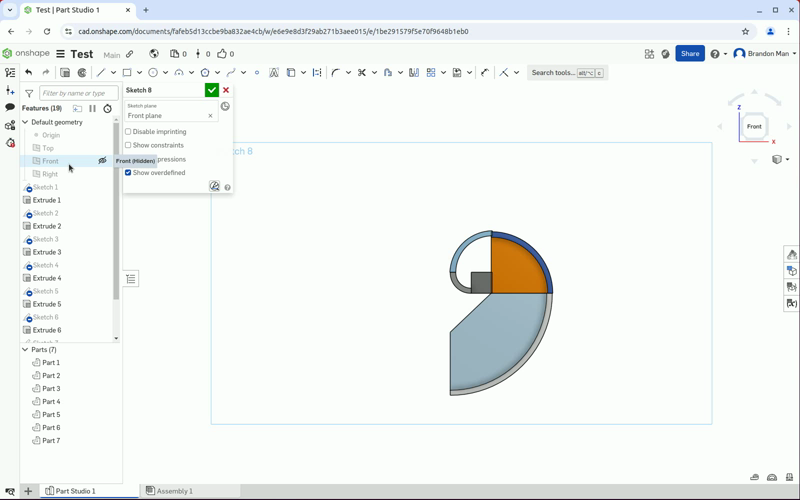
mouse_move(73, 352)
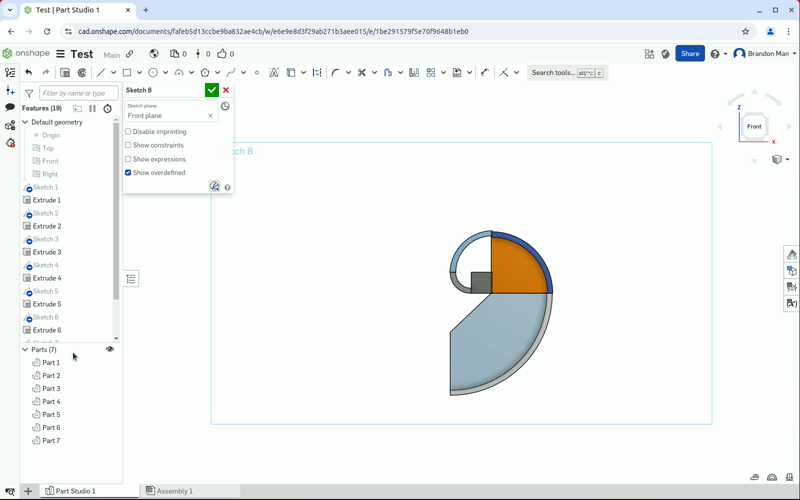
key(y)
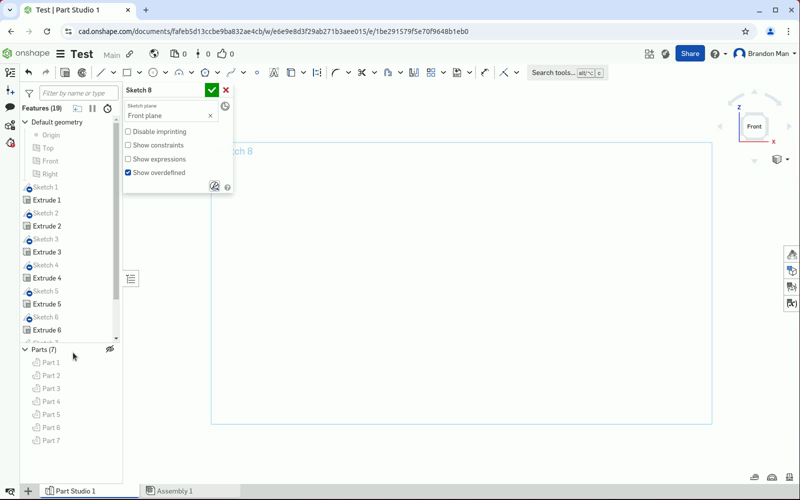
key(l)
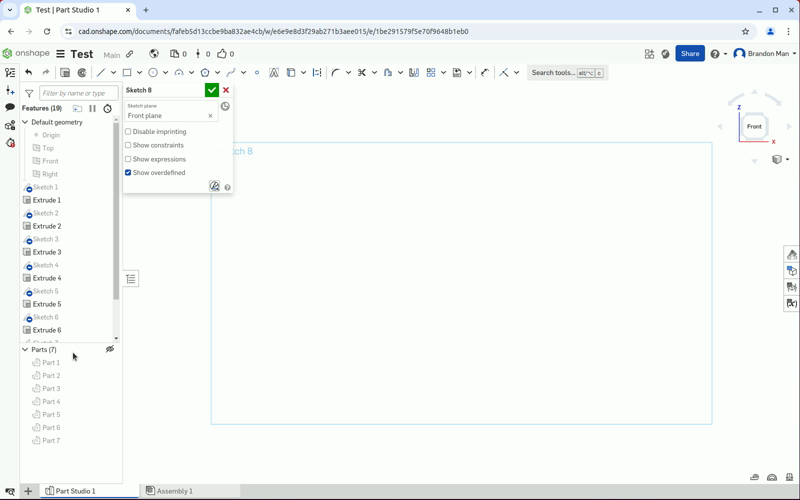
key_down(shift)
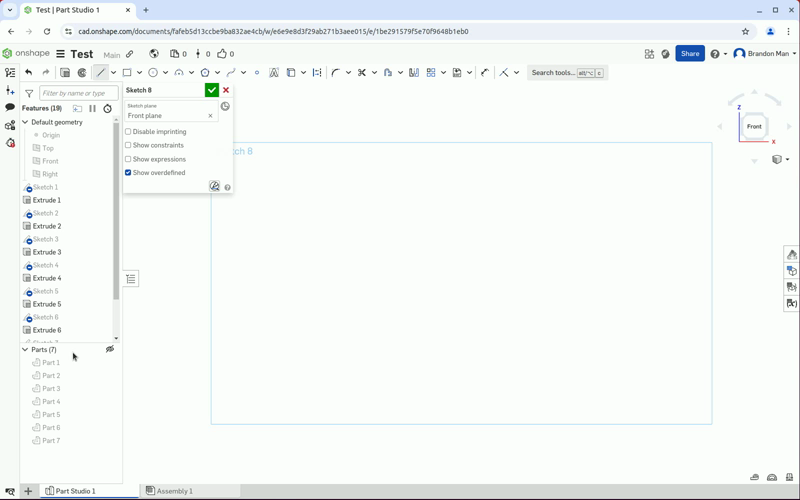
mouse_move(456, 272)
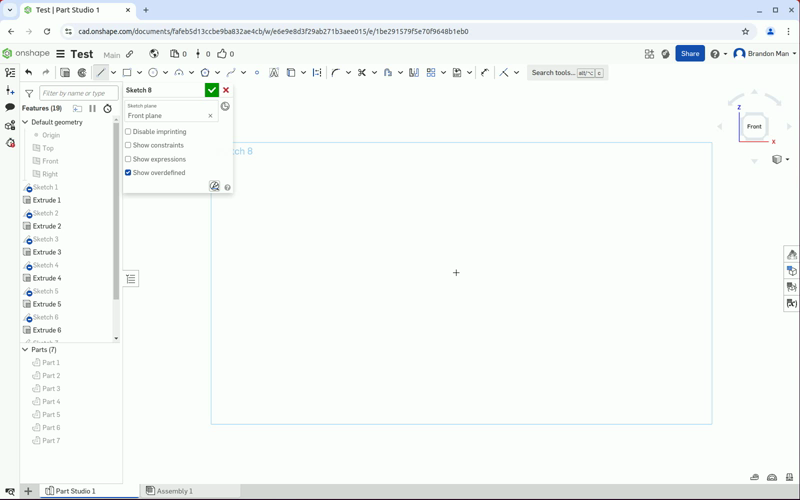
click(456, 272)
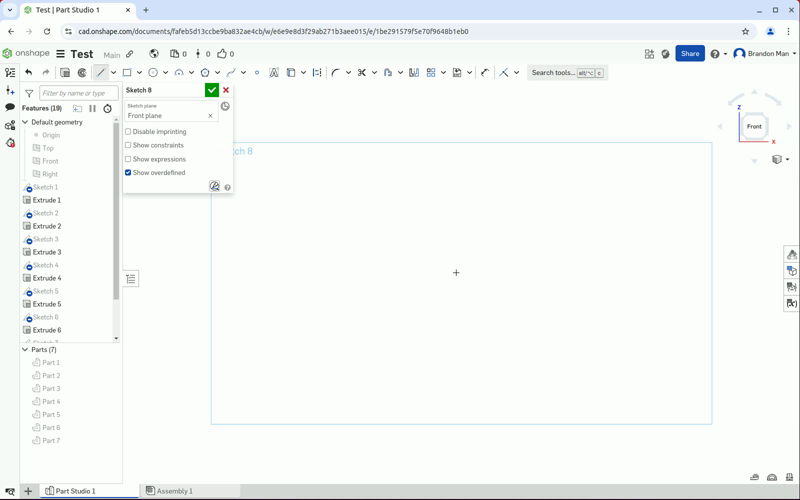
key_up(shift)
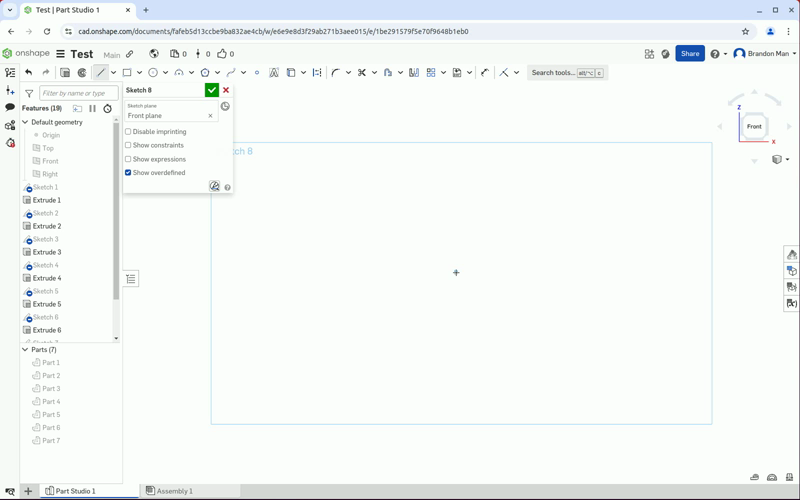
key_down(shift)
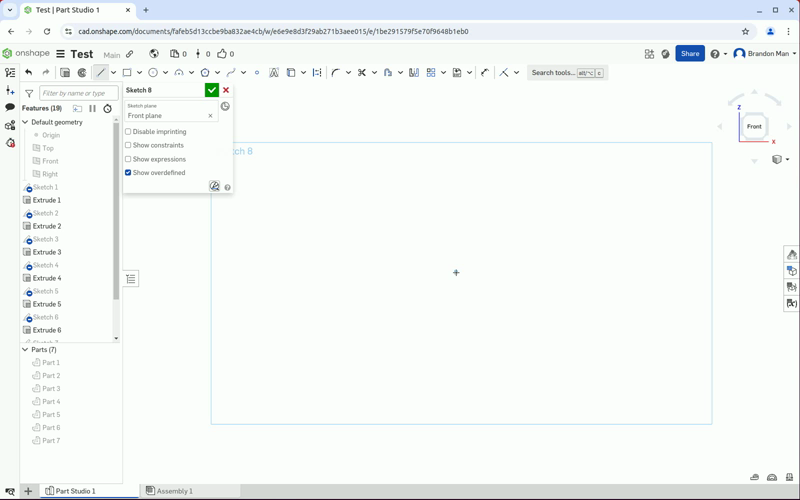
mouse_move(486, 272)
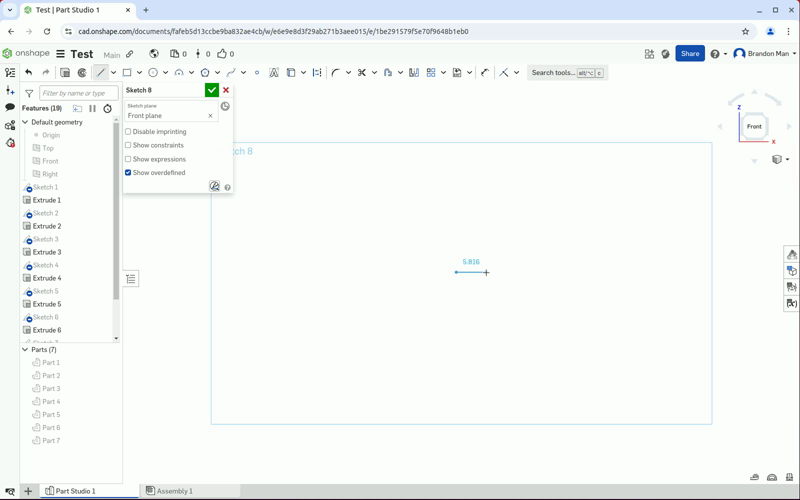
mouse_move(472, 272)
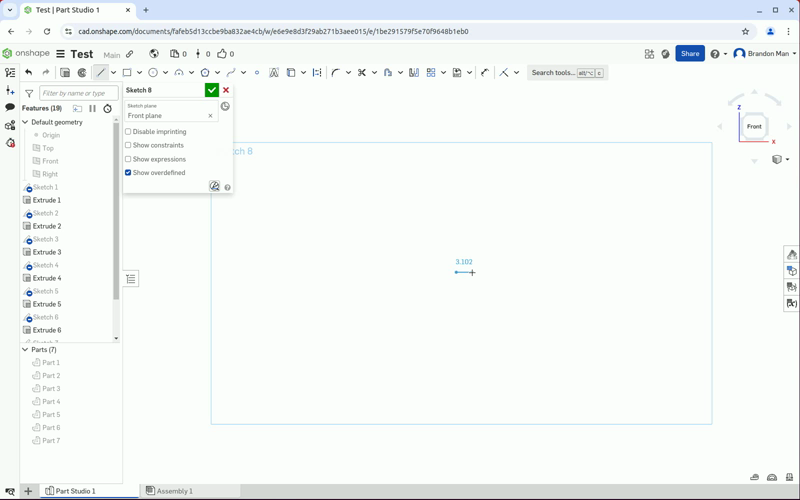
click(472, 272)
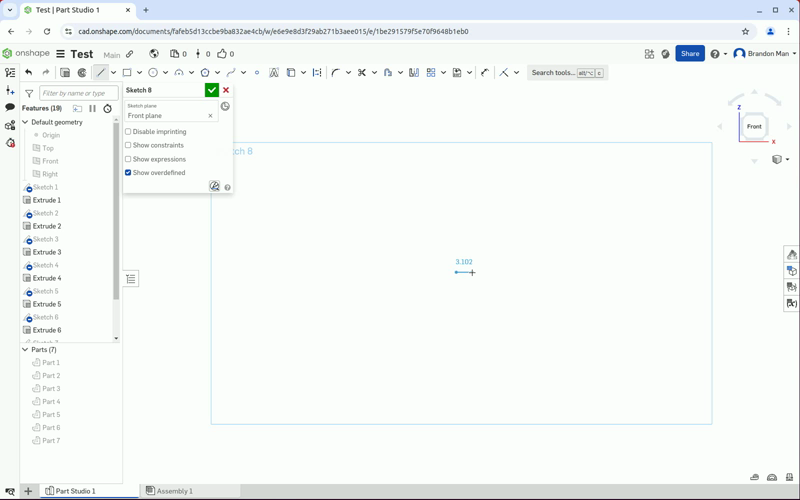
key_up(shift)
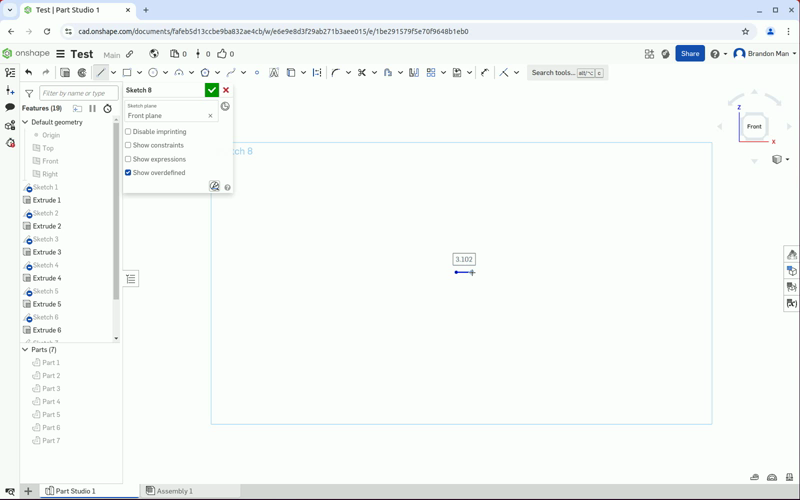
key_down(shift)
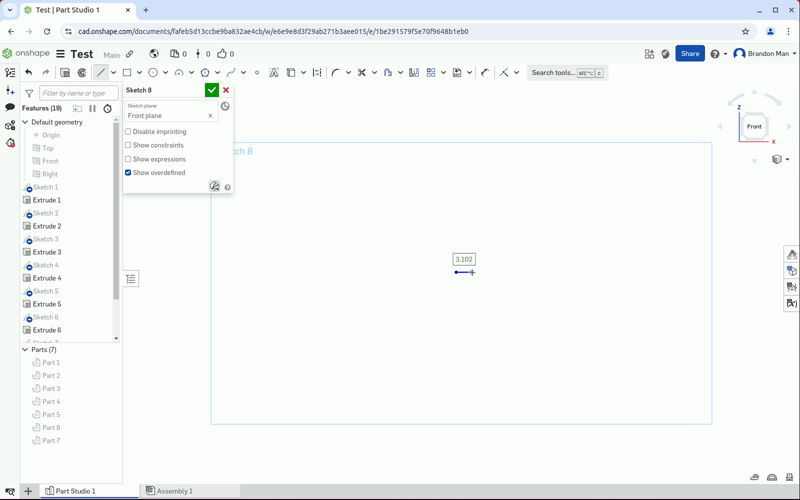
mouse_move(502, 272)
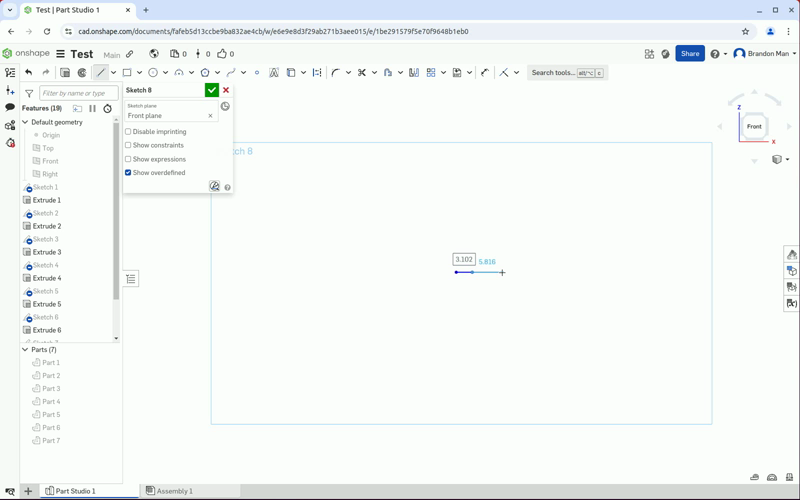
mouse_move(493, 272)
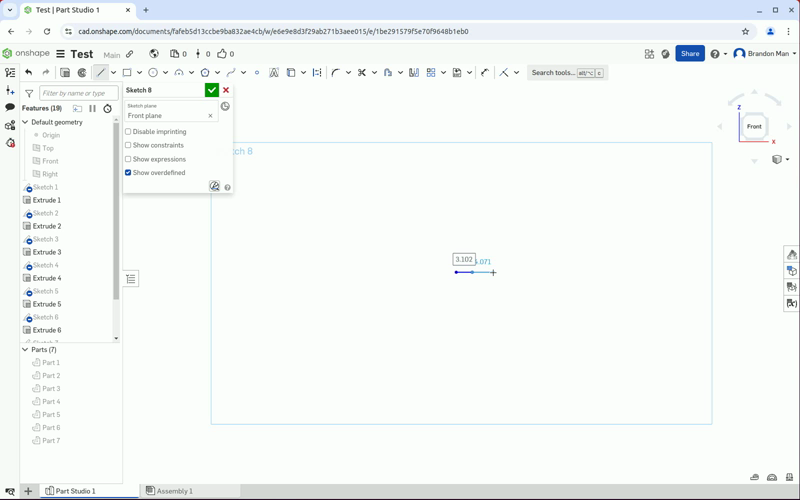
click(493, 272)
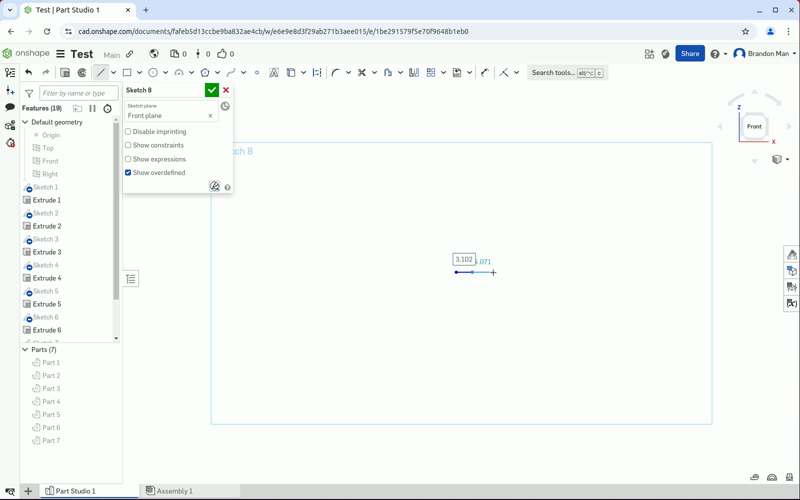
key_up(shift)
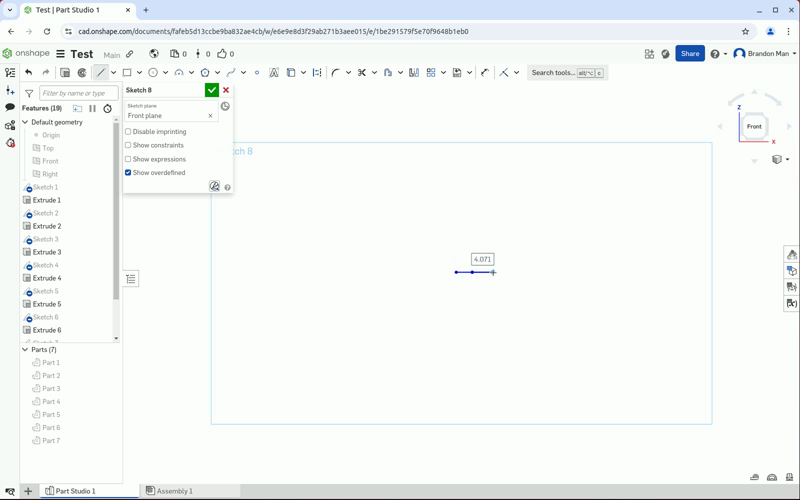
key_down(shift)
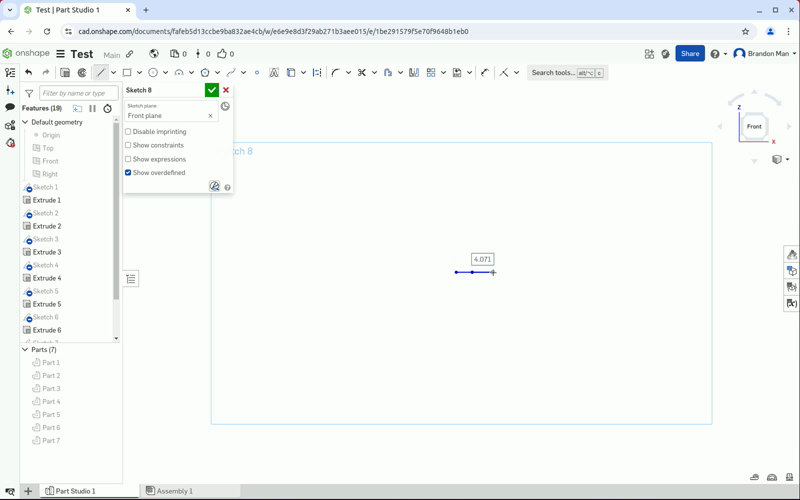
mouse_move(523, 272)
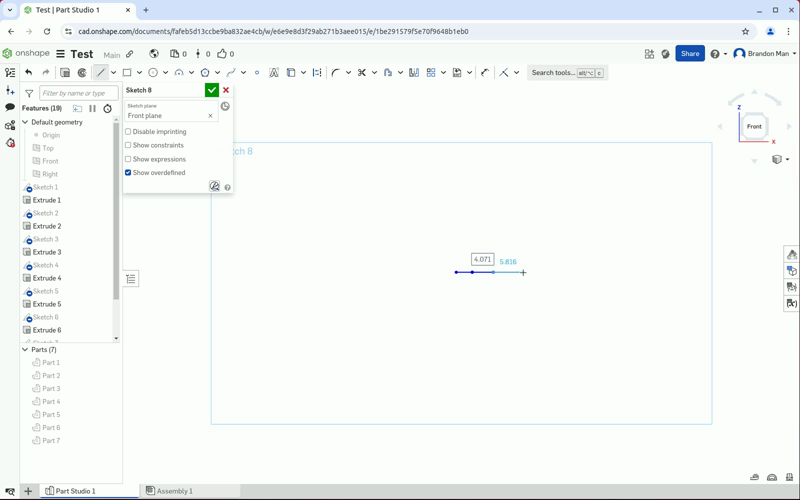
mouse_move(493, 235)
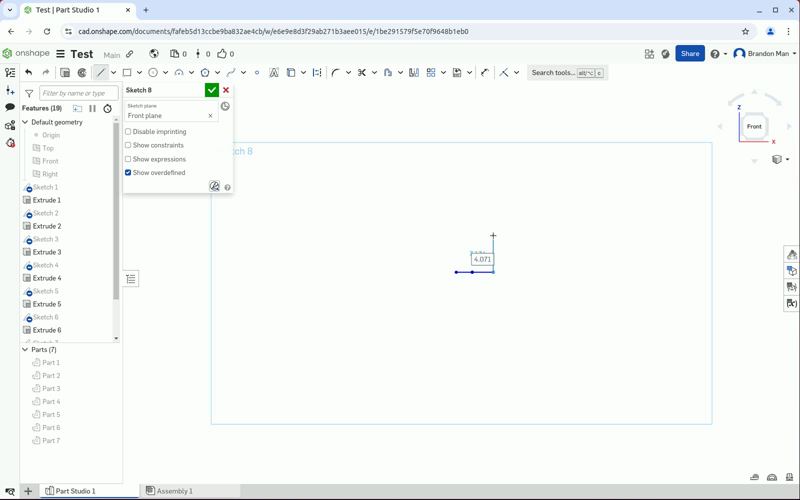
click(493, 235)
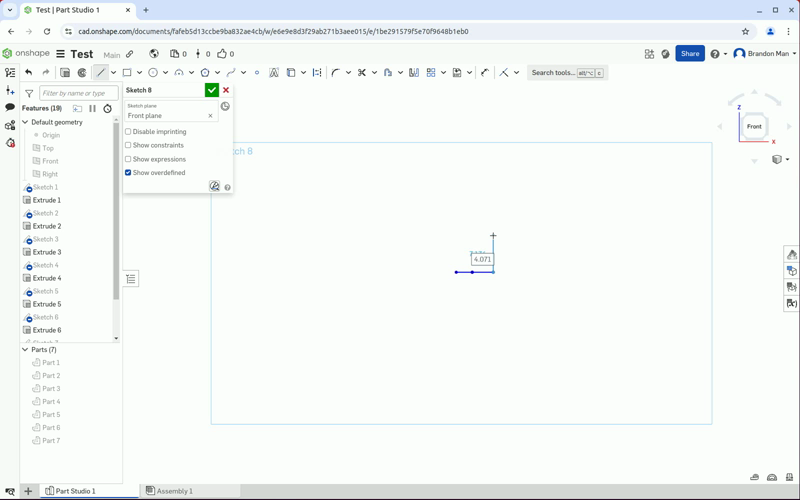
key_up(shift)
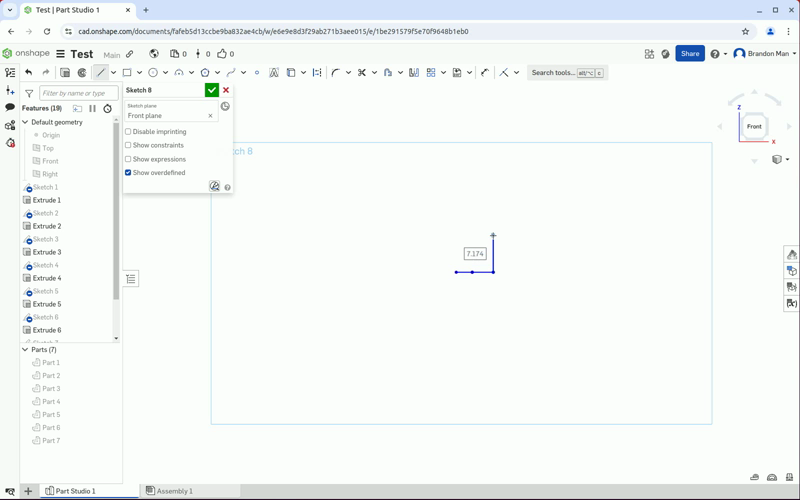
key(esc)
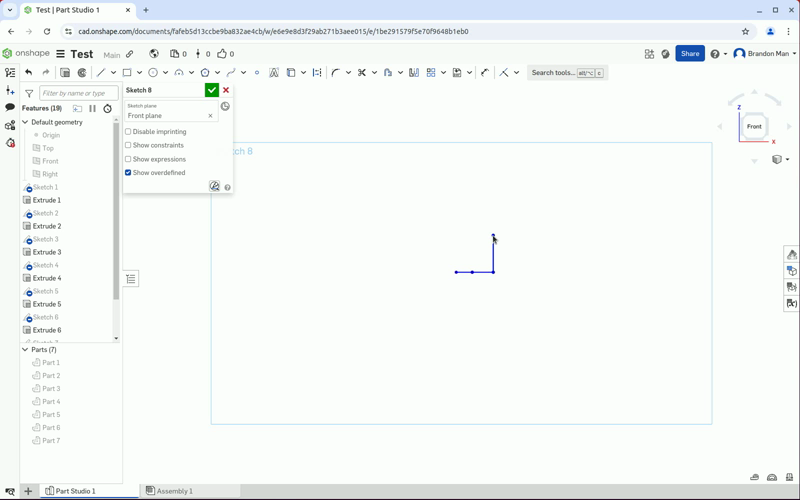
key(a)
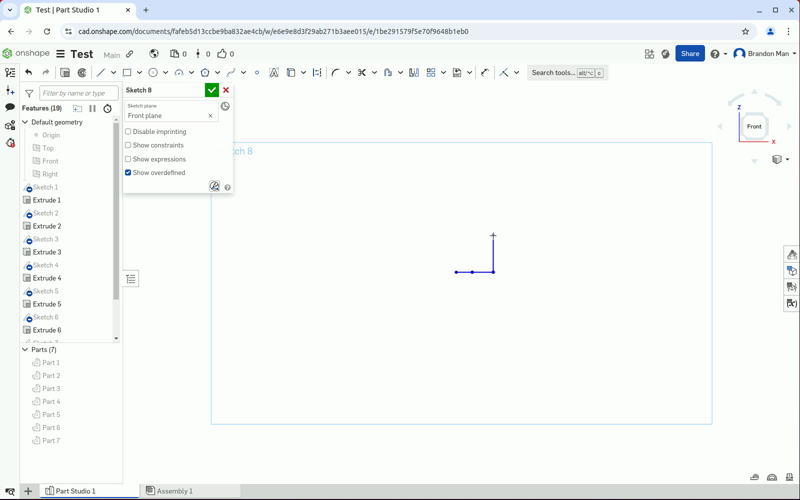
mouse_move(493, 235)
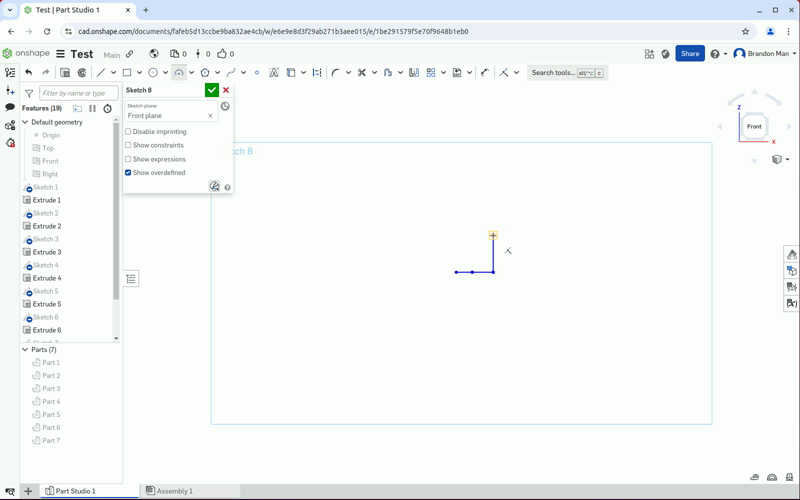
click(493, 235)
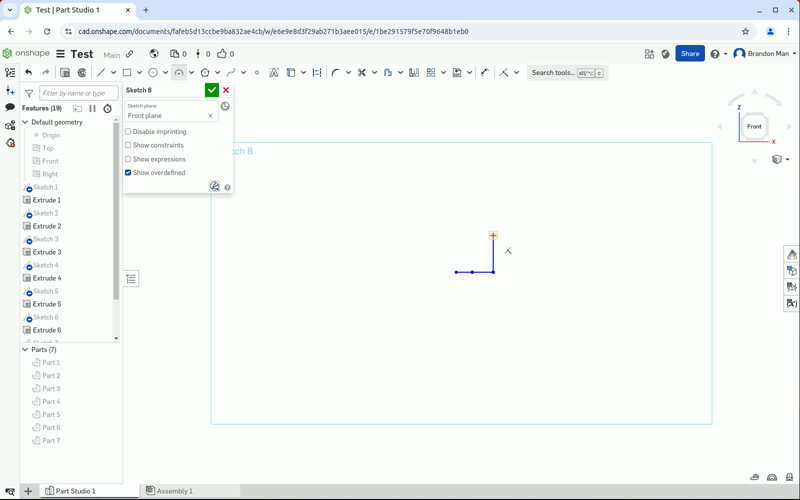
mouse_move(456, 272)
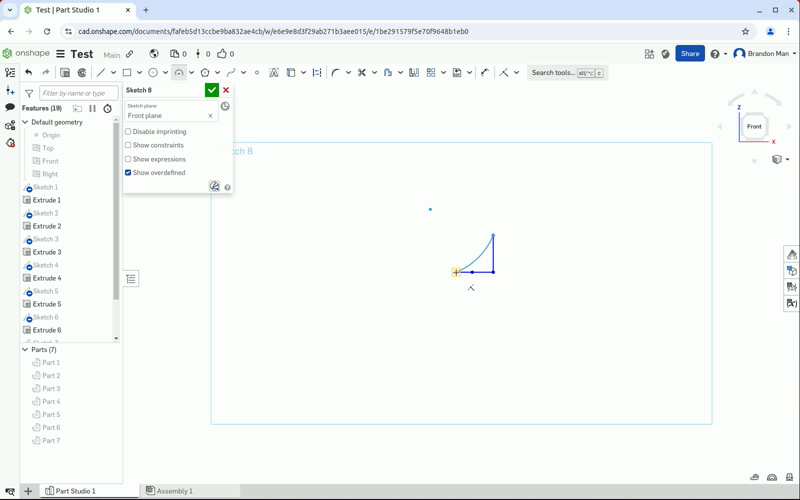
click(456, 272)
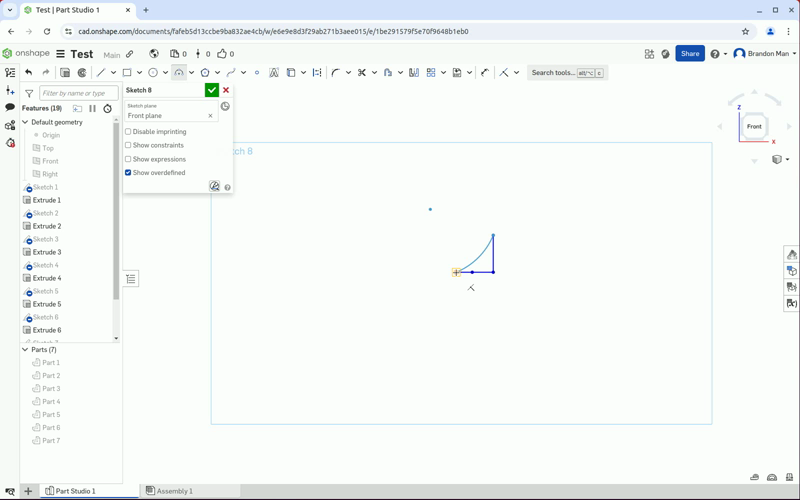
key_down(shift)
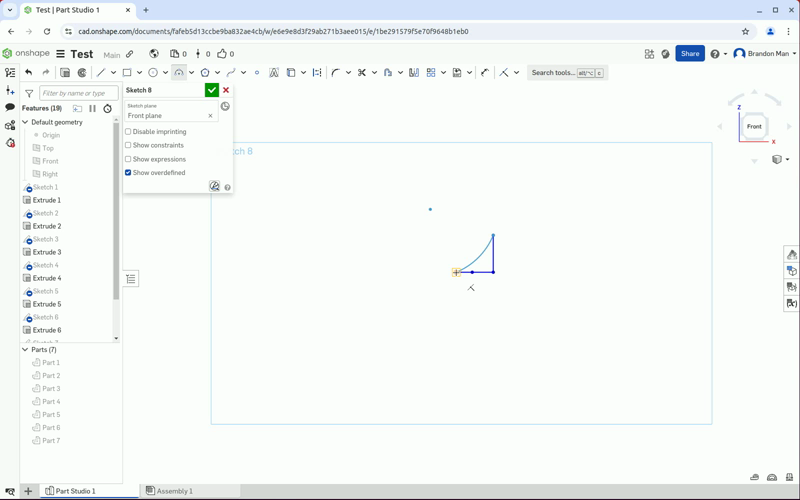
mouse_move(467, 246)
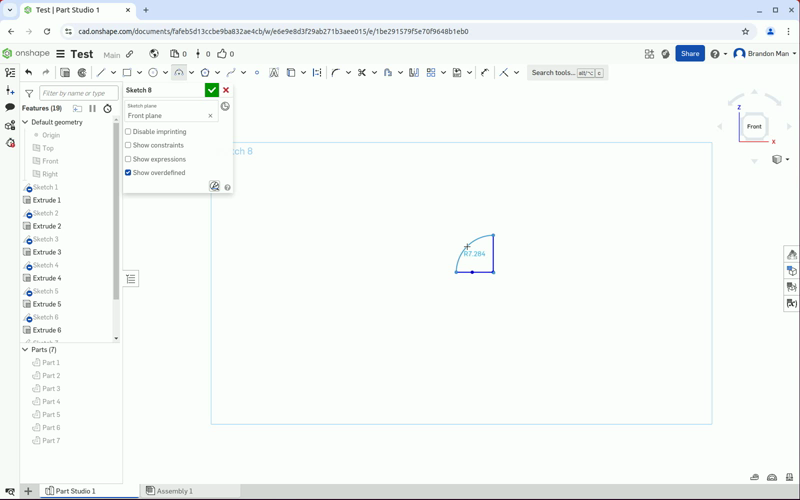
click(467, 246)
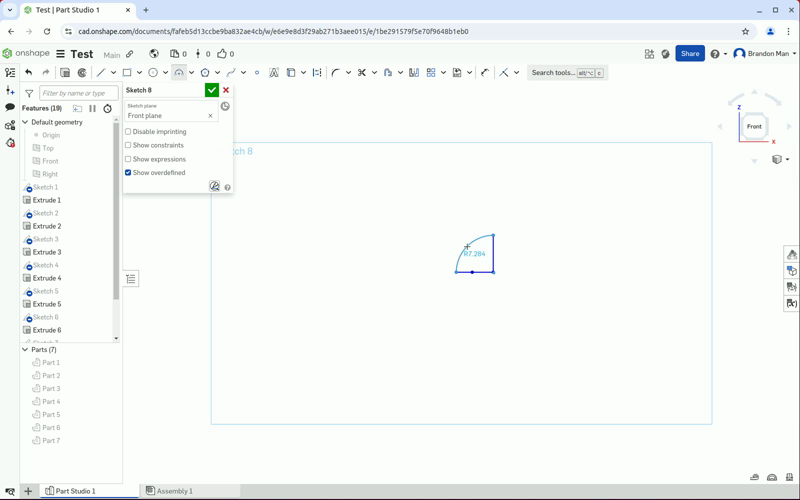
key_up(shift)
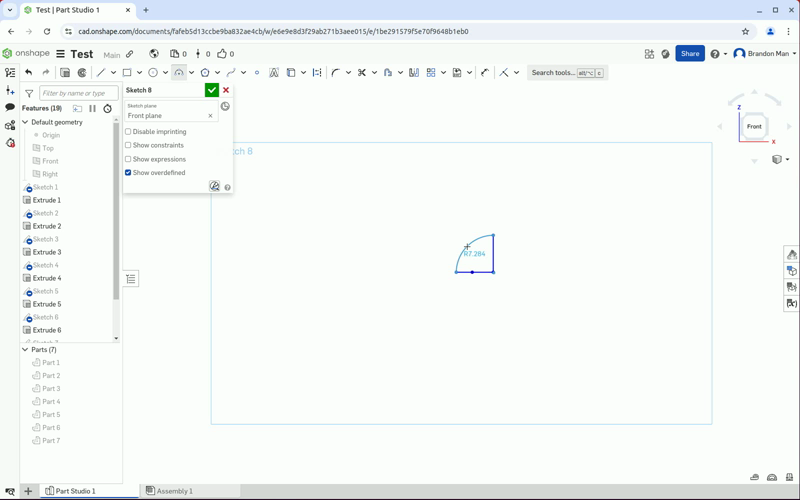
key(esc)
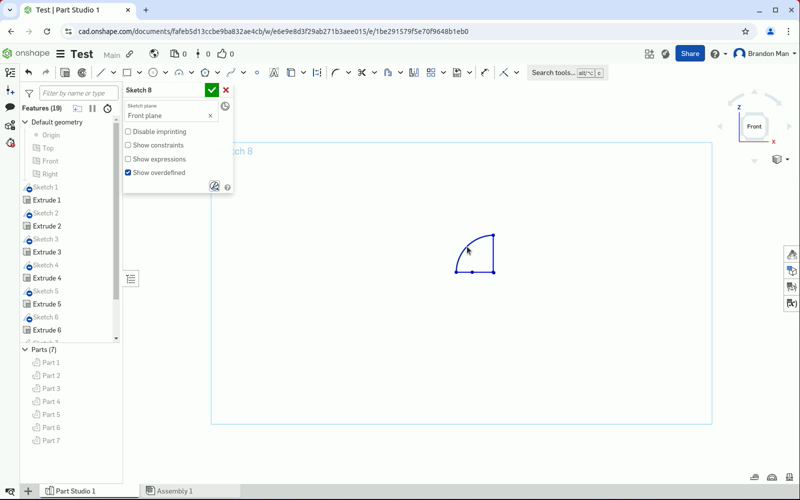
mouse_move(460, 260)
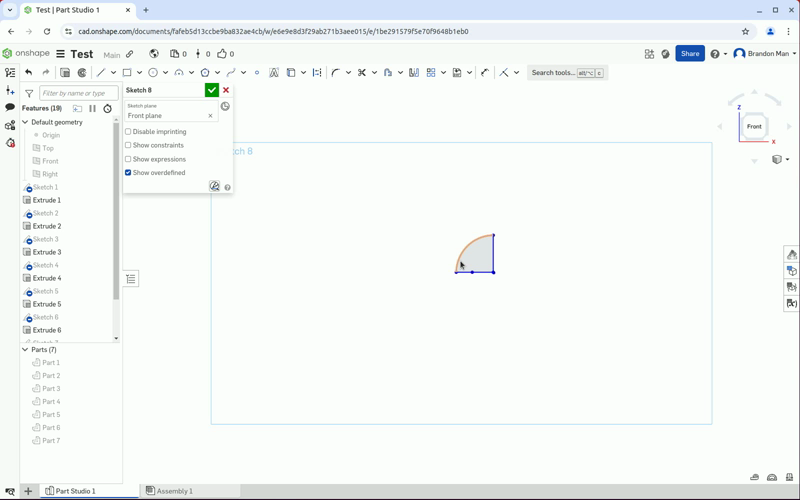
scroll(6)
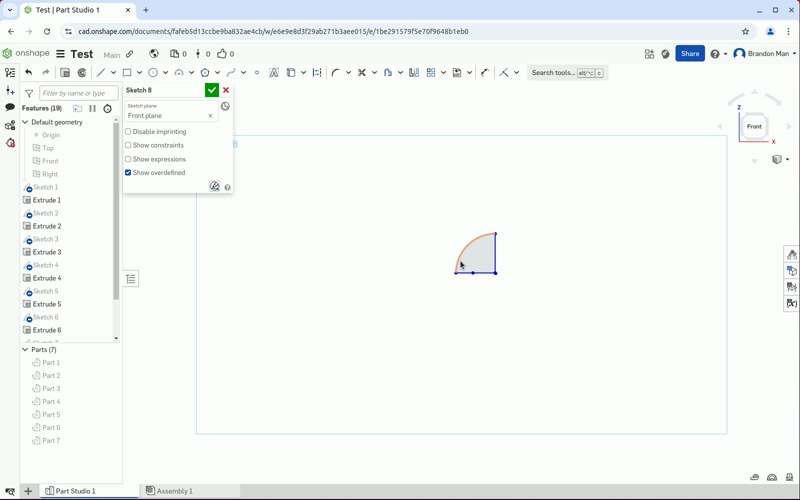
scroll(6)
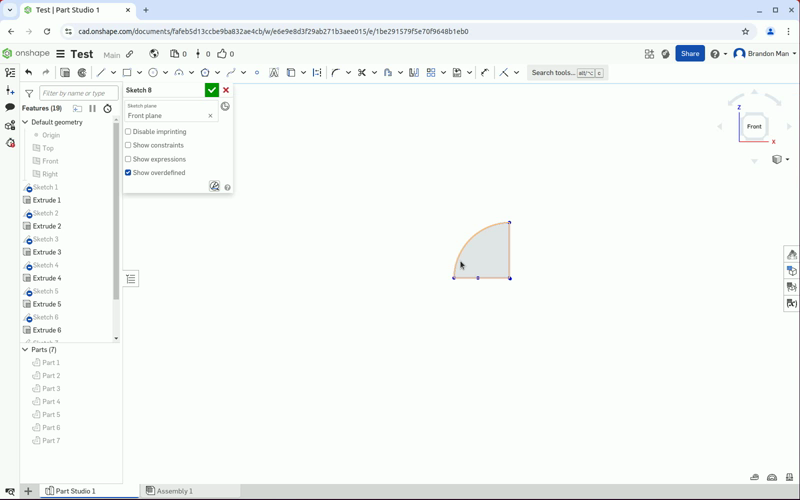
scroll(6)
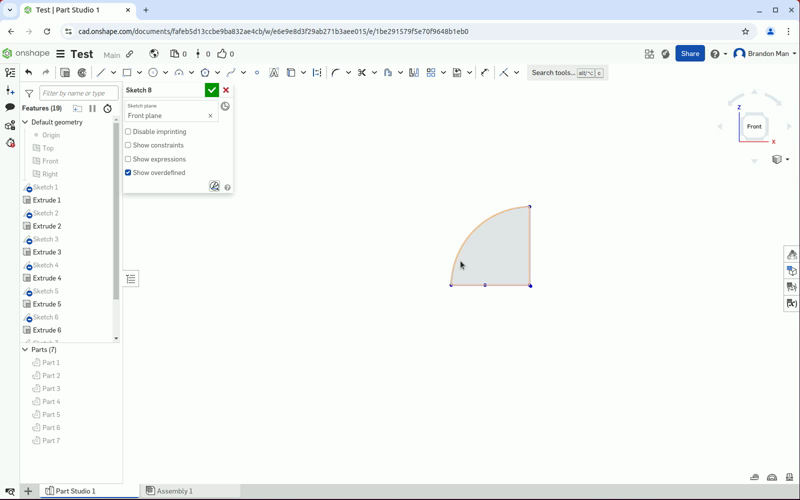
scroll(6)
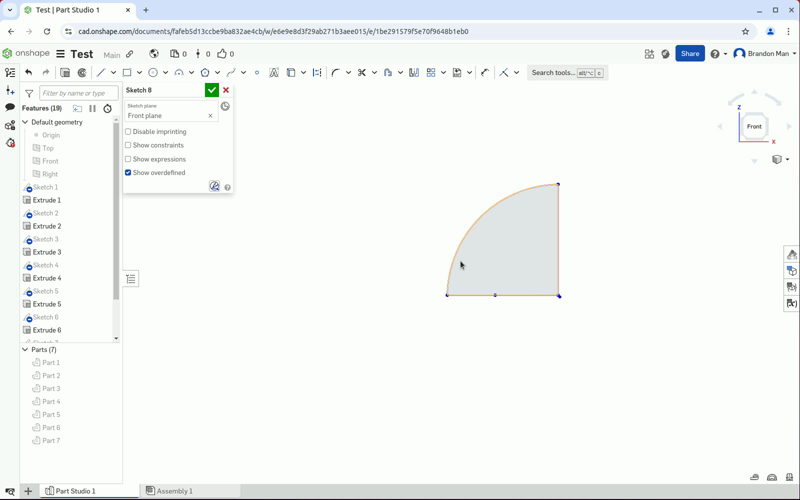
scroll(6)
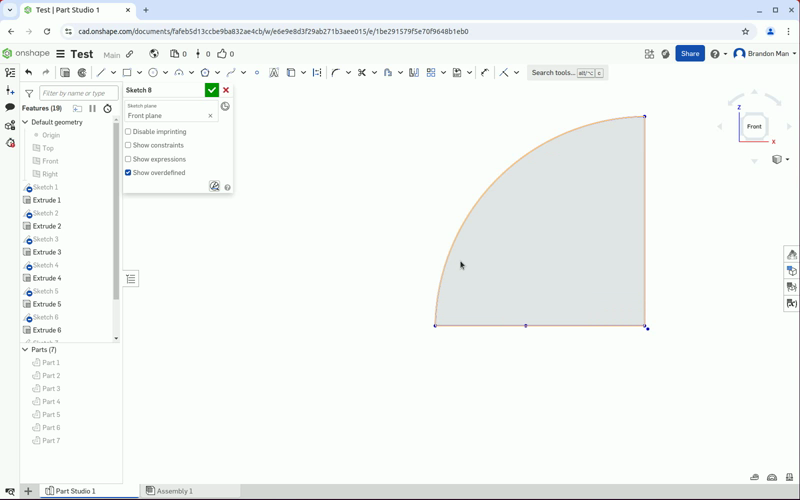
scroll(6)
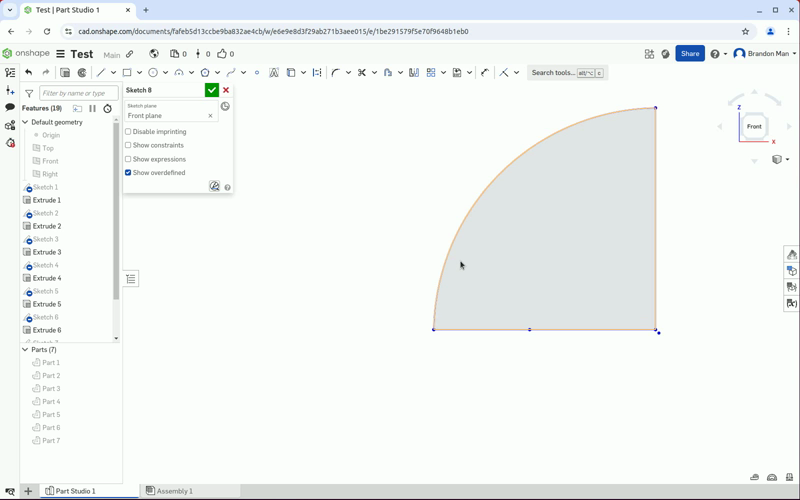
scroll(6)
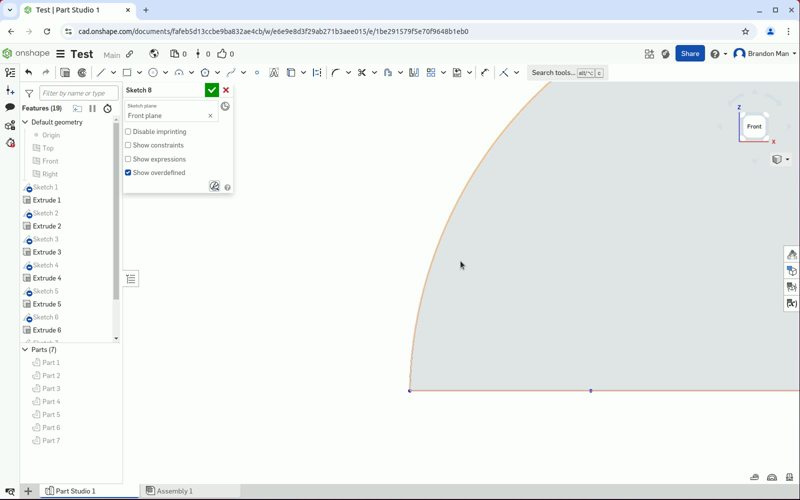
click(460, 260)
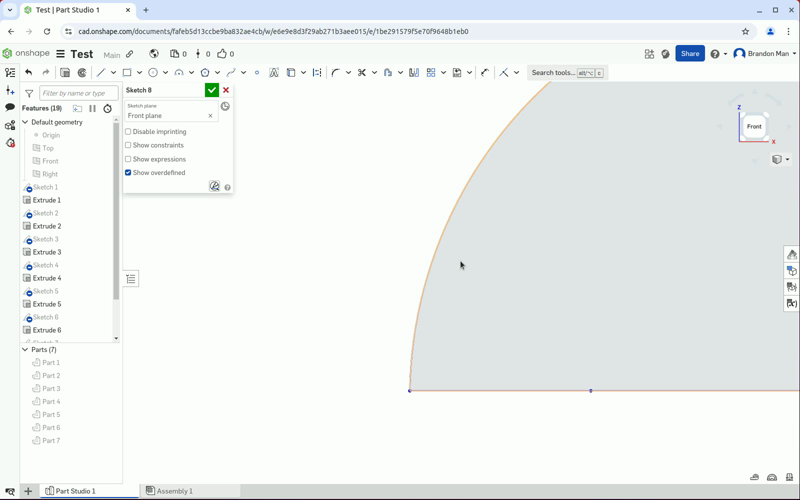
scroll(-6)
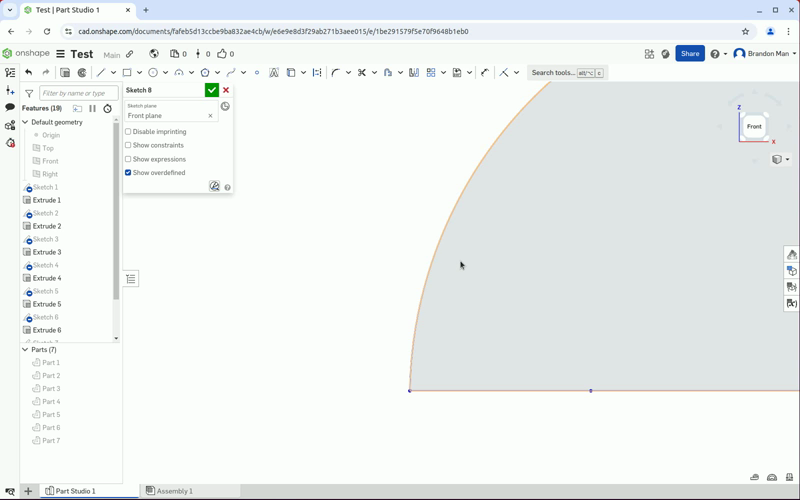
scroll(-6)
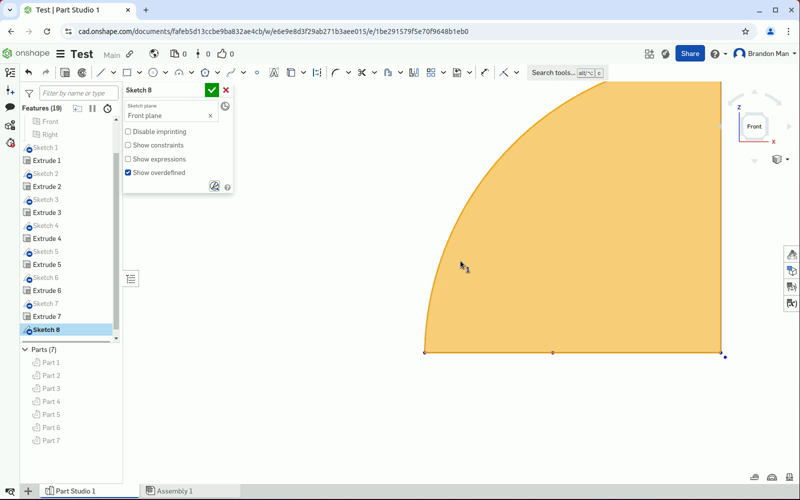
scroll(-6)
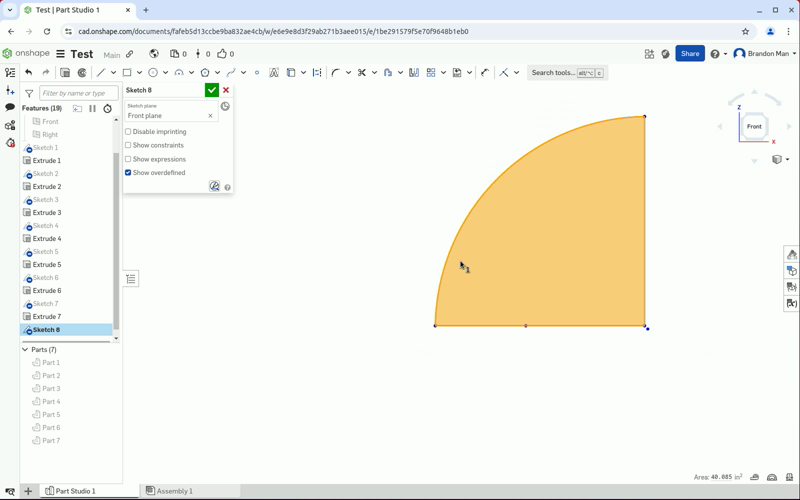
scroll(-6)
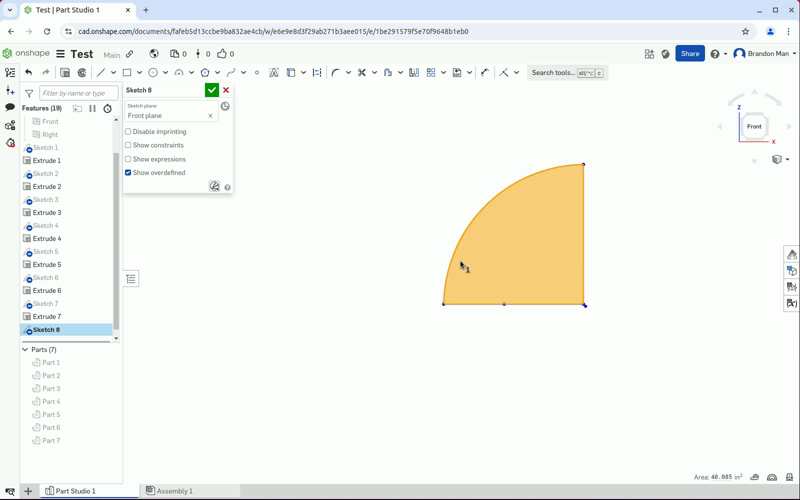
scroll(-6)
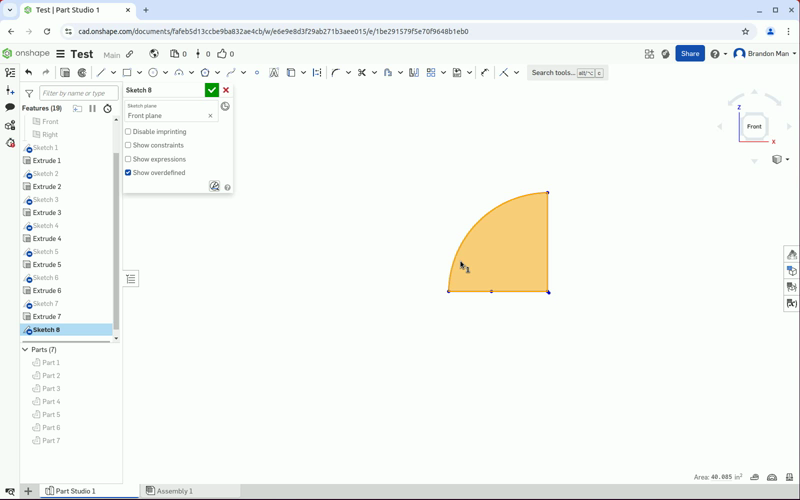
scroll(-6)
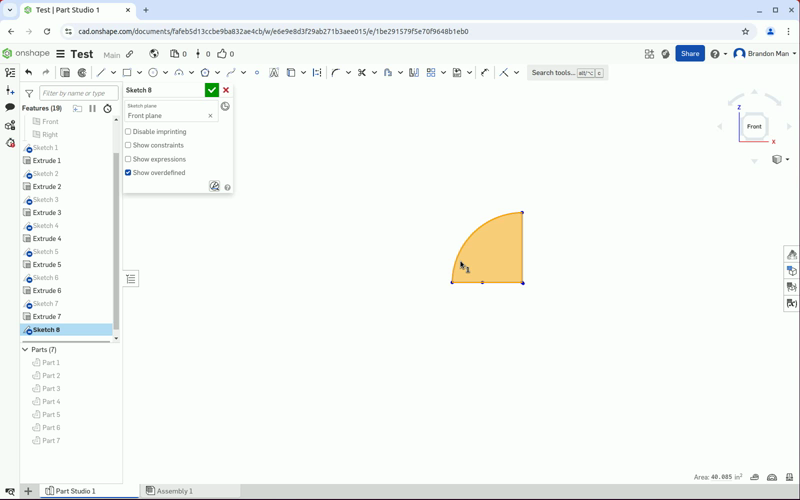
scroll(-6)
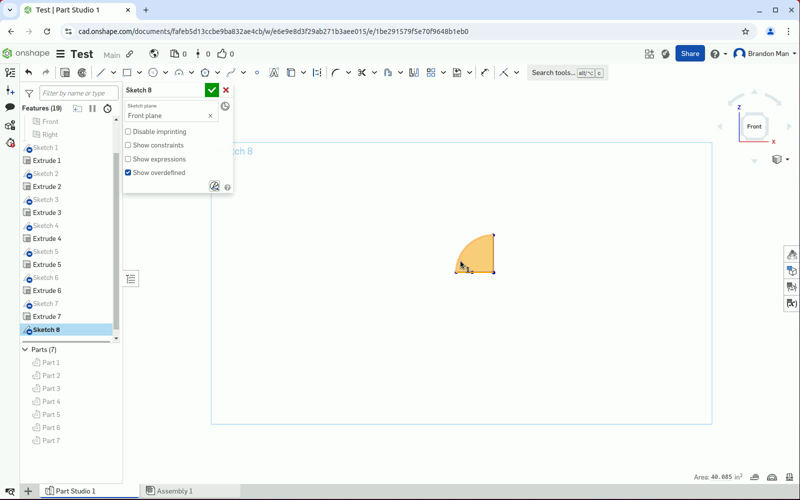
mouse_move(73, 352)
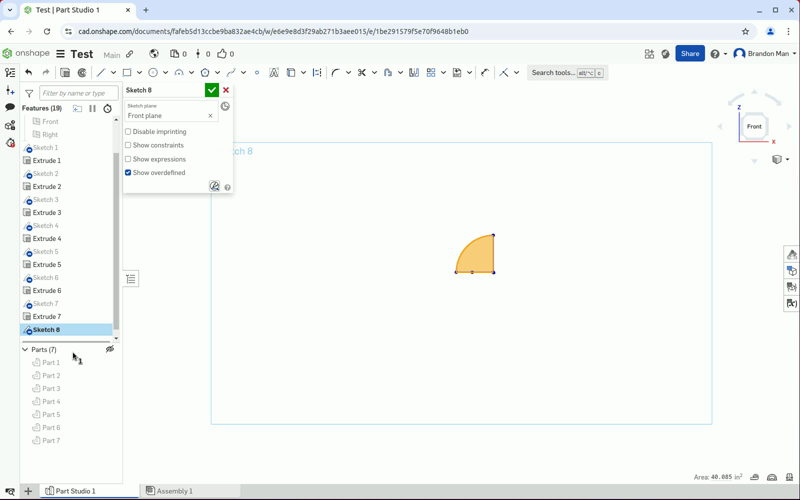
key(shift+y)
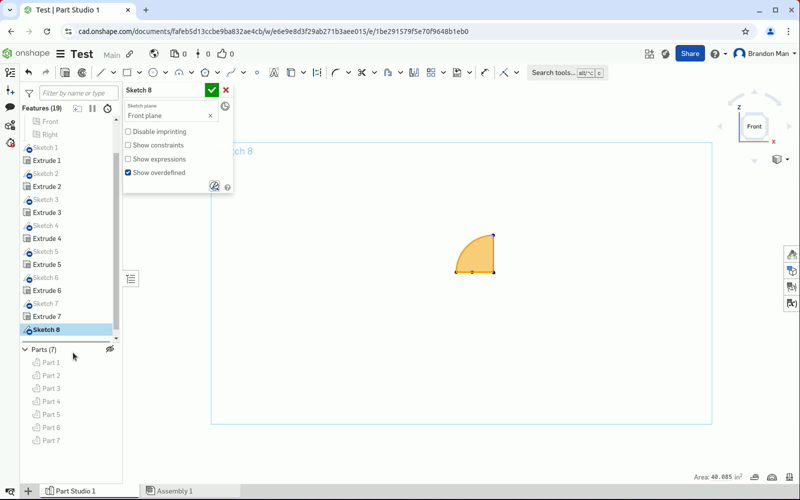
key(shift+e)
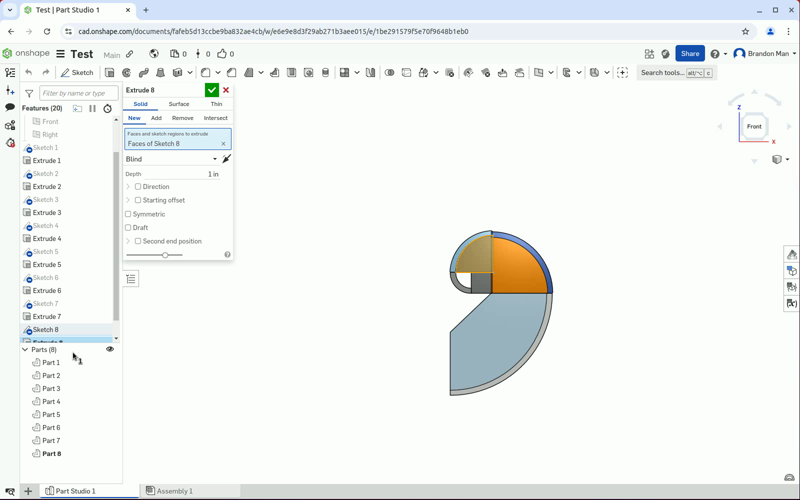
mouse_move(143, 106)
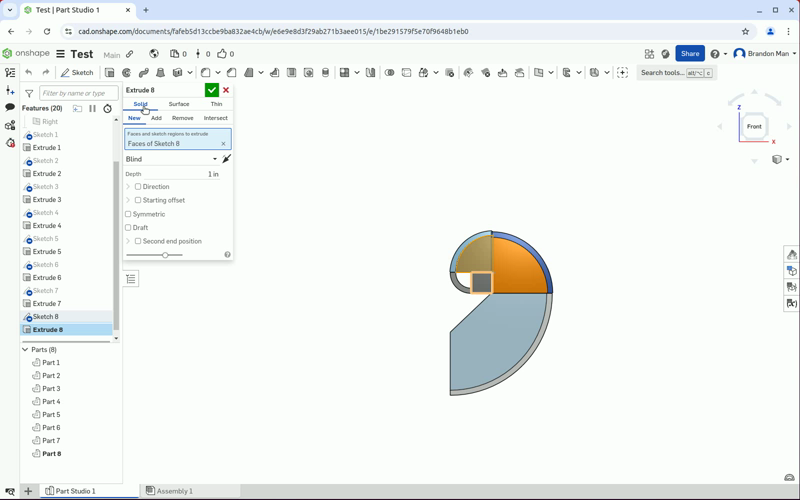
click(143, 106)
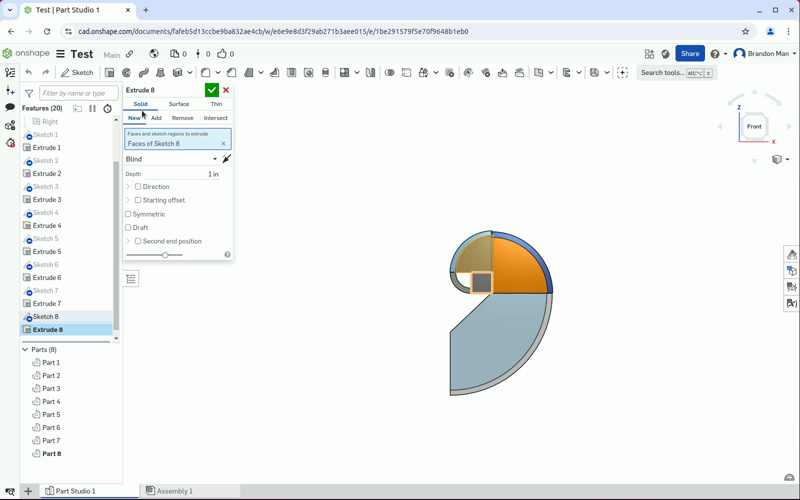
mouse_move(137, 120)
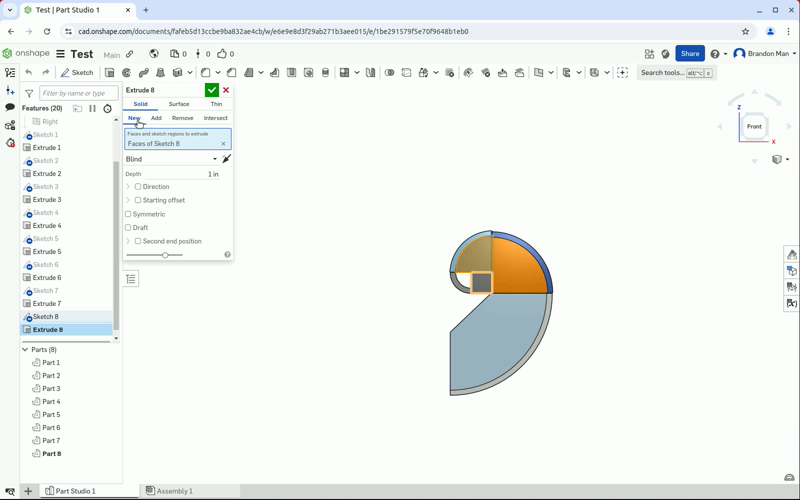
click(137, 120)
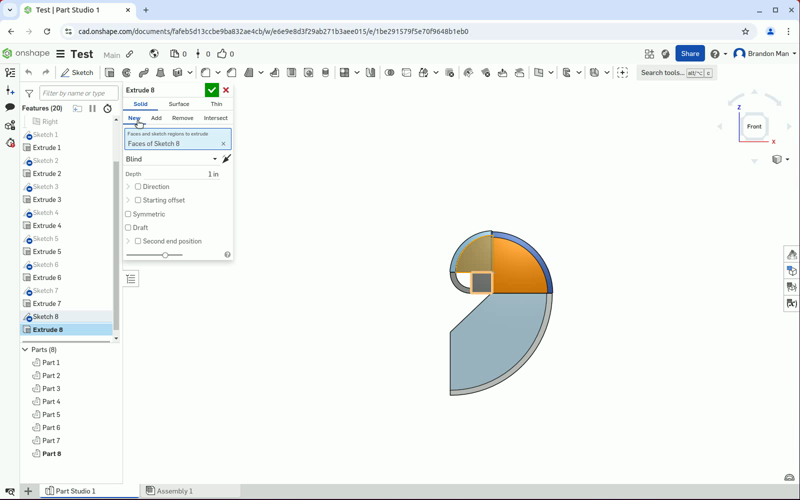
key(tab, 4)
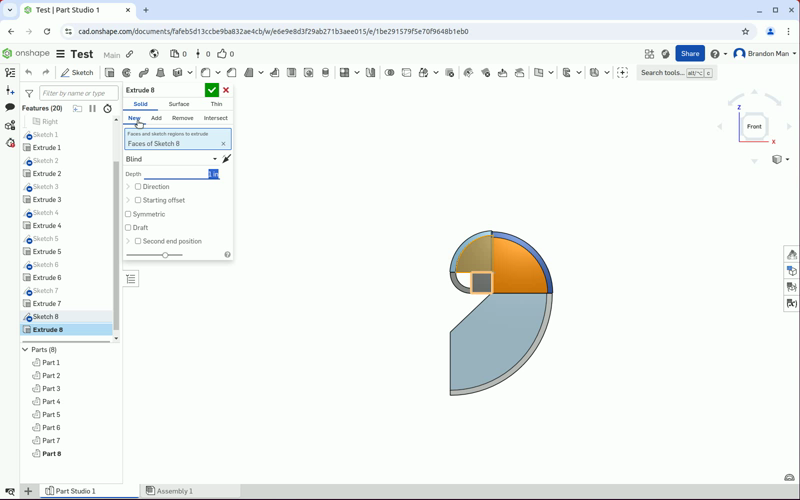
text(0.963)
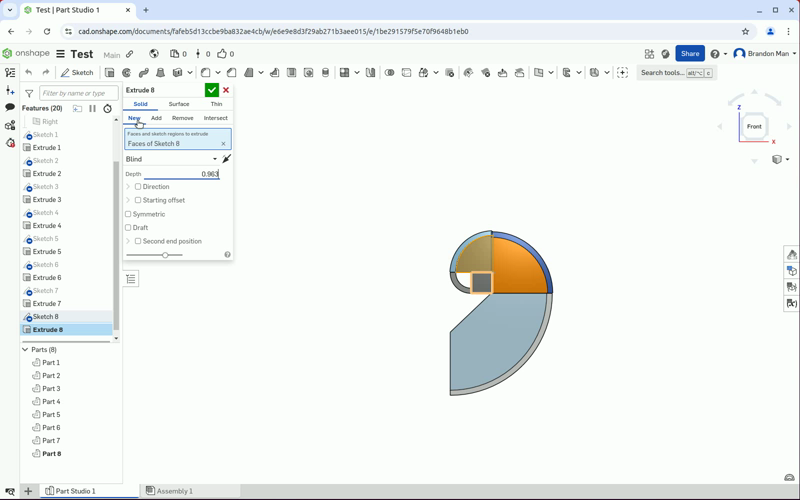
key(enter)
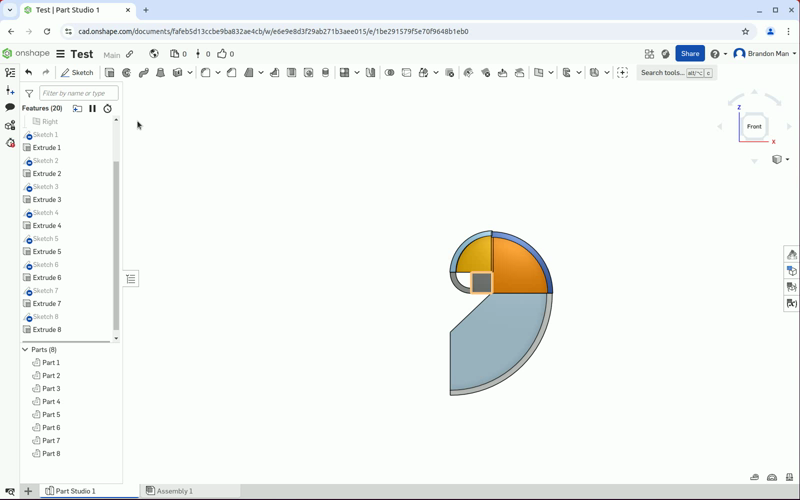
key(shift+h)
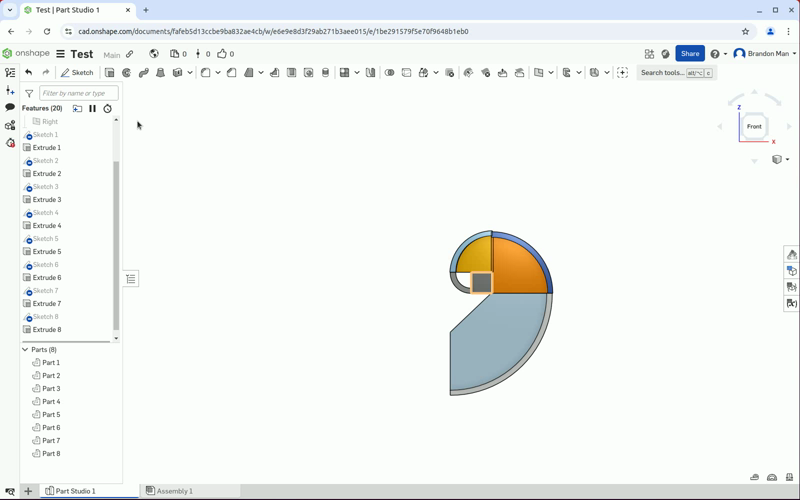
key(shift+h)
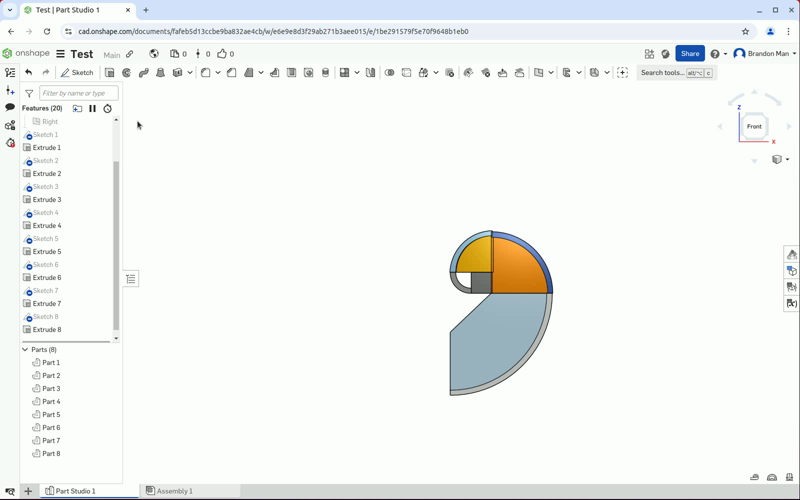
mouse_move(69, 137)
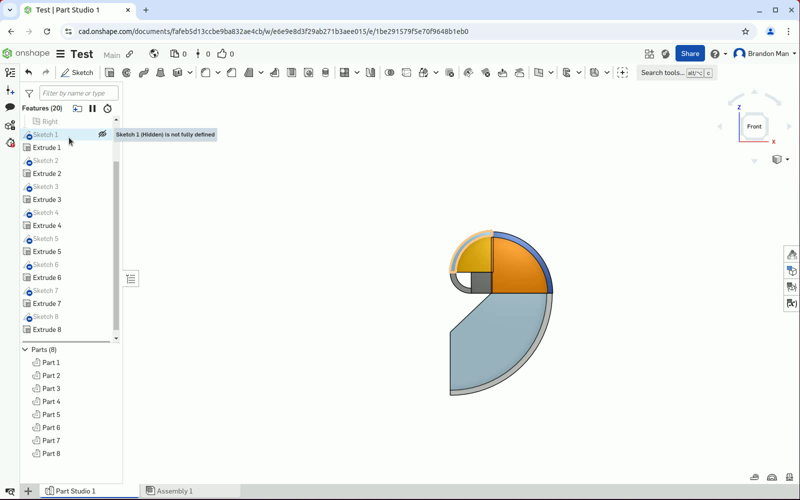
click(69, 137)
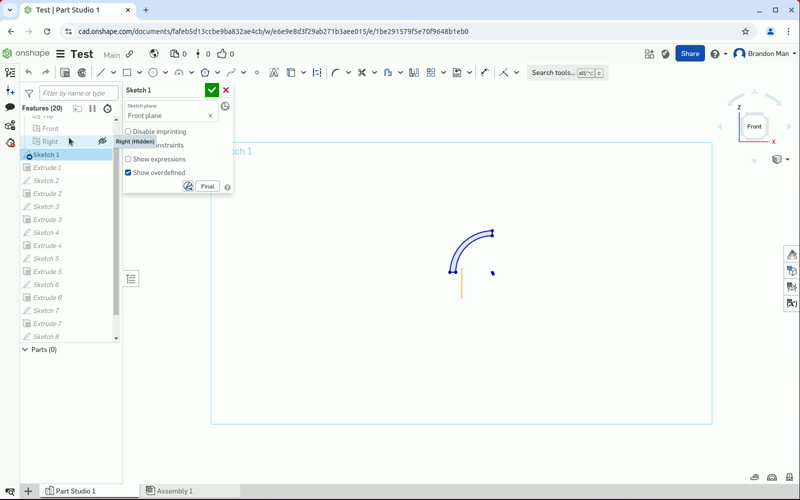
mouse_move(229, 92)
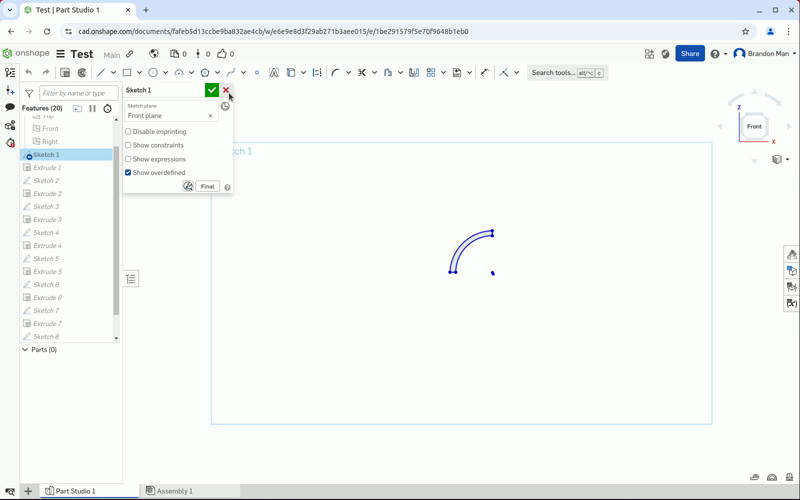
click(229, 92)
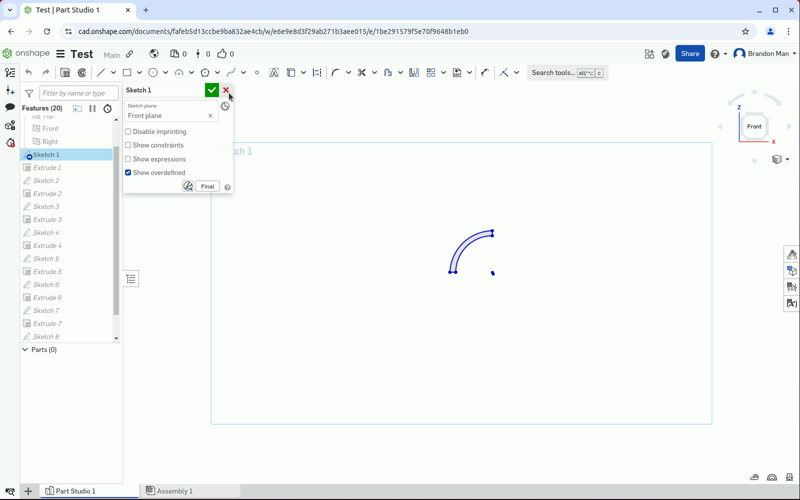
key(shift+s)
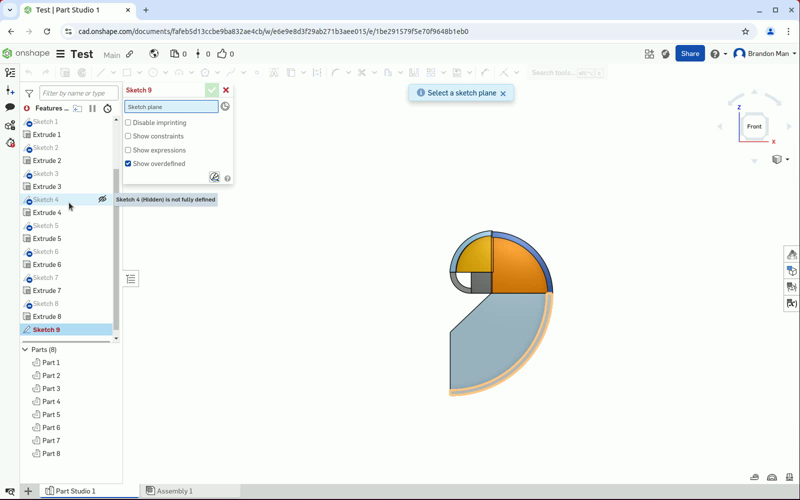
scroll(3)
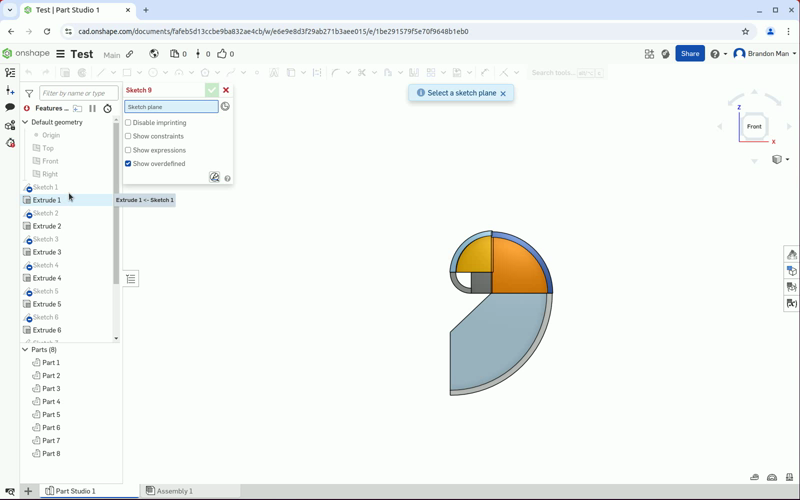
mouse_move(69, 163)
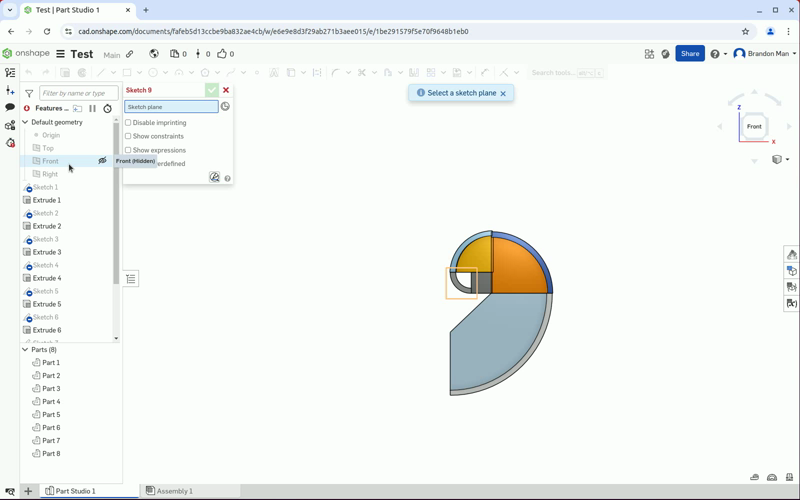
click(69, 163)
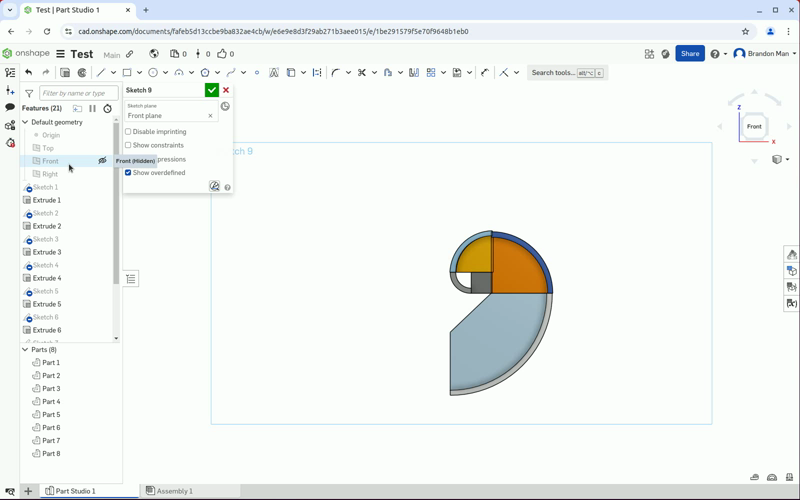
mouse_move(73, 352)
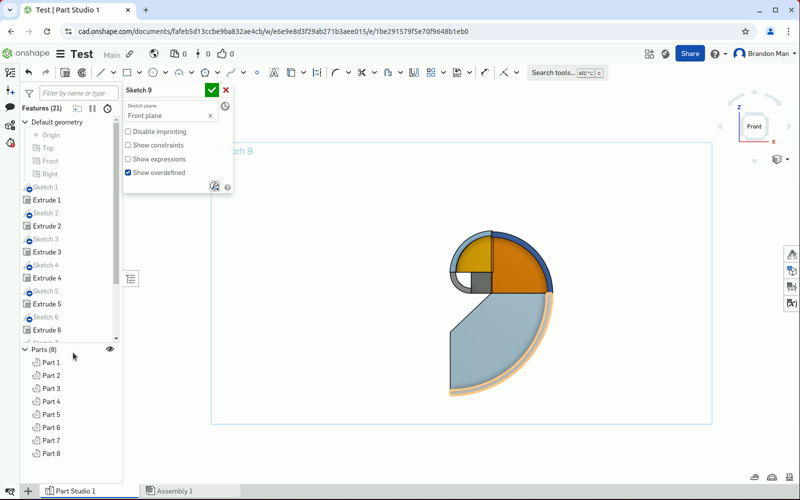
key(y)
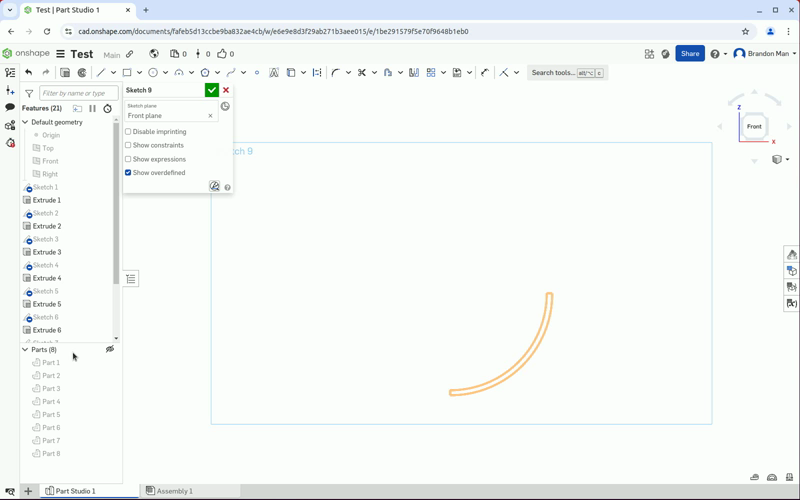
key(a)
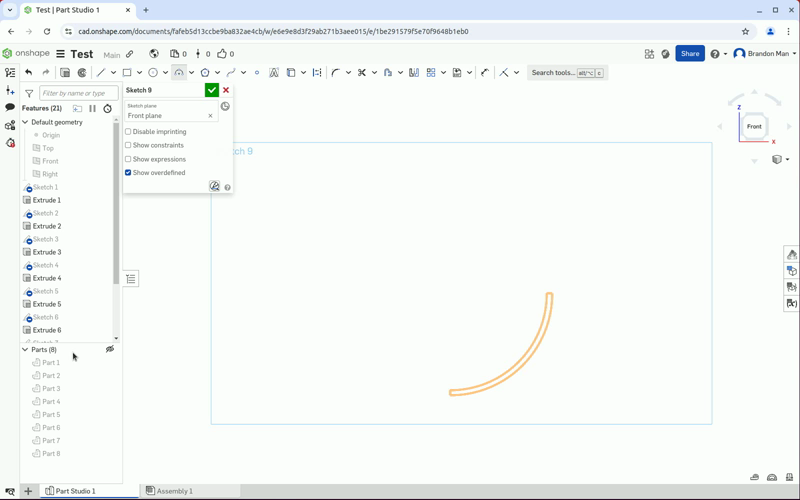
key_down(shift)
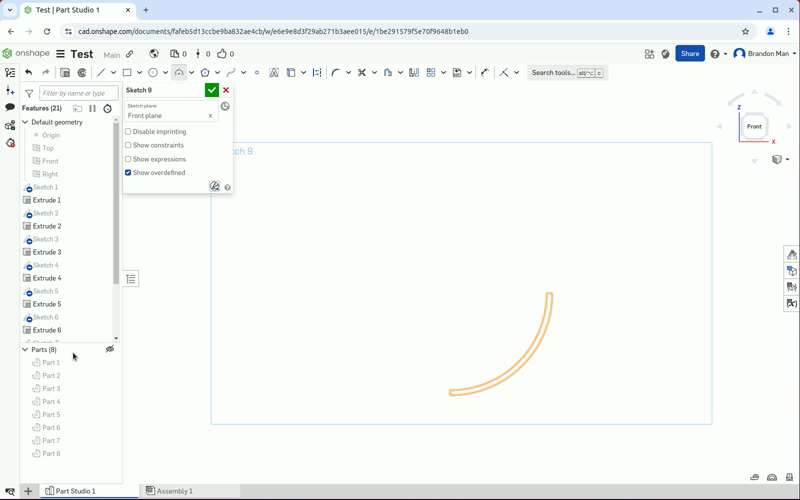
mouse_move(456, 272)
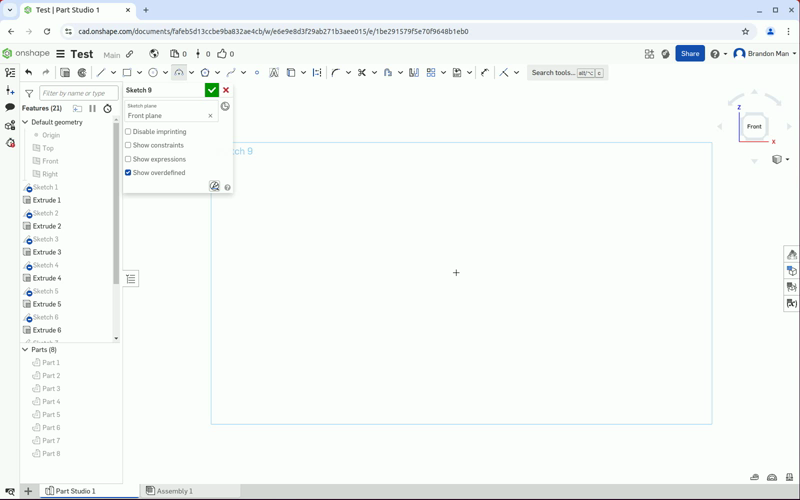
click(456, 272)
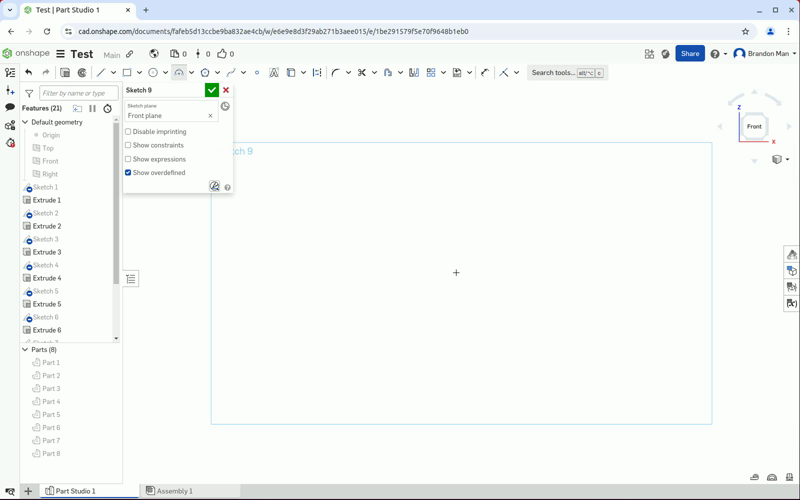
key_up(shift)
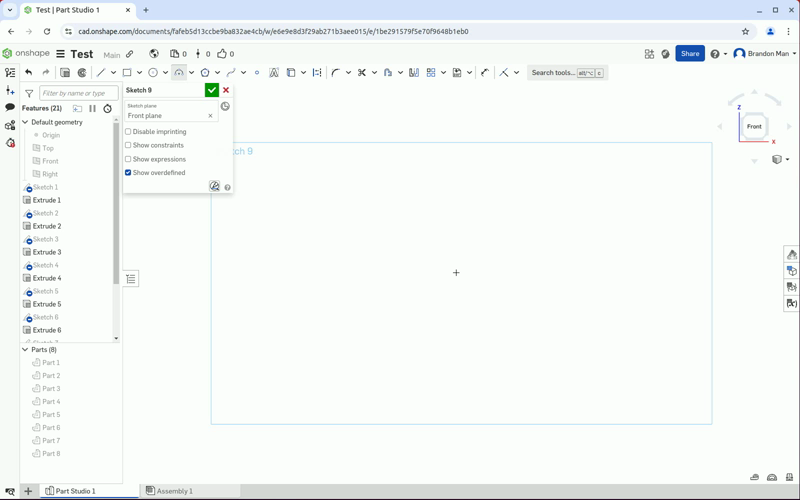
key_down(shift)
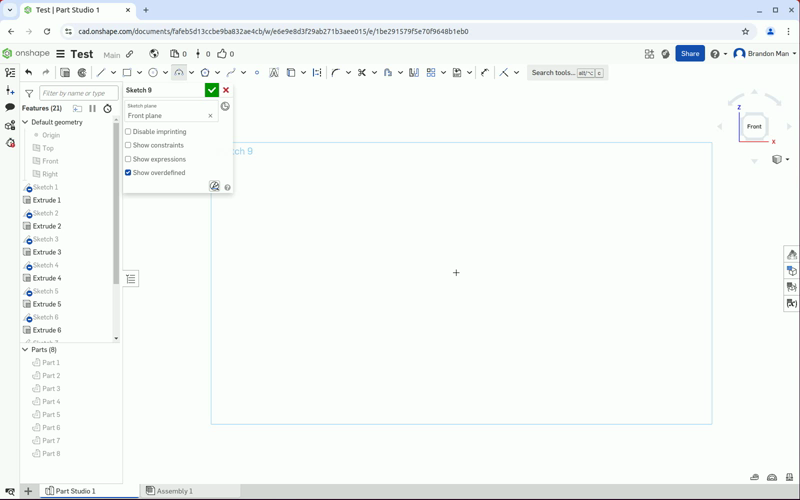
mouse_move(472, 288)
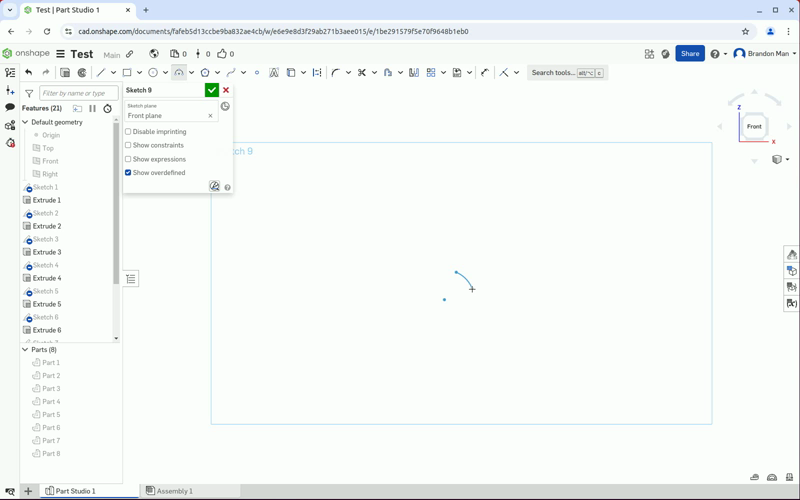
click(472, 288)
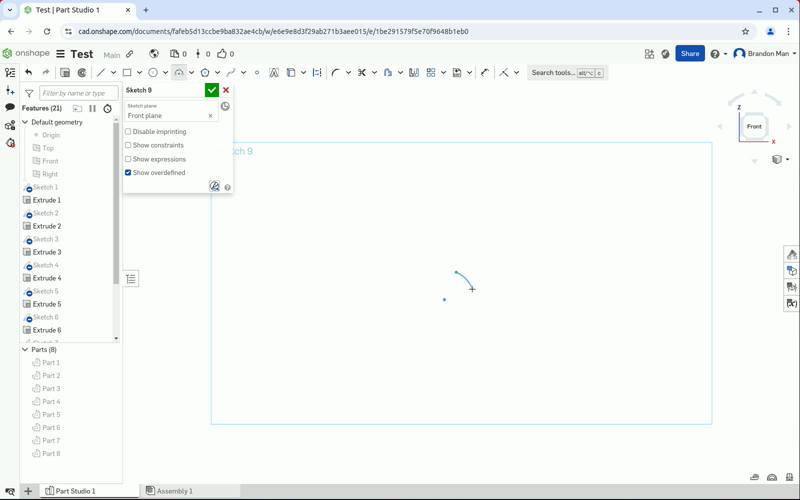
mouse_move(460, 283)
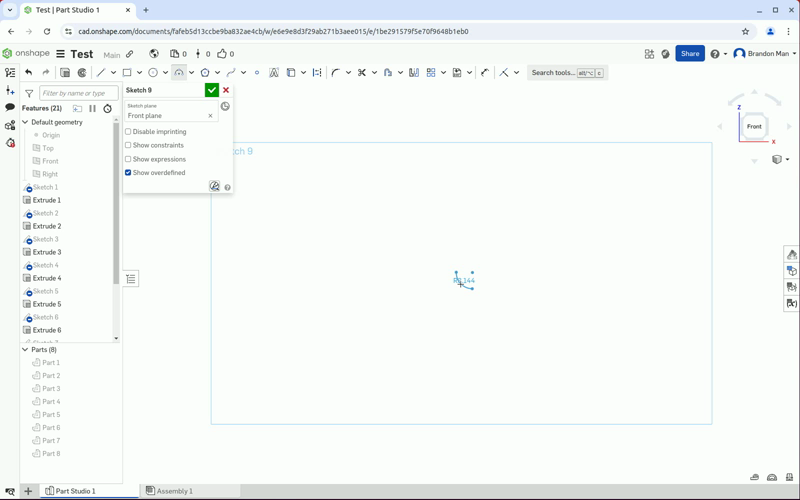
click(460, 283)
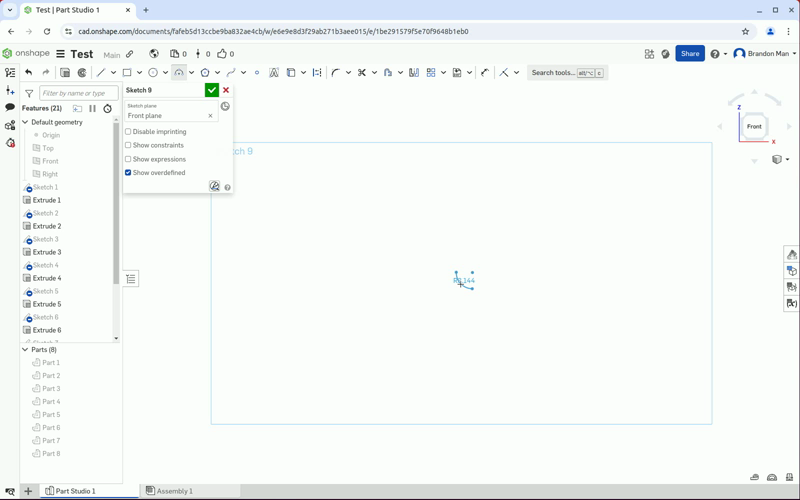
key_up(shift)
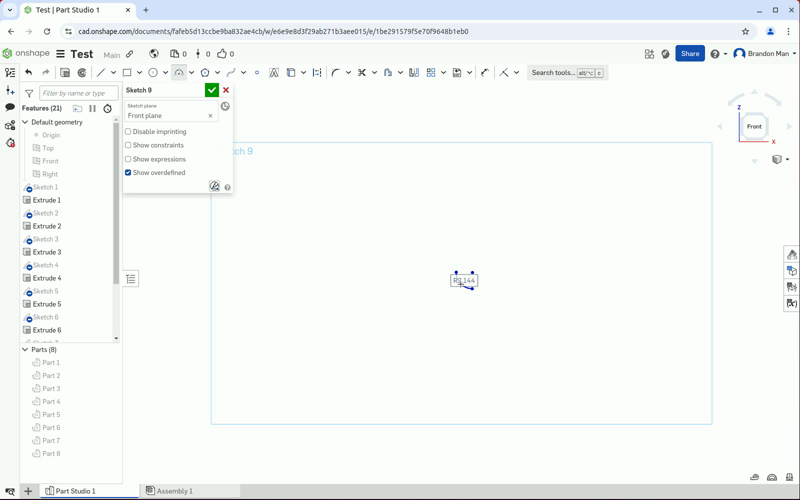
key(esc)
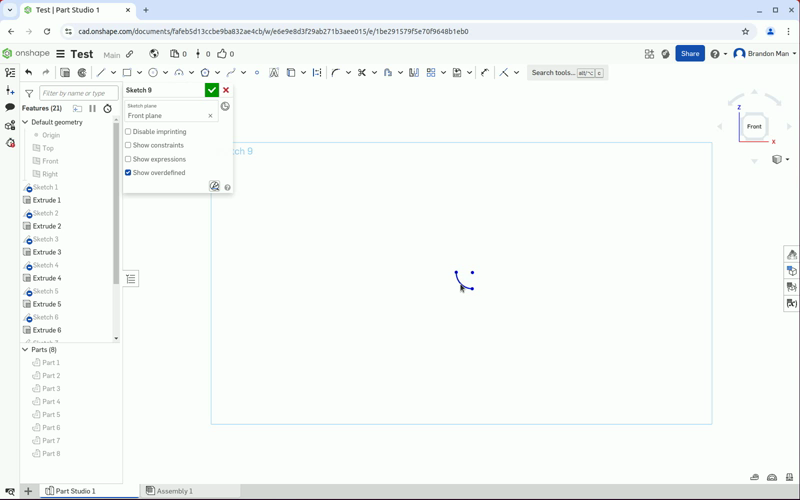
key(l)
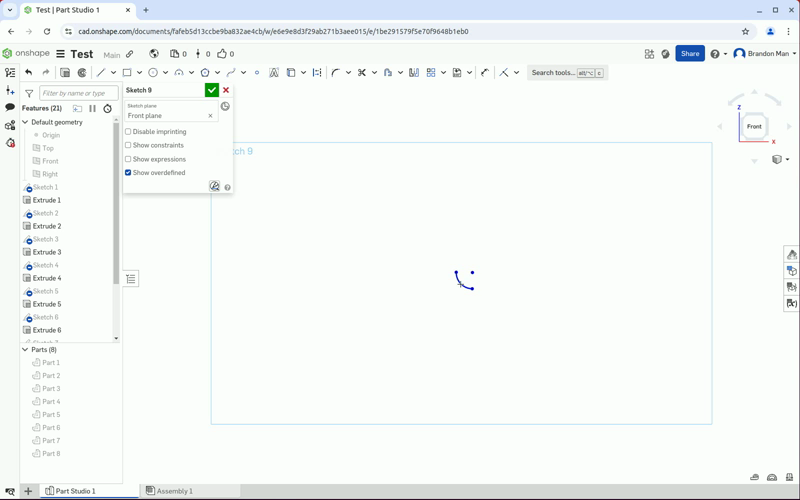
mouse_move(472, 288)
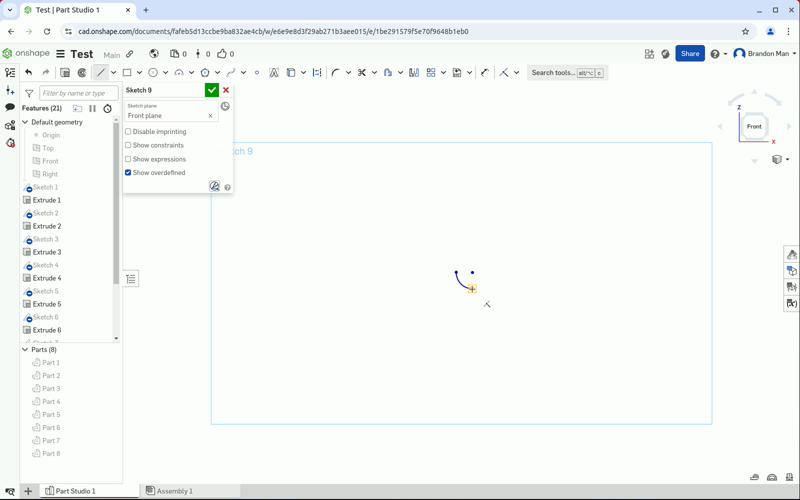
click(472, 288)
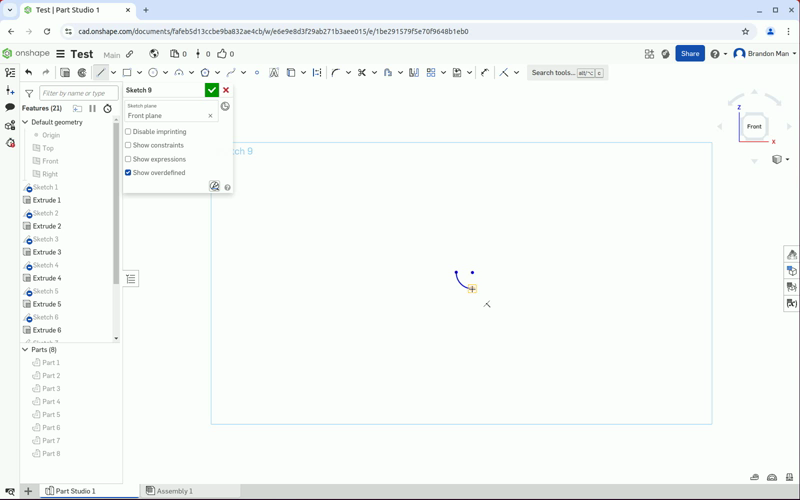
key_down(shift)
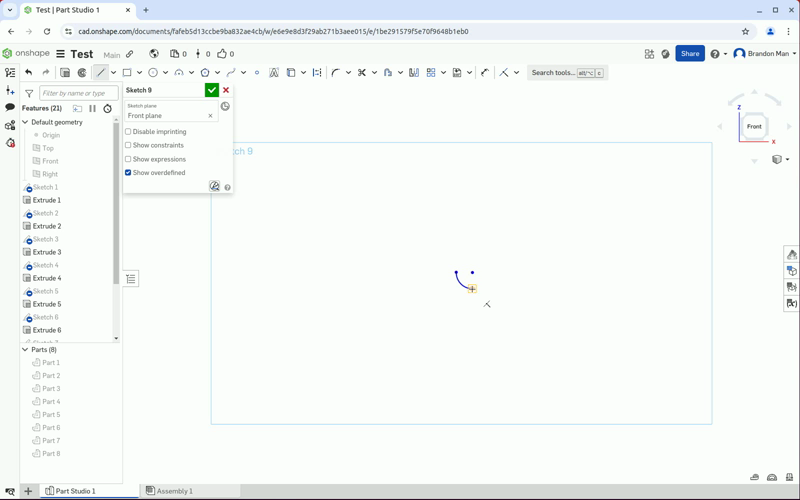
mouse_move(502, 288)
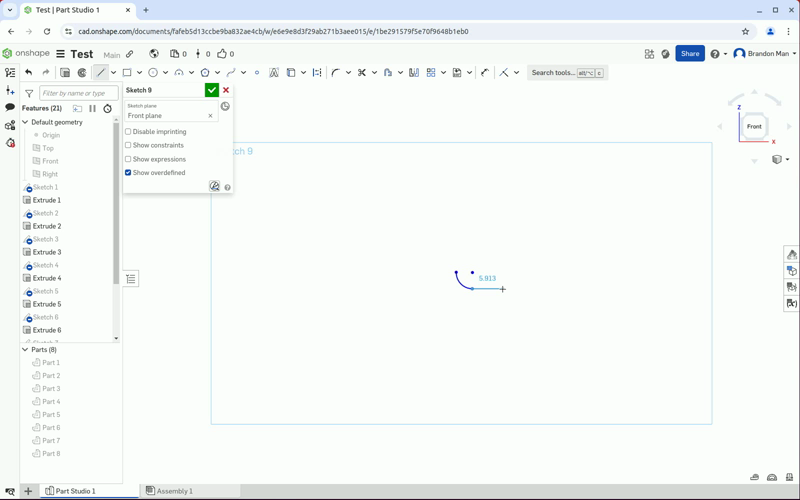
mouse_move(472, 272)
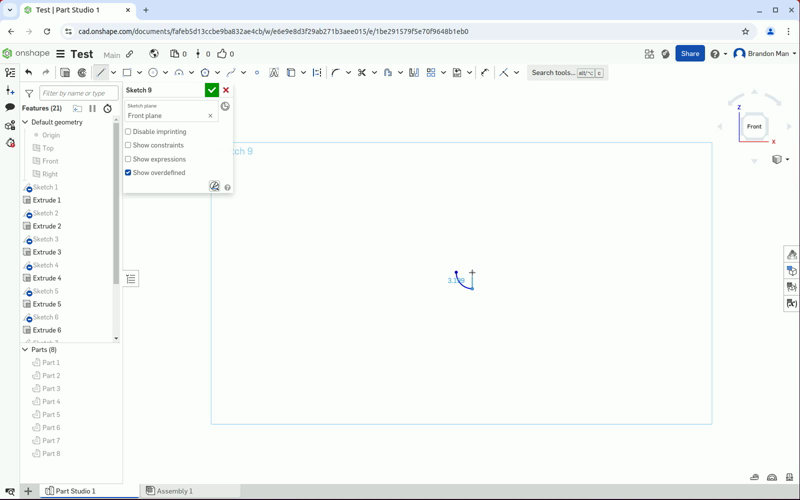
click(472, 272)
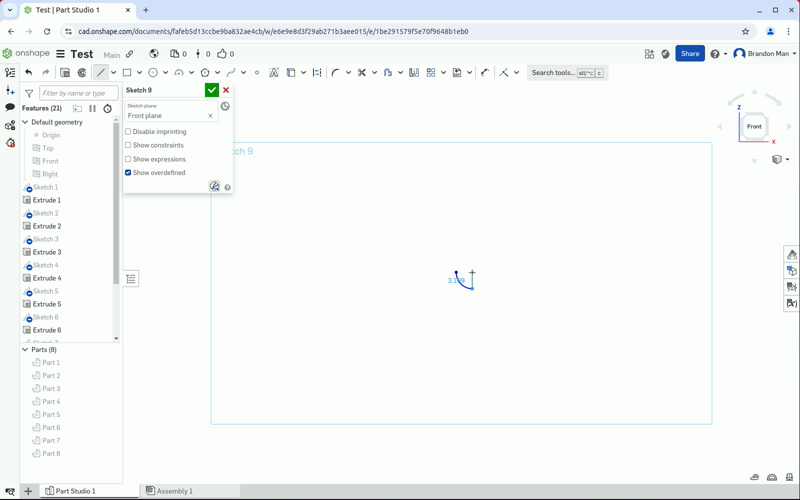
key_up(shift)
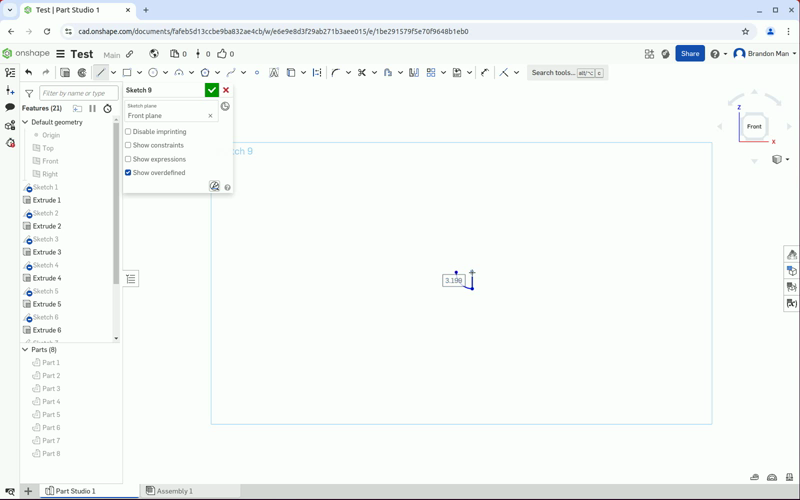
mouse_move(502, 272)
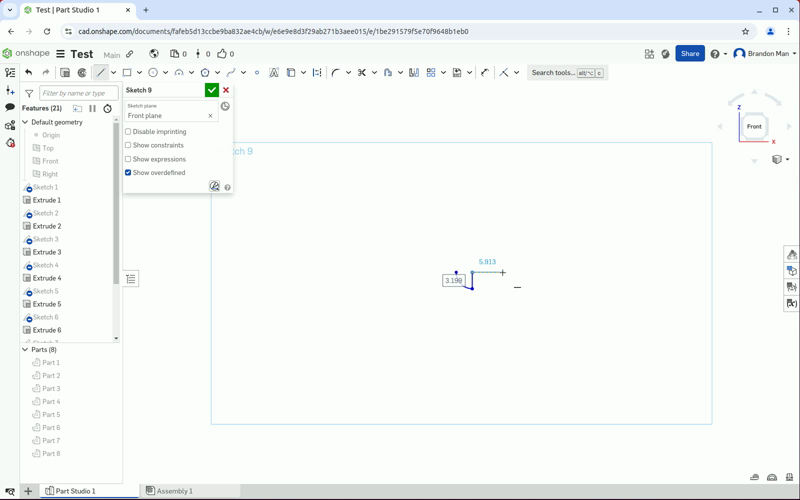
key_down(shift)
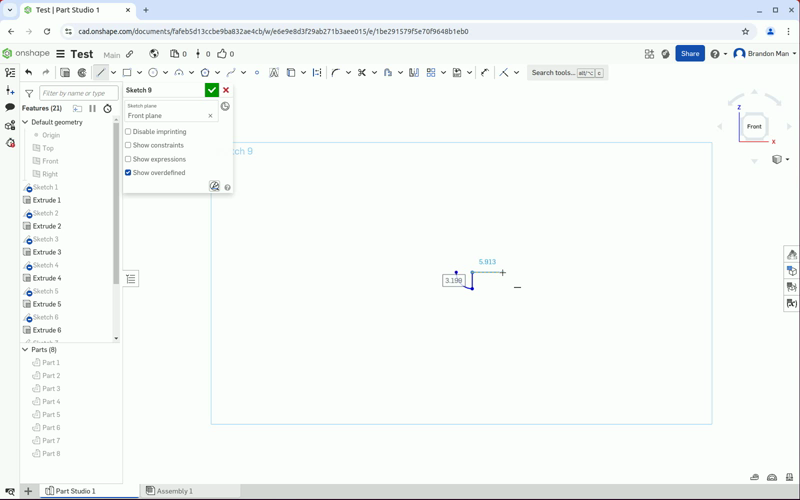
mouse_move(456, 272)
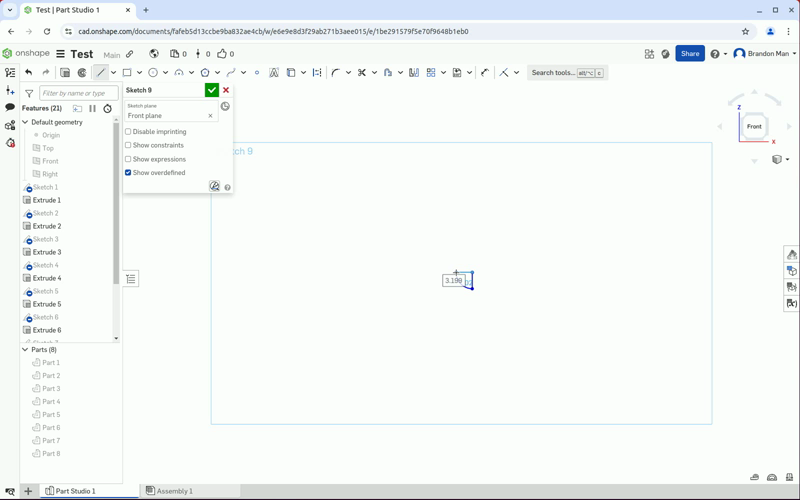
key_up(shift)
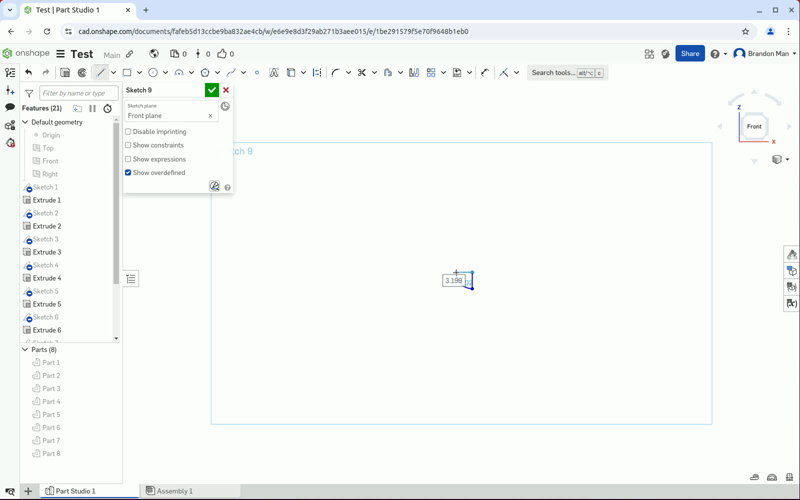
click(456, 272)
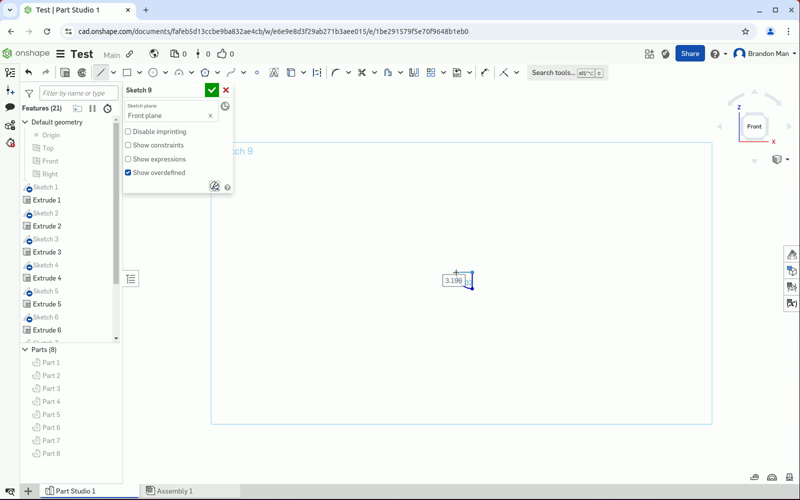
key(esc)
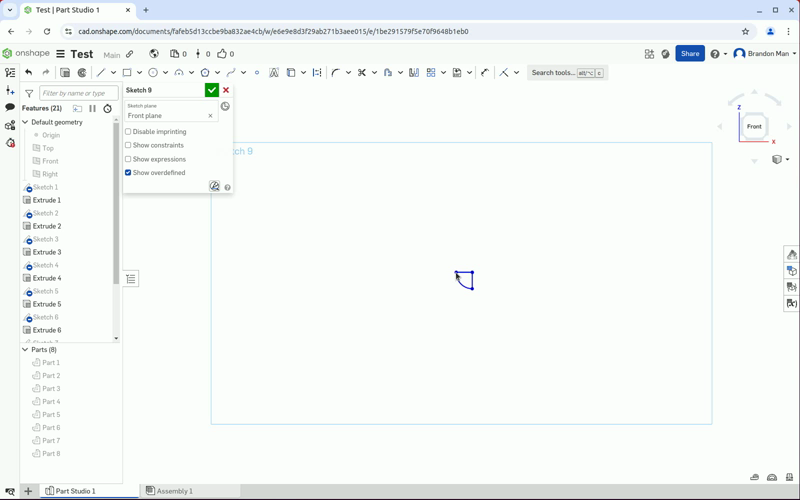
mouse_move(463, 280)
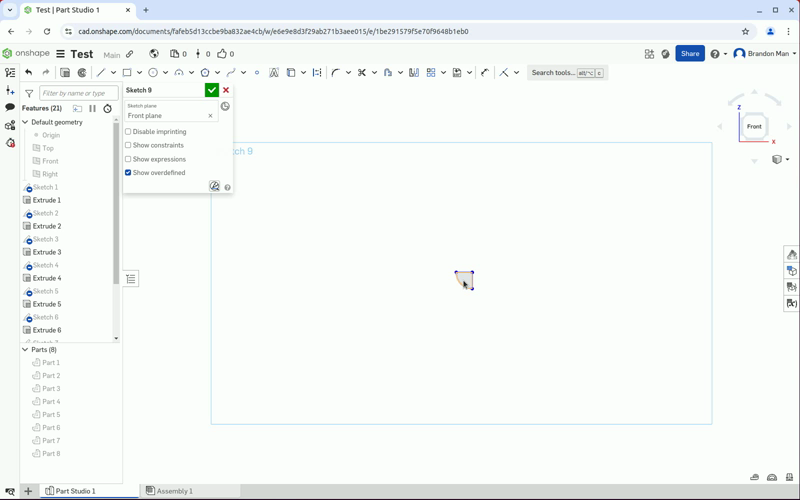
scroll(6)
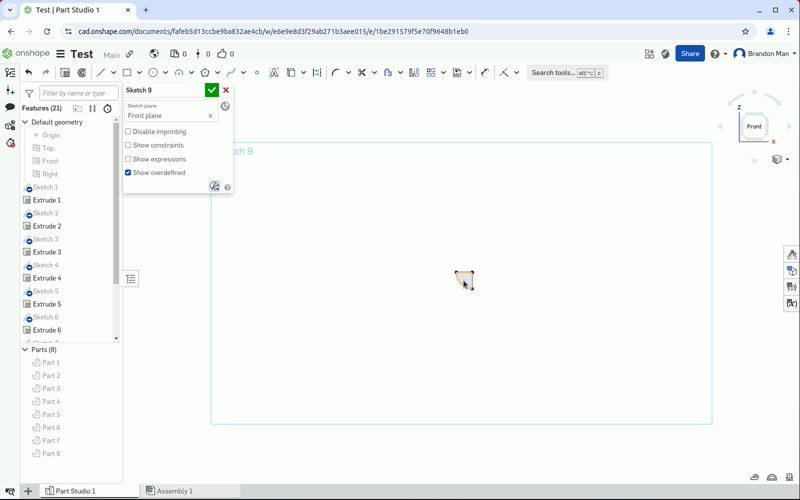
scroll(6)
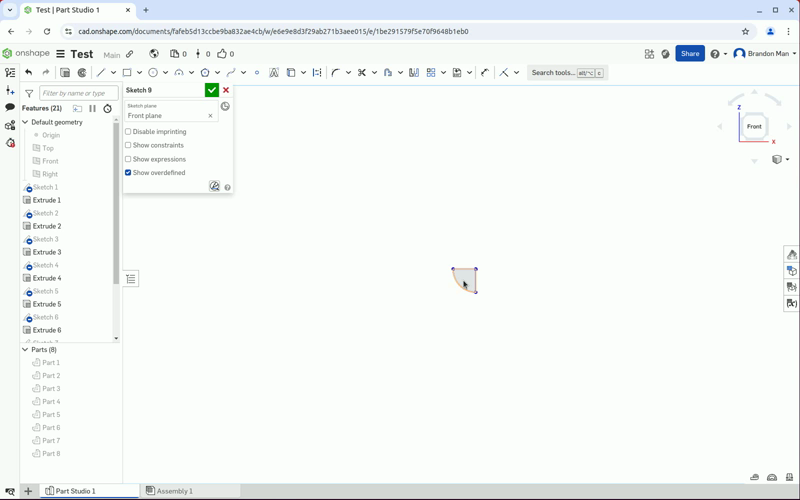
scroll(6)
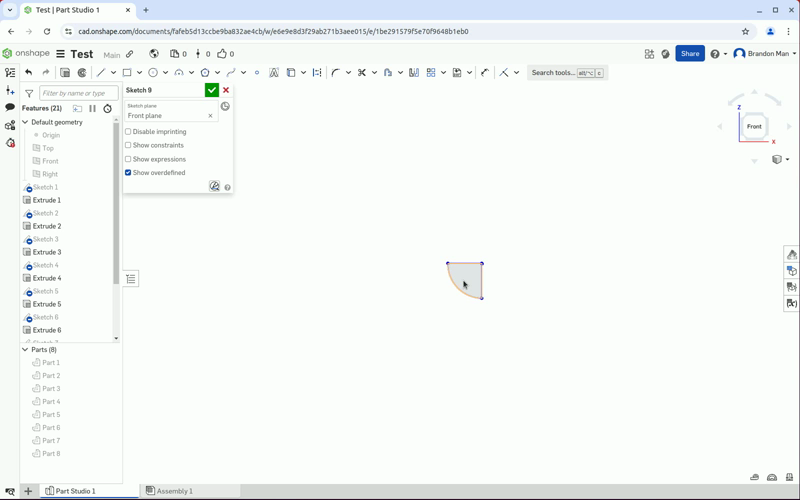
scroll(6)
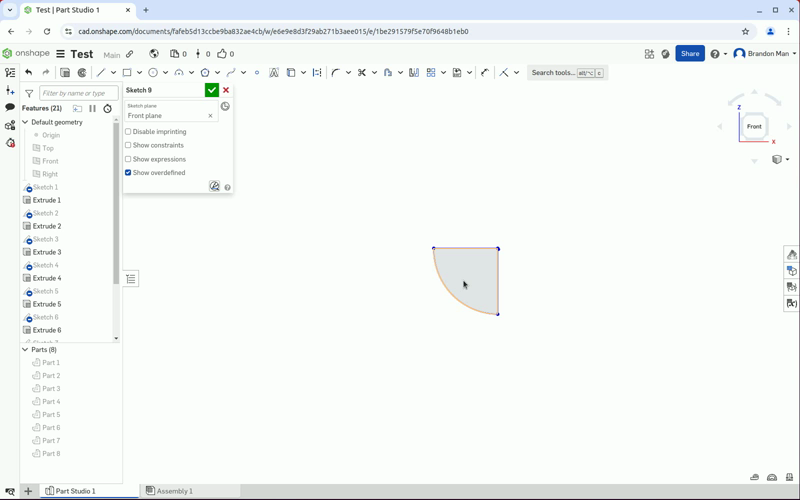
scroll(6)
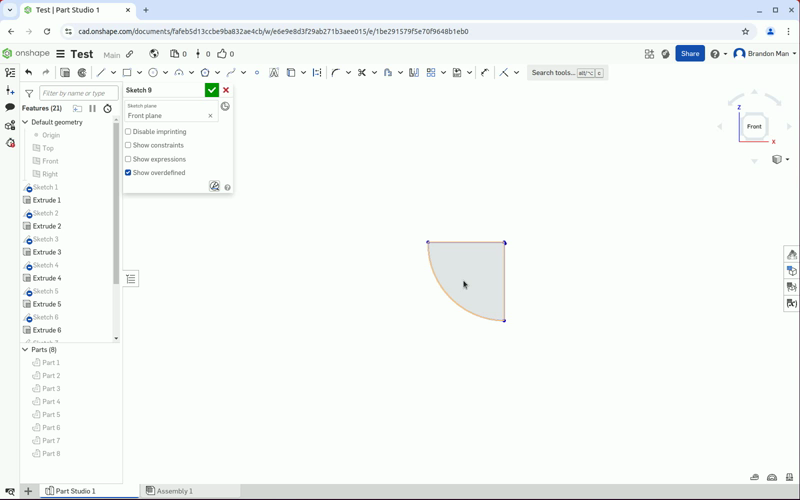
scroll(6)
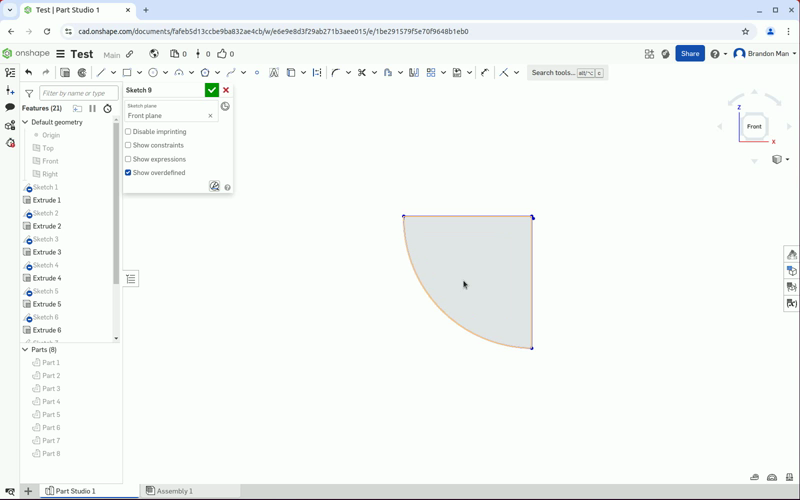
scroll(6)
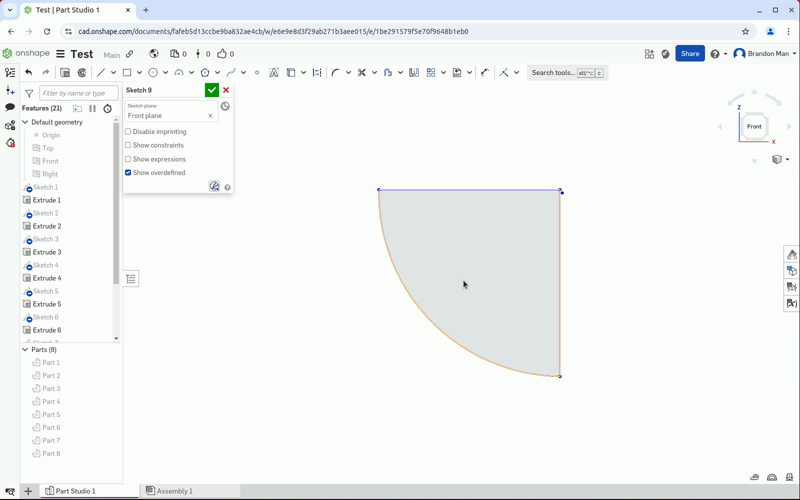
click(463, 280)
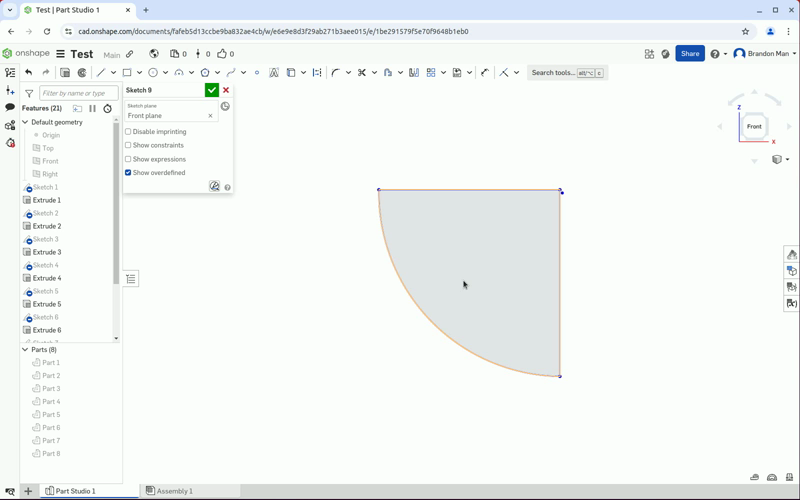
scroll(-6)
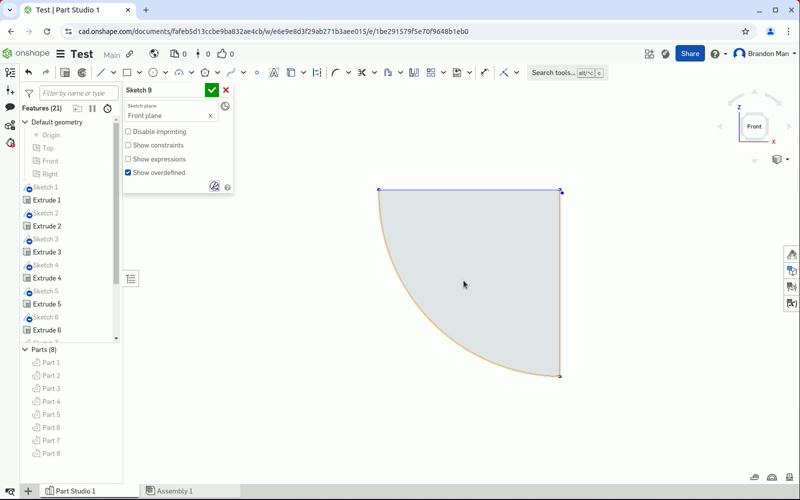
scroll(-6)
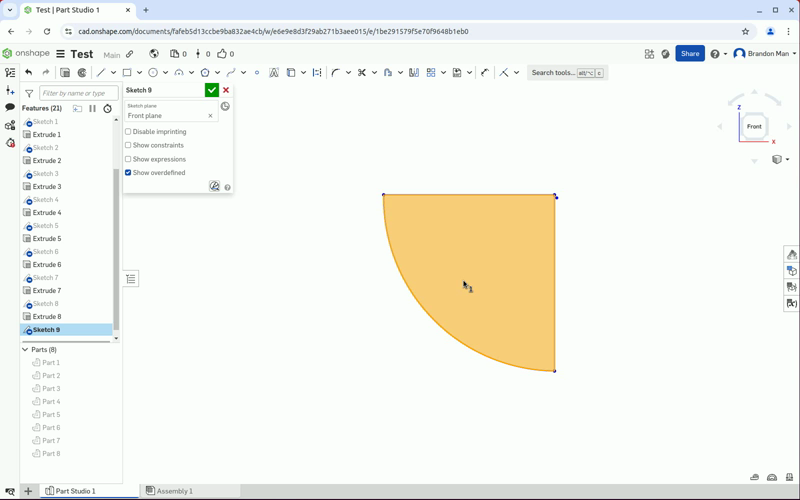
scroll(-6)
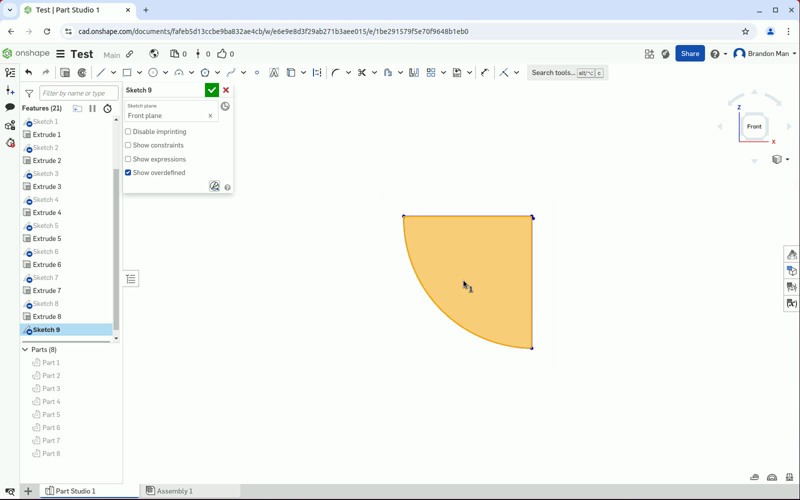
scroll(-6)
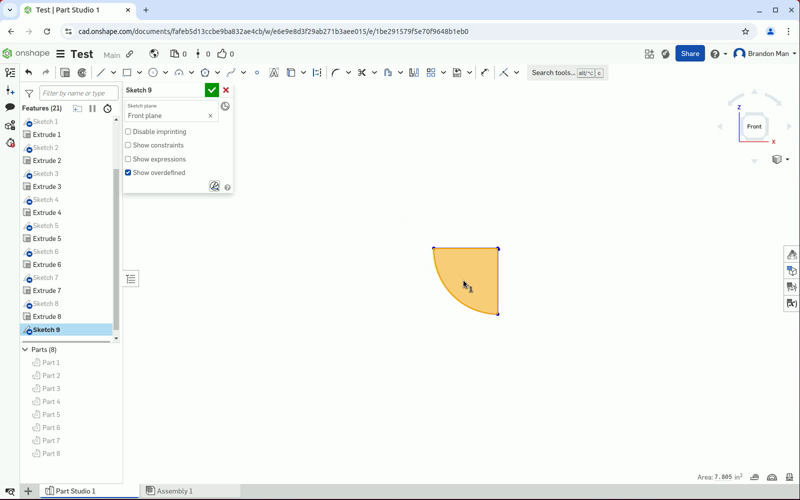
scroll(-6)
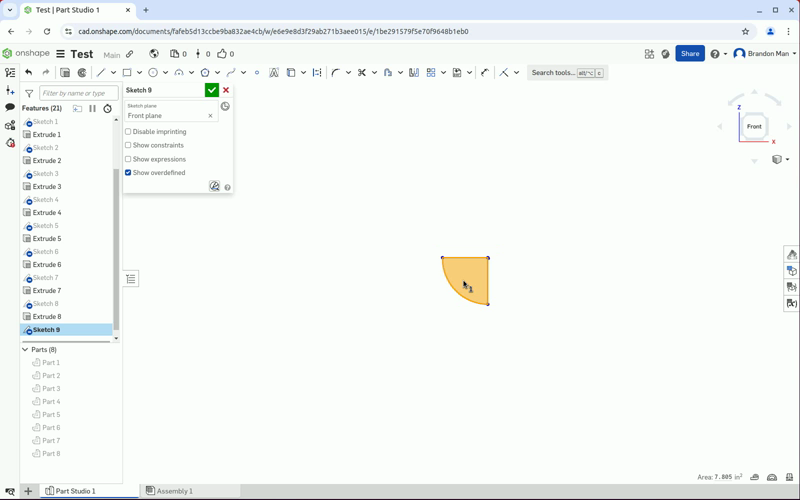
scroll(-6)
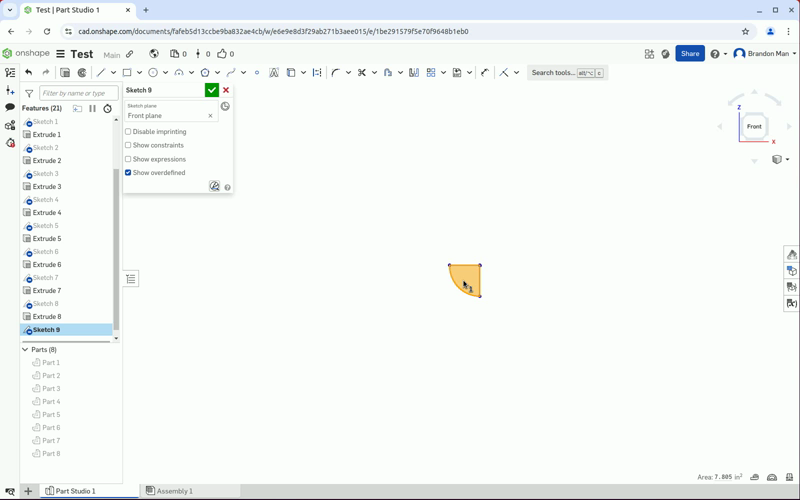
scroll(-6)
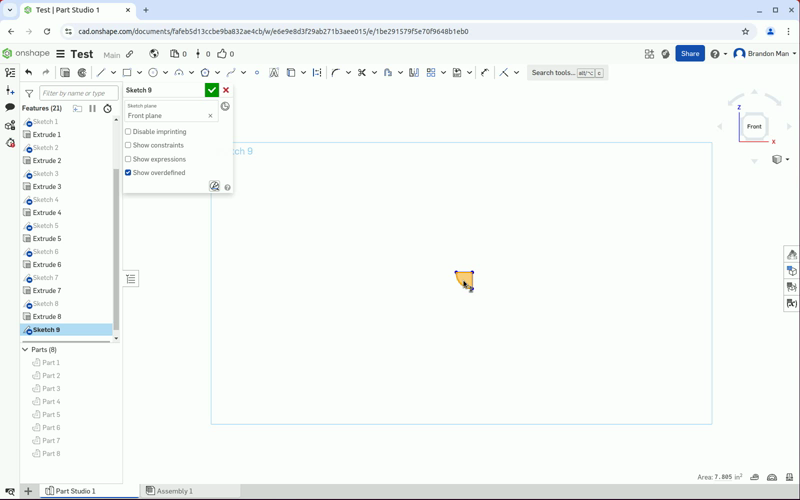
mouse_move(73, 352)
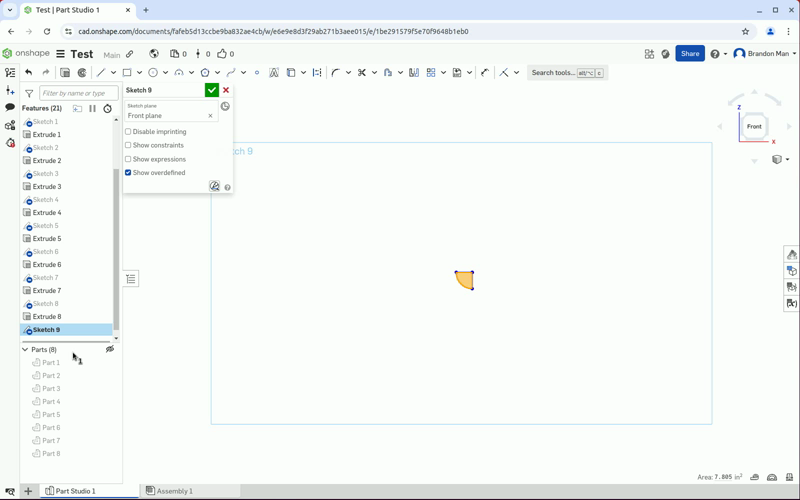
key(shift+y)
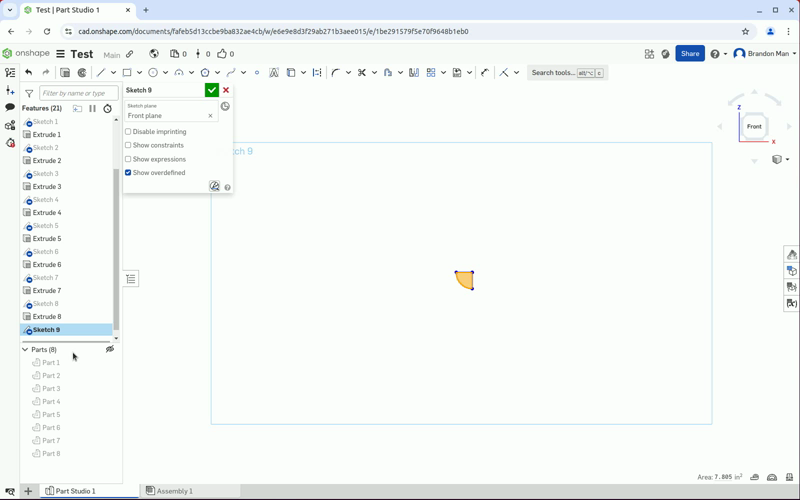
key(shift+e)
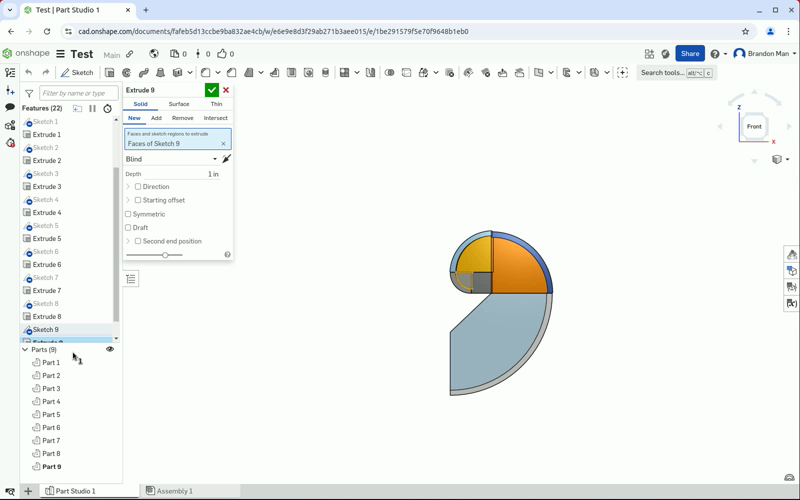
mouse_move(143, 106)
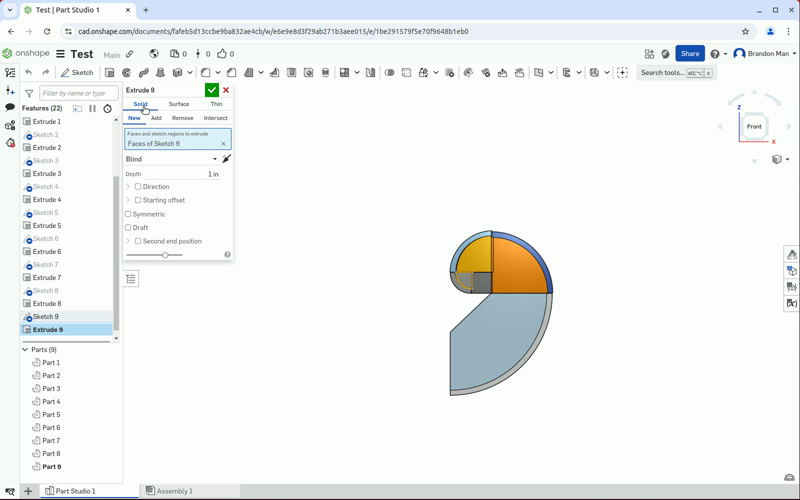
click(143, 106)
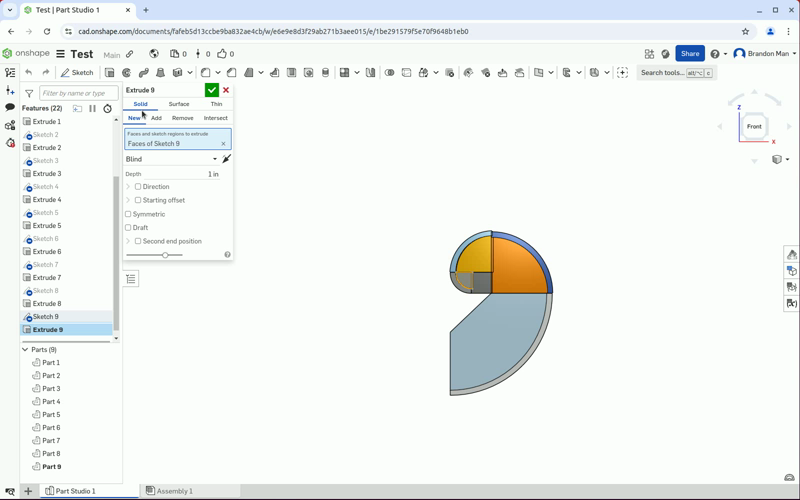
mouse_move(137, 120)
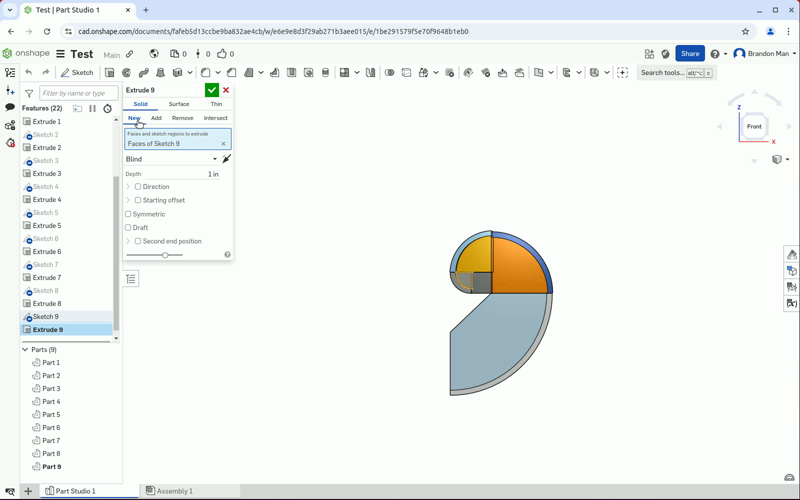
click(137, 120)
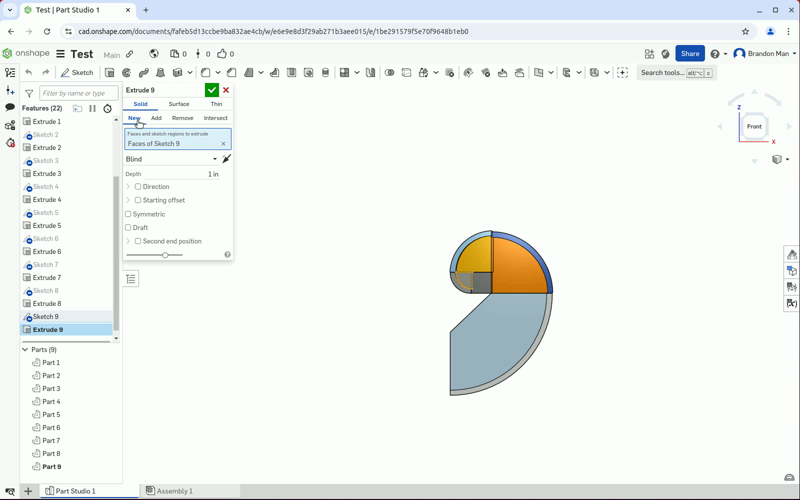
key(tab, 4)
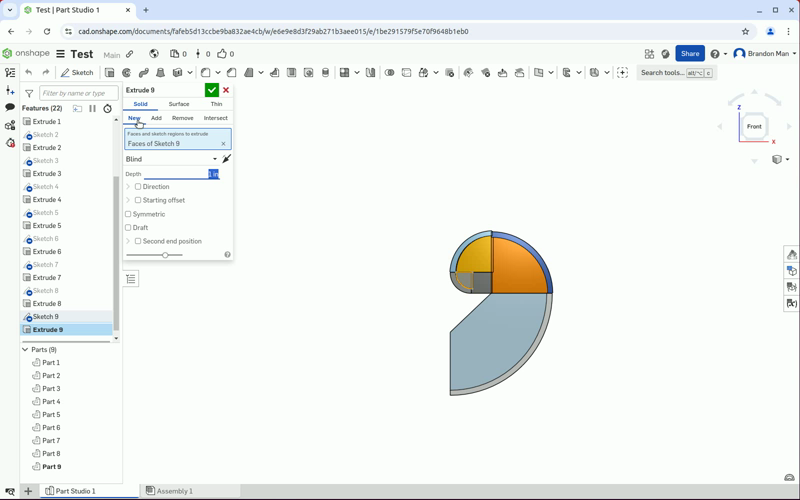
text(0.963)
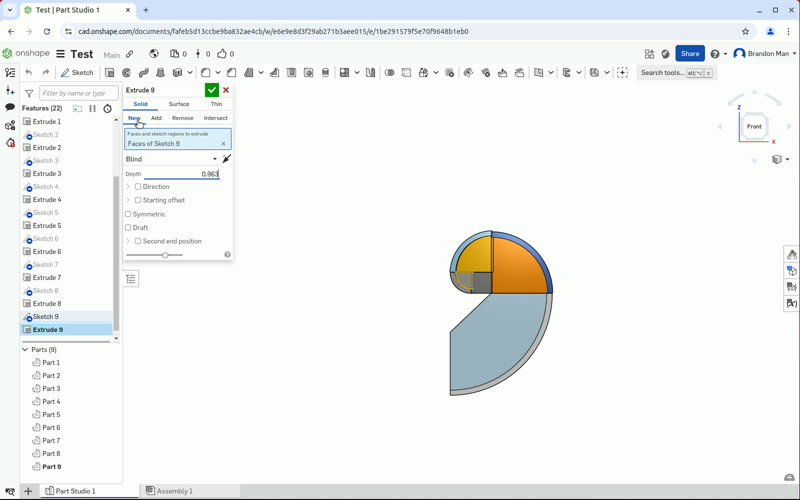
key(enter)
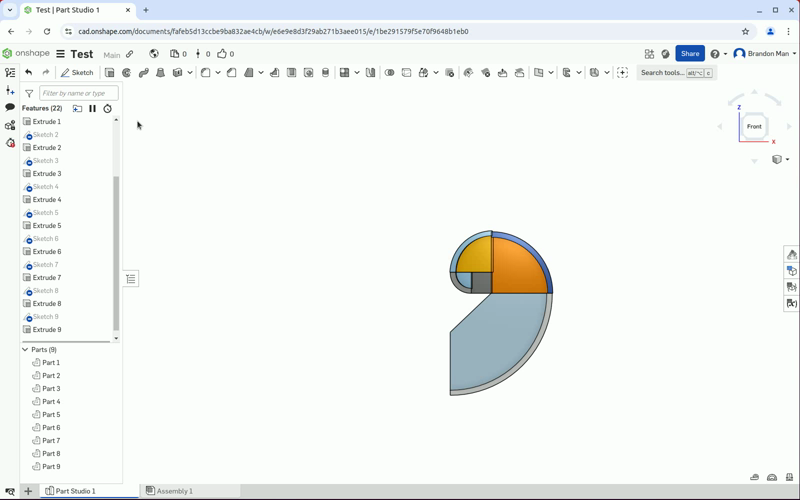
key(shift+h)
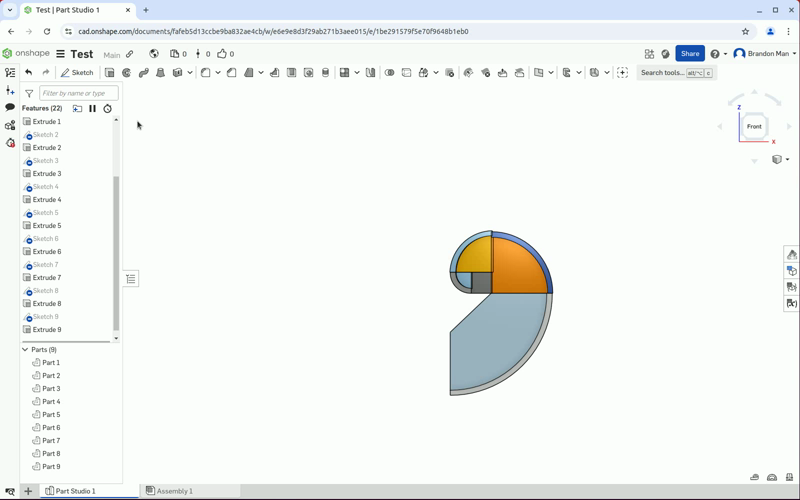
key(shift+h)
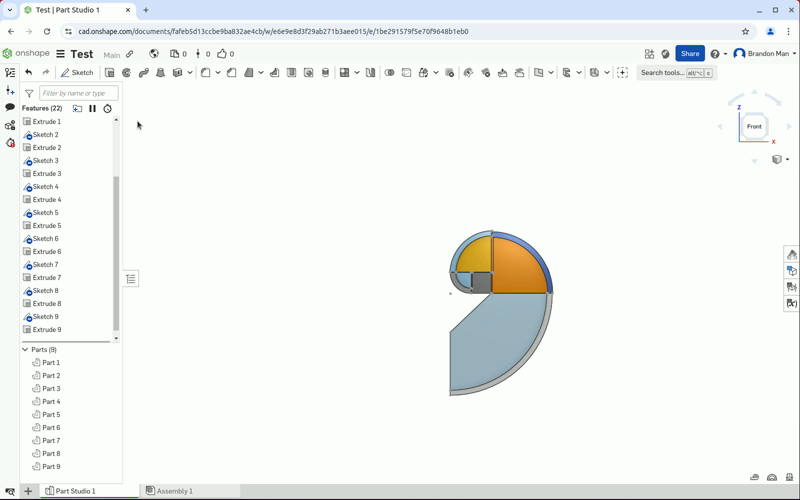
key(shift+7)
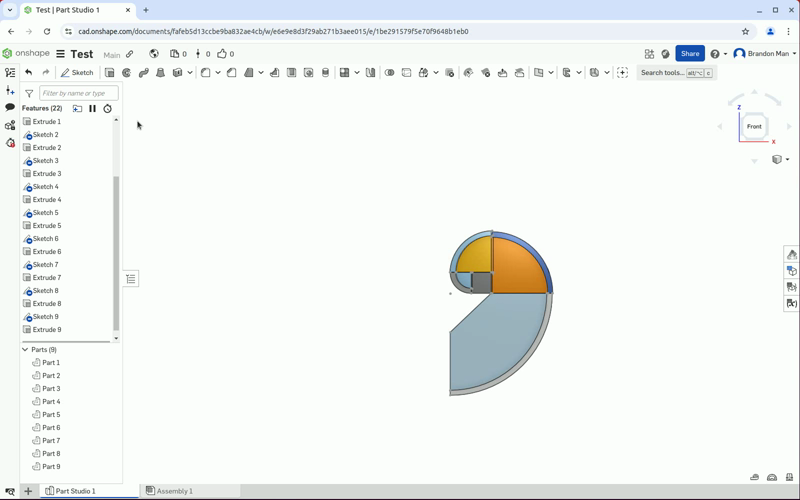
key(left, 2)
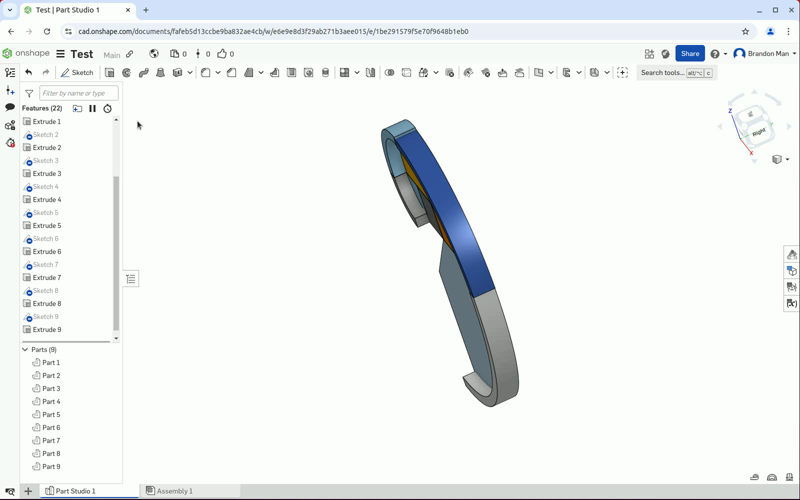
key(down, 2)
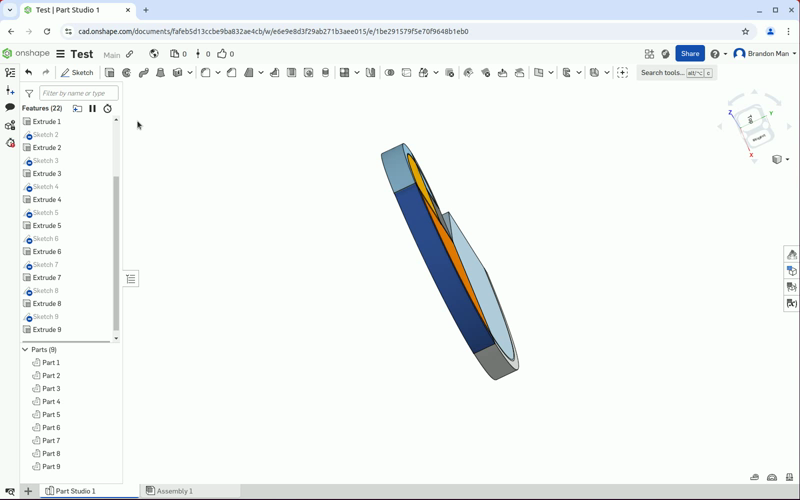
key(up, 2)
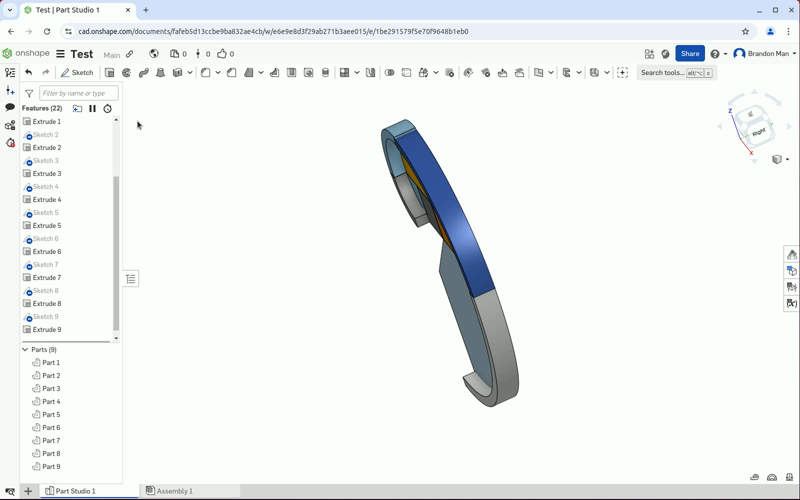
key(right, 2)
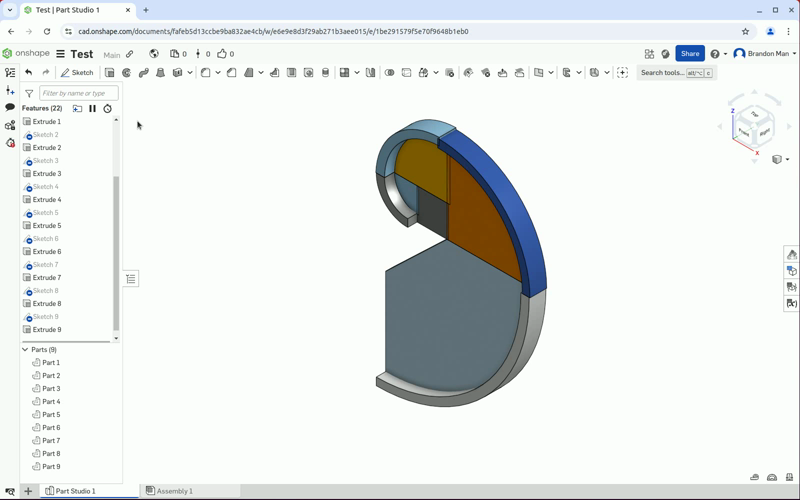
mouse_move(69, 111)
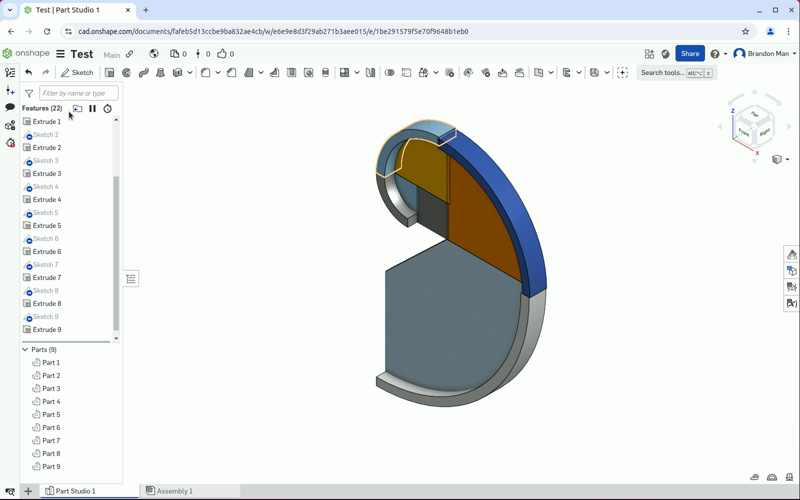
click(69, 111)